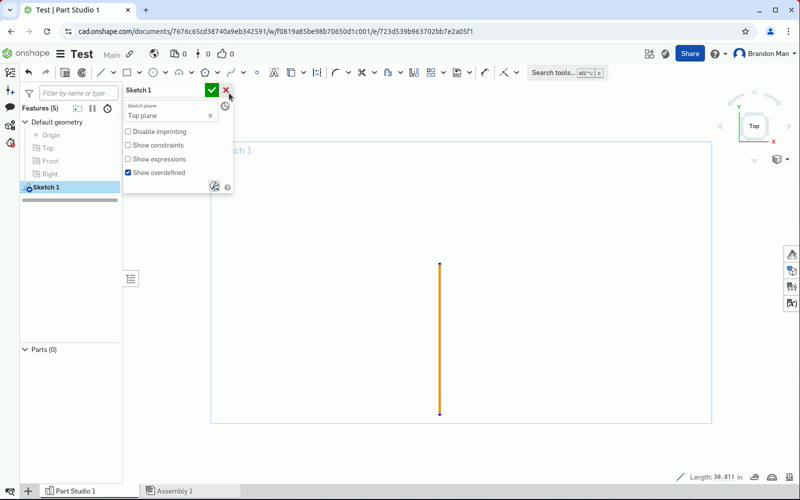
key(shift+h)
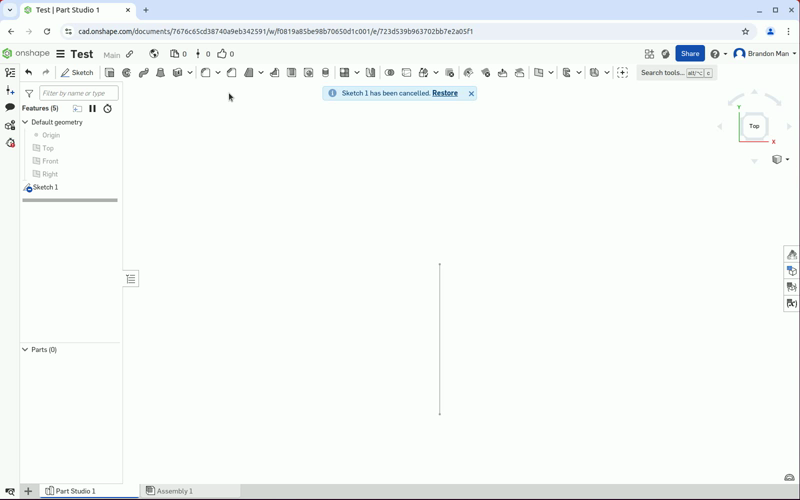
mouse_move(73, 352)
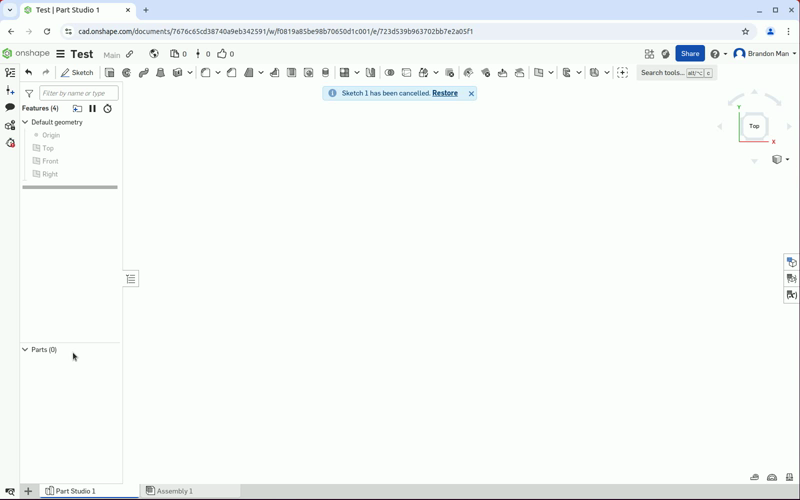
key(y)
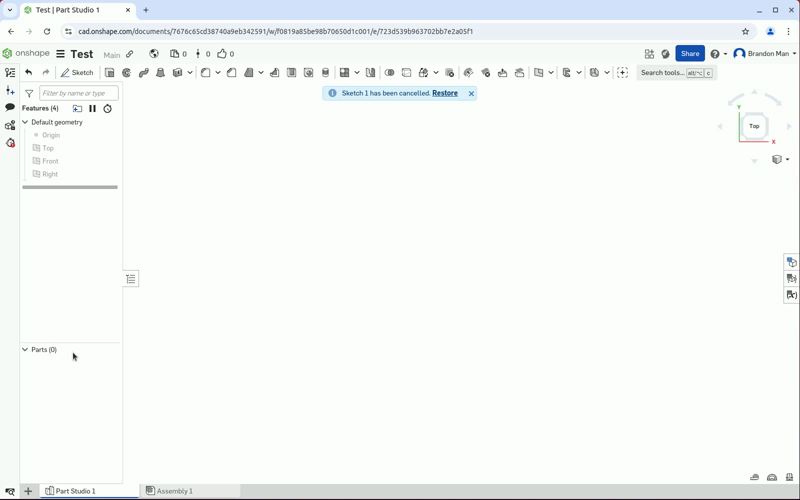
key(shift+p)
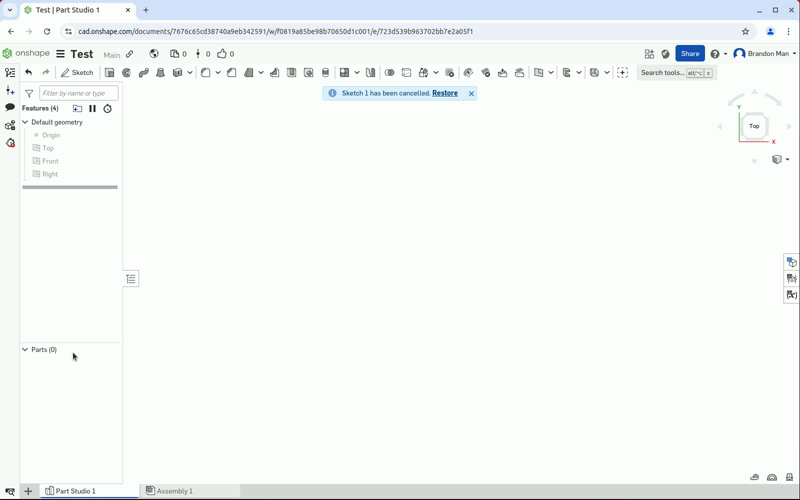
key(space)
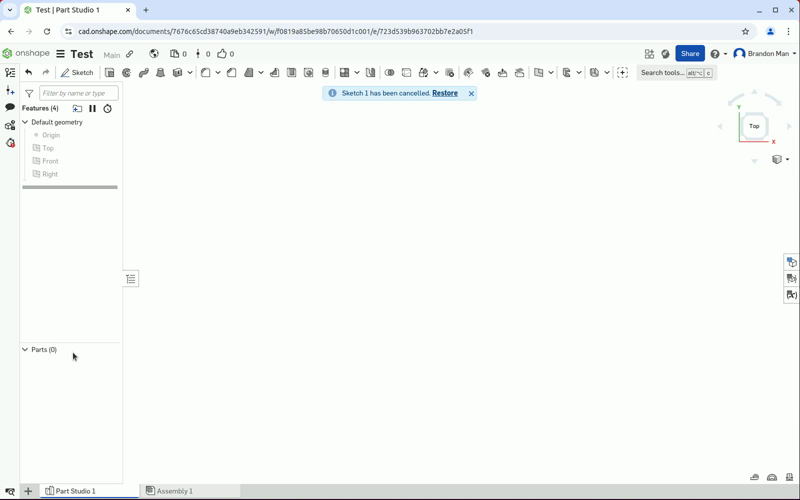
key_down(shift)
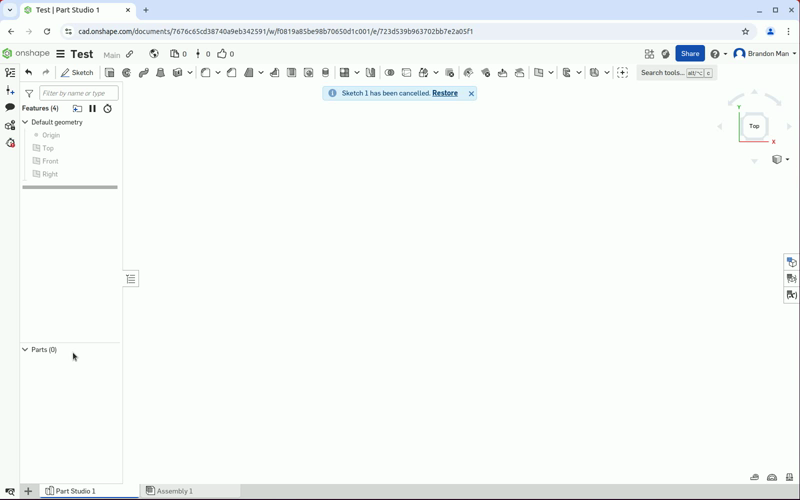
key(up)
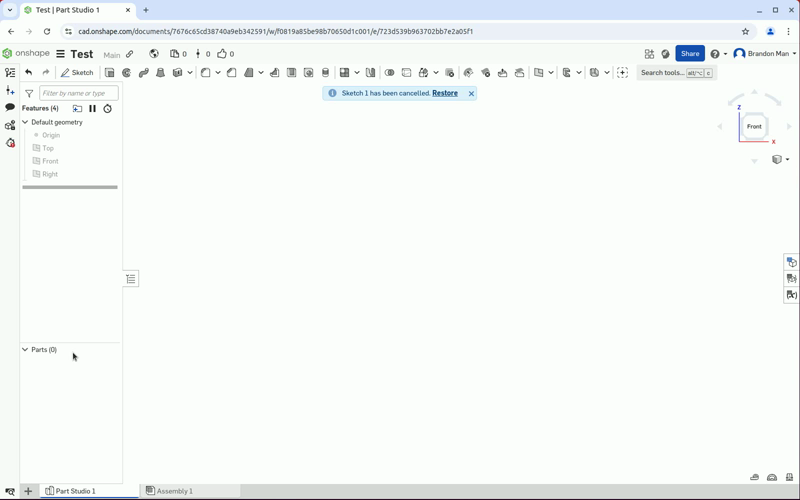
key_up(shift)
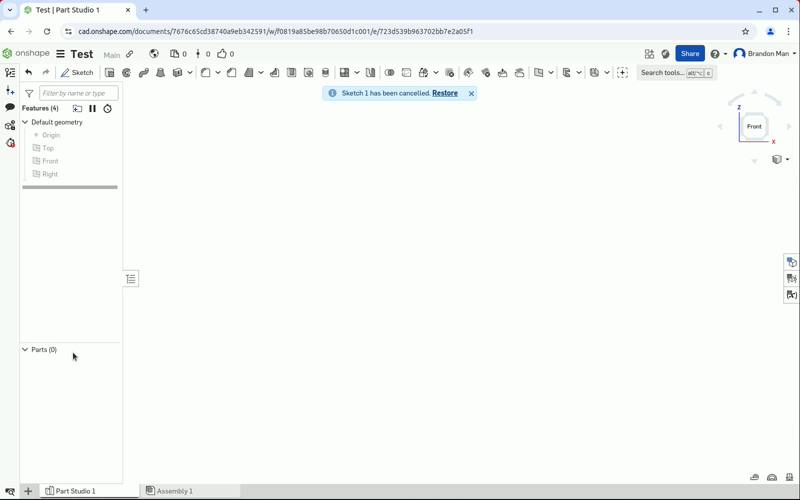
mouse_move(73, 352)
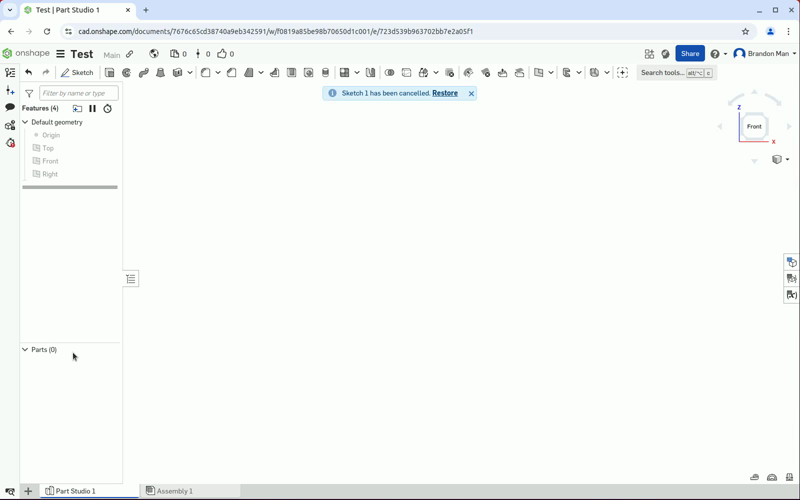
key(shift+y)
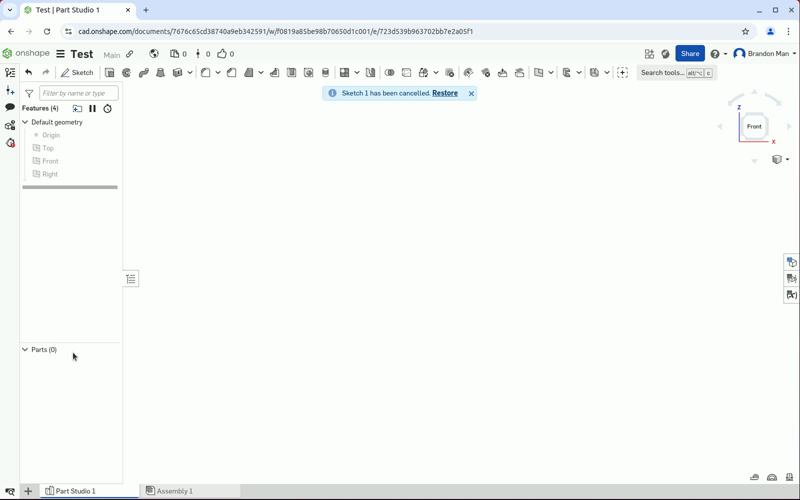
key(shift+s)
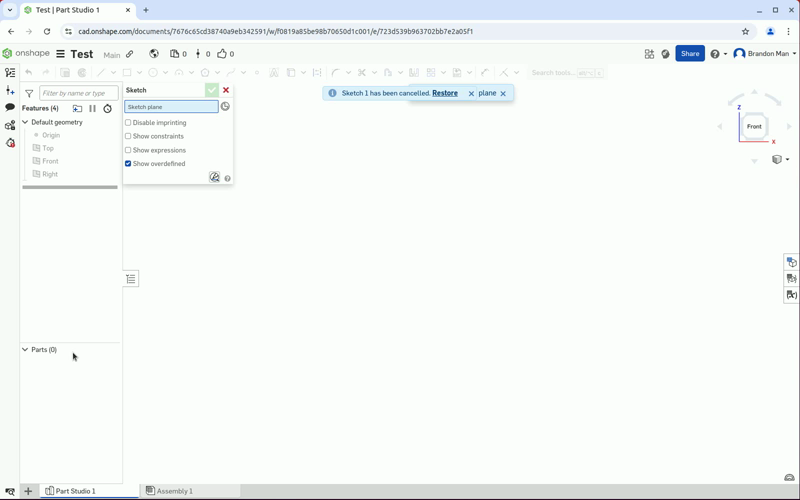
mouse_move(73, 163)
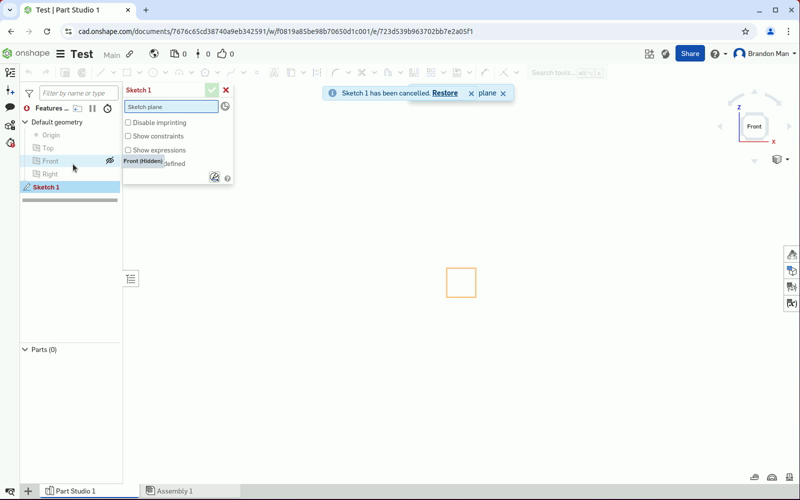
click(73, 163)
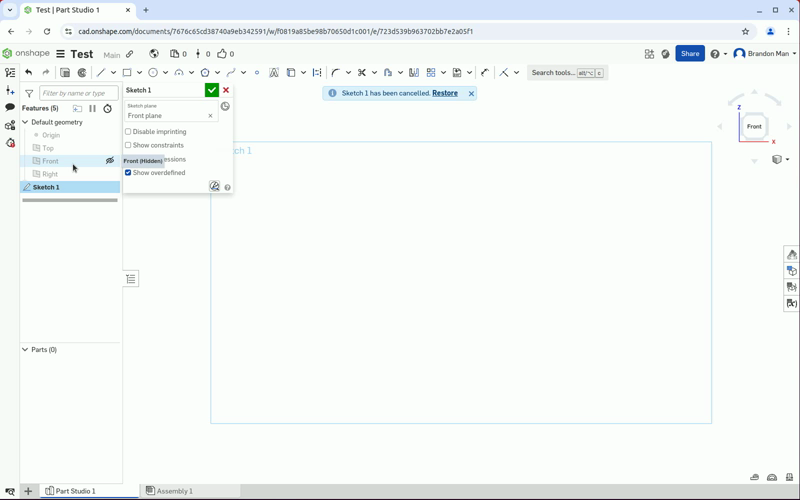
mouse_move(73, 352)
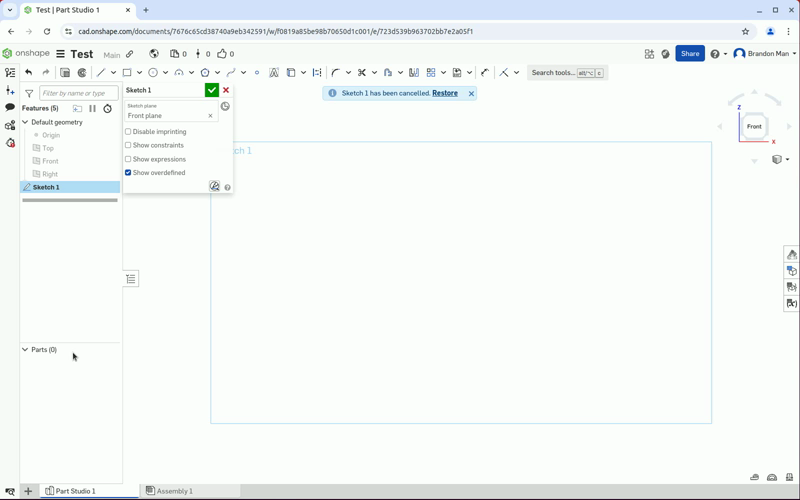
key(y)
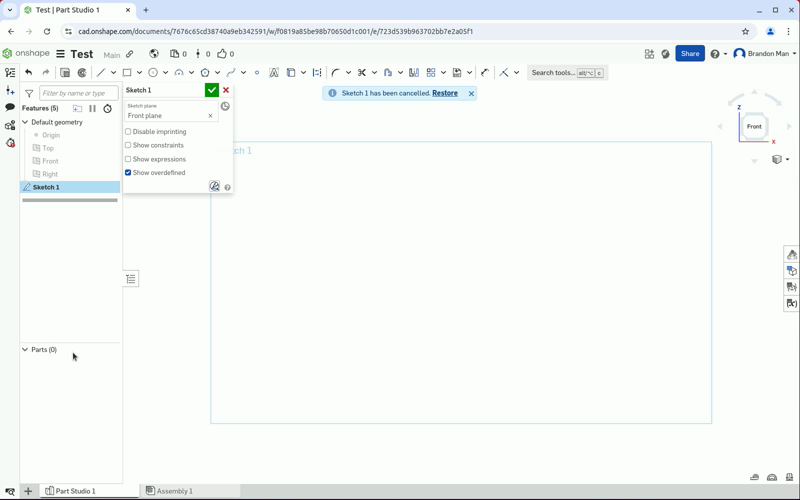
key(a)
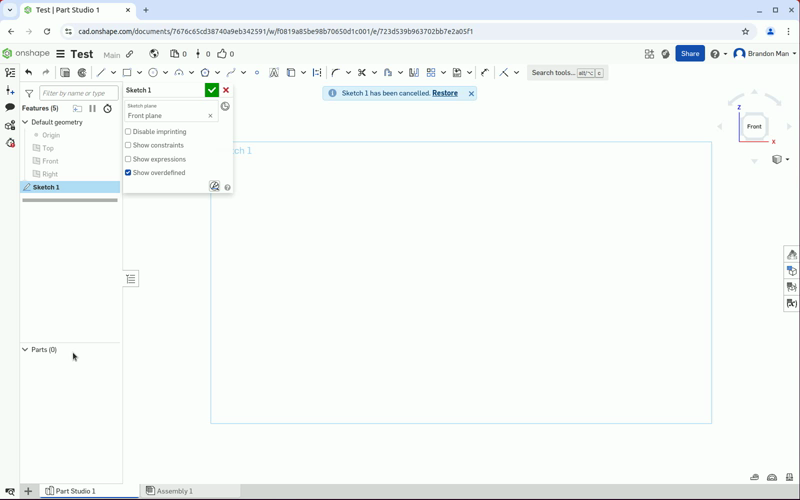
key_down(shift)
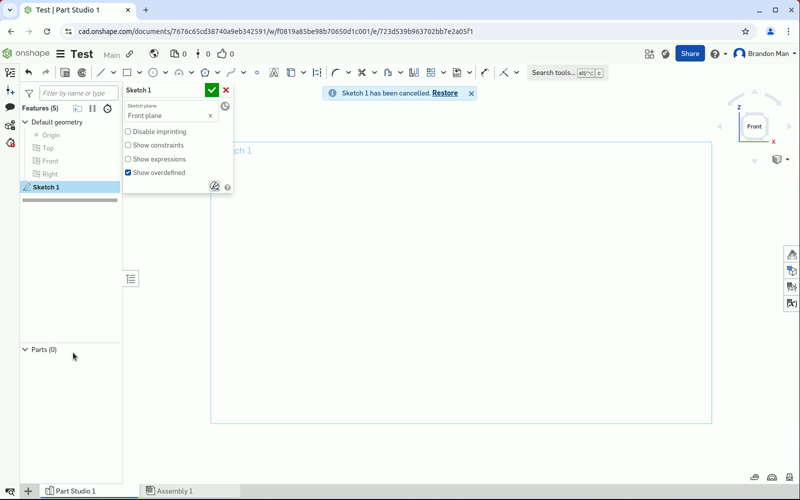
mouse_move(368, 186)
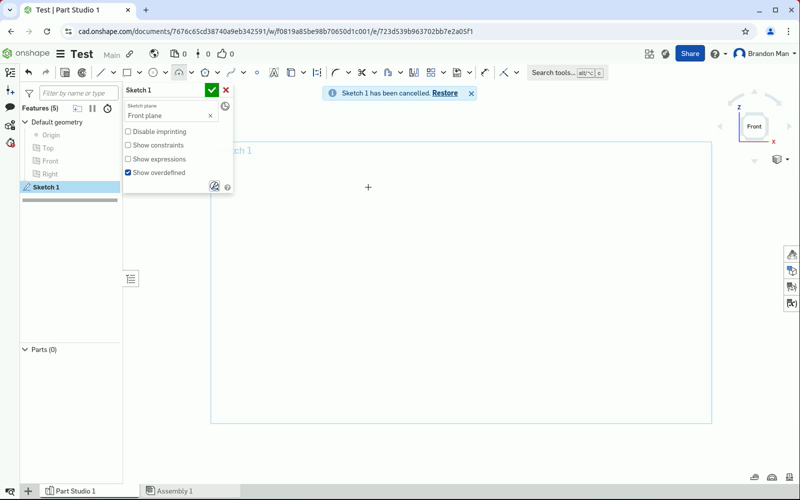
click(368, 186)
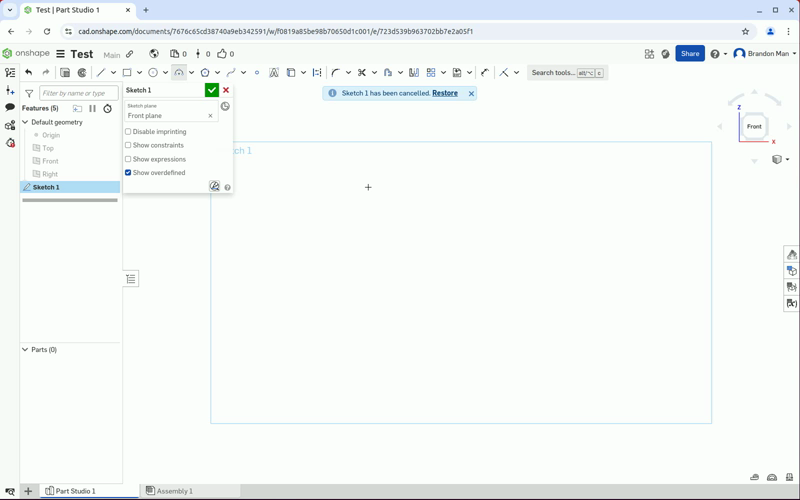
key_up(shift)
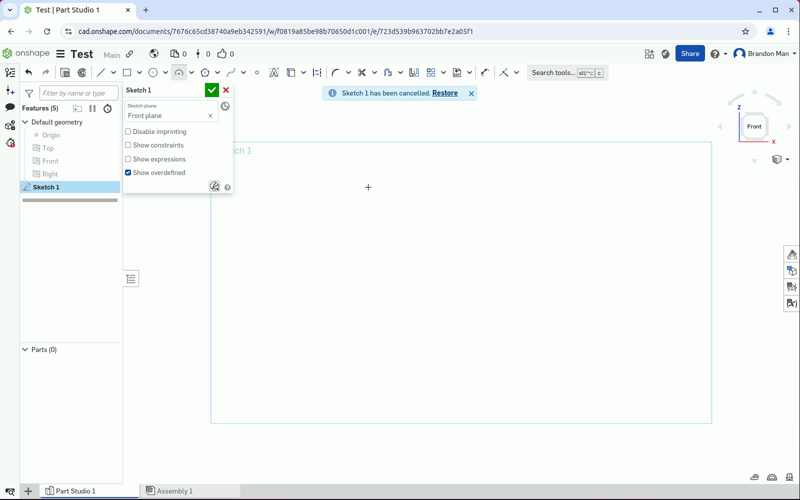
key_down(shift)
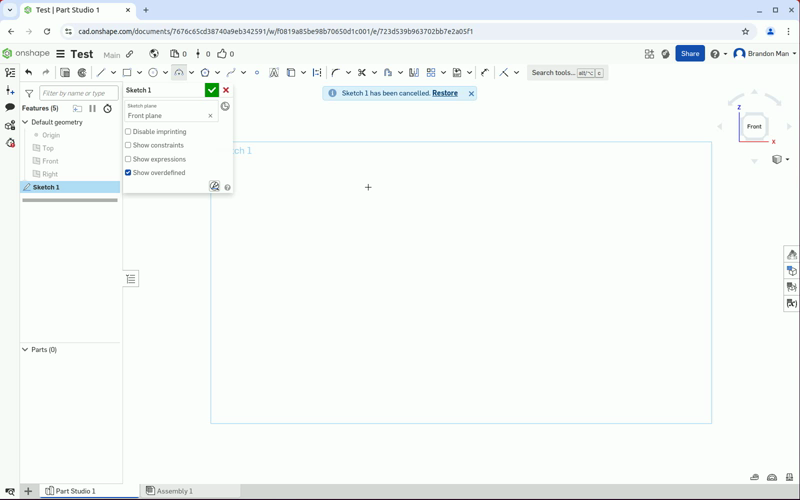
mouse_move(368, 190)
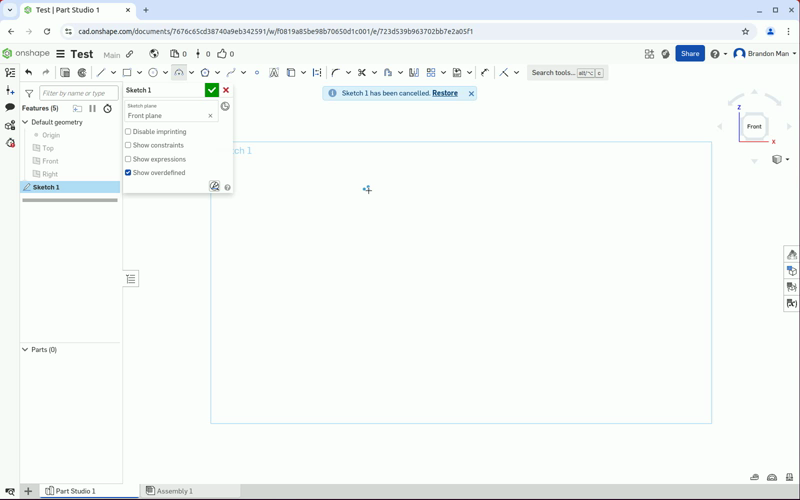
scroll(6)
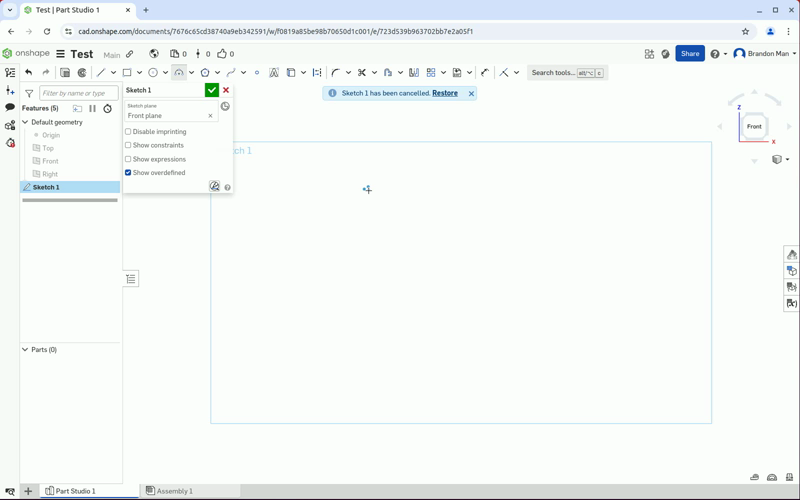
scroll(6)
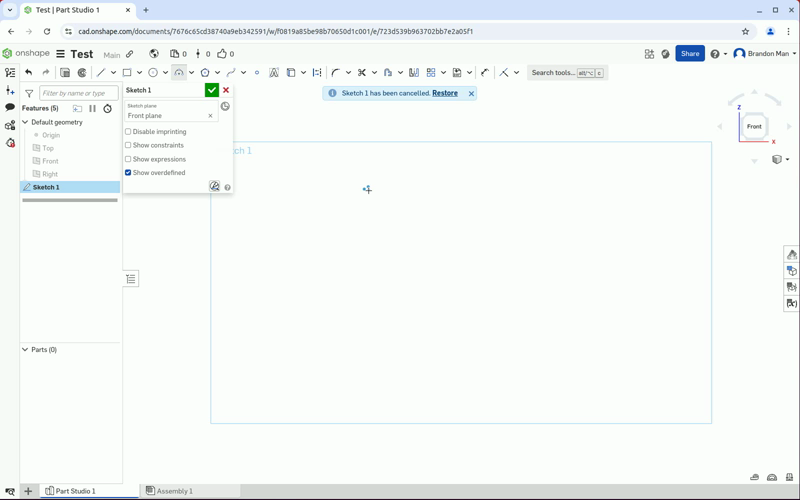
scroll(6)
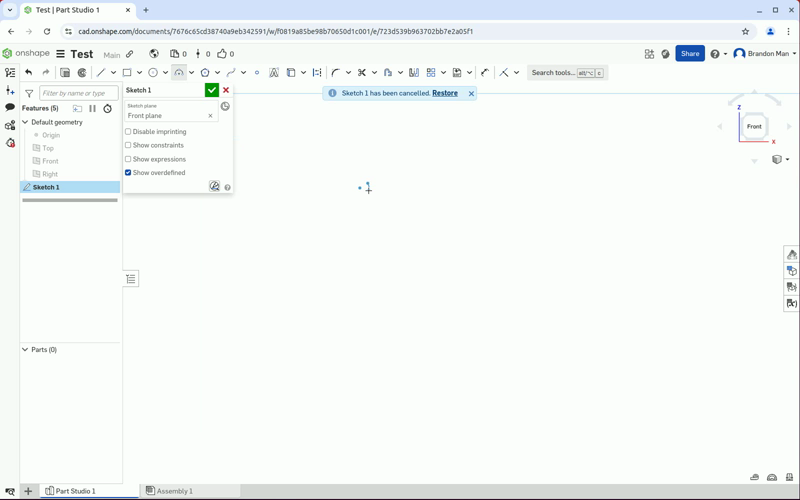
scroll(6)
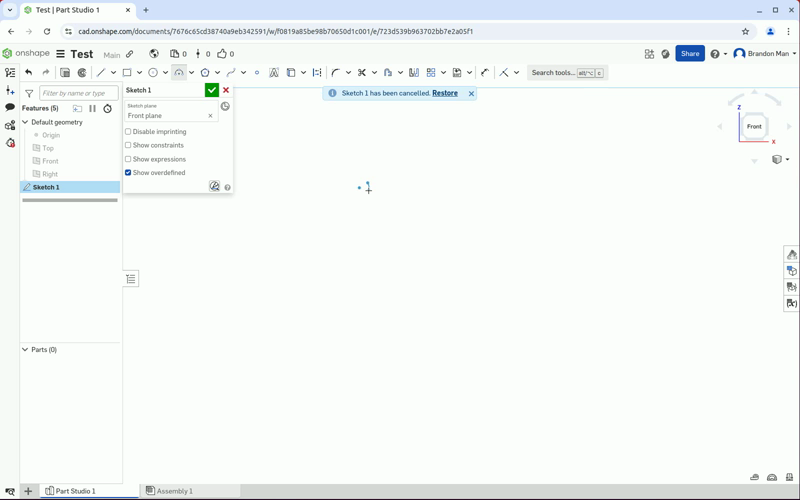
scroll(6)
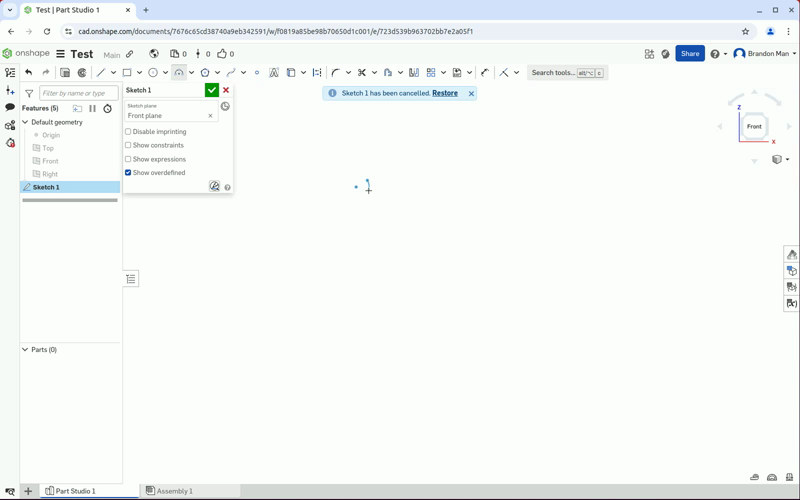
scroll(6)
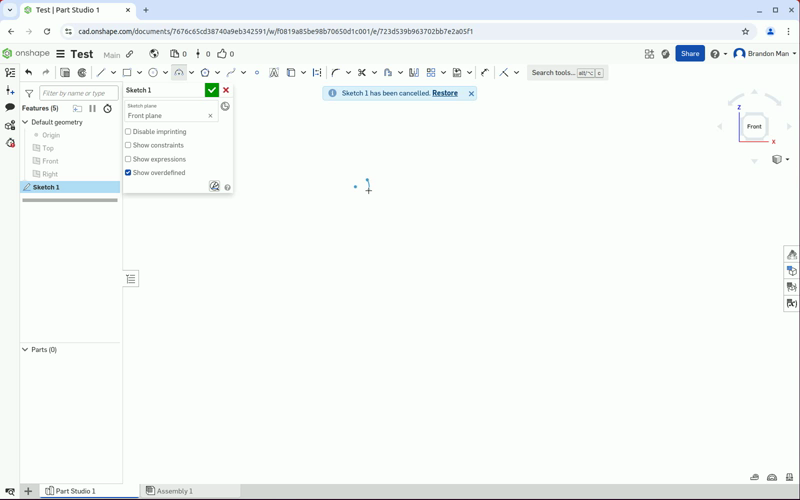
scroll(6)
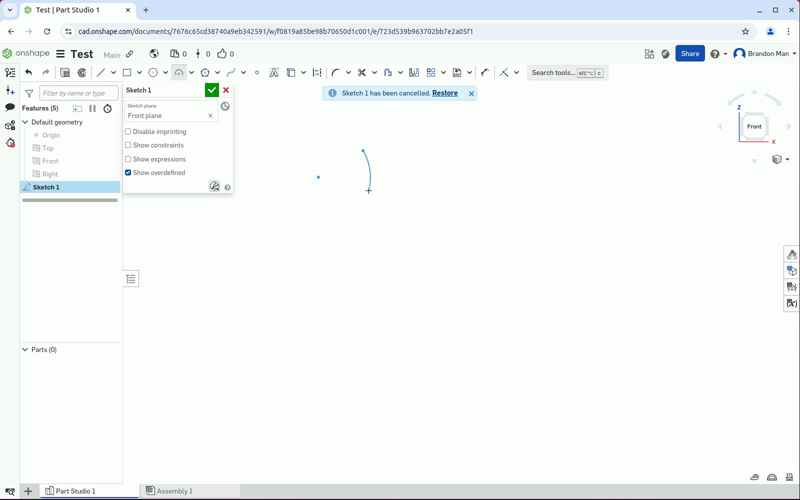
click(368, 190)
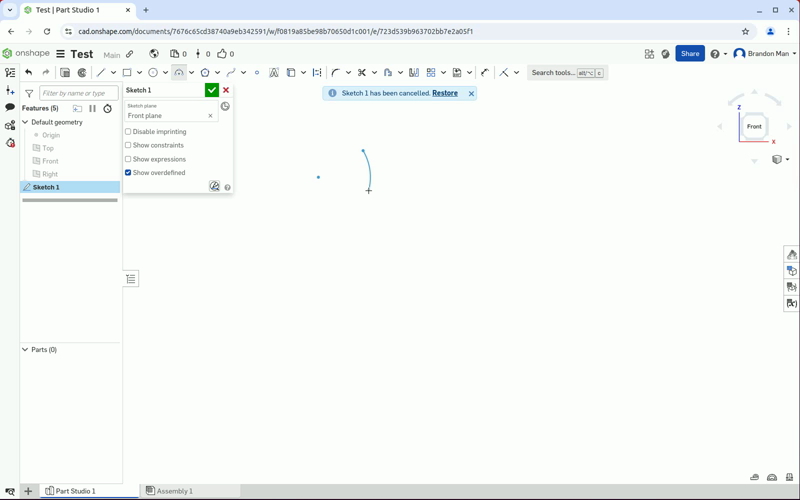
scroll(-6)
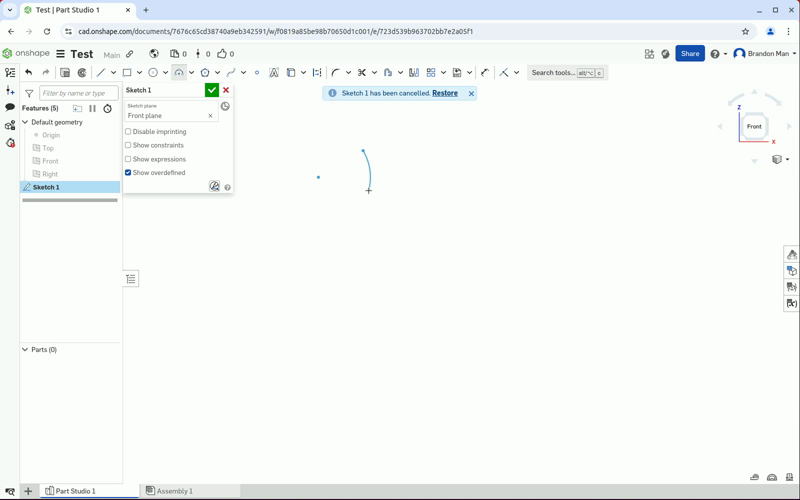
scroll(-6)
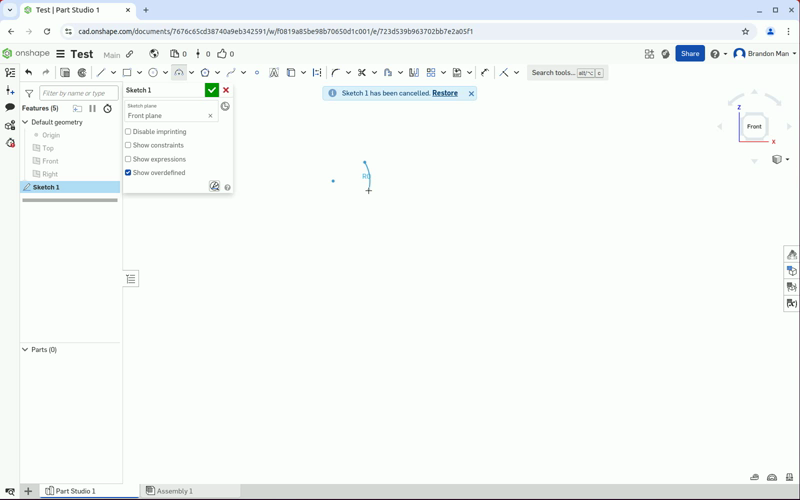
scroll(-6)
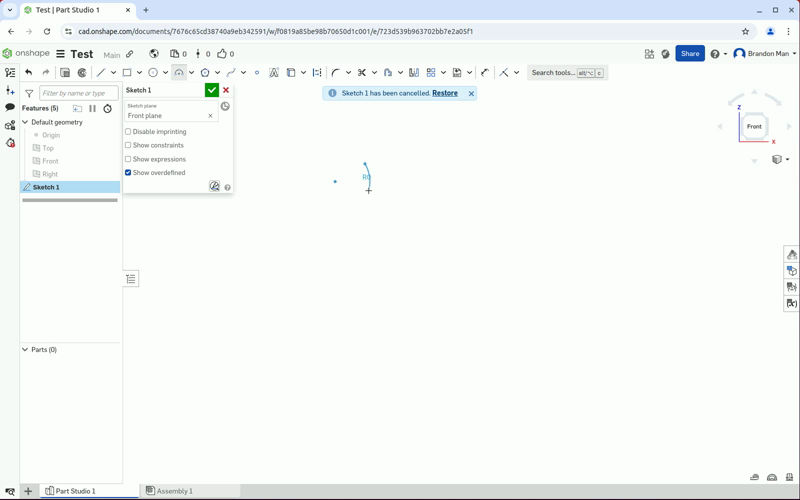
scroll(-6)
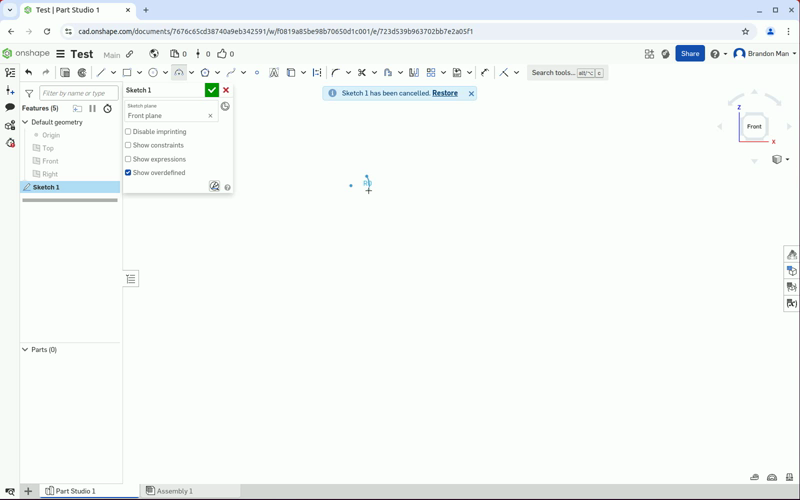
scroll(-6)
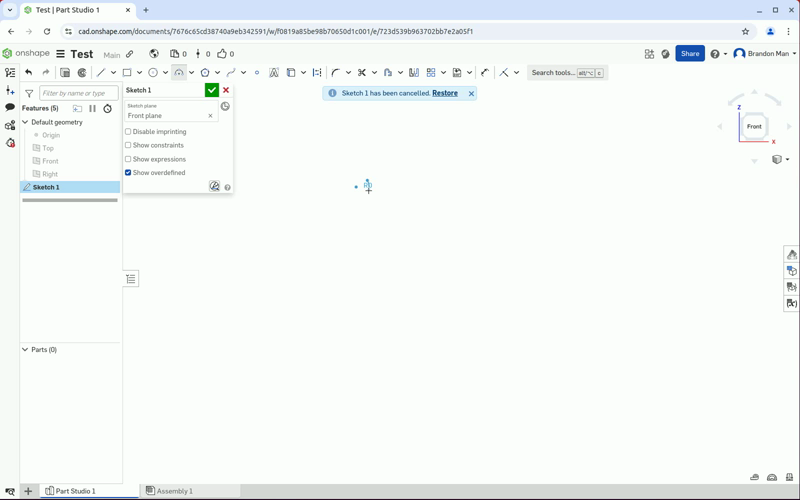
scroll(-6)
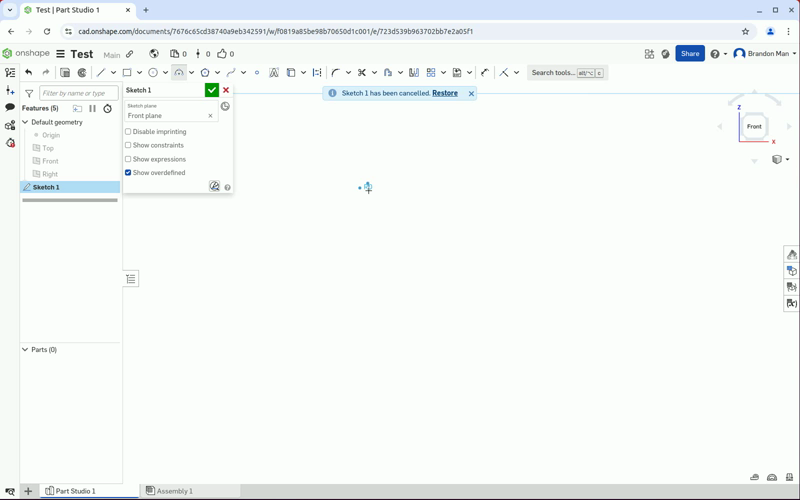
scroll(-6)
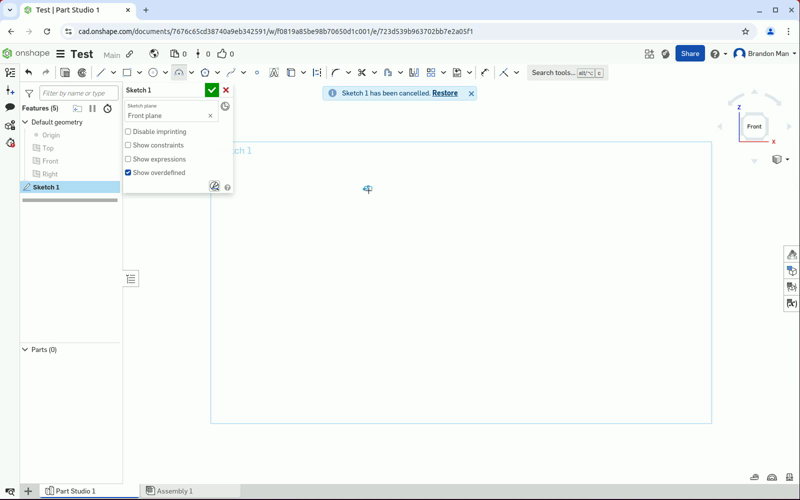
mouse_move(367, 188)
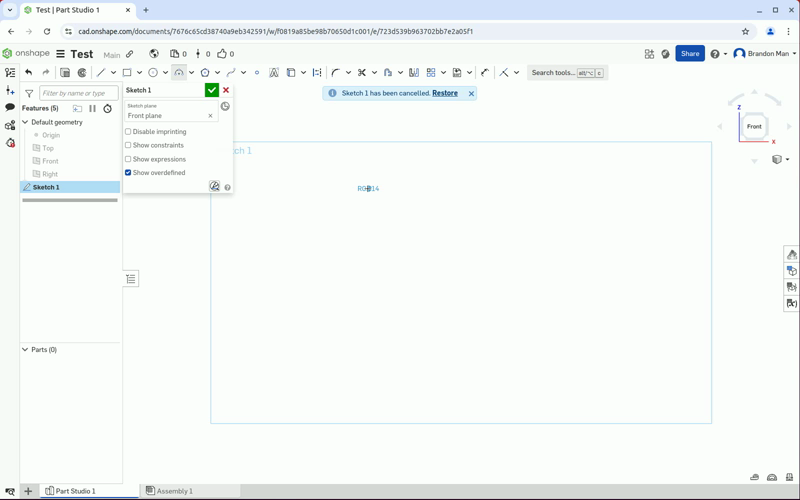
scroll(6)
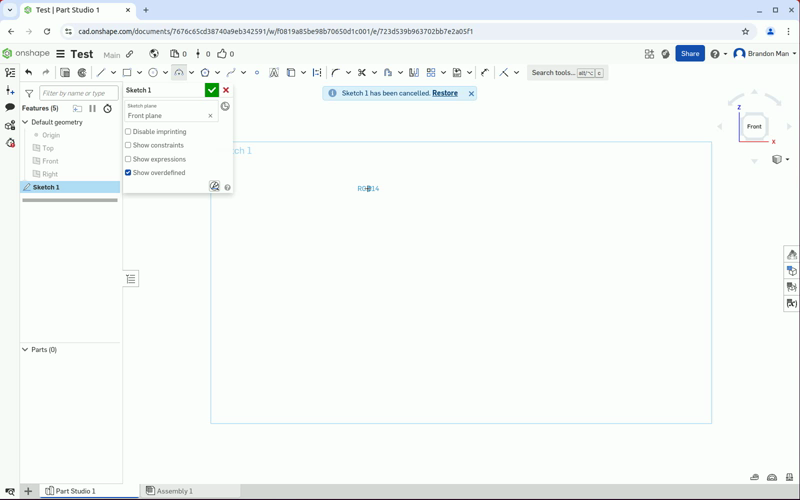
scroll(6)
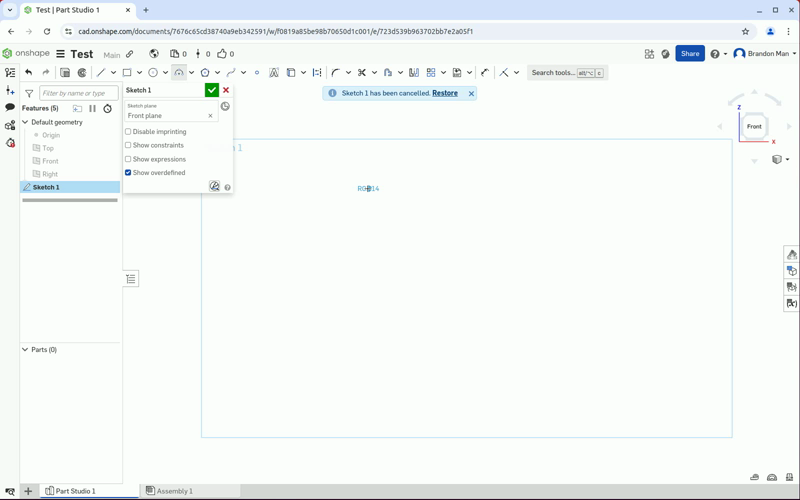
scroll(6)
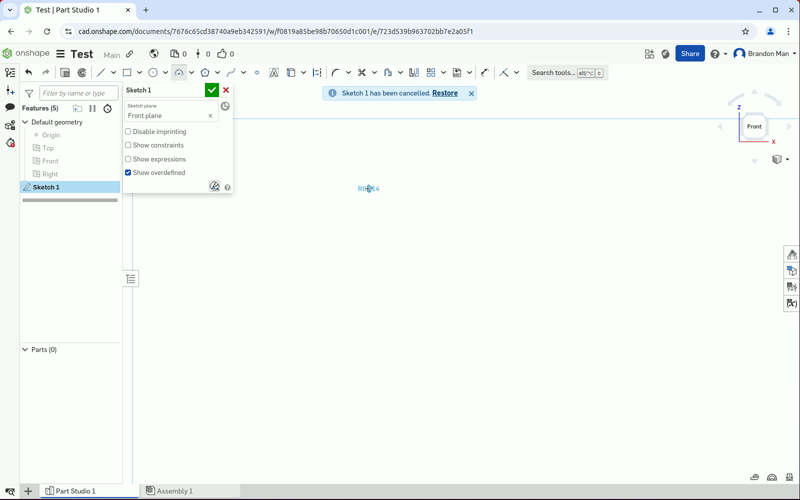
scroll(6)
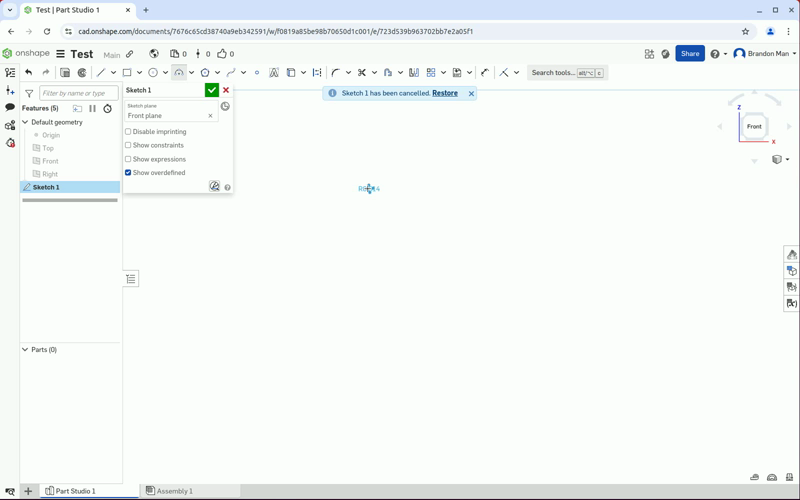
scroll(6)
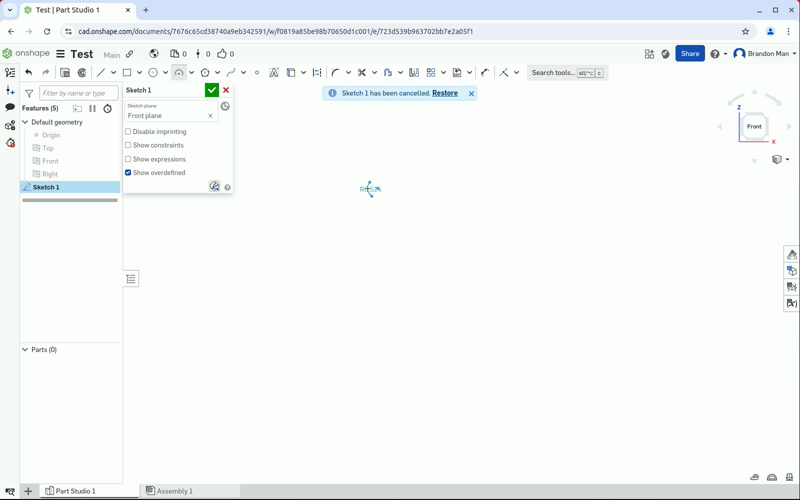
scroll(6)
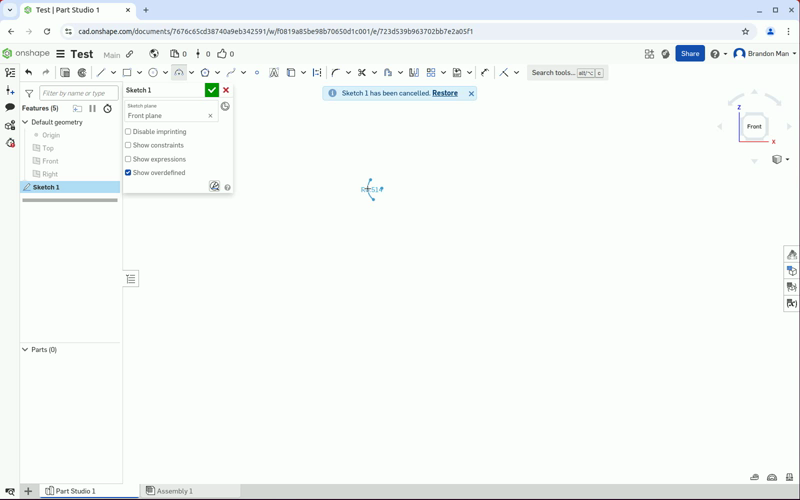
scroll(6)
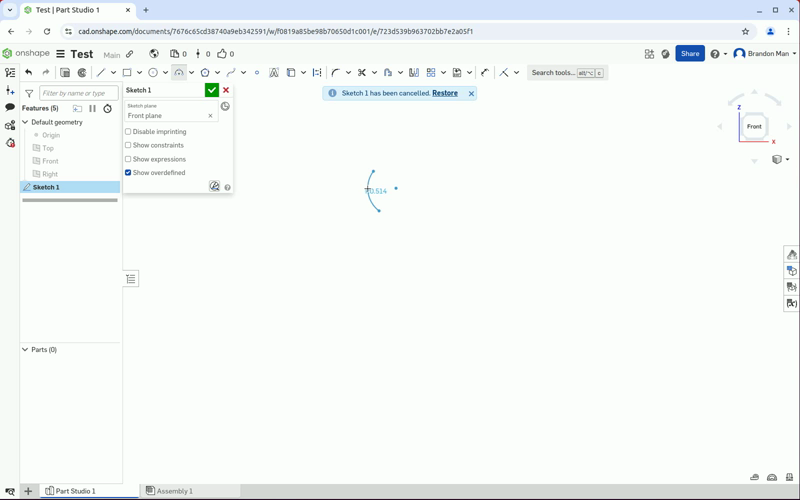
click(367, 188)
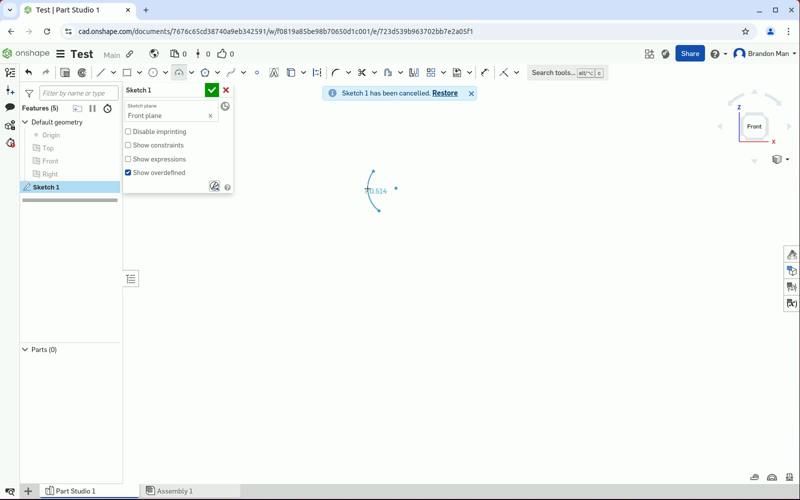
scroll(-6)
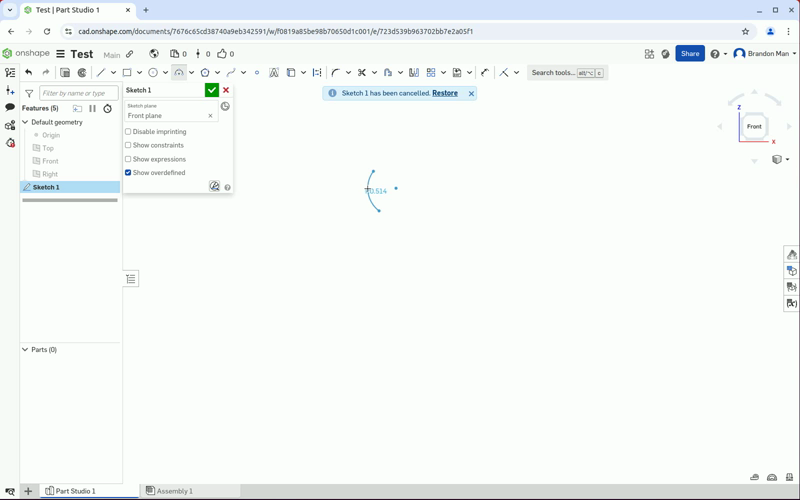
scroll(-6)
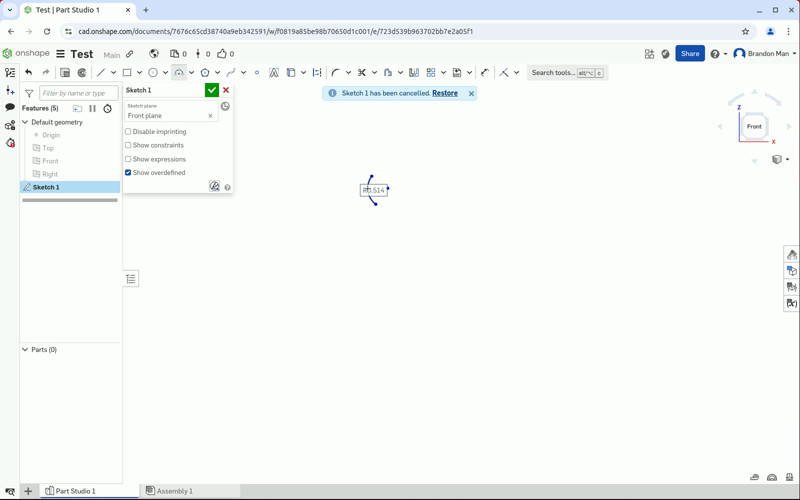
scroll(-6)
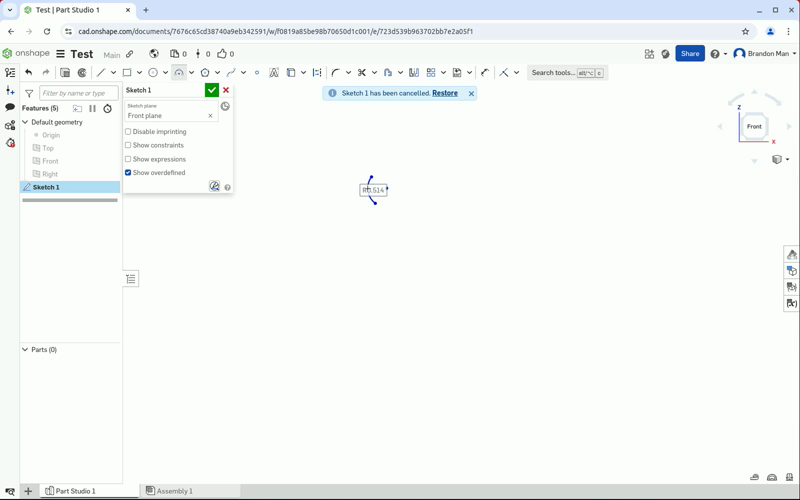
scroll(-6)
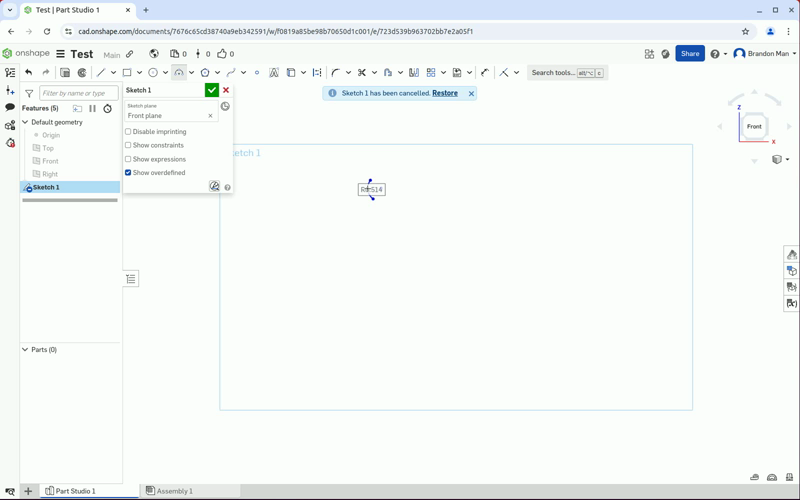
scroll(-6)
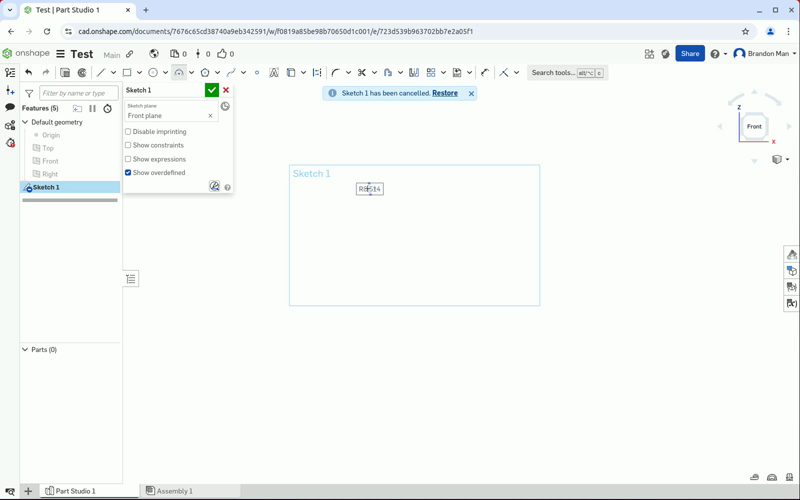
scroll(-6)
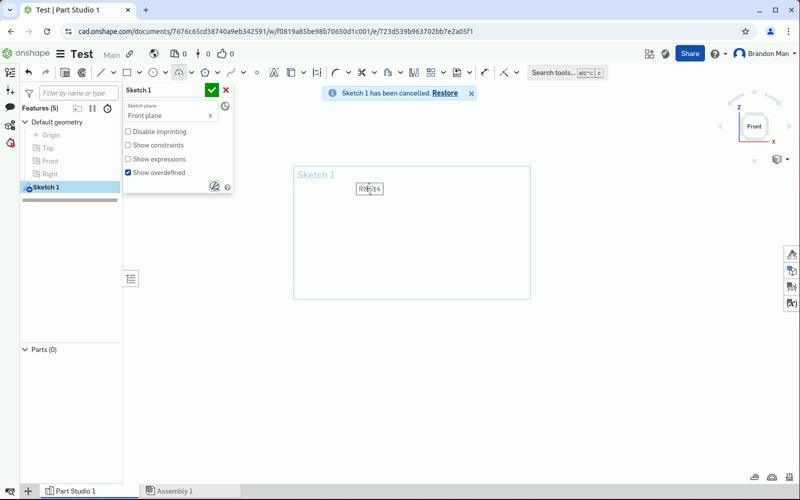
scroll(-6)
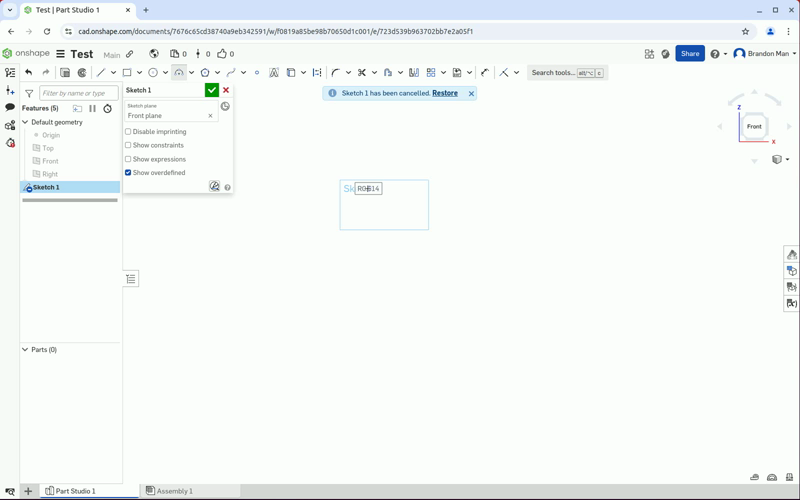
key_up(shift)
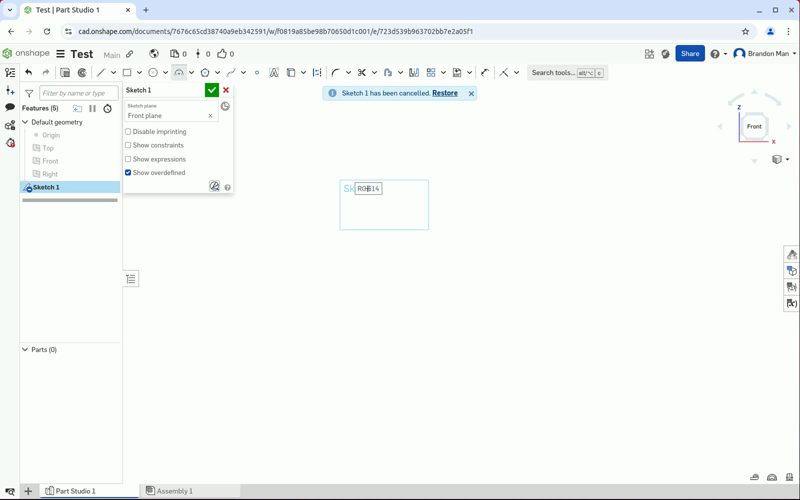
key(esc)
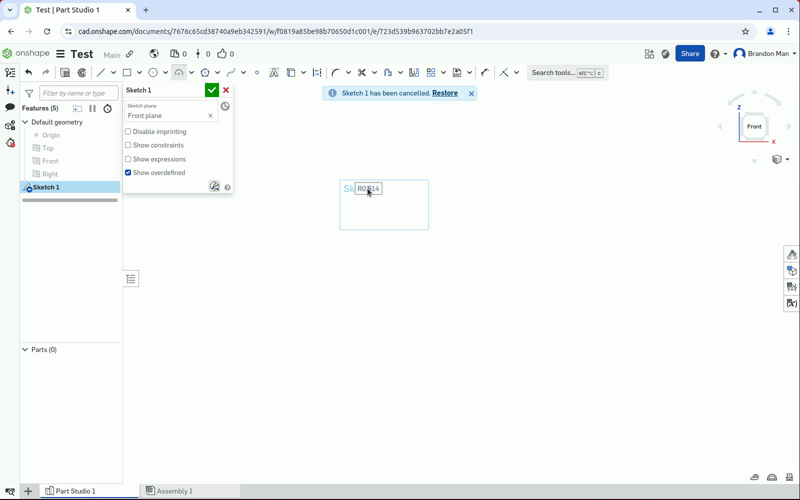
key(l)
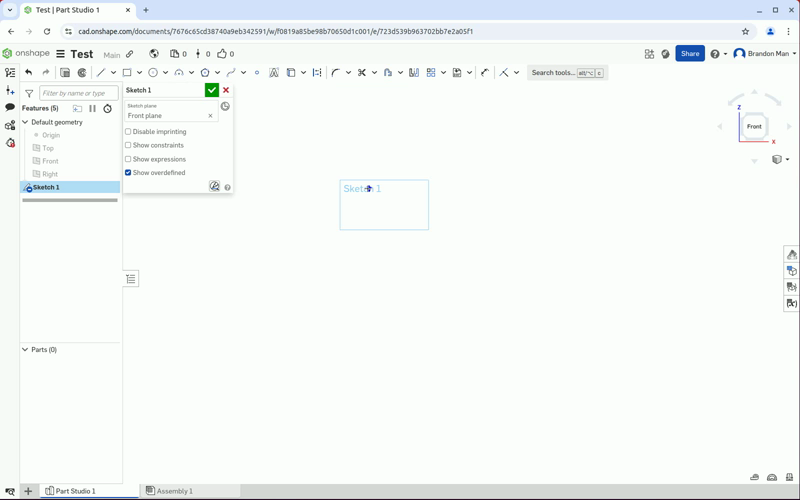
mouse_move(368, 190)
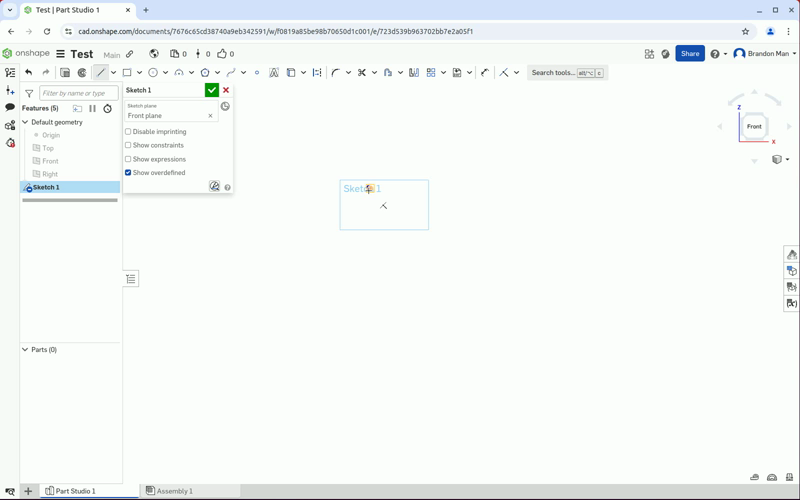
scroll(6)
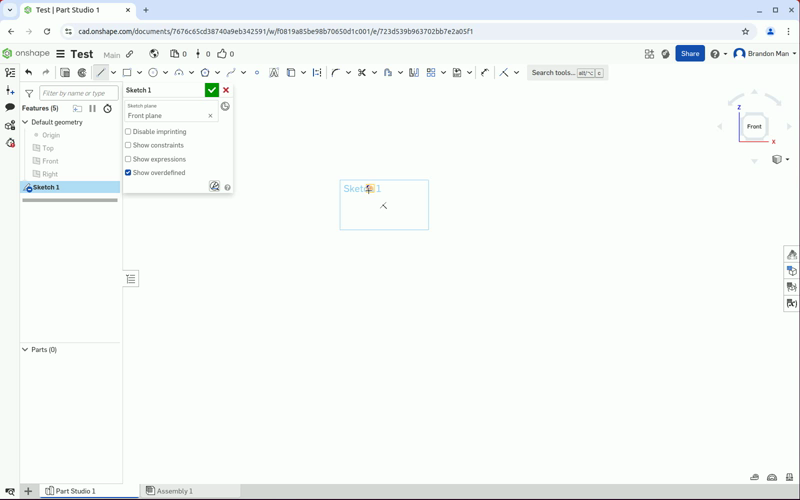
scroll(6)
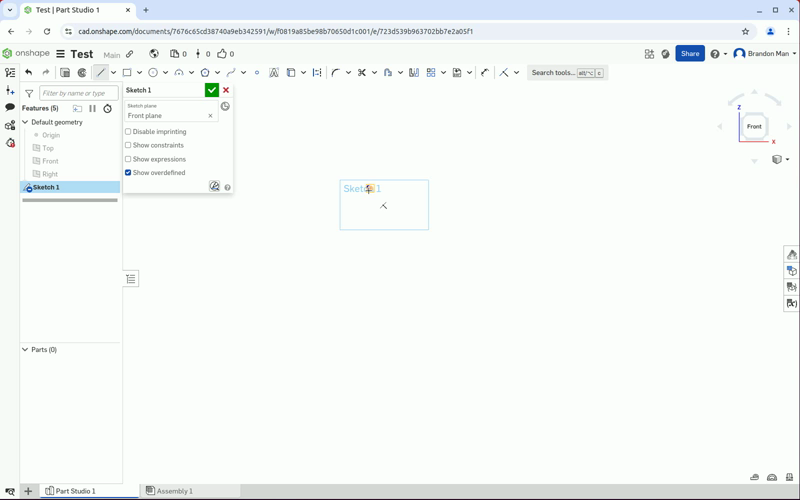
scroll(6)
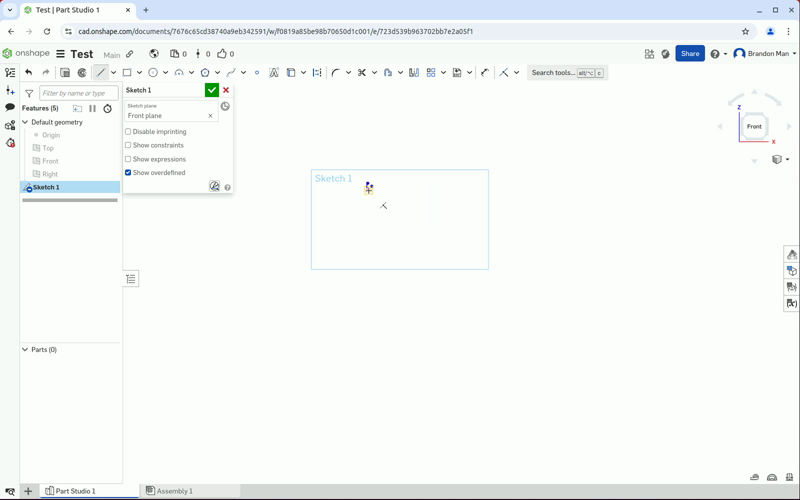
scroll(6)
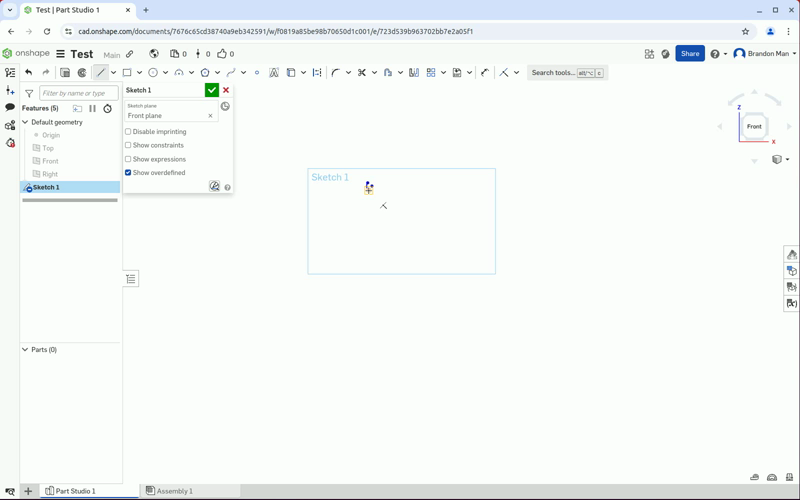
scroll(6)
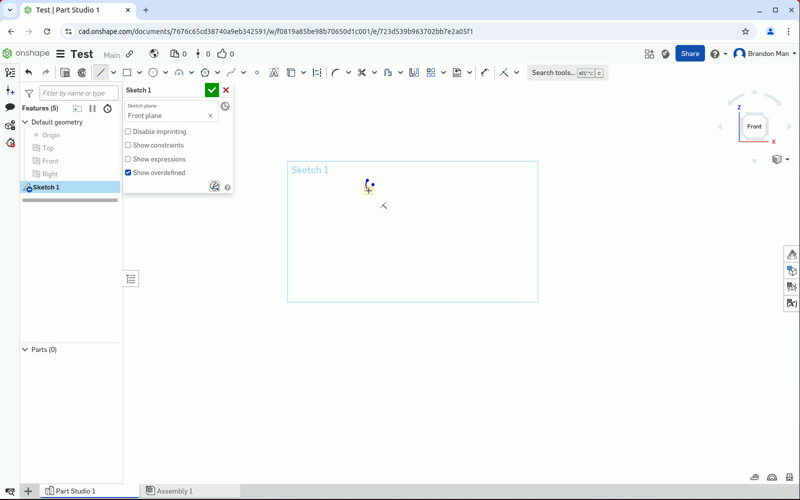
scroll(6)
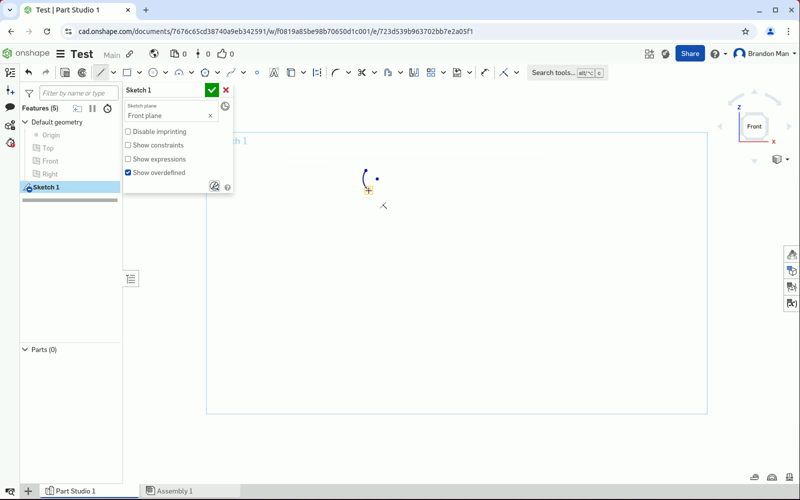
scroll(6)
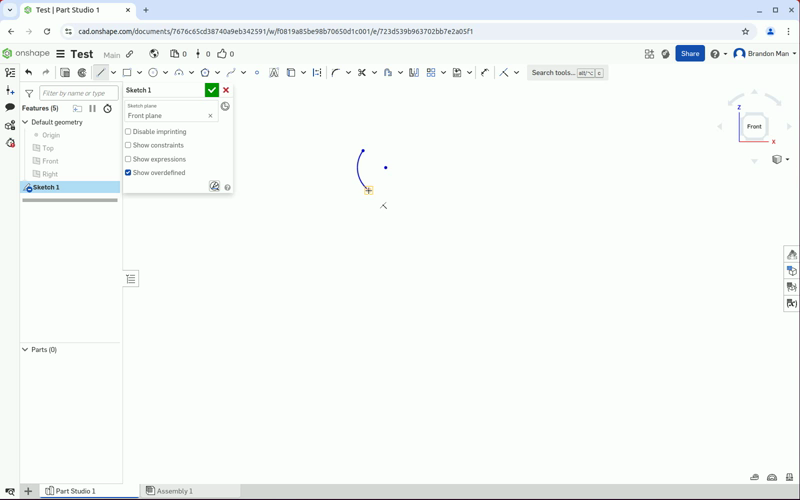
click(368, 190)
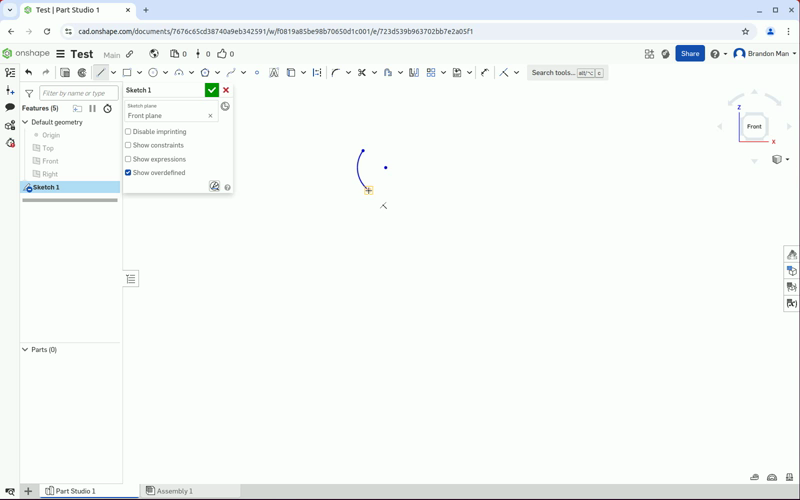
scroll(-6)
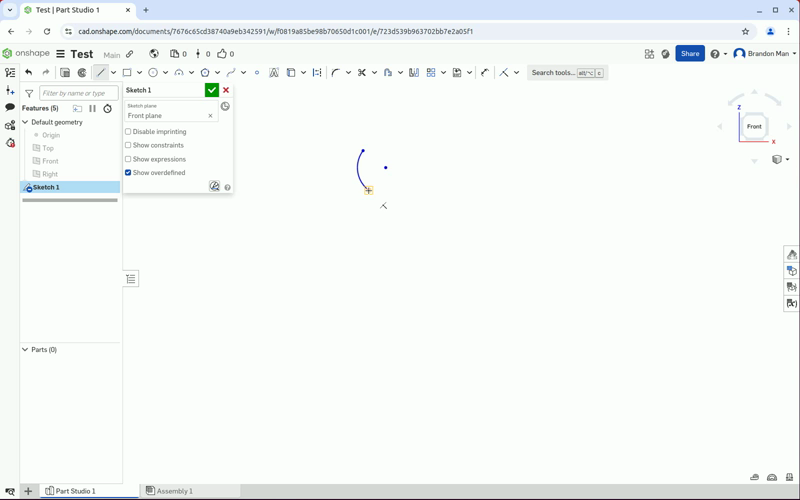
scroll(-6)
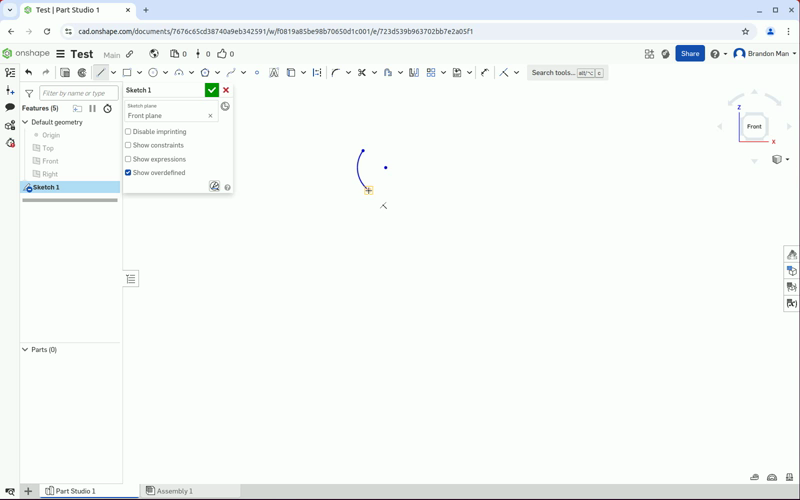
scroll(-6)
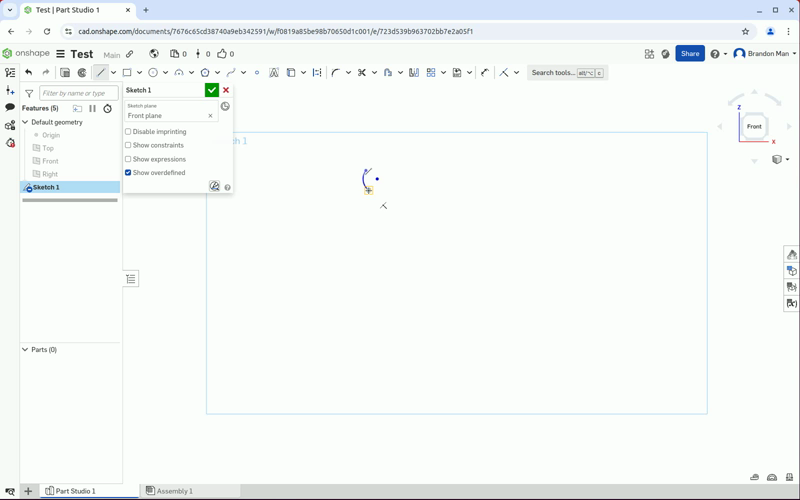
scroll(-6)
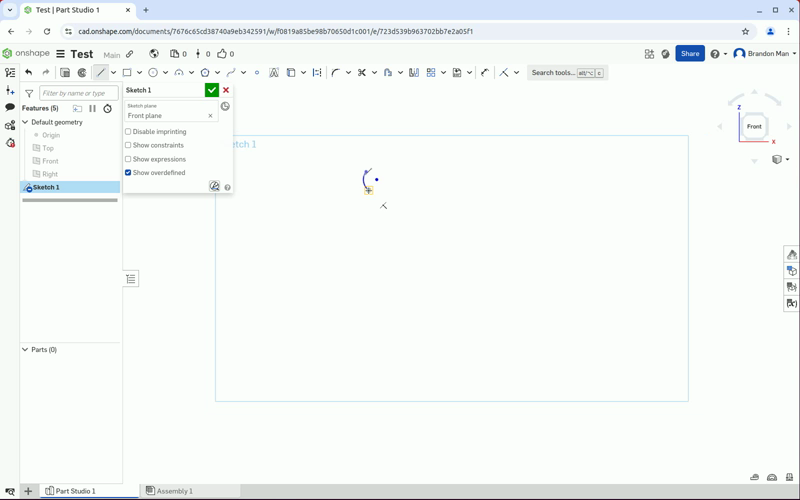
scroll(-6)
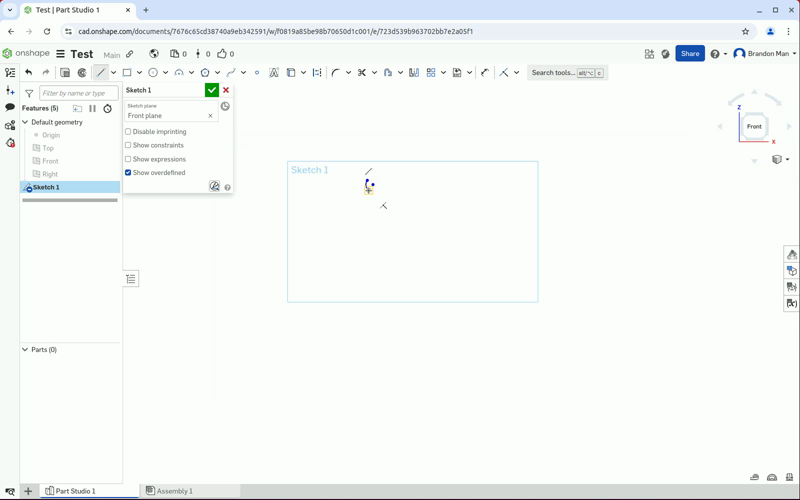
scroll(-6)
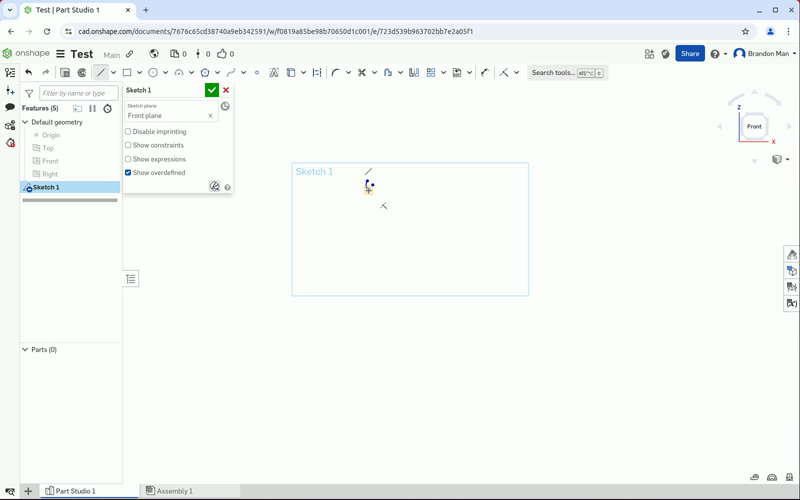
scroll(-6)
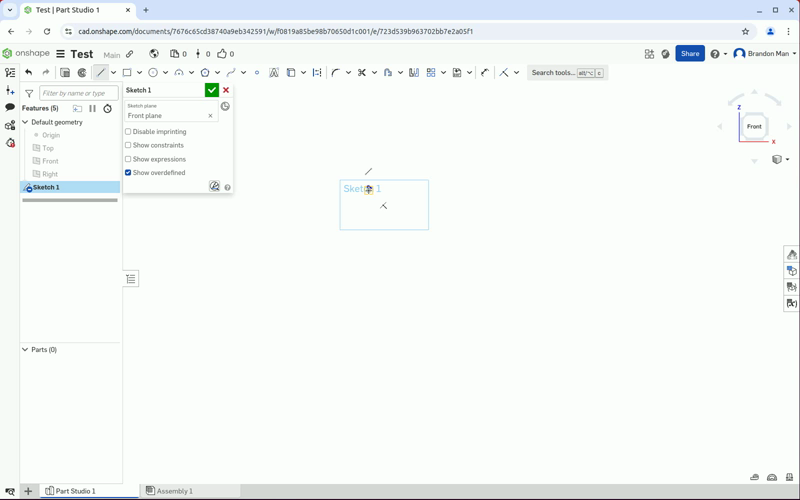
mouse_move(398, 190)
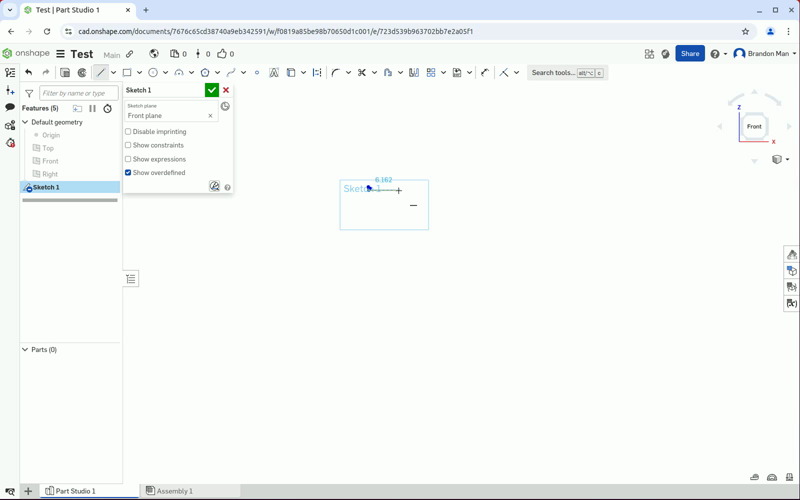
key_down(shift)
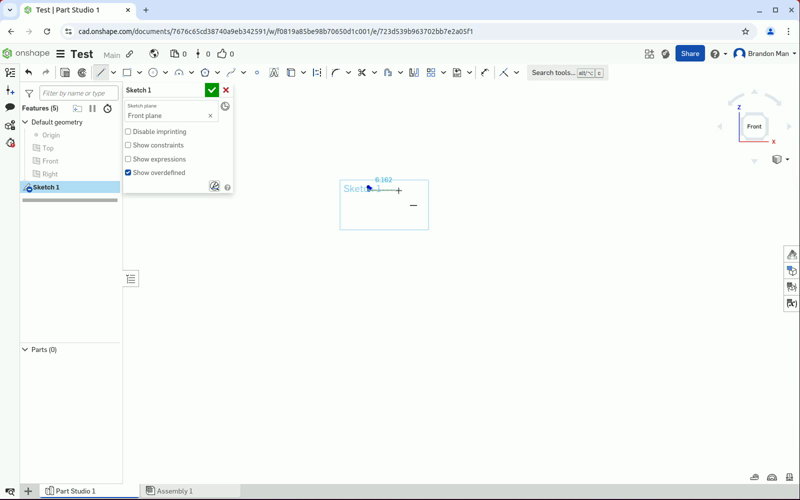
mouse_move(368, 186)
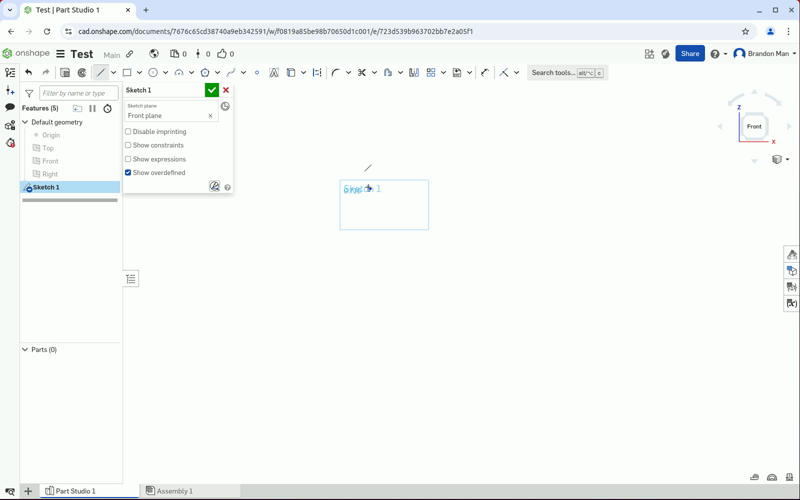
scroll(6)
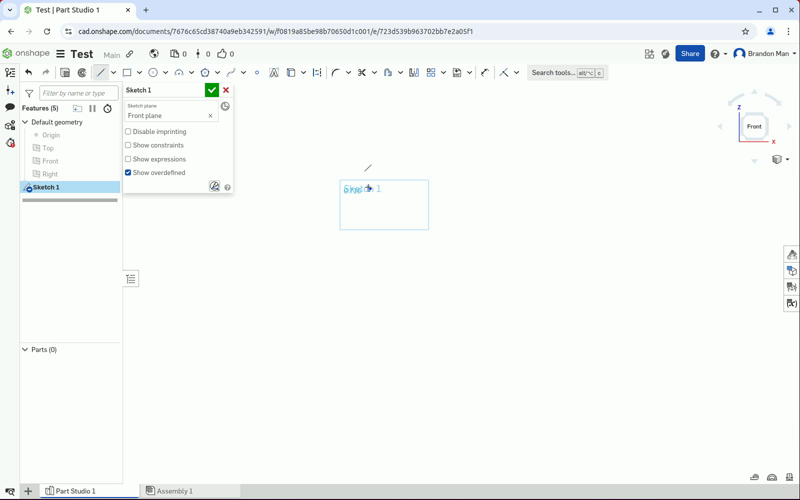
scroll(6)
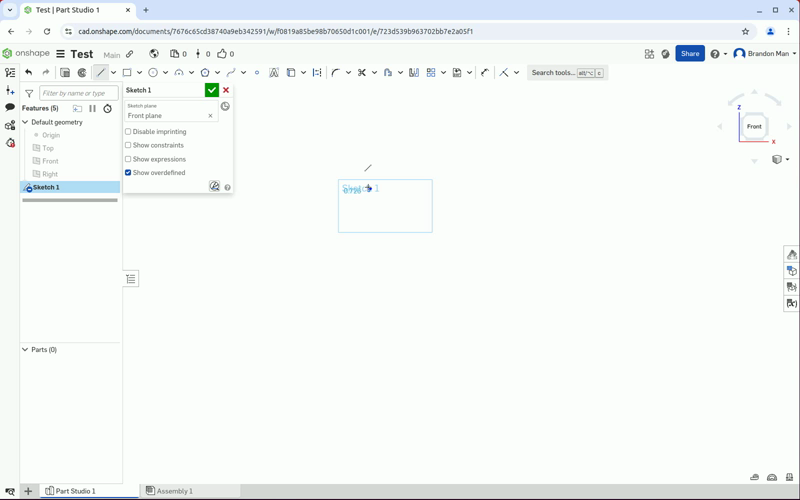
scroll(6)
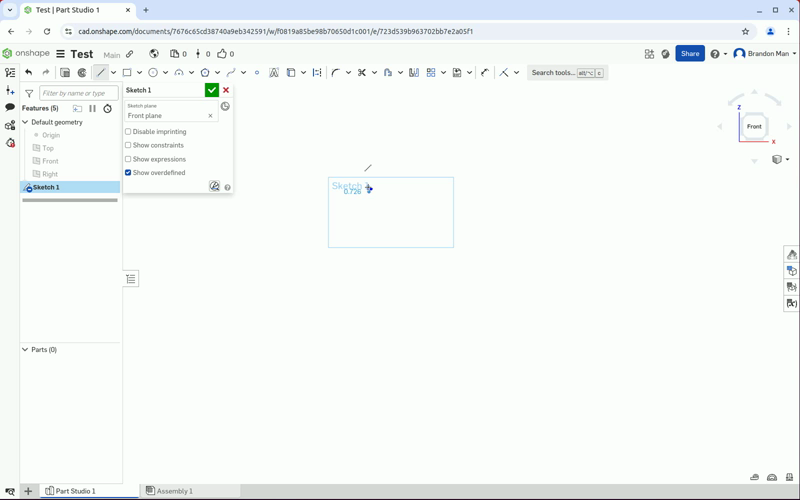
scroll(6)
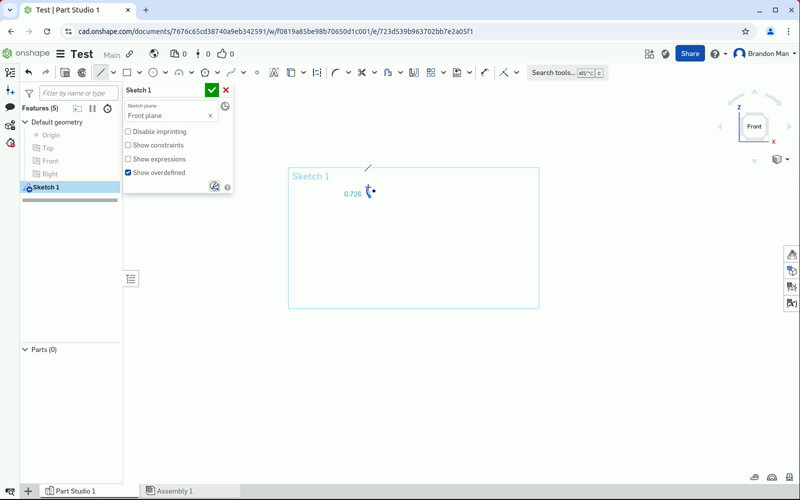
scroll(6)
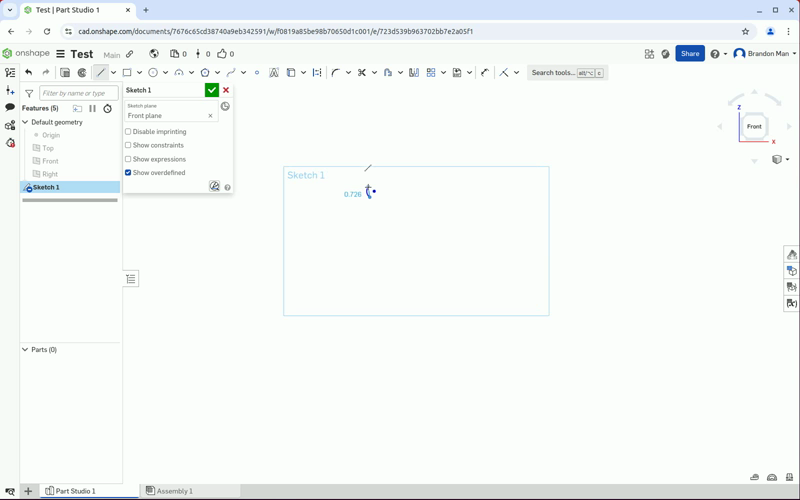
scroll(6)
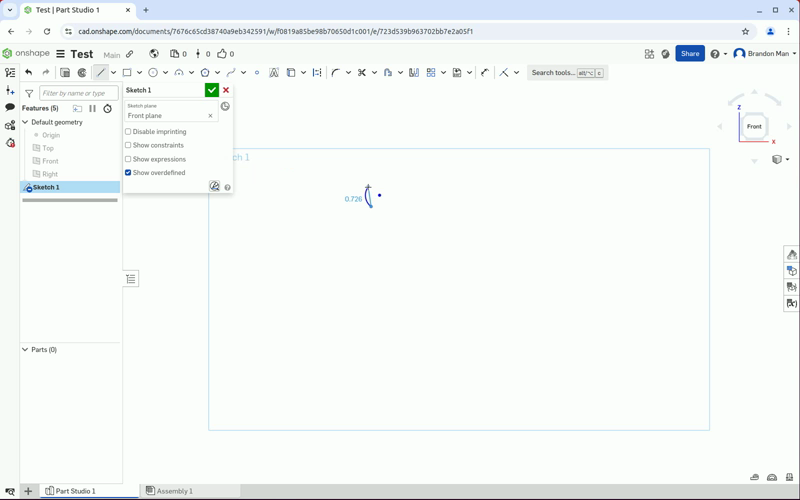
scroll(6)
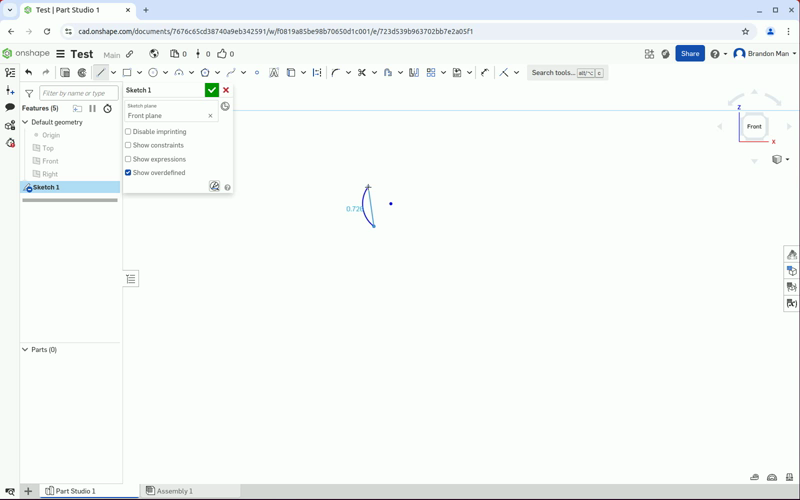
key_up(shift)
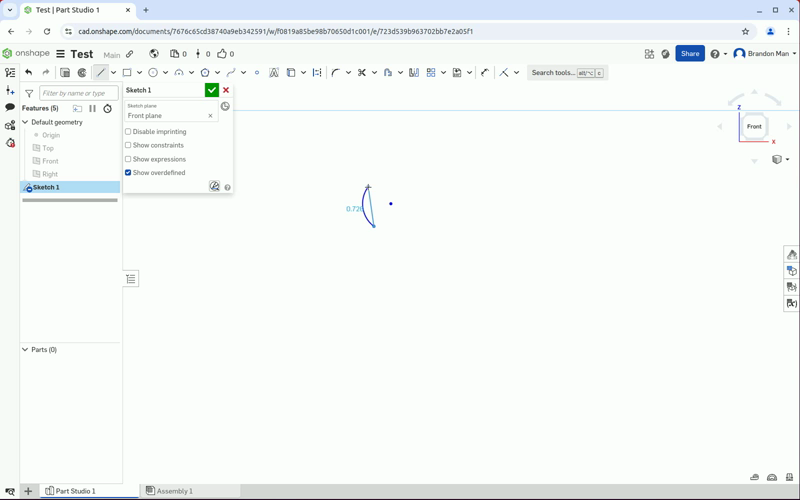
click(368, 186)
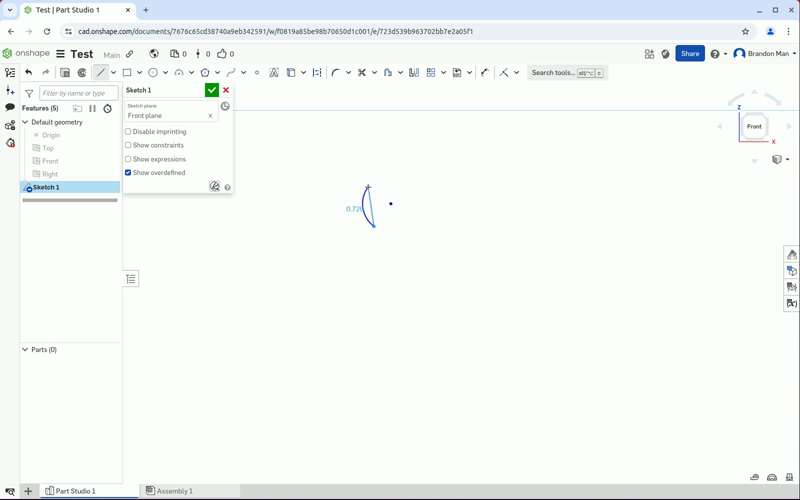
scroll(-6)
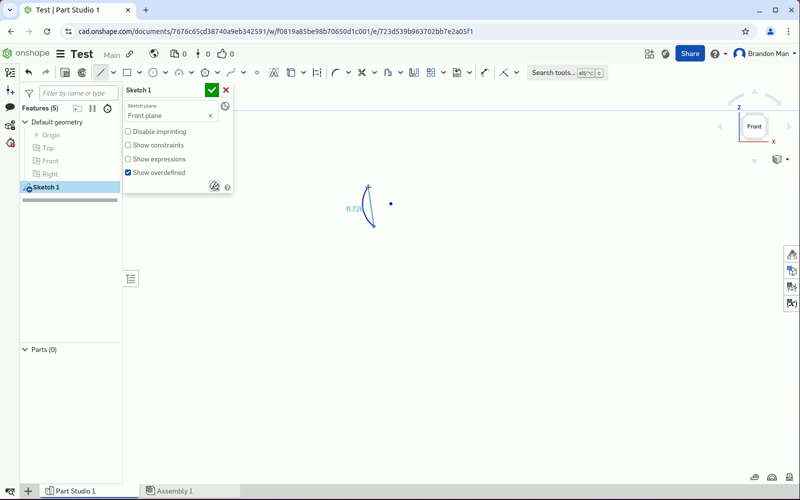
scroll(-6)
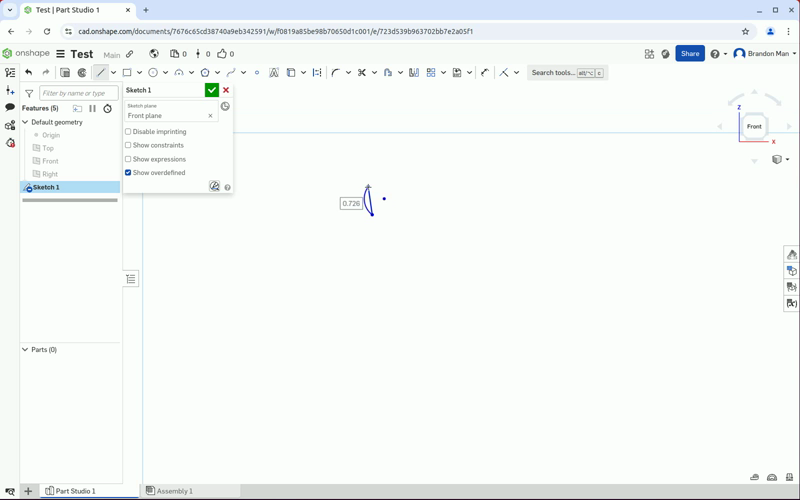
scroll(-6)
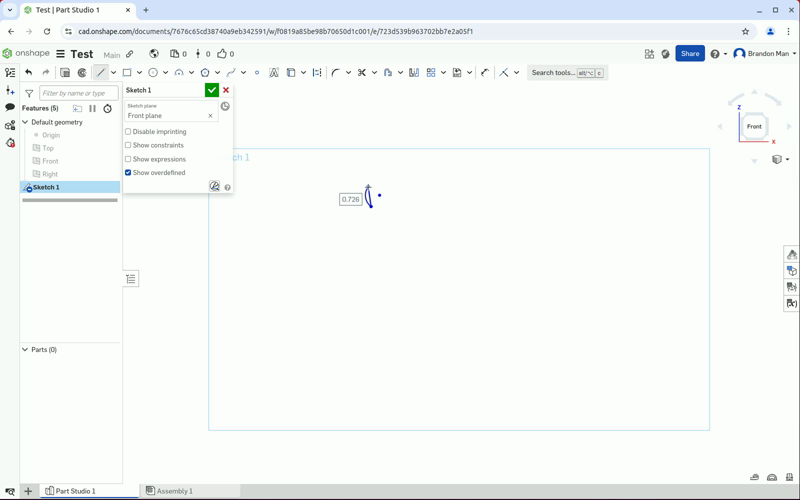
scroll(-6)
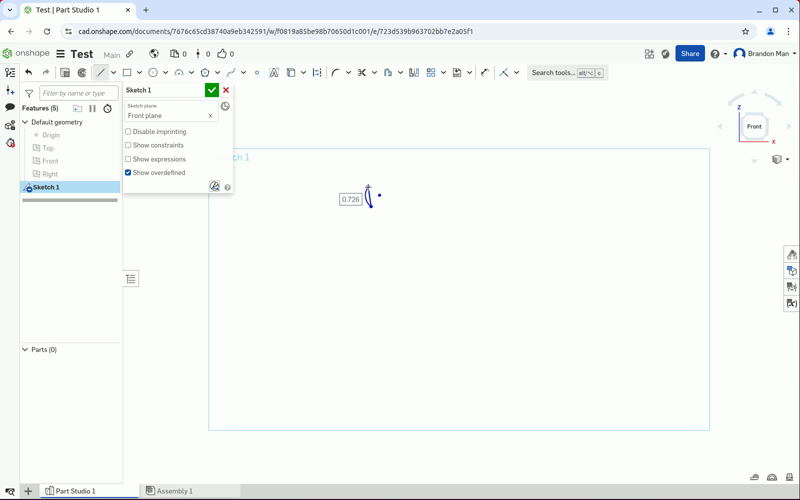
scroll(-6)
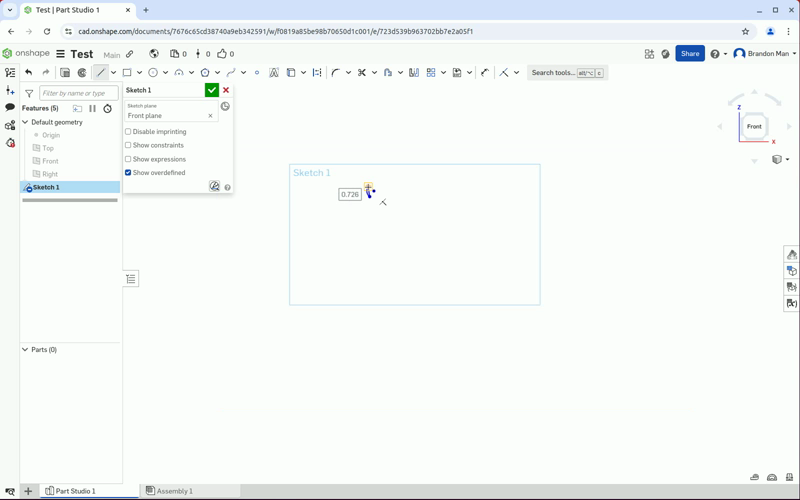
scroll(-6)
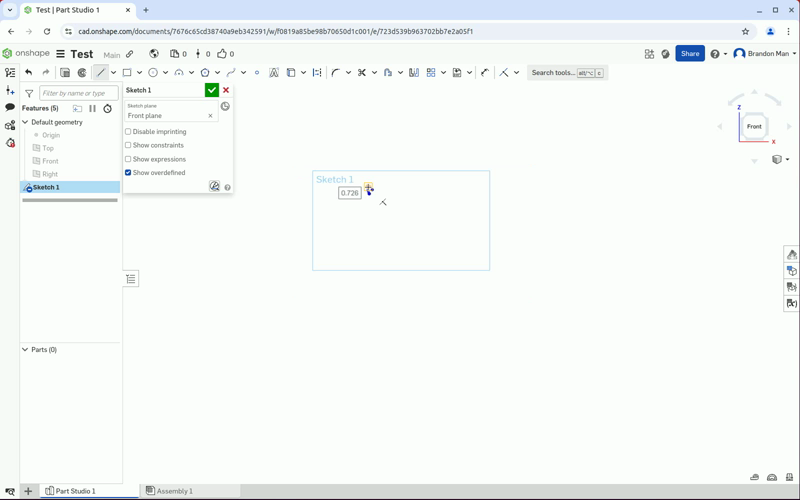
scroll(-6)
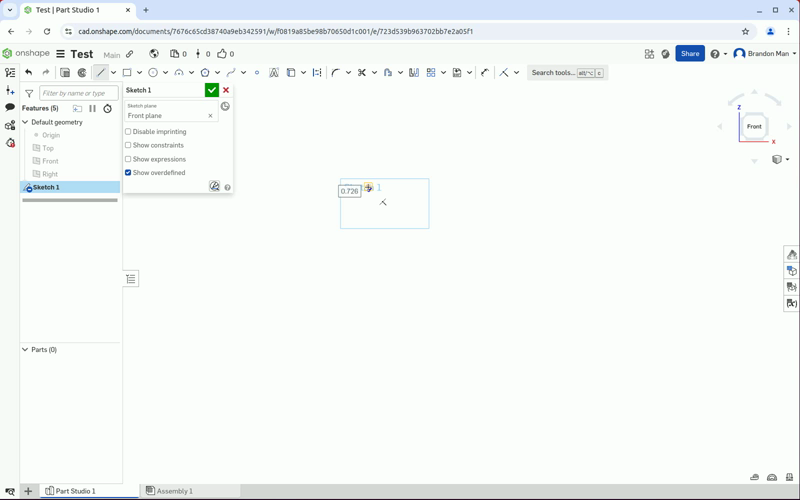
key(esc)
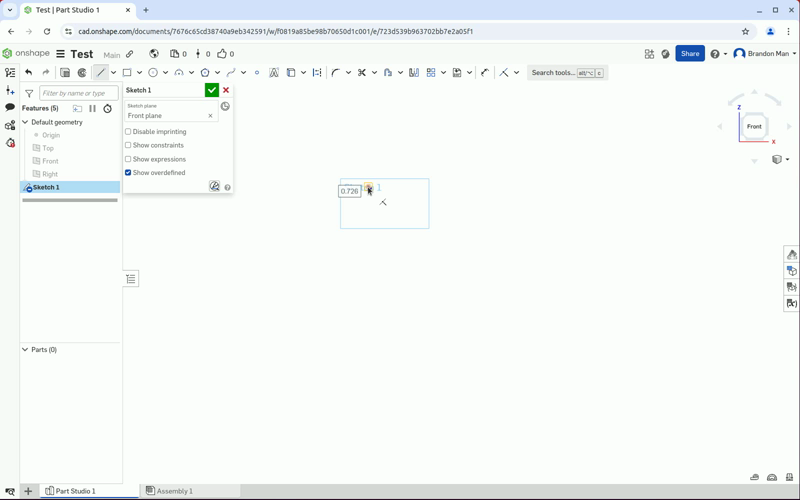
mouse_move(368, 187)
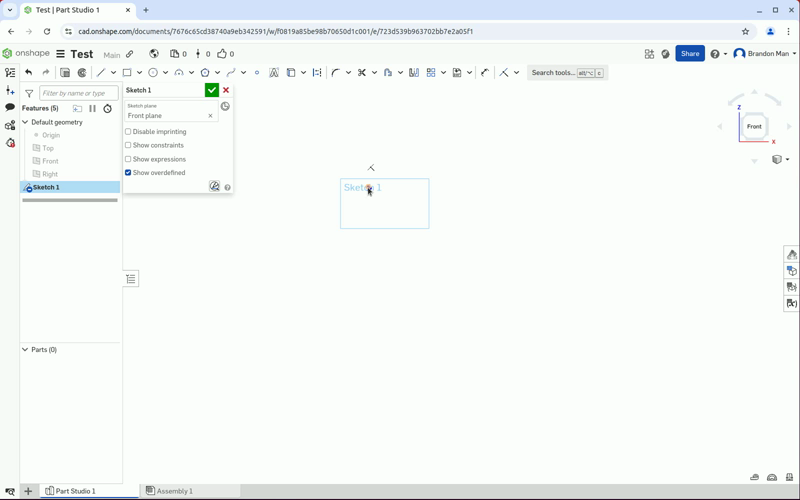
scroll(6)
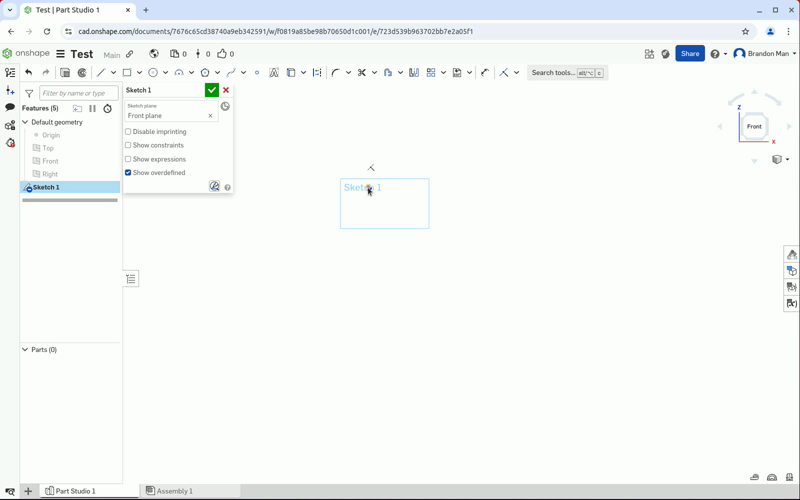
scroll(6)
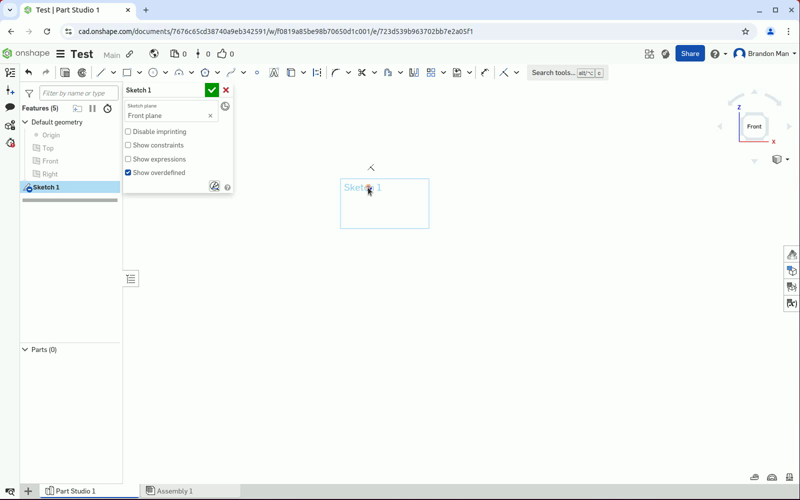
scroll(6)
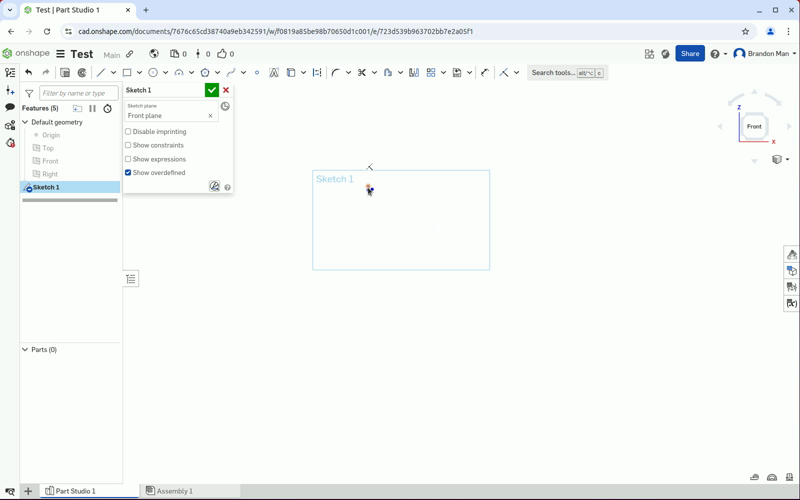
scroll(6)
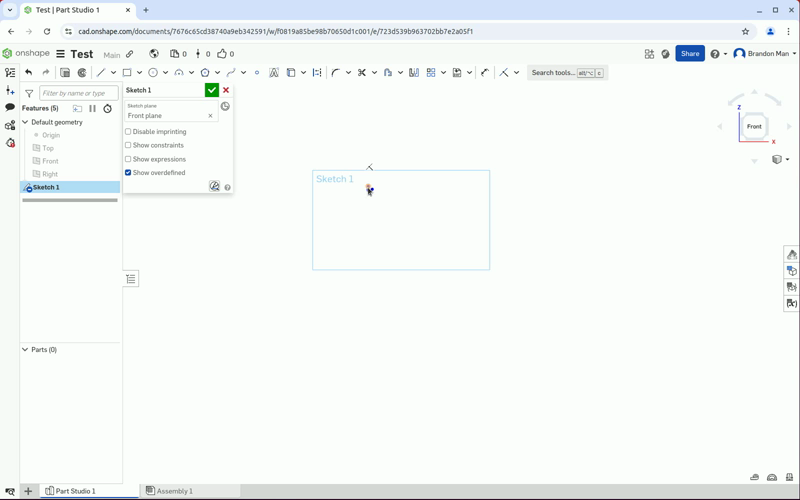
scroll(6)
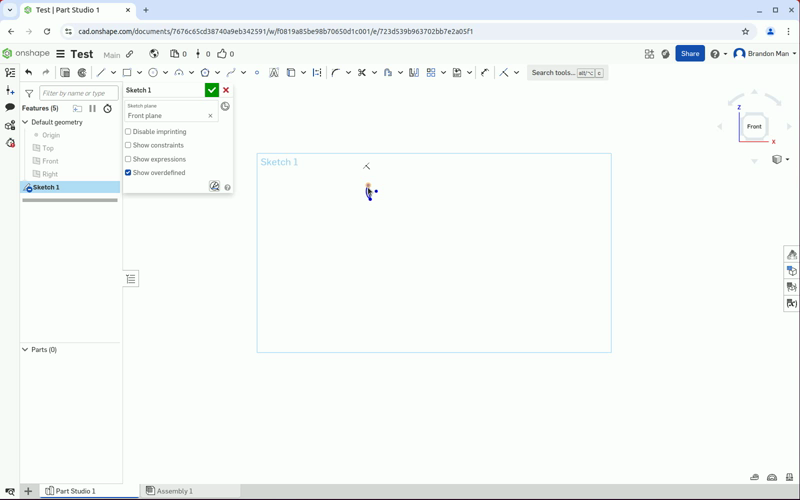
scroll(6)
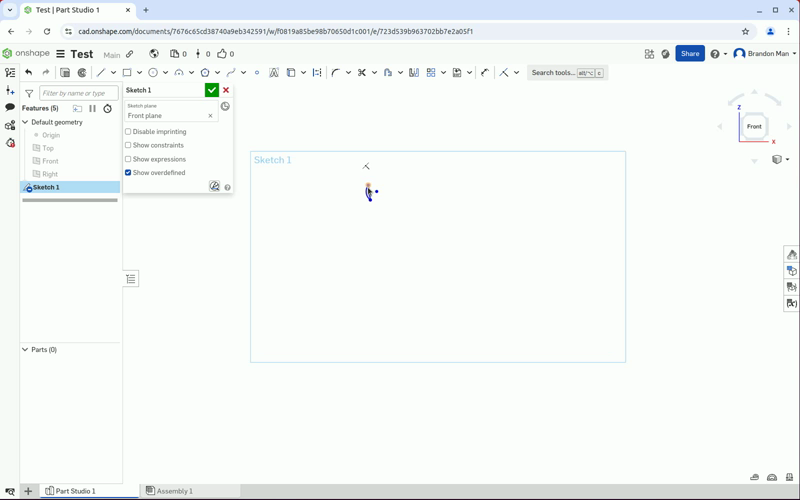
scroll(6)
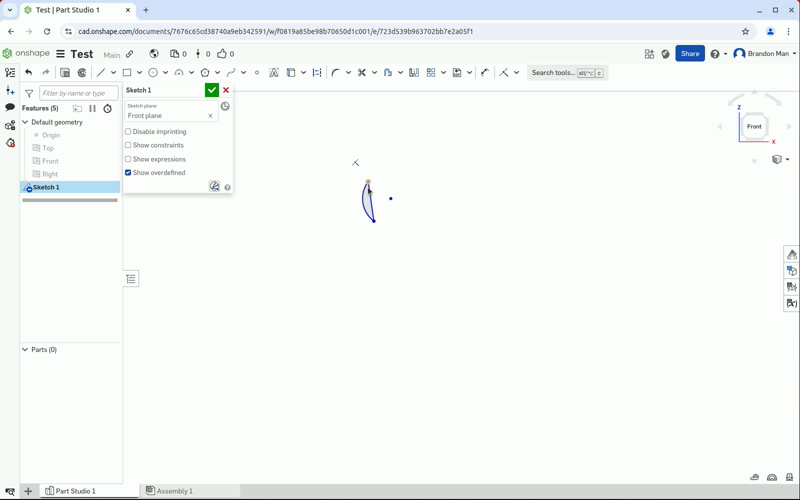
click(368, 187)
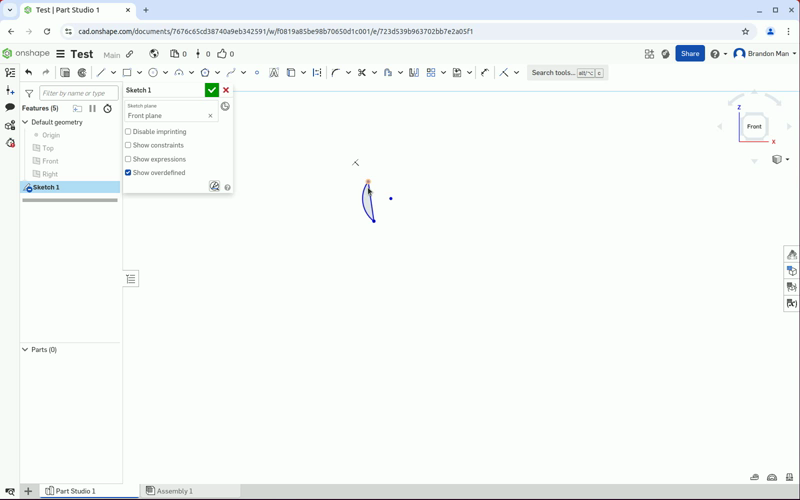
scroll(-6)
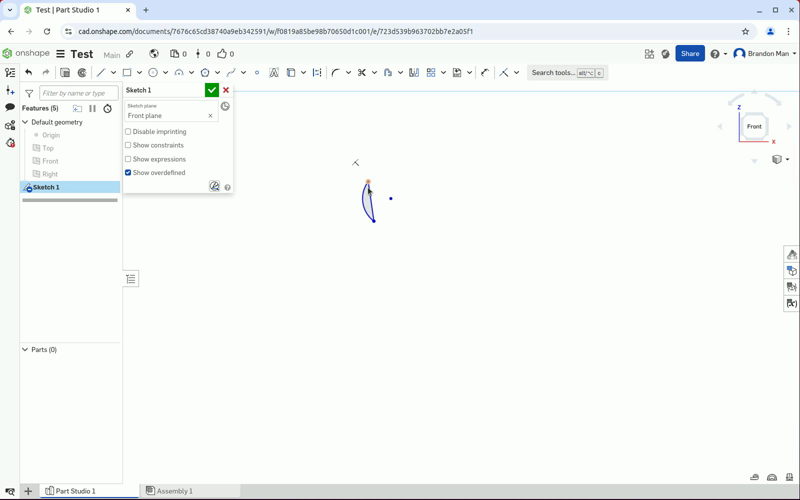
scroll(-6)
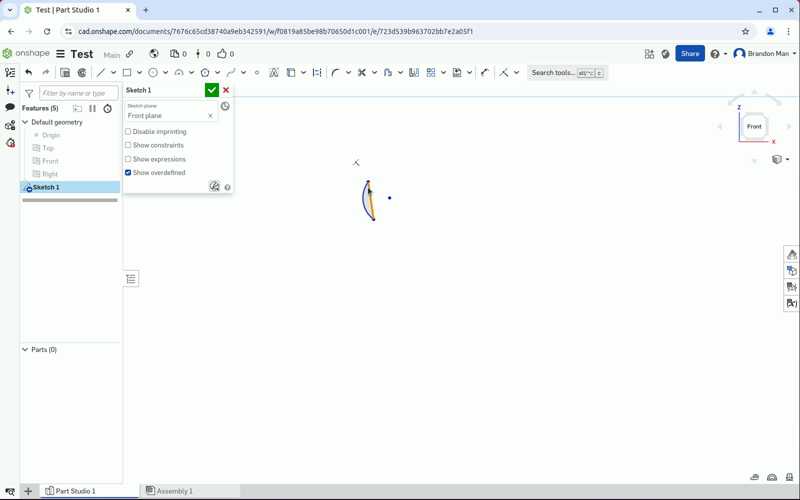
scroll(-6)
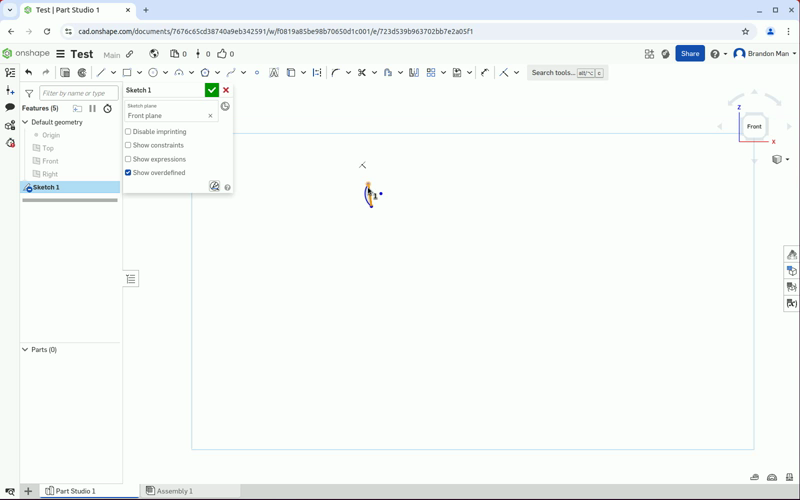
scroll(-6)
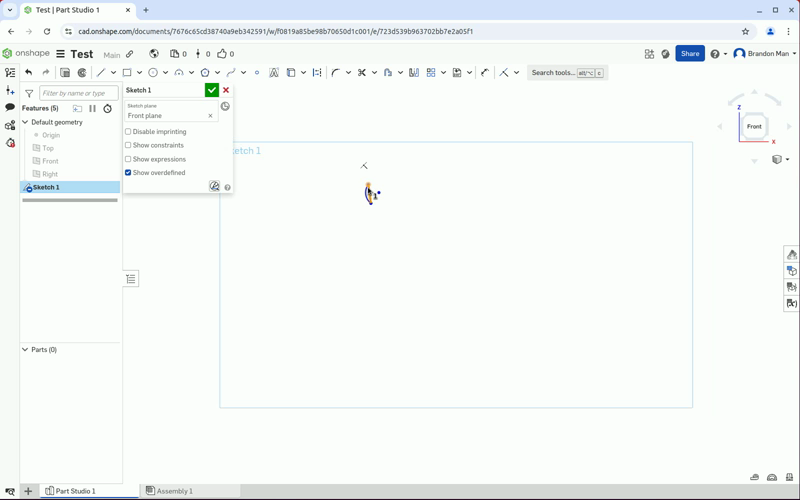
scroll(-6)
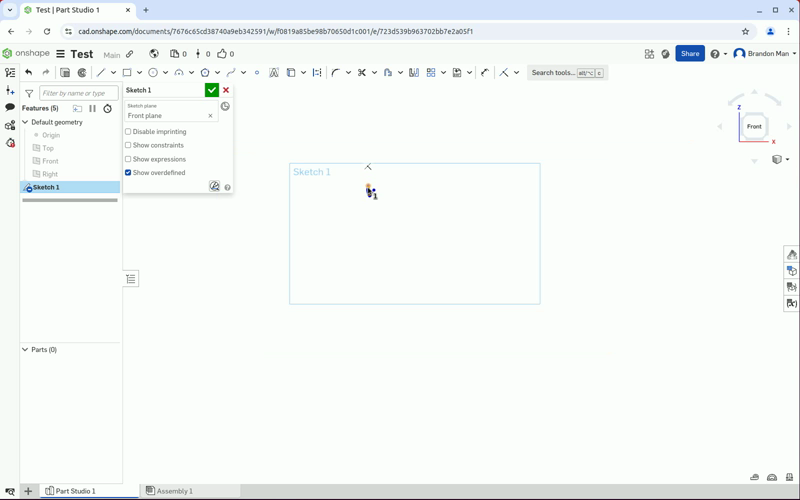
scroll(-6)
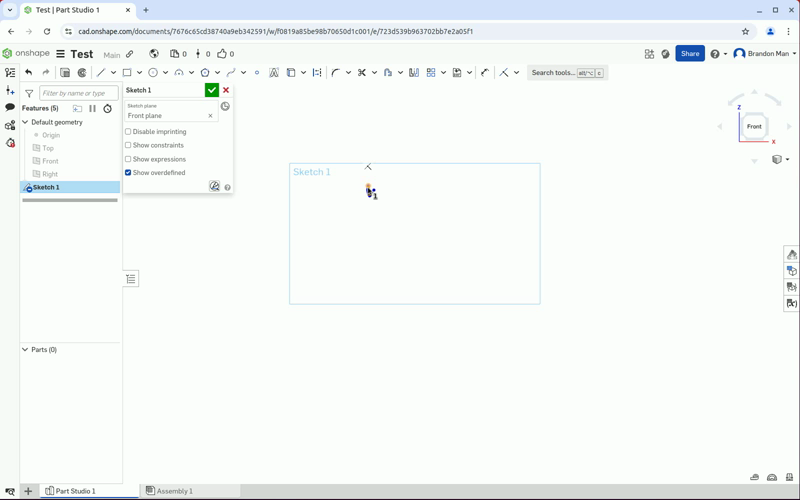
scroll(-6)
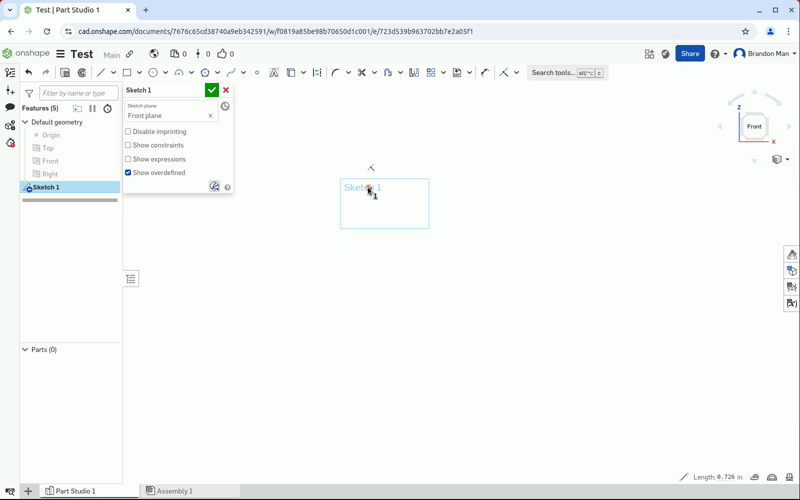
mouse_move(73, 352)
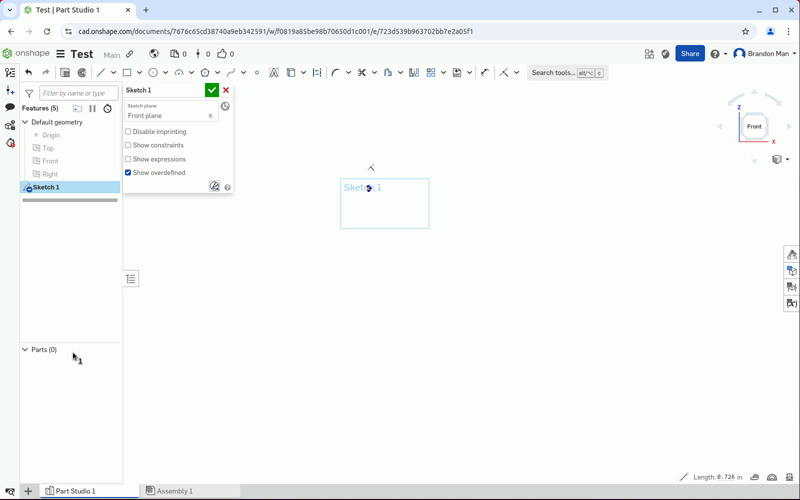
key(shift+y)
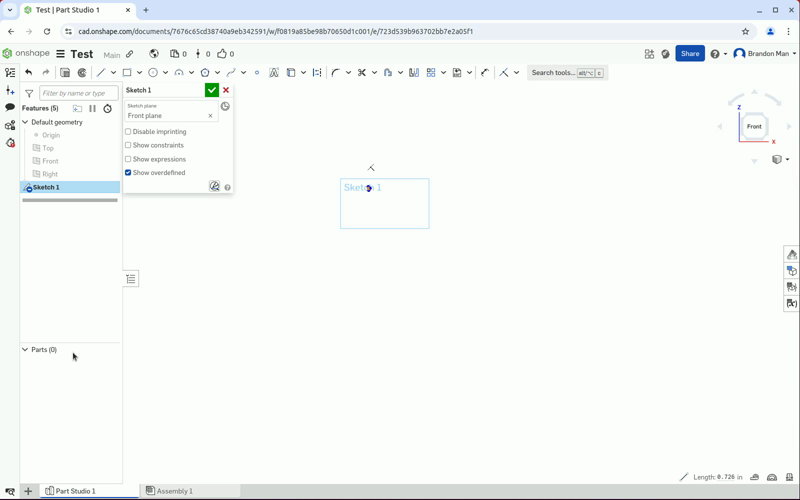
key(shift+e)
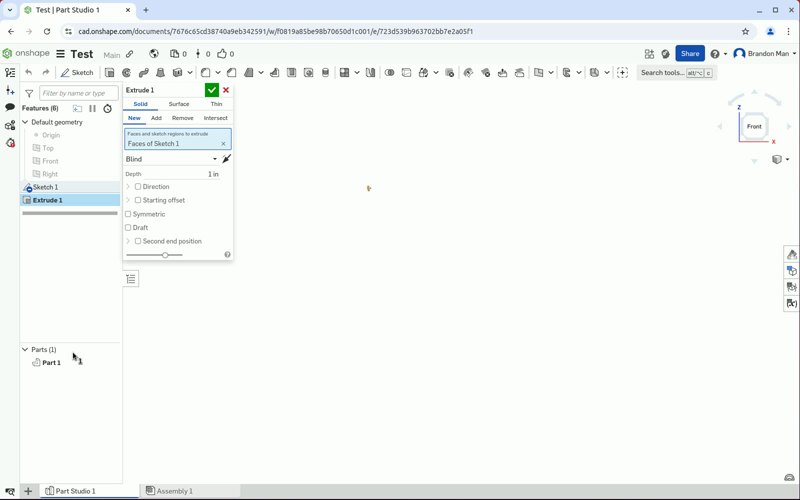
mouse_move(143, 106)
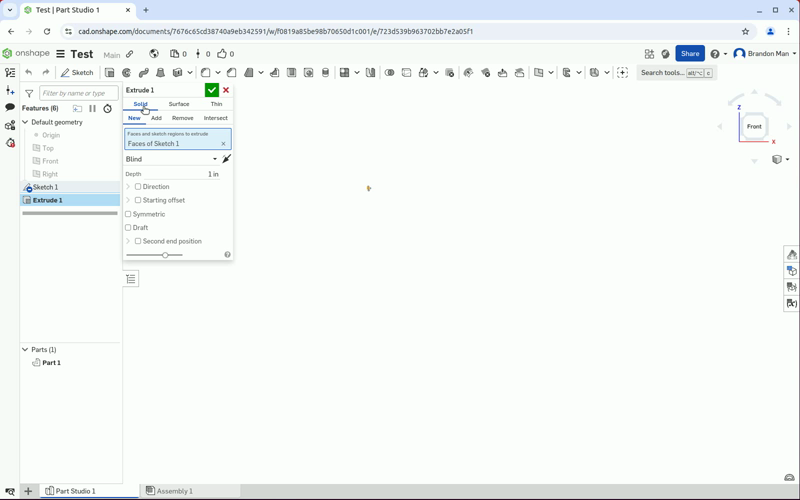
click(143, 106)
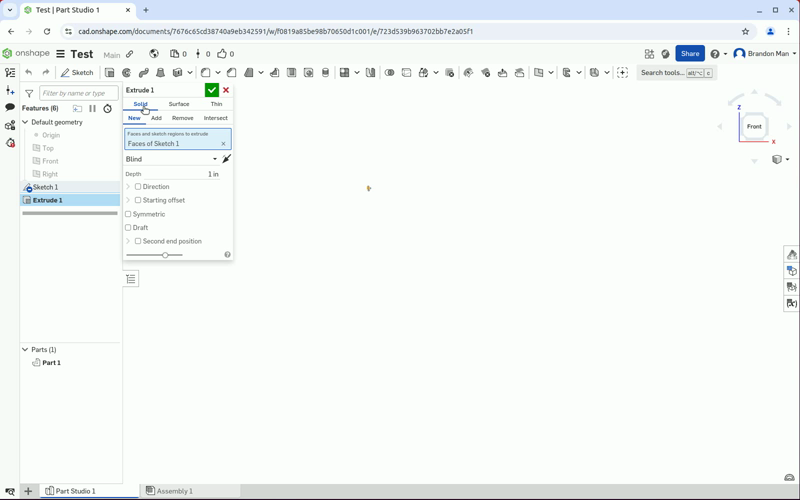
mouse_move(137, 120)
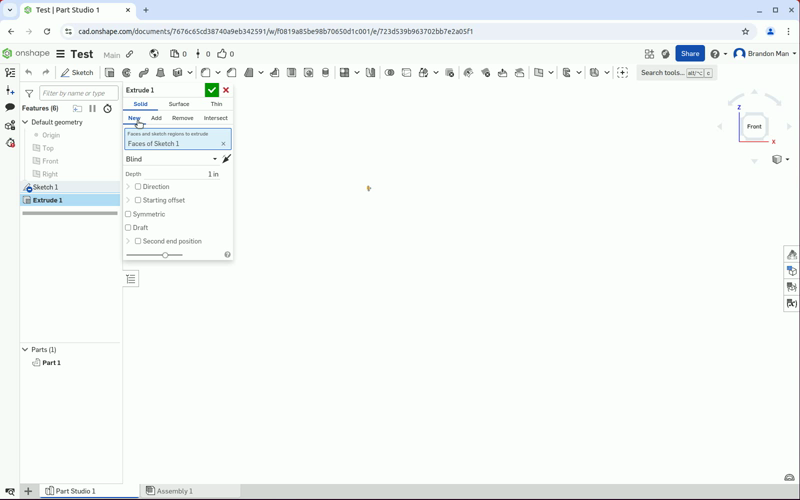
click(137, 120)
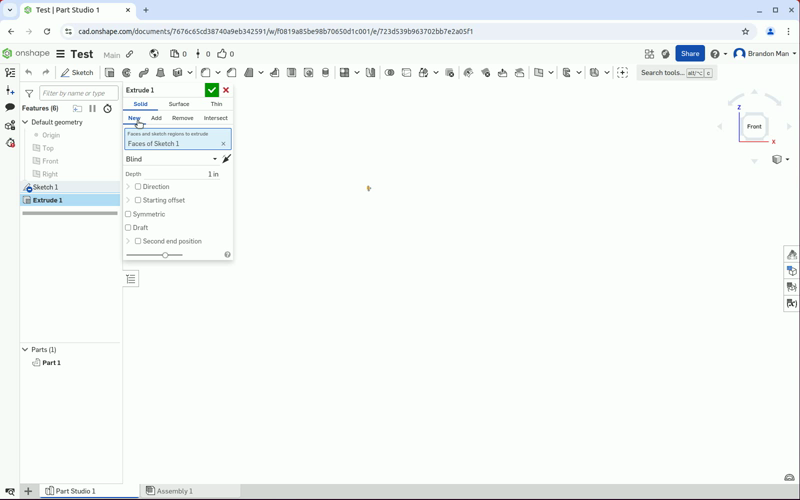
key(tab, 4)
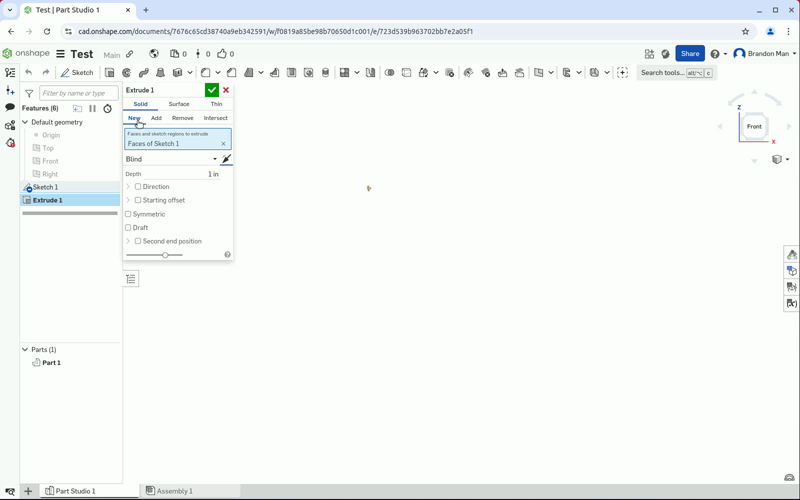
text(0.241)
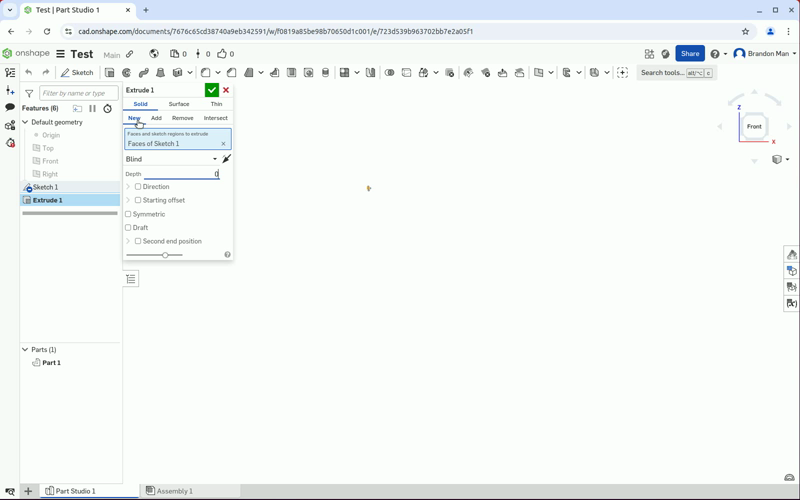
key(enter)
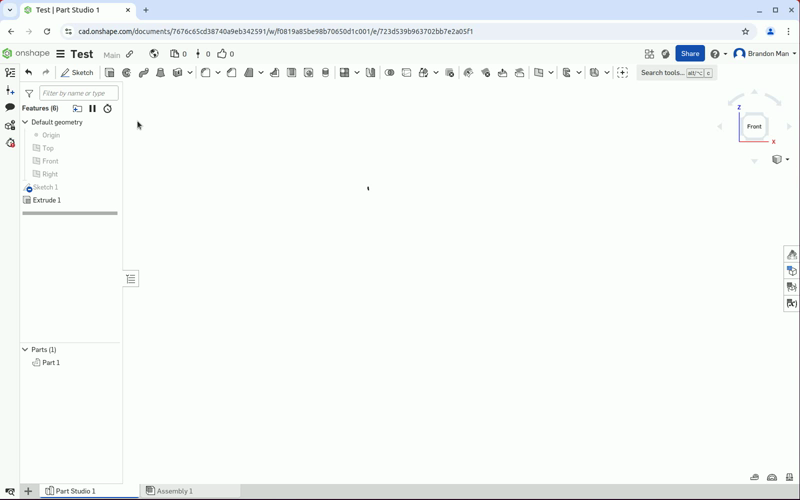
key(shift+h)
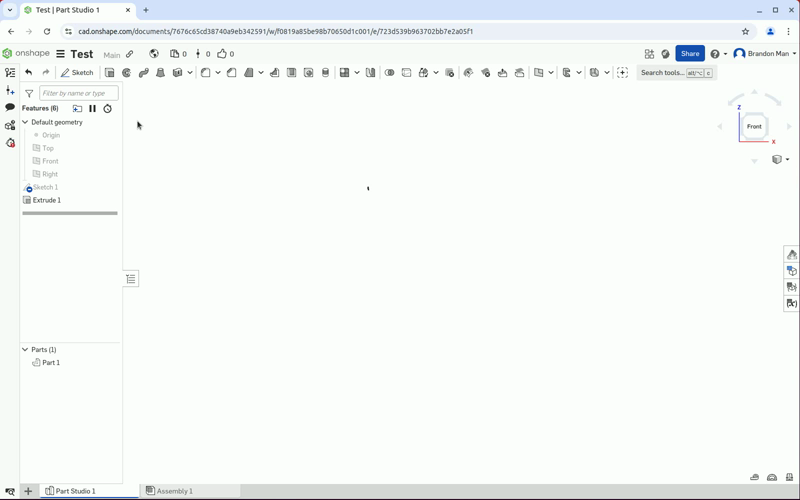
key(shift+h)
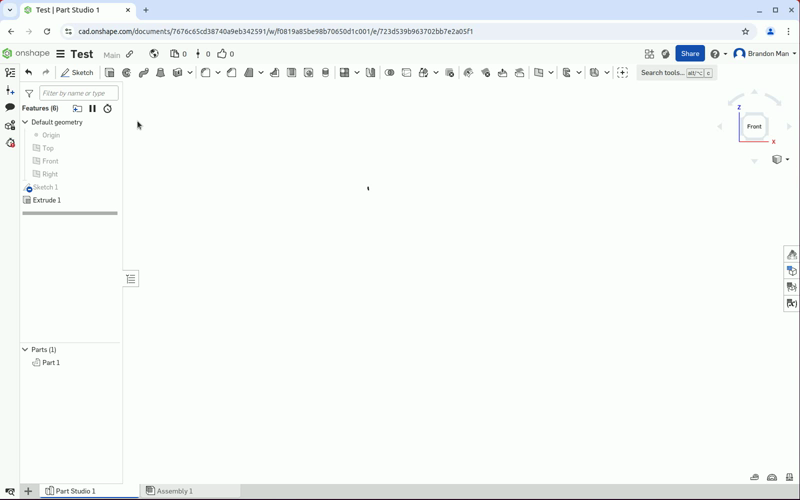
mouse_move(73, 189)
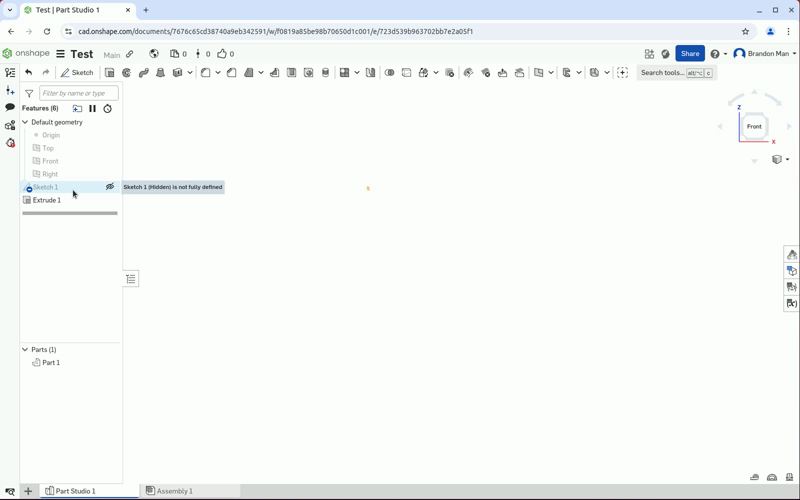
click(73, 189)
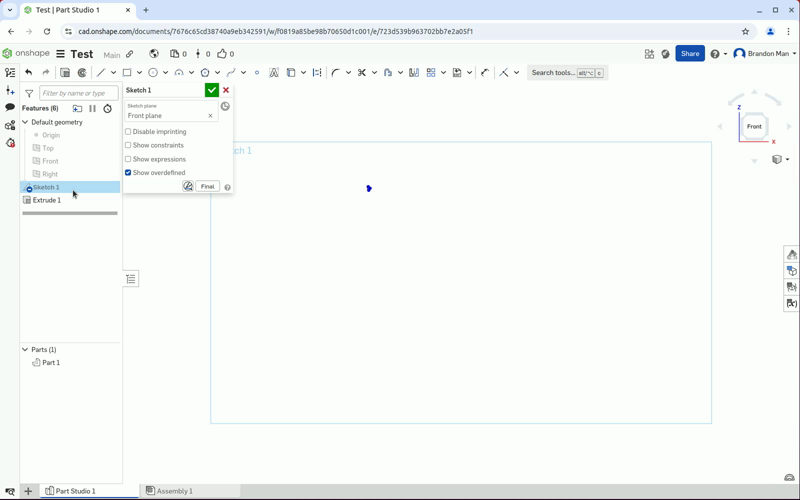
mouse_move(229, 92)
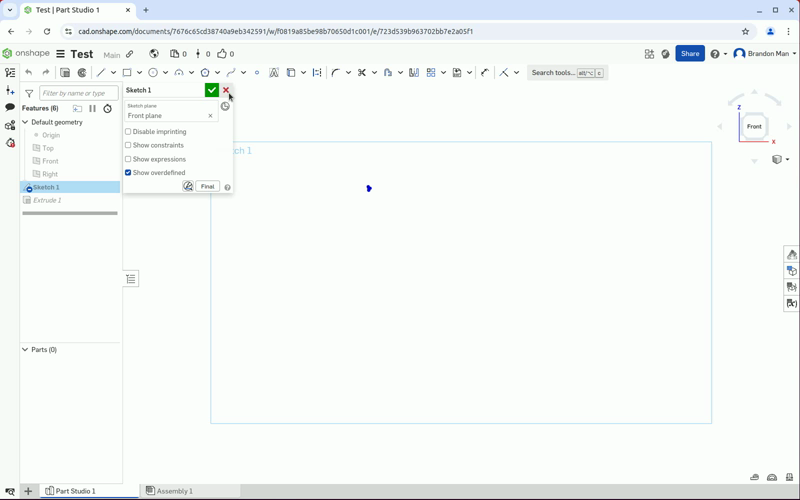
click(229, 92)
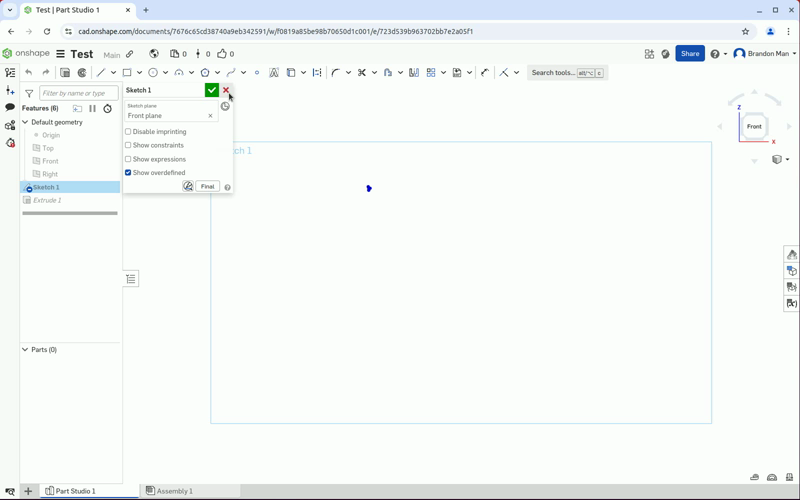
key(shift+s)
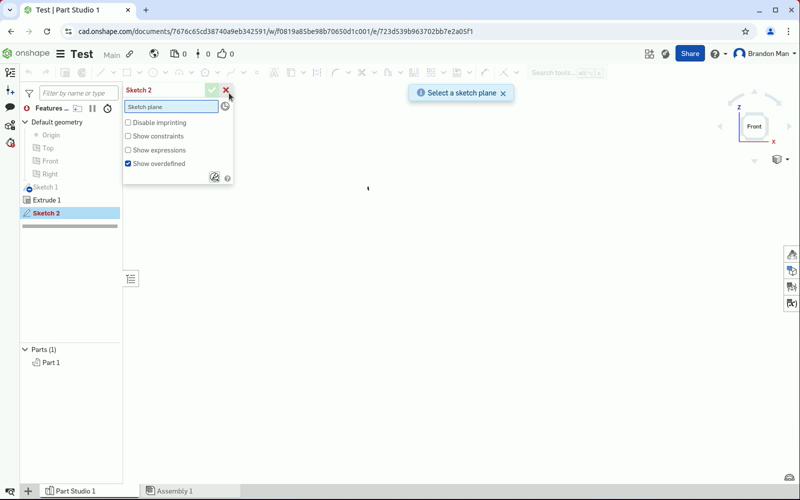
mouse_move(73, 163)
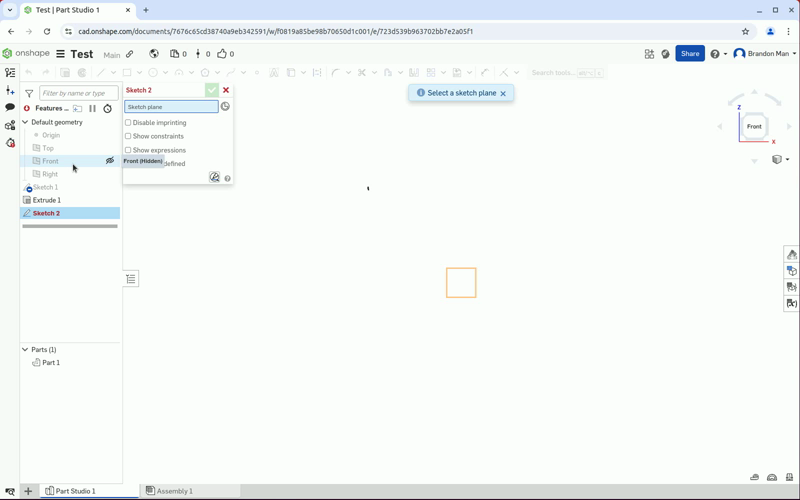
click(73, 163)
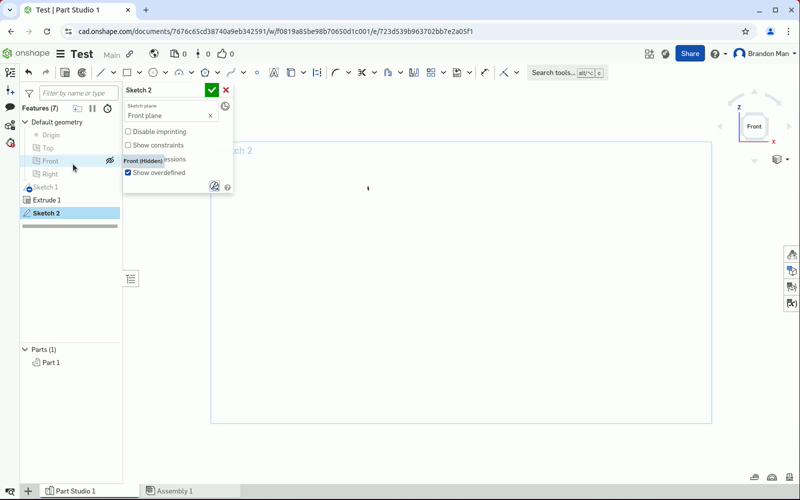
mouse_move(73, 352)
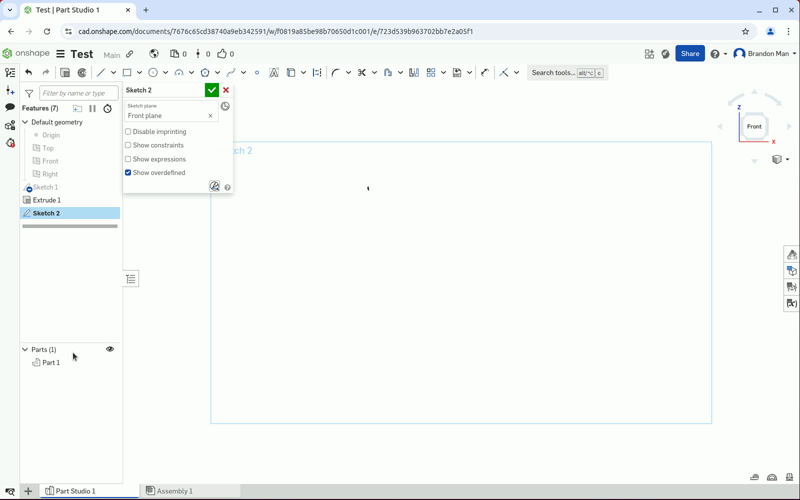
key(y)
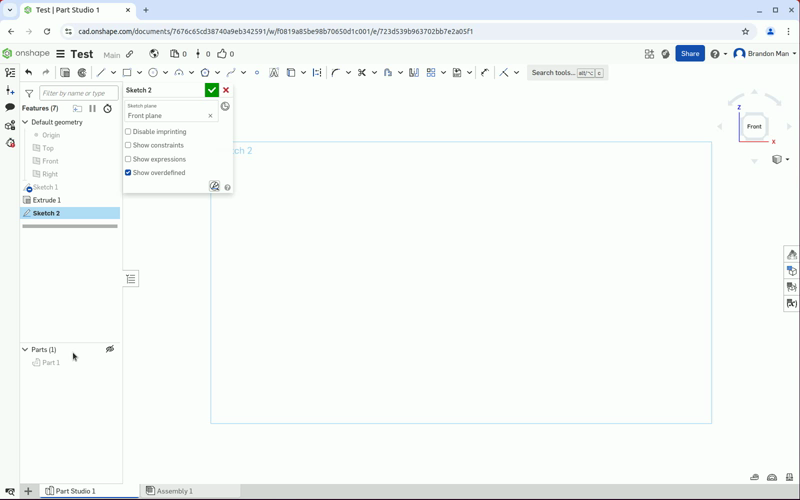
key(a)
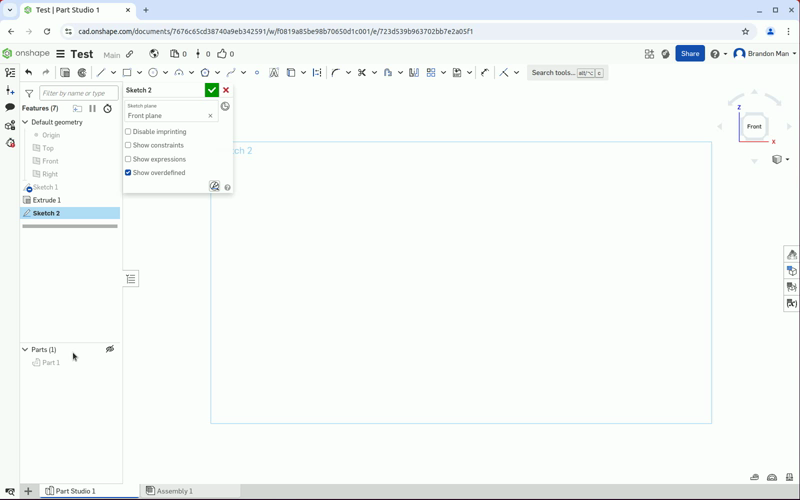
key_down(shift)
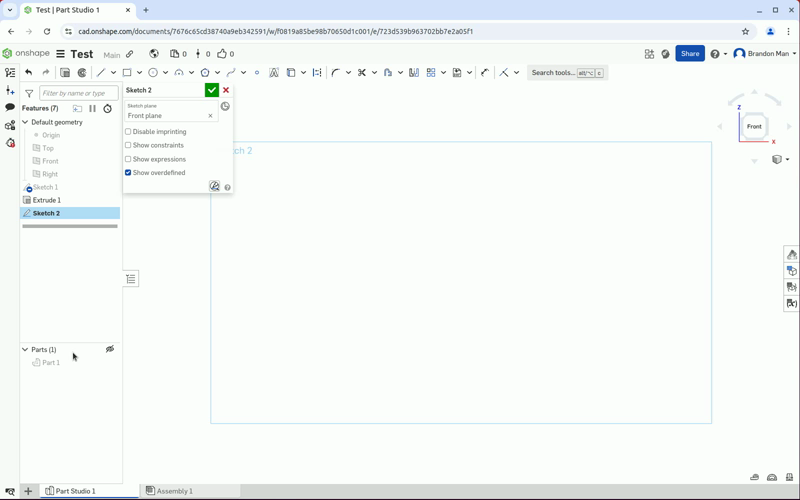
mouse_move(377, 189)
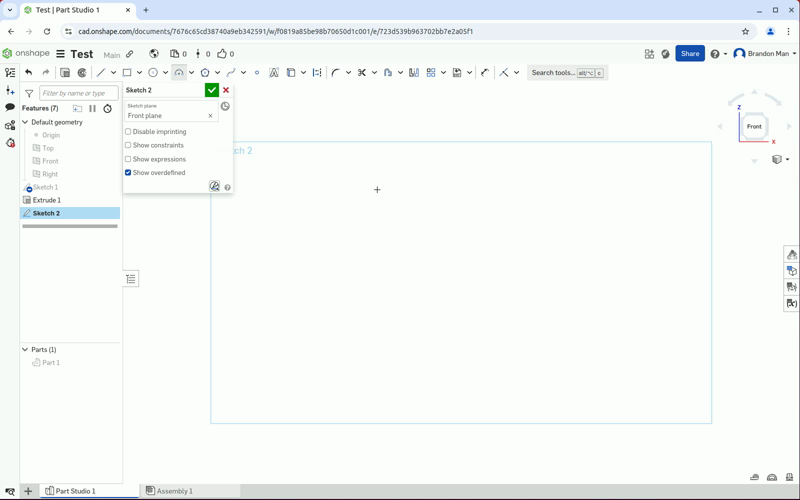
click(377, 189)
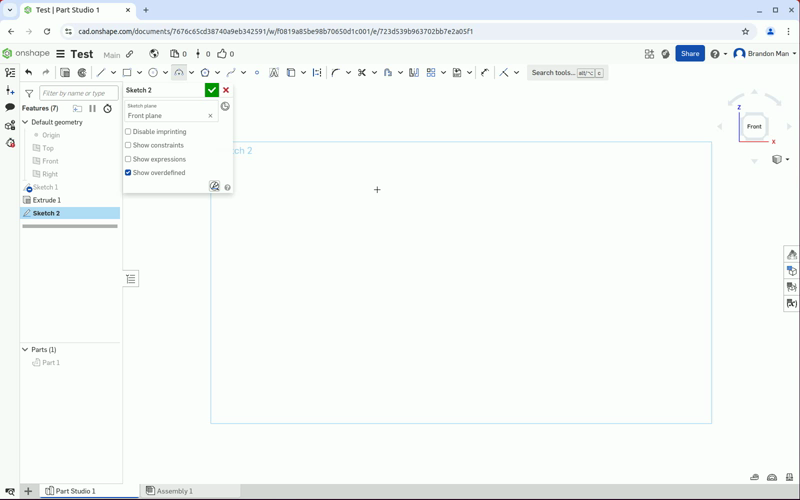
key_up(shift)
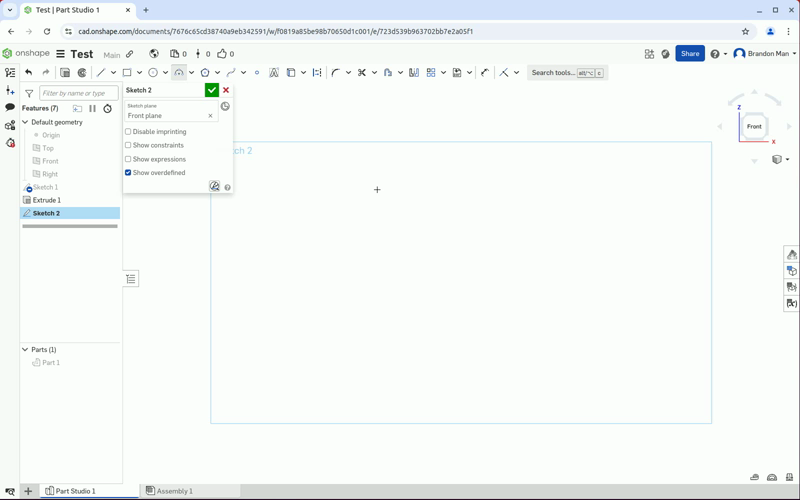
key_down(shift)
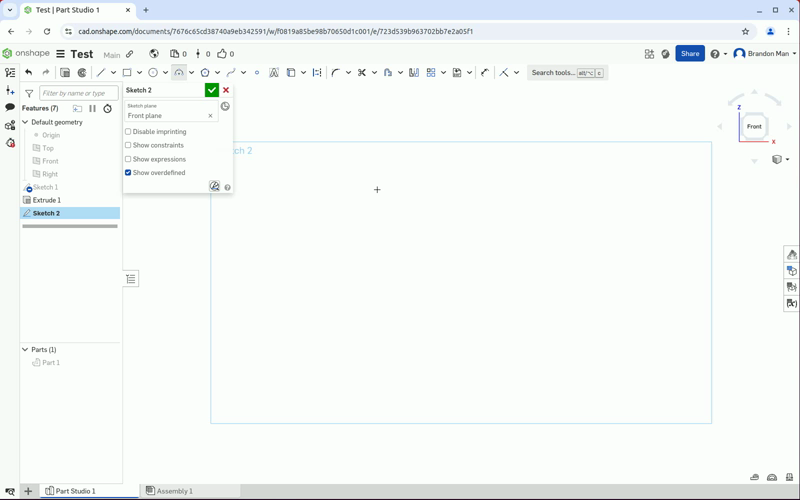
mouse_move(377, 185)
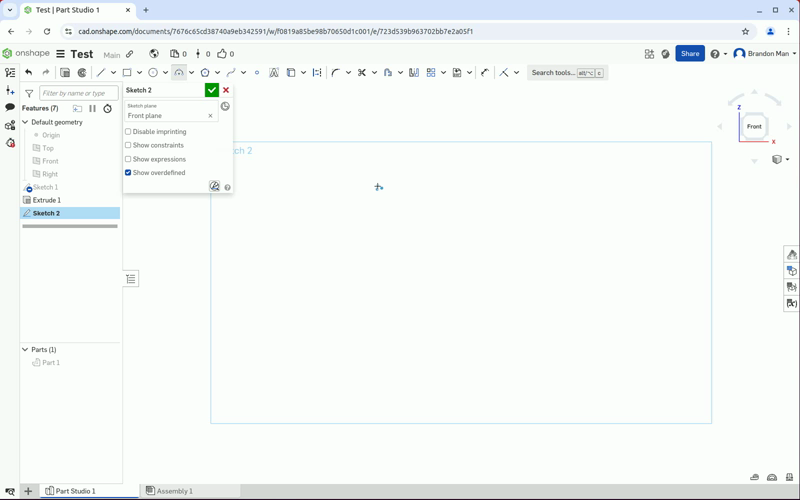
scroll(6)
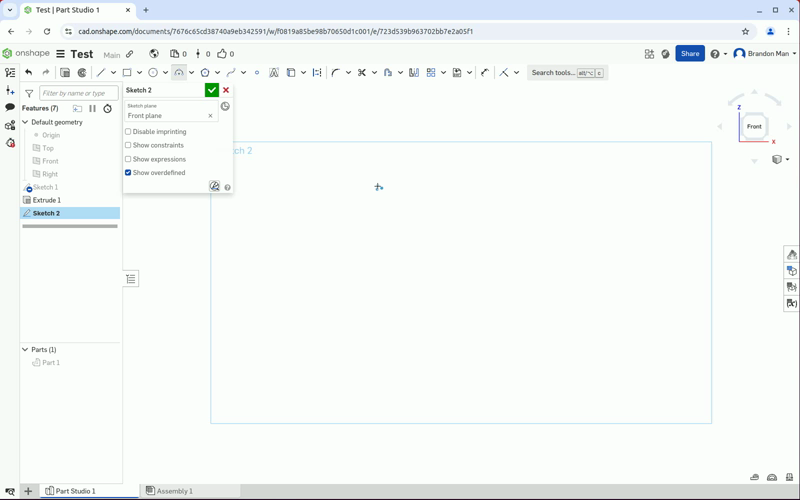
scroll(6)
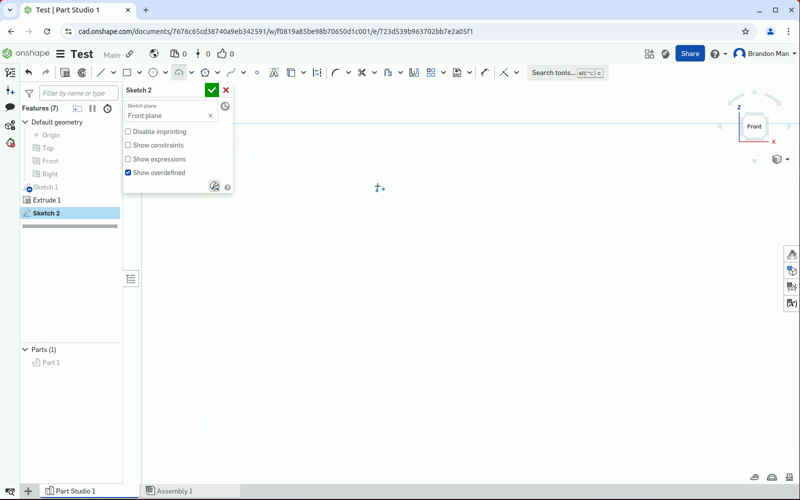
scroll(6)
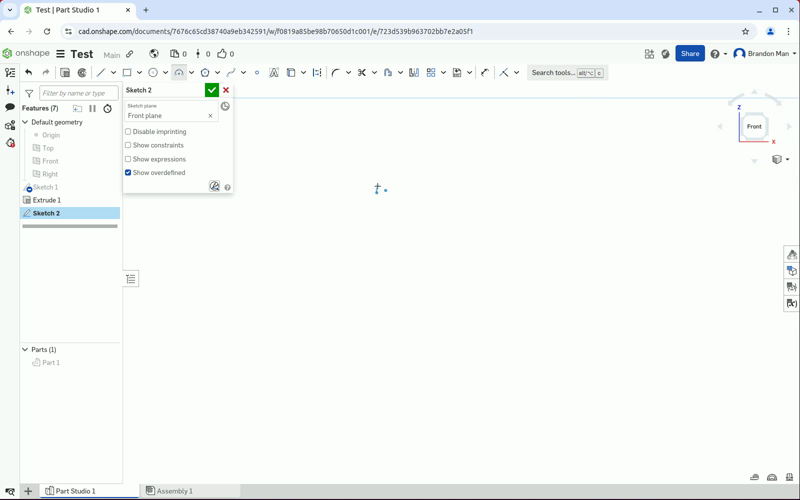
scroll(6)
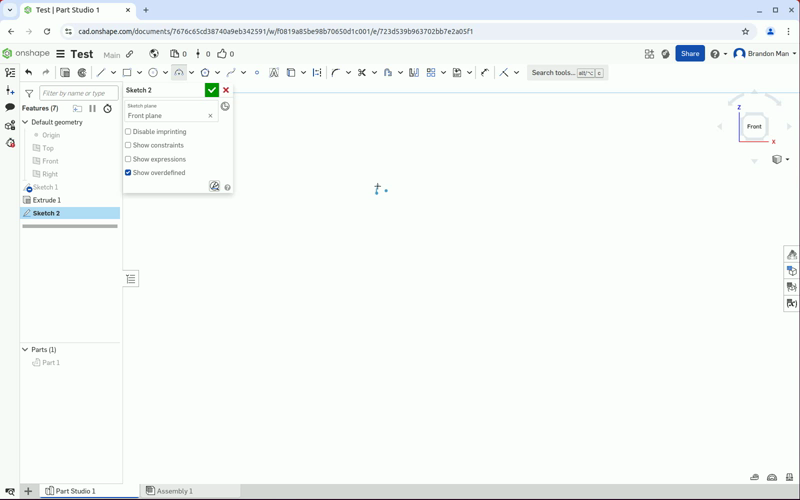
scroll(6)
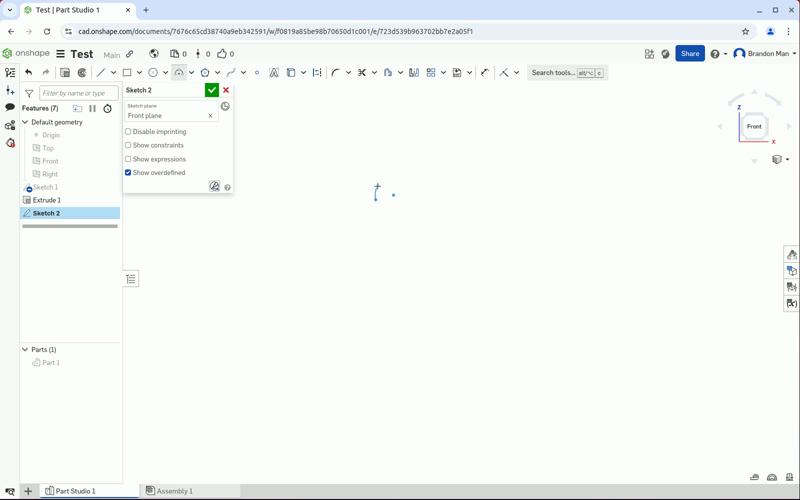
scroll(6)
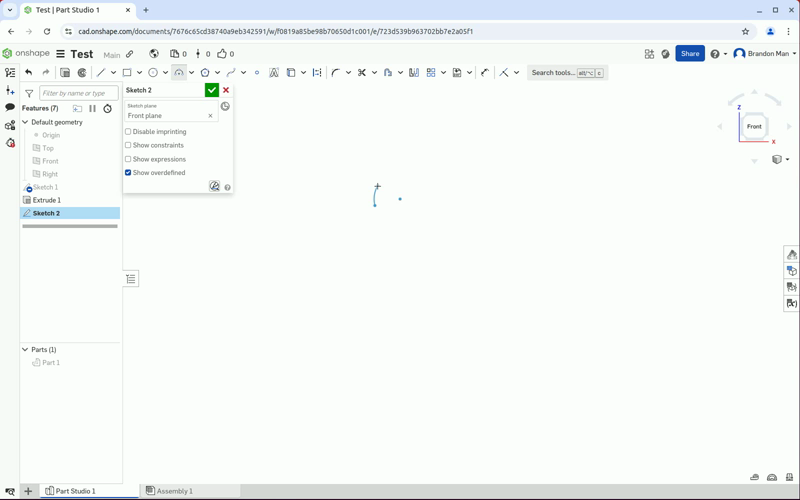
scroll(6)
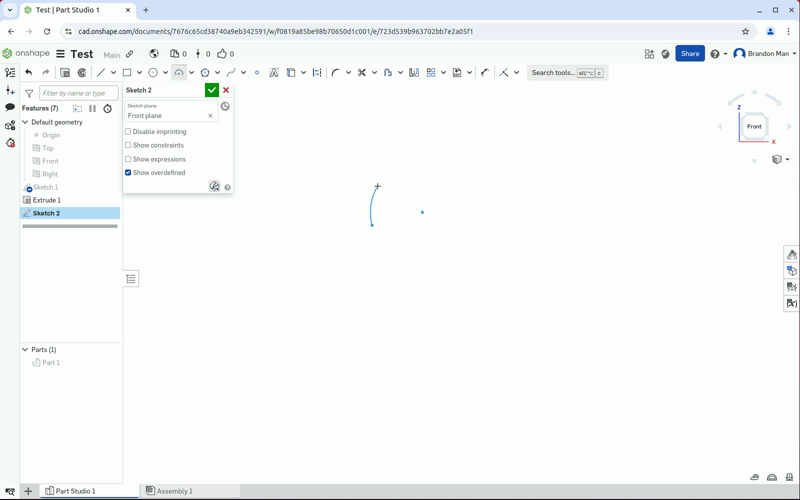
click(377, 185)
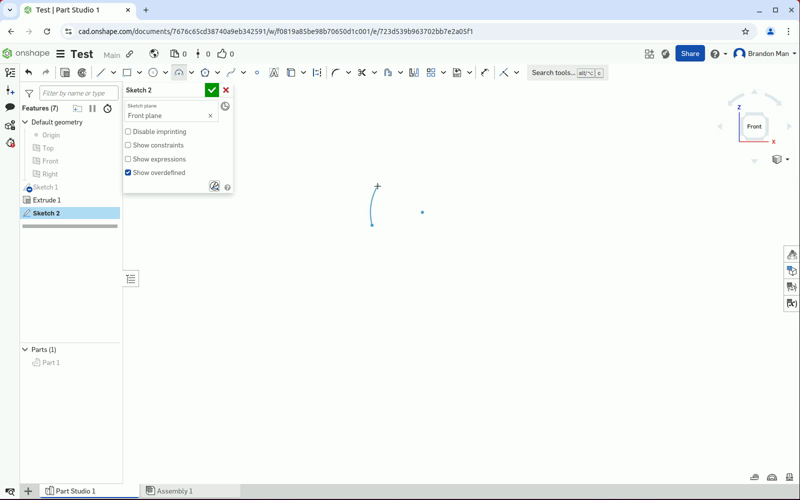
scroll(-6)
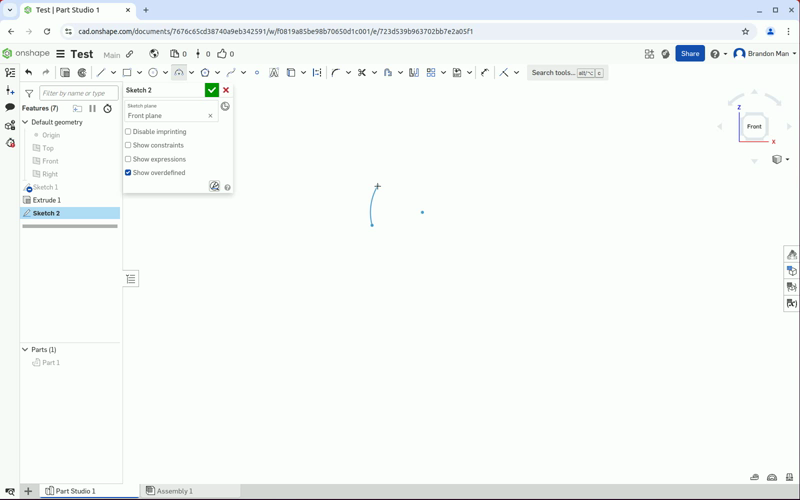
scroll(-6)
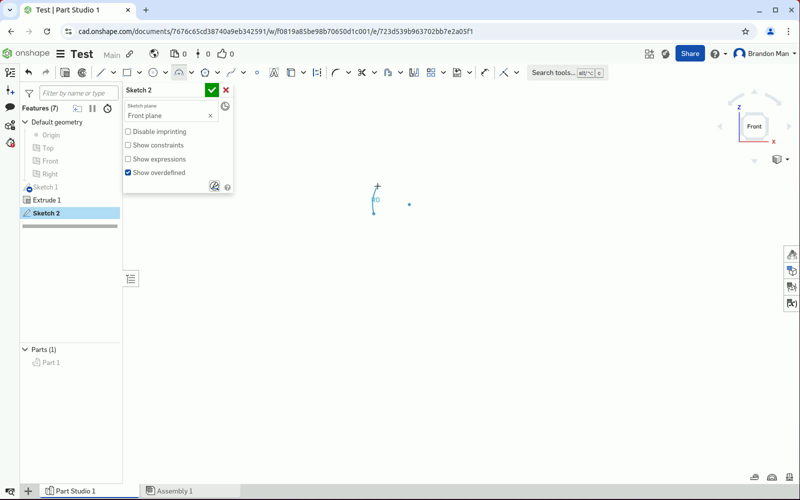
scroll(-6)
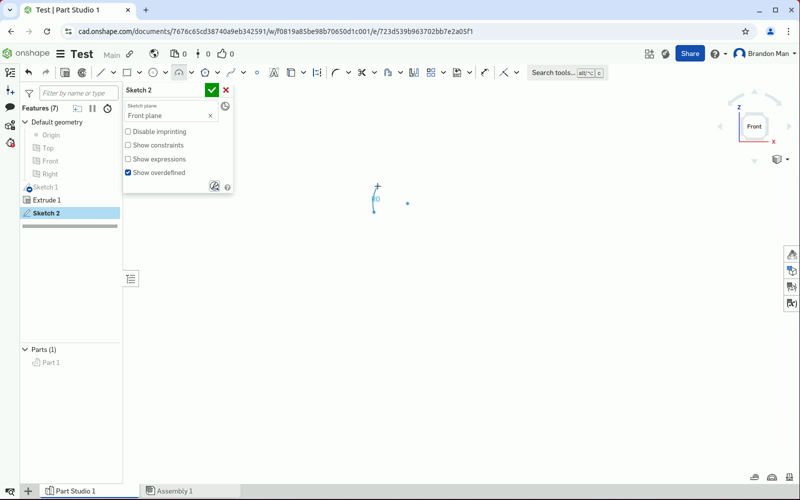
scroll(-6)
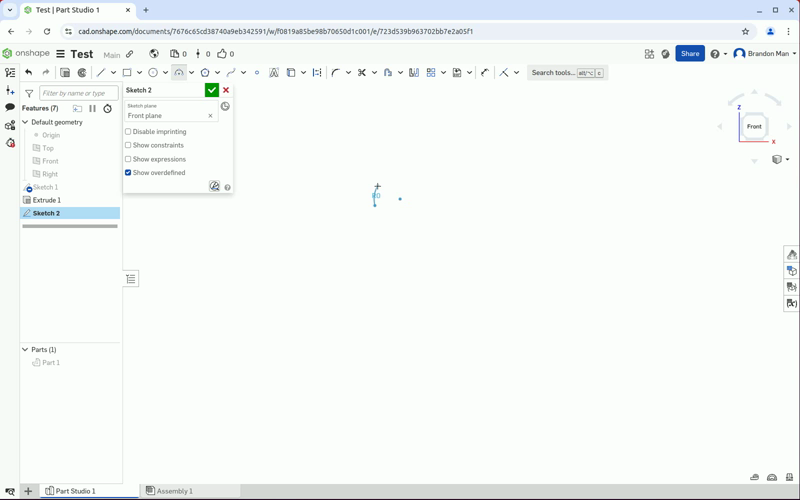
scroll(-6)
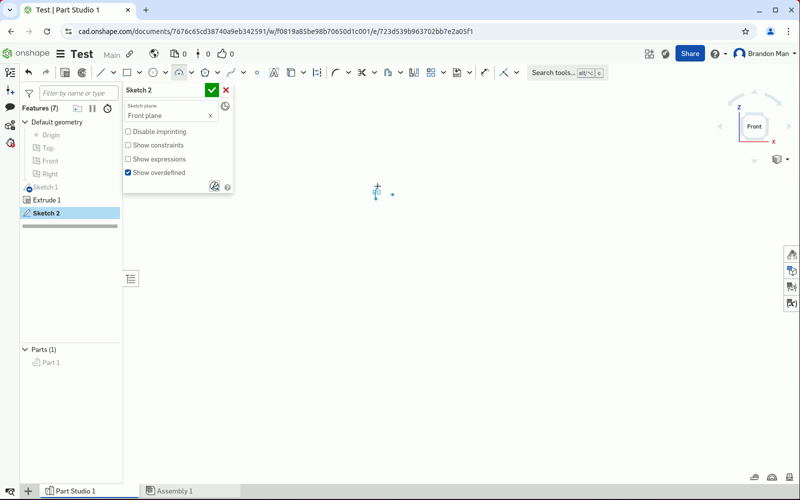
scroll(-6)
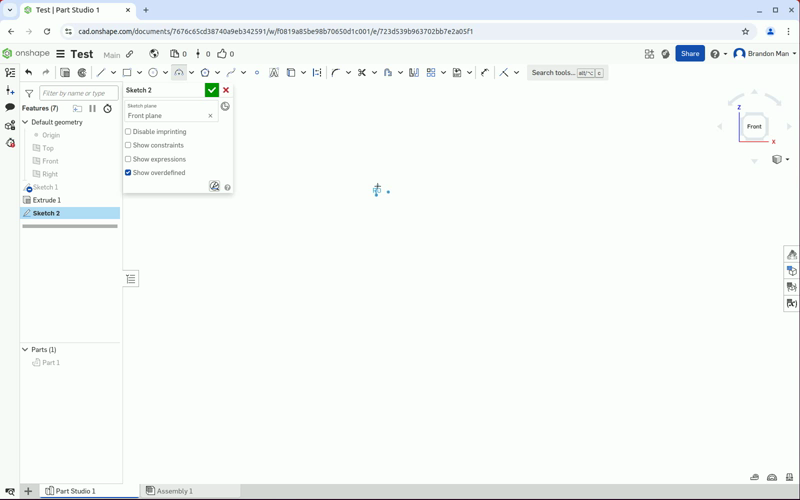
scroll(-6)
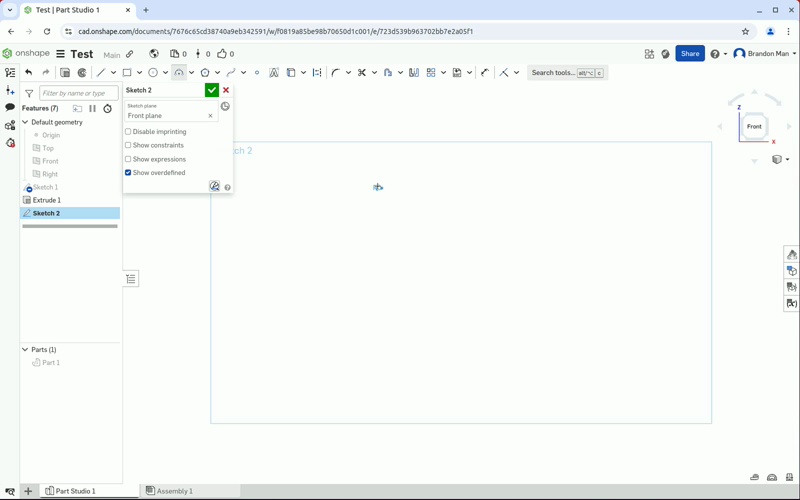
mouse_move(378, 187)
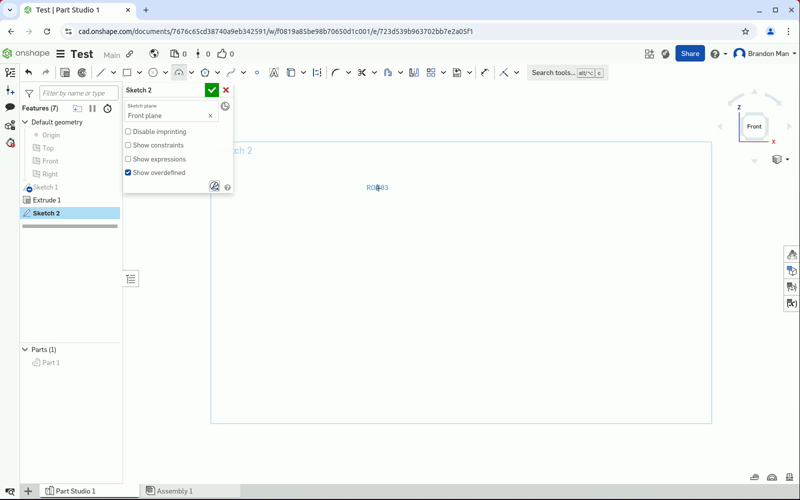
scroll(6)
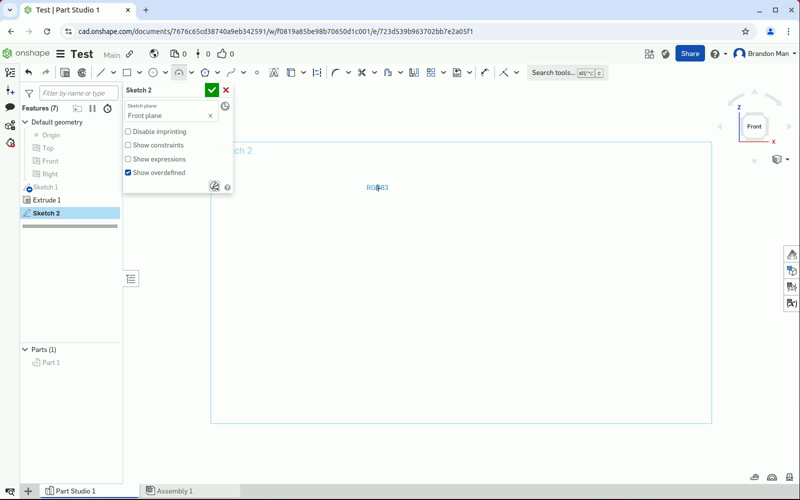
scroll(6)
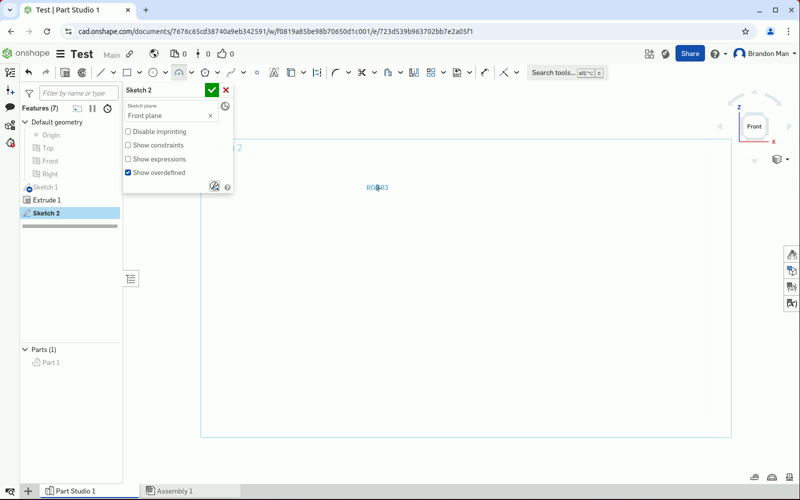
scroll(6)
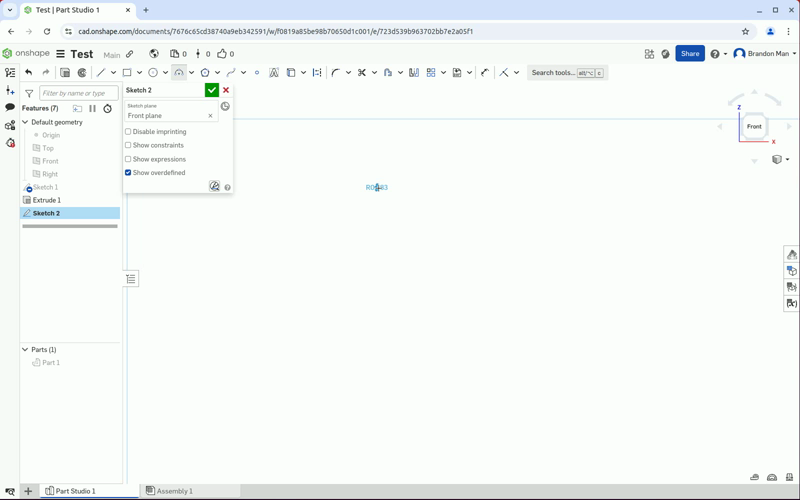
scroll(6)
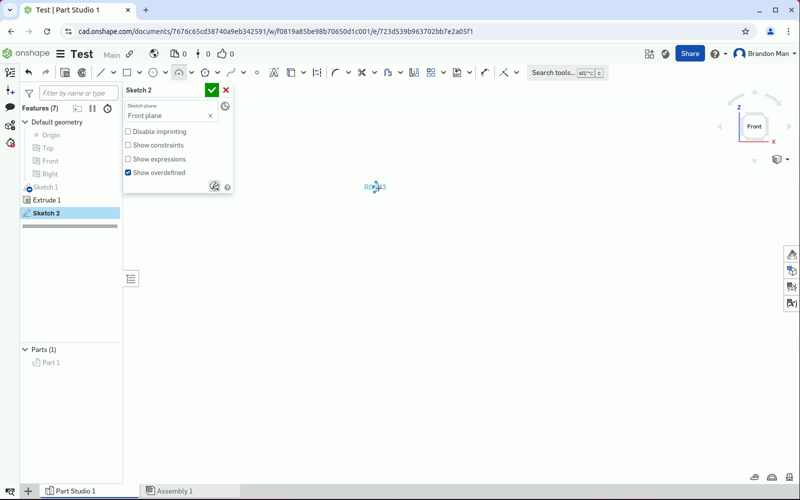
scroll(6)
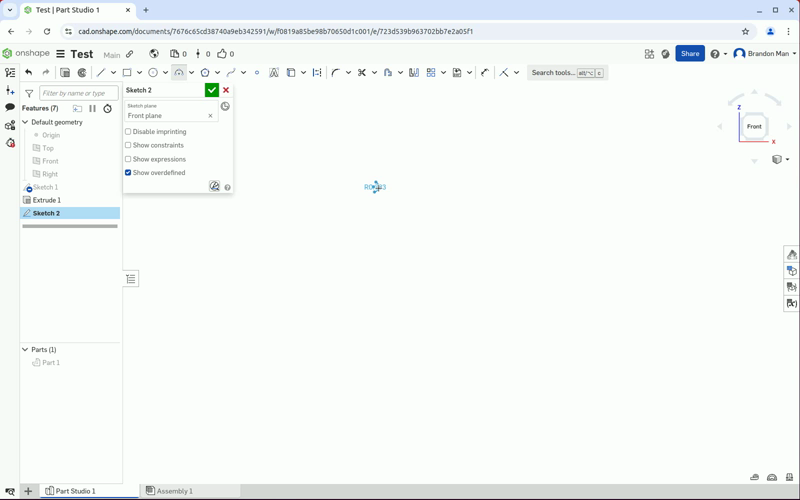
scroll(6)
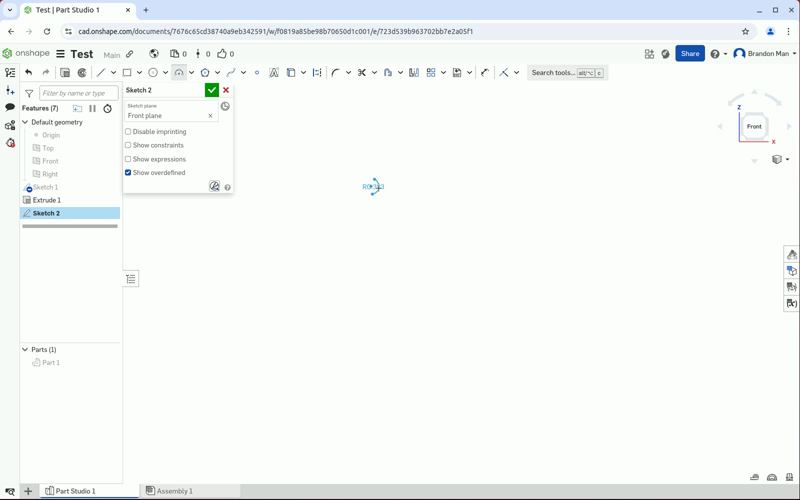
scroll(6)
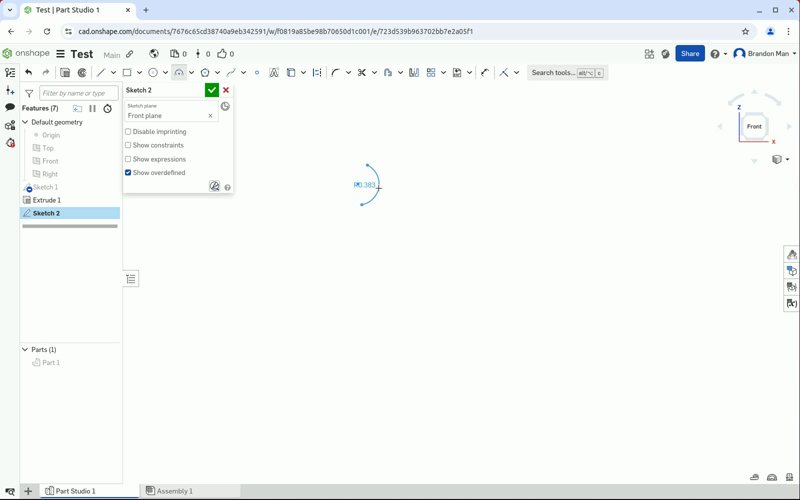
click(378, 187)
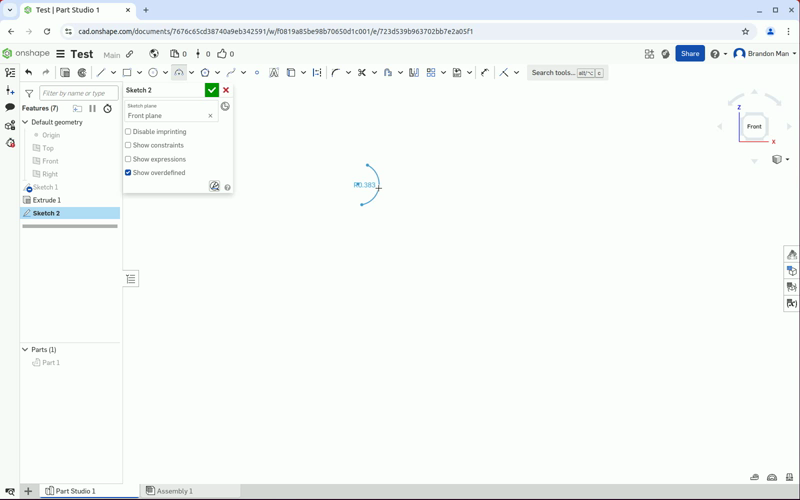
scroll(-6)
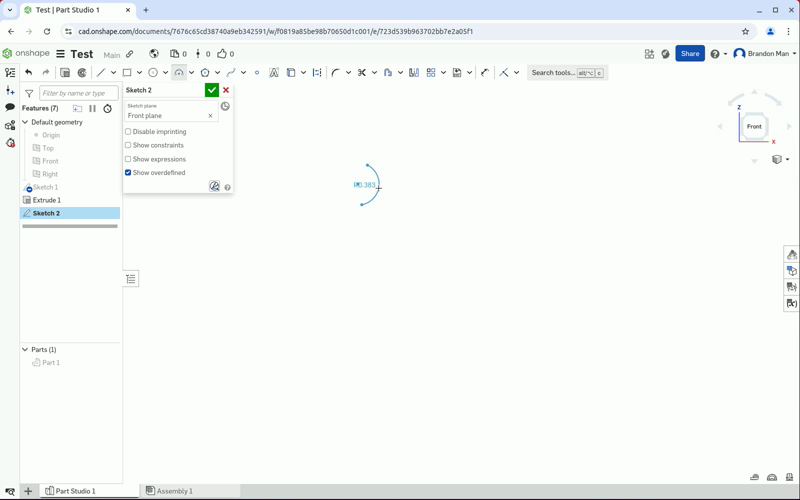
scroll(-6)
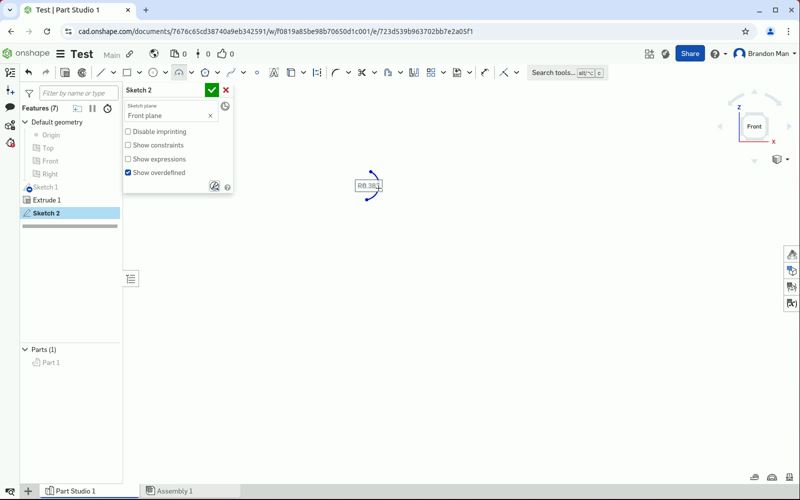
scroll(-6)
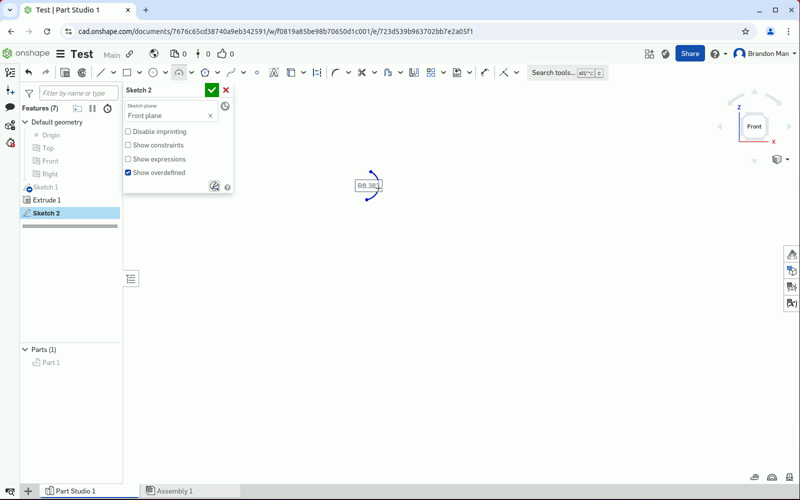
scroll(-6)
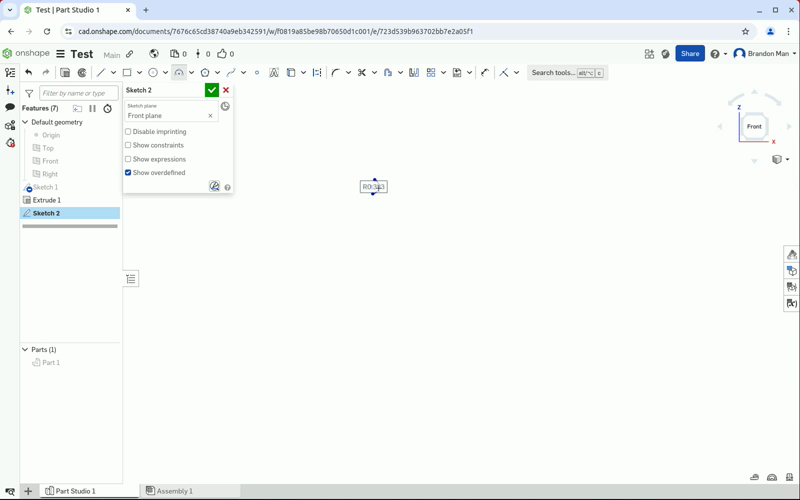
scroll(-6)
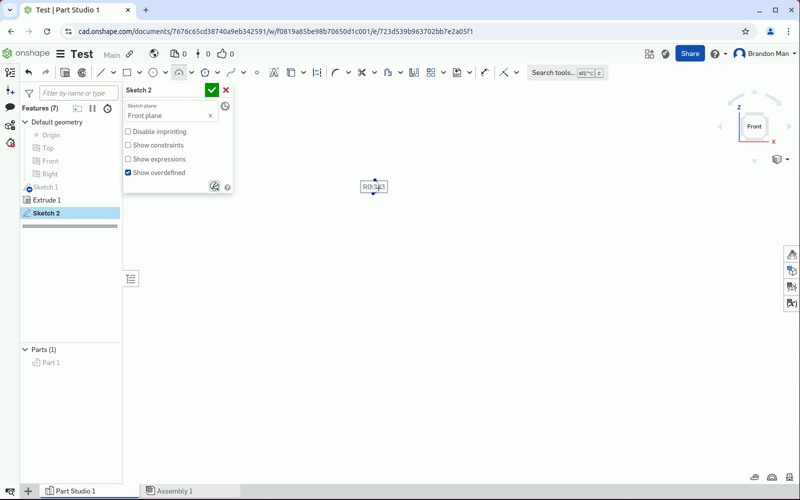
scroll(-6)
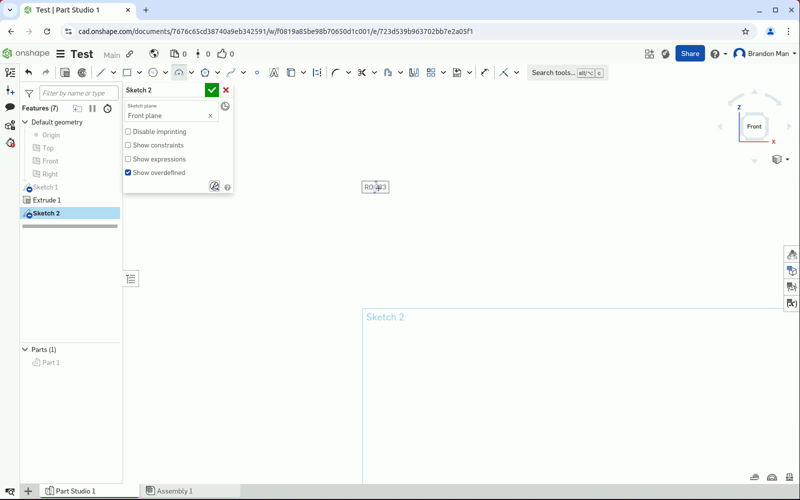
scroll(-6)
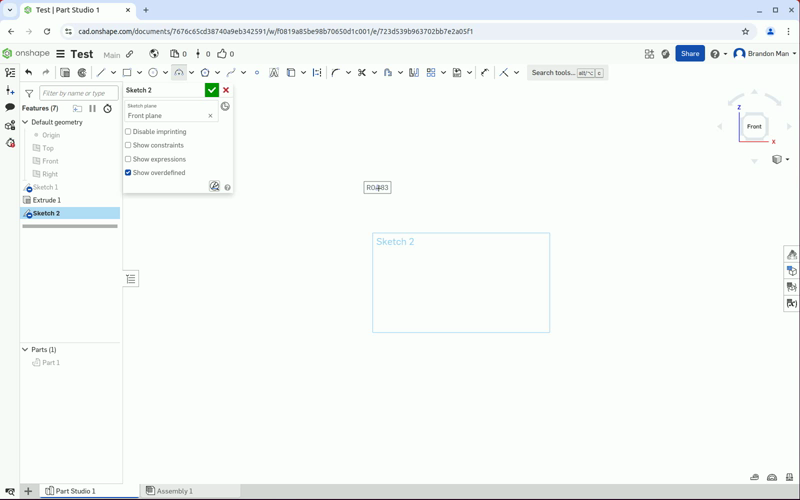
key_up(shift)
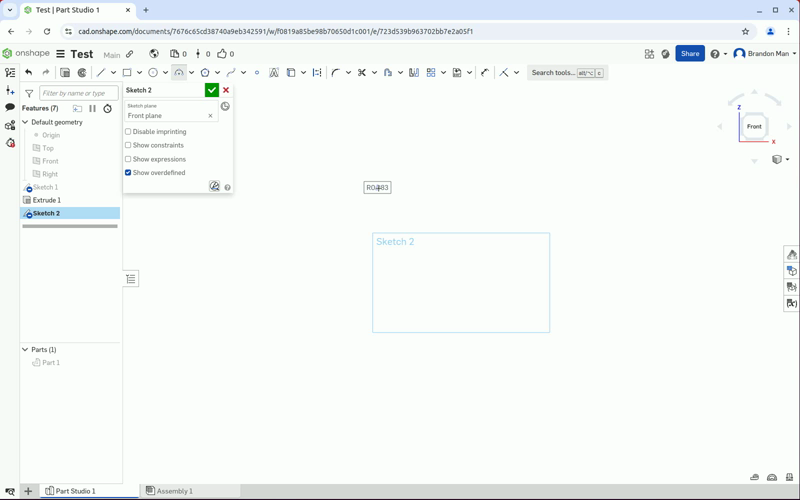
key(esc)
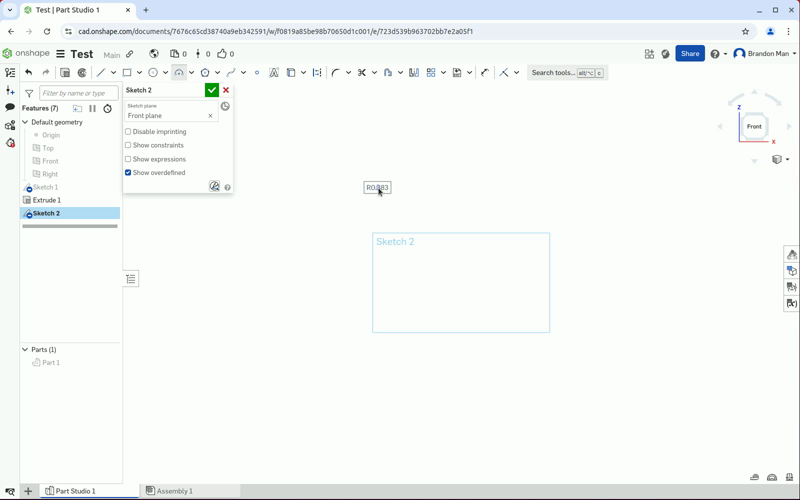
key(l)
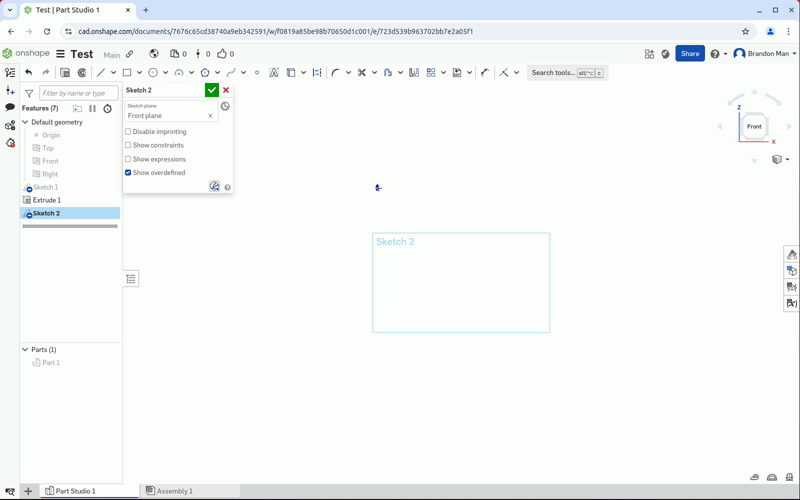
mouse_move(377, 185)
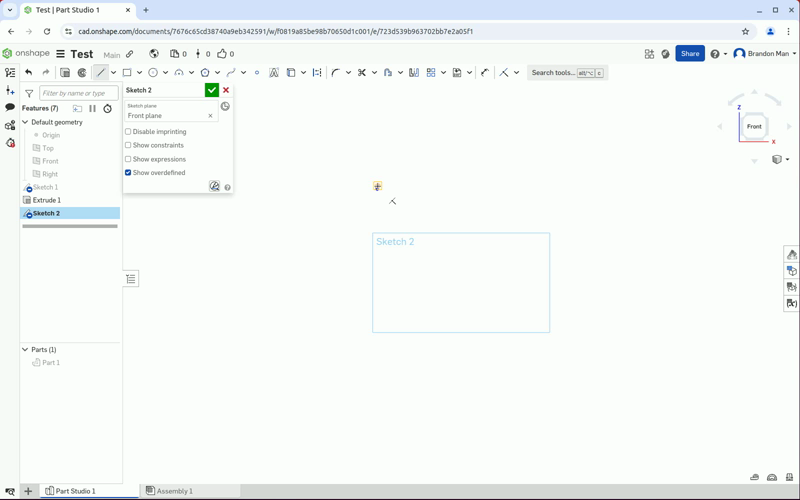
scroll(6)
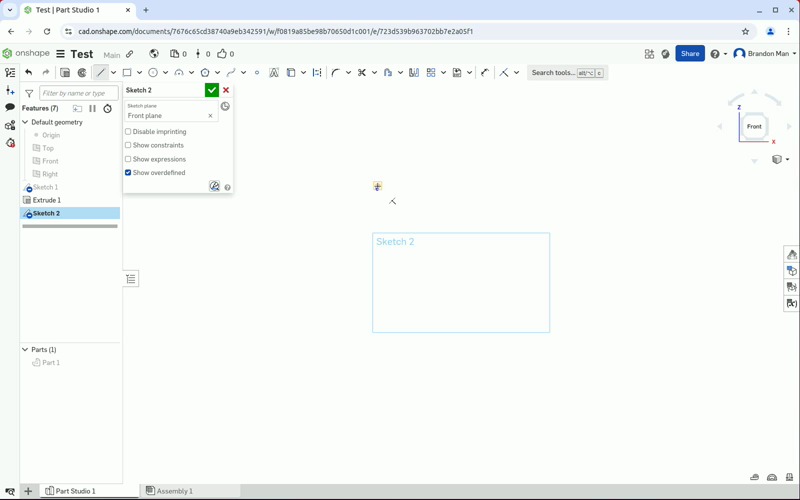
scroll(6)
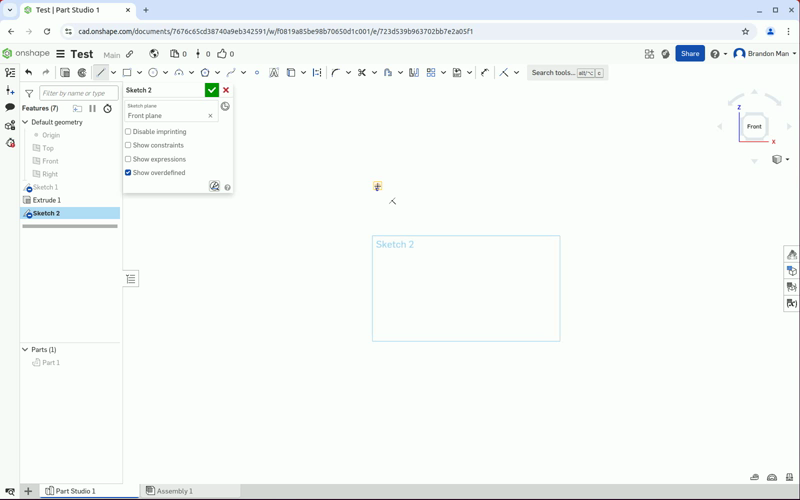
scroll(6)
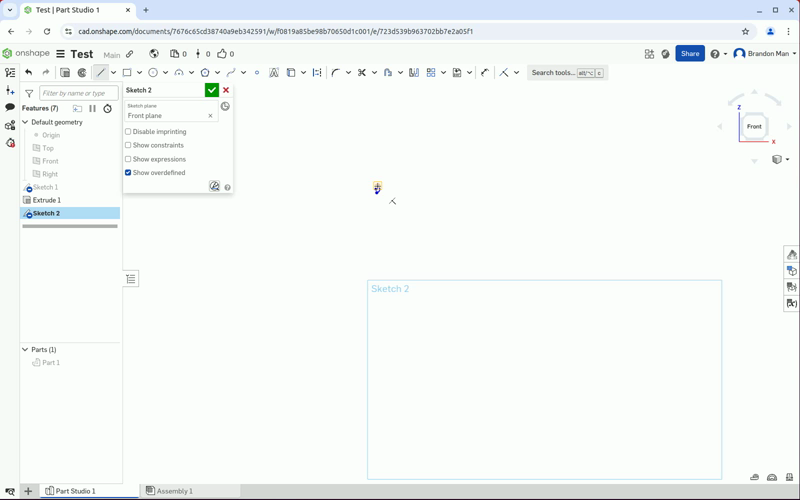
scroll(6)
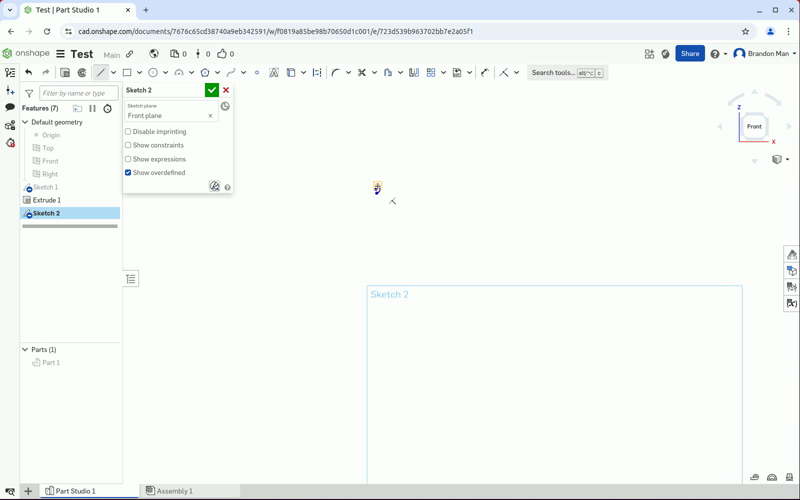
scroll(6)
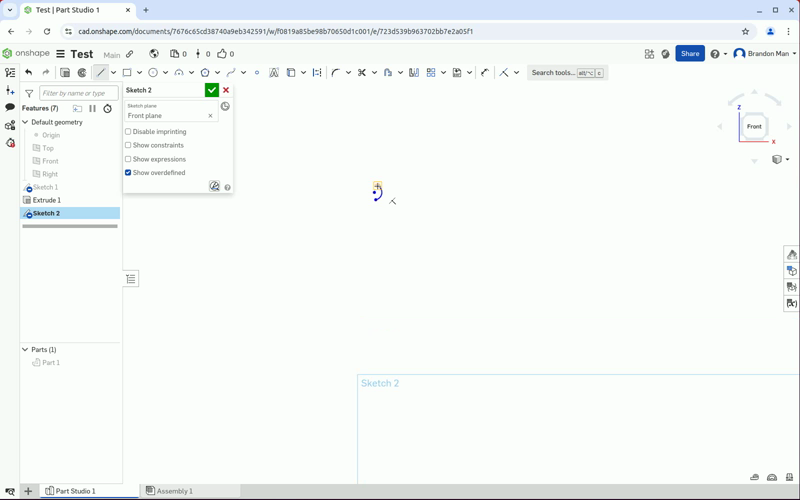
scroll(6)
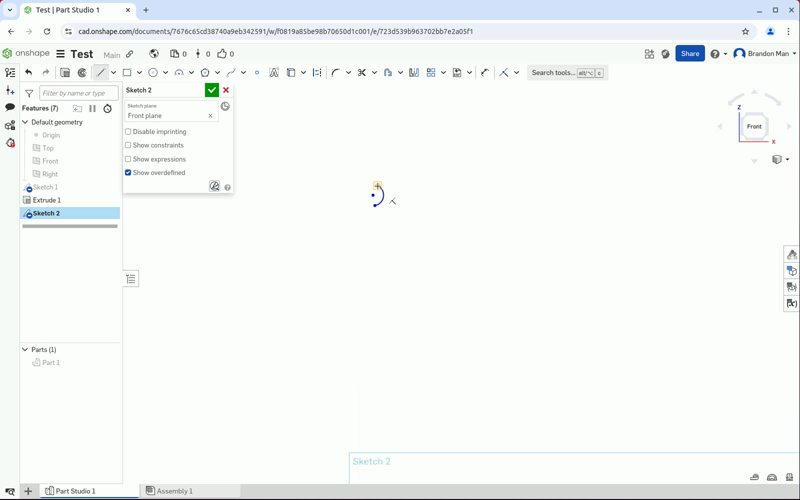
scroll(6)
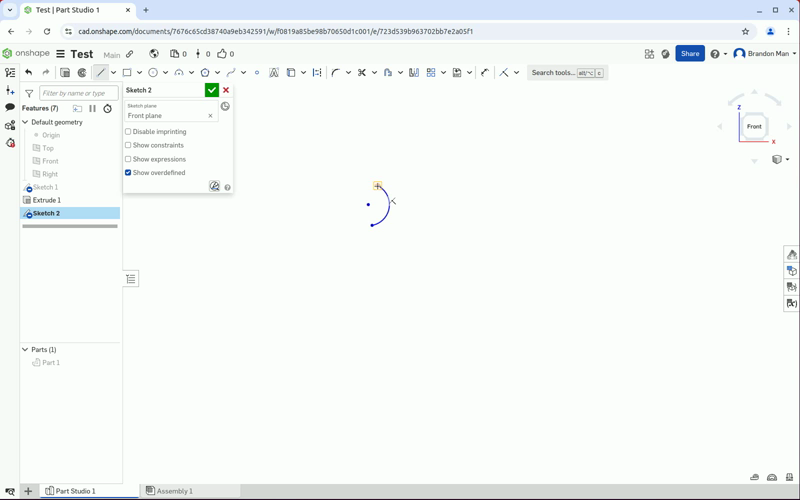
click(377, 185)
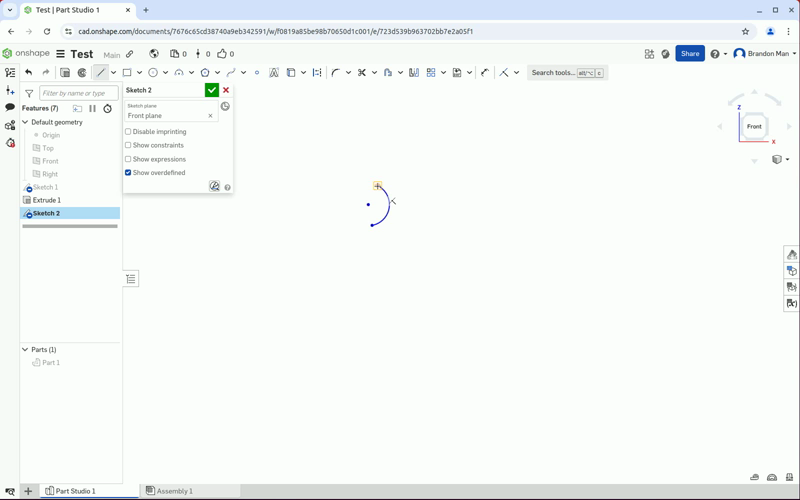
scroll(-6)
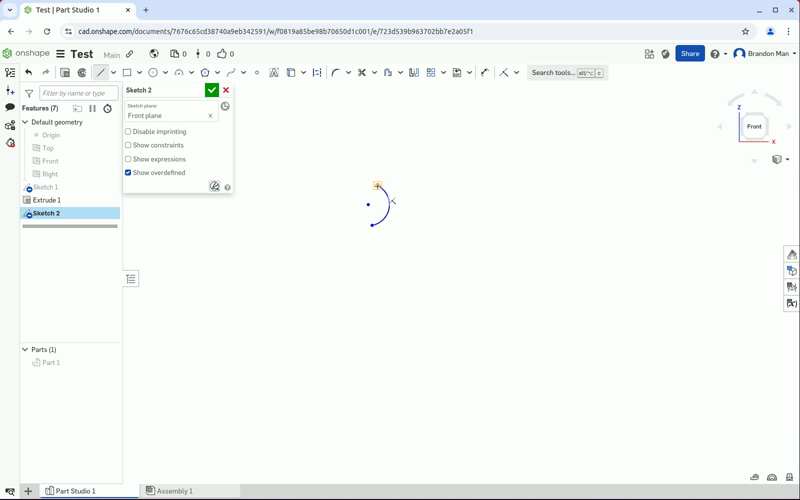
scroll(-6)
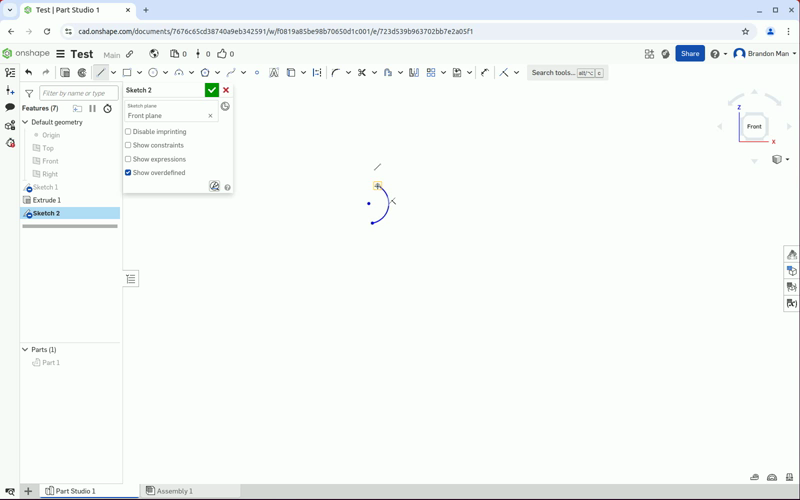
scroll(-6)
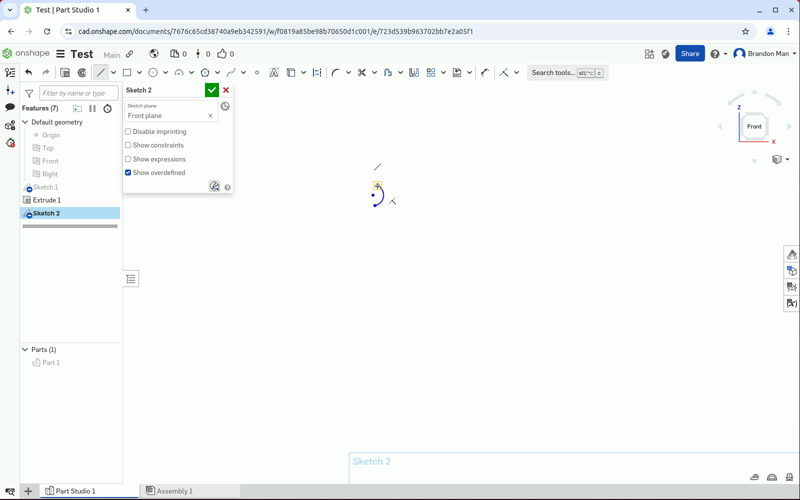
scroll(-6)
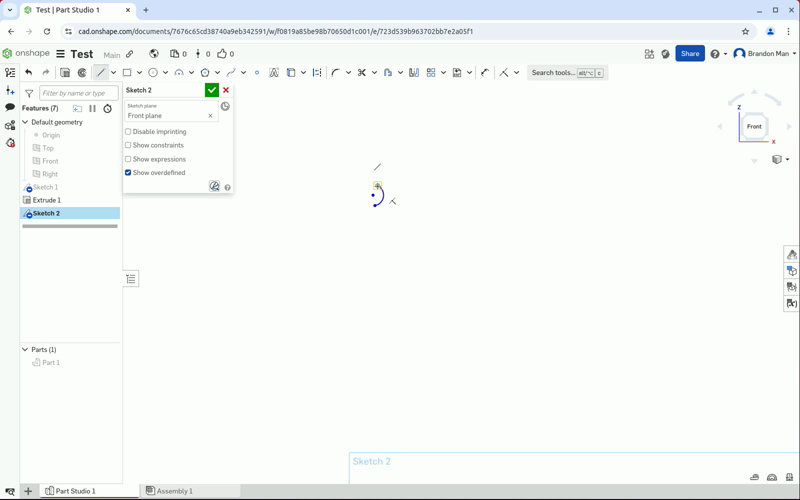
scroll(-6)
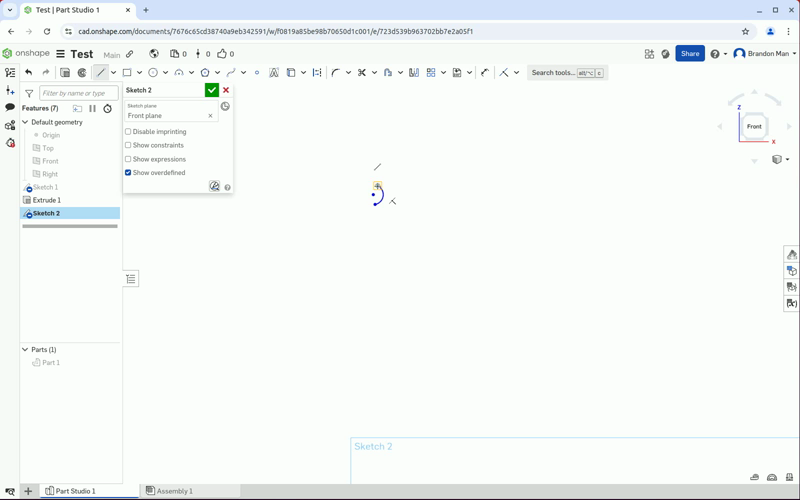
scroll(-6)
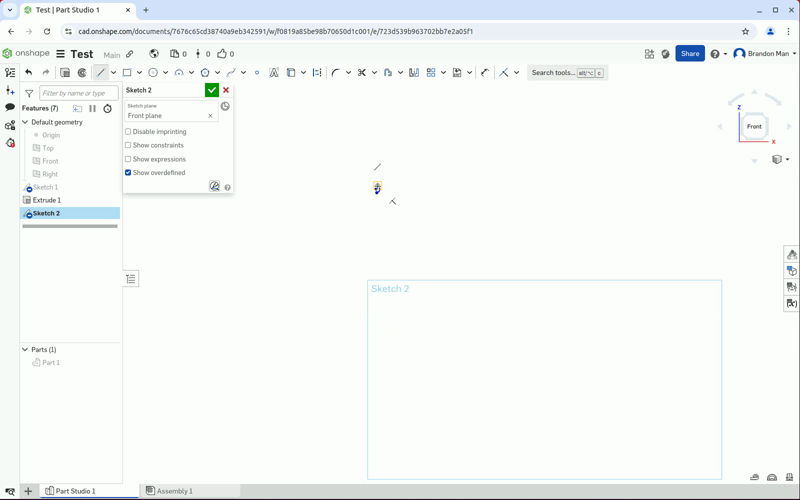
scroll(-6)
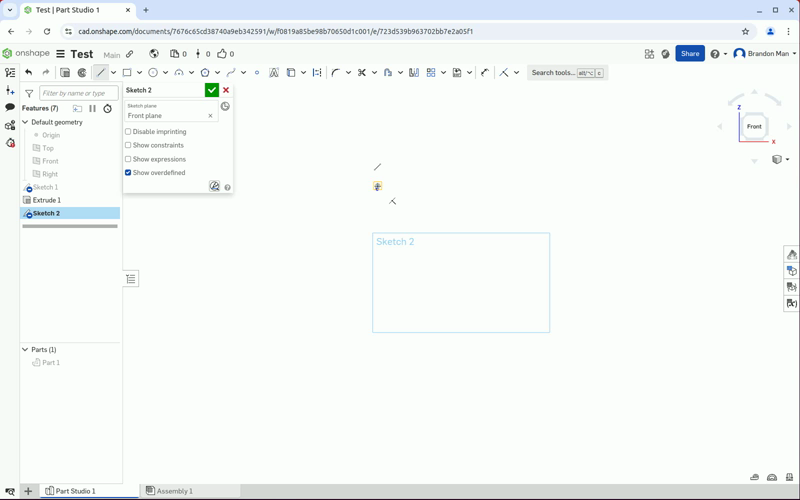
mouse_move(407, 185)
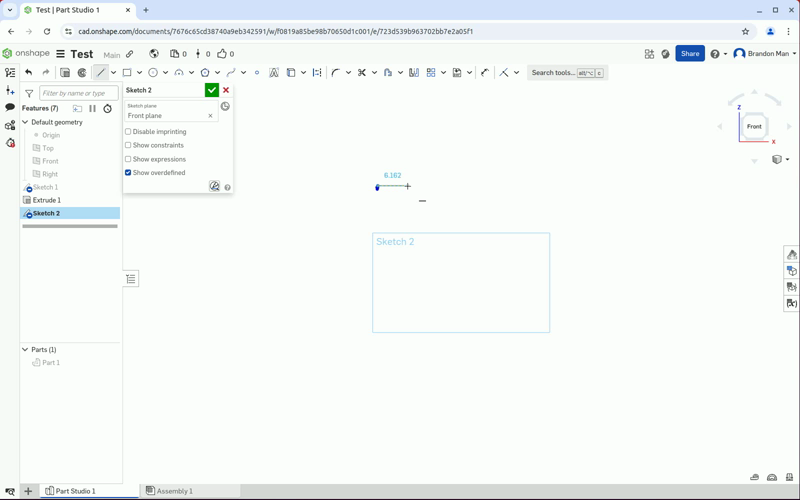
key_down(shift)
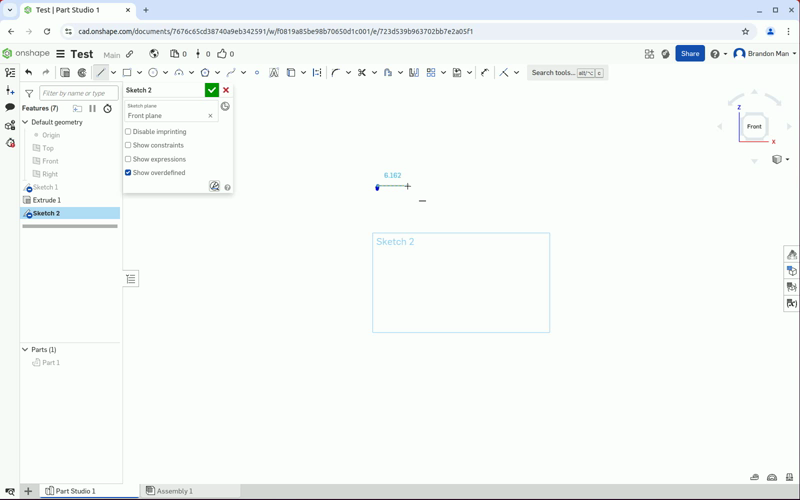
mouse_move(377, 189)
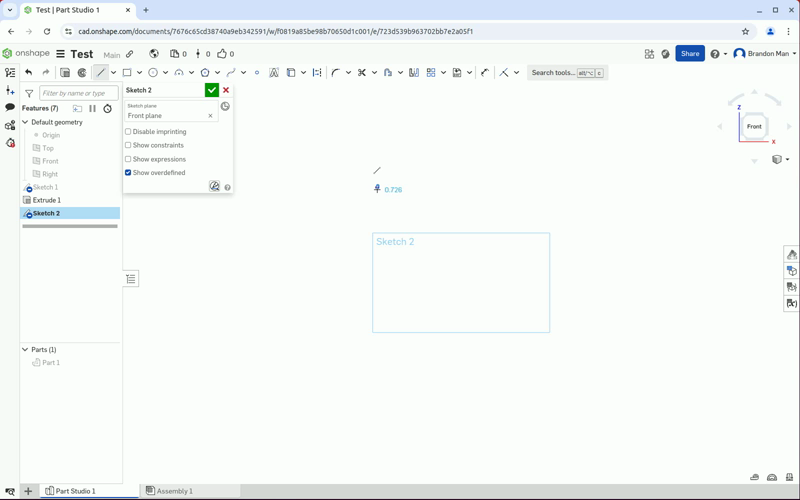
scroll(6)
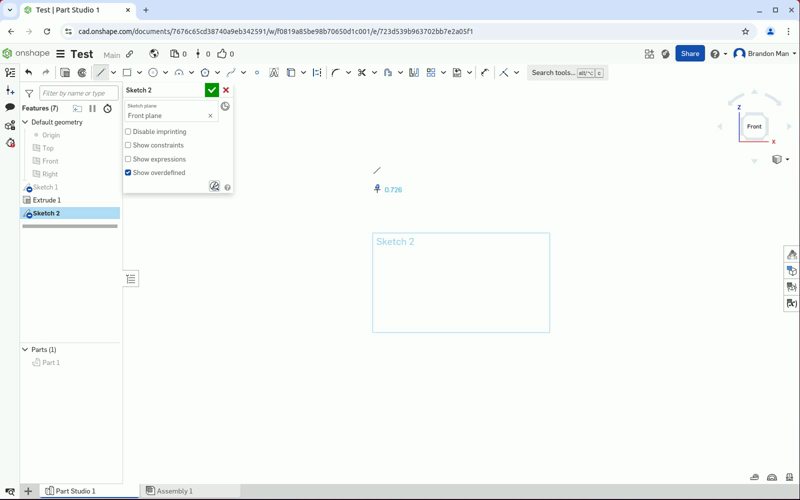
scroll(6)
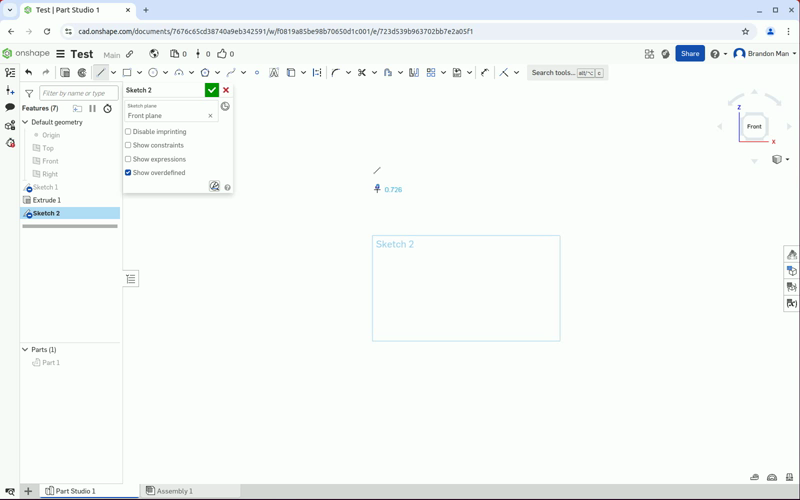
scroll(6)
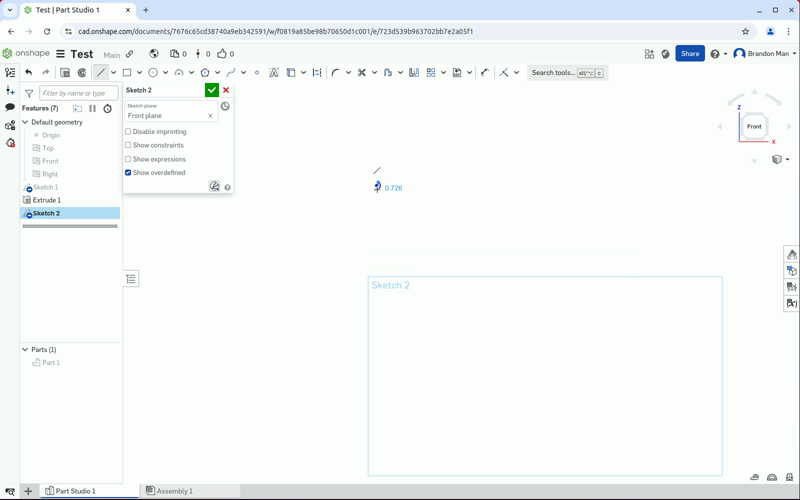
scroll(6)
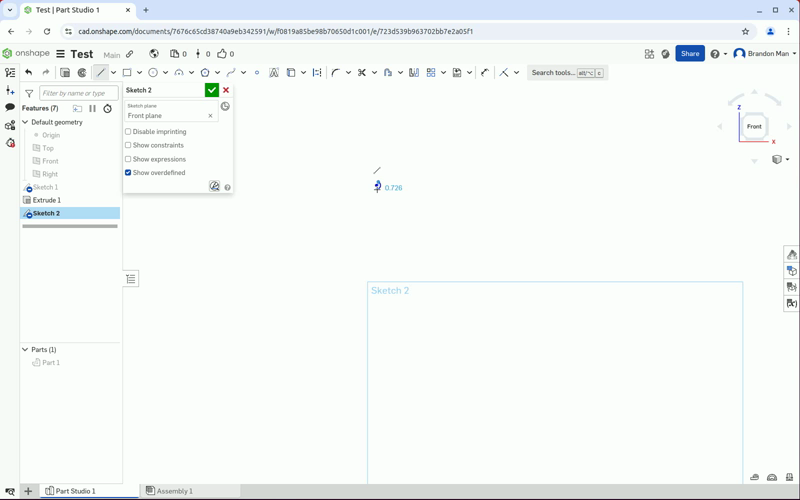
scroll(6)
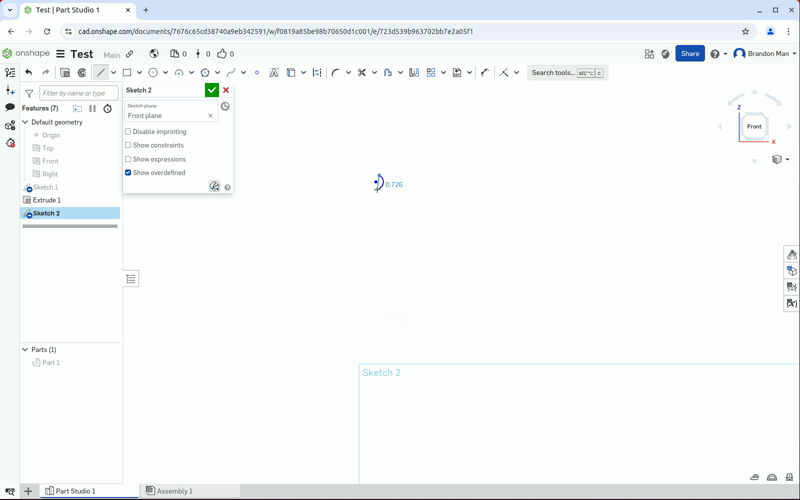
scroll(6)
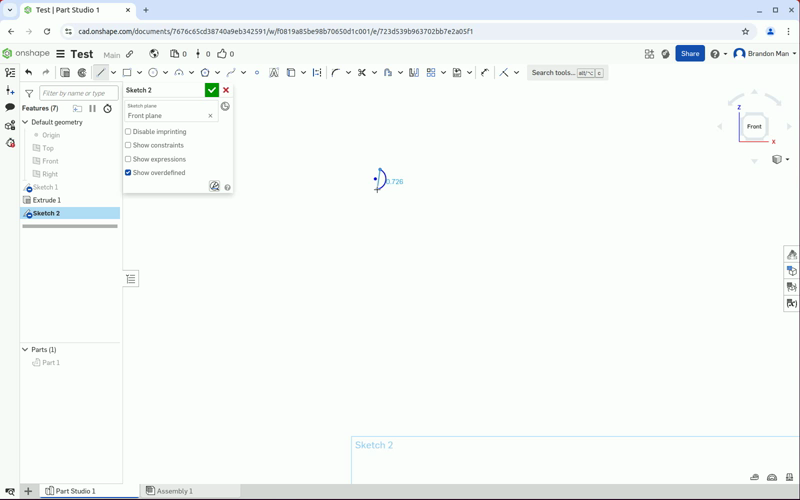
scroll(6)
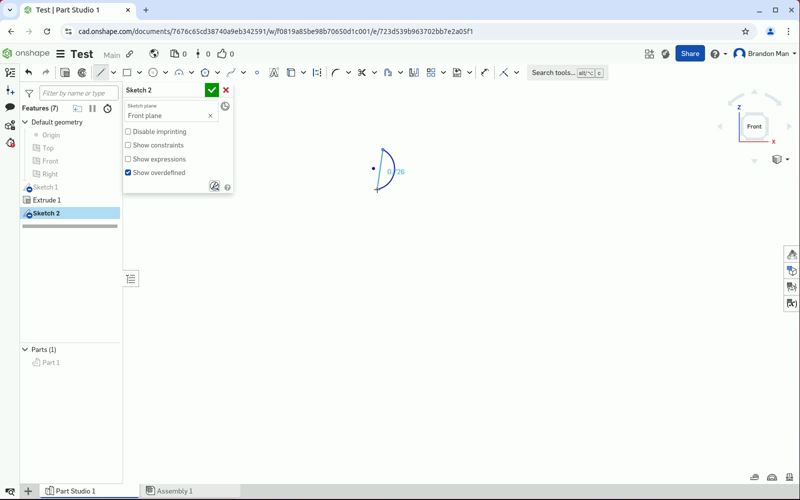
key_up(shift)
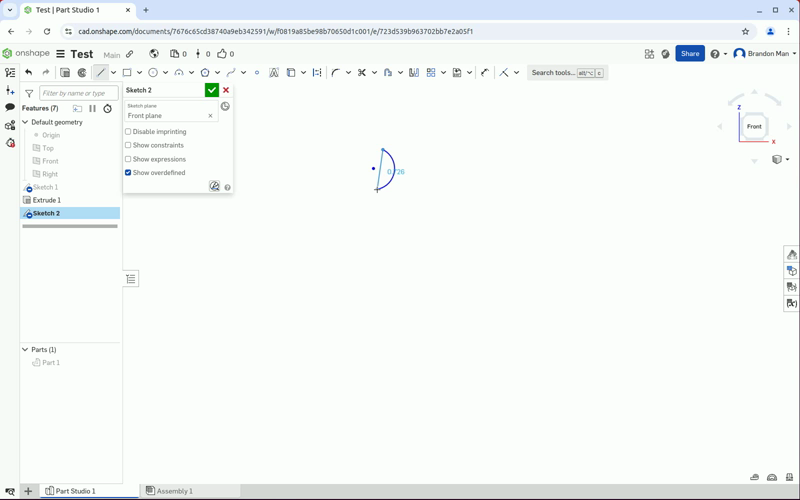
click(377, 189)
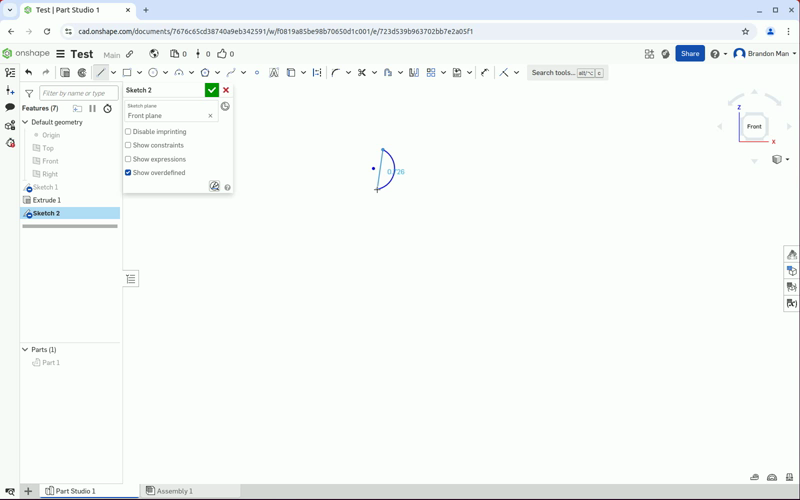
scroll(-6)
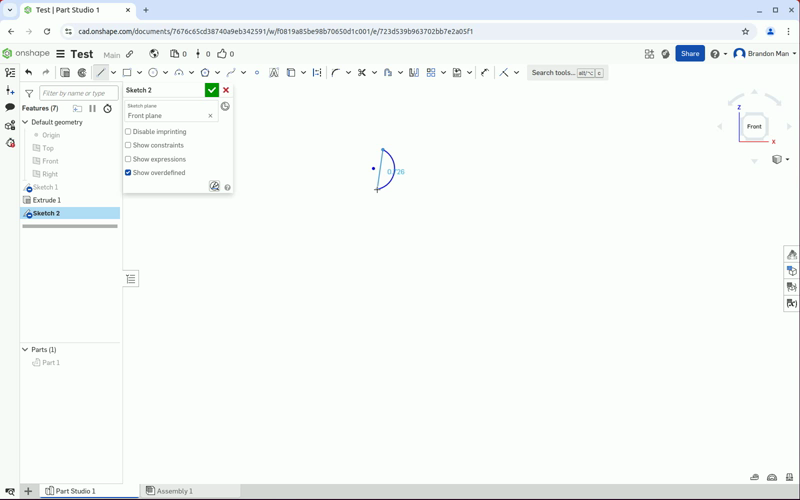
scroll(-6)
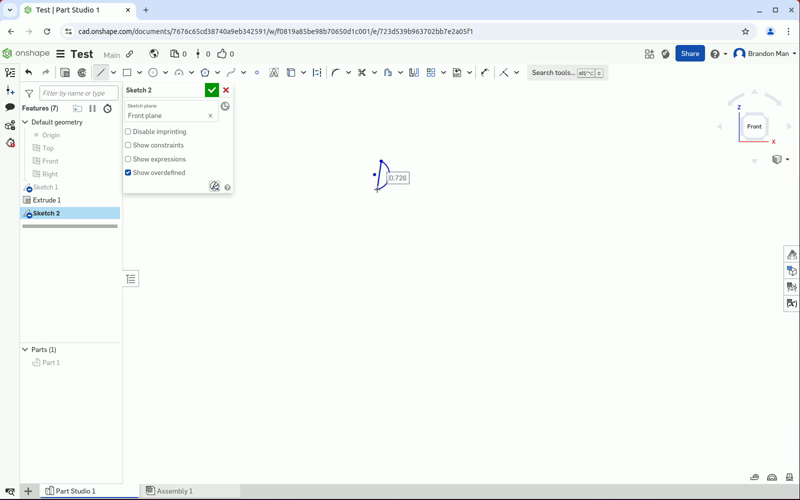
scroll(-6)
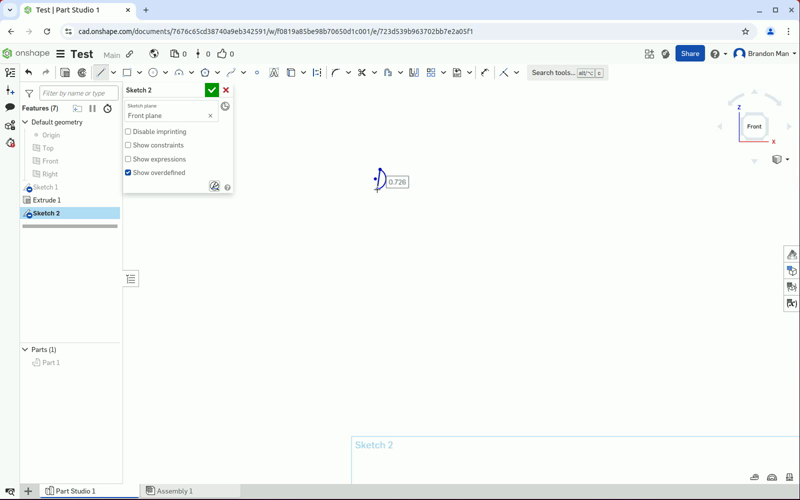
scroll(-6)
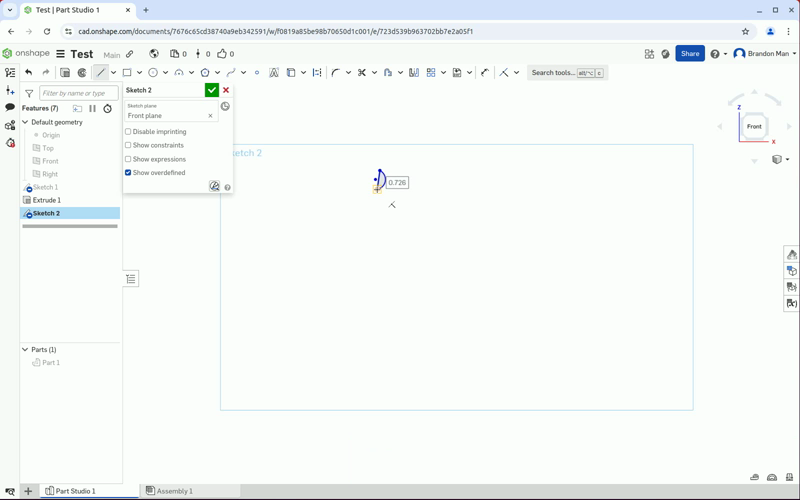
scroll(-6)
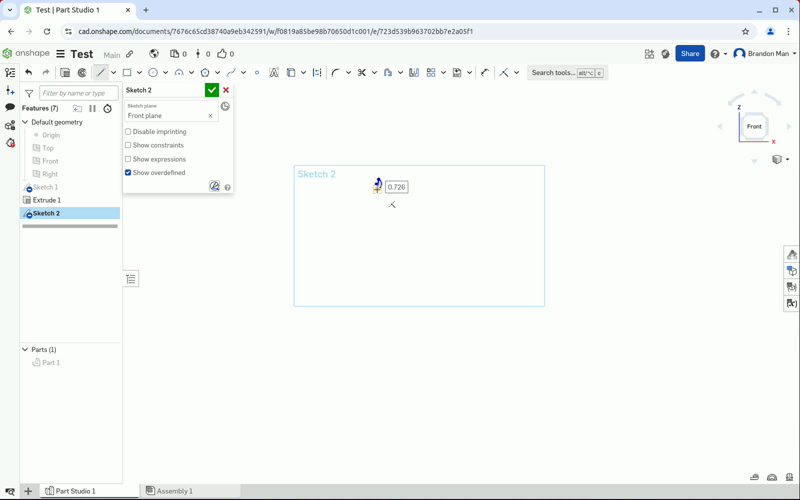
scroll(-6)
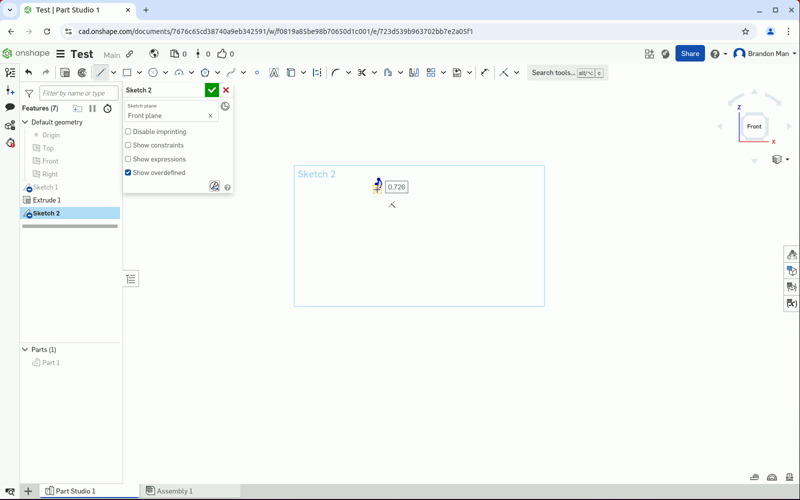
scroll(-6)
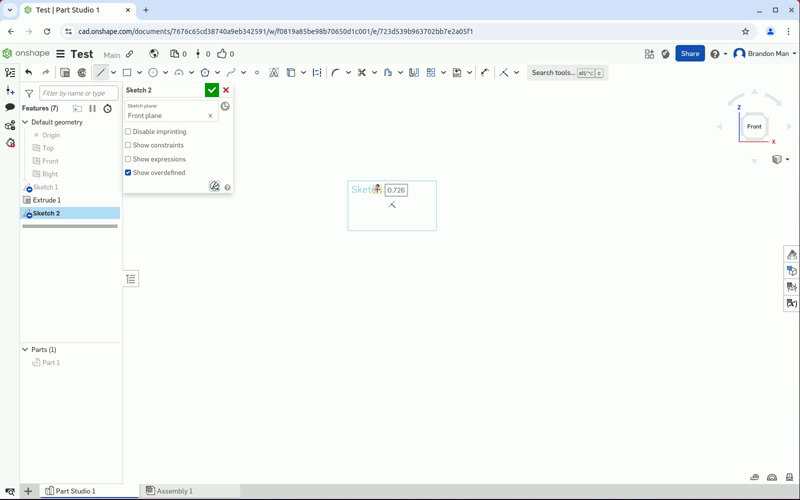
key(esc)
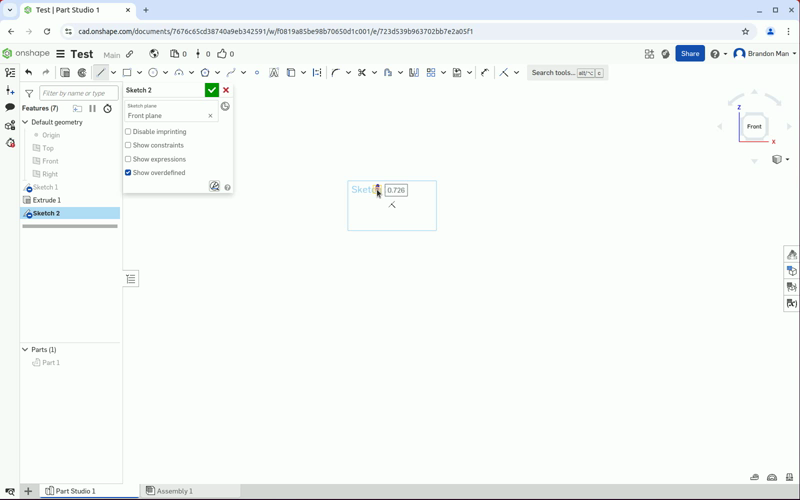
mouse_move(377, 188)
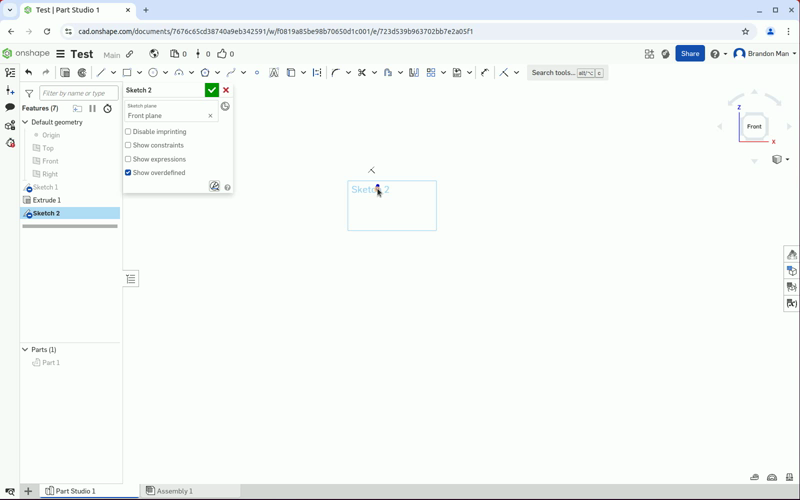
scroll(6)
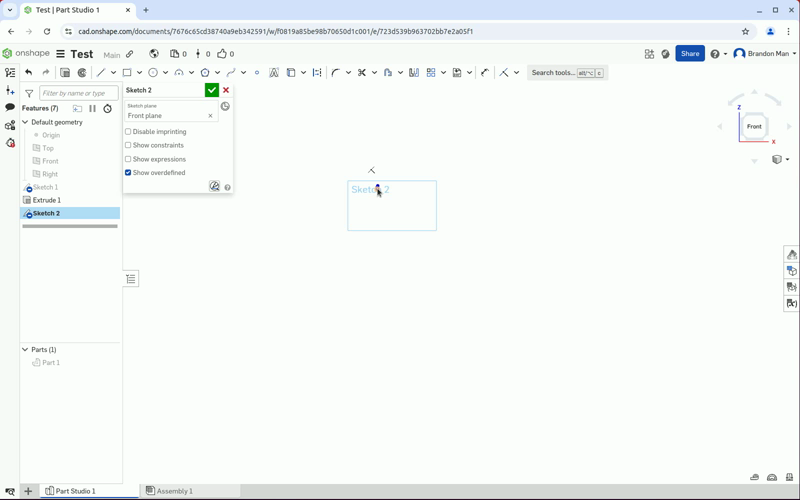
scroll(6)
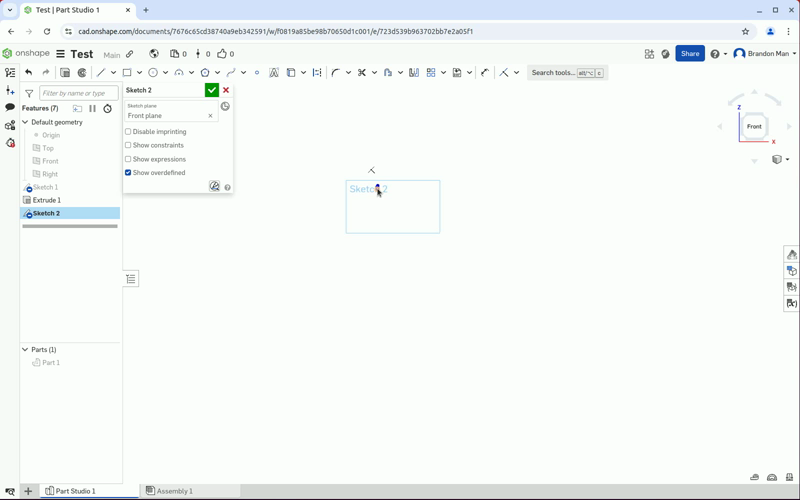
scroll(6)
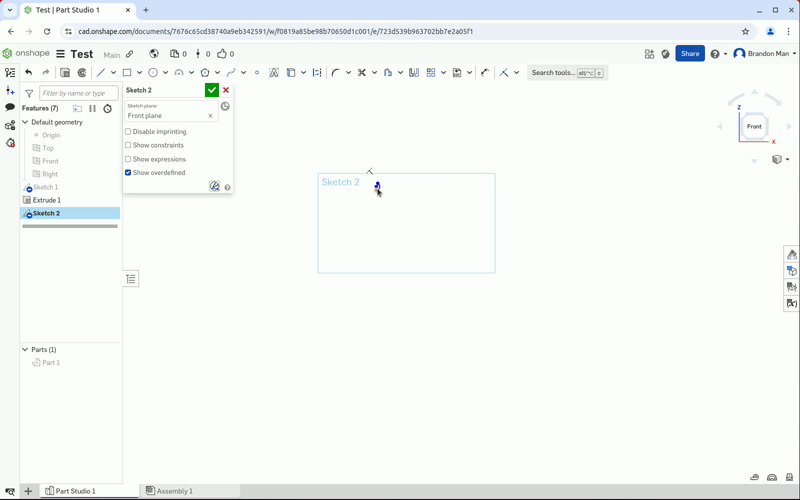
scroll(6)
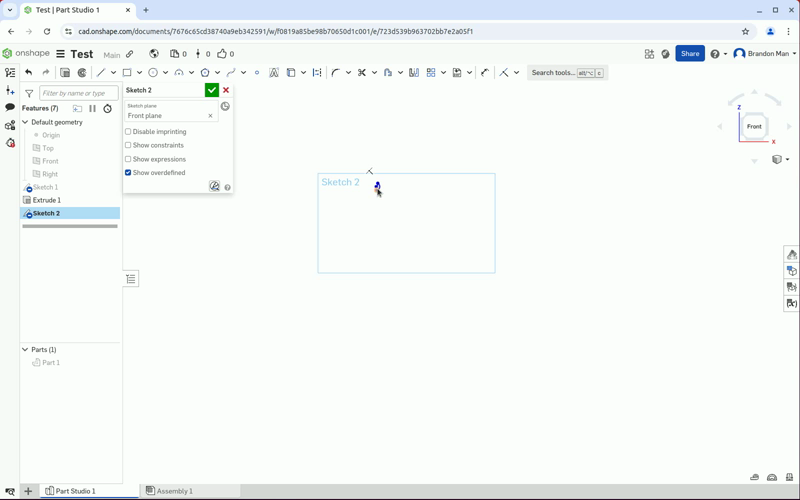
scroll(6)
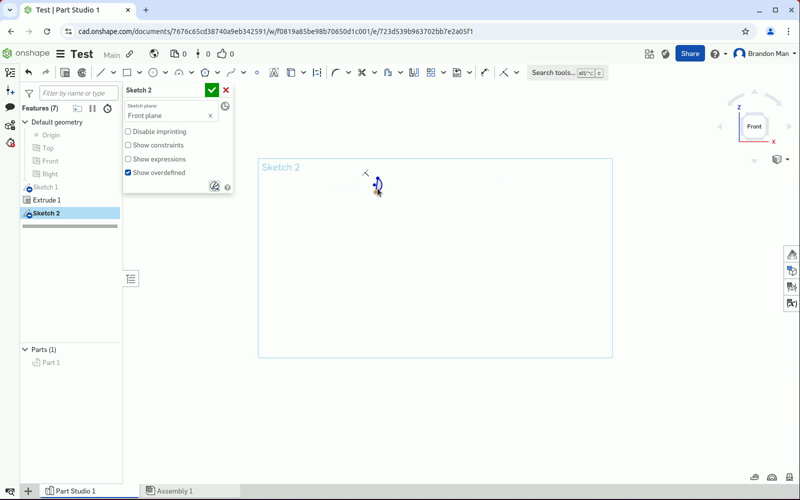
scroll(6)
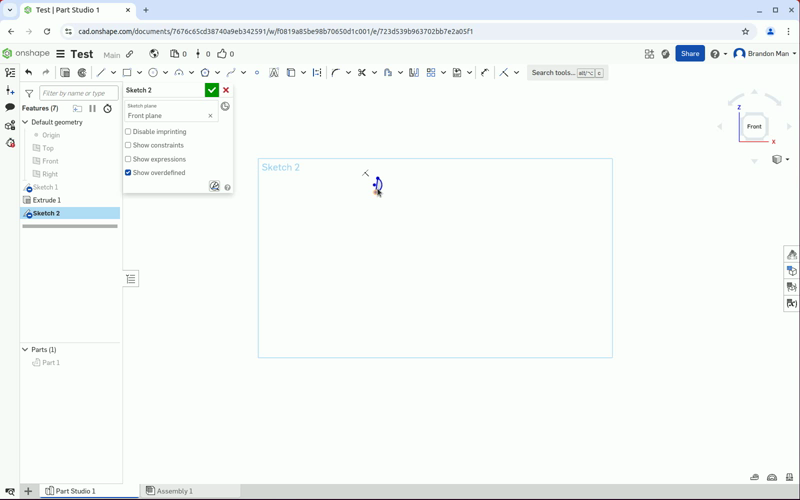
scroll(6)
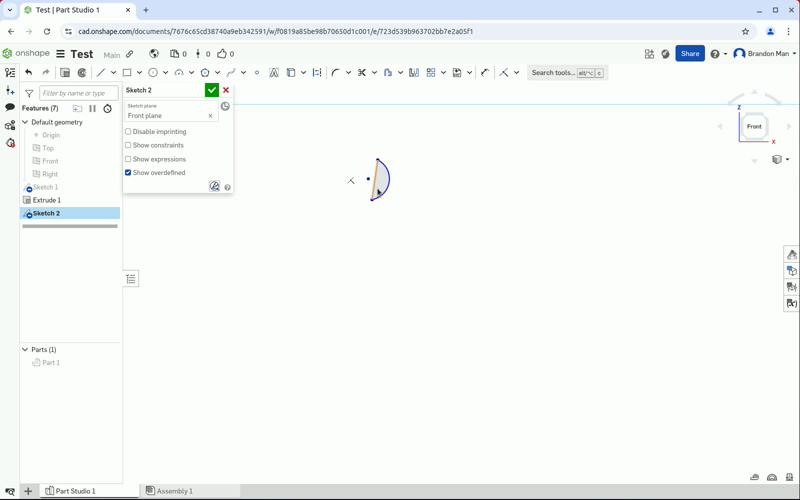
click(377, 188)
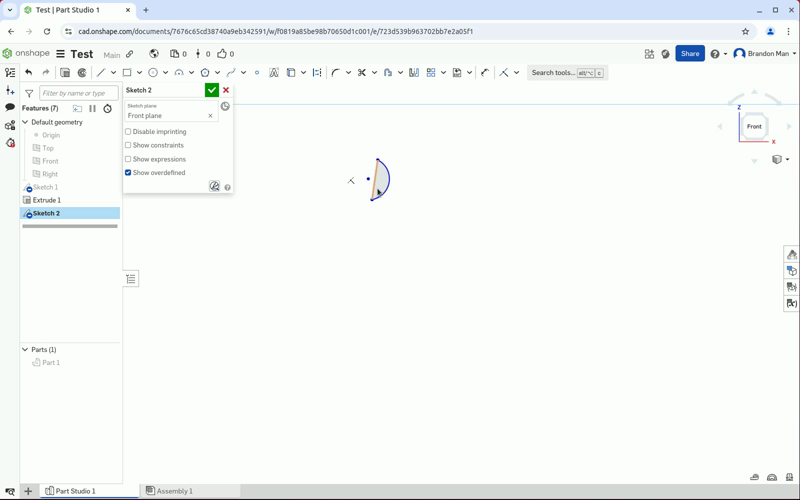
scroll(-6)
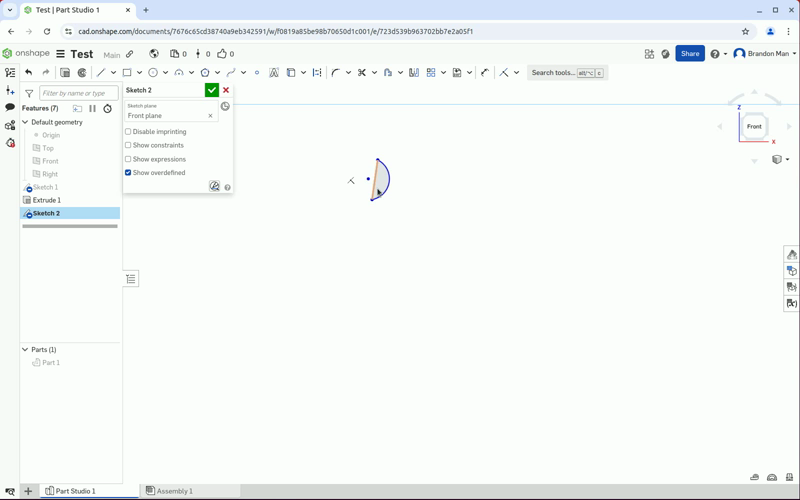
scroll(-6)
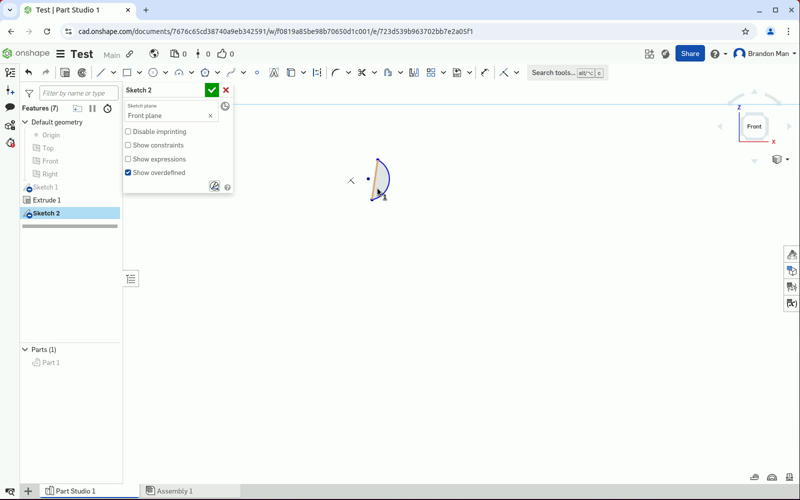
scroll(-6)
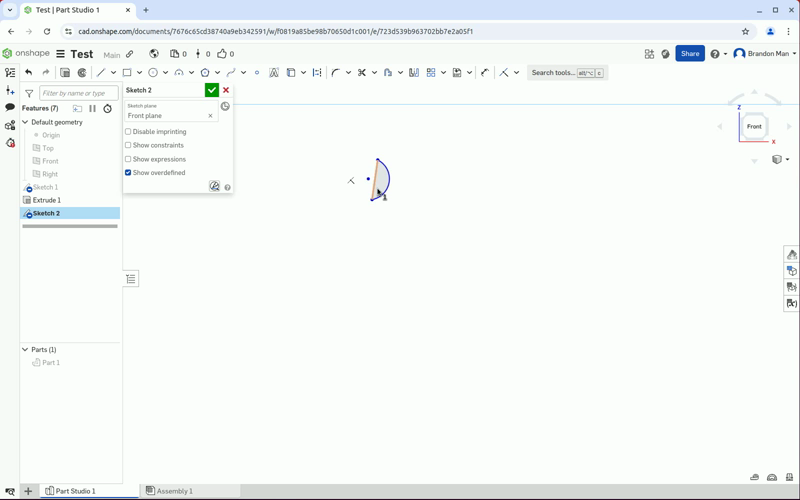
scroll(-6)
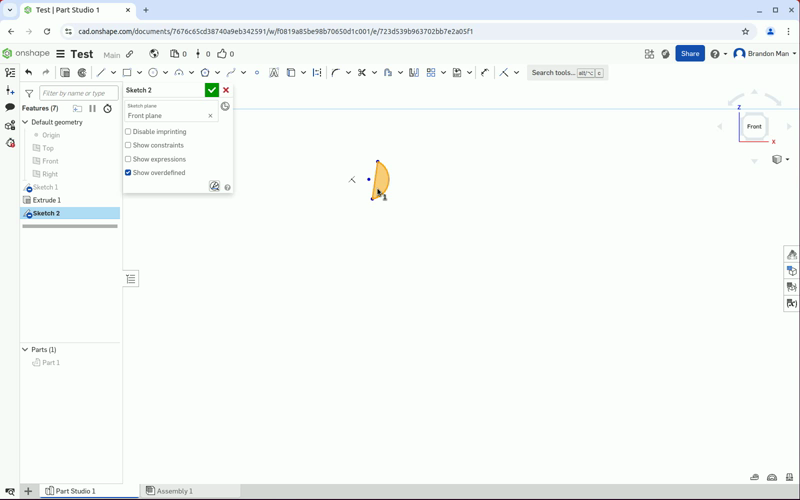
scroll(-6)
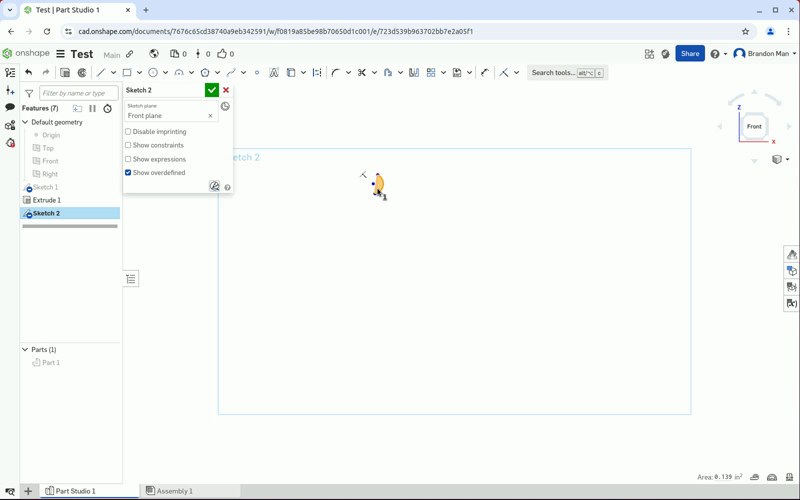
scroll(-6)
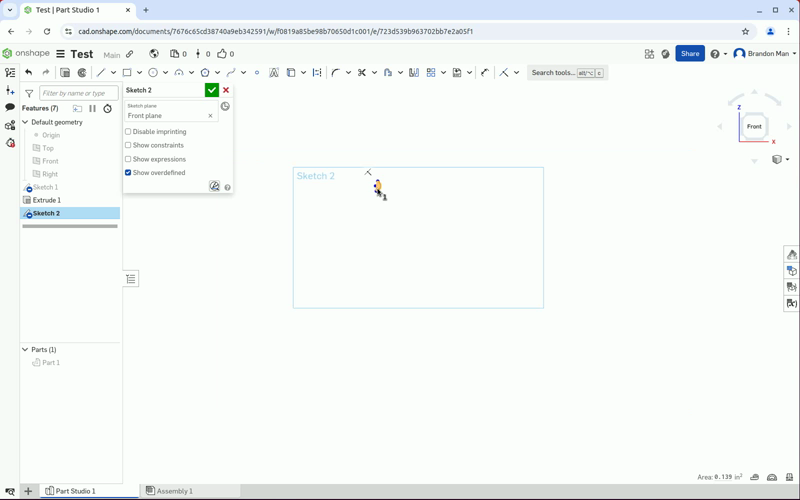
scroll(-6)
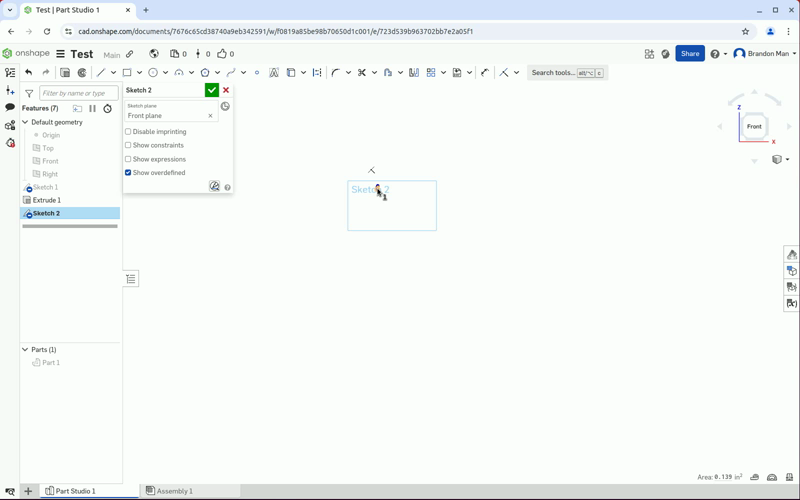
mouse_move(73, 352)
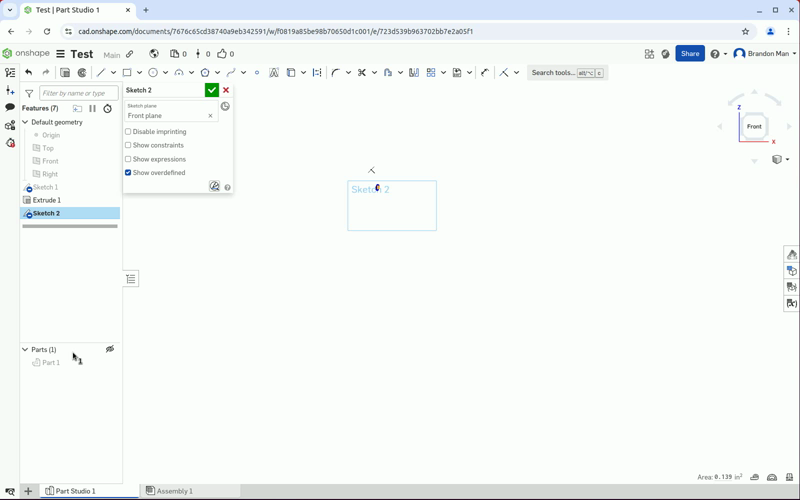
key(shift+y)
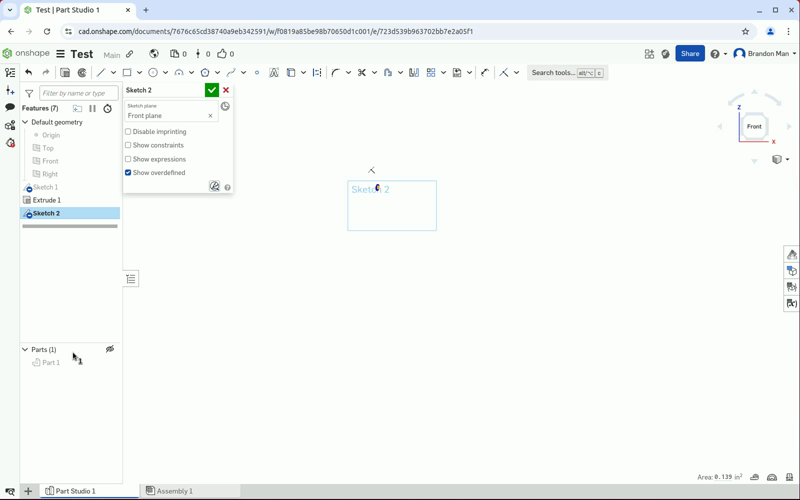
key(shift+e)
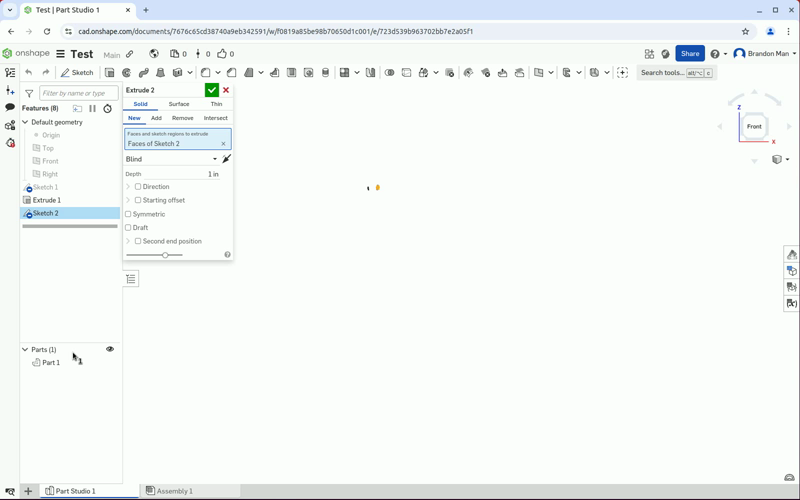
mouse_move(143, 106)
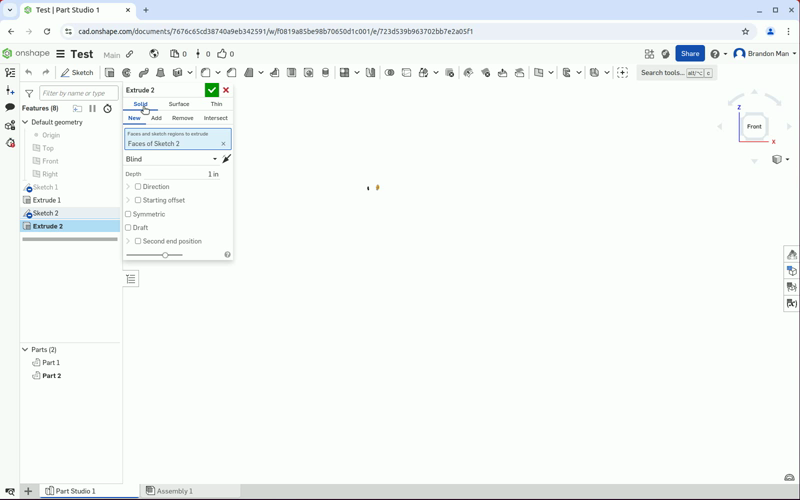
click(143, 106)
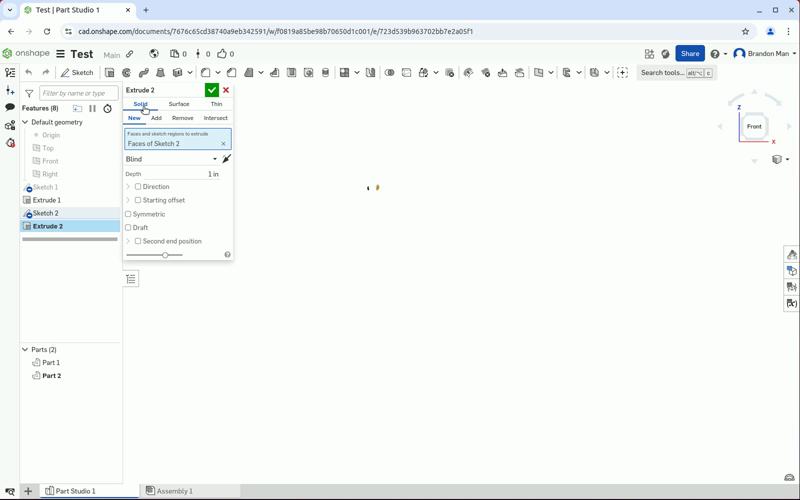
mouse_move(137, 120)
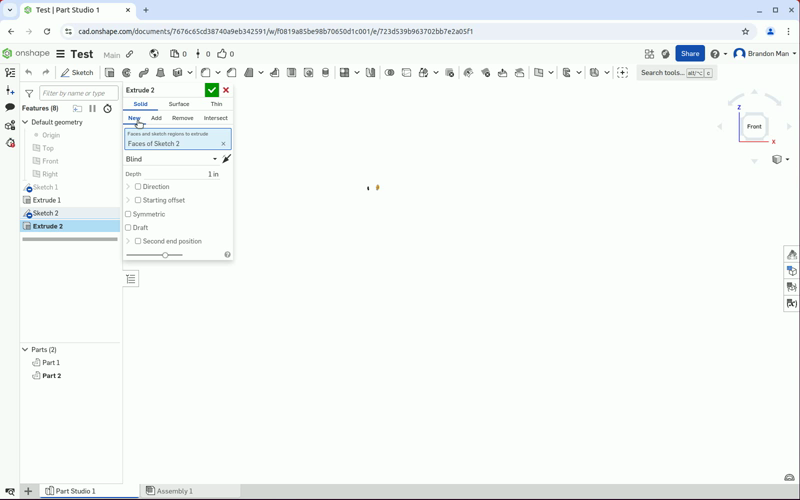
click(137, 120)
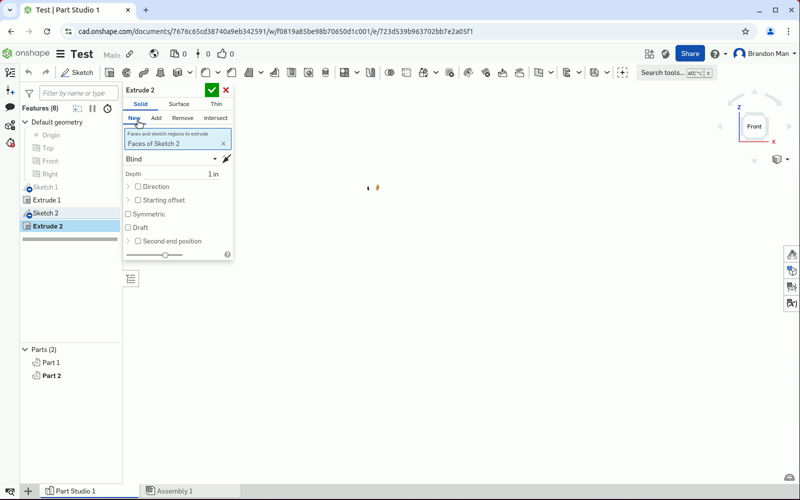
key(tab, 4)
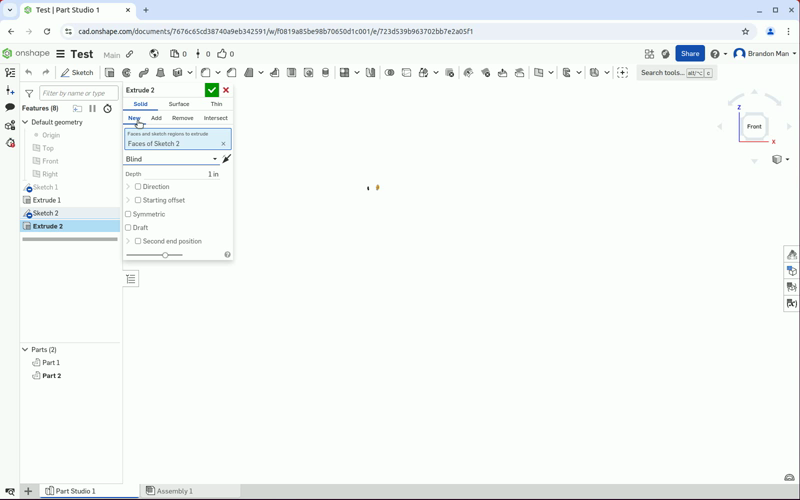
text(0.241)
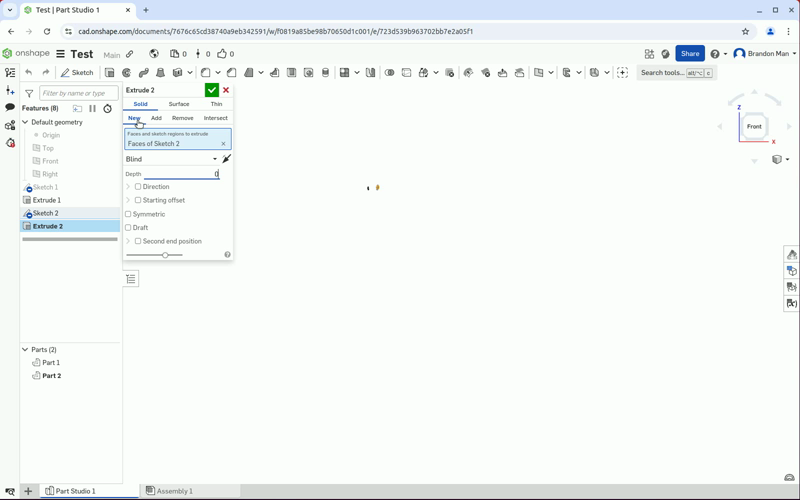
key(enter)
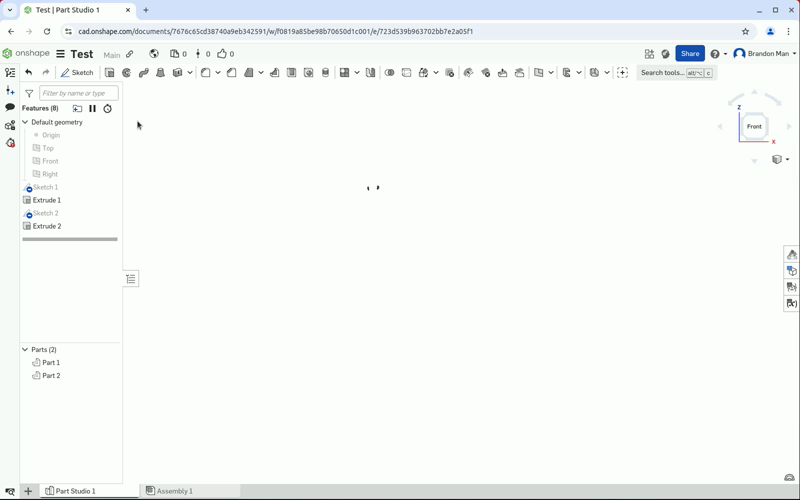
key(shift+h)
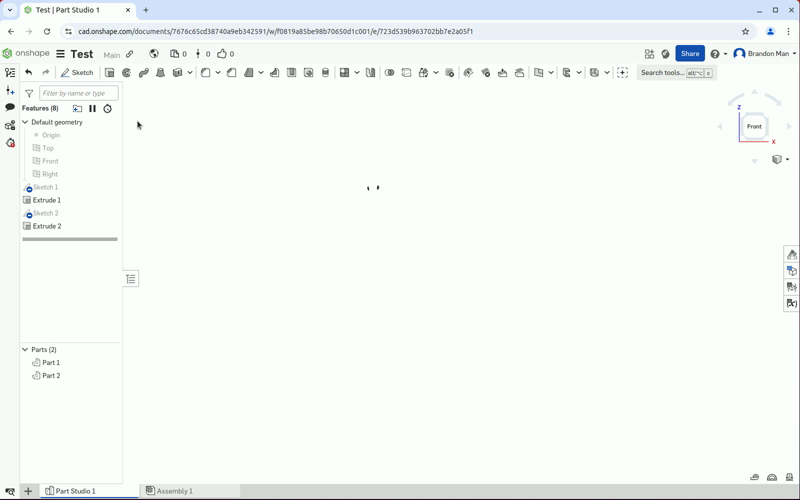
key(shift+h)
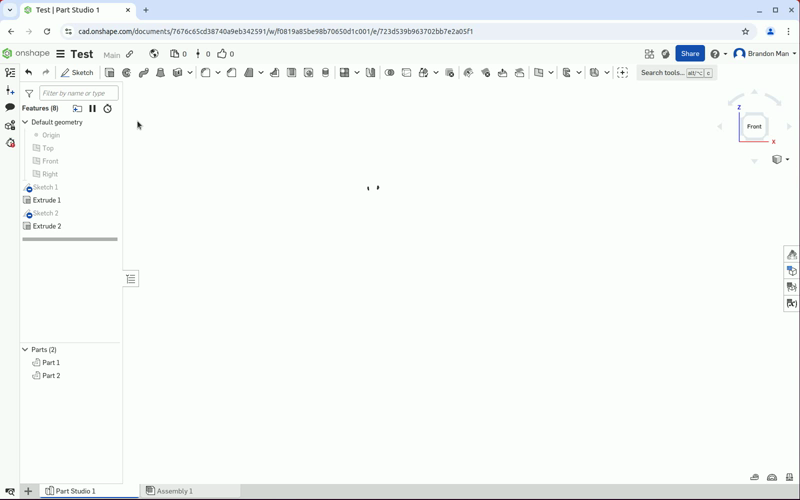
mouse_move(73, 189)
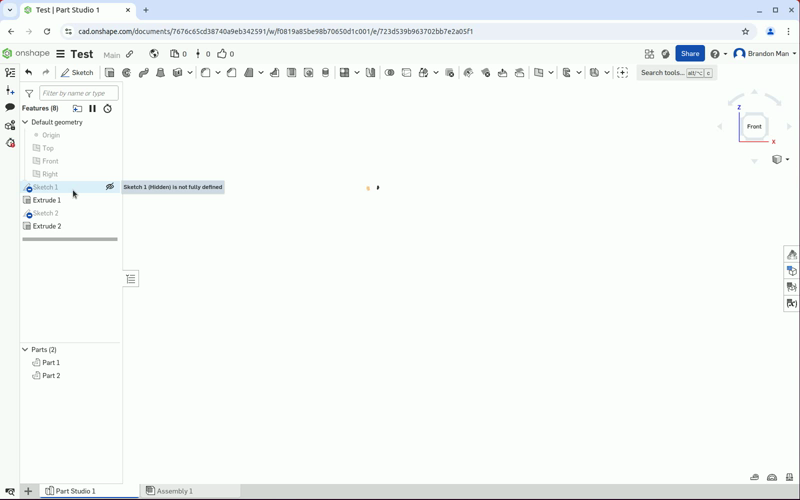
click(73, 189)
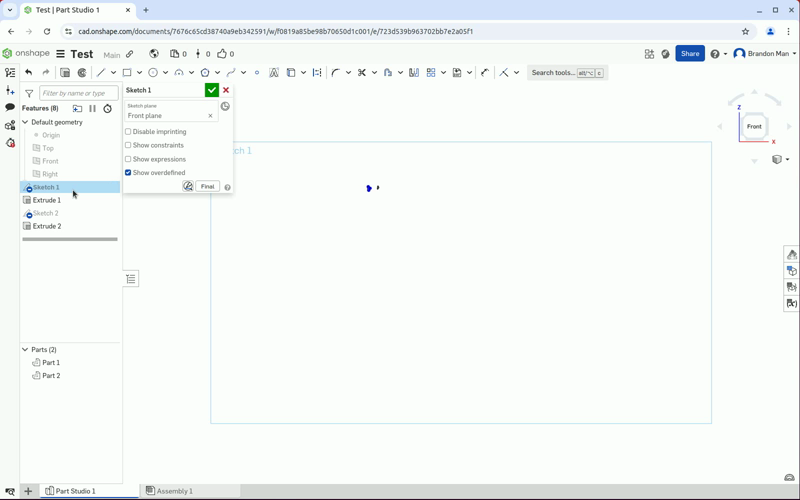
mouse_move(229, 92)
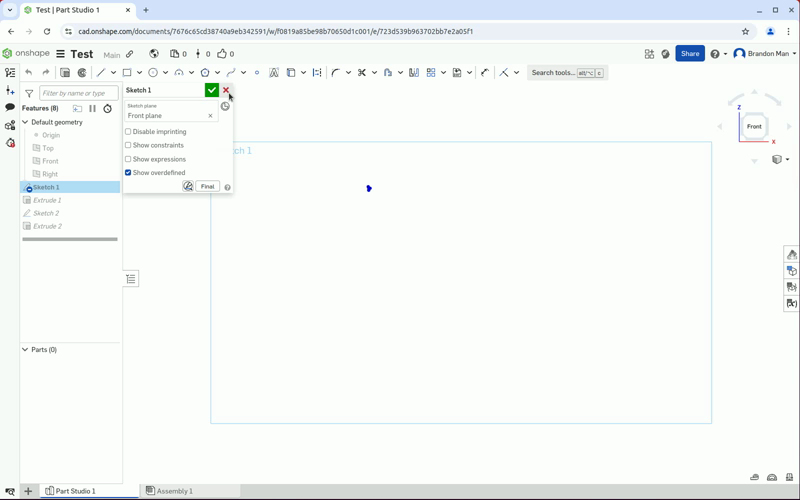
click(229, 92)
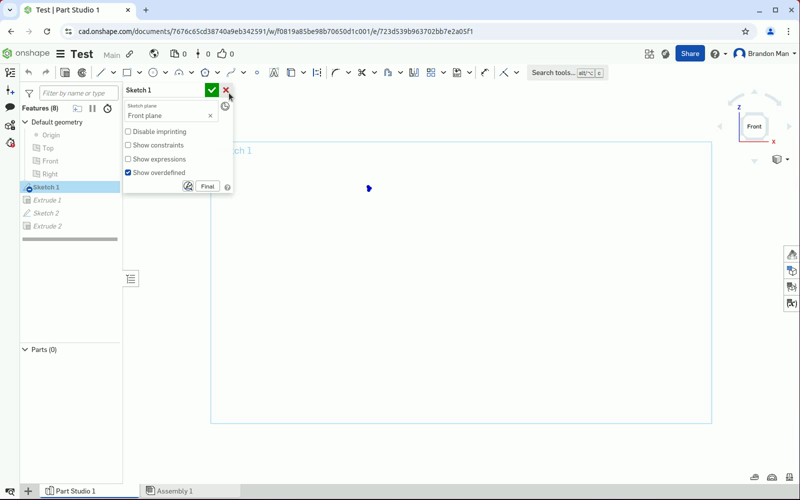
key(shift+s)
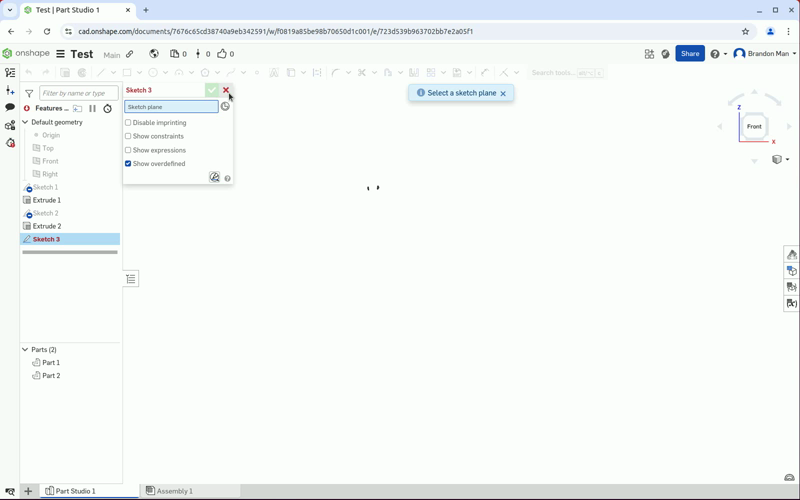
mouse_move(73, 163)
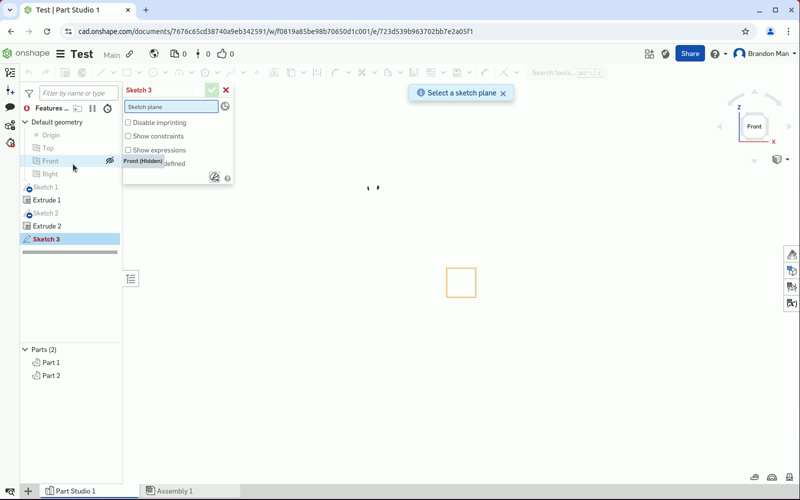
click(73, 163)
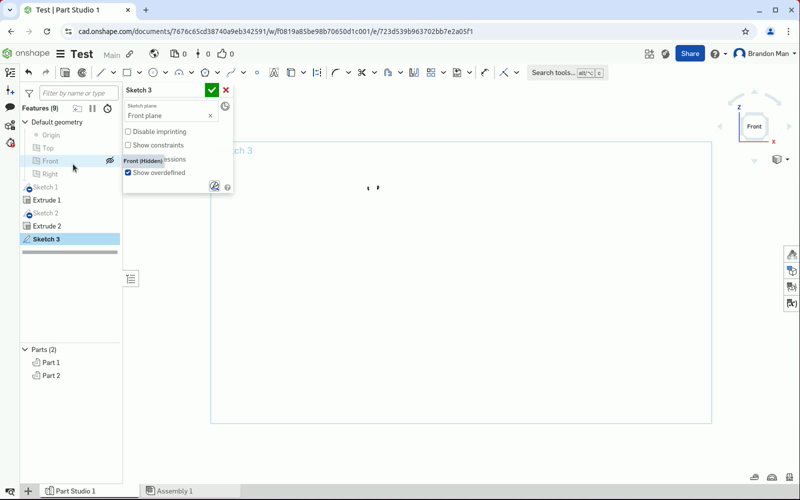
mouse_move(73, 352)
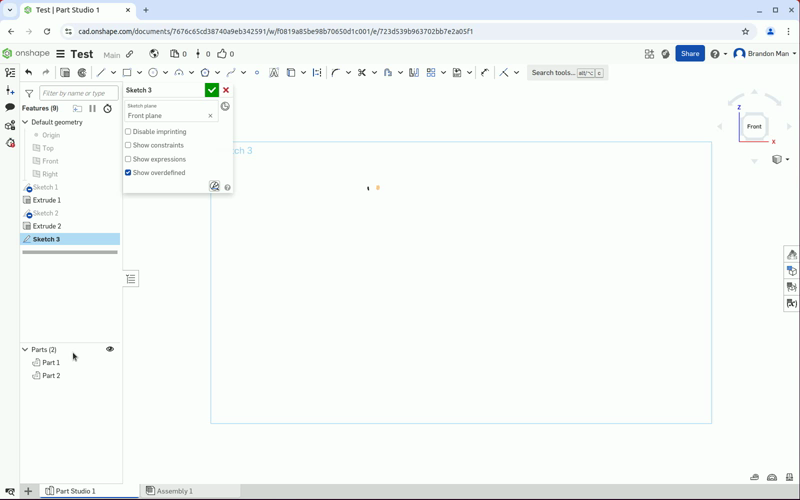
key(y)
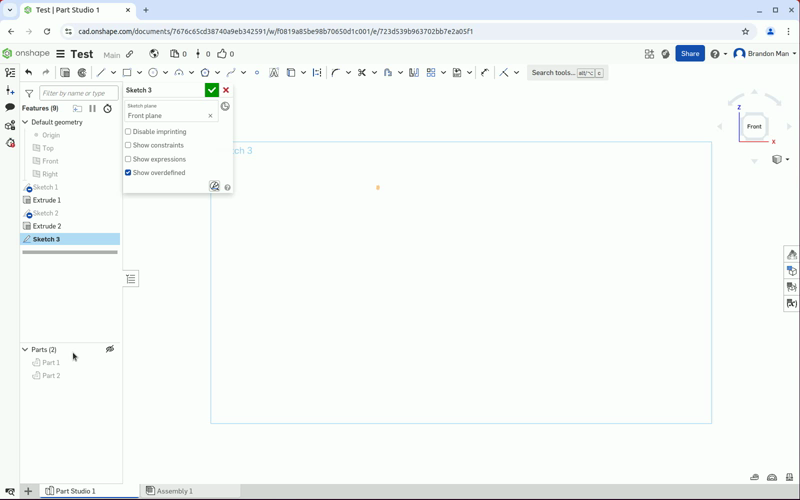
key(l)
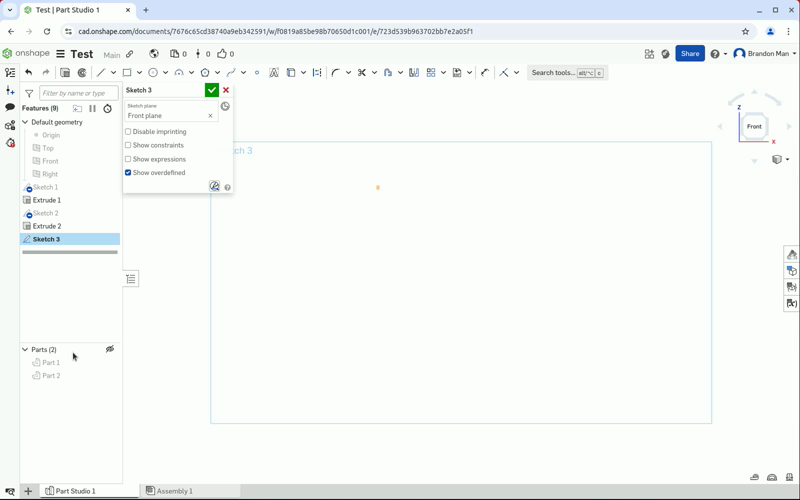
key_down(shift)
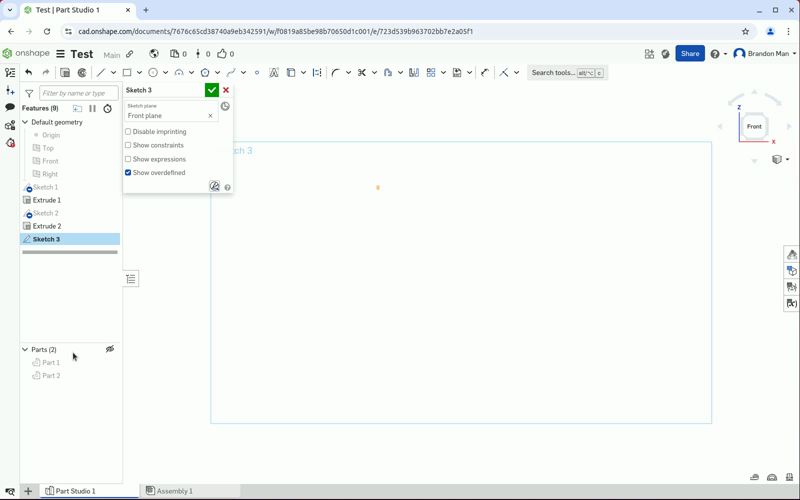
mouse_move(369, 174)
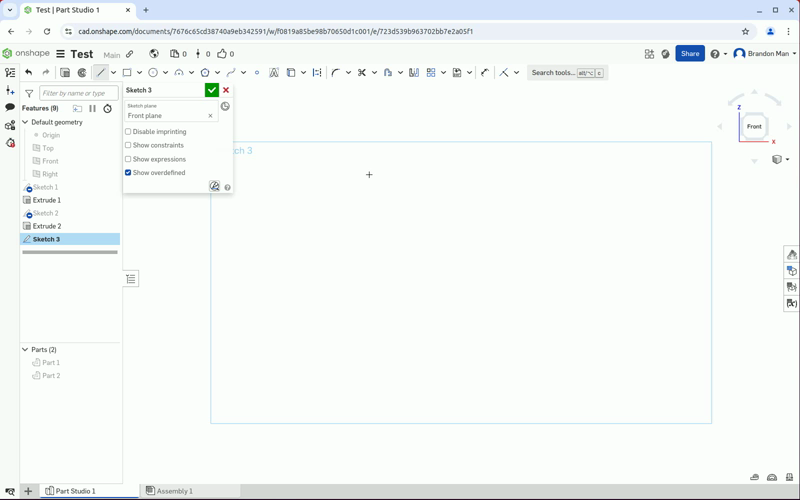
click(369, 174)
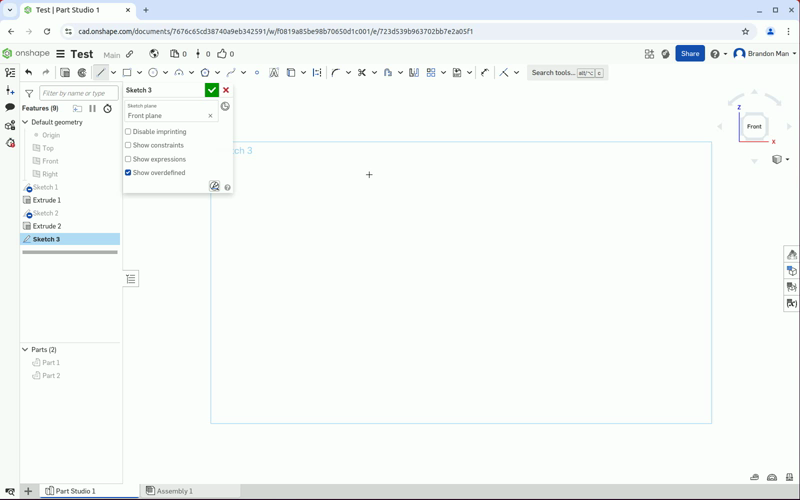
key_up(shift)
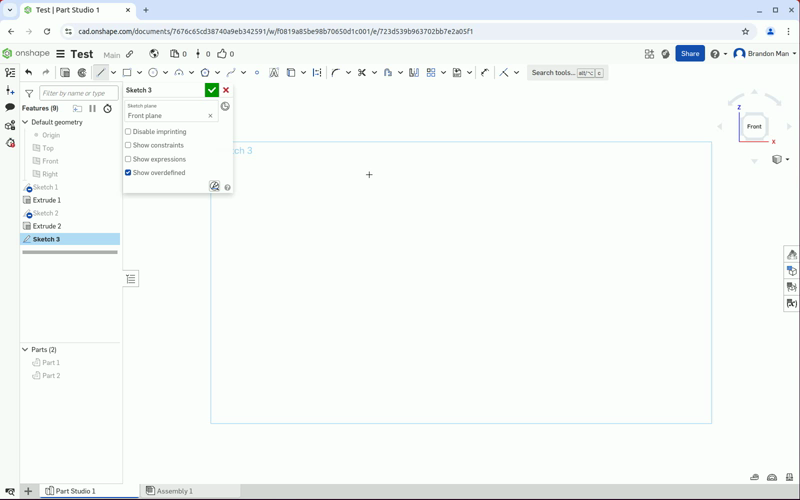
key_down(shift)
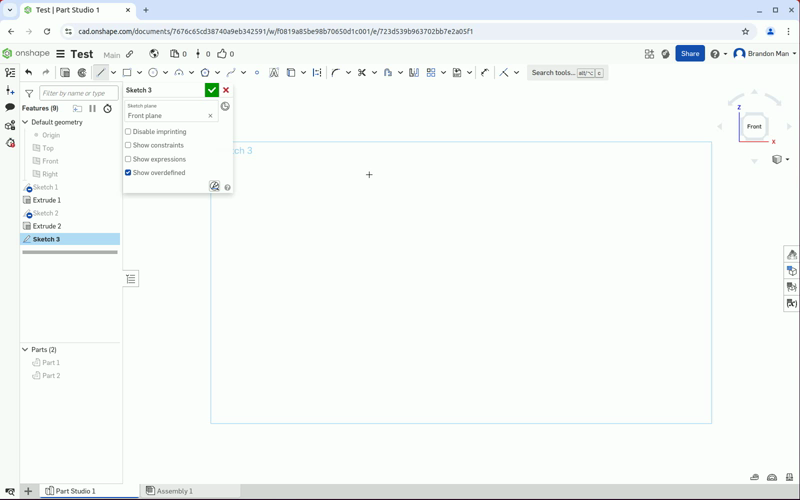
mouse_move(399, 174)
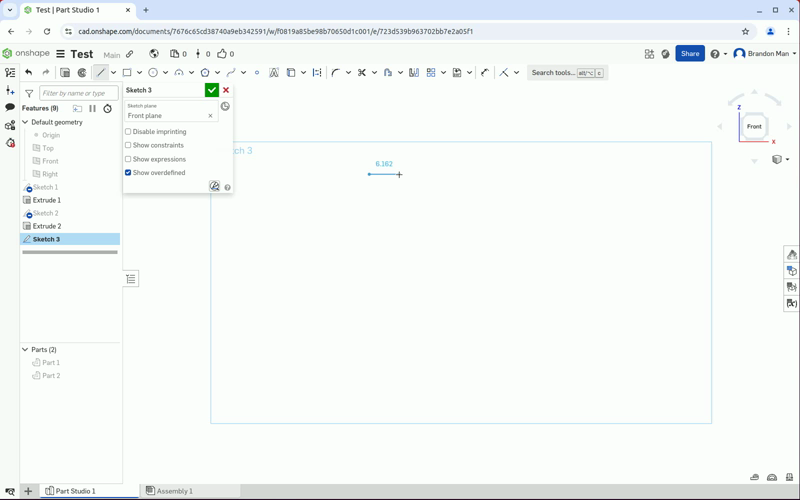
mouse_move(369, 171)
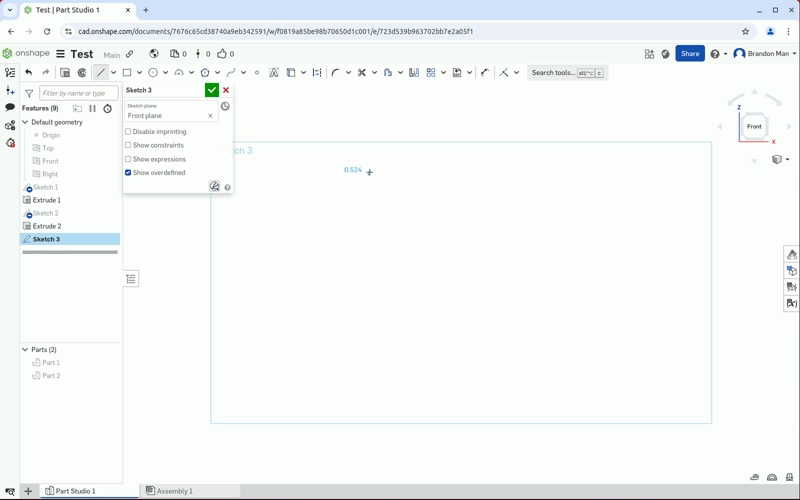
scroll(6)
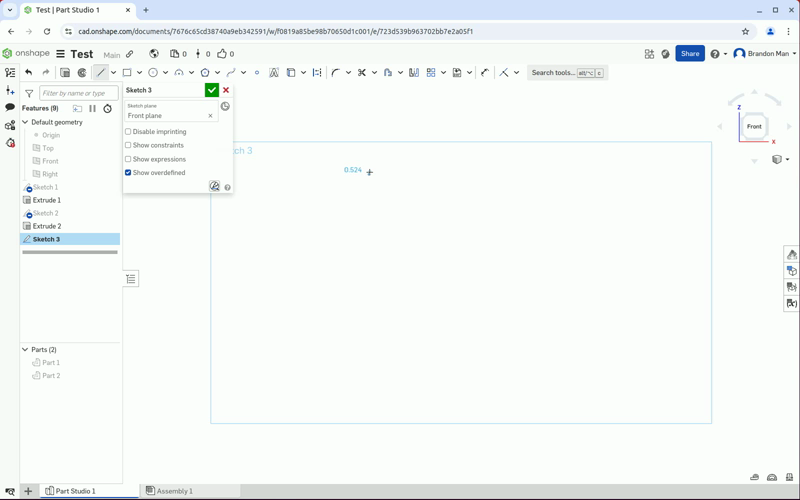
scroll(6)
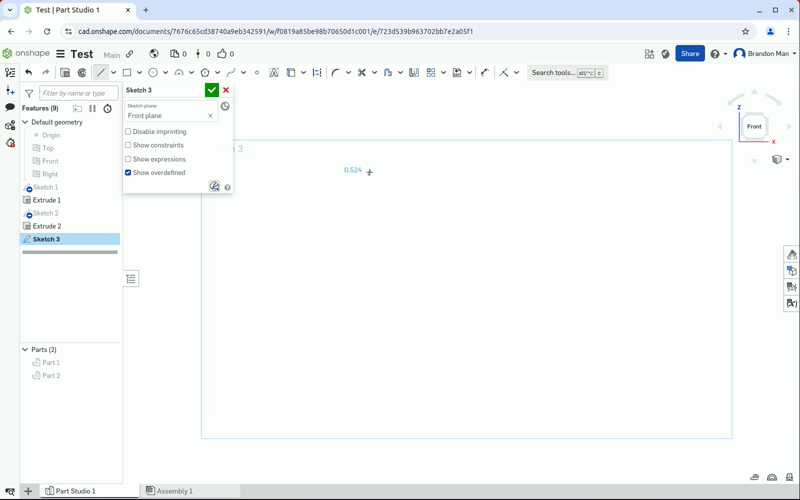
scroll(6)
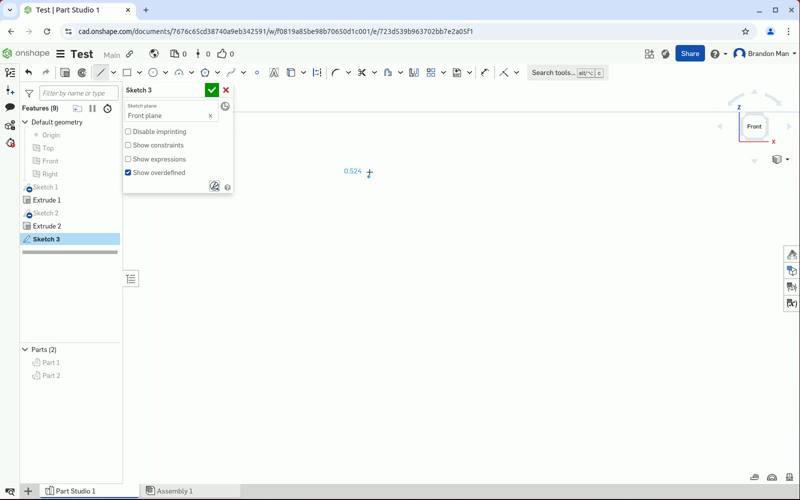
scroll(6)
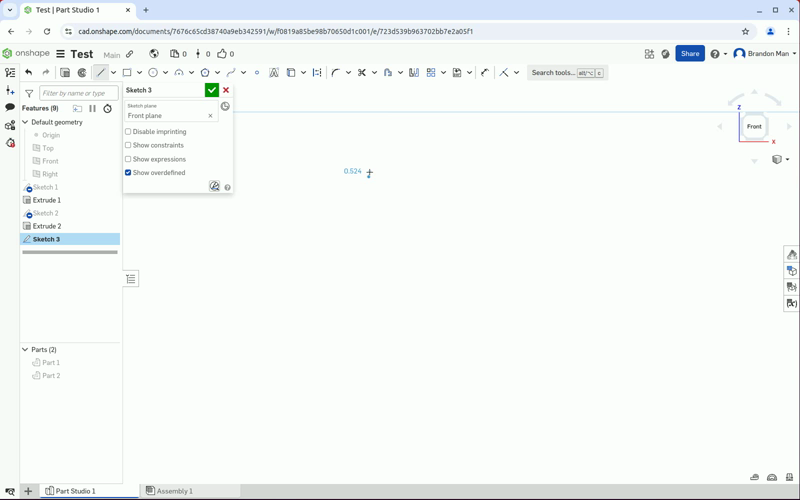
scroll(6)
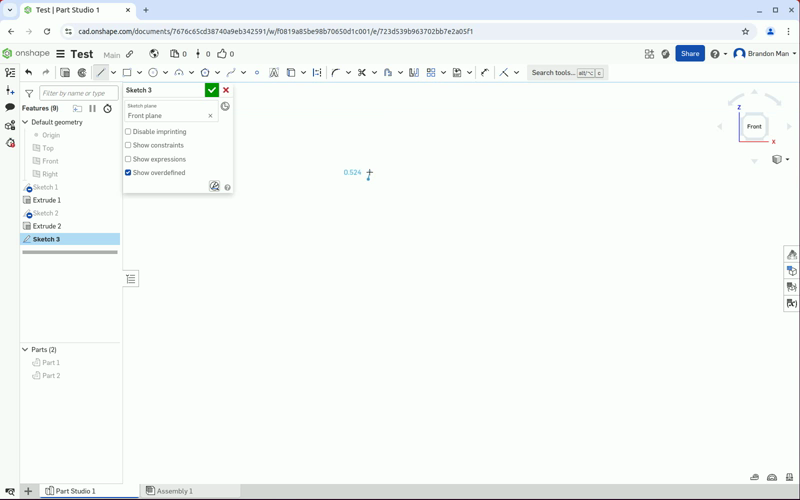
scroll(6)
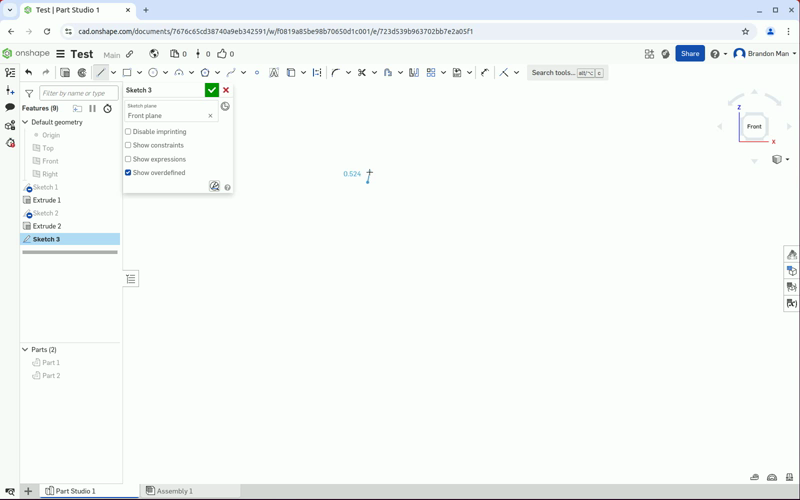
scroll(6)
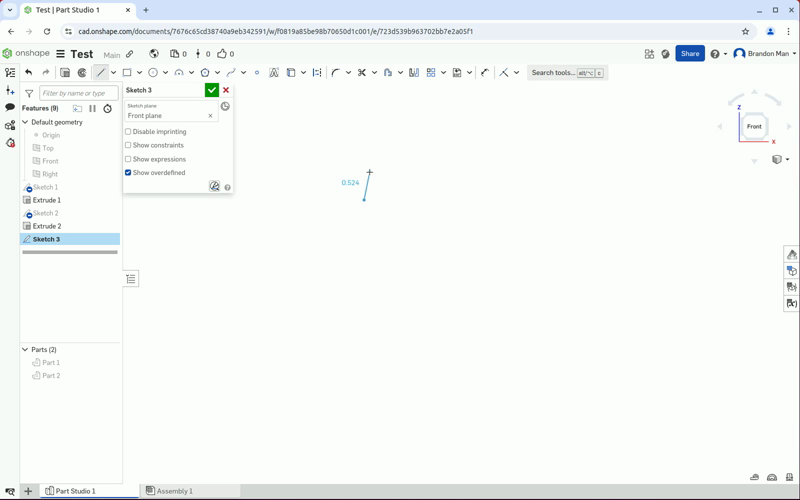
click(369, 171)
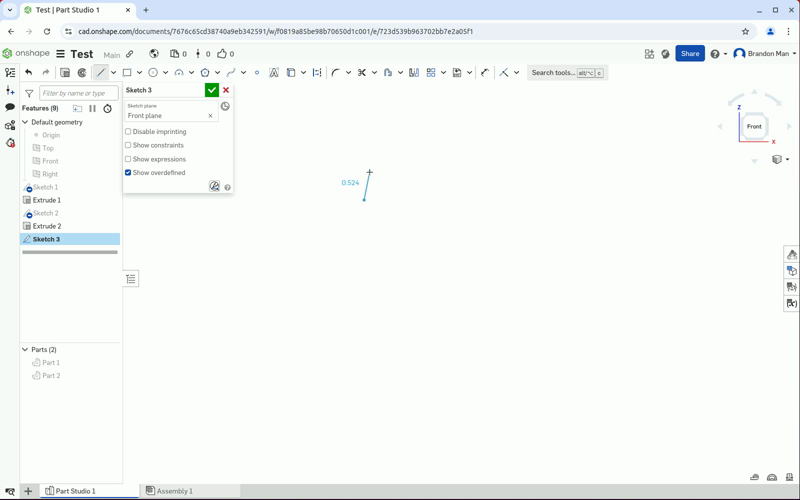
scroll(-6)
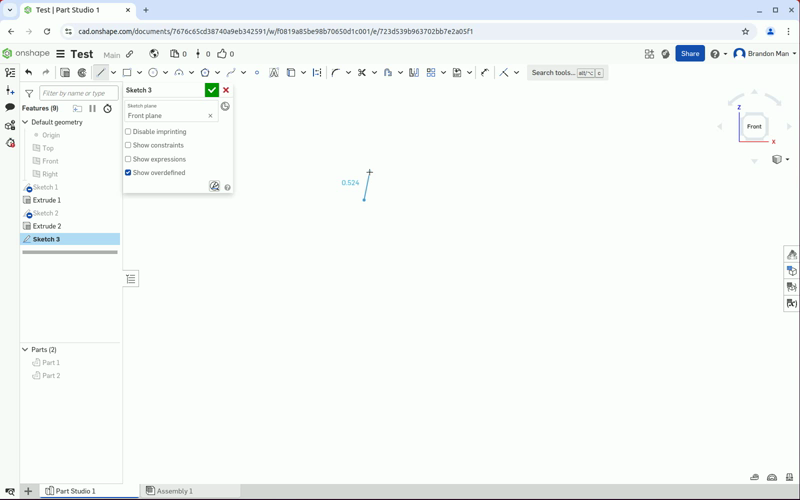
scroll(-6)
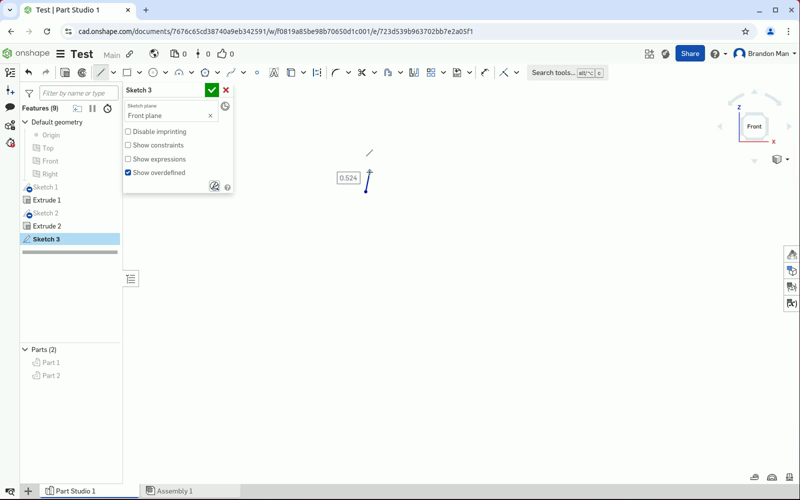
scroll(-6)
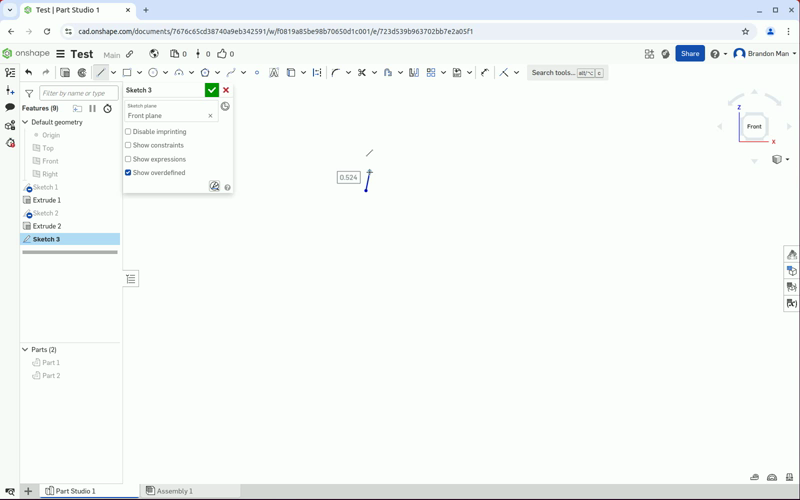
scroll(-6)
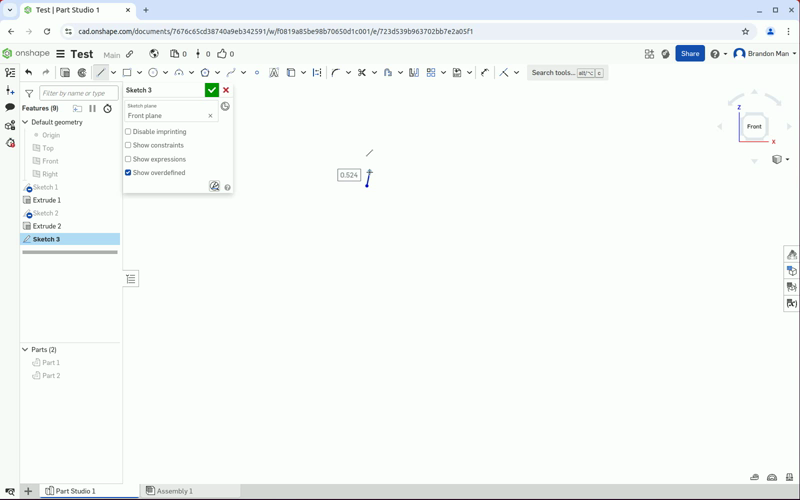
scroll(-6)
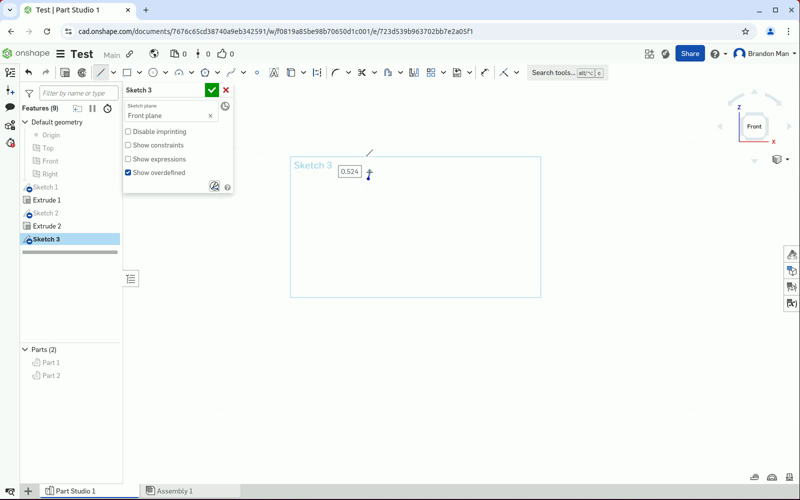
scroll(-6)
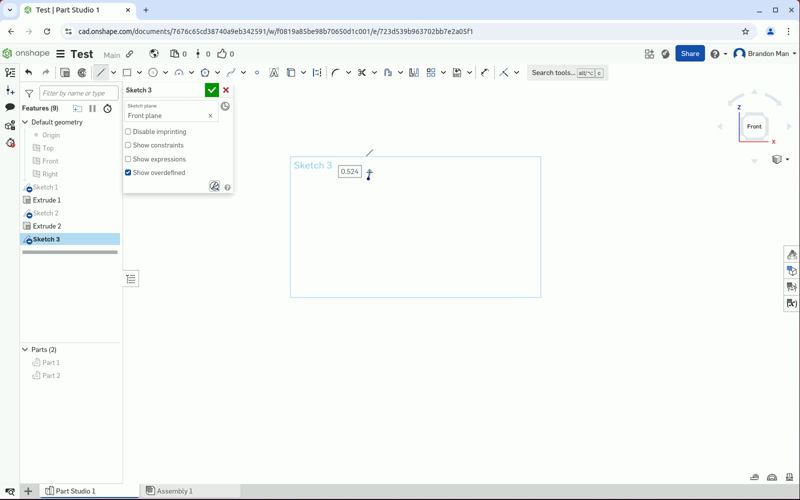
scroll(-6)
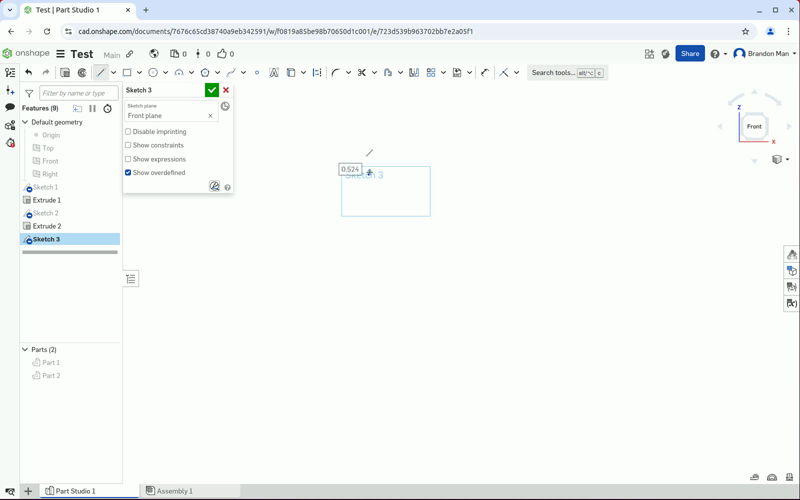
key_up(shift)
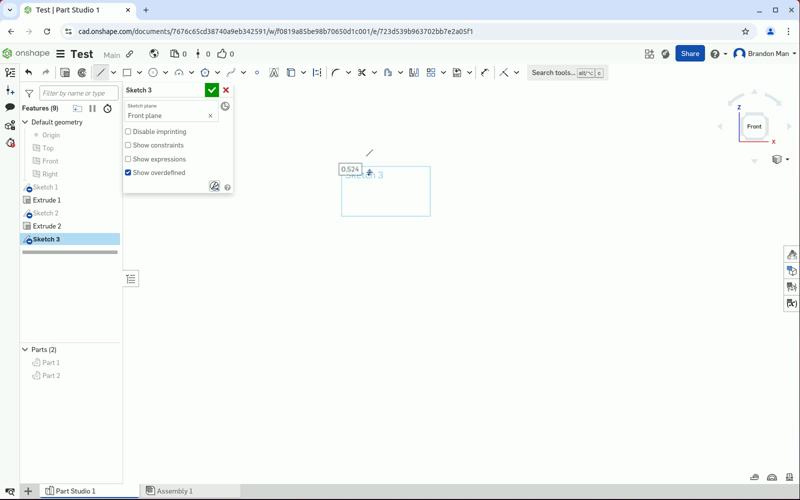
key(esc)
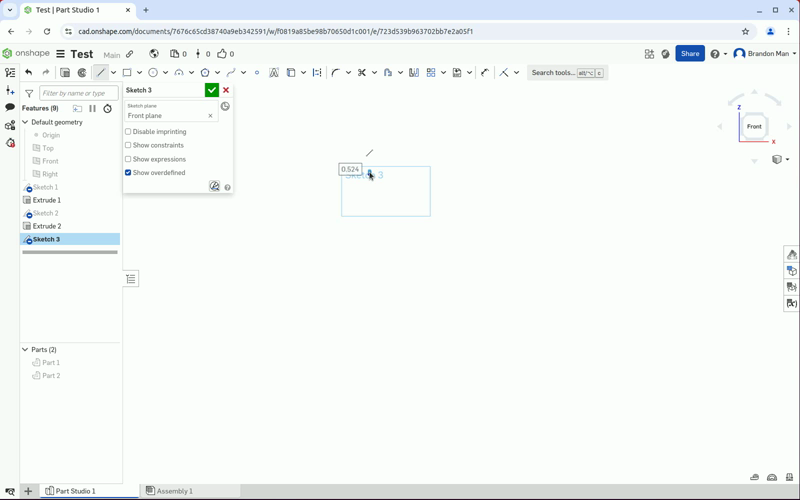
key(a)
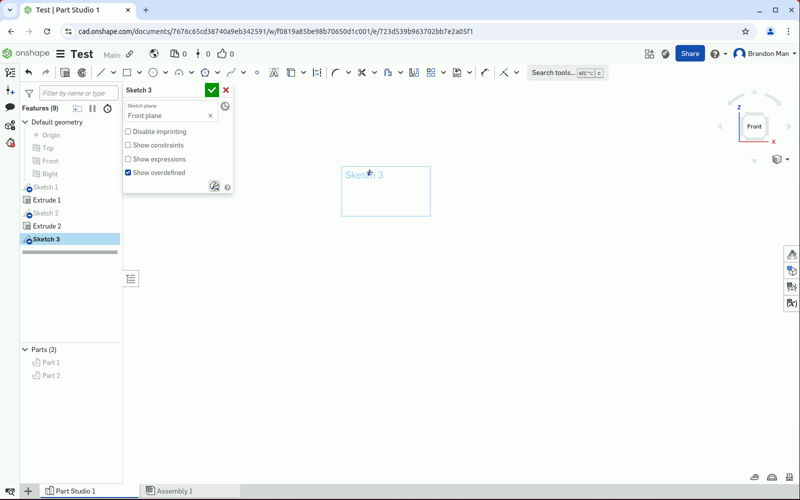
mouse_move(369, 171)
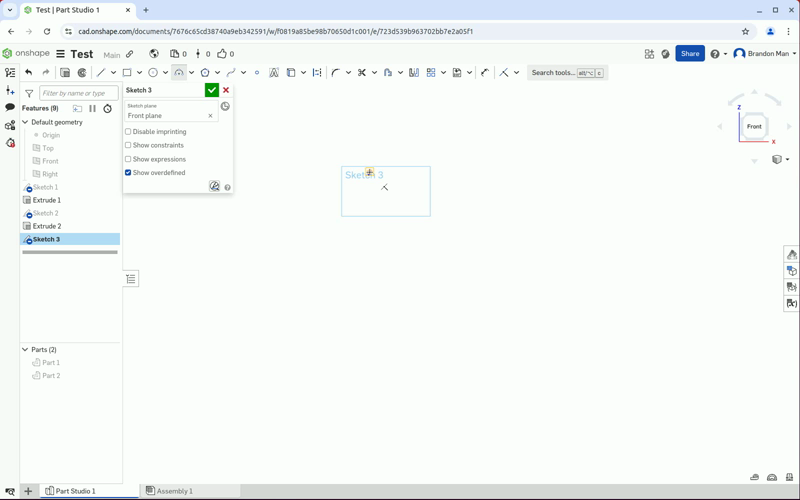
scroll(6)
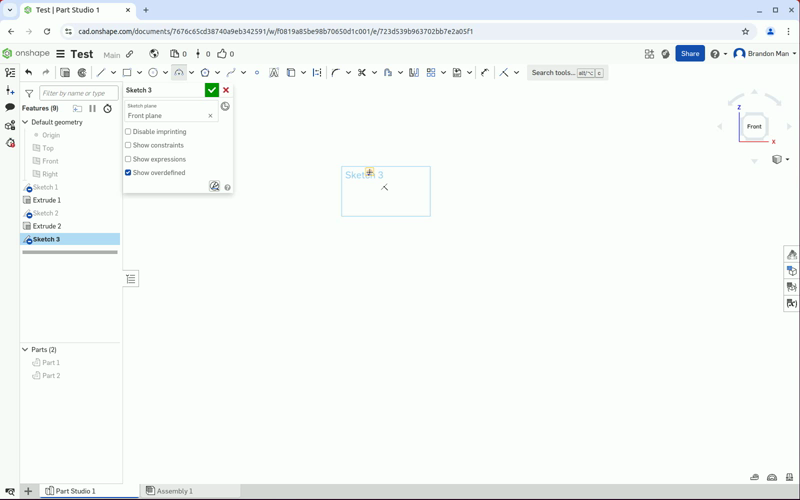
scroll(6)
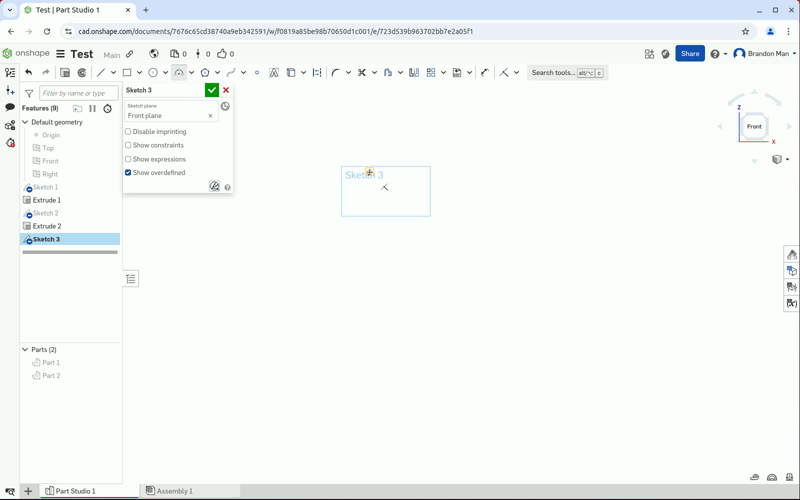
scroll(6)
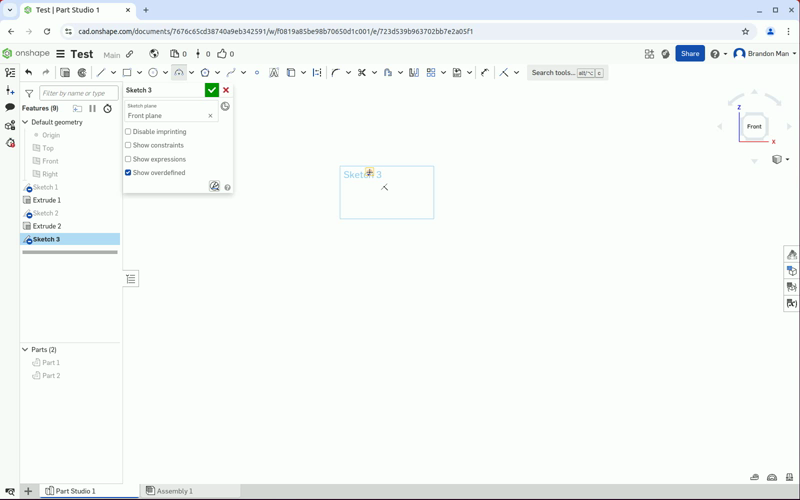
scroll(6)
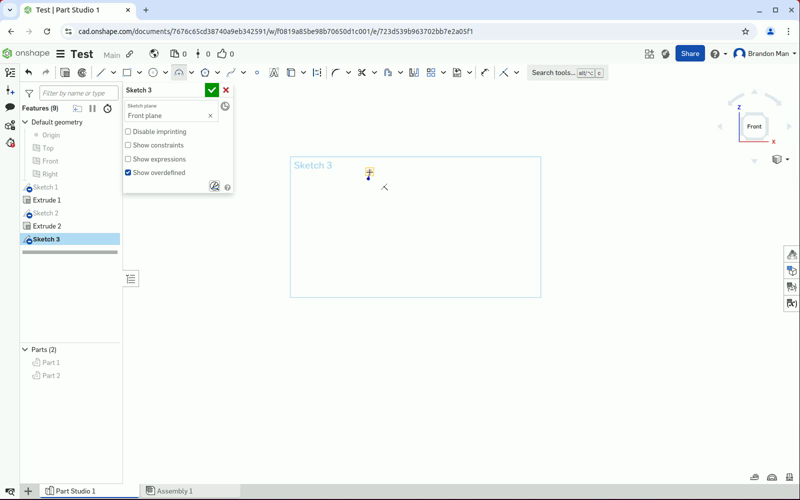
scroll(6)
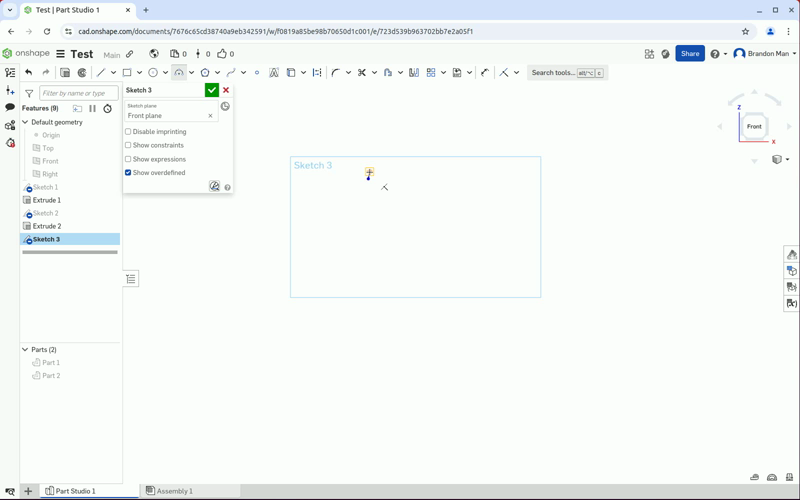
scroll(6)
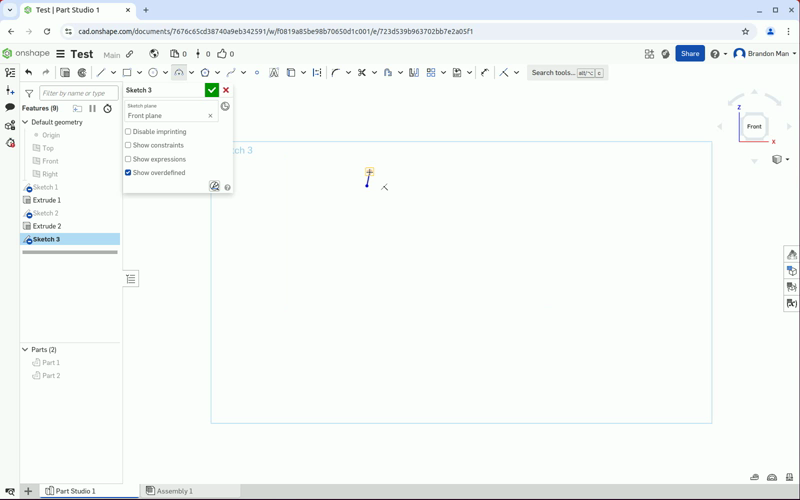
scroll(6)
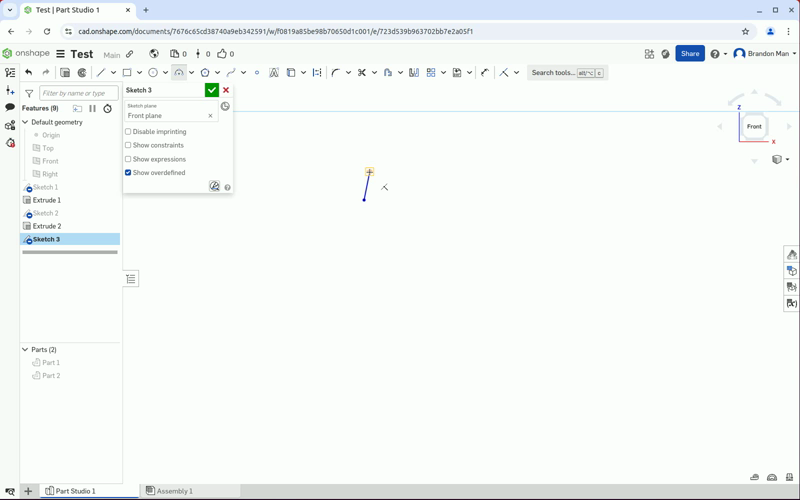
click(369, 171)
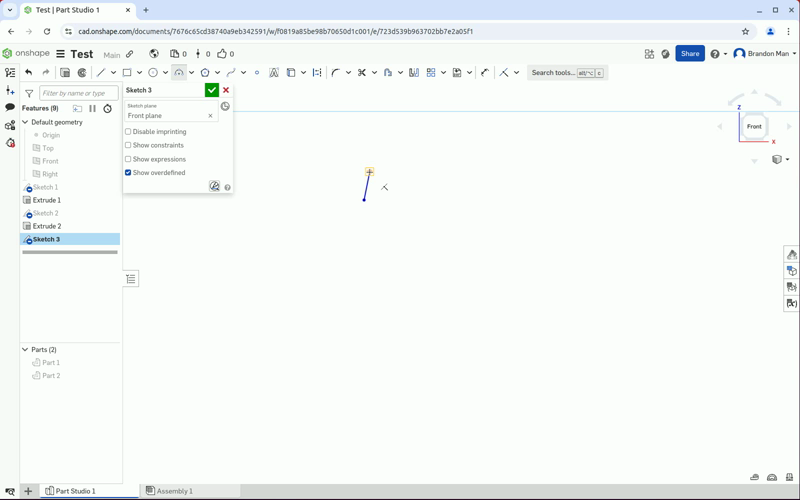
scroll(-6)
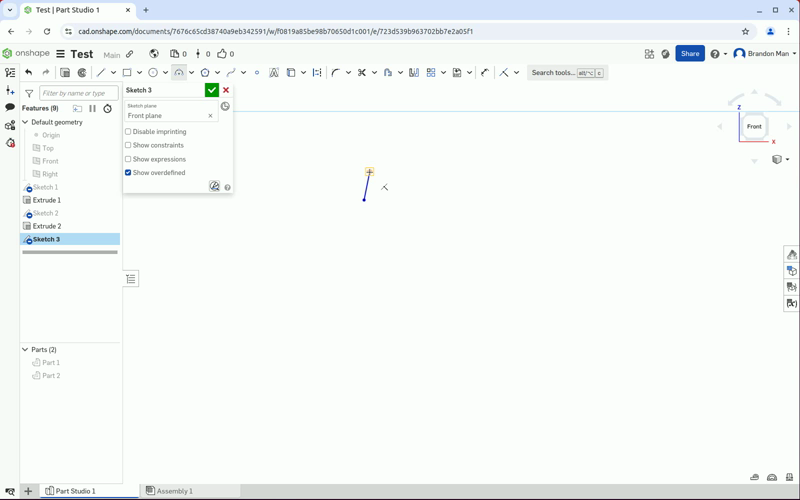
scroll(-6)
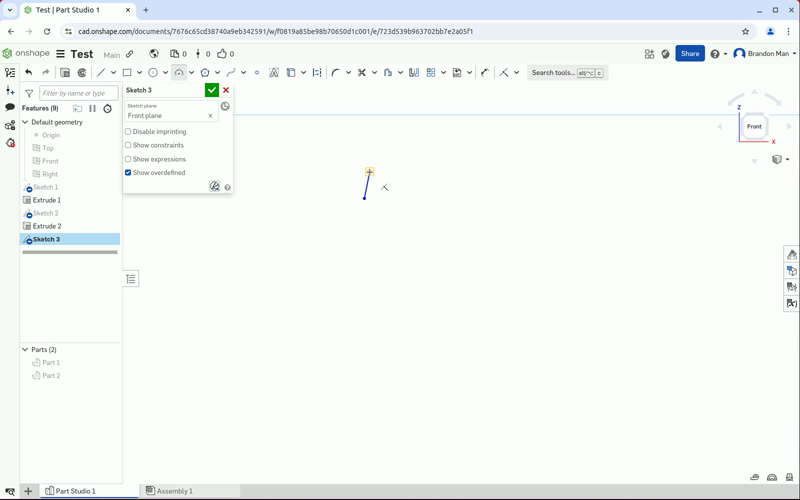
scroll(-6)
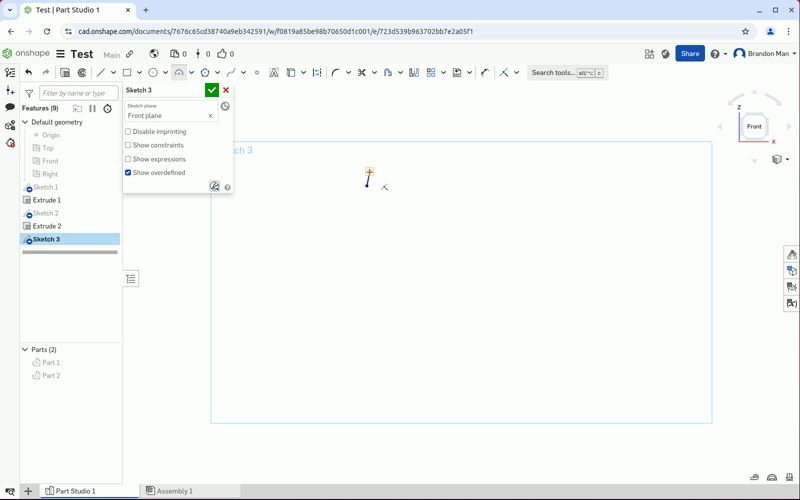
scroll(-6)
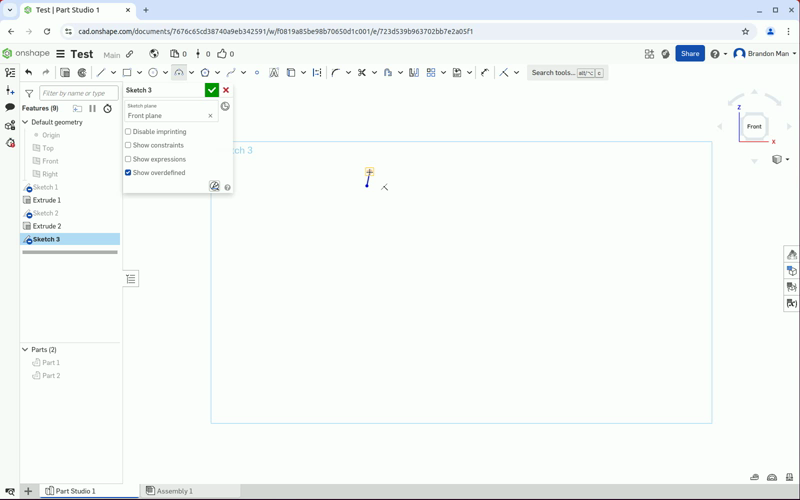
scroll(-6)
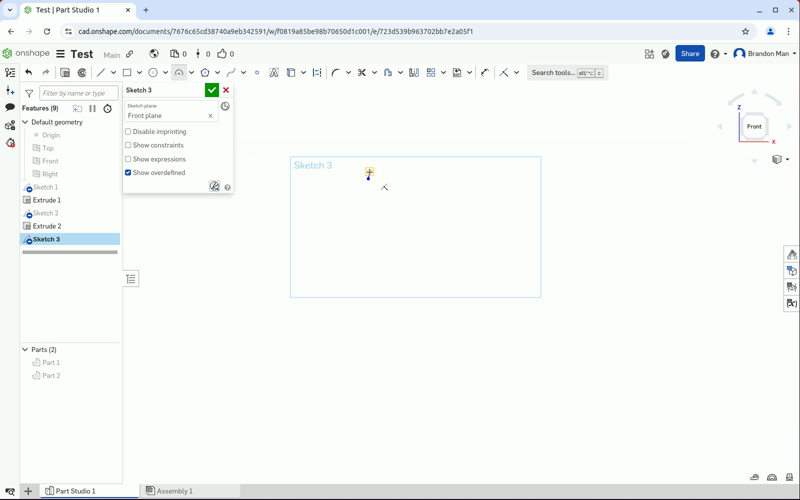
scroll(-6)
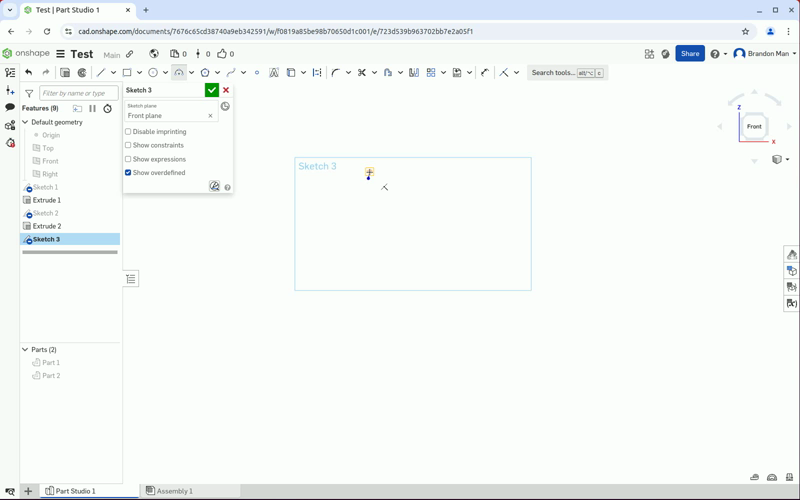
scroll(-6)
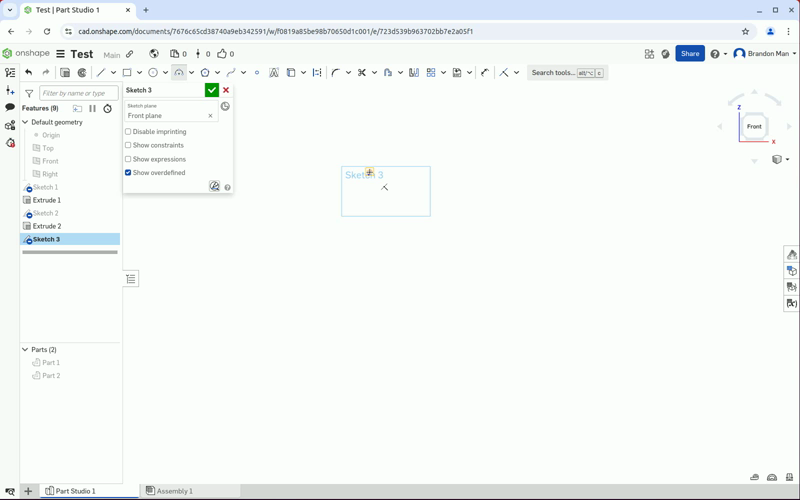
mouse_move(369, 174)
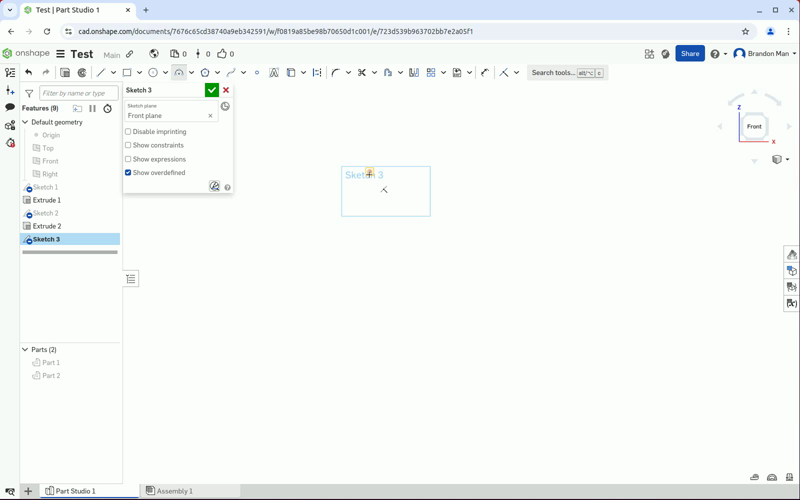
scroll(6)
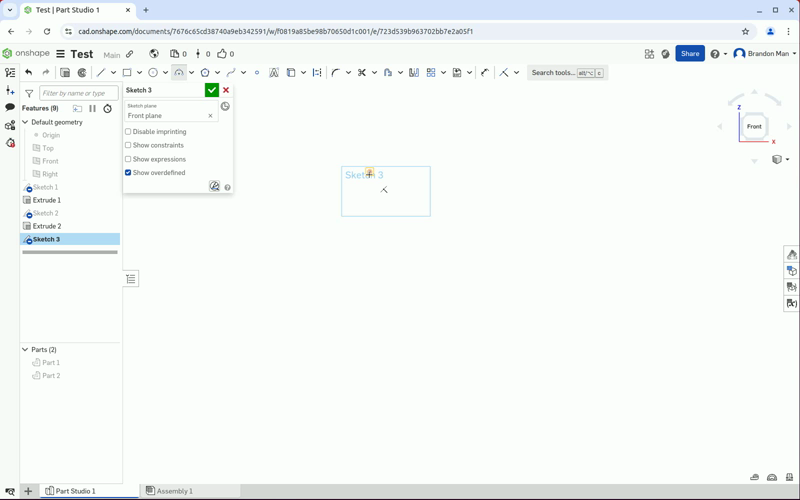
scroll(6)
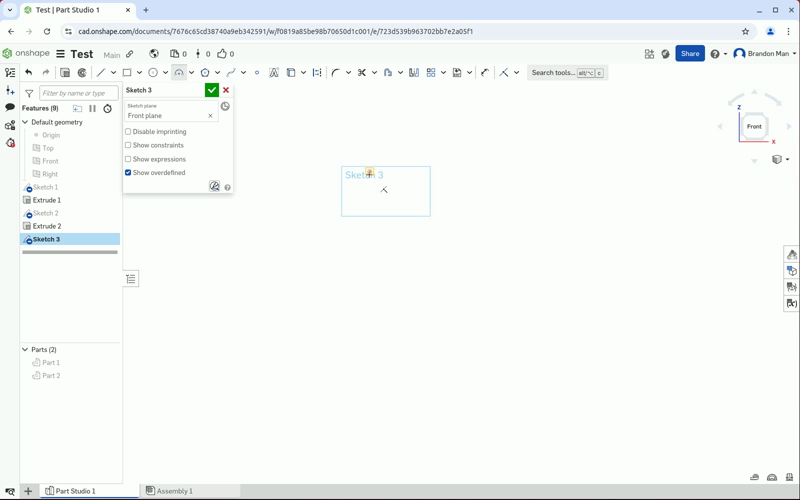
scroll(6)
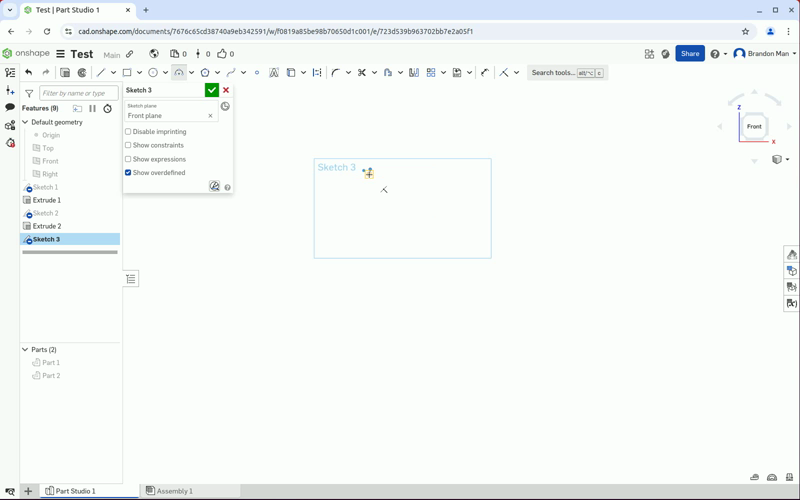
scroll(6)
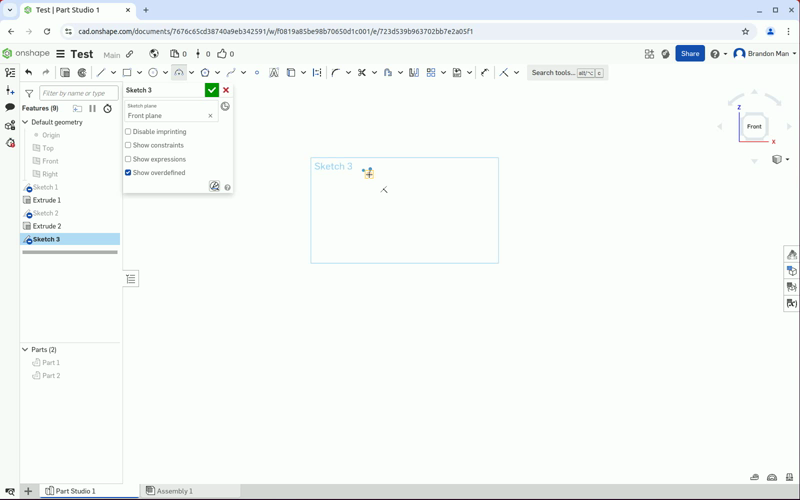
scroll(6)
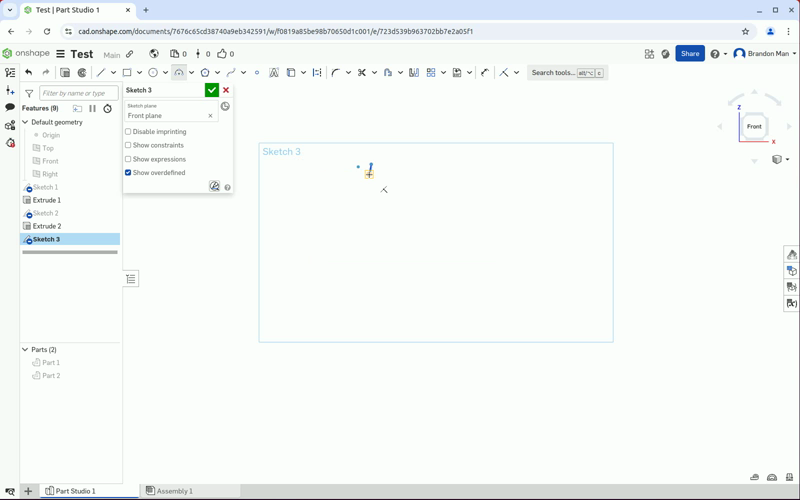
scroll(6)
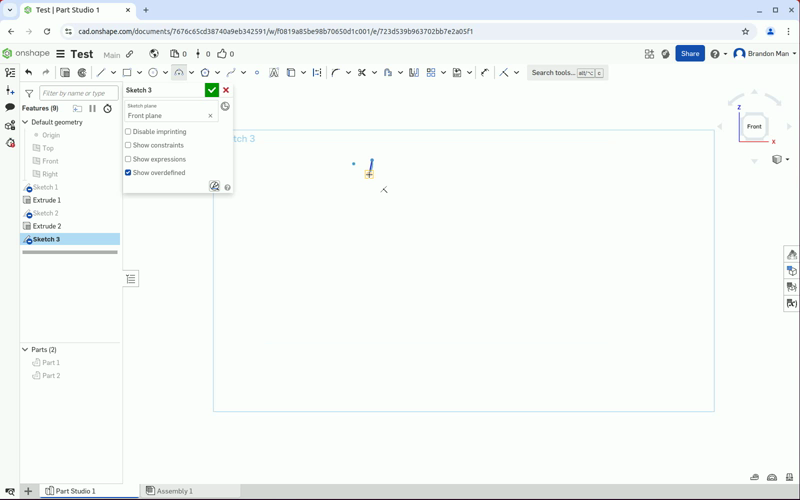
scroll(6)
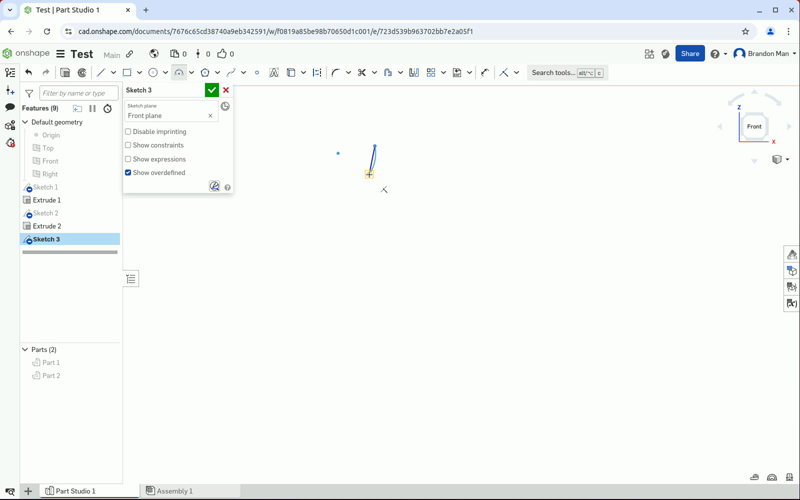
click(369, 174)
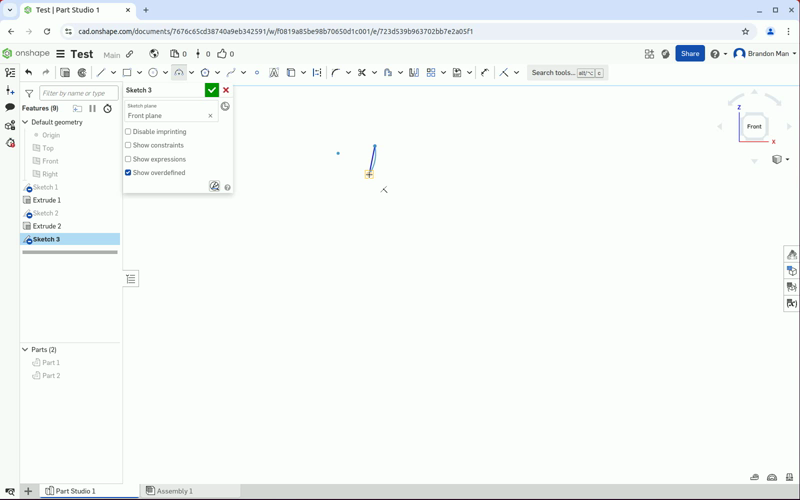
scroll(-6)
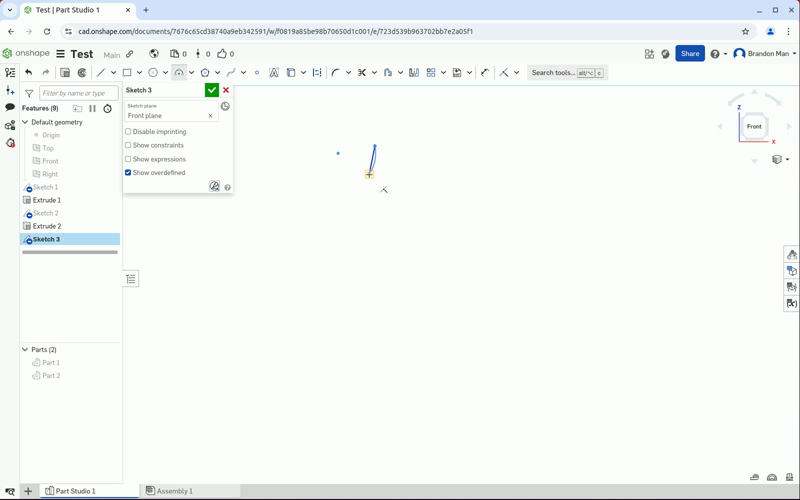
scroll(-6)
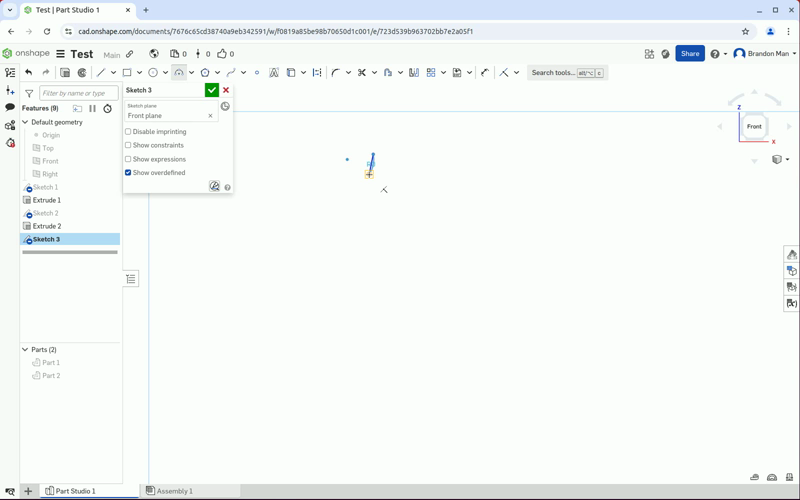
scroll(-6)
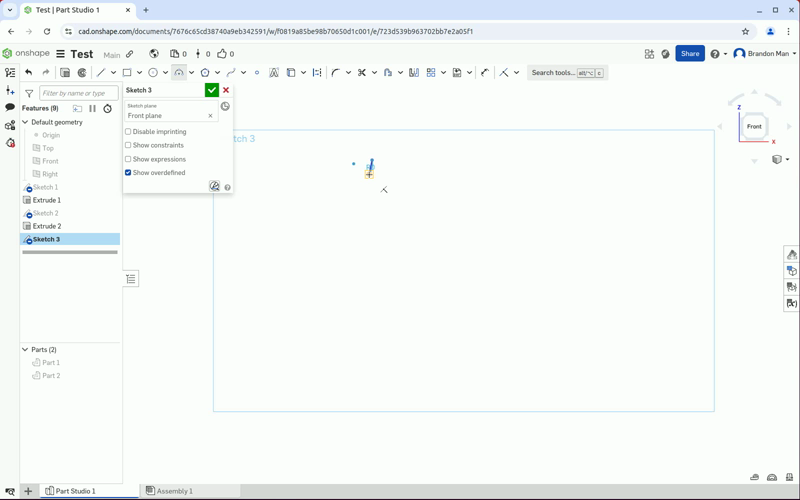
scroll(-6)
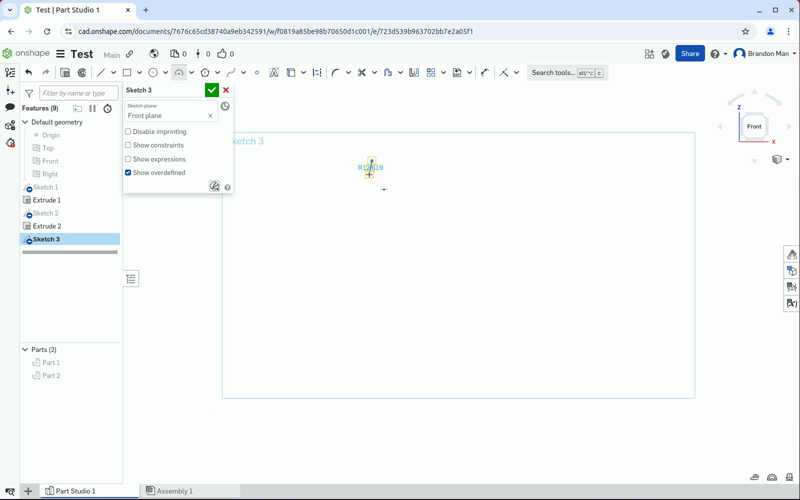
scroll(-6)
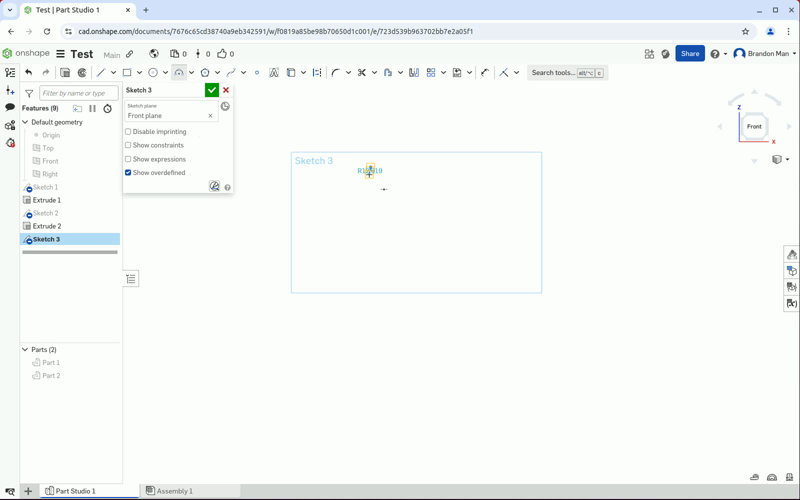
scroll(-6)
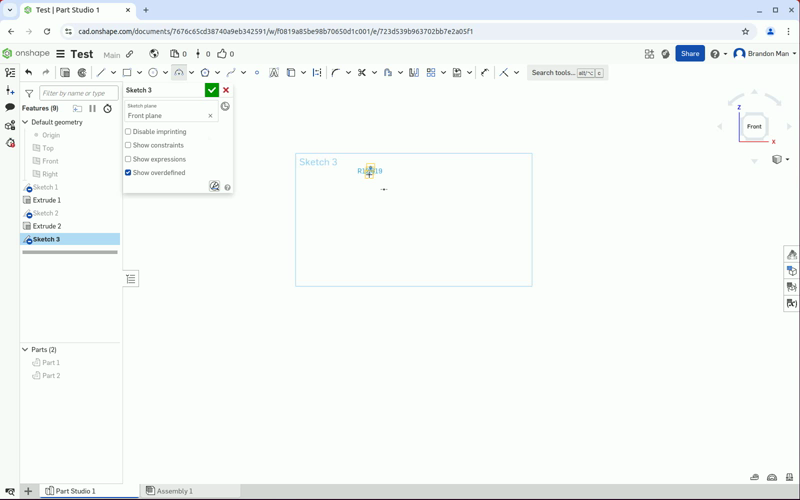
scroll(-6)
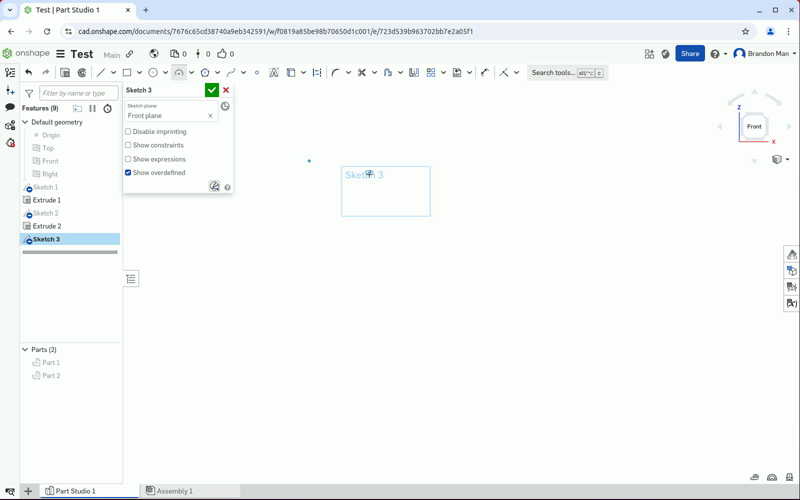
key_down(shift)
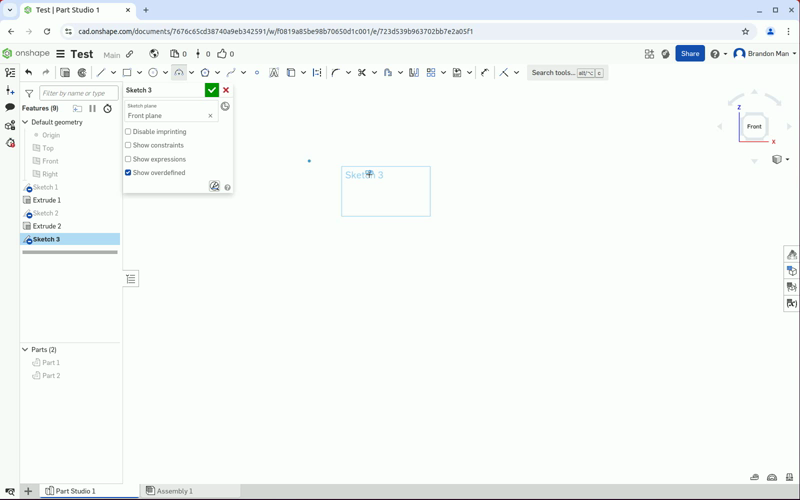
mouse_move(369, 172)
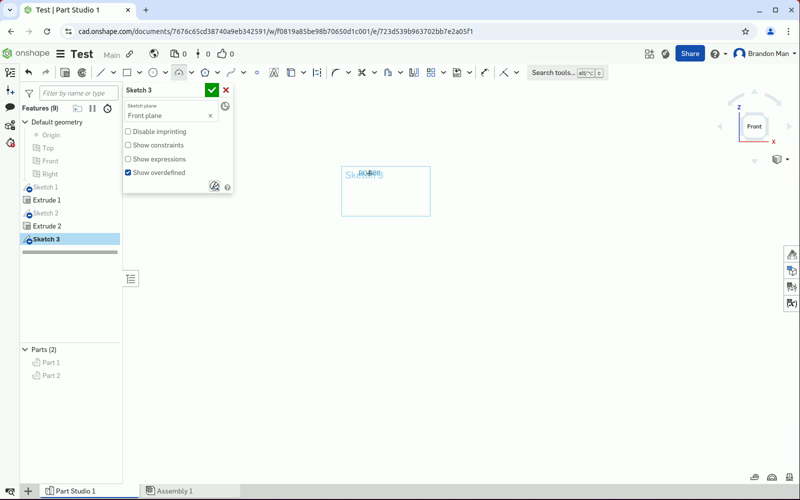
scroll(6)
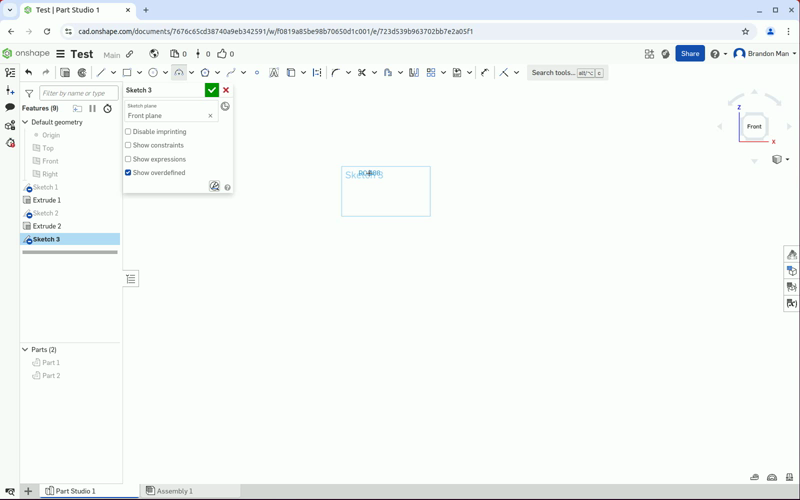
scroll(6)
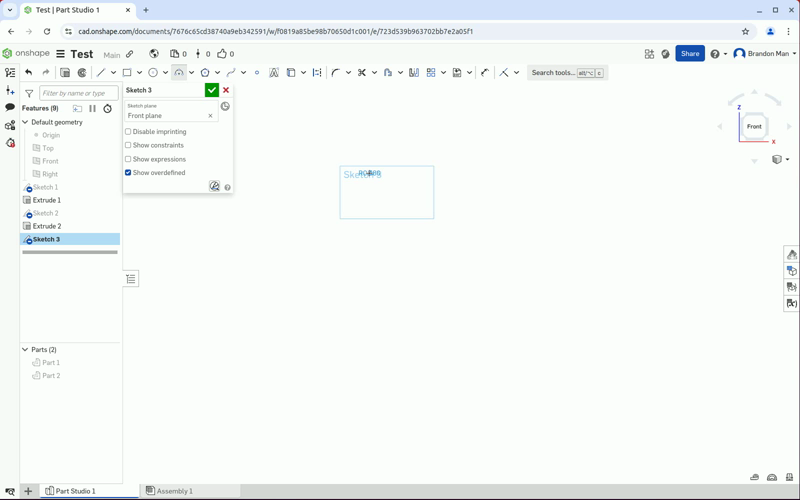
scroll(6)
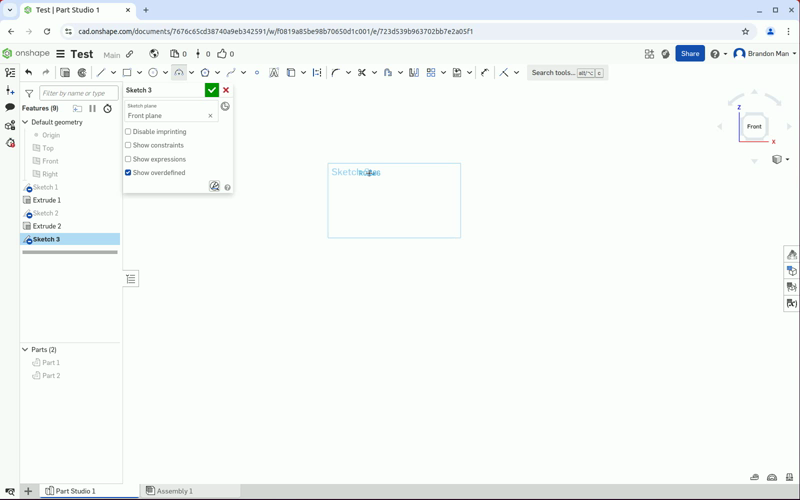
scroll(6)
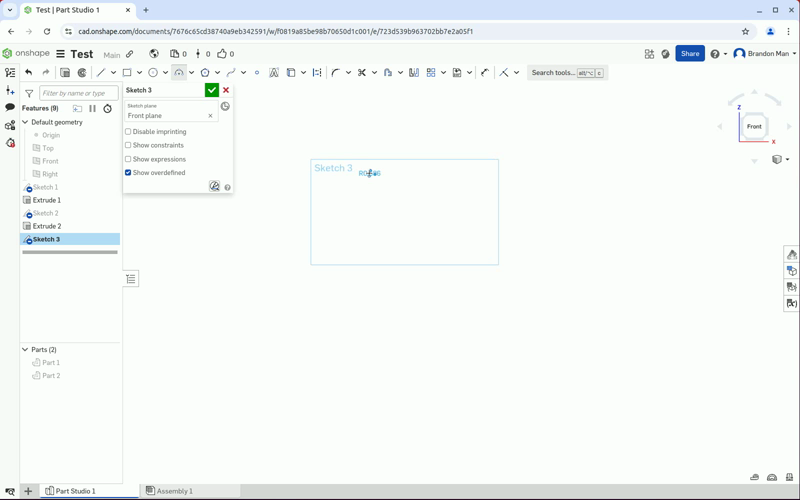
scroll(6)
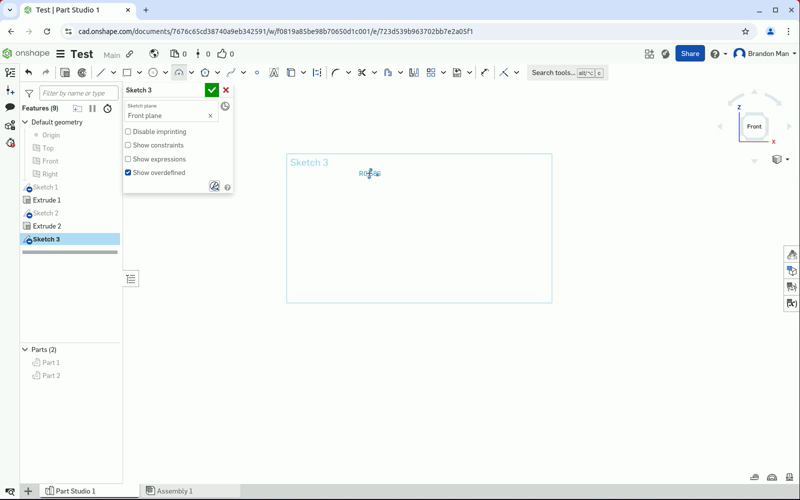
scroll(6)
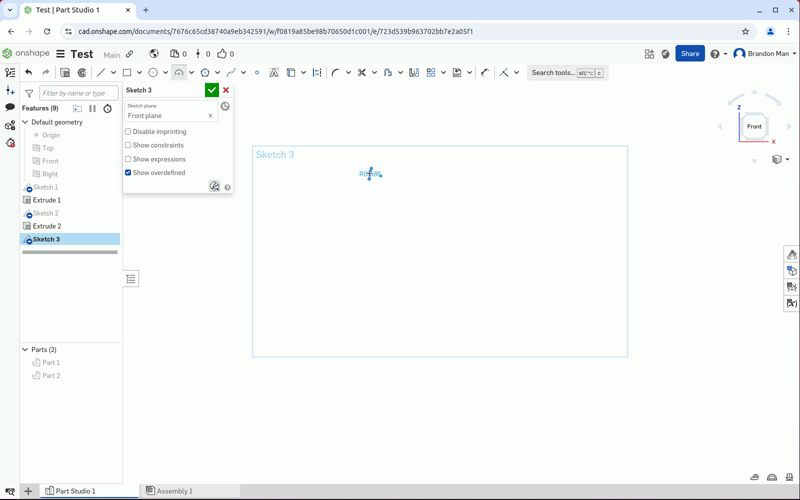
scroll(6)
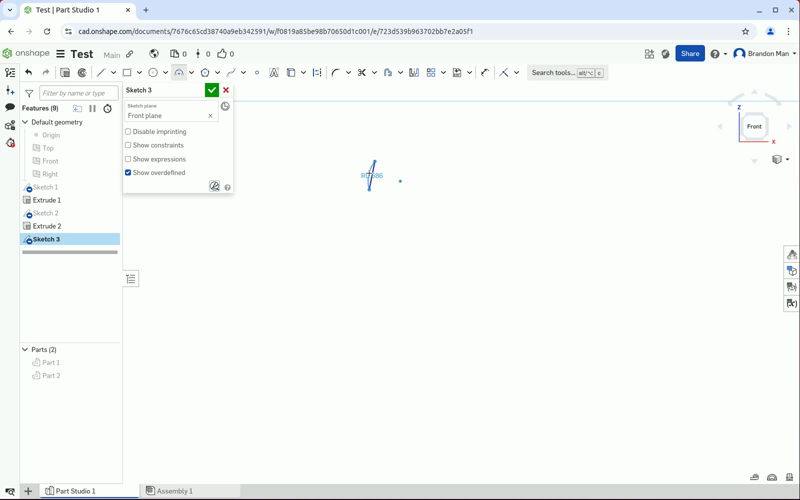
click(369, 172)
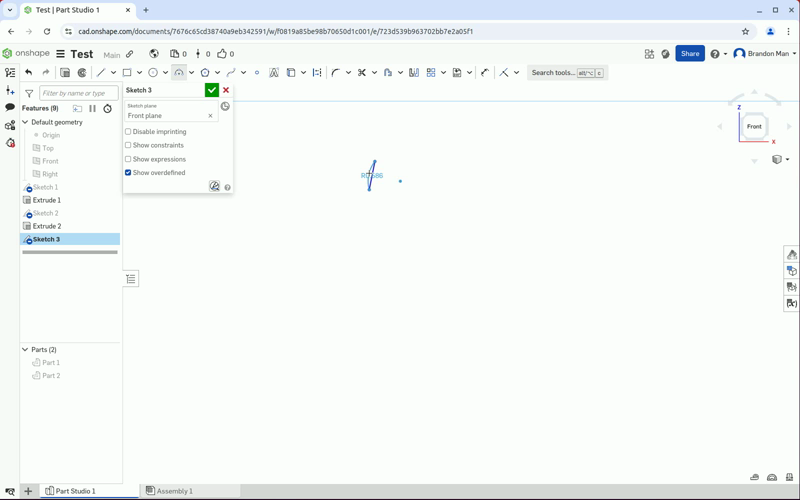
scroll(-6)
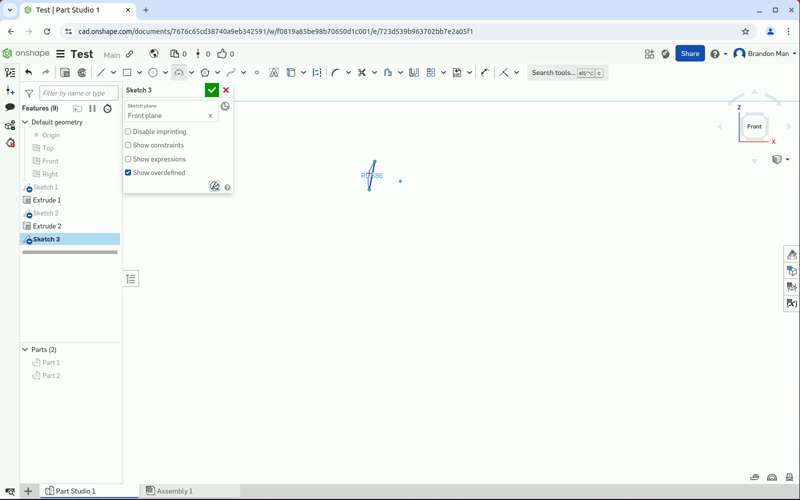
scroll(-6)
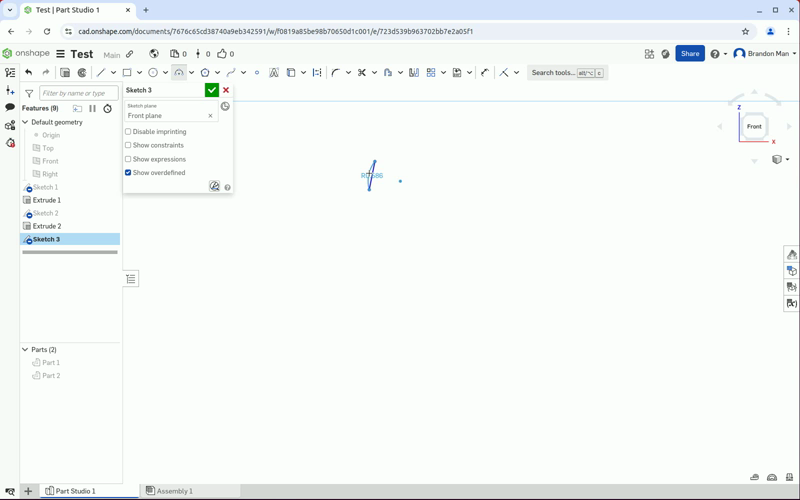
scroll(-6)
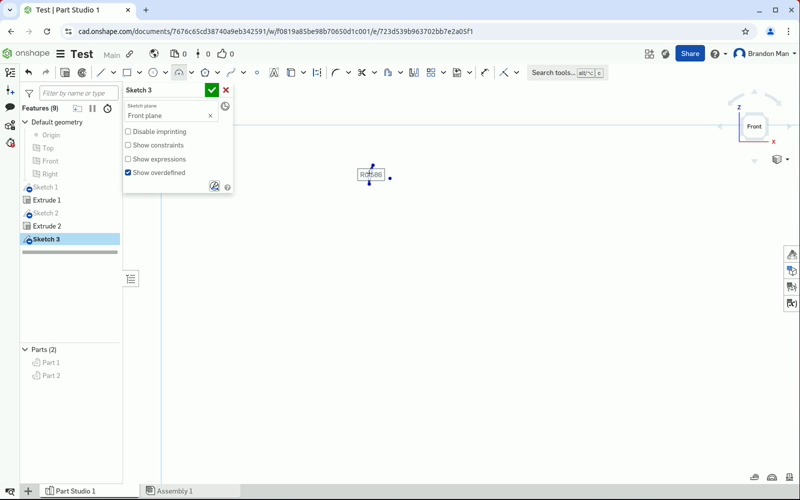
scroll(-6)
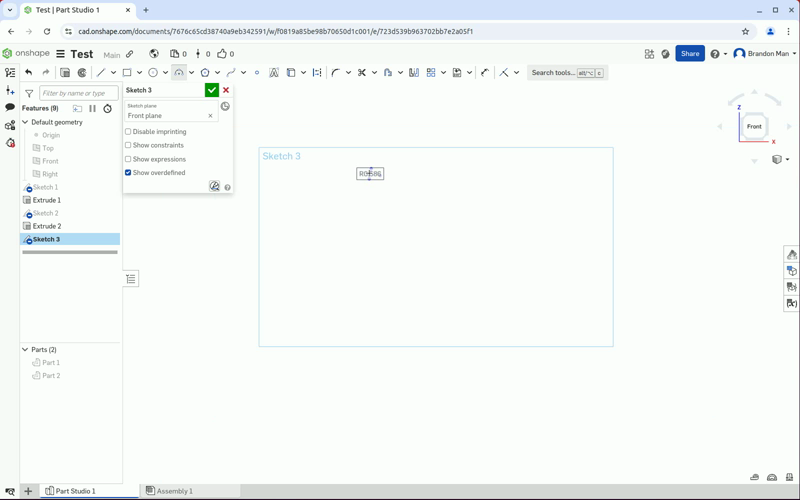
scroll(-6)
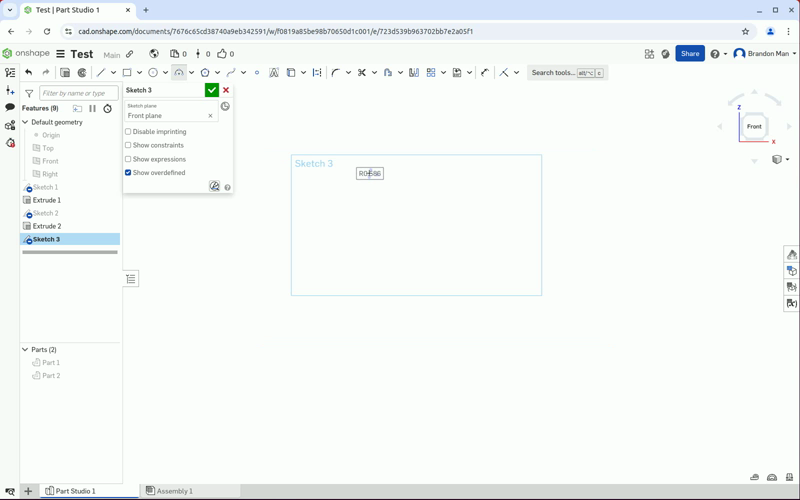
scroll(-6)
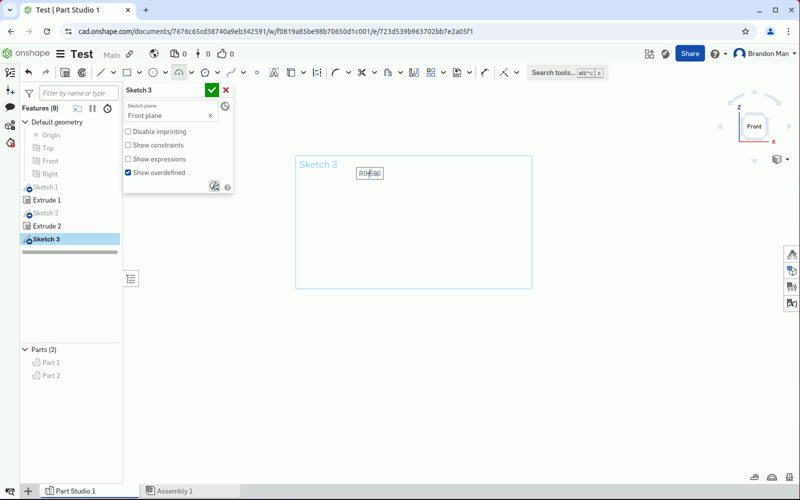
scroll(-6)
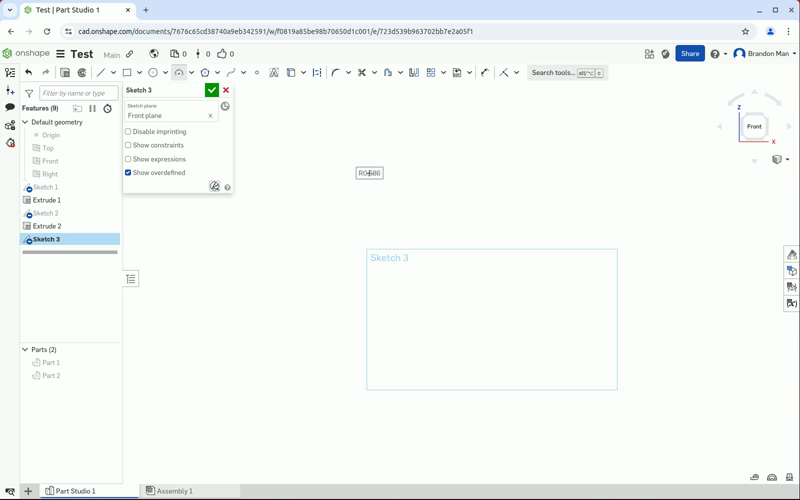
key_up(shift)
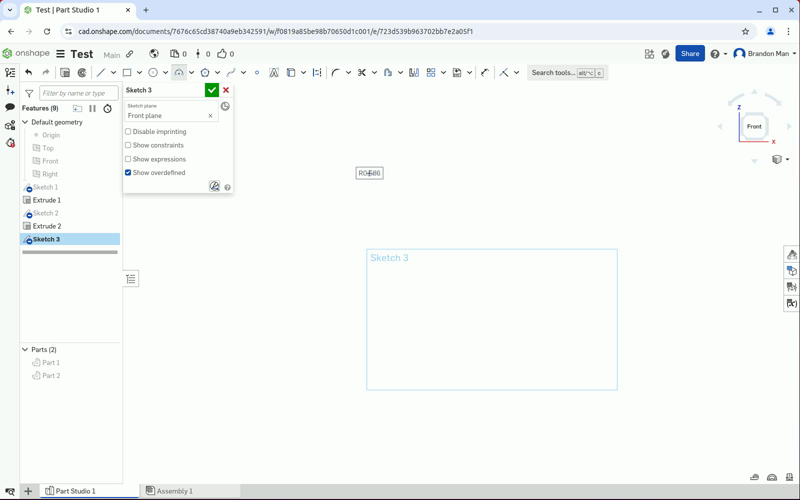
key(esc)
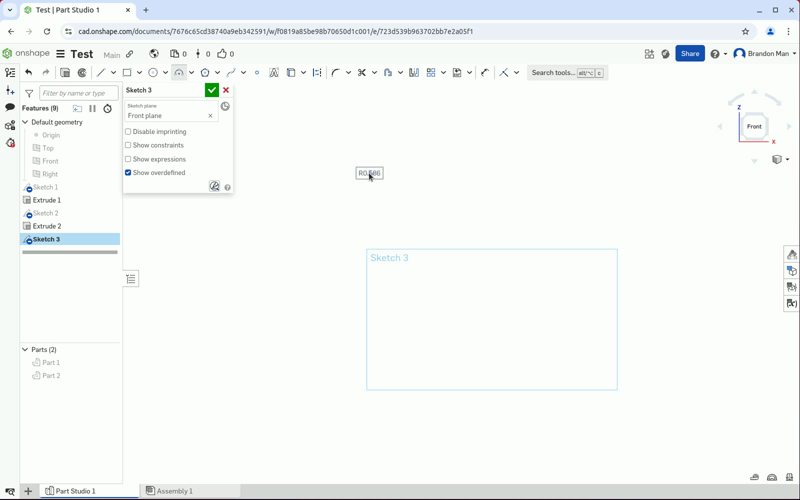
mouse_move(369, 173)
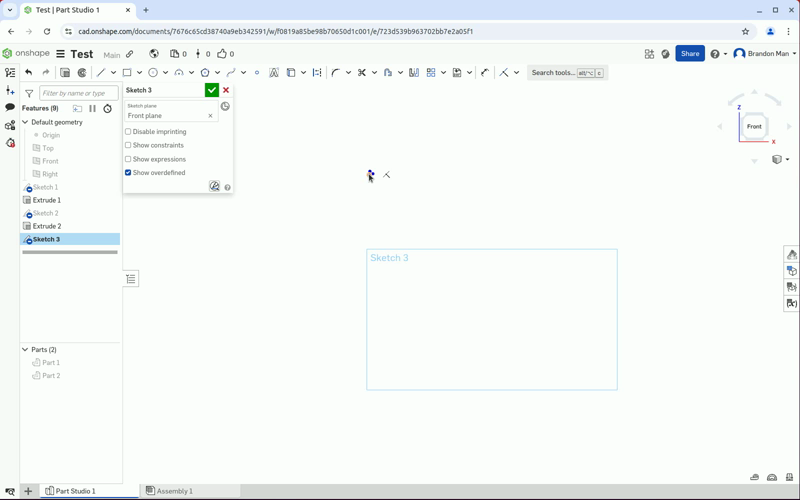
scroll(6)
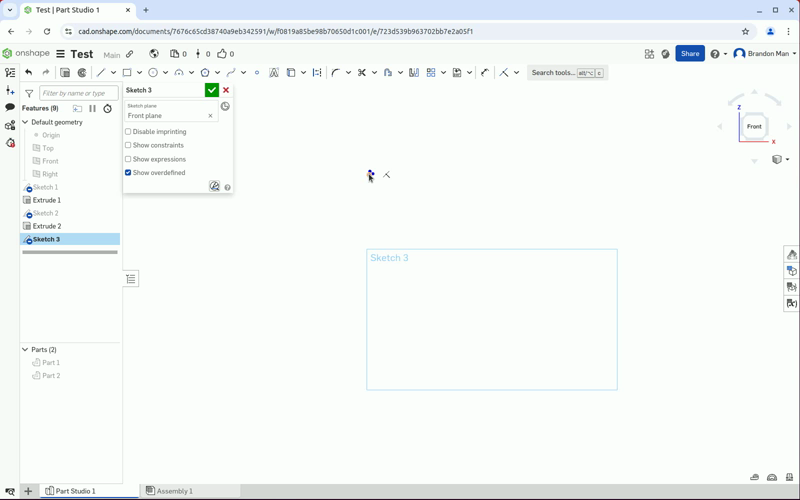
scroll(6)
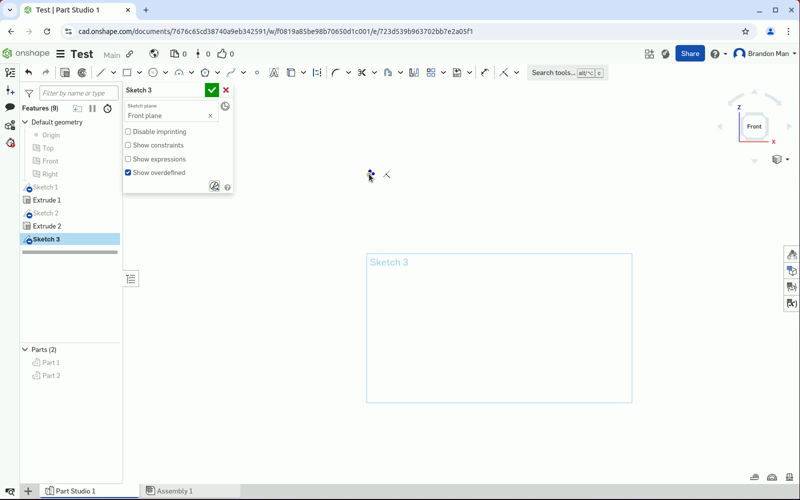
scroll(6)
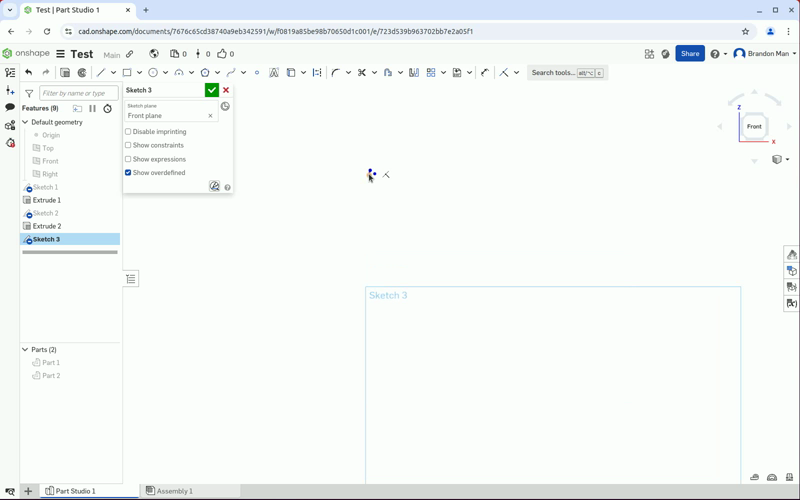
scroll(6)
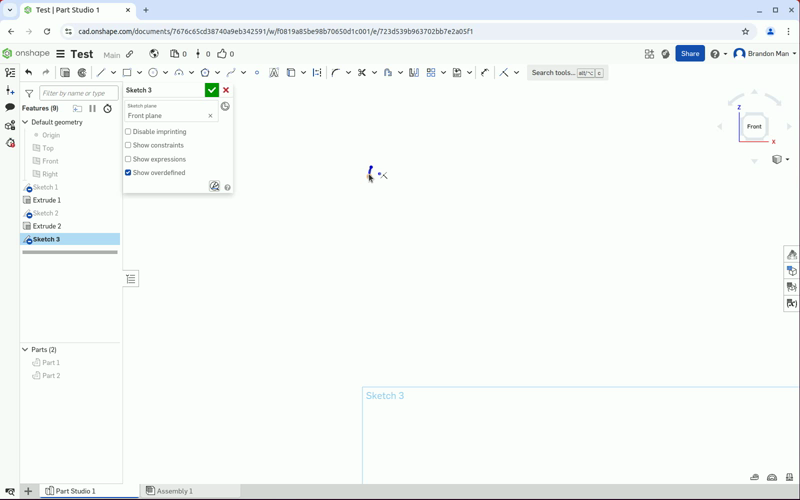
scroll(6)
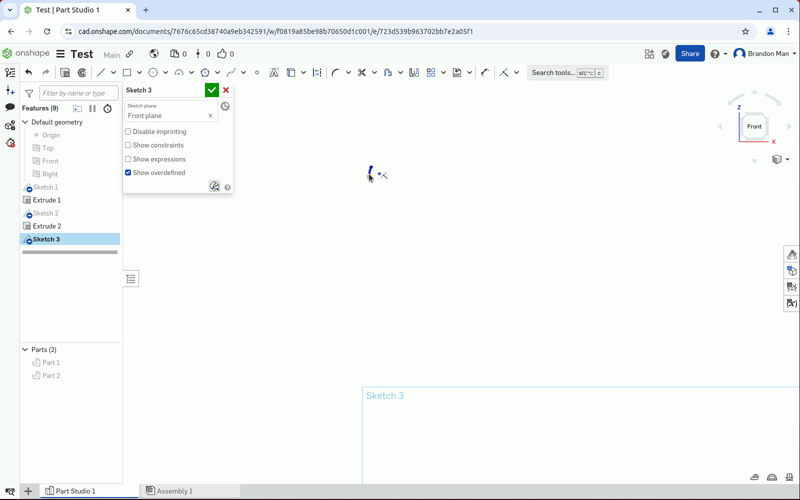
scroll(6)
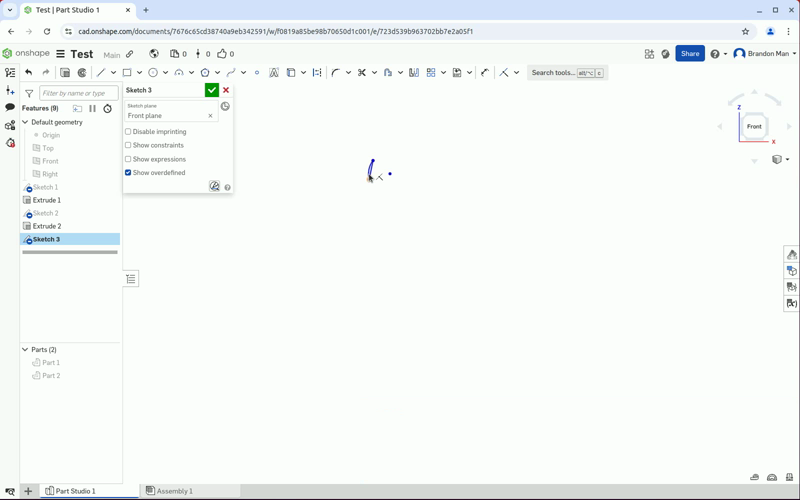
scroll(6)
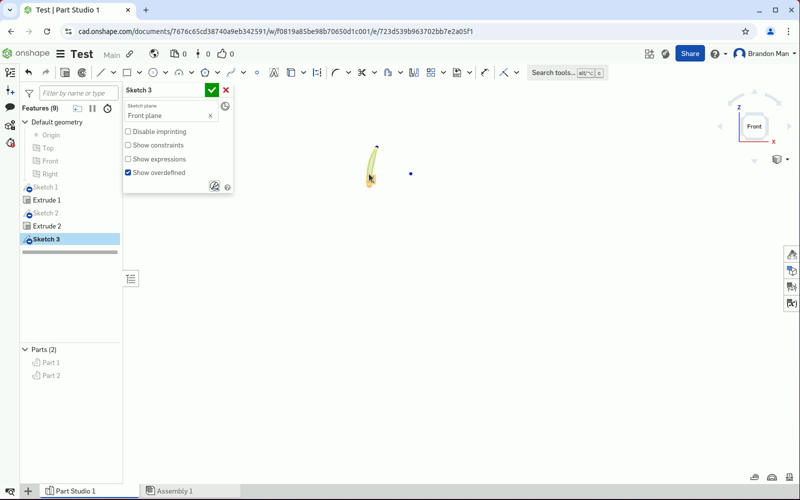
click(369, 173)
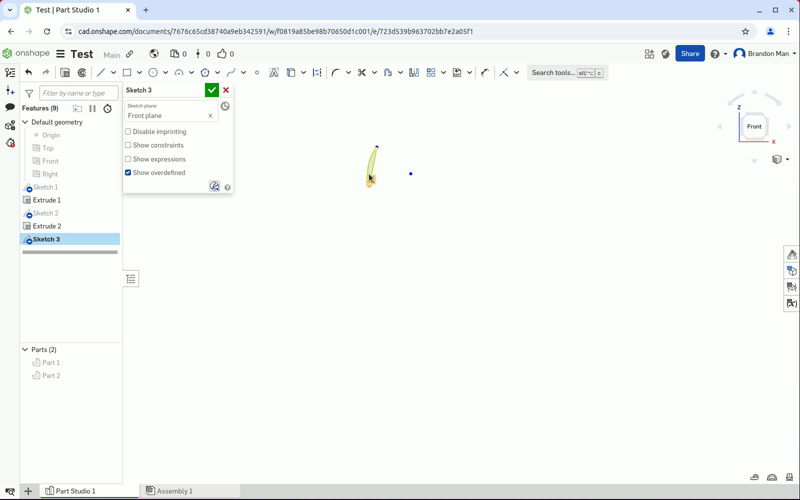
scroll(-6)
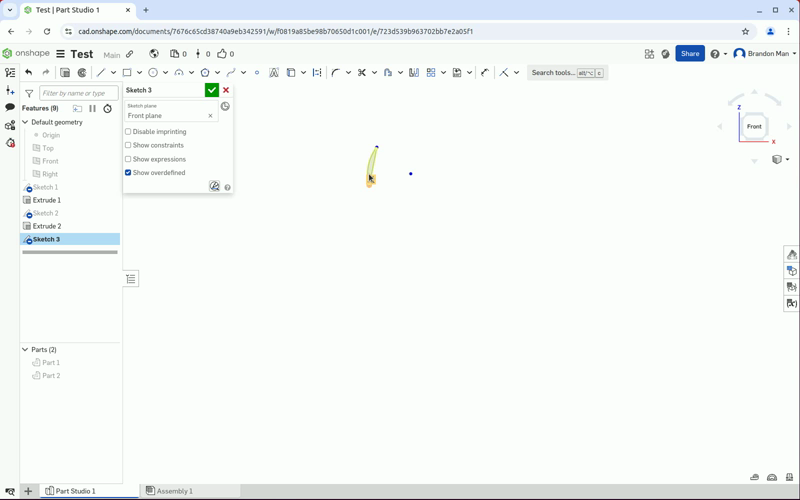
scroll(-6)
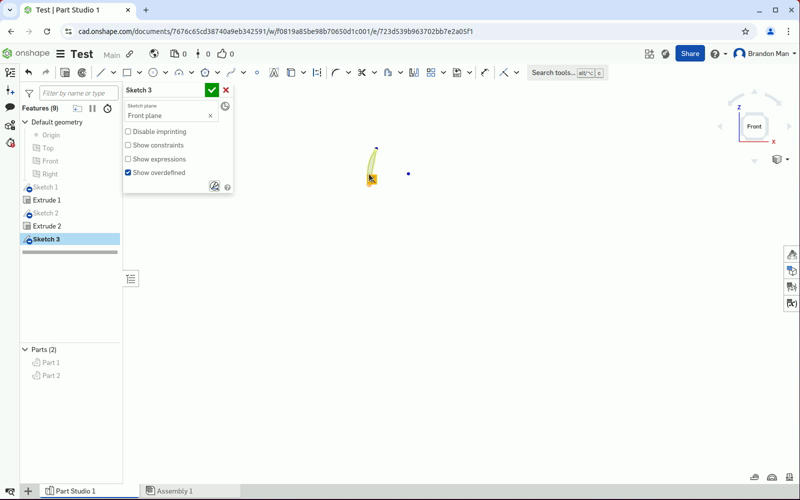
scroll(-6)
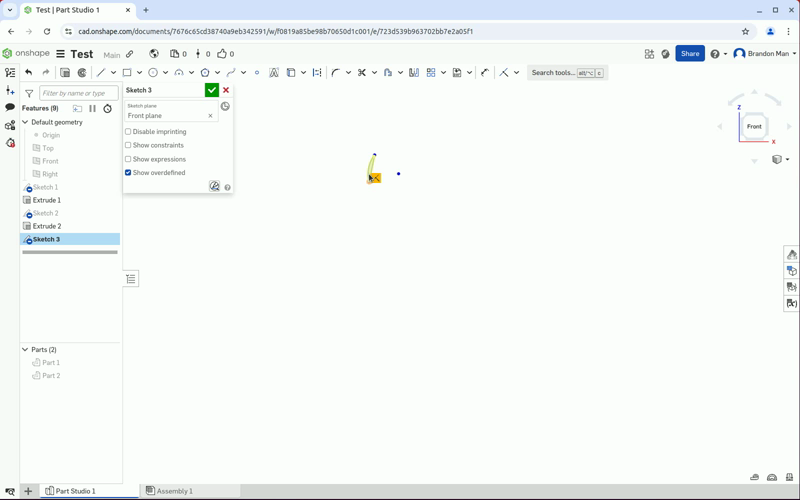
scroll(-6)
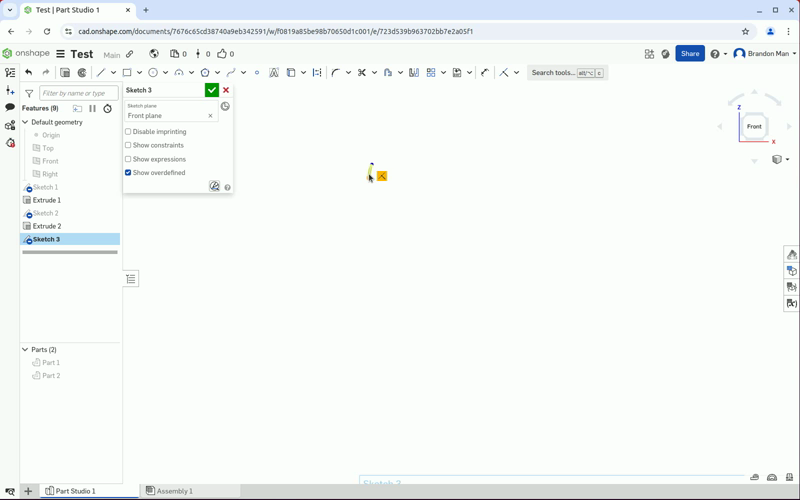
scroll(-6)
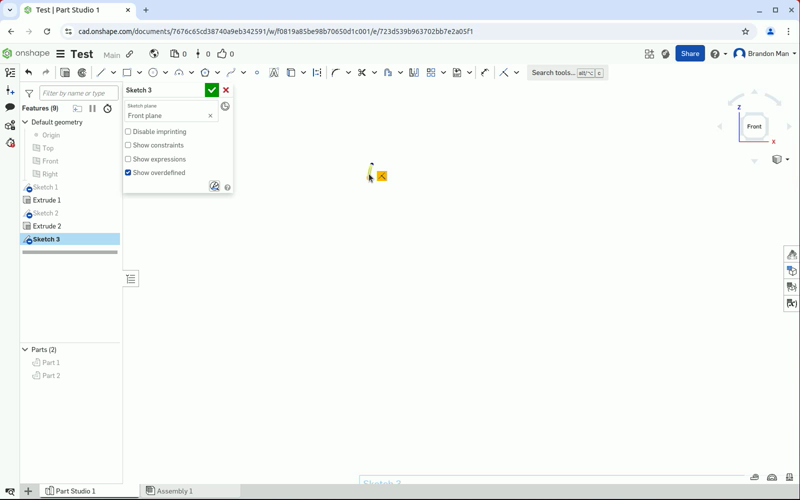
scroll(-6)
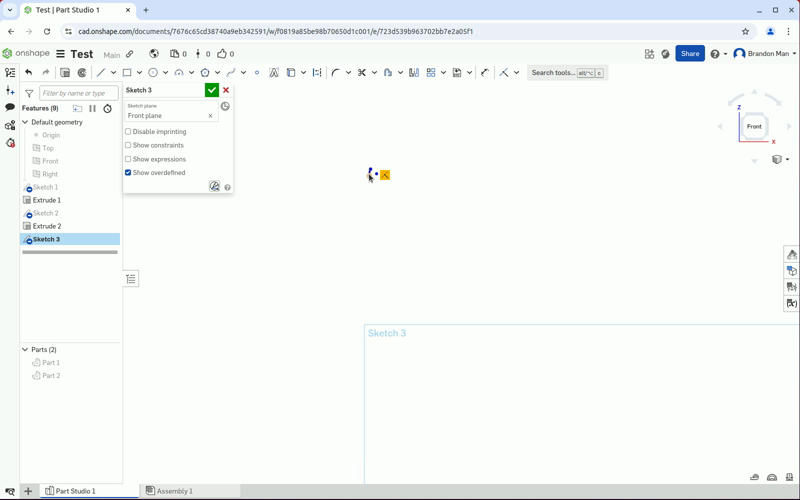
scroll(-6)
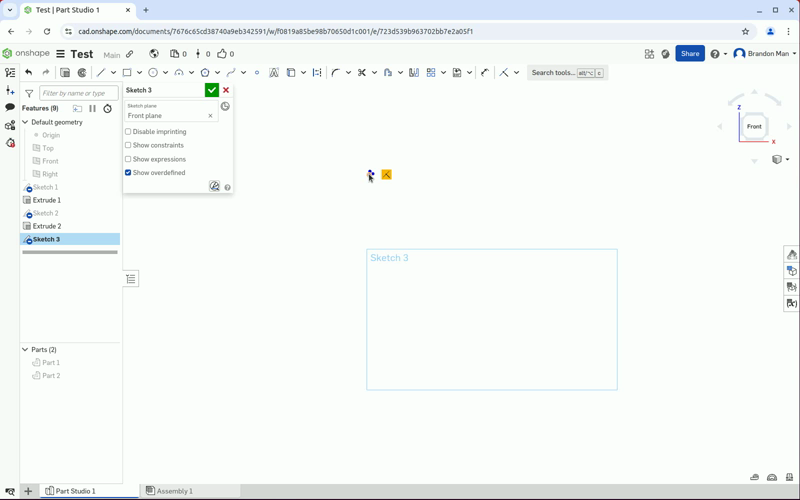
mouse_move(73, 352)
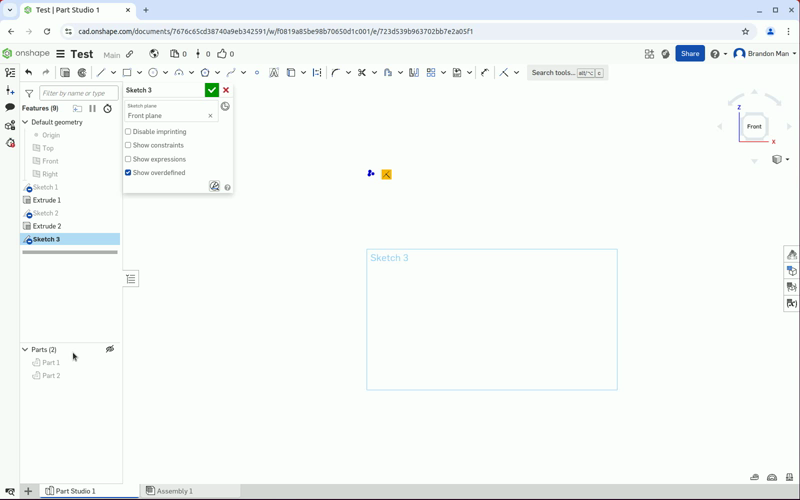
key(shift+y)
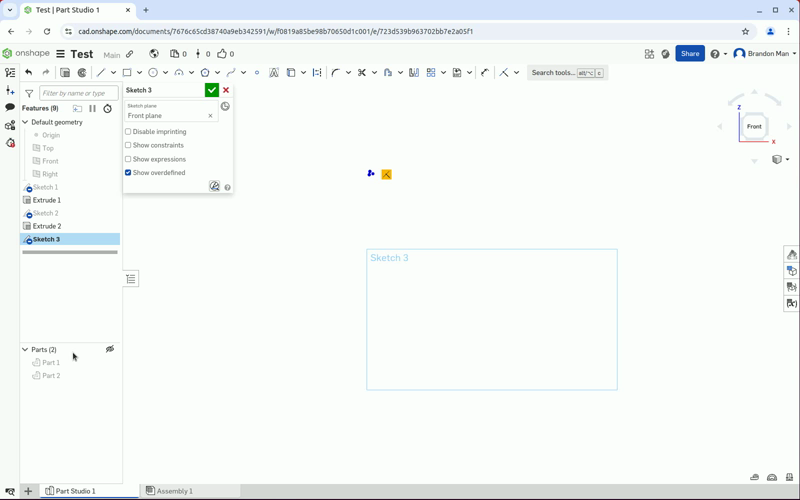
key(shift+e)
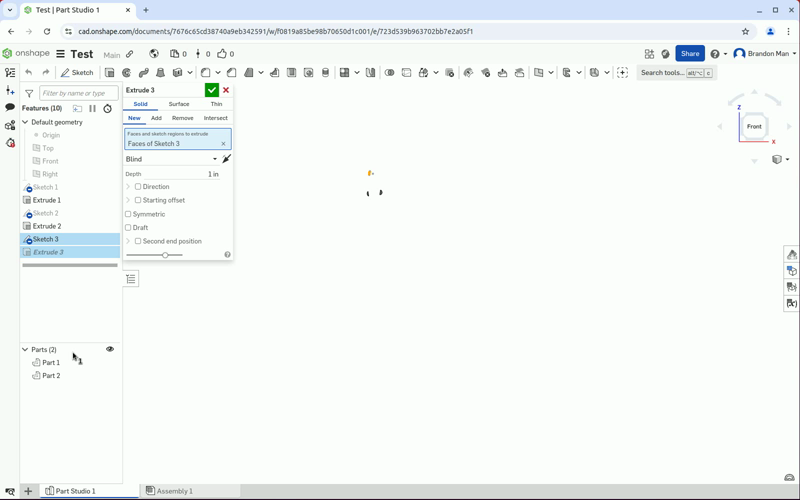
mouse_move(143, 106)
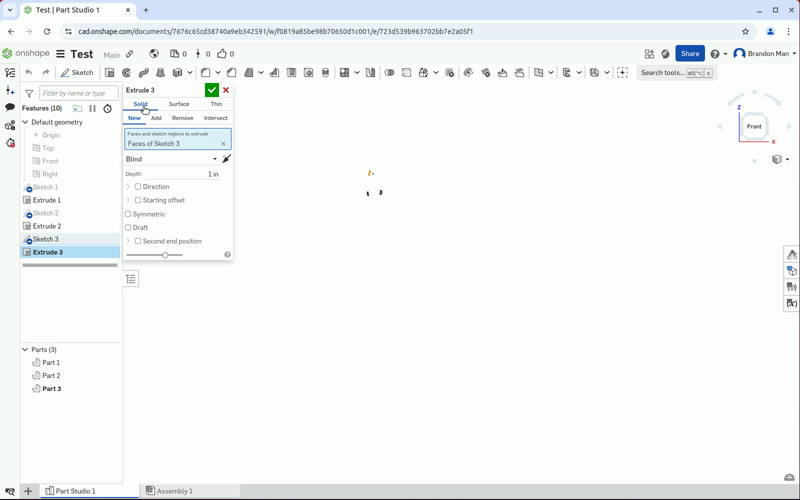
click(143, 106)
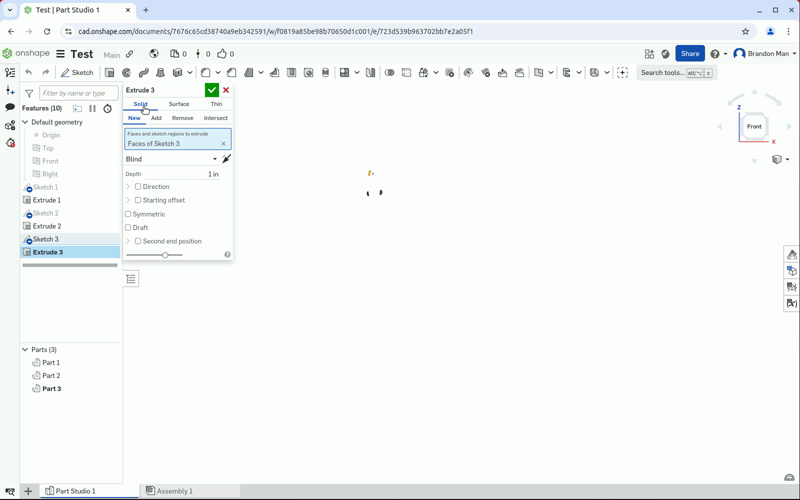
mouse_move(137, 120)
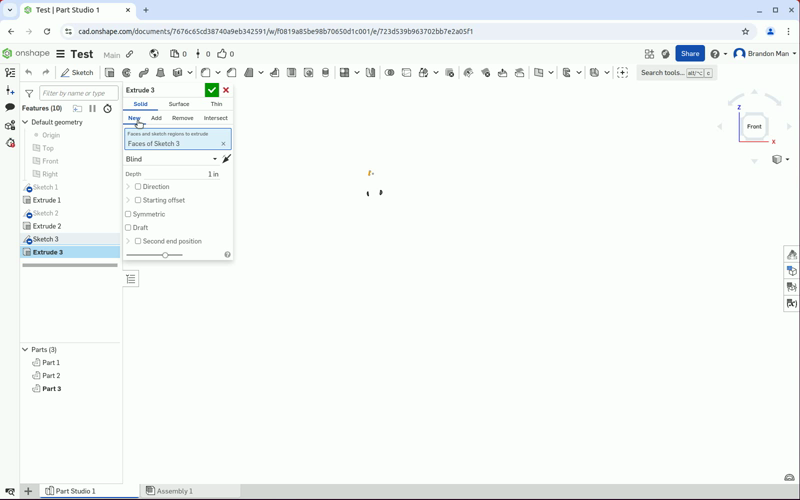
click(137, 120)
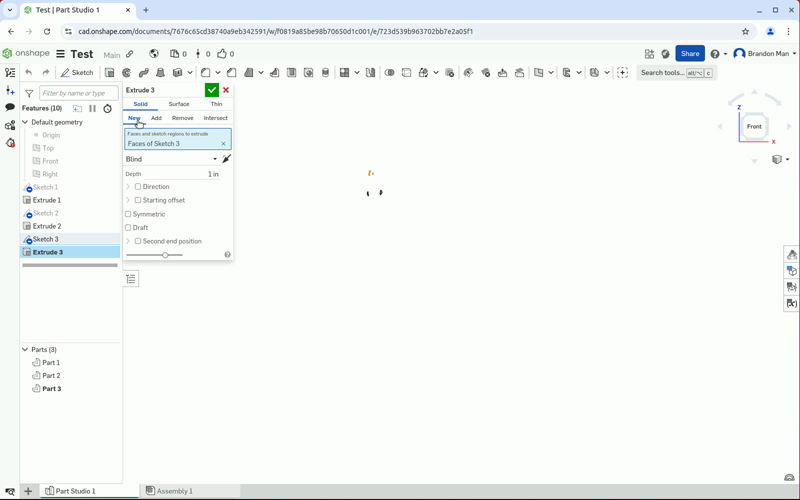
key(tab, 4)
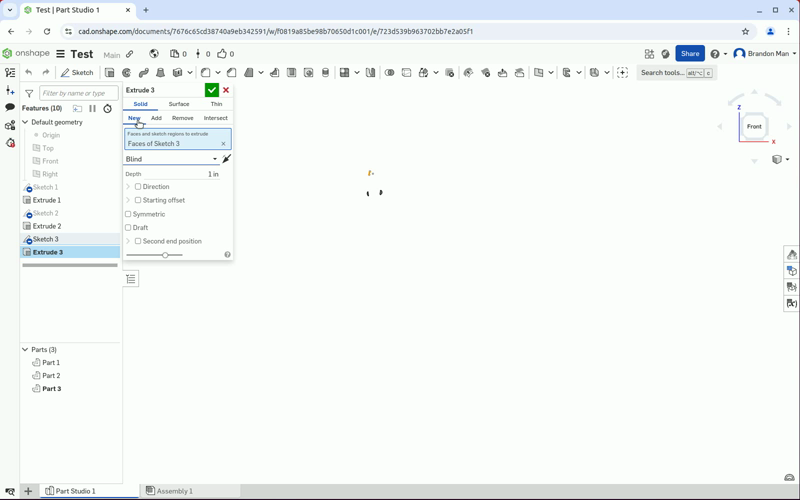
text(0.241)
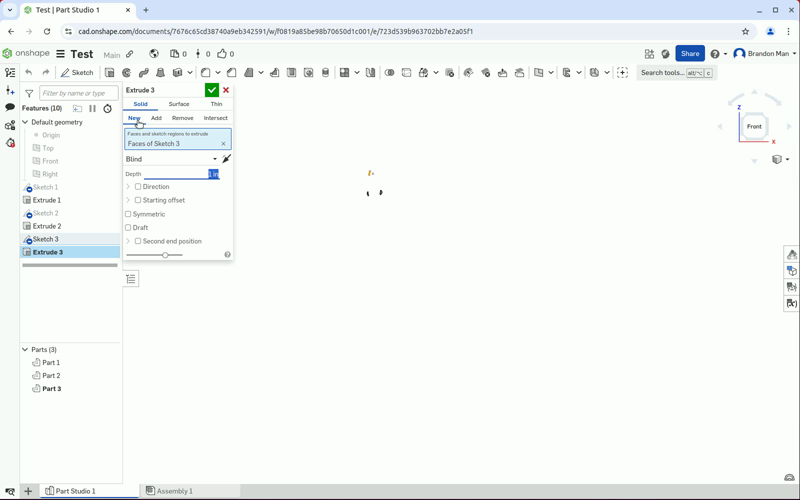
key(enter)
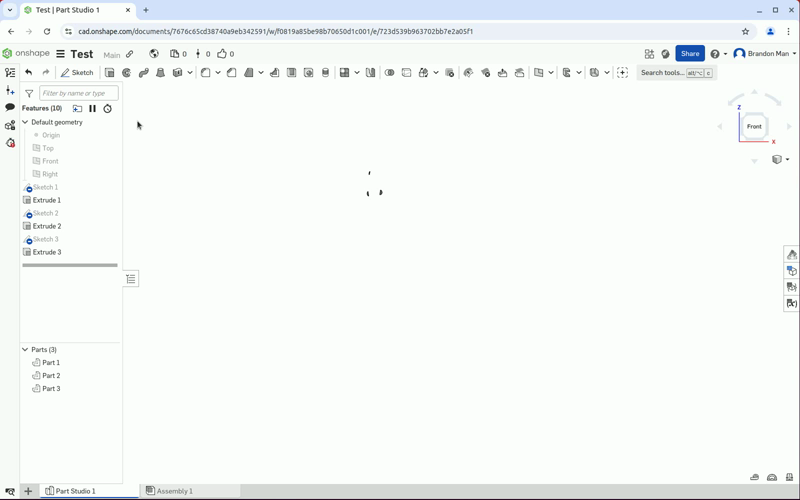
key(shift+h)
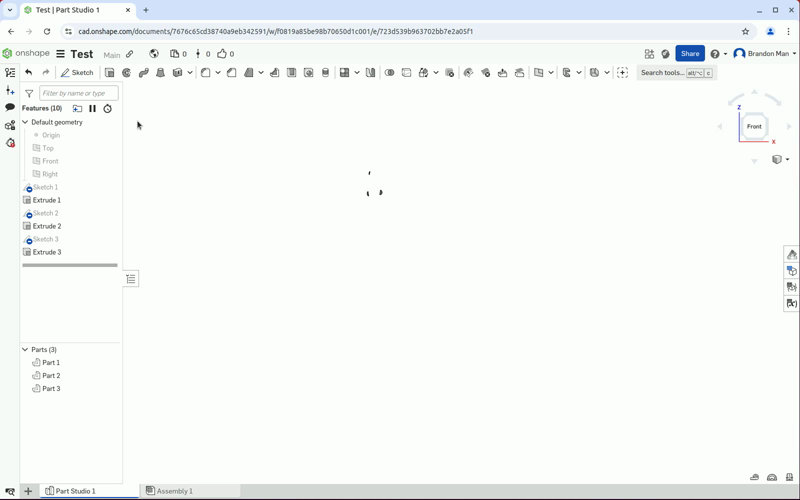
key(shift+h)
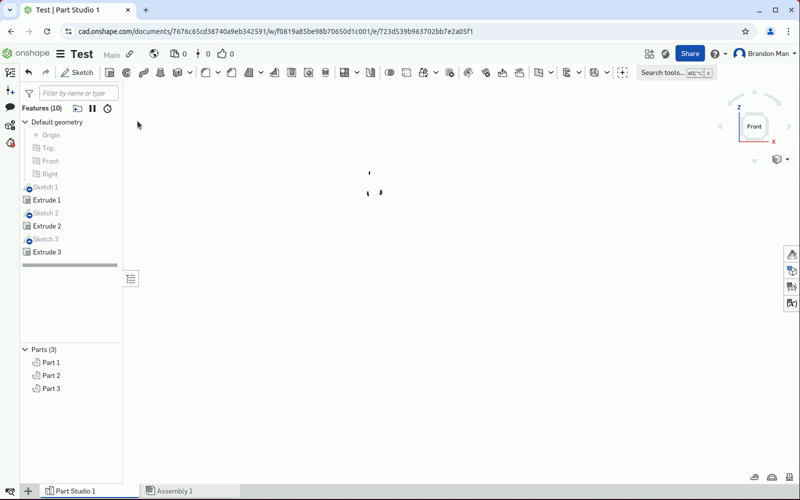
mouse_move(73, 189)
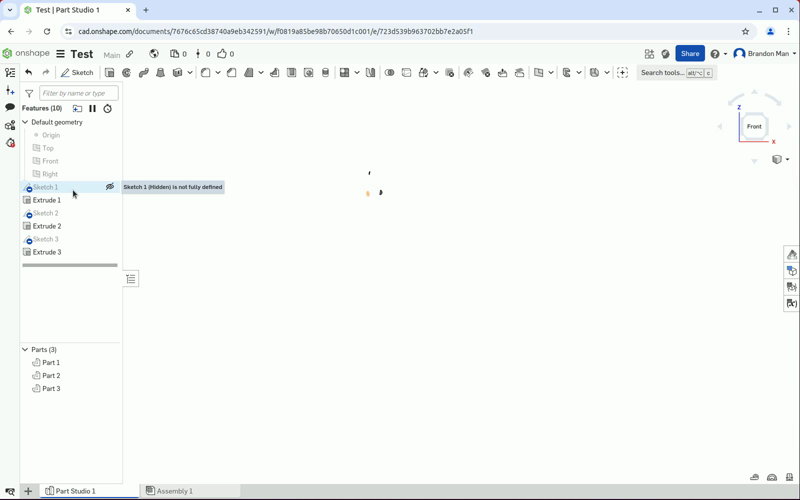
click(73, 189)
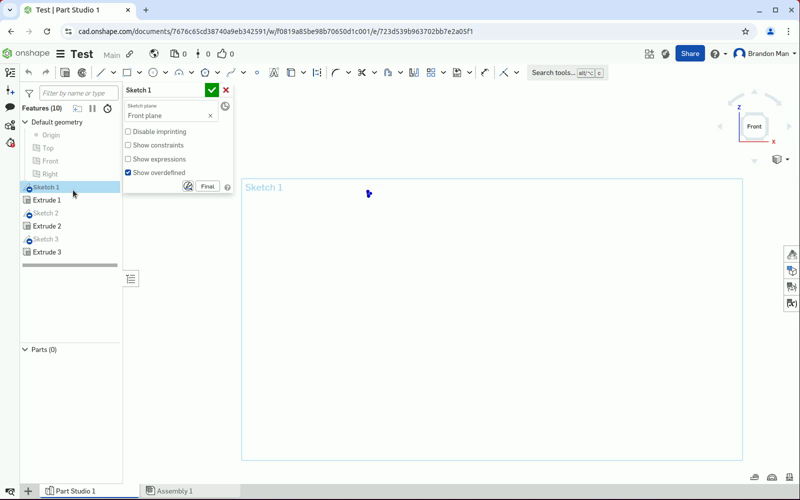
mouse_move(229, 92)
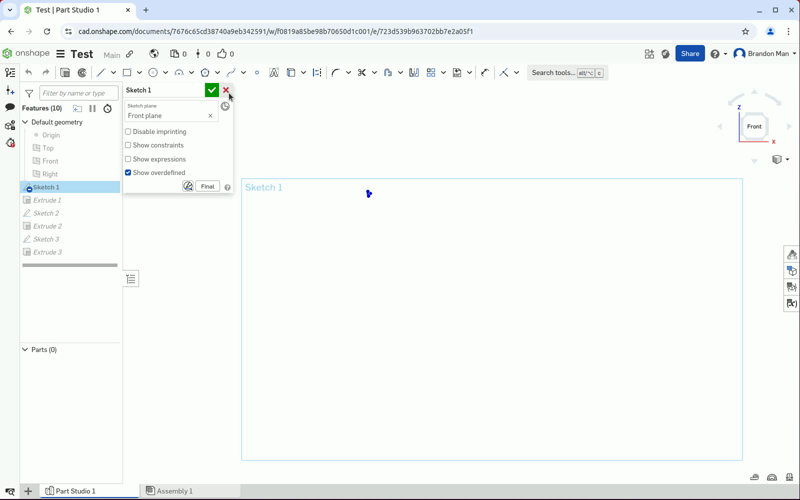
click(229, 92)
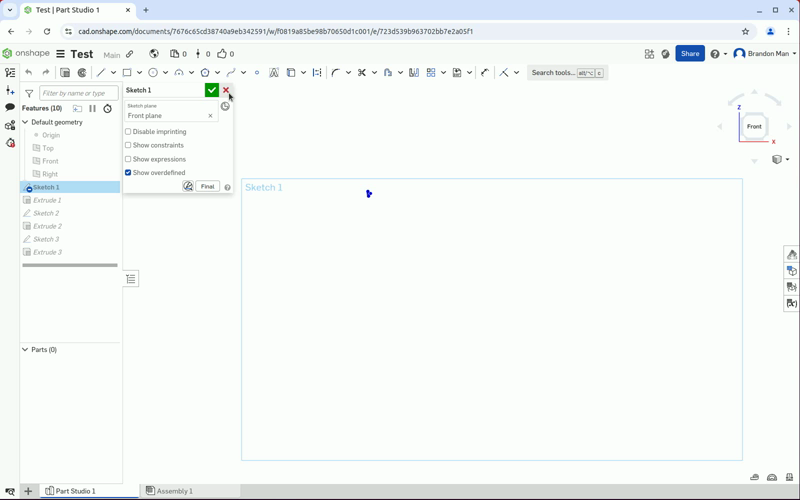
key(shift+s)
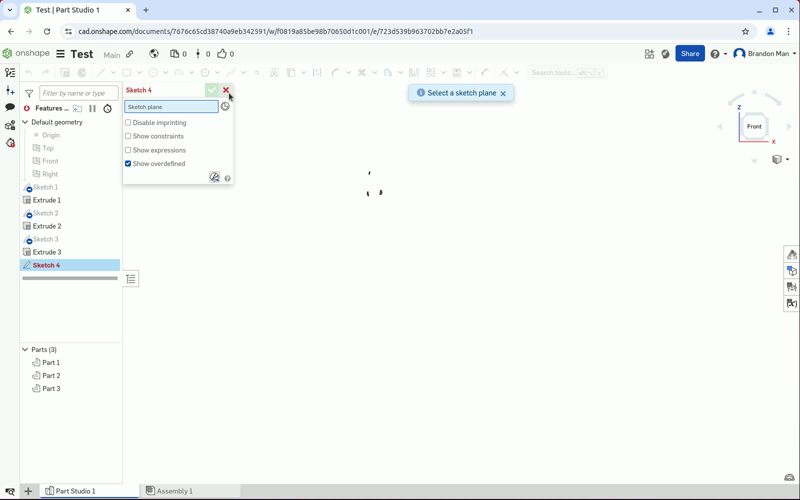
mouse_move(73, 163)
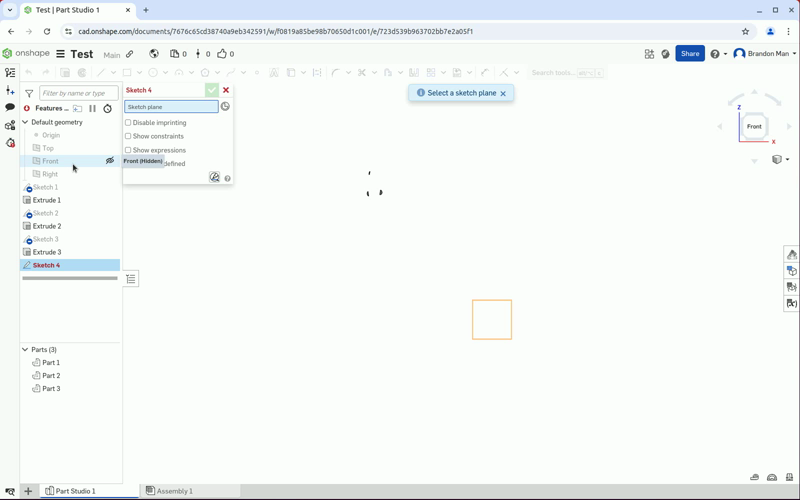
click(73, 163)
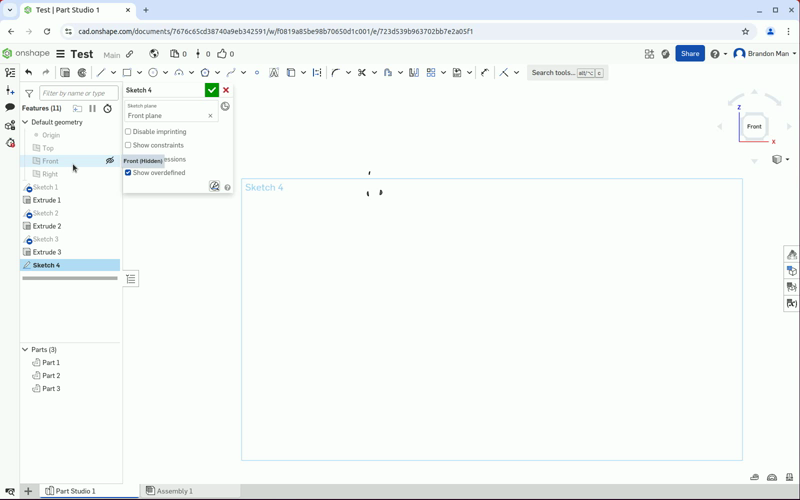
mouse_move(73, 352)
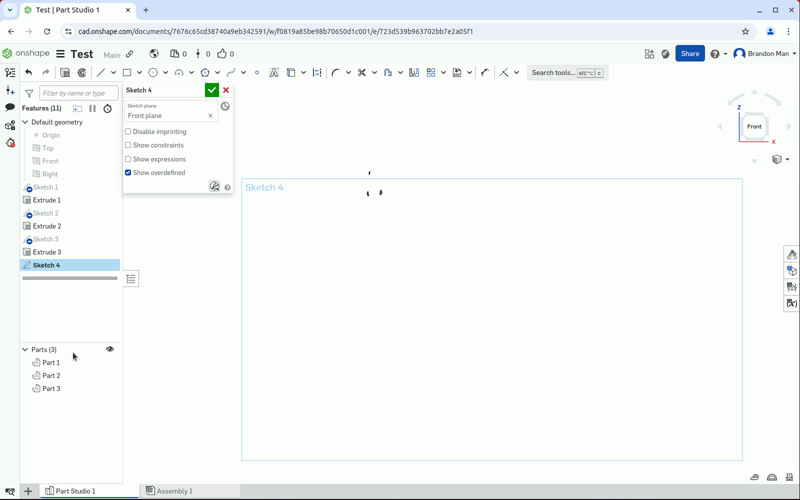
key(y)
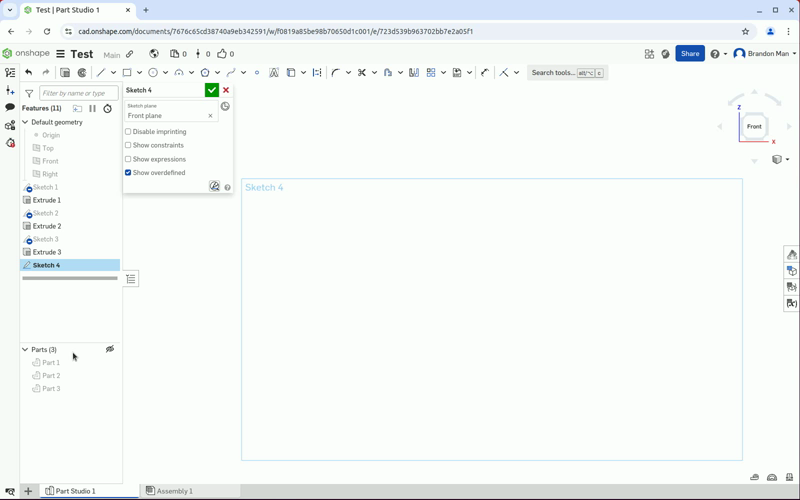
key(c)
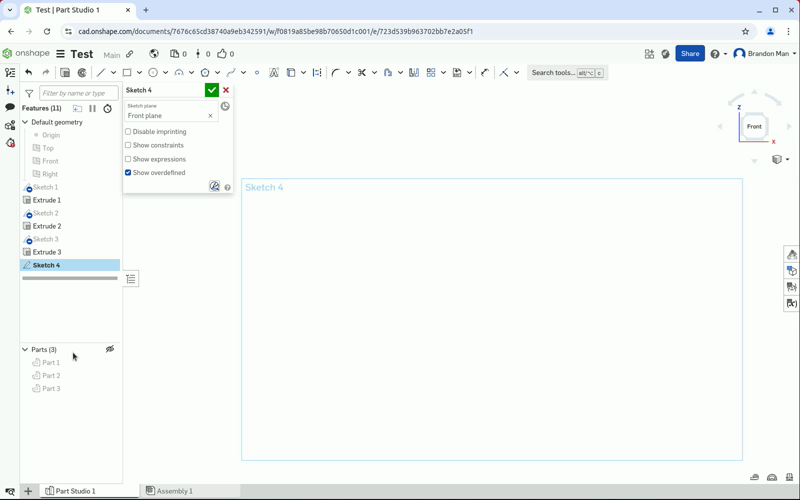
key_down(shift)
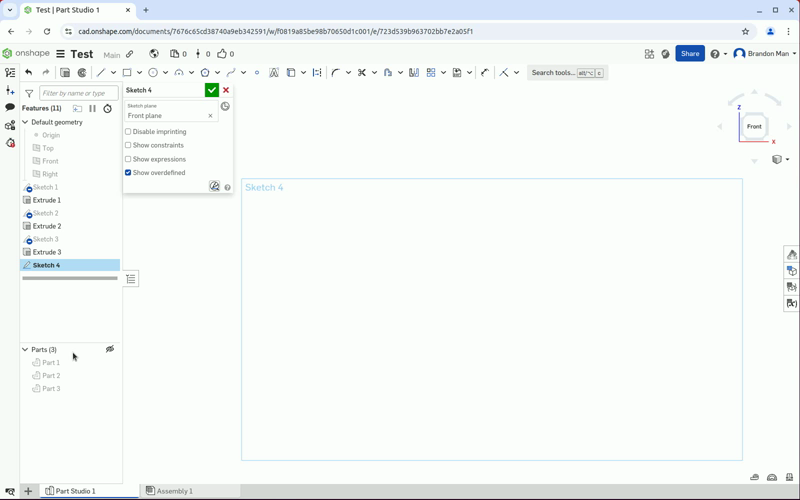
mouse_move(387, 205)
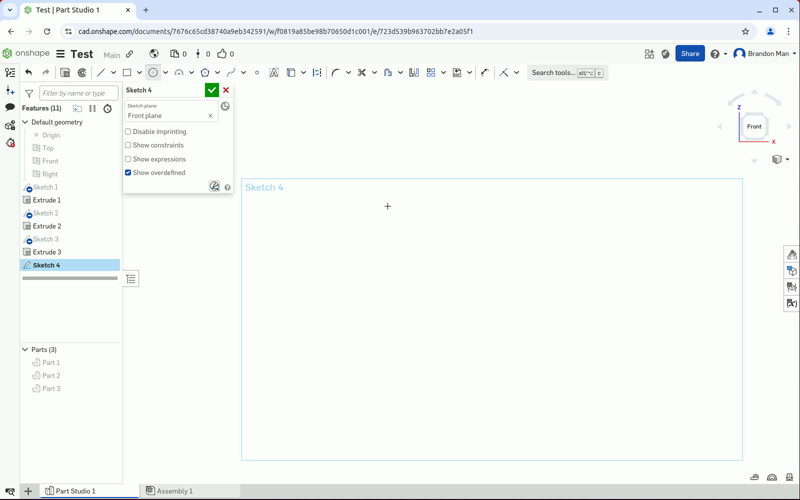
click(387, 205)
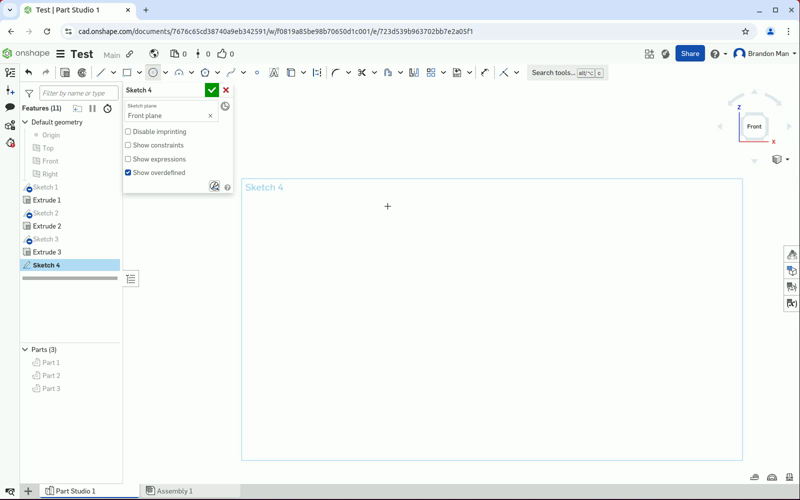
key_up(shift)
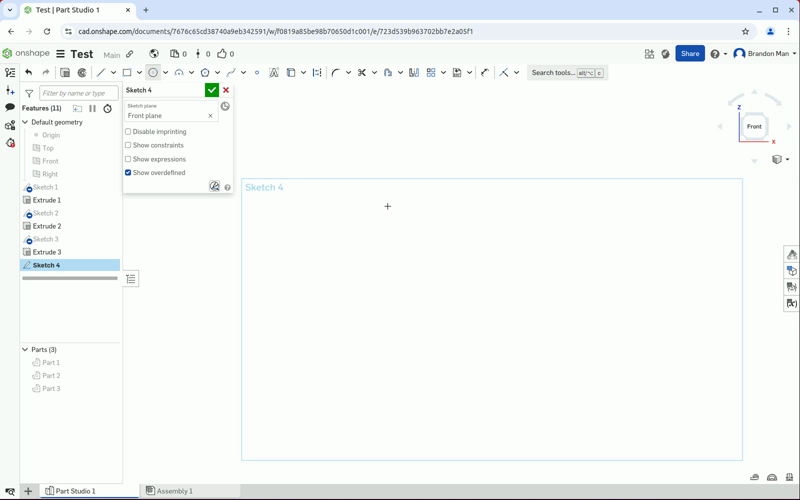
mouse_move(390, 205)
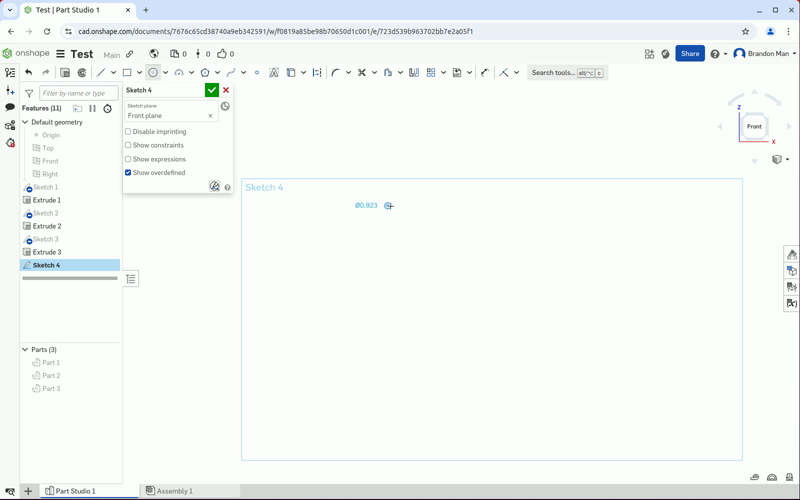
click(390, 205)
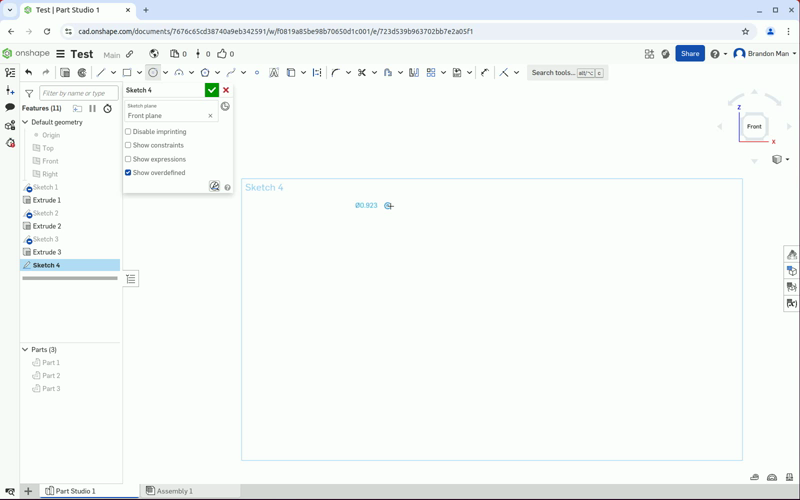
key(esc)
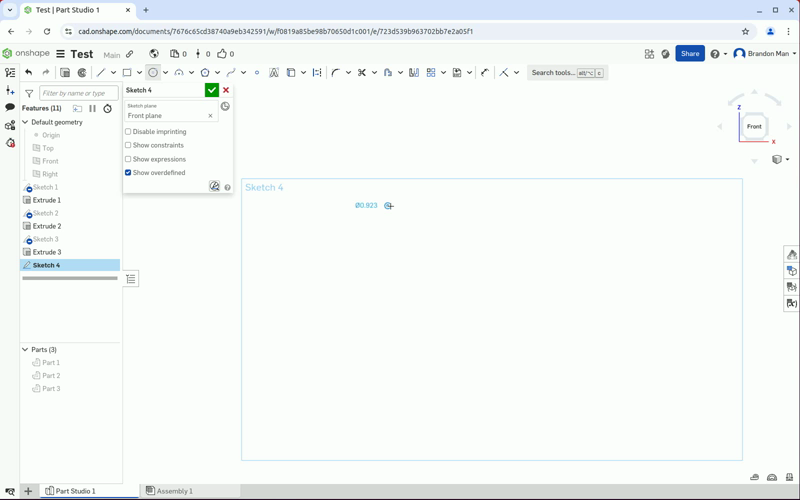
key(c)
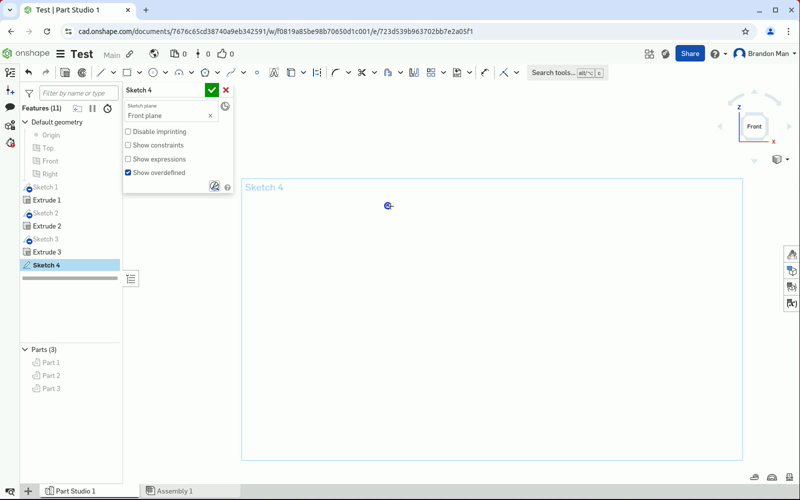
key_down(shift)
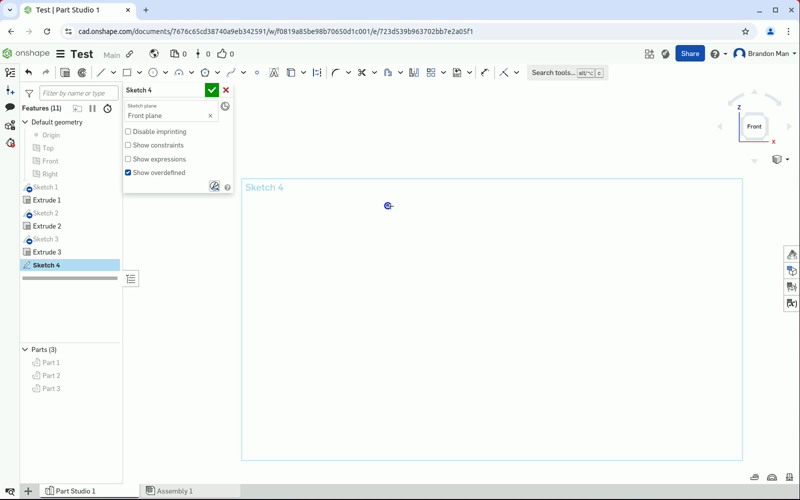
mouse_move(387, 205)
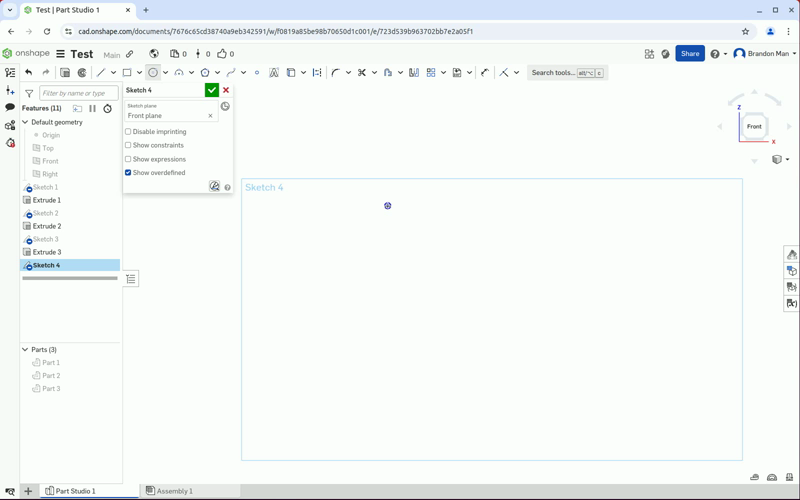
scroll(6)
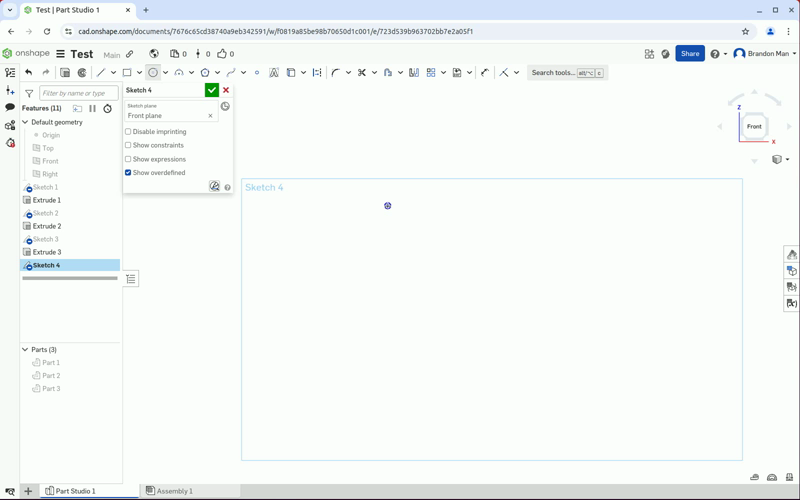
scroll(6)
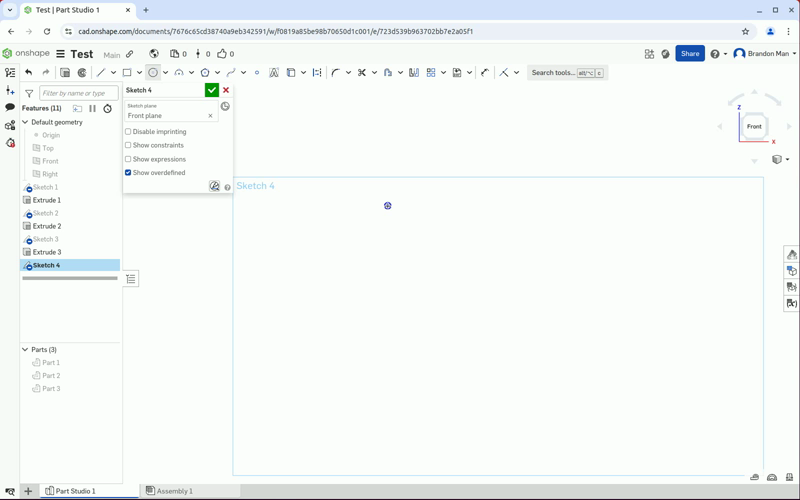
scroll(6)
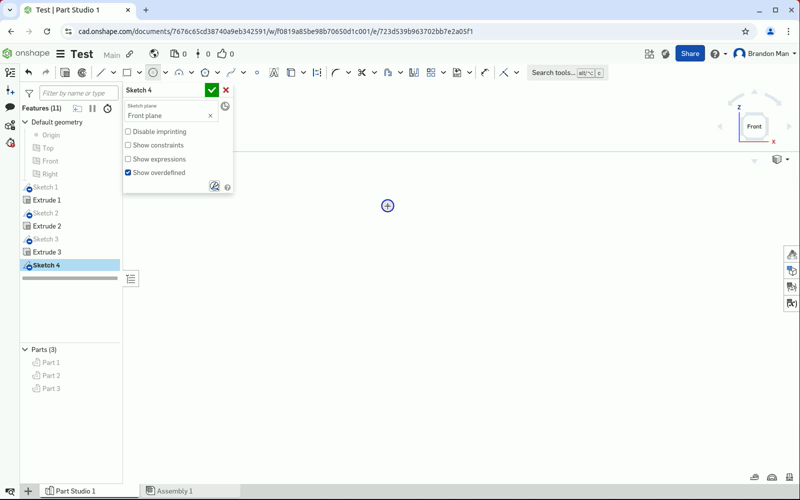
scroll(6)
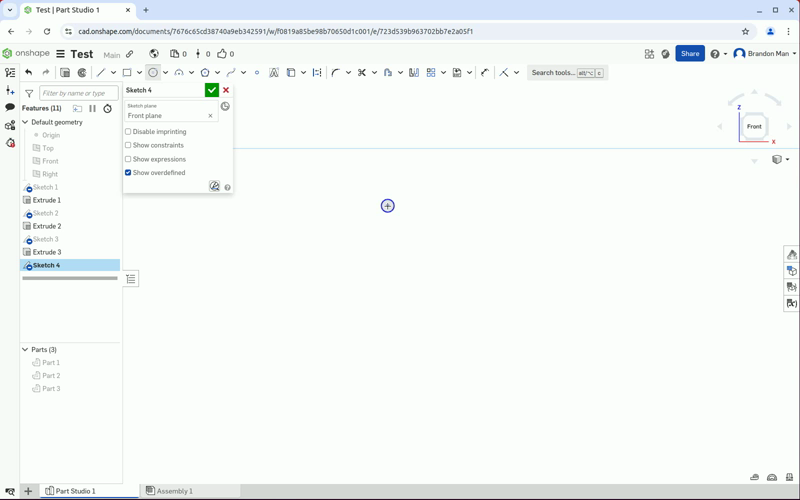
scroll(6)
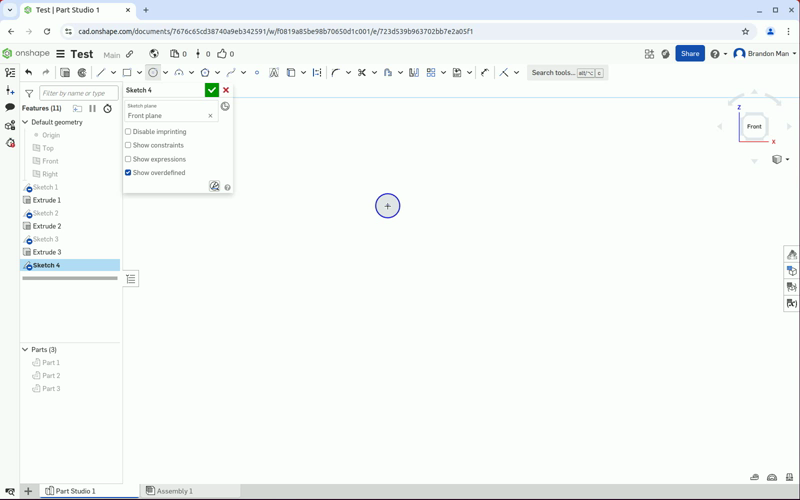
scroll(6)
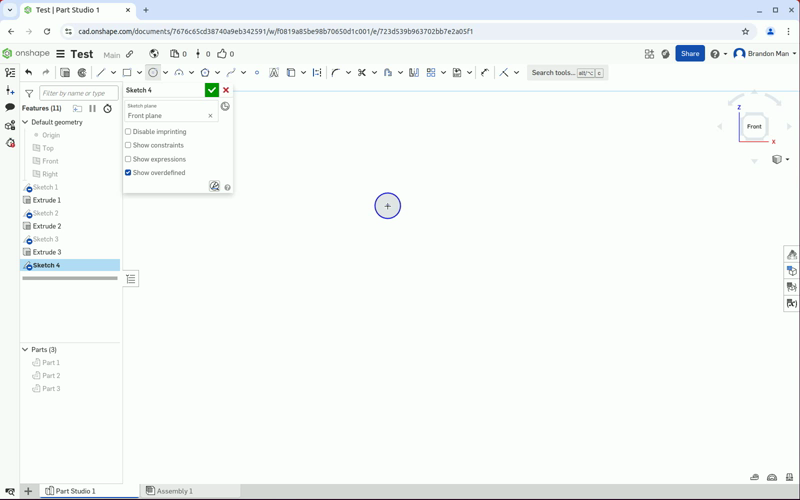
scroll(6)
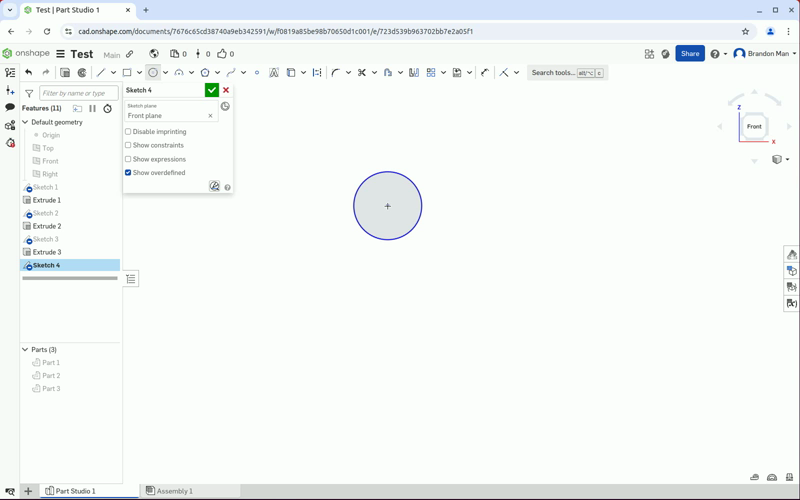
click(387, 205)
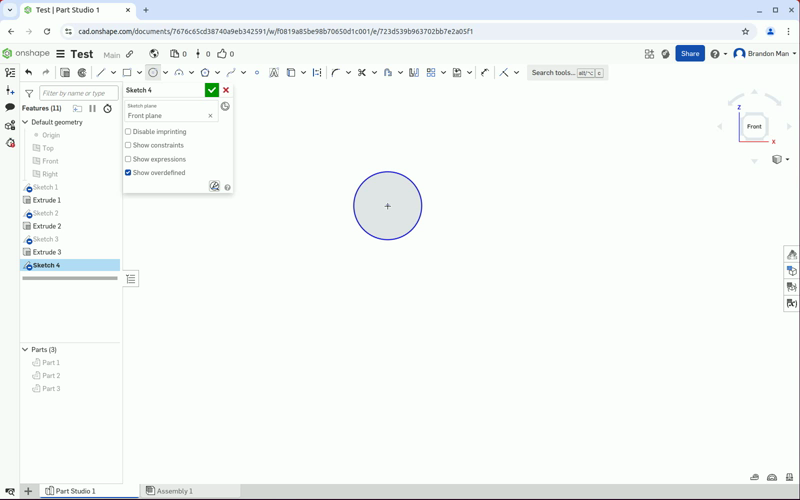
scroll(-6)
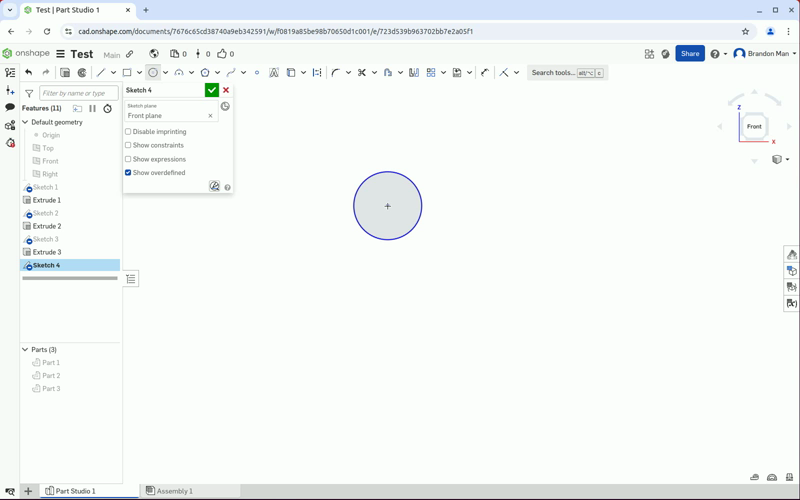
scroll(-6)
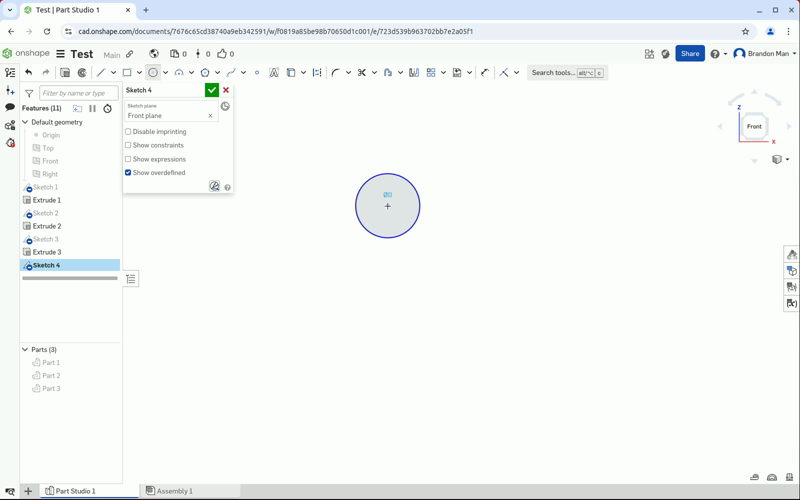
scroll(-6)
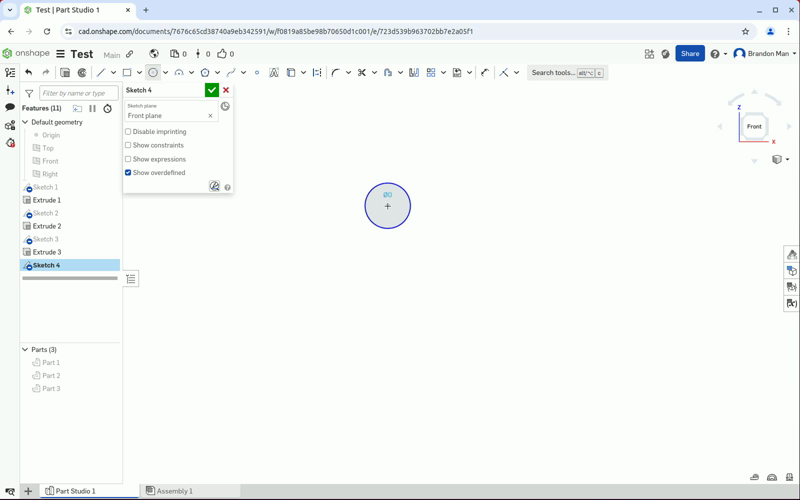
scroll(-6)
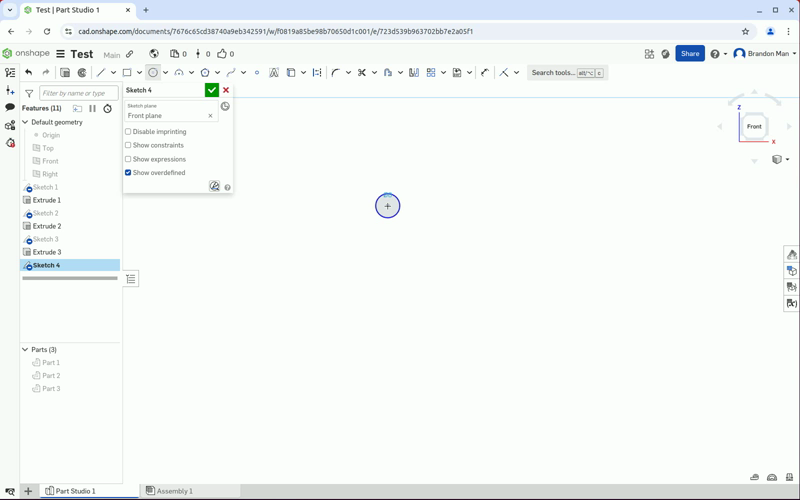
scroll(-6)
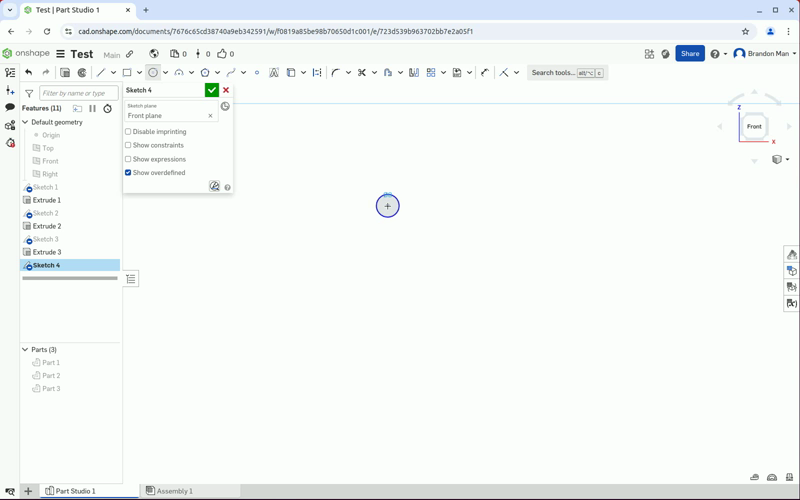
scroll(-6)
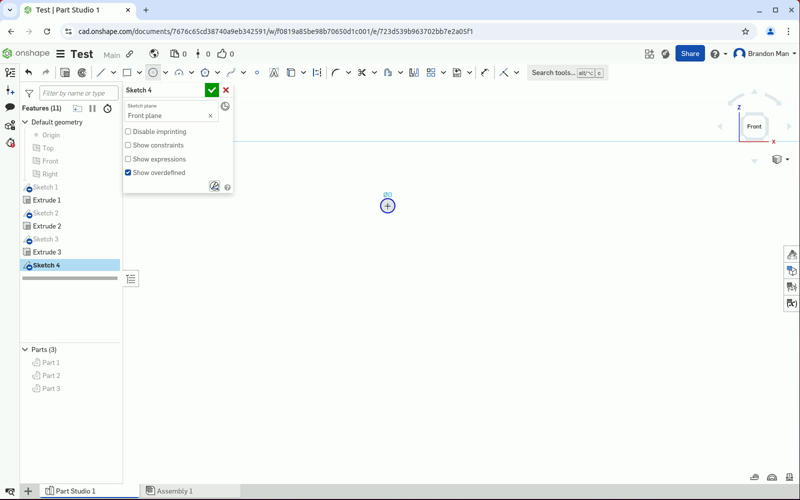
scroll(-6)
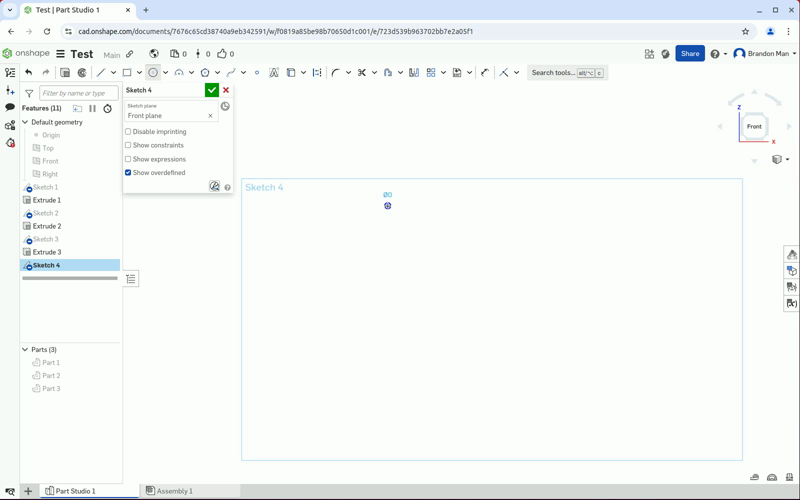
key_up(shift)
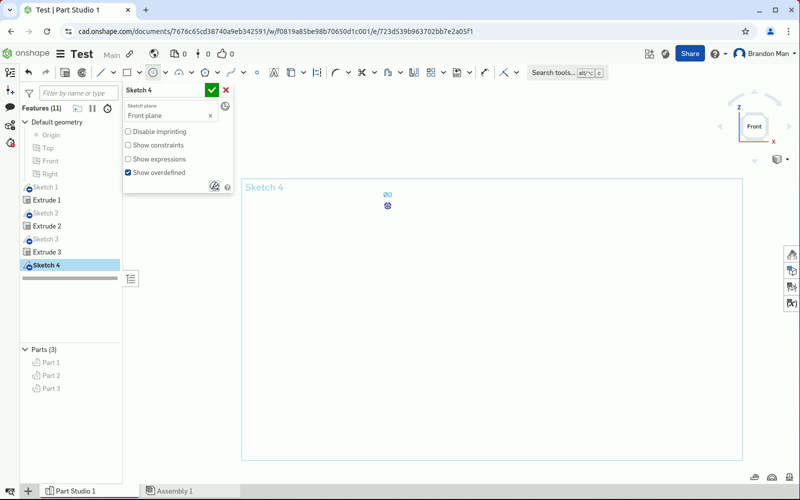
mouse_move(388, 205)
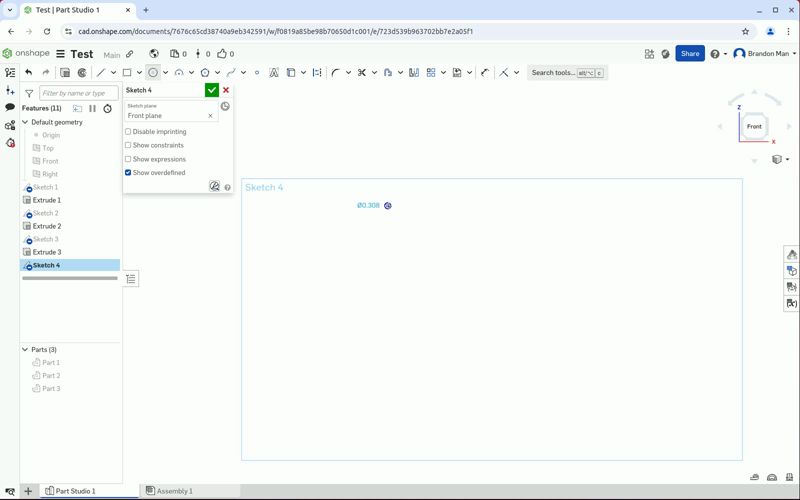
scroll(6)
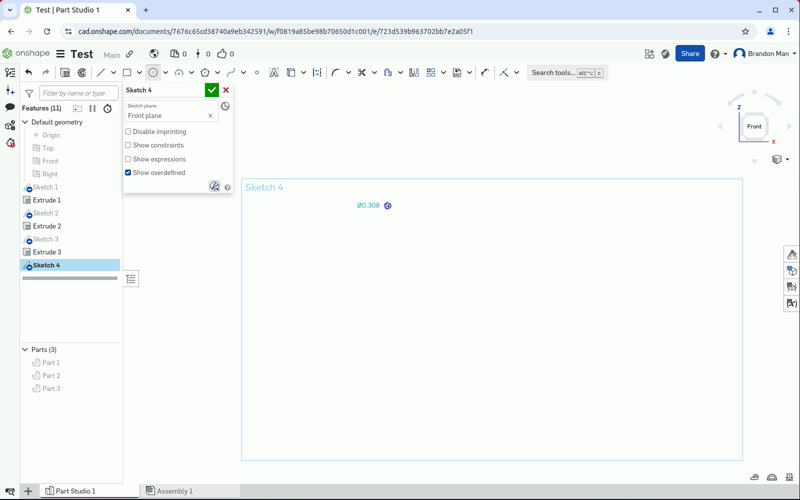
scroll(6)
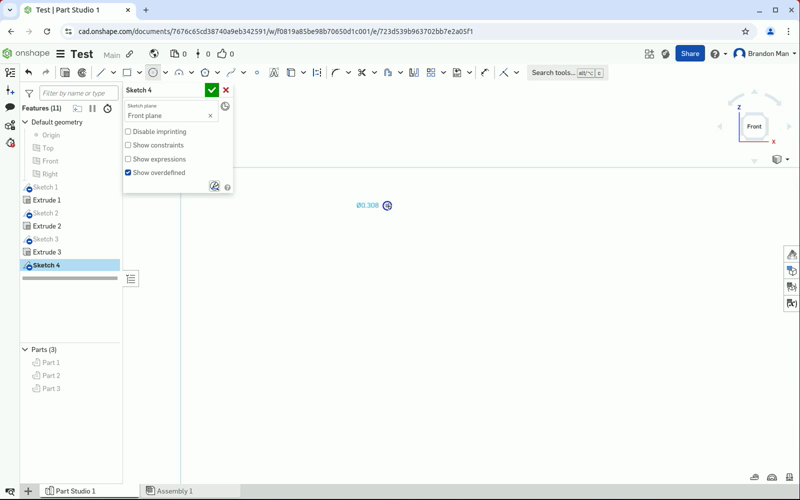
scroll(6)
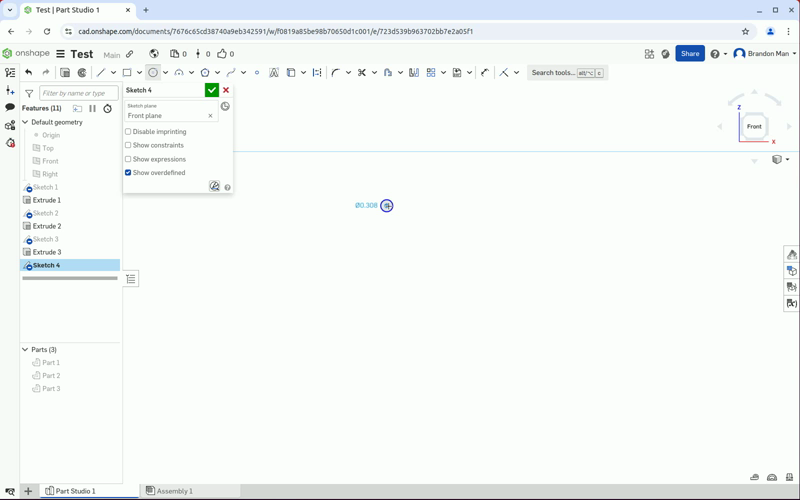
scroll(6)
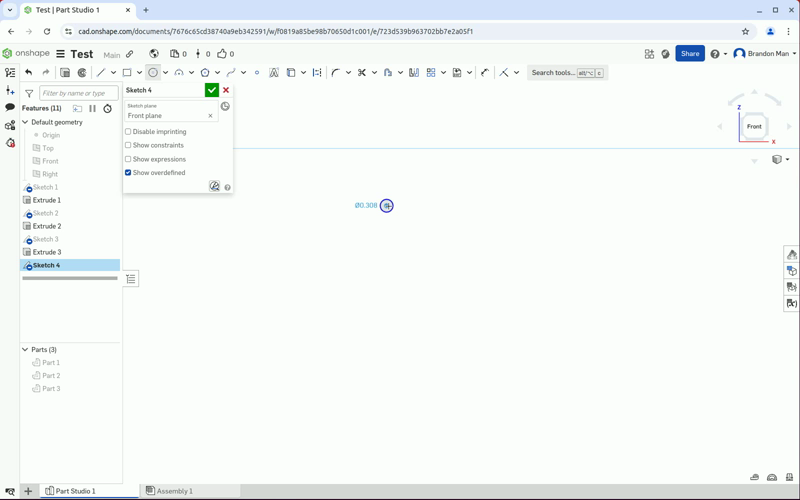
scroll(6)
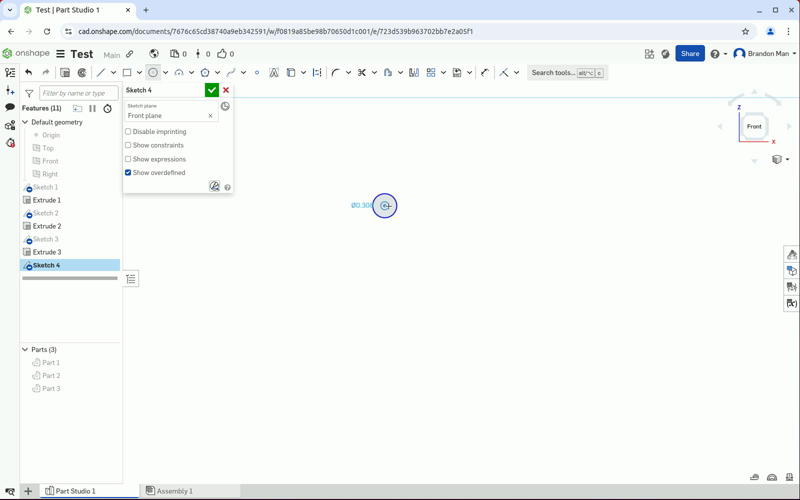
scroll(6)
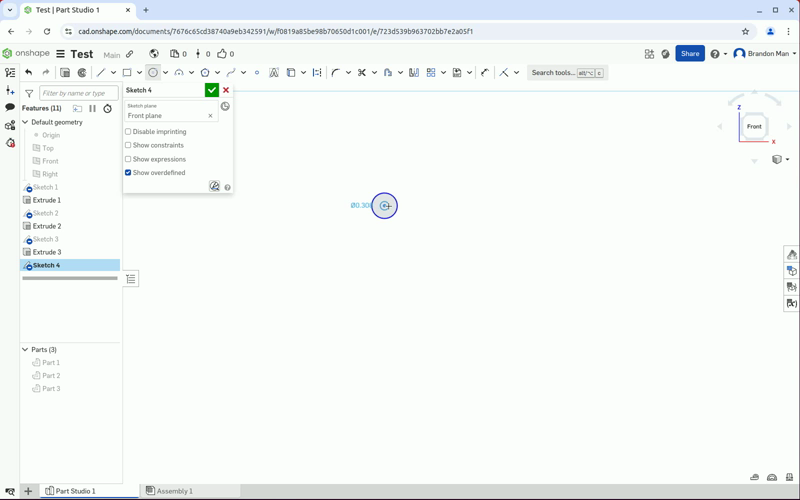
scroll(6)
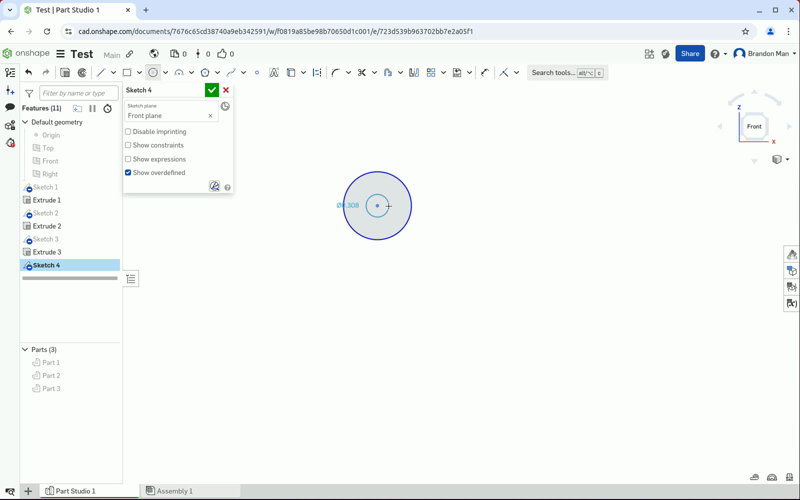
click(388, 205)
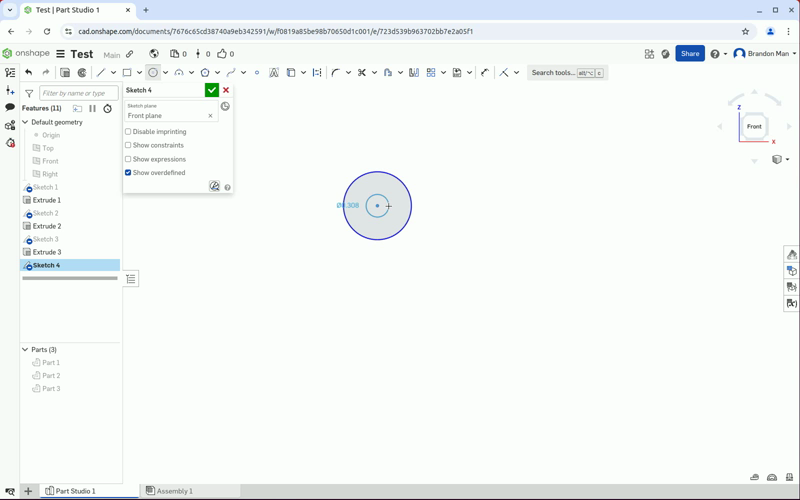
scroll(-6)
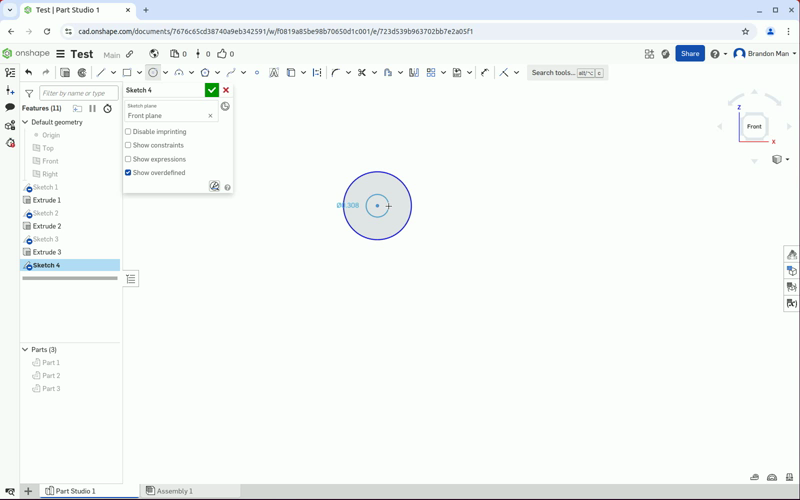
scroll(-6)
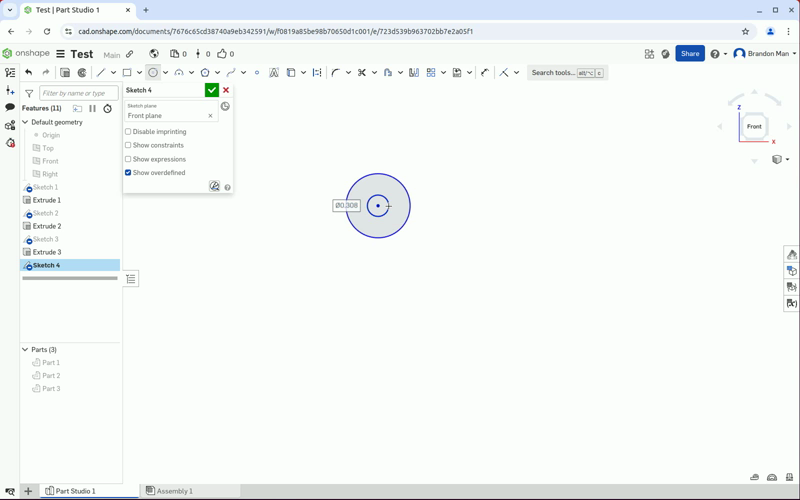
scroll(-6)
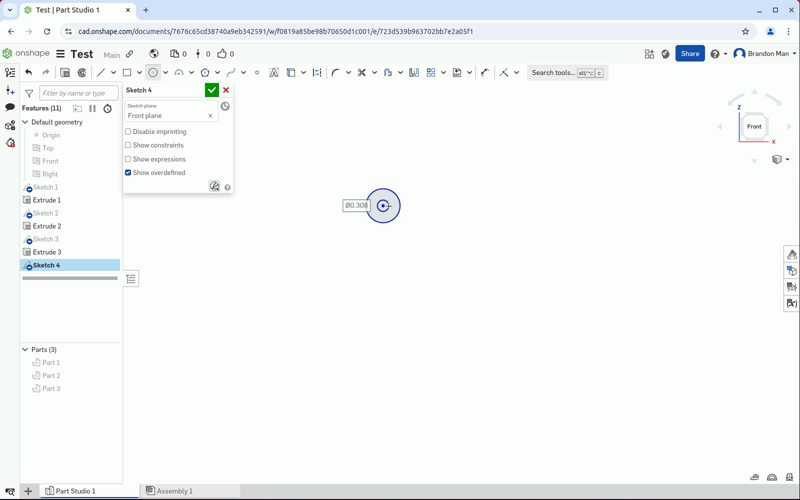
scroll(-6)
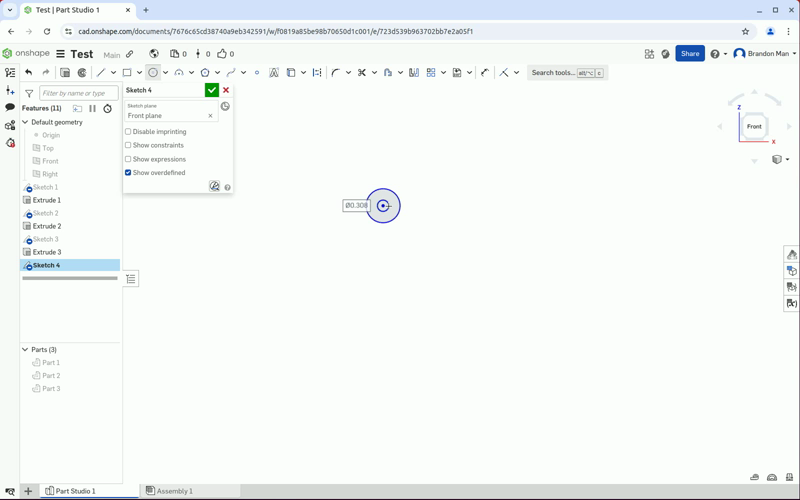
scroll(-6)
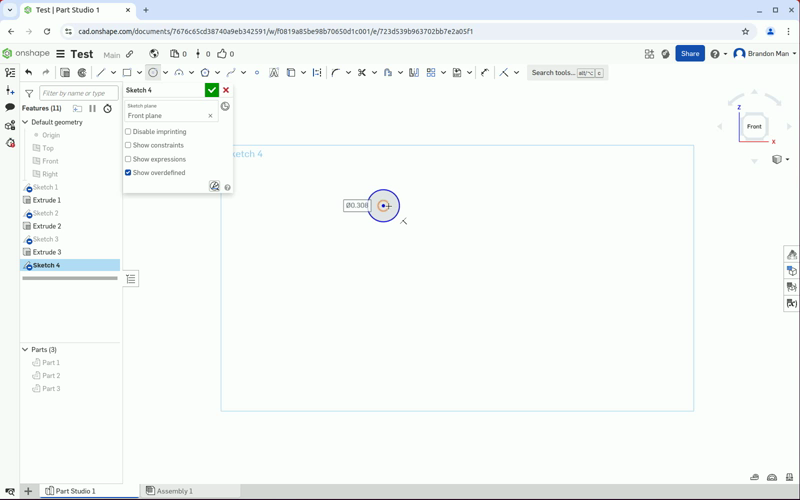
scroll(-6)
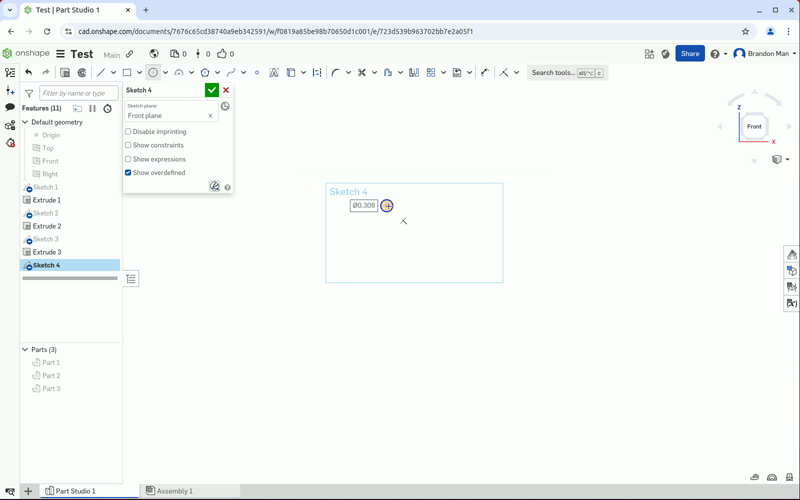
scroll(-6)
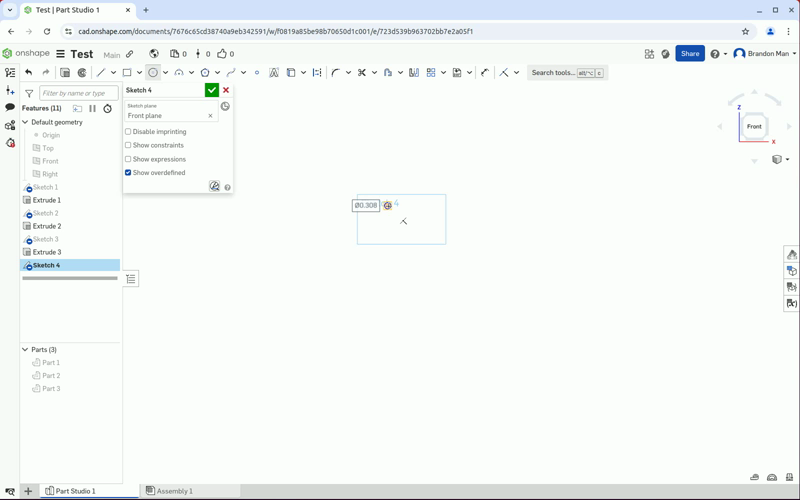
key(esc)
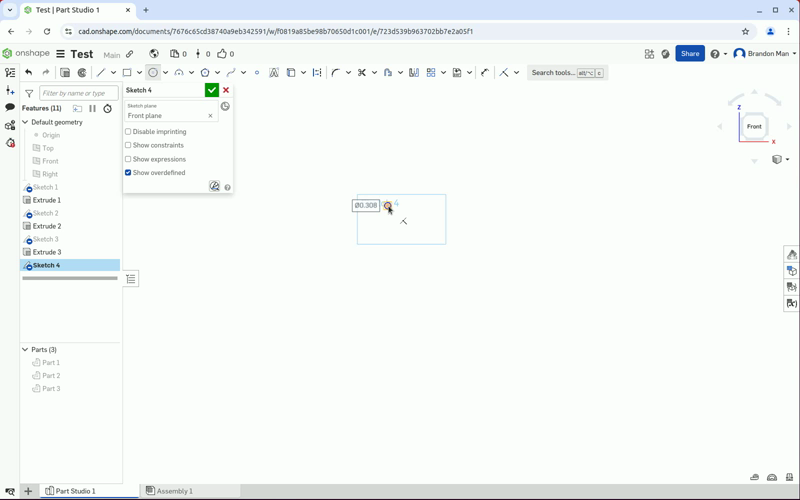
mouse_move(388, 207)
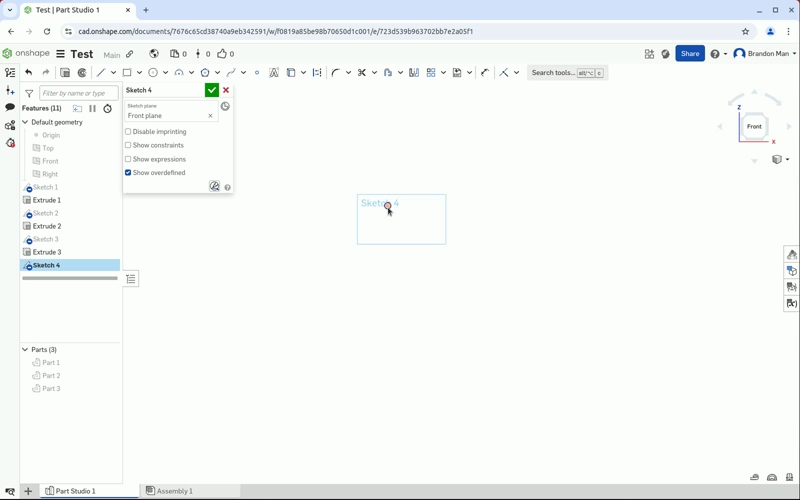
scroll(6)
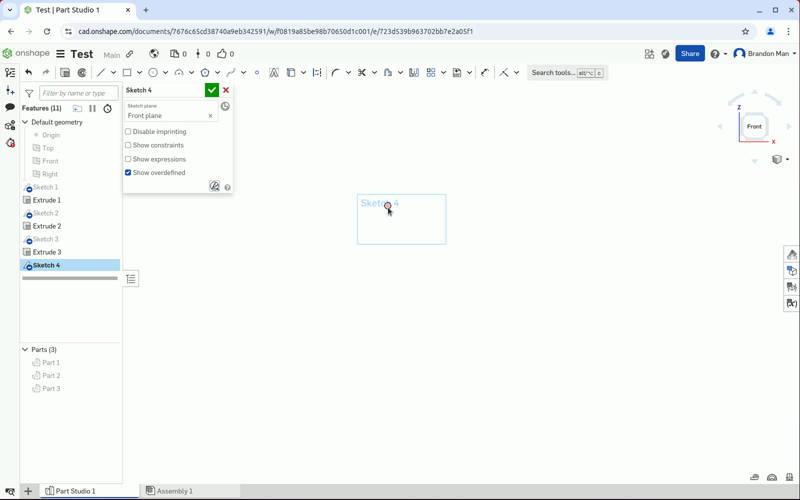
scroll(6)
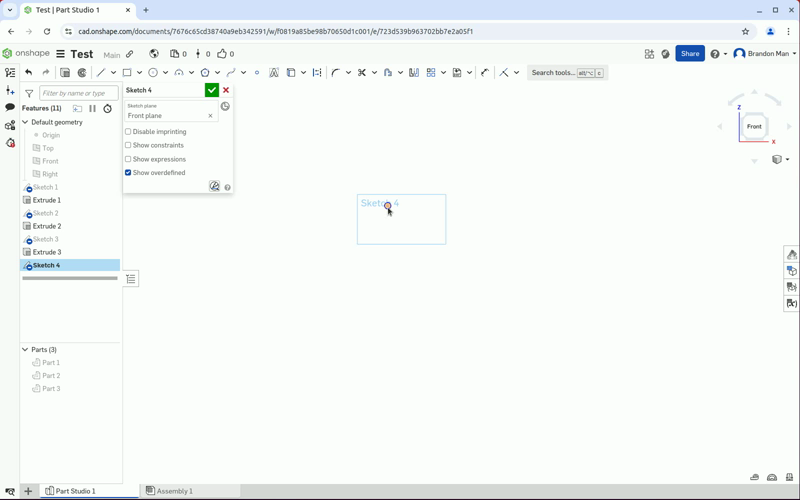
scroll(6)
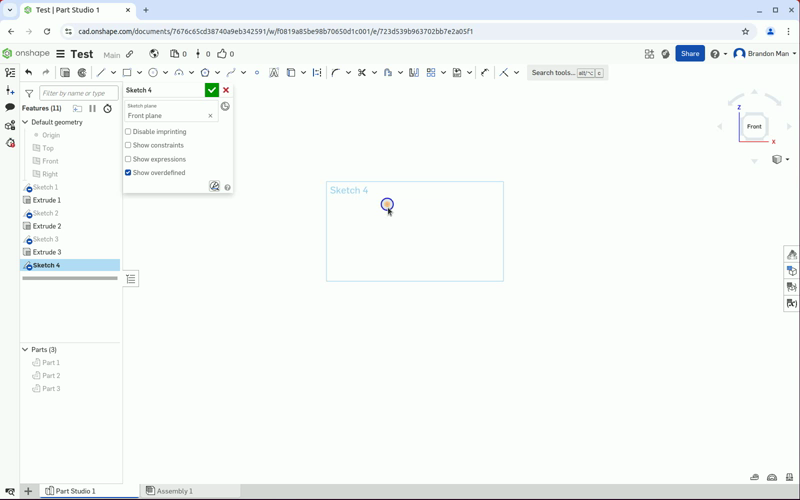
scroll(6)
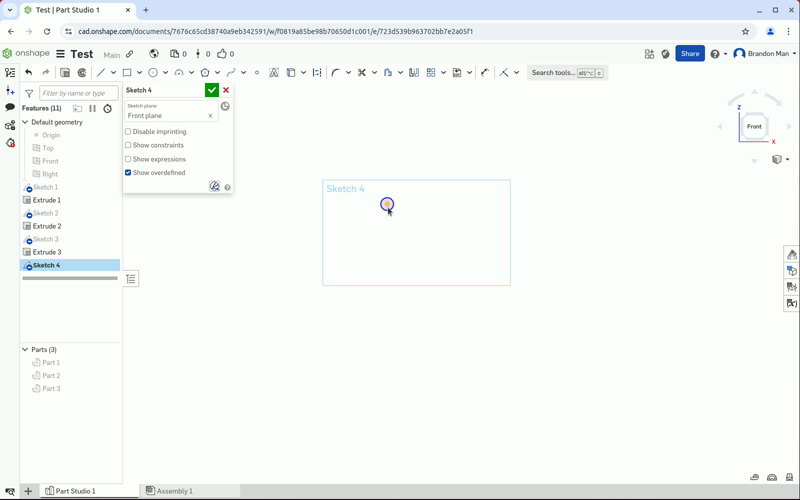
scroll(6)
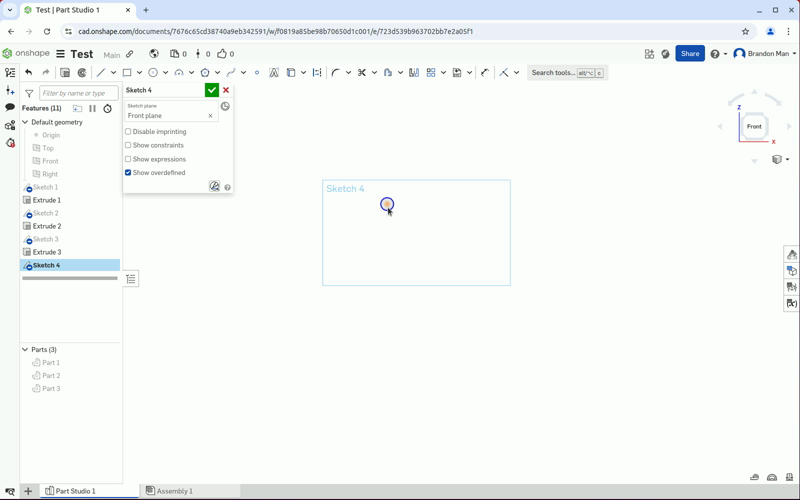
scroll(6)
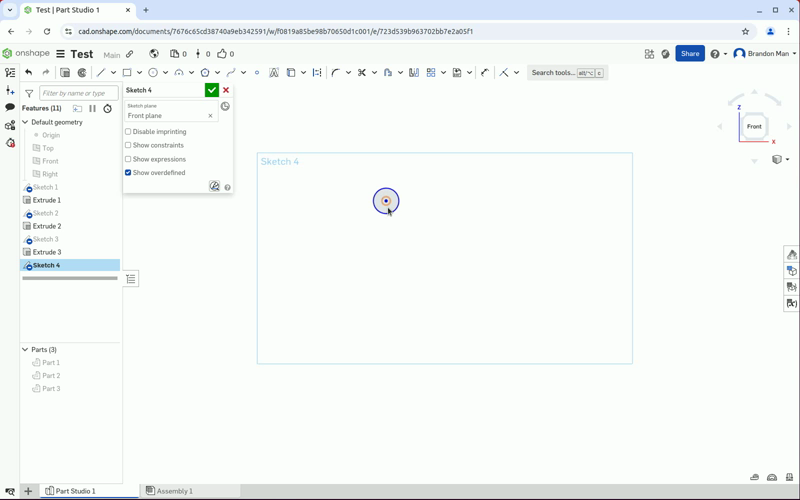
scroll(6)
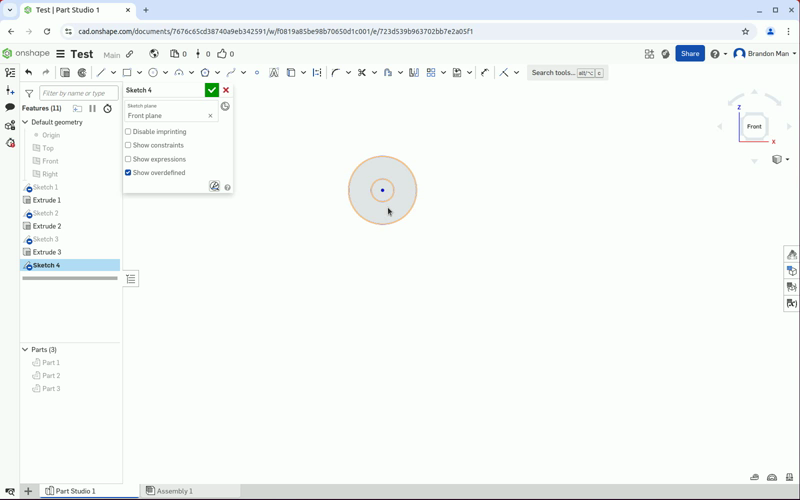
click(388, 207)
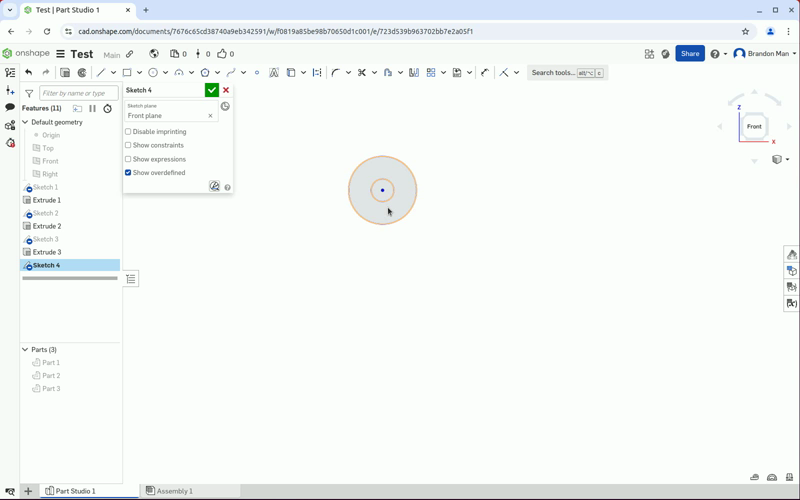
scroll(-6)
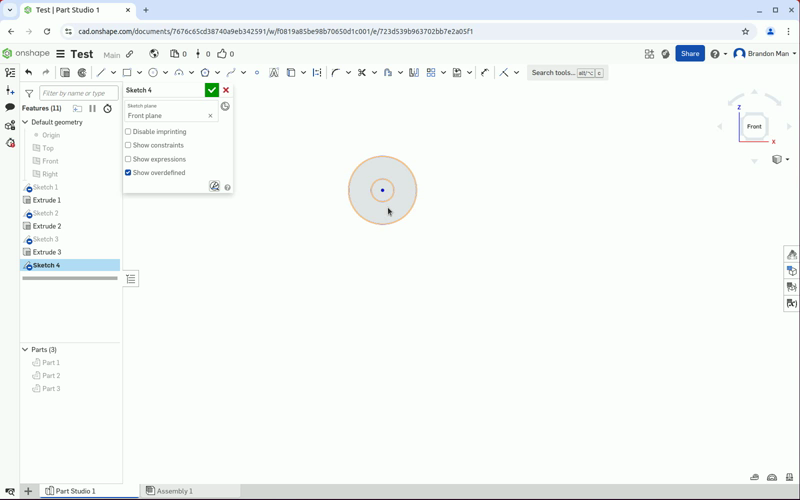
scroll(-6)
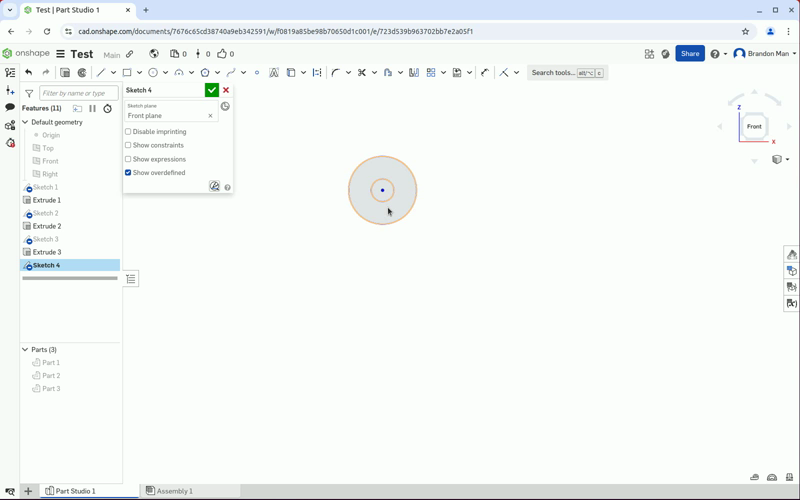
scroll(-6)
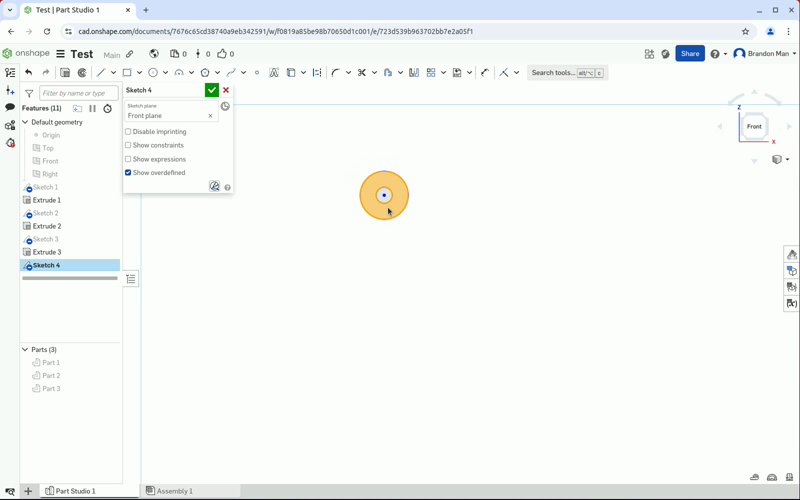
scroll(-6)
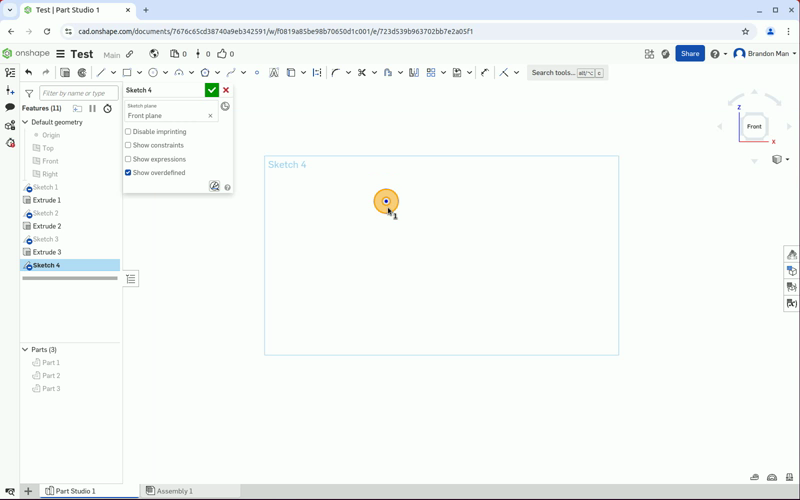
scroll(-6)
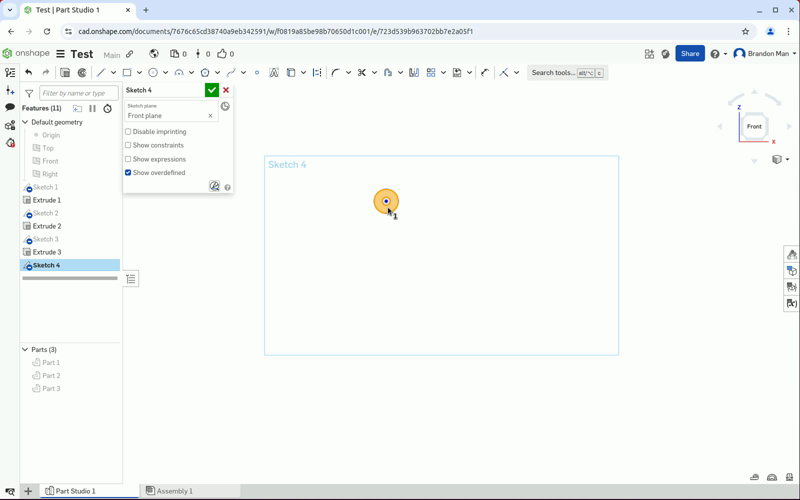
scroll(-6)
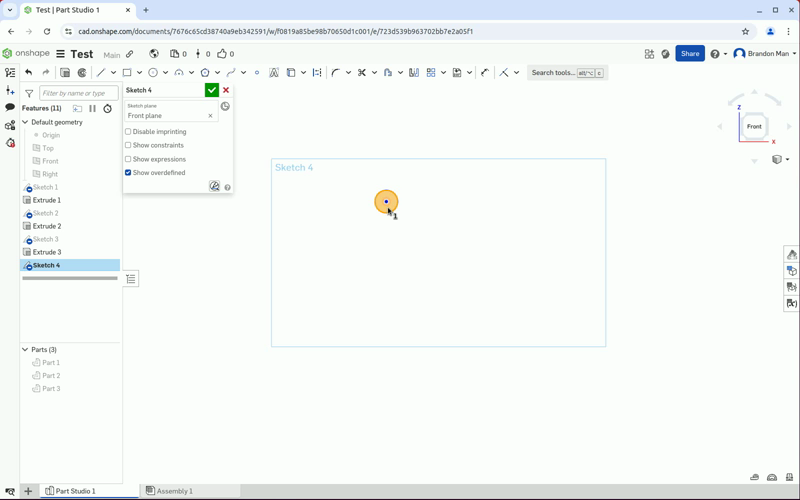
scroll(-6)
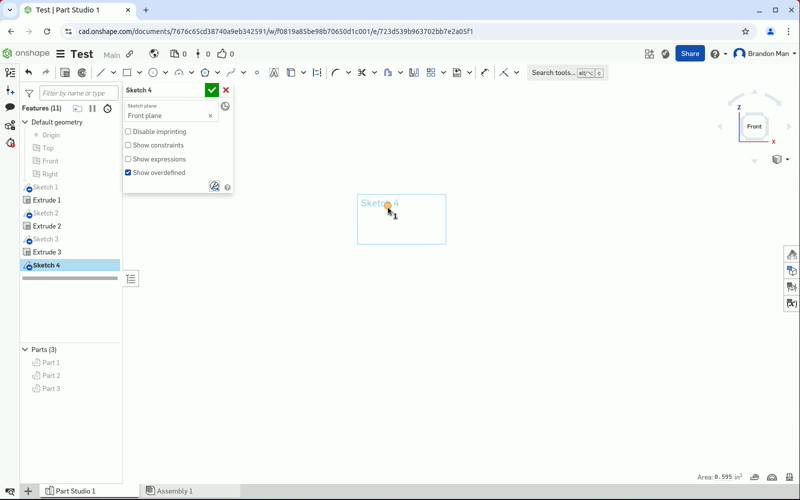
mouse_move(73, 352)
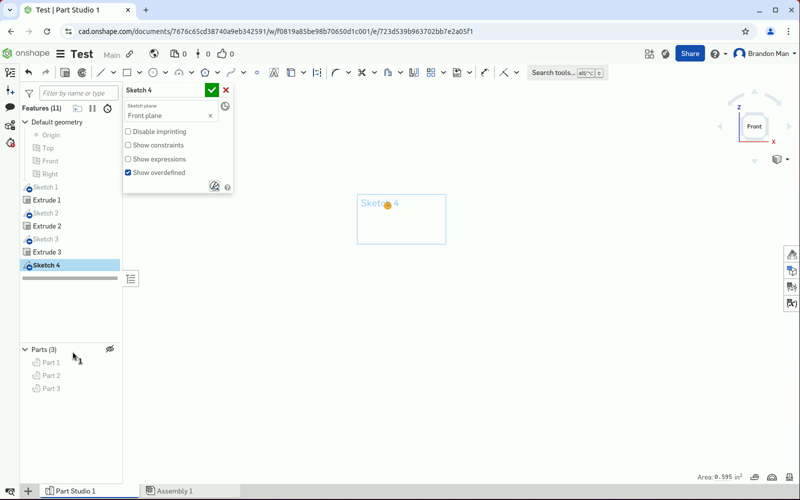
key(shift+y)
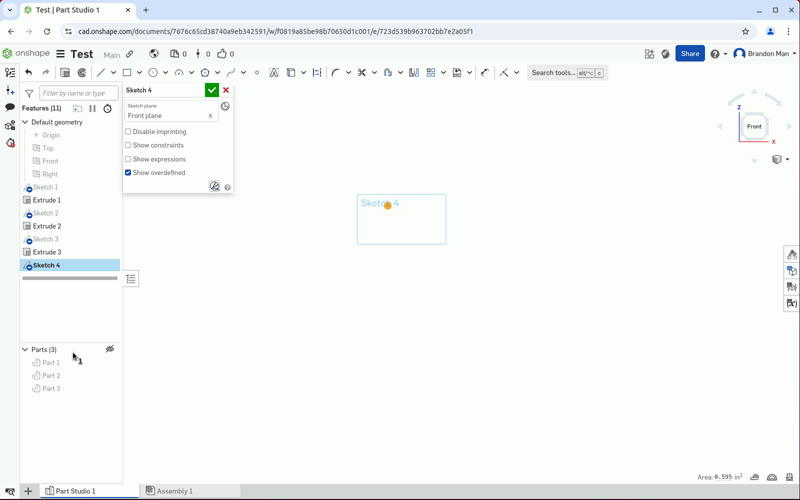
key(shift+e)
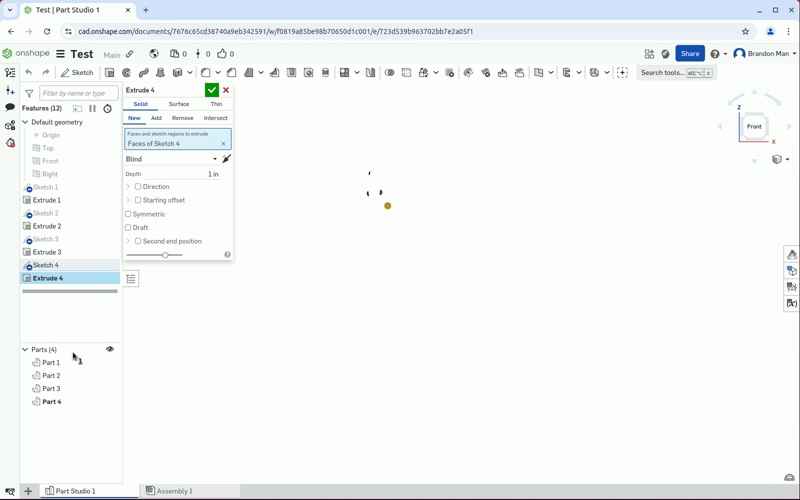
mouse_move(143, 106)
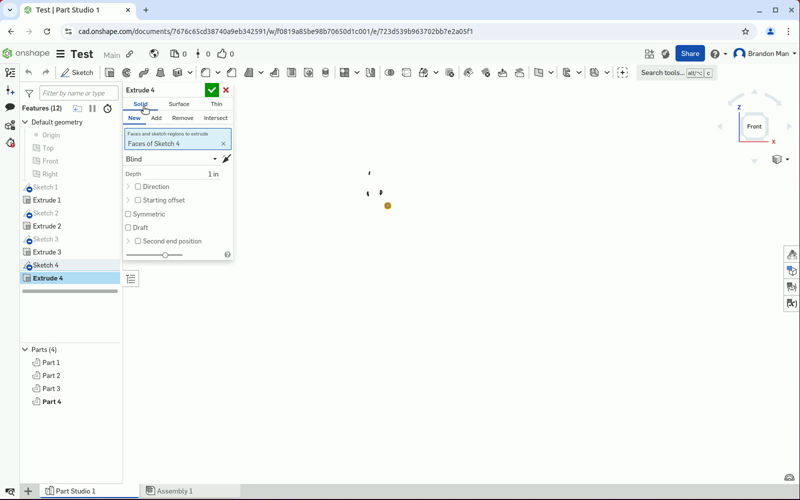
click(143, 106)
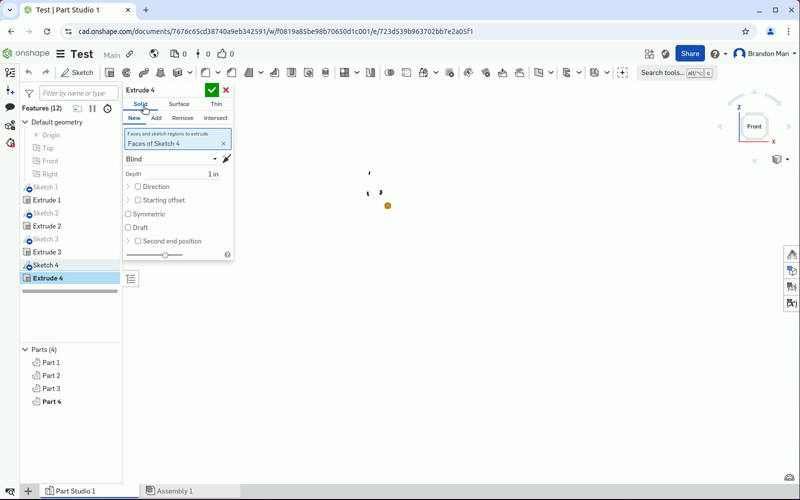
mouse_move(137, 120)
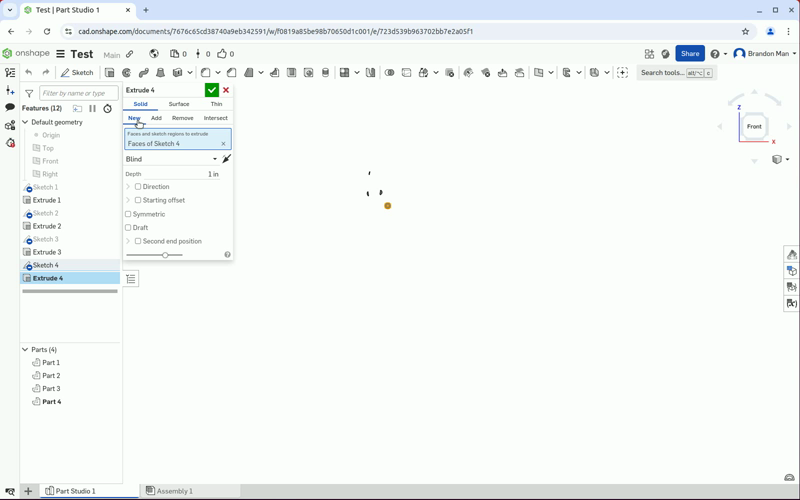
click(137, 120)
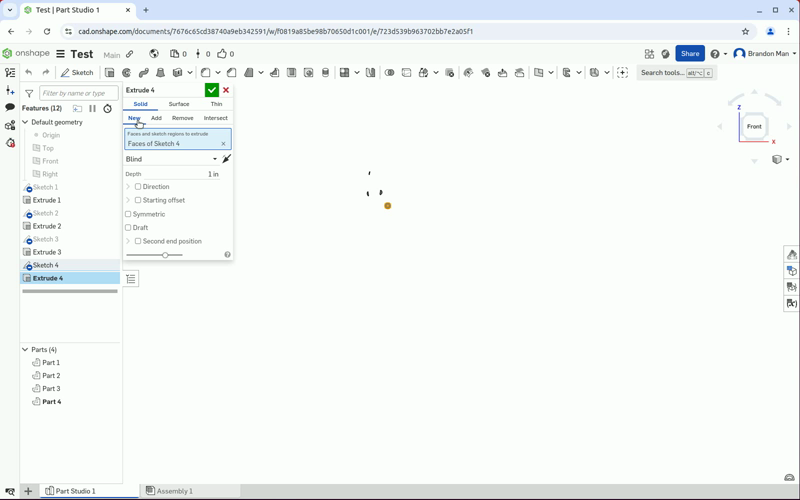
key(tab, 4)
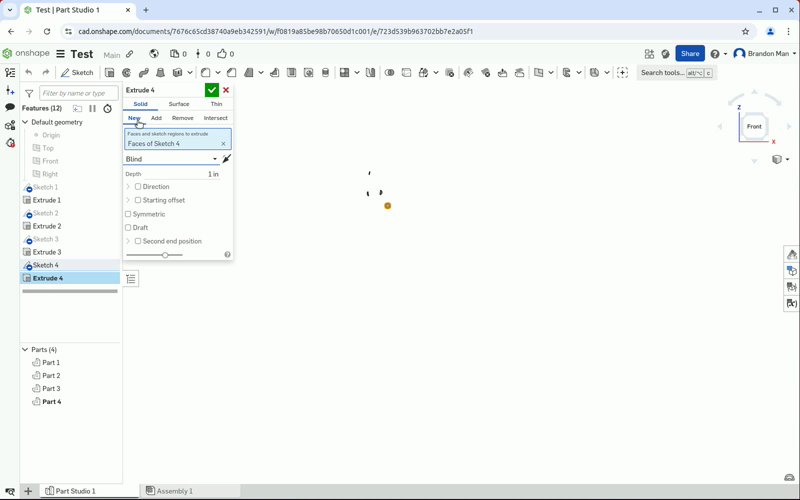
text(0.241)
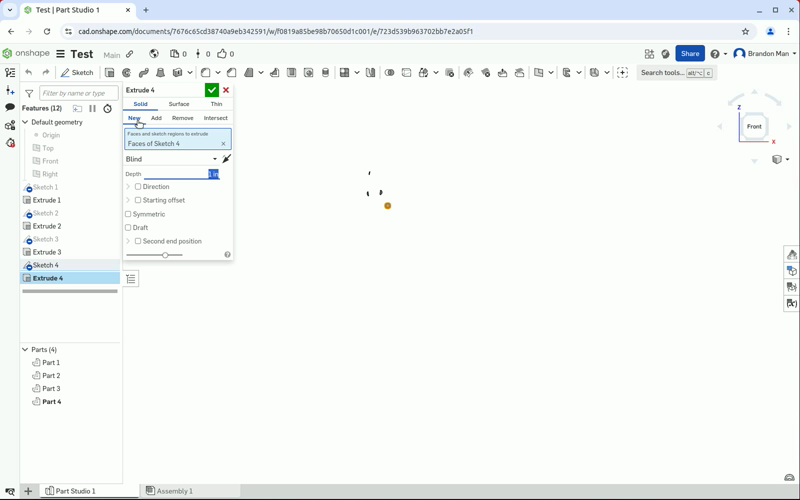
key(enter)
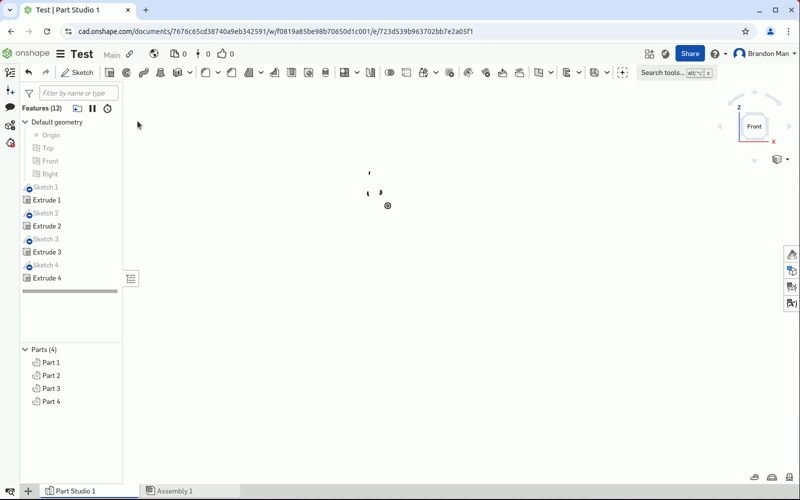
key(shift+h)
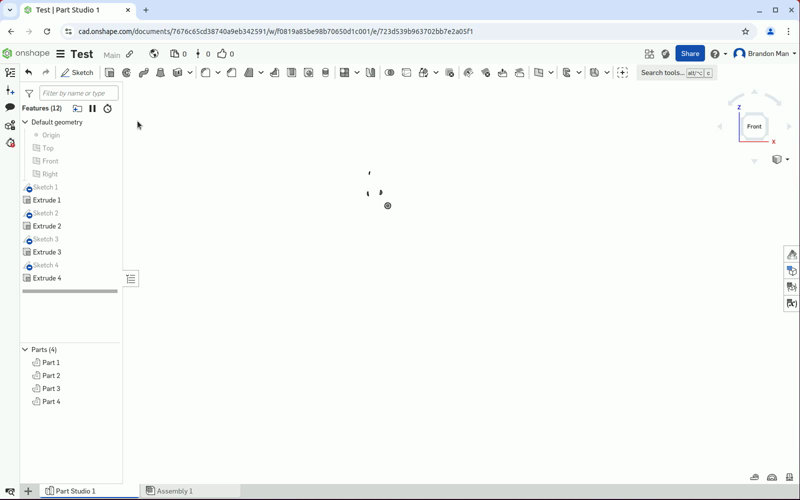
key(shift+h)
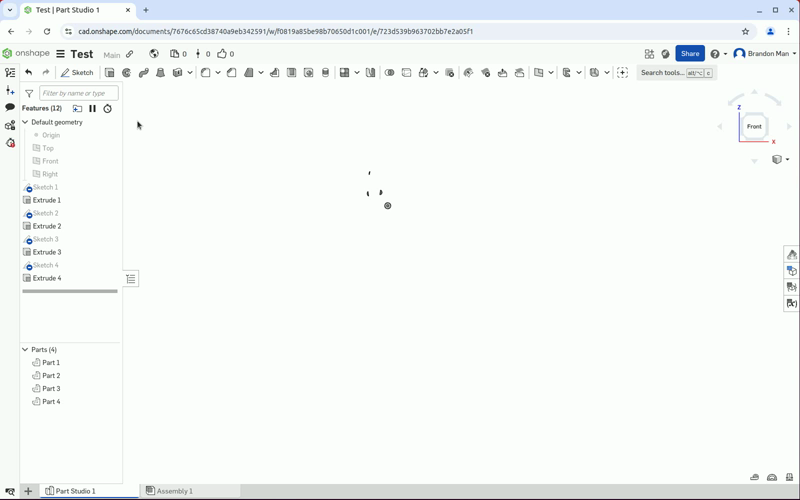
mouse_move(73, 189)
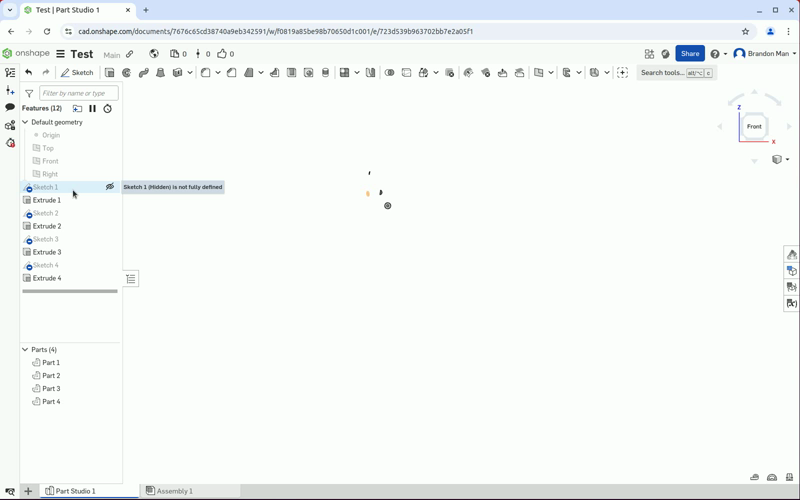
click(73, 189)
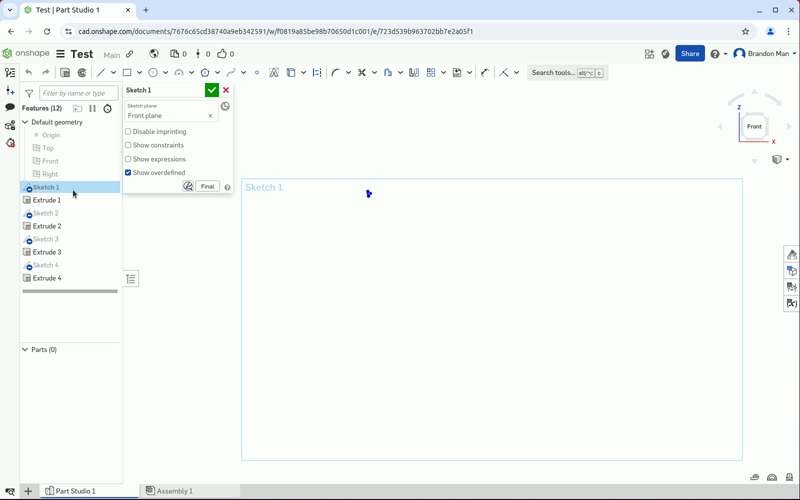
mouse_move(229, 92)
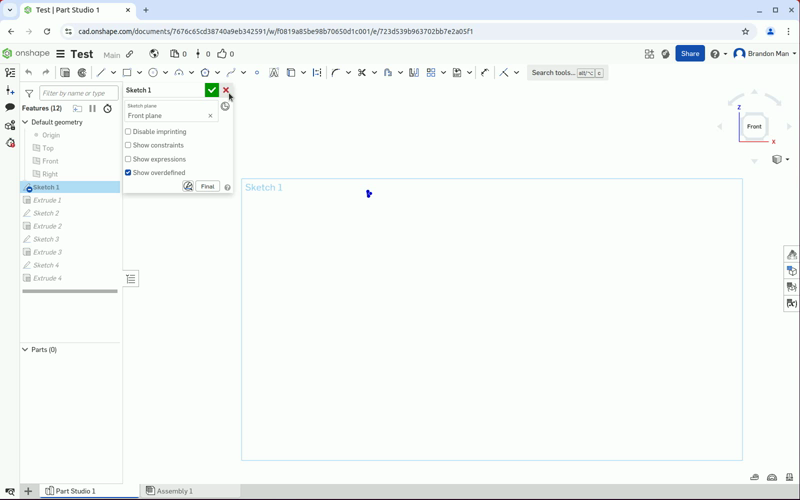
click(229, 92)
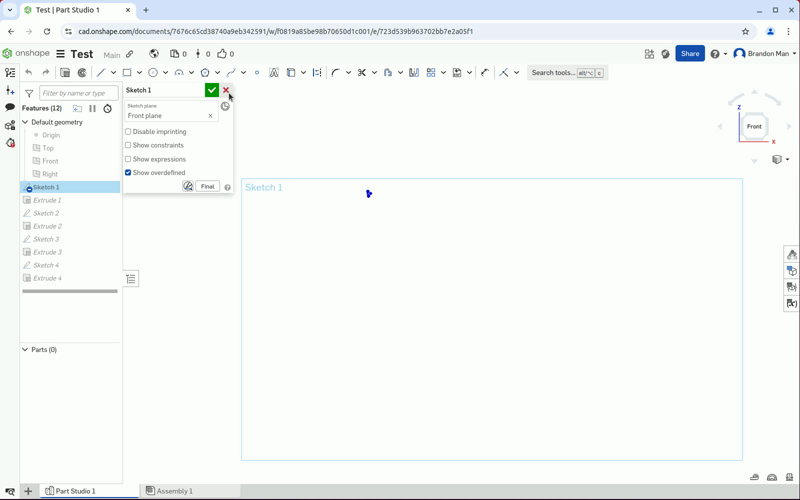
key(shift+s)
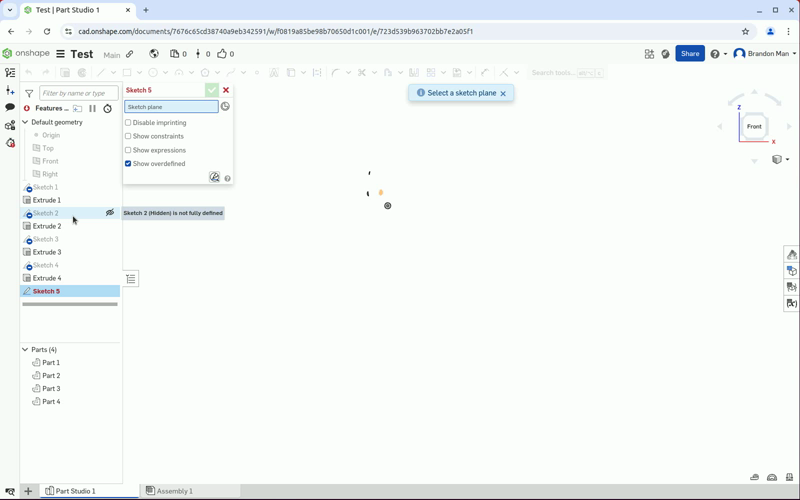
scroll(3)
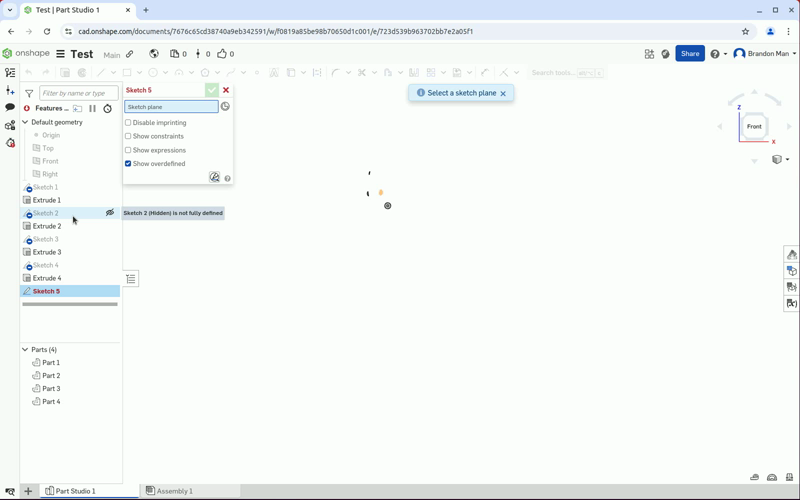
mouse_move(73, 163)
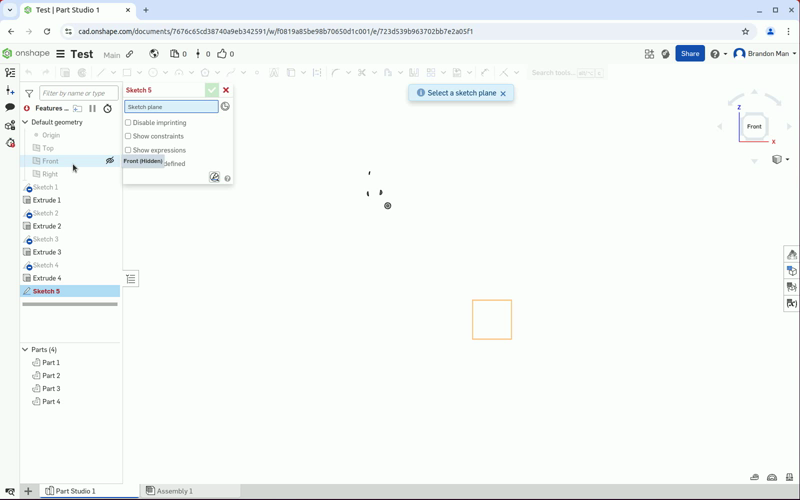
click(73, 163)
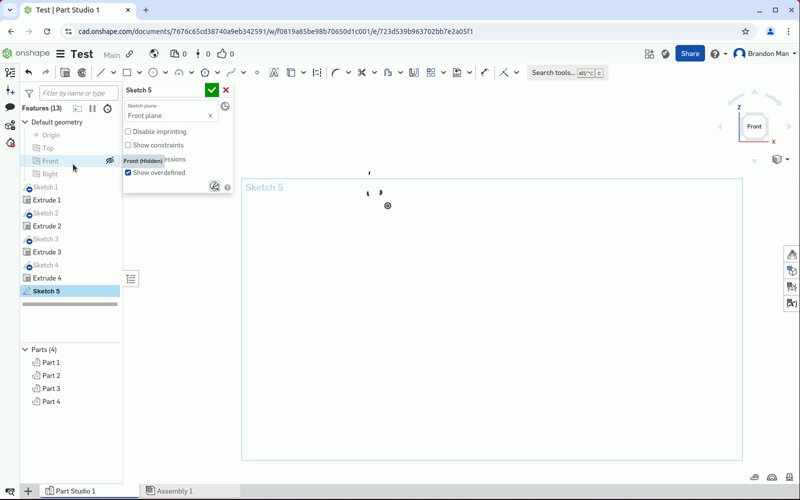
mouse_move(73, 352)
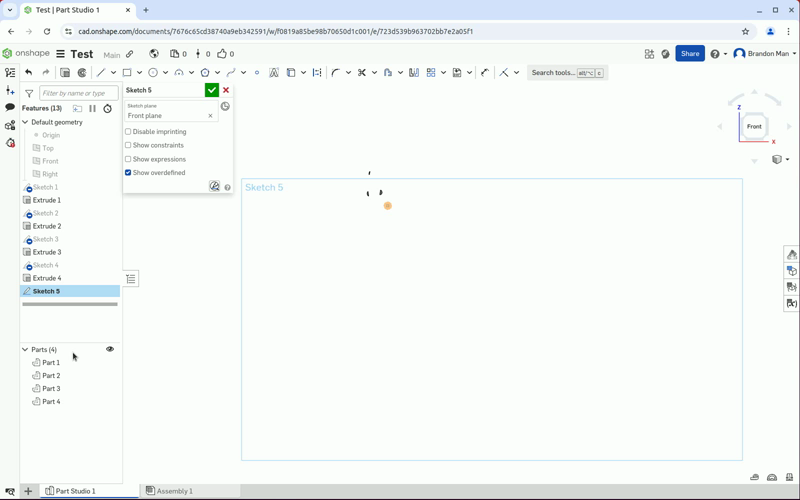
key(y)
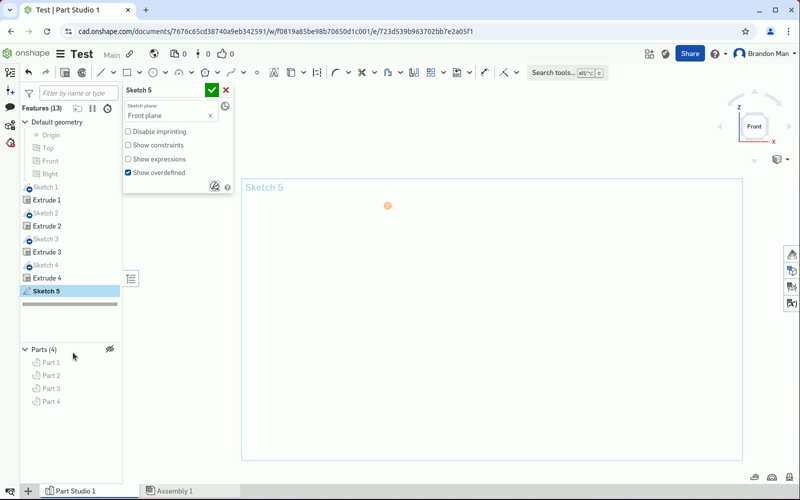
key(c)
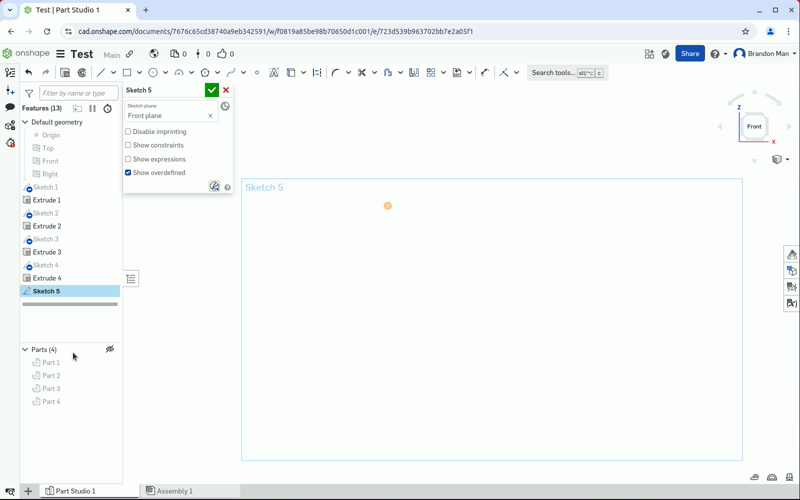
key_down(shift)
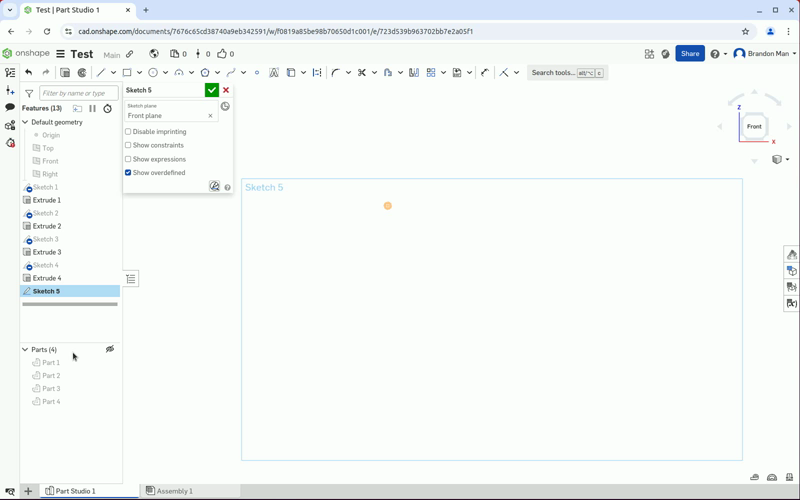
mouse_move(374, 205)
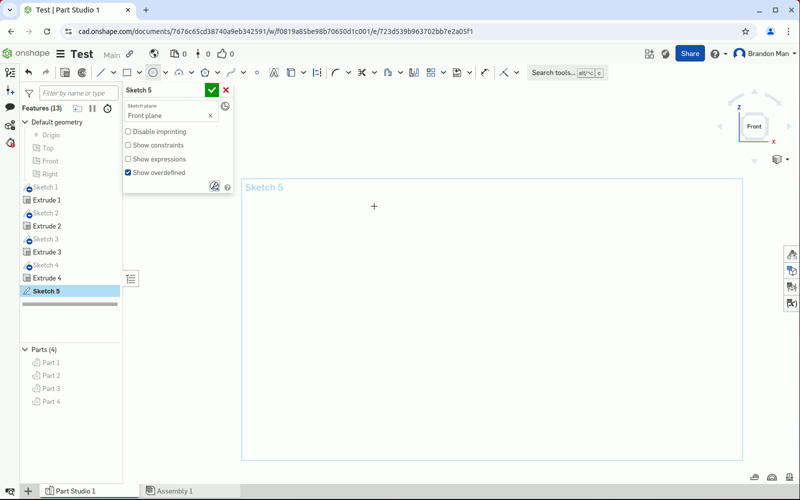
click(374, 205)
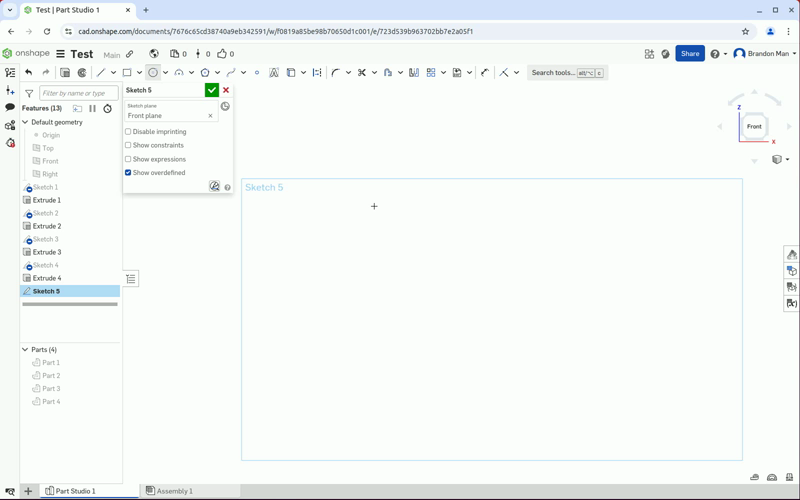
key_up(shift)
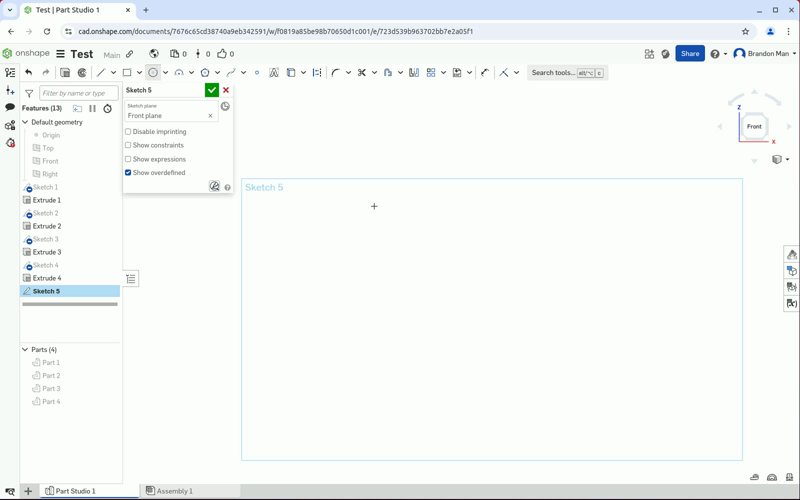
mouse_move(377, 205)
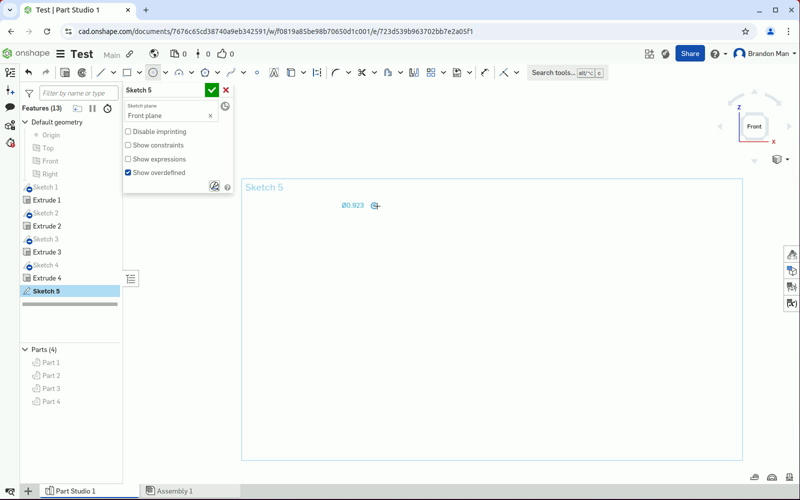
click(377, 205)
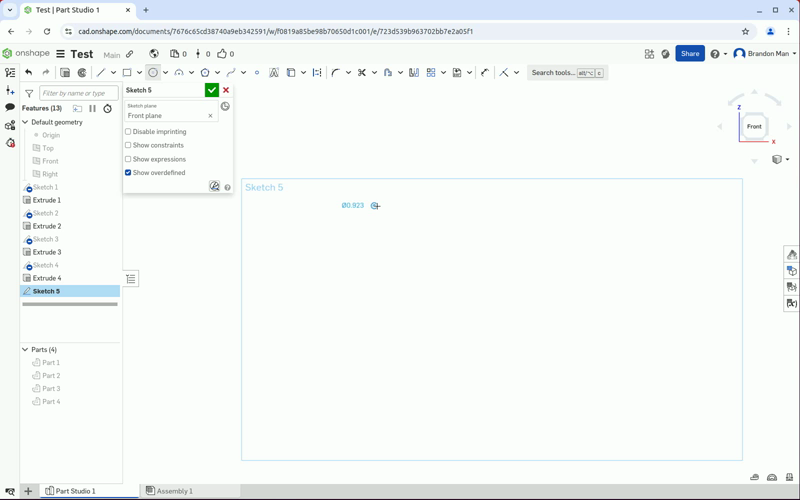
key(esc)
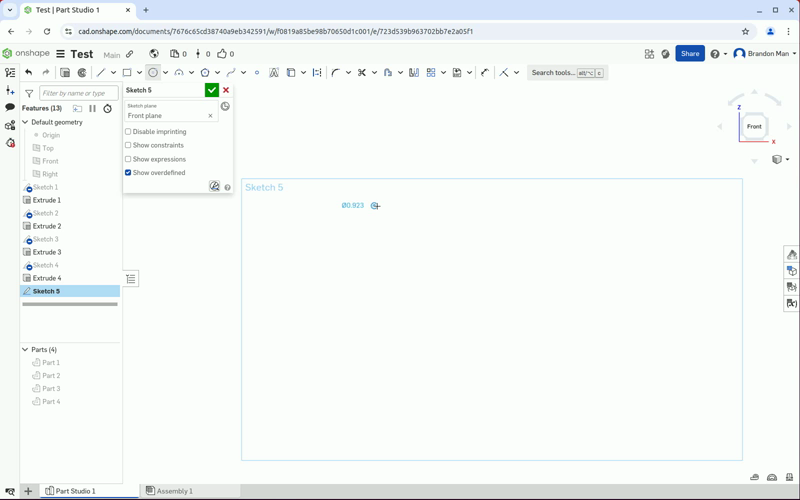
key(c)
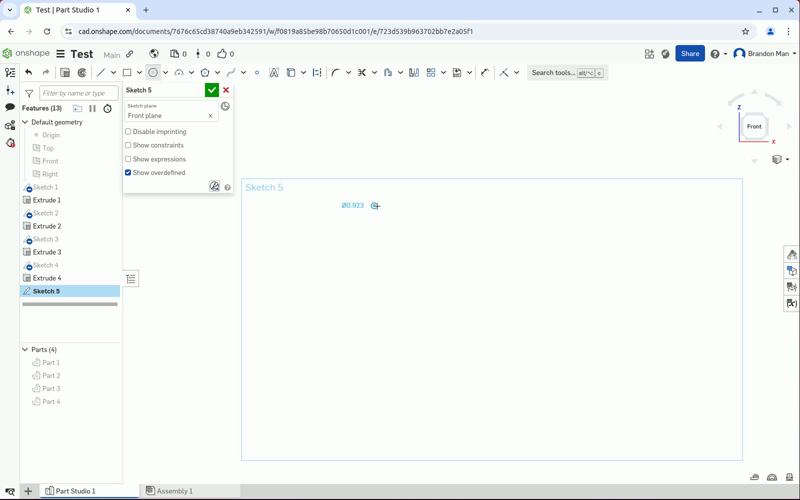
key_down(shift)
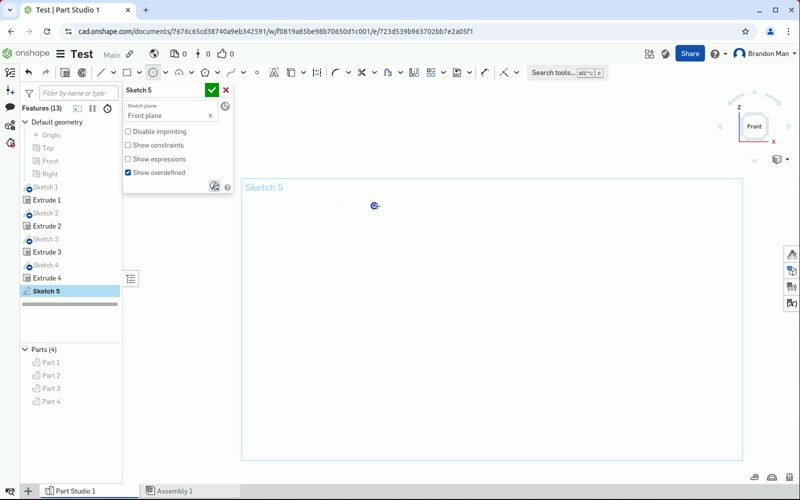
mouse_move(374, 205)
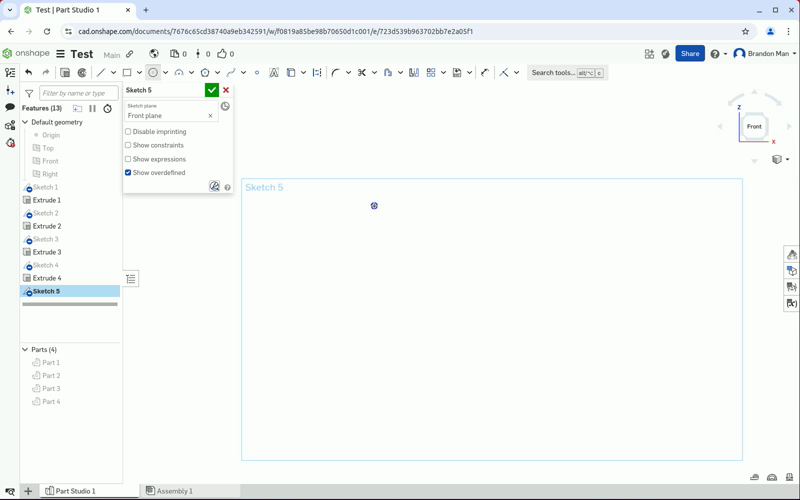
scroll(6)
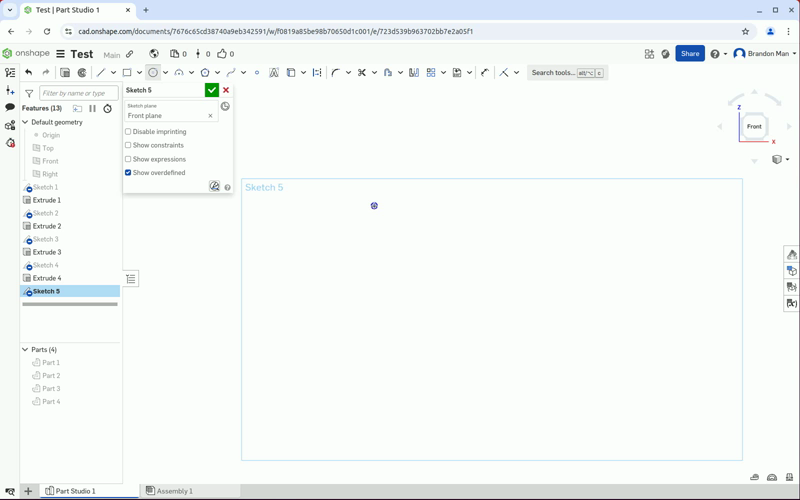
scroll(6)
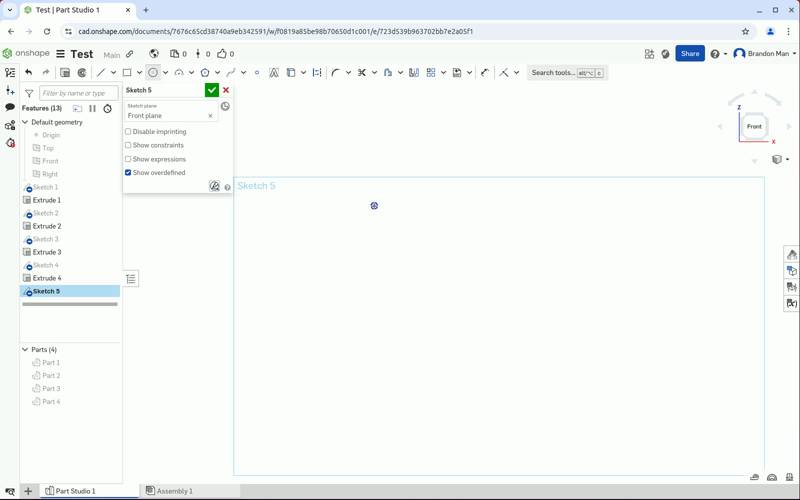
scroll(6)
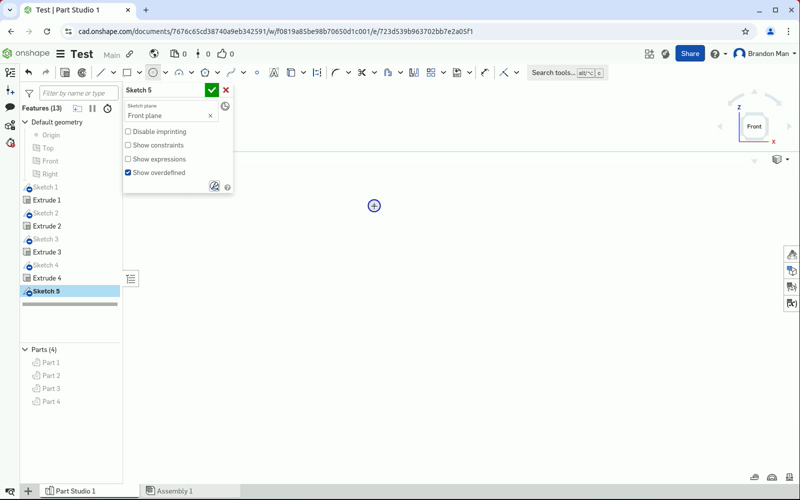
scroll(6)
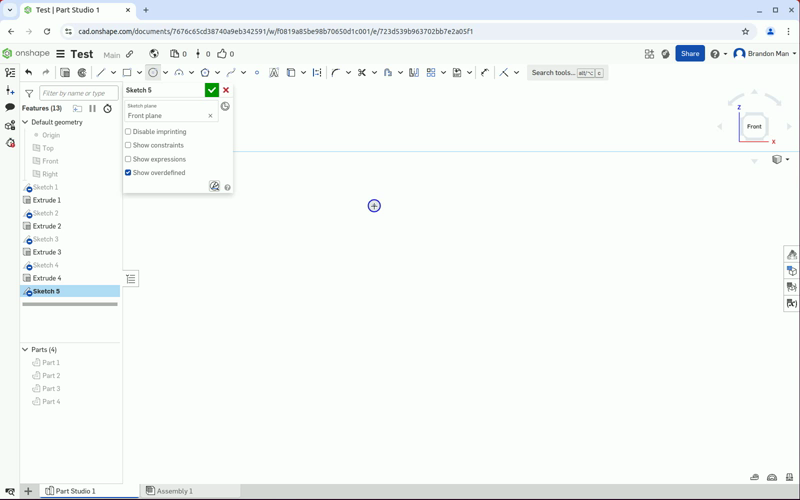
scroll(6)
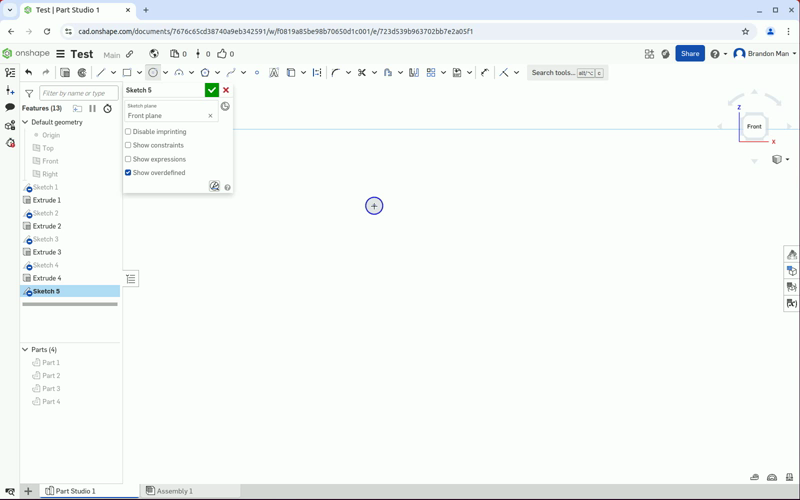
scroll(6)
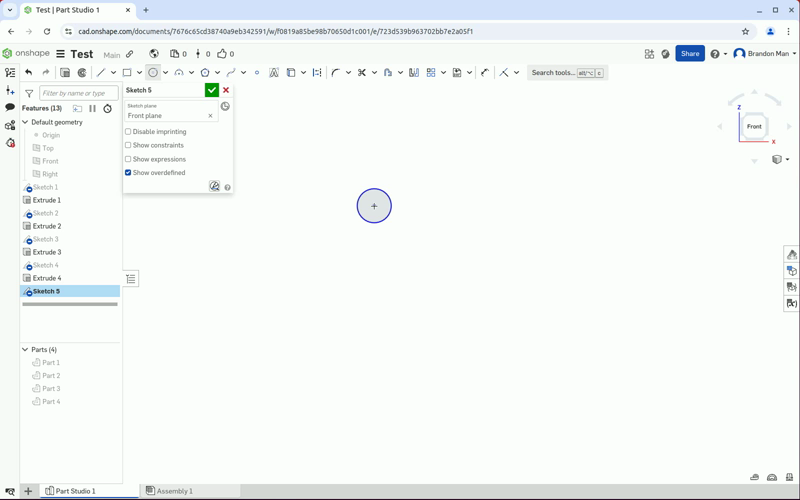
scroll(6)
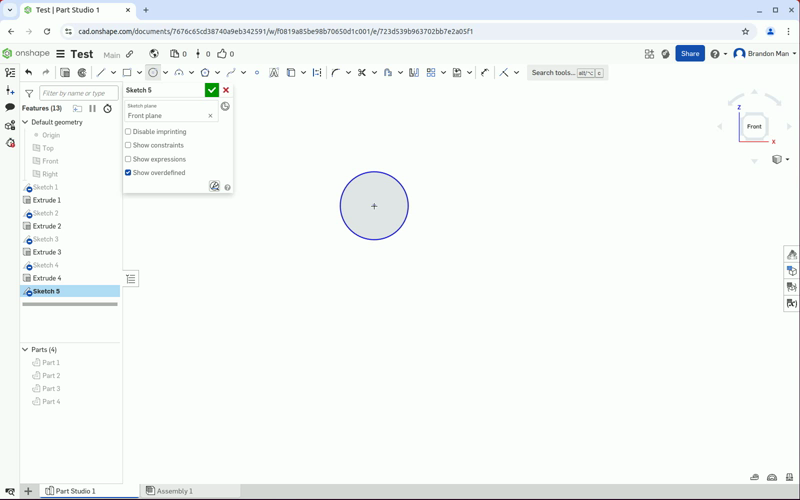
click(374, 205)
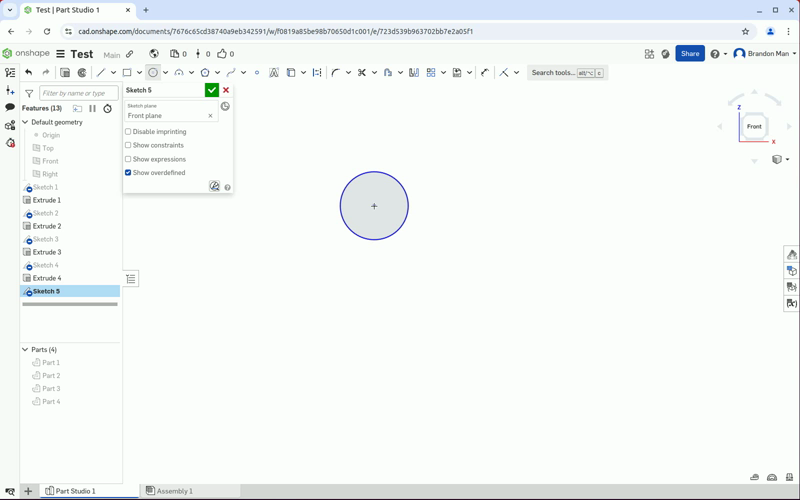
scroll(-6)
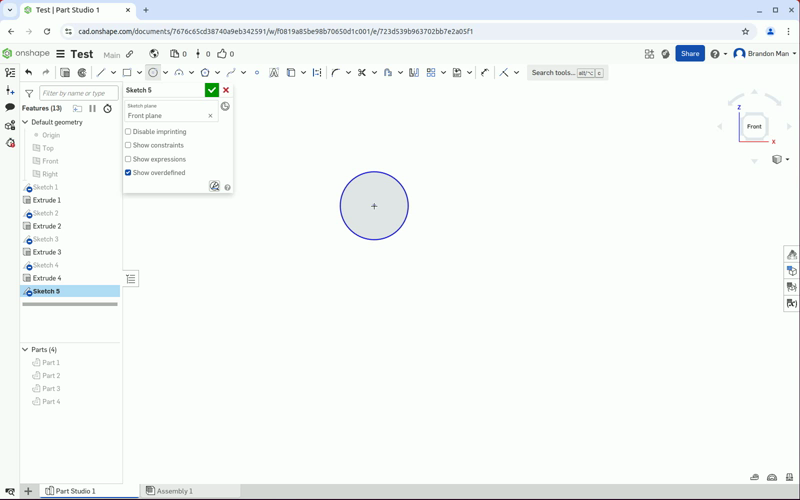
scroll(-6)
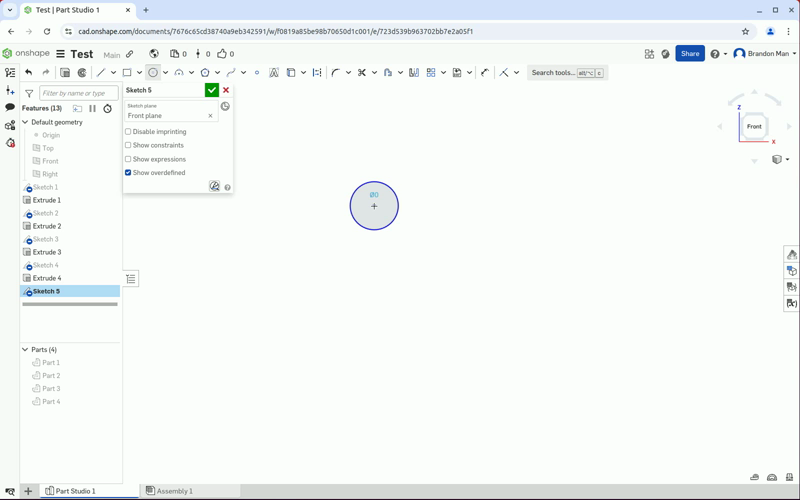
scroll(-6)
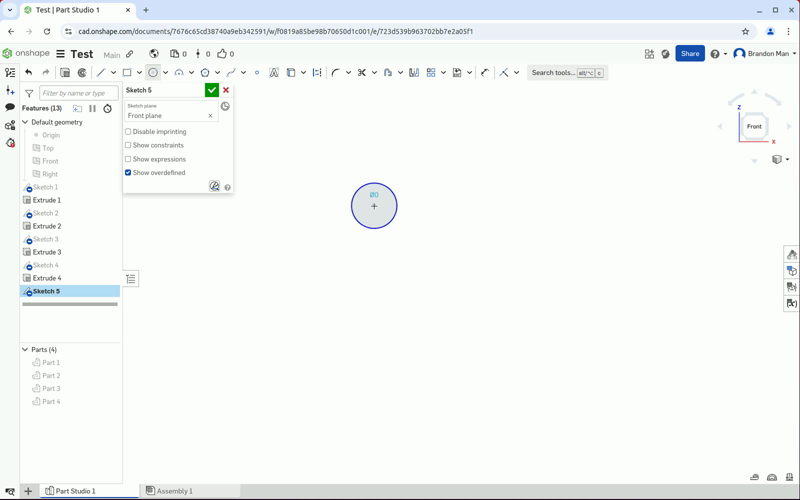
scroll(-6)
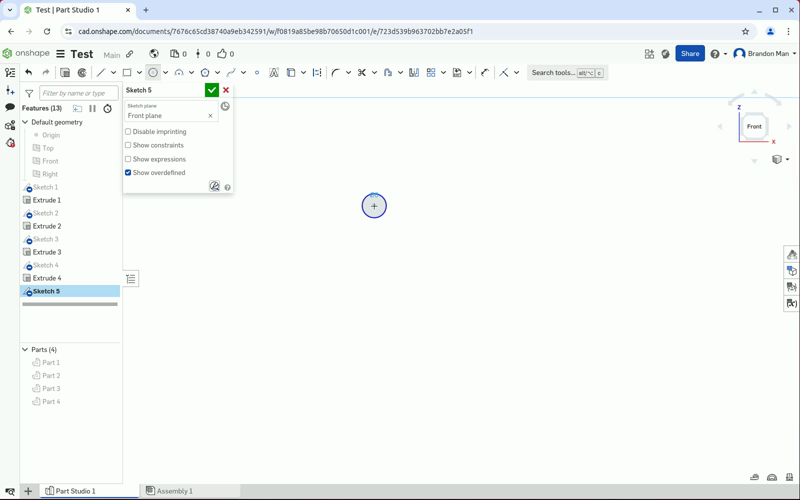
scroll(-6)
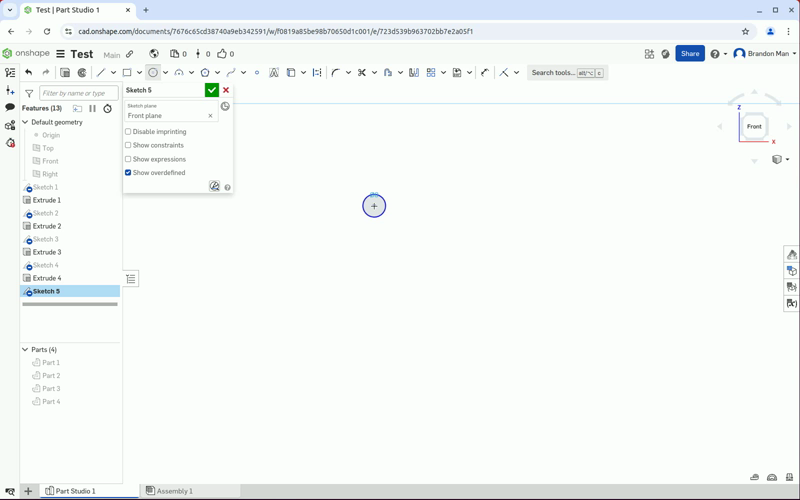
scroll(-6)
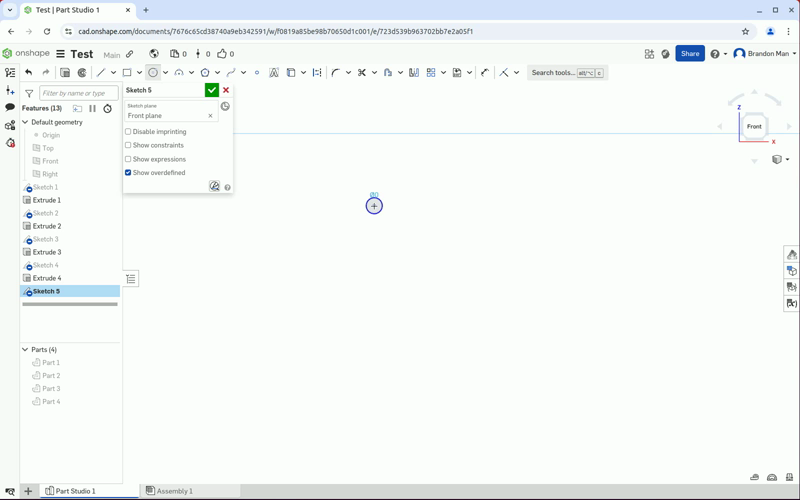
scroll(-6)
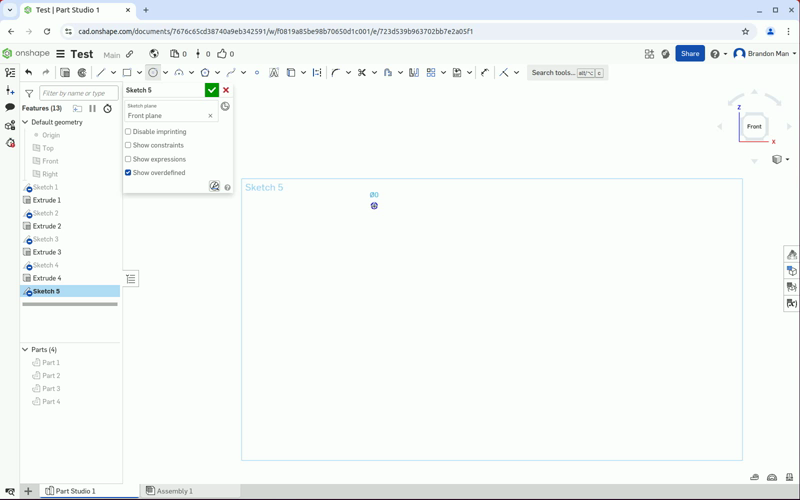
key_up(shift)
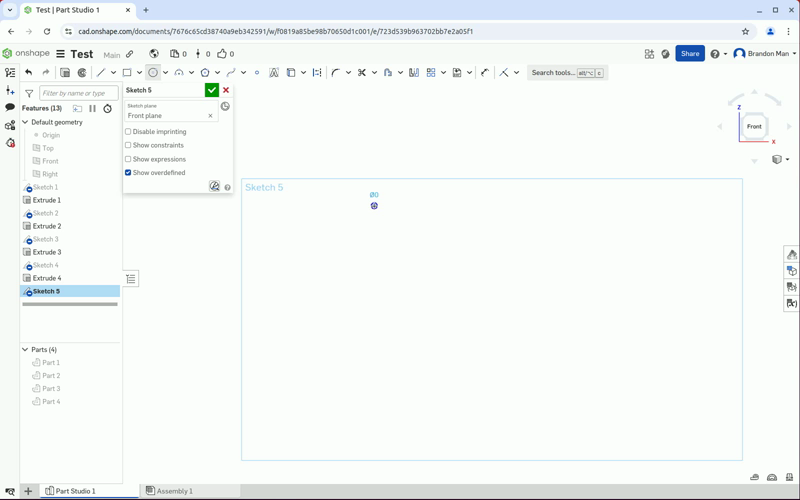
mouse_move(375, 205)
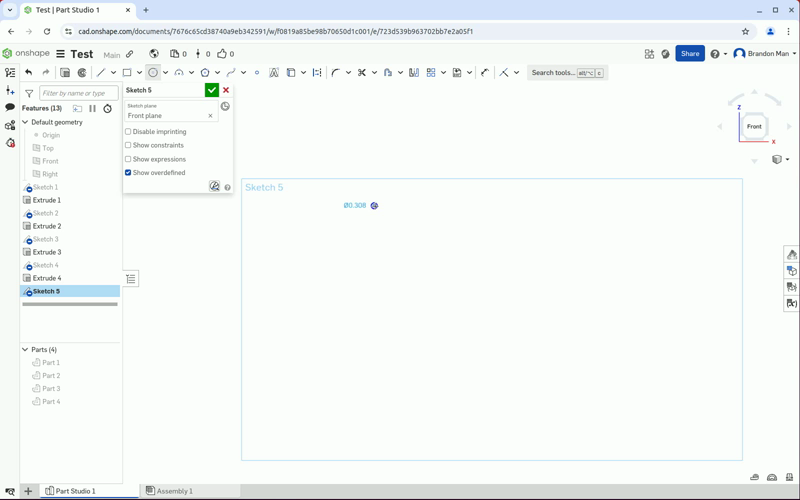
scroll(6)
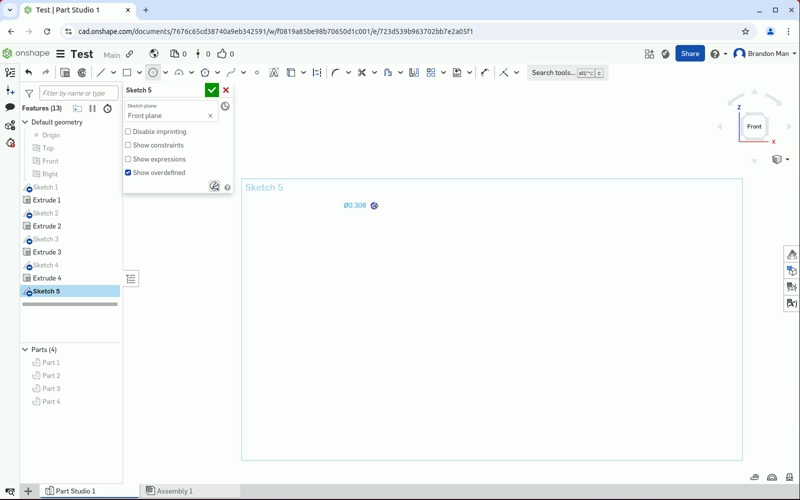
scroll(6)
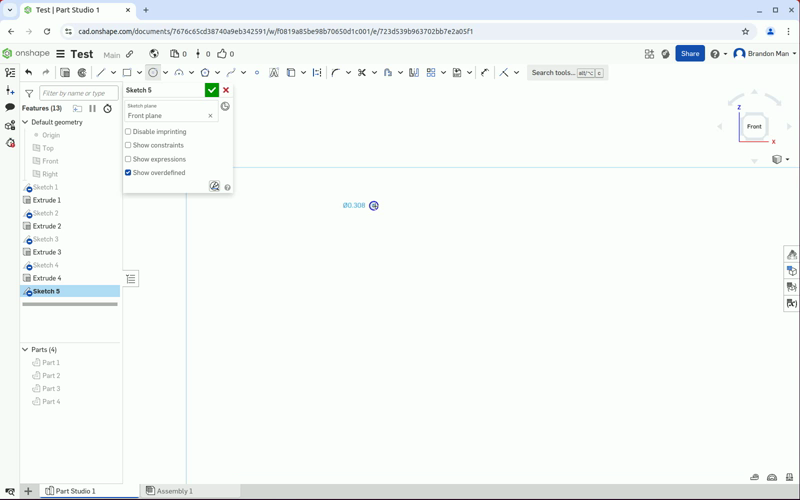
scroll(6)
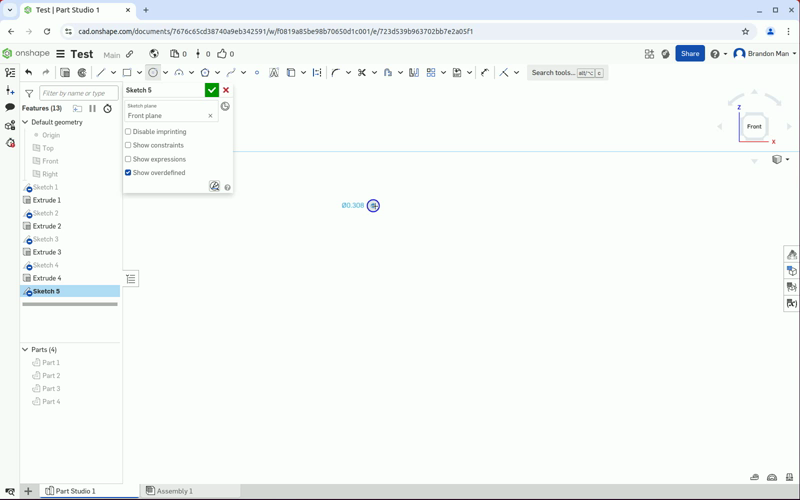
scroll(6)
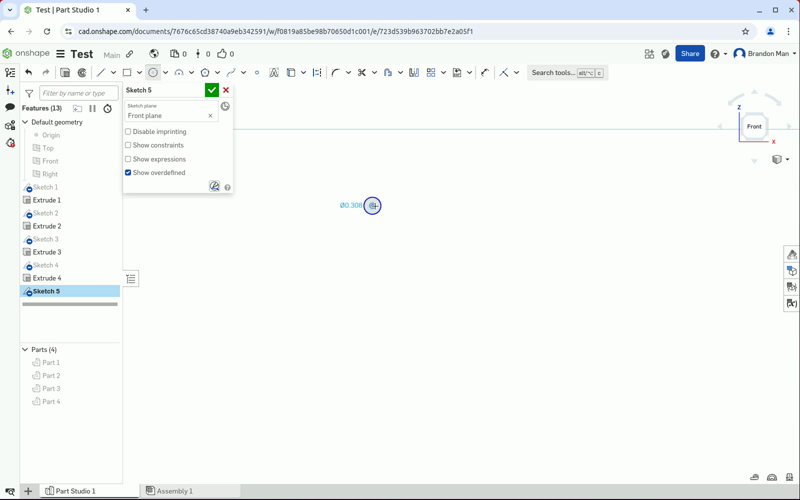
scroll(6)
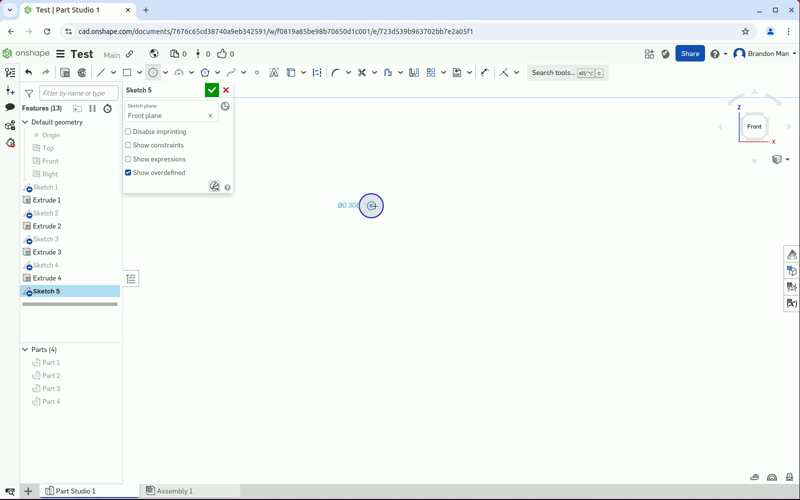
scroll(6)
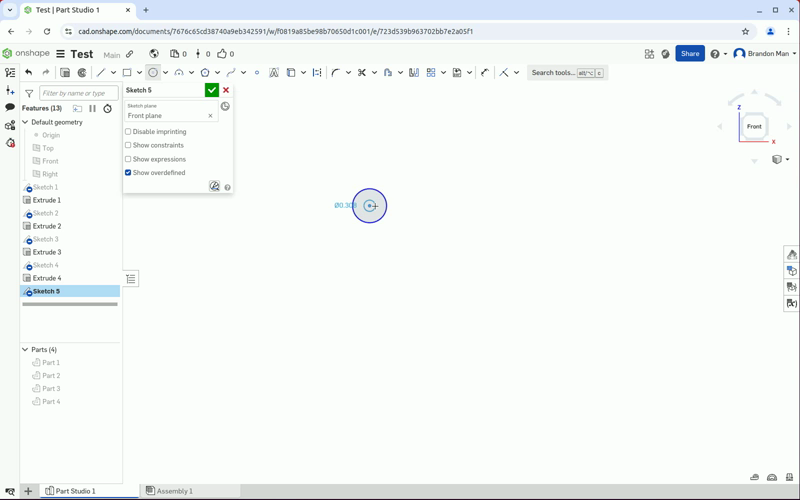
scroll(6)
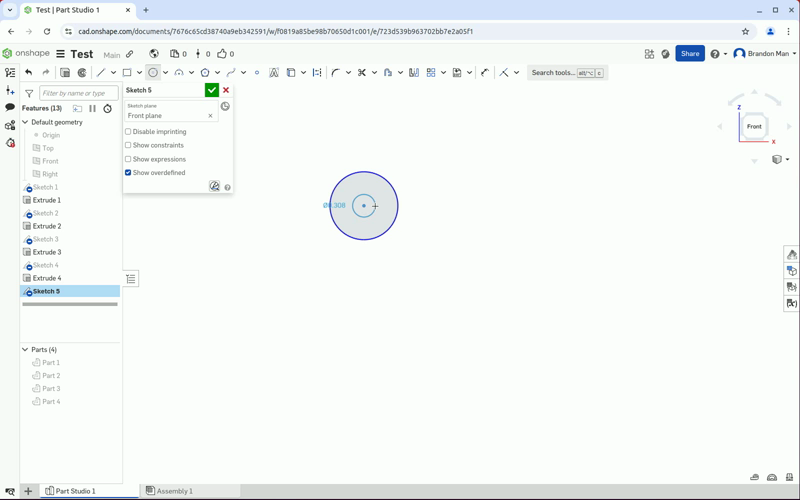
click(375, 205)
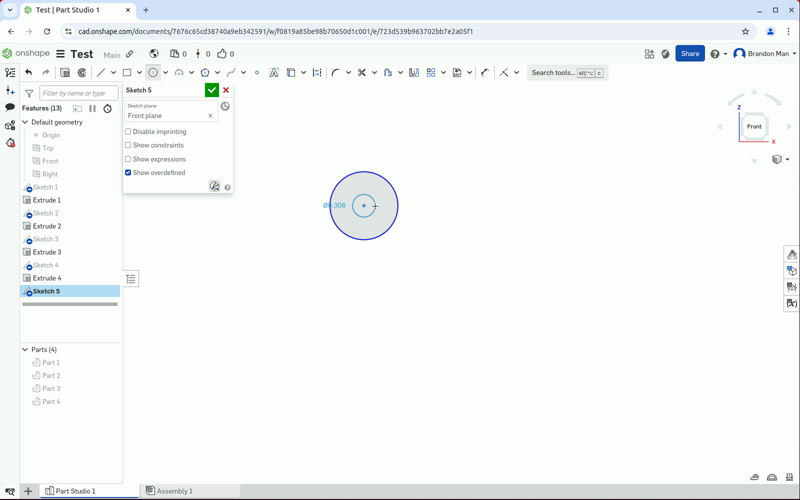
scroll(-6)
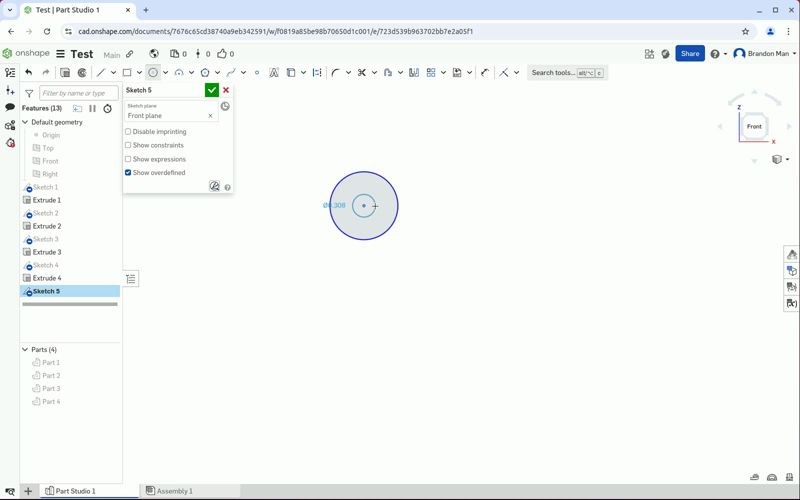
scroll(-6)
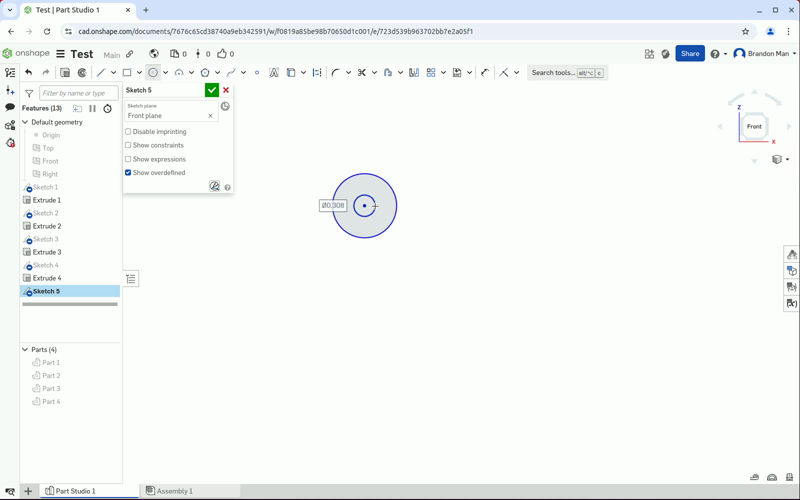
scroll(-6)
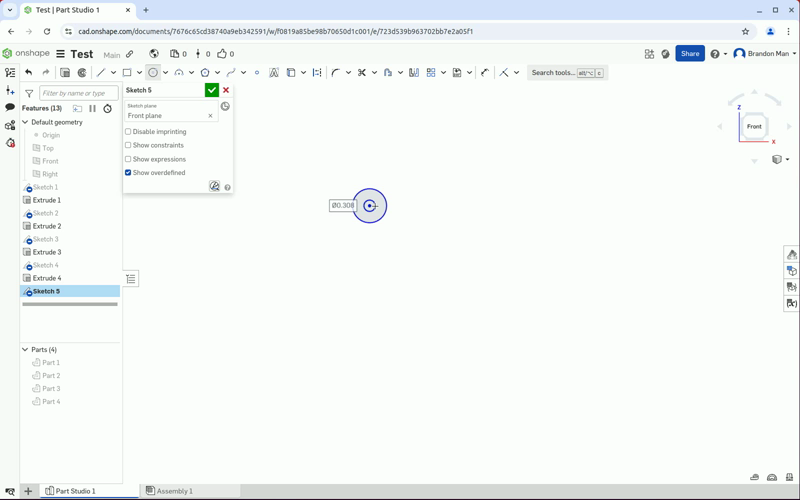
scroll(-6)
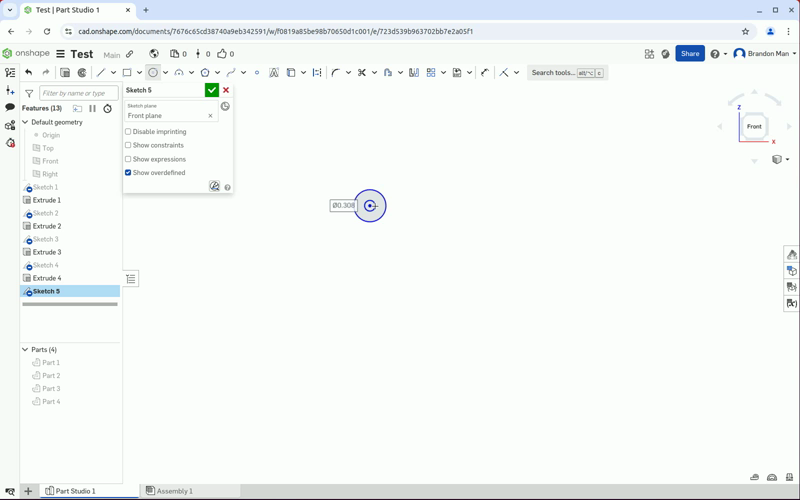
scroll(-6)
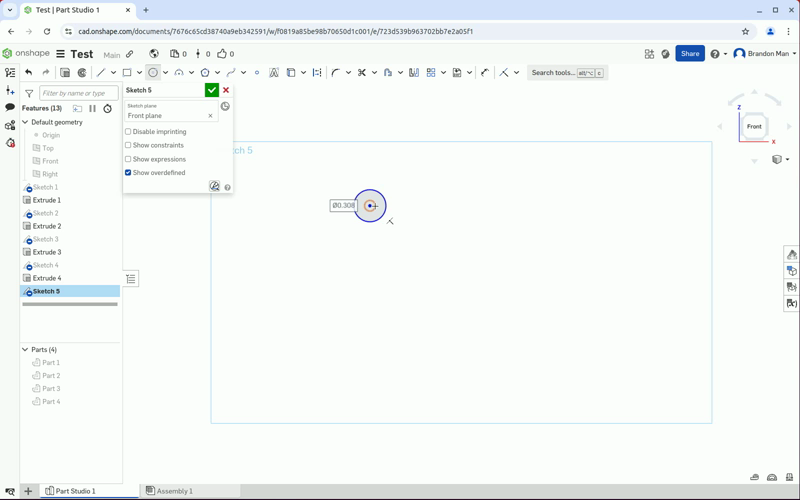
scroll(-6)
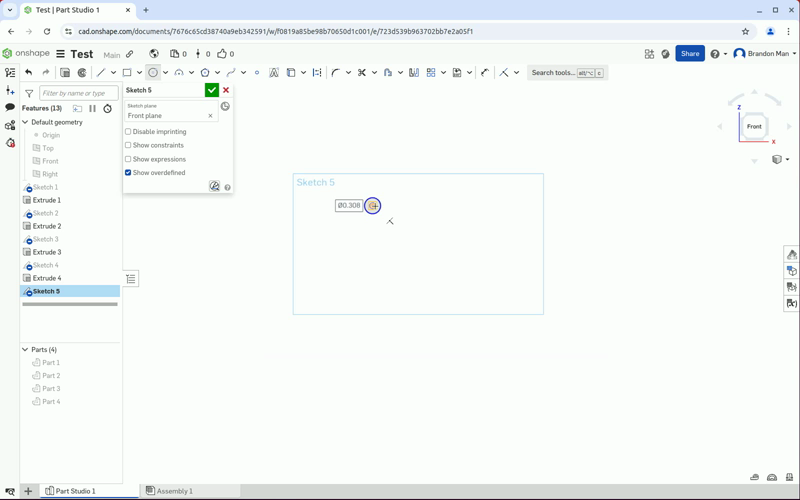
scroll(-6)
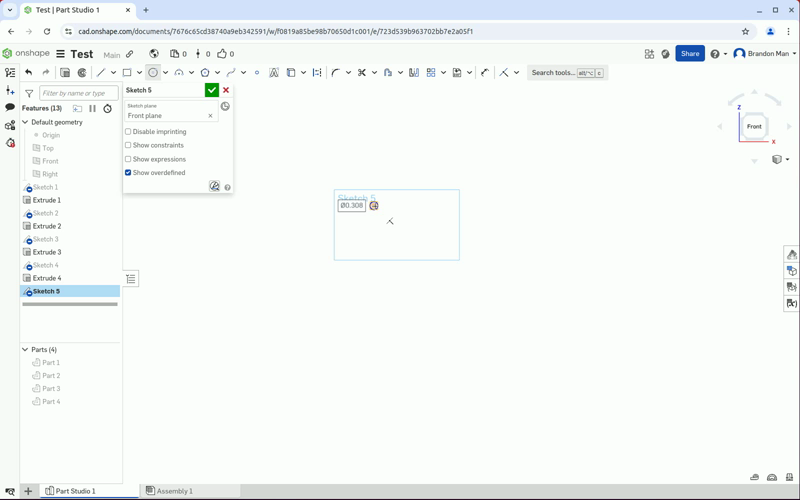
key(esc)
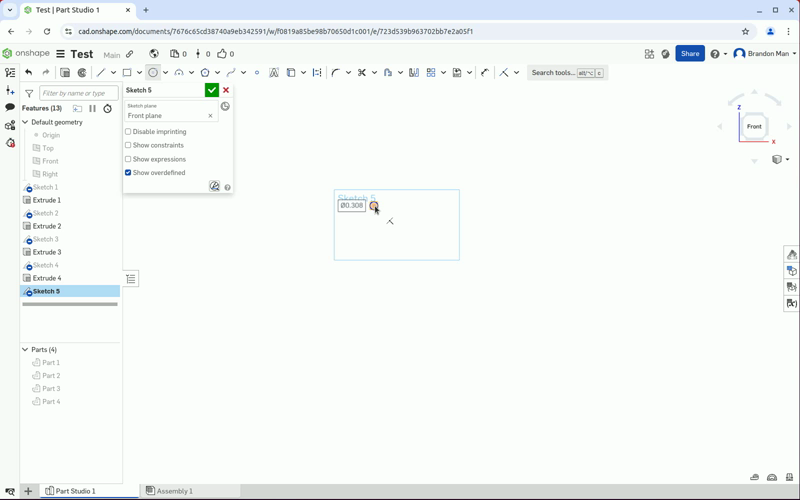
mouse_move(374, 203)
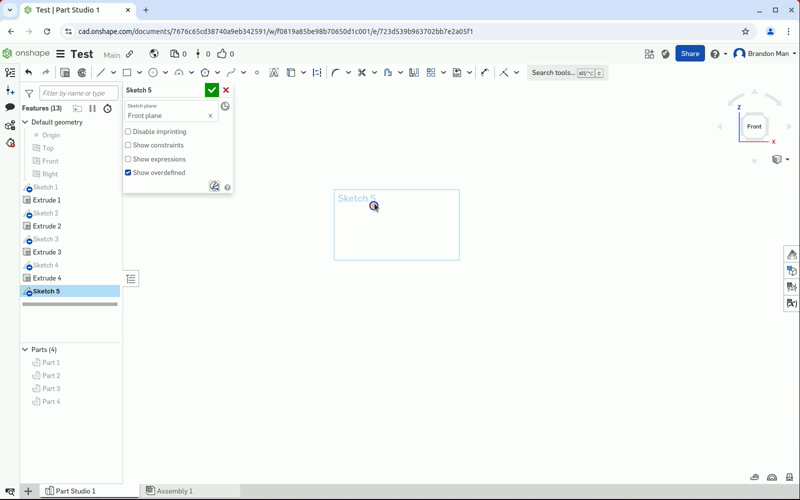
scroll(6)
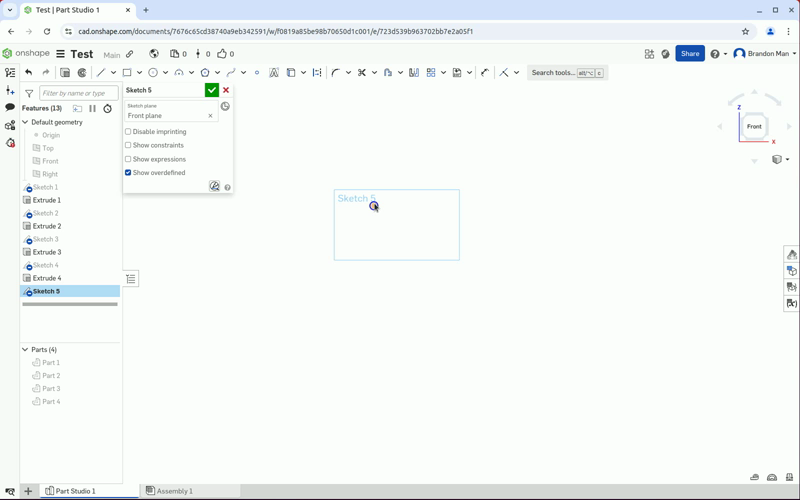
scroll(6)
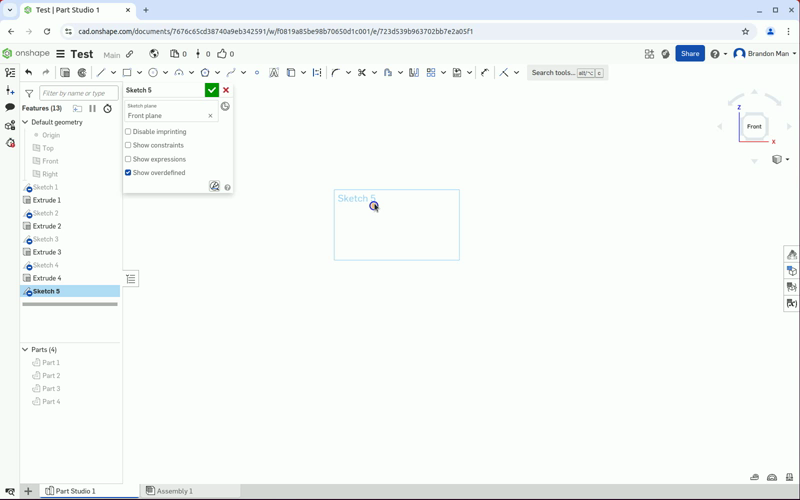
scroll(6)
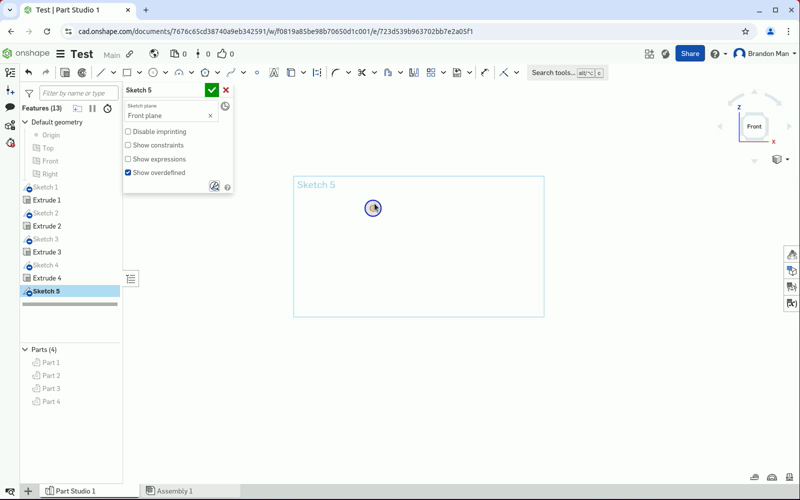
scroll(6)
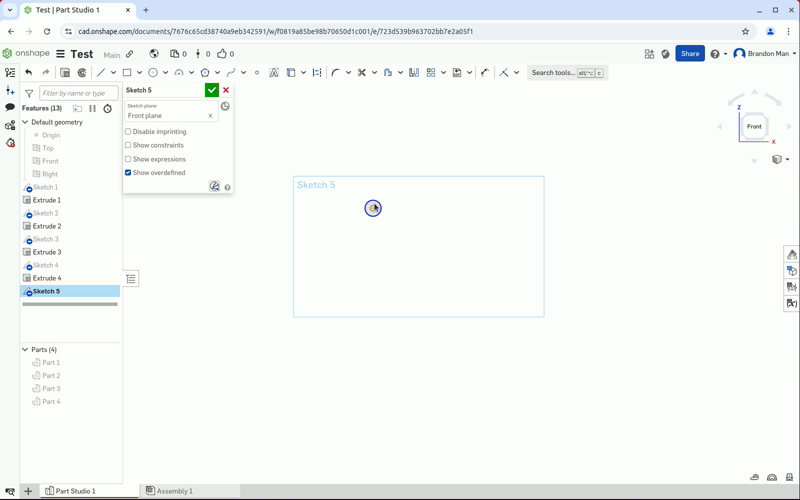
scroll(6)
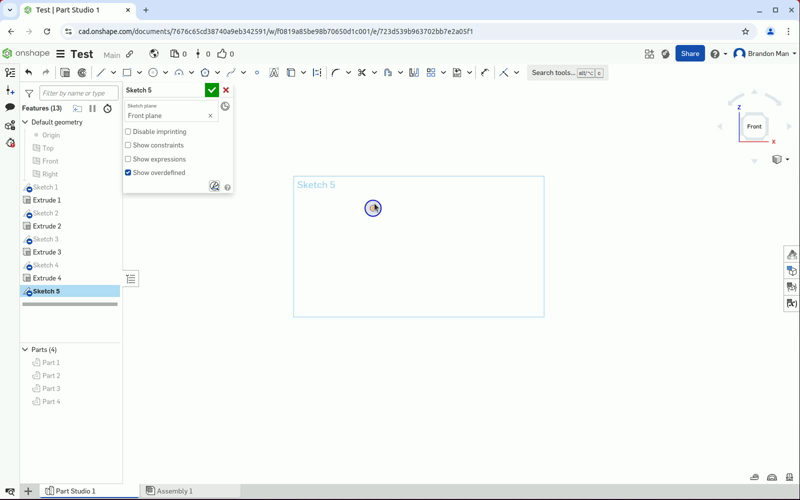
scroll(6)
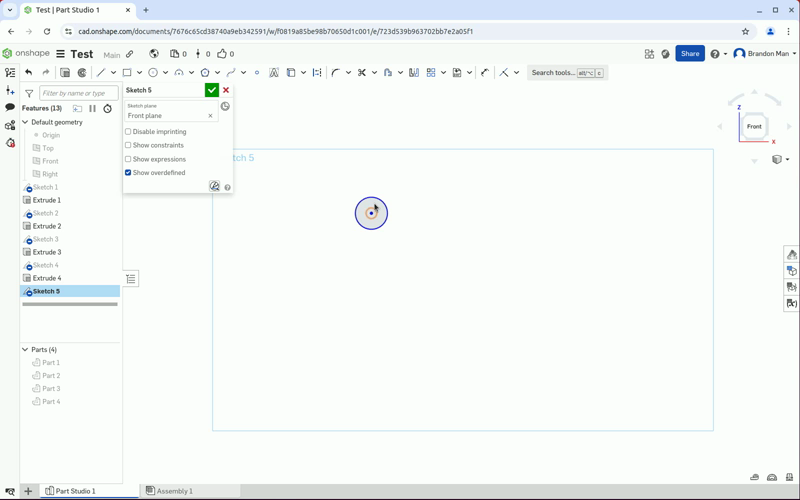
scroll(6)
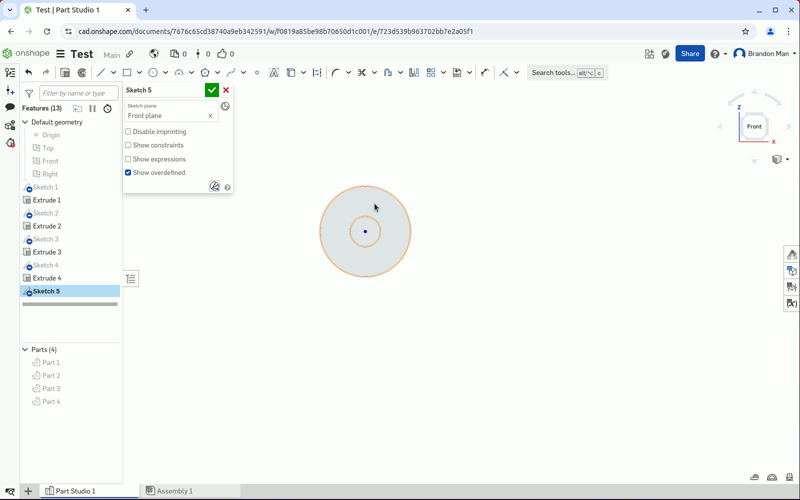
click(374, 203)
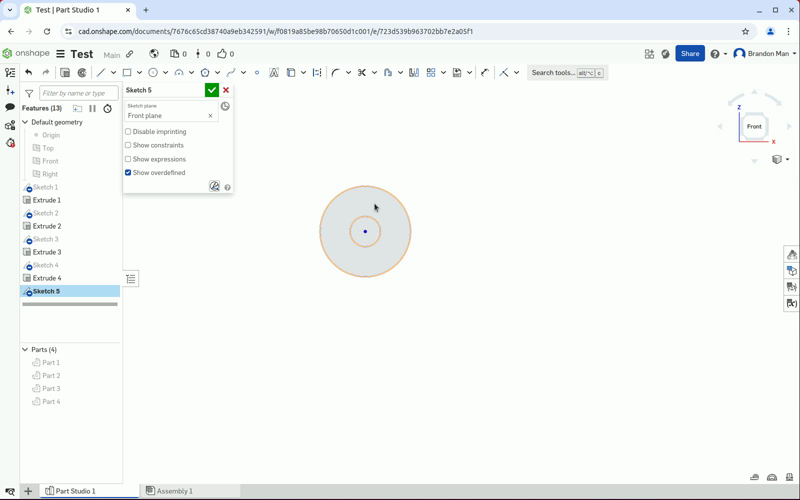
scroll(-6)
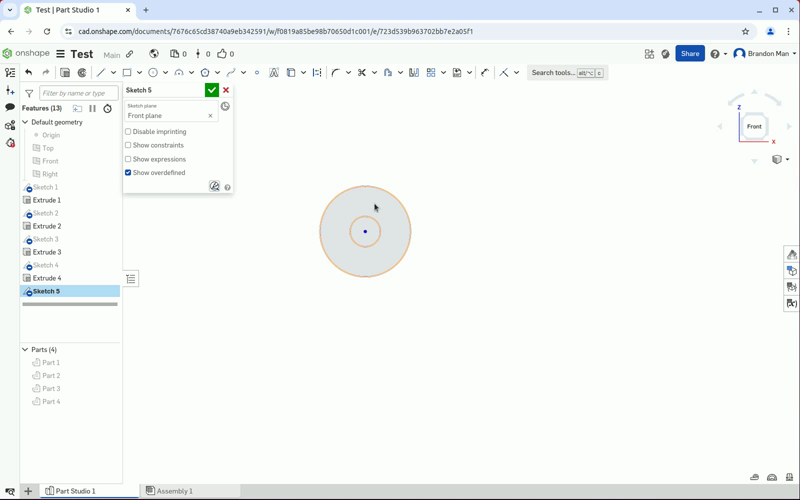
scroll(-6)
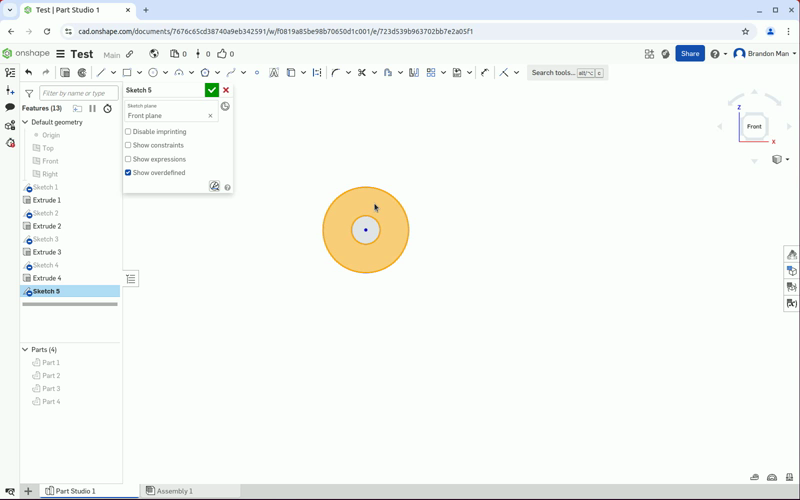
scroll(-6)
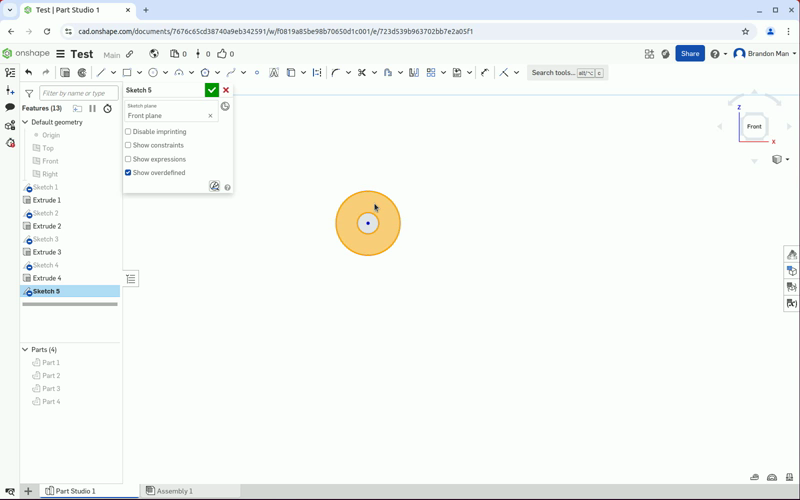
scroll(-6)
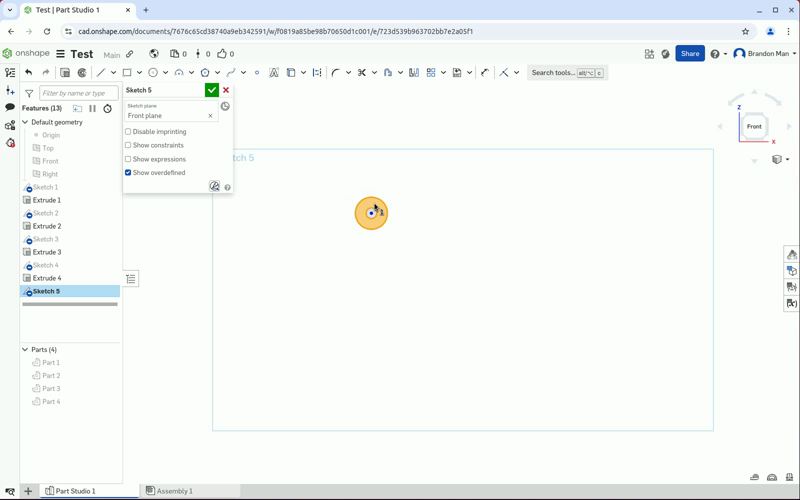
scroll(-6)
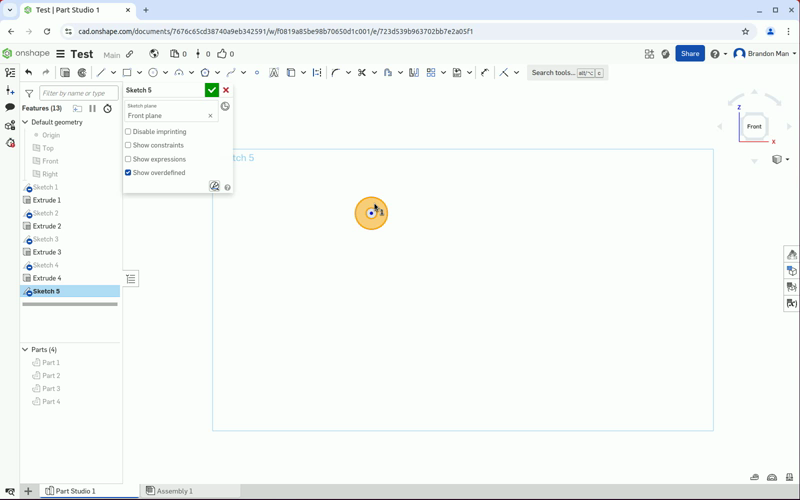
scroll(-6)
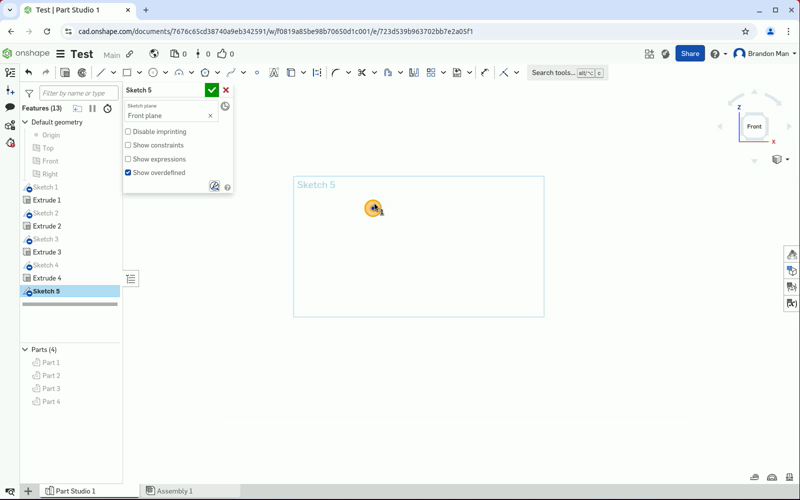
scroll(-6)
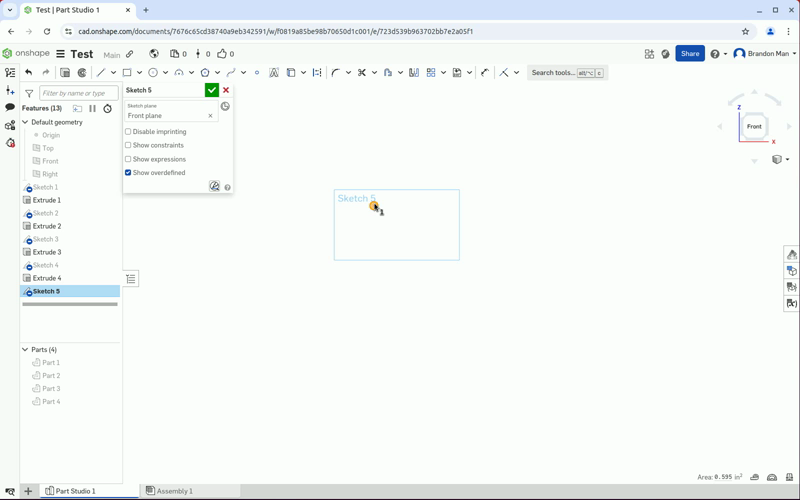
mouse_move(73, 352)
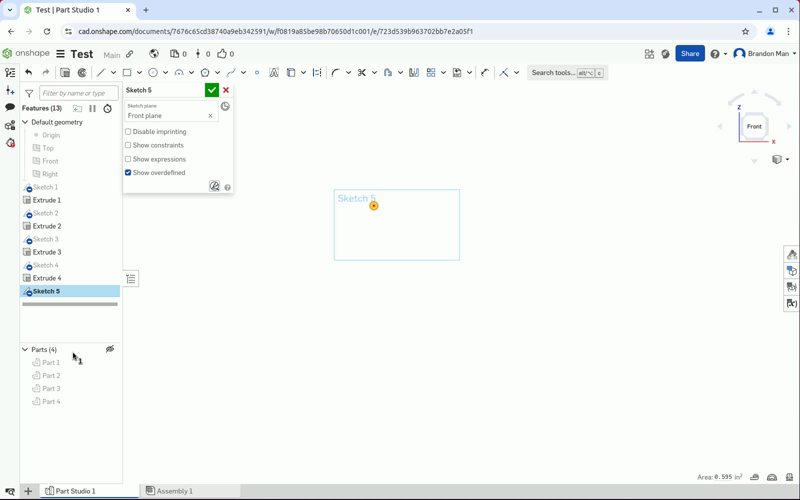
key(shift+y)
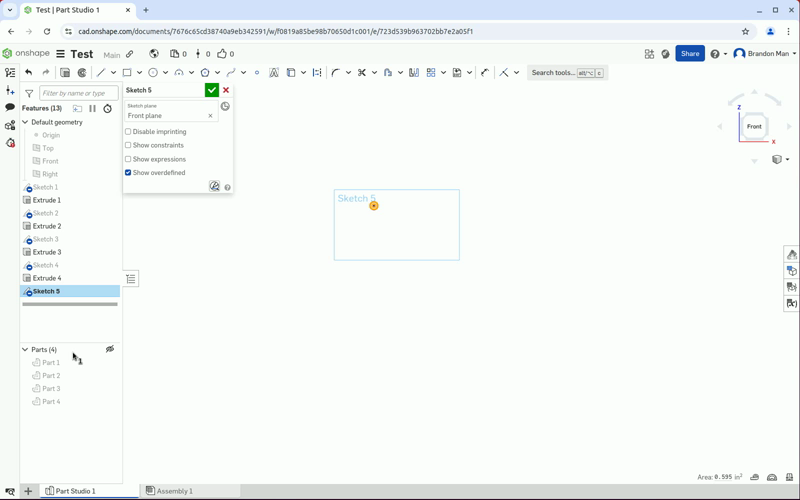
key(shift+e)
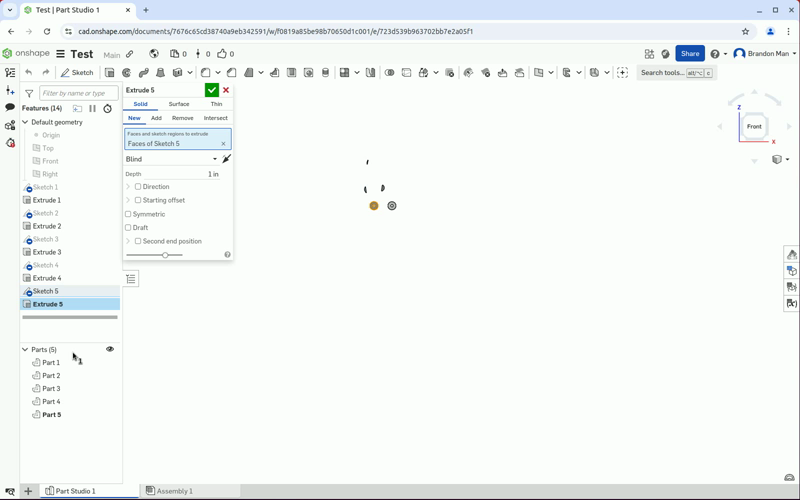
mouse_move(143, 106)
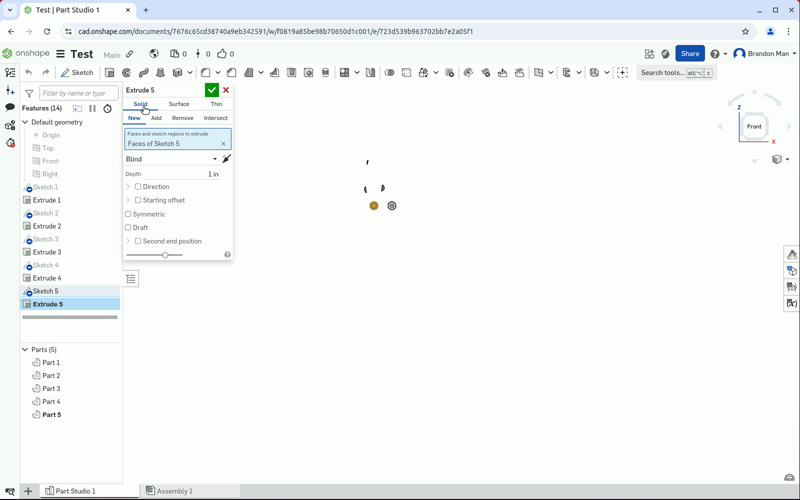
click(143, 106)
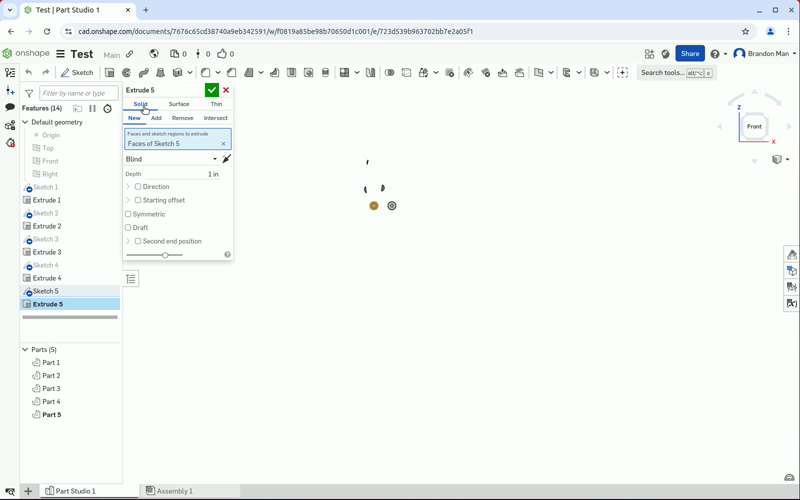
mouse_move(137, 120)
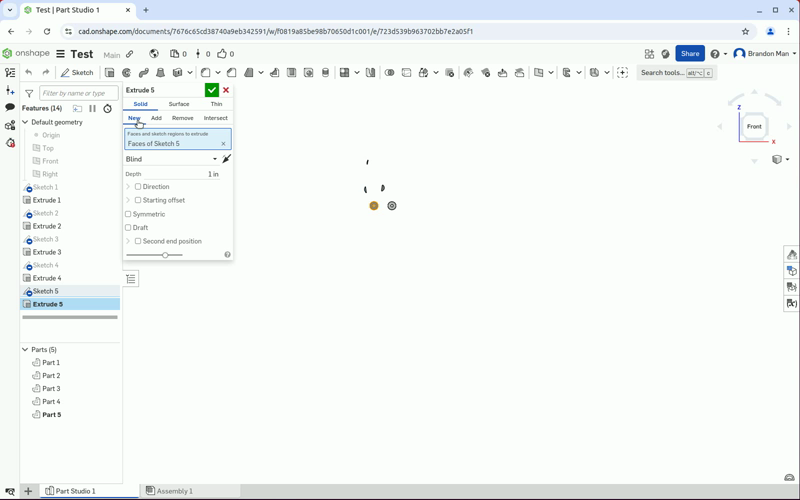
click(137, 120)
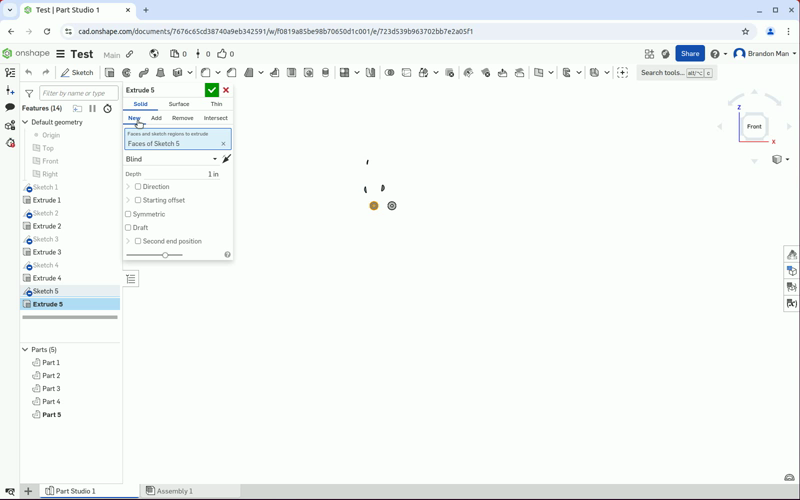
key(tab, 4)
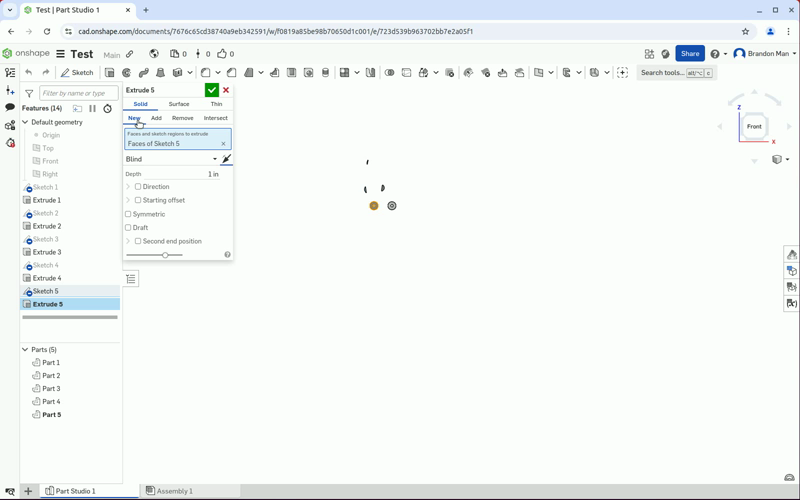
text(0.241)
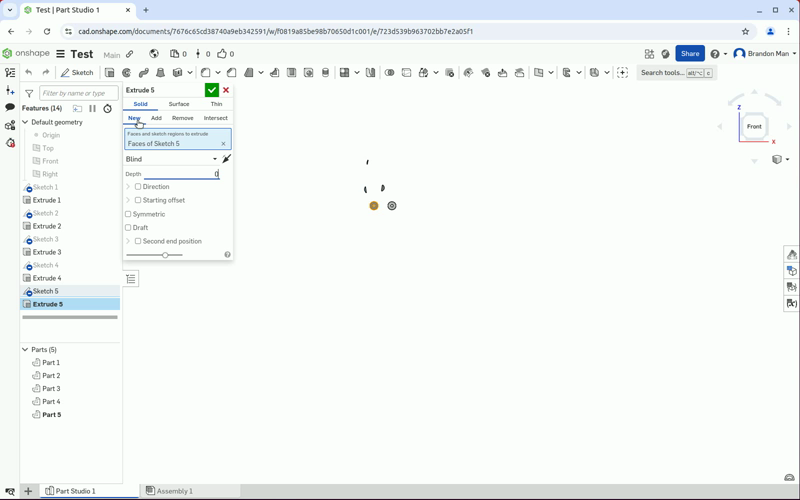
key(enter)
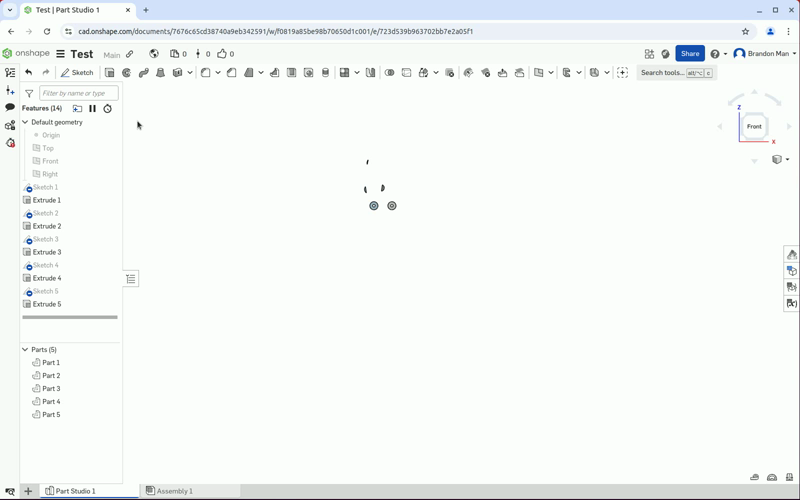
key(shift+h)
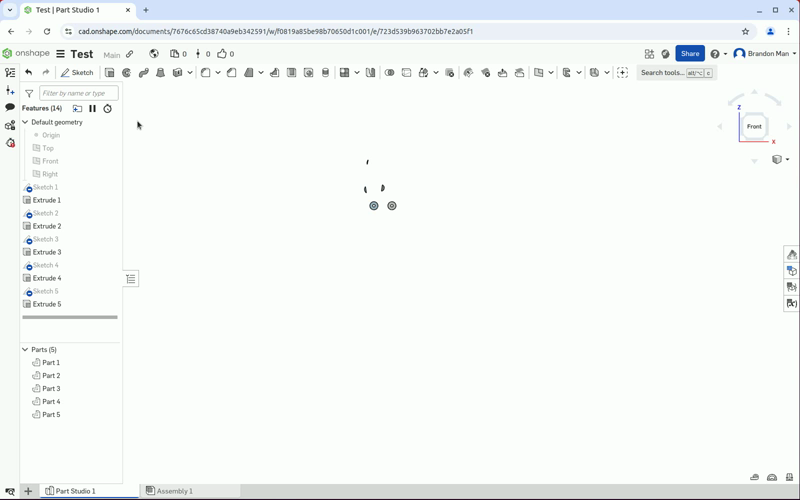
key(shift+h)
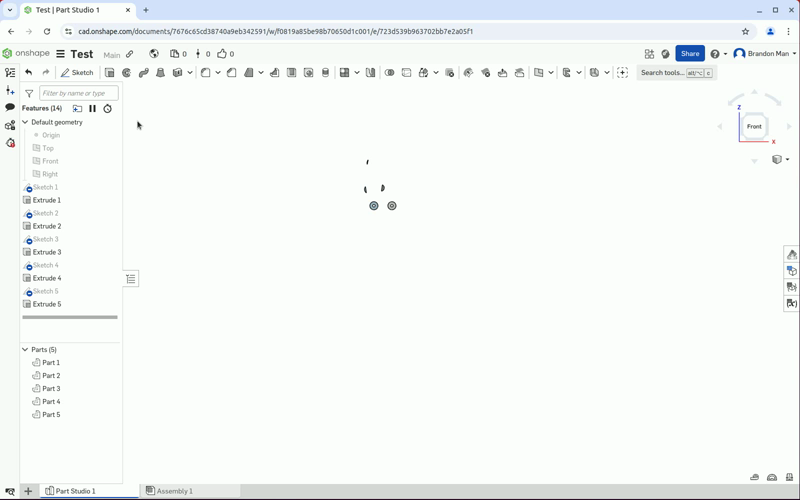
mouse_move(73, 189)
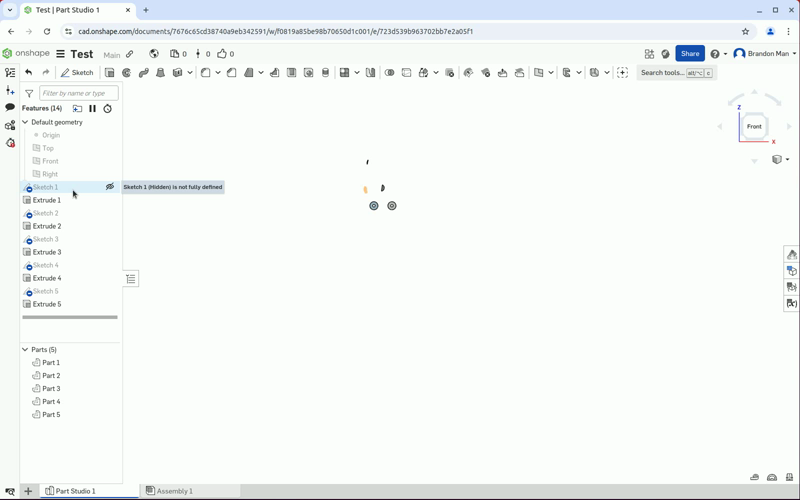
click(73, 189)
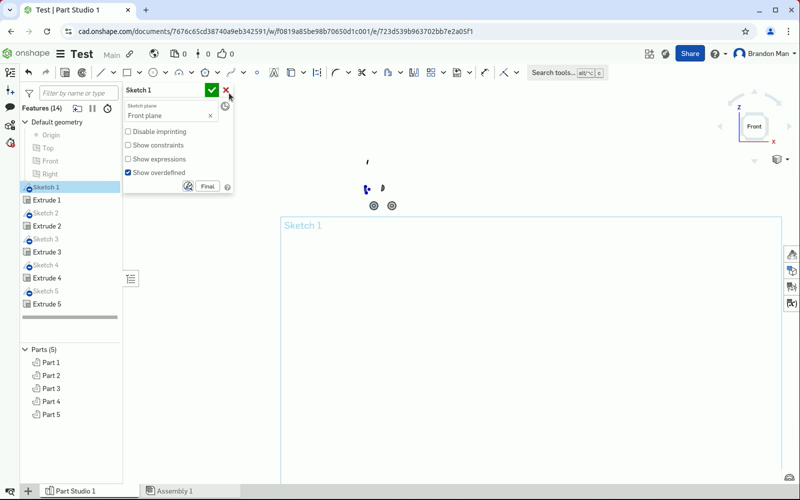
mouse_move(229, 92)
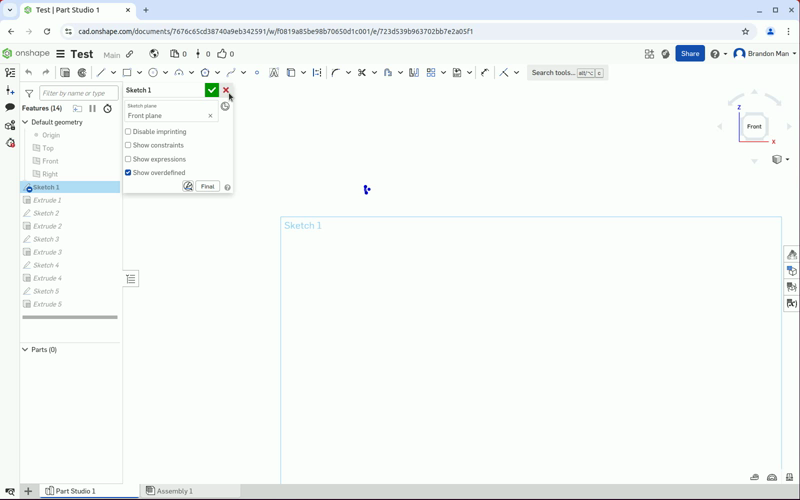
click(229, 92)
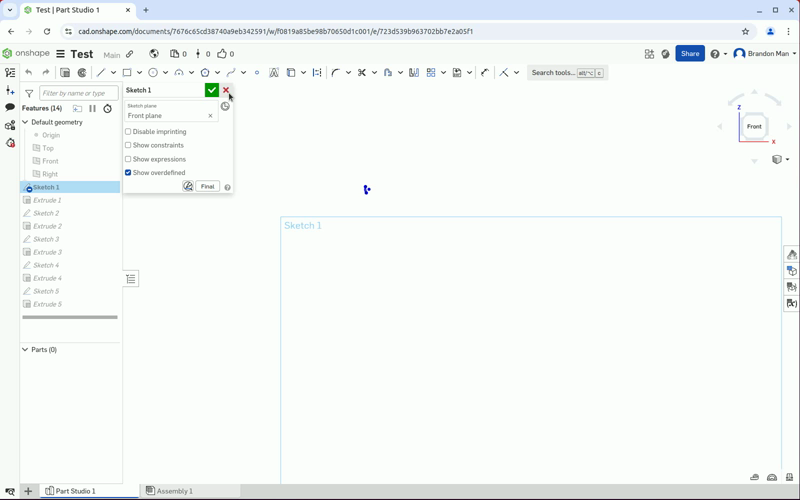
key(shift+s)
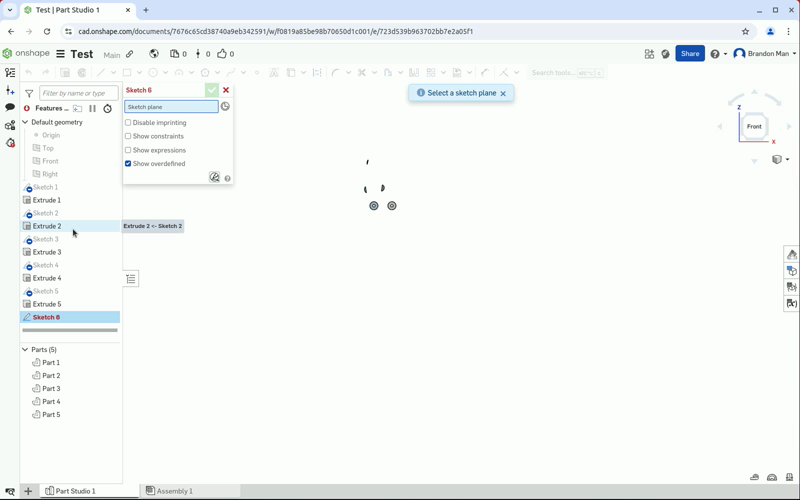
scroll(3)
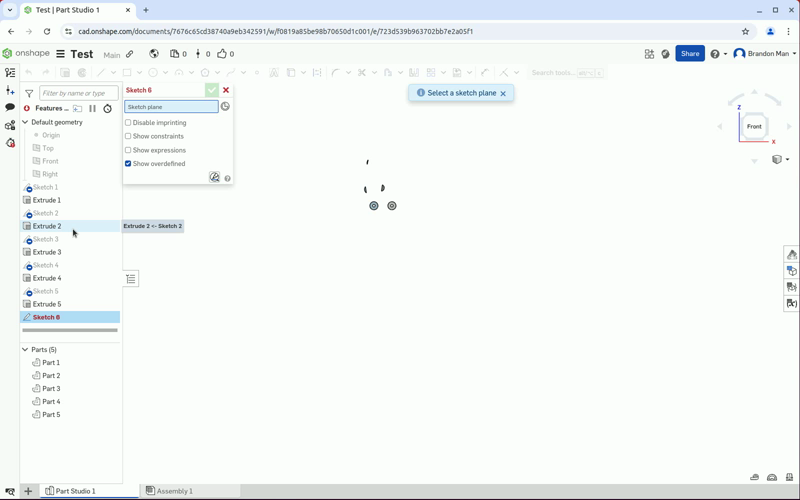
mouse_move(73, 163)
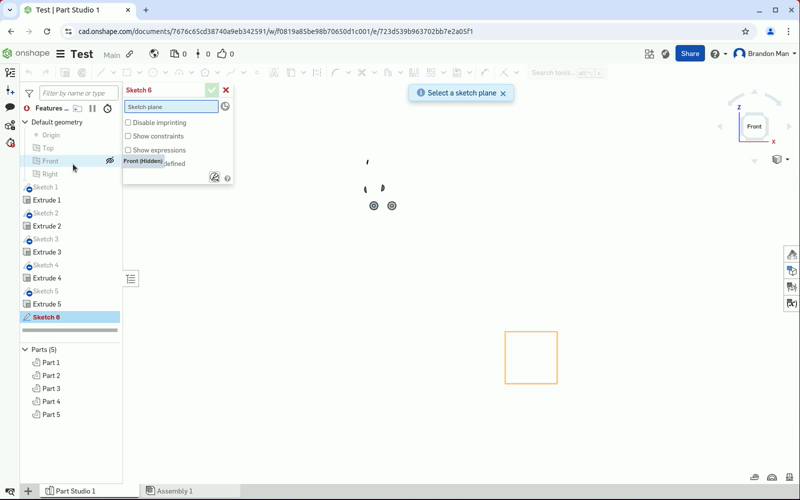
click(73, 163)
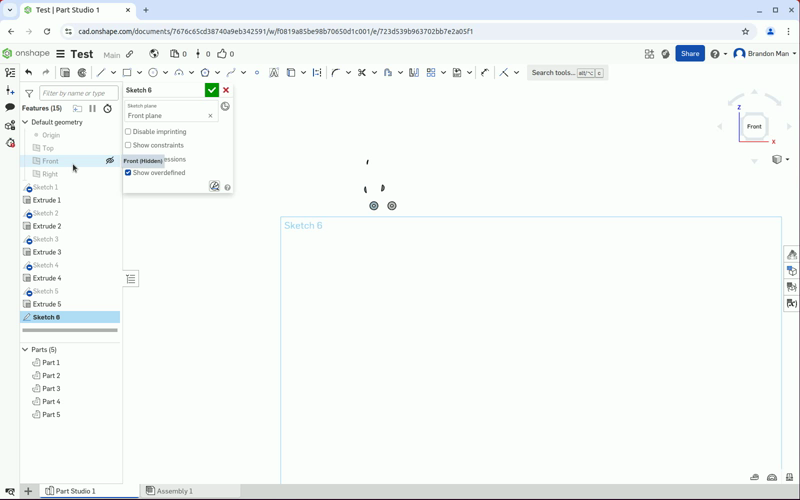
mouse_move(73, 352)
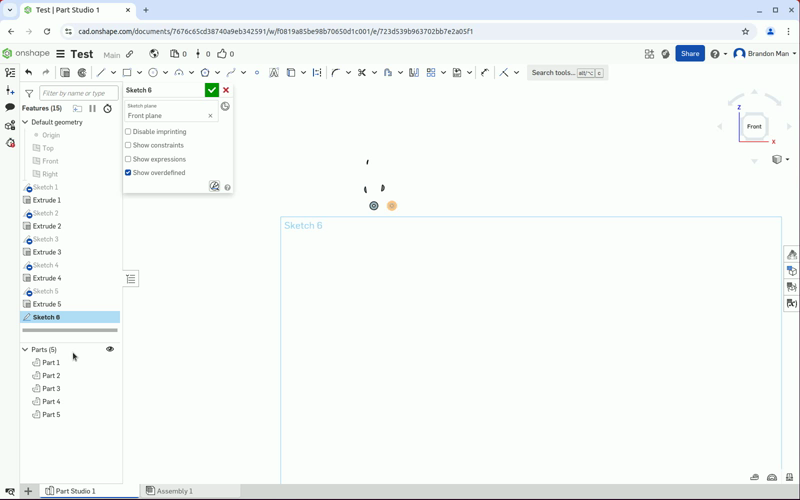
key(y)
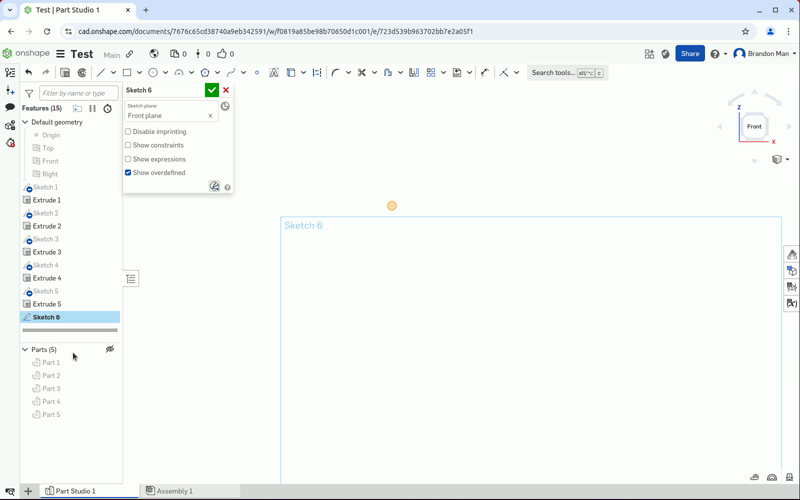
key(l)
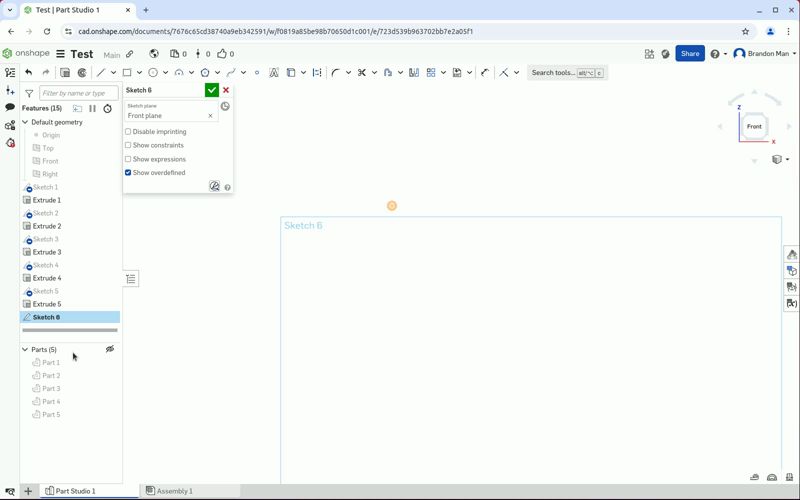
key_down(shift)
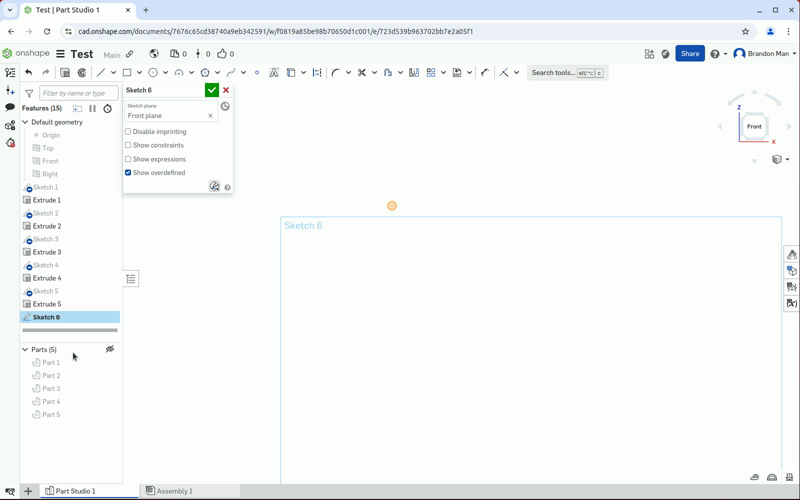
mouse_move(369, 189)
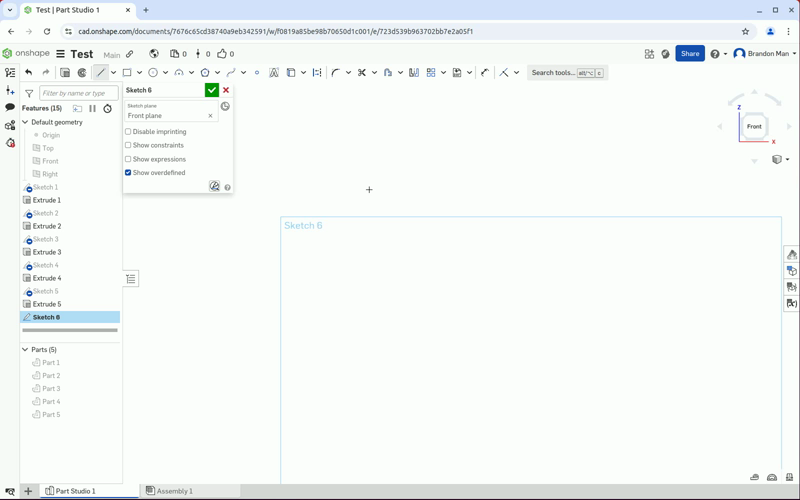
click(369, 189)
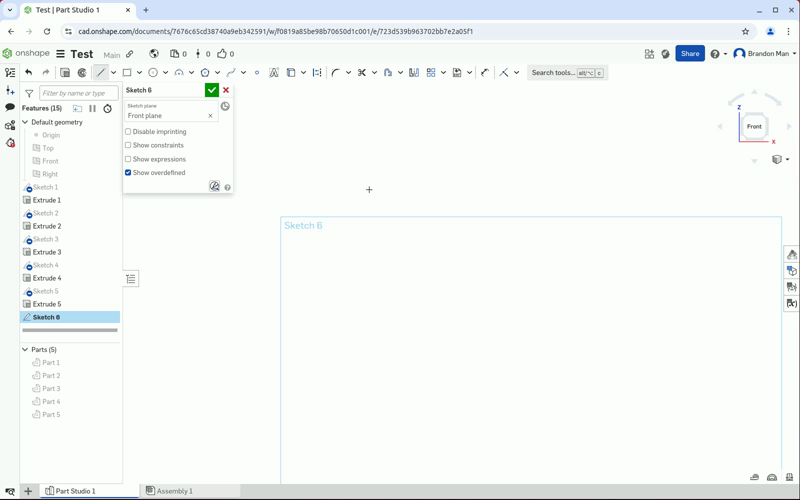
key_up(shift)
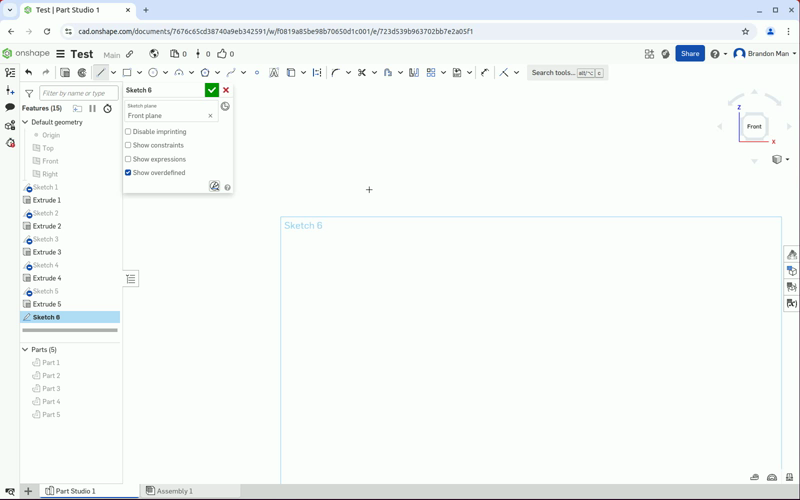
key_down(shift)
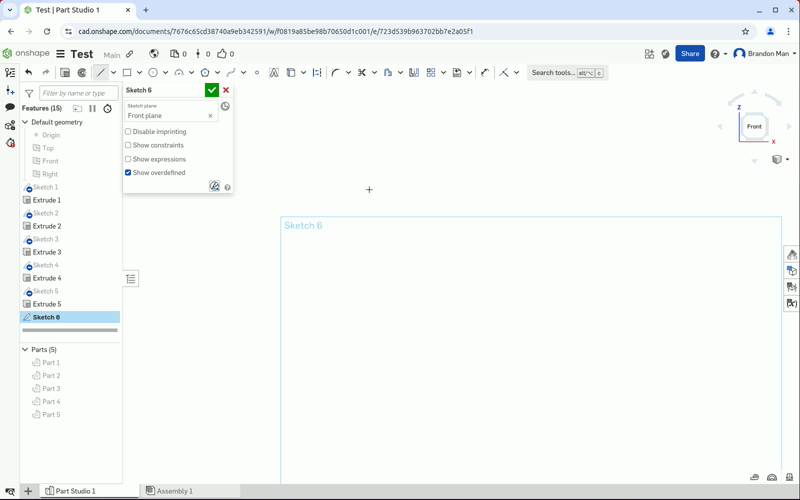
mouse_move(399, 189)
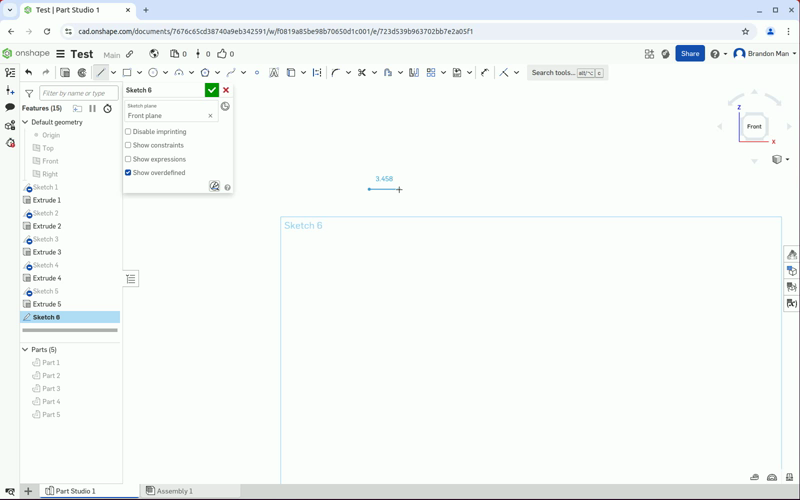
mouse_move(371, 207)
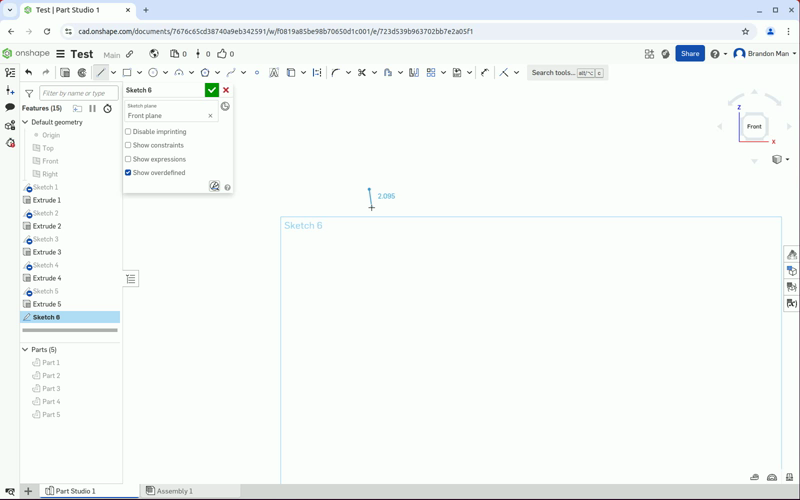
click(371, 207)
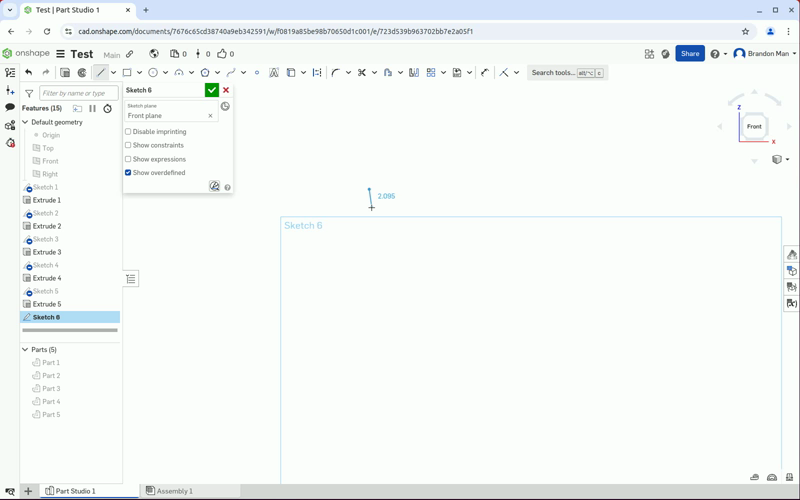
key_up(shift)
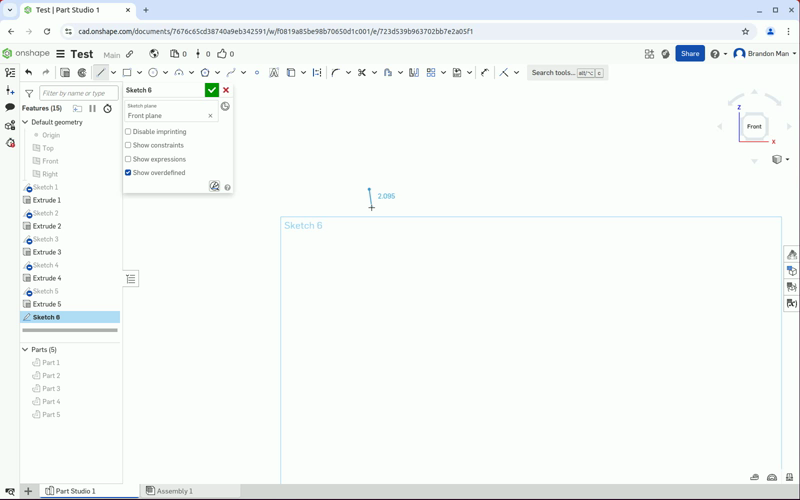
key(esc)
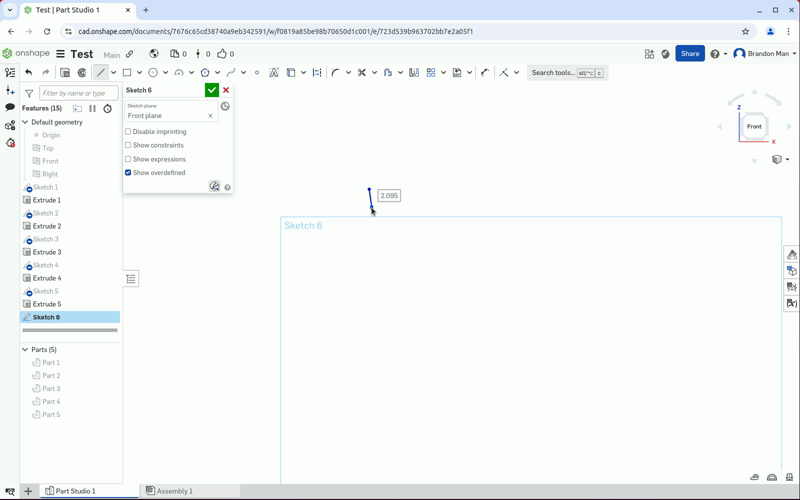
key(a)
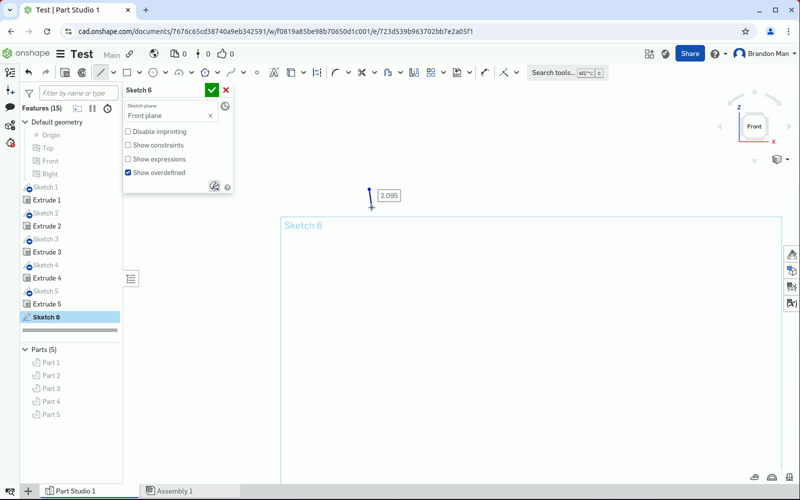
mouse_move(371, 207)
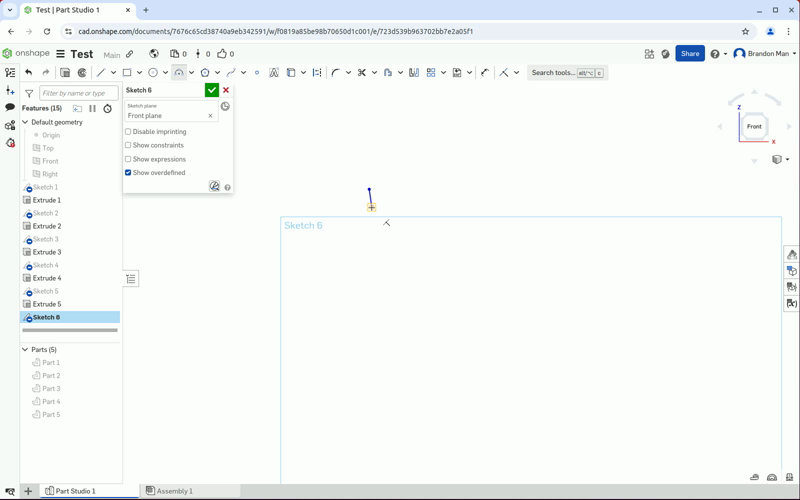
click(371, 207)
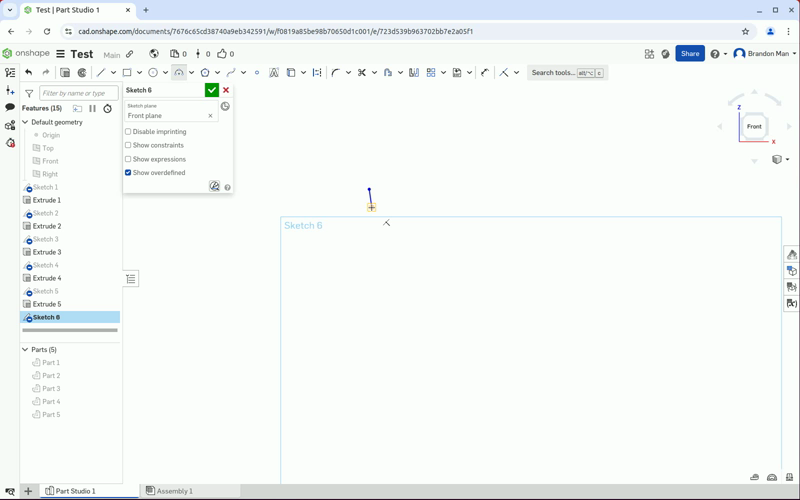
key_down(shift)
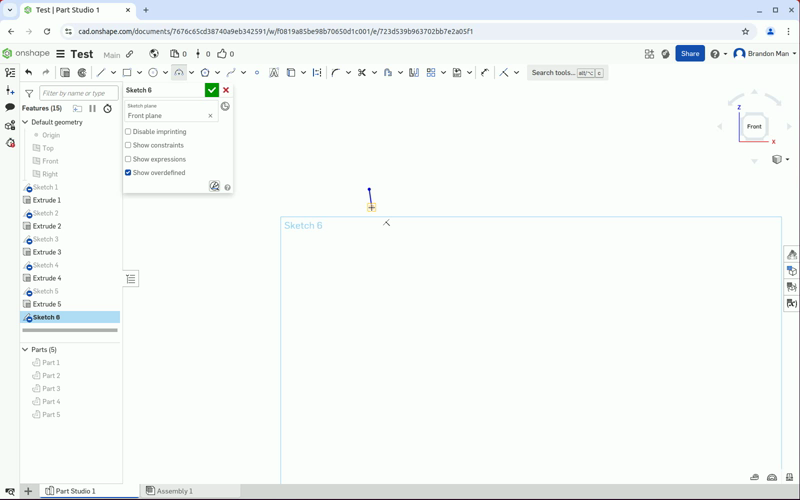
mouse_move(374, 209)
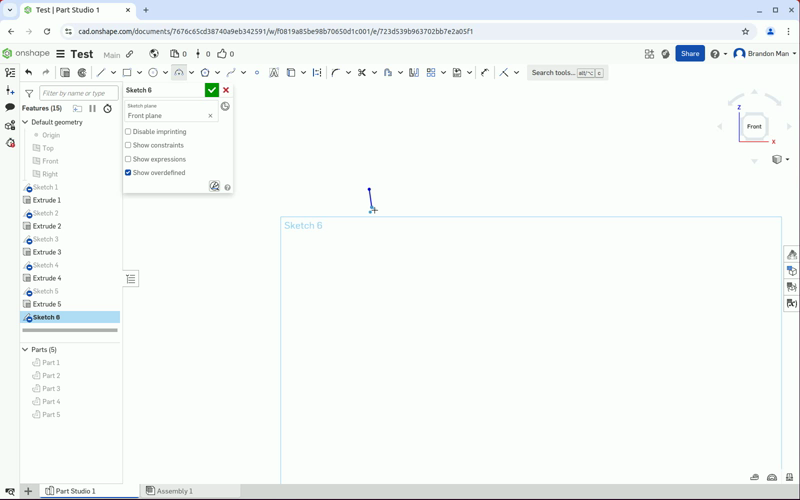
scroll(6)
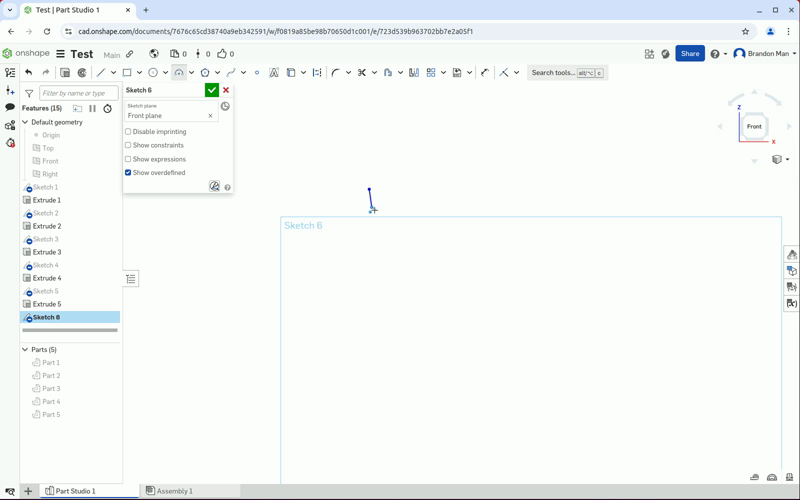
scroll(6)
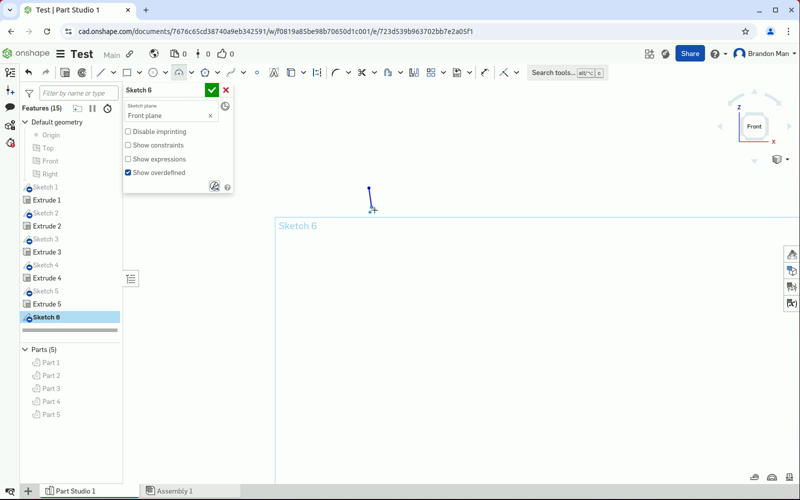
scroll(6)
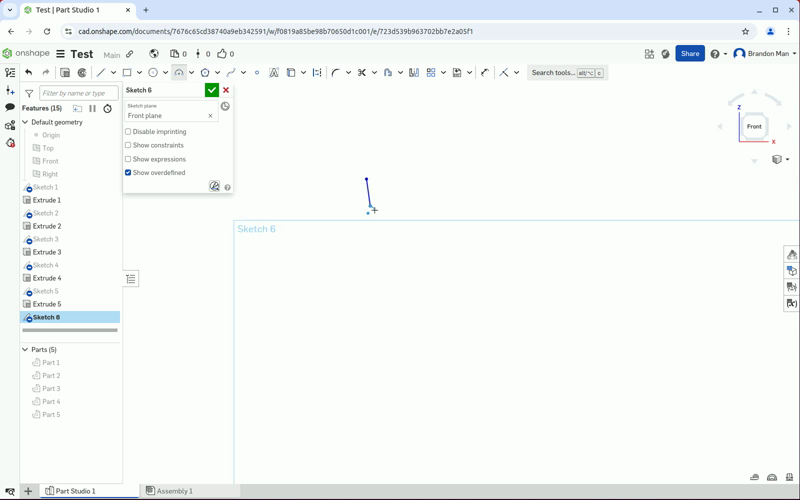
scroll(6)
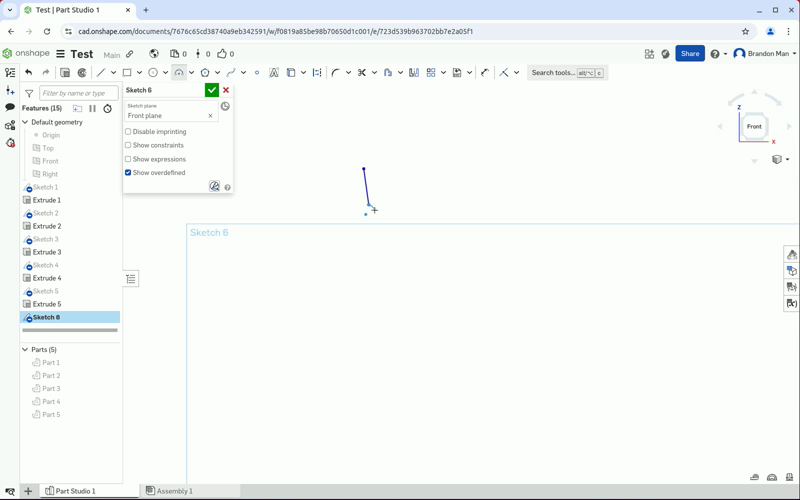
scroll(6)
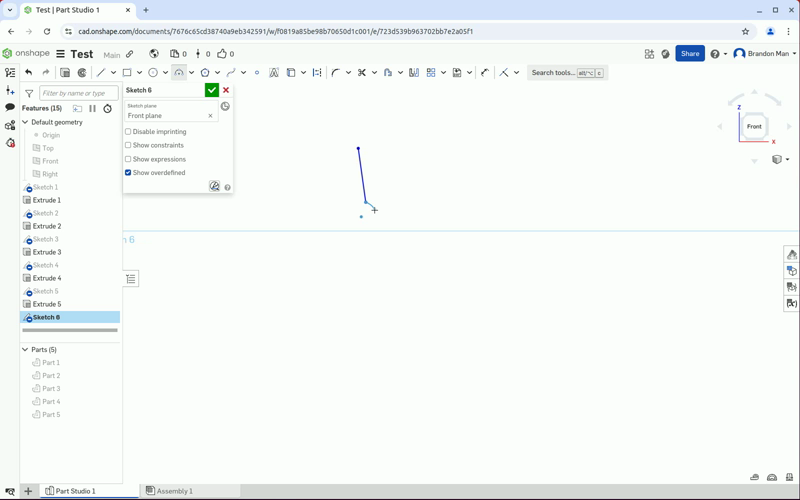
scroll(6)
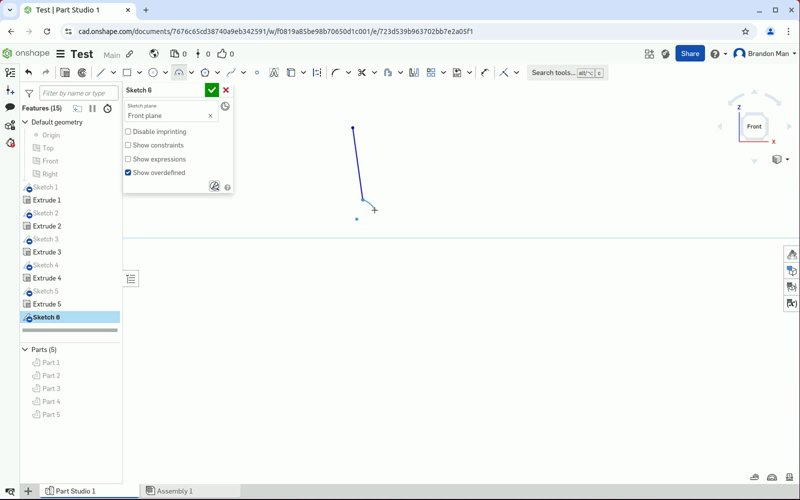
scroll(6)
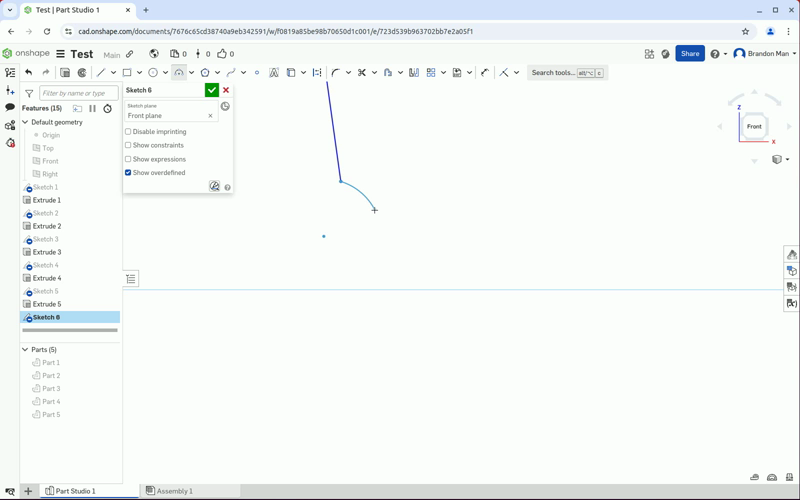
click(374, 209)
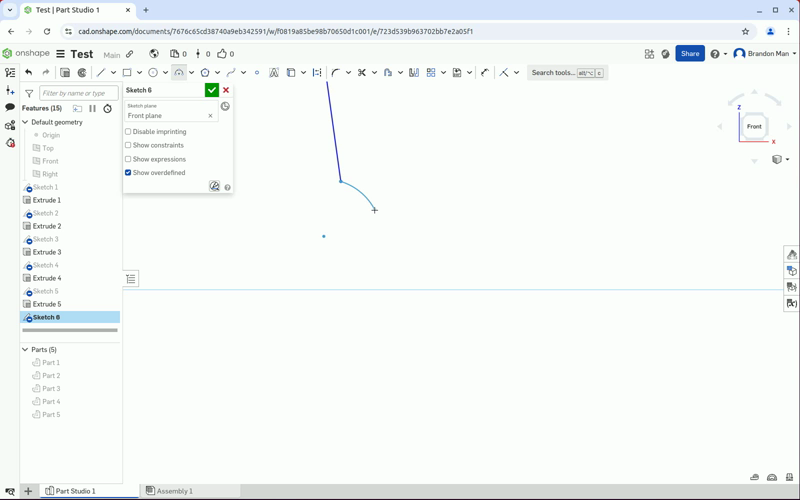
scroll(-6)
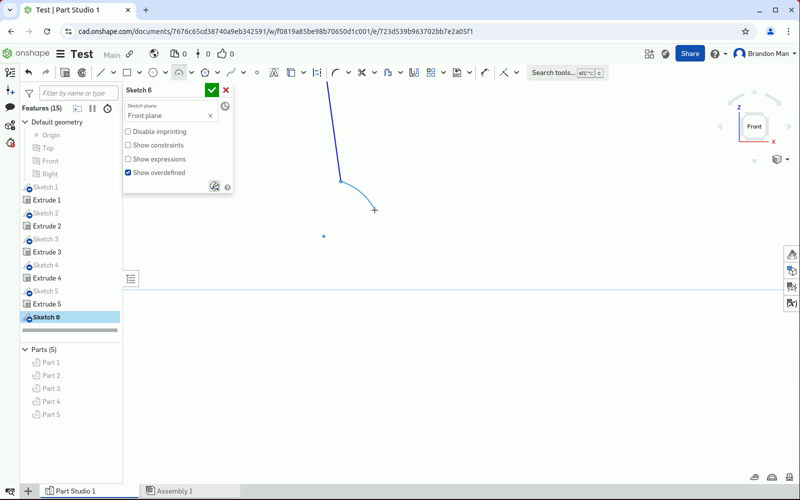
scroll(-6)
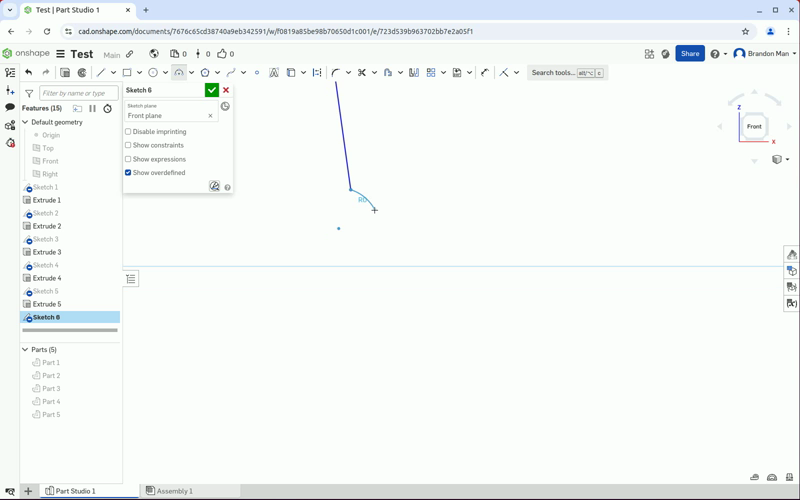
scroll(-6)
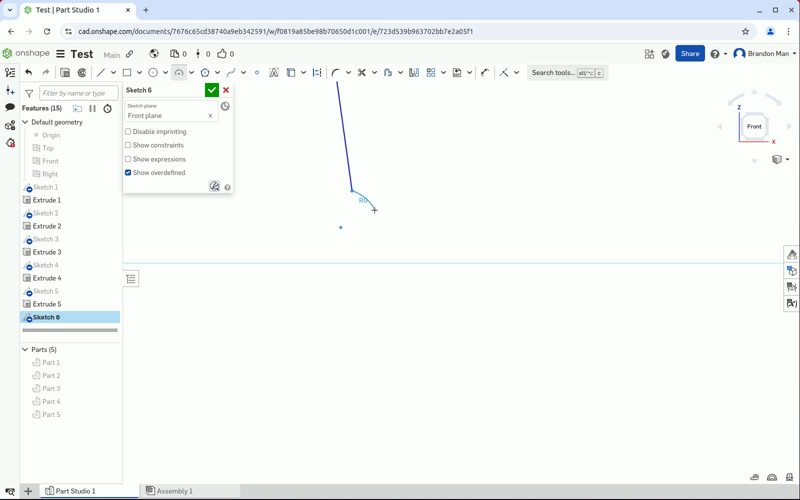
scroll(-6)
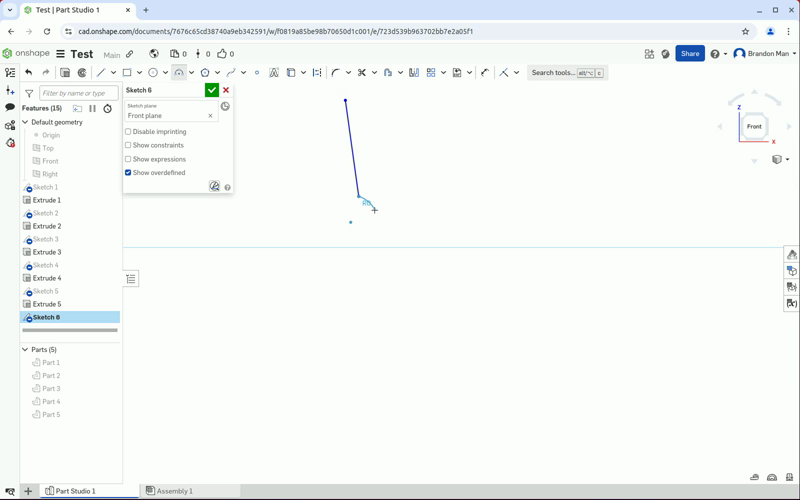
scroll(-6)
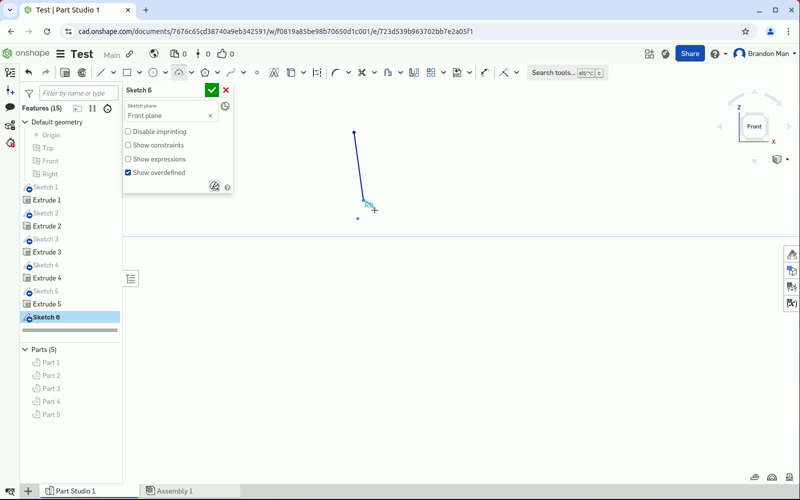
scroll(-6)
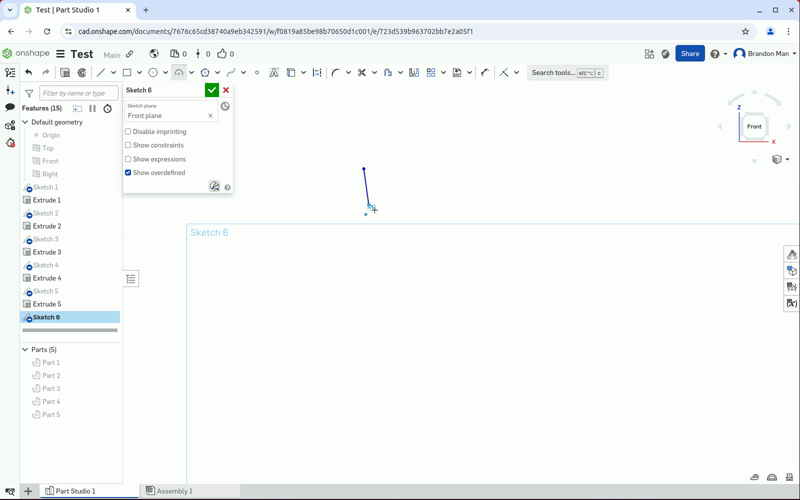
scroll(-6)
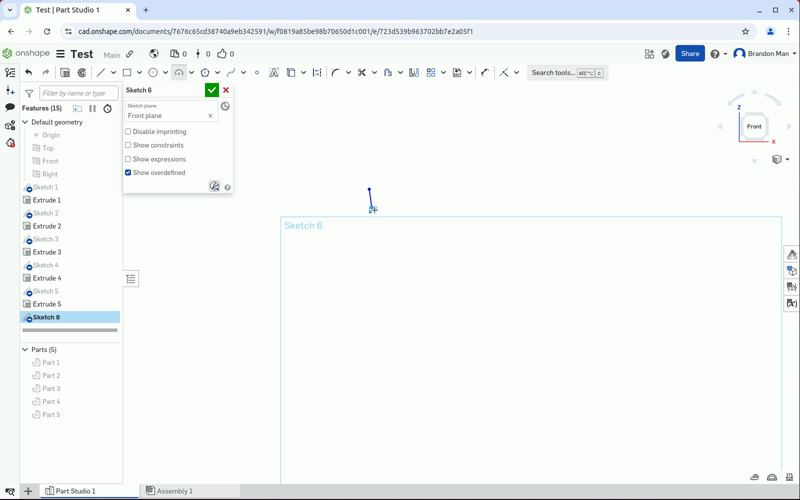
mouse_move(376, 205)
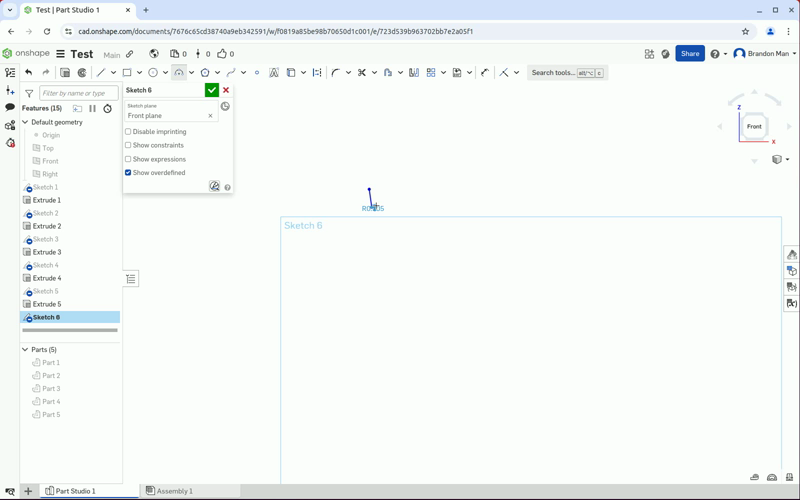
scroll(6)
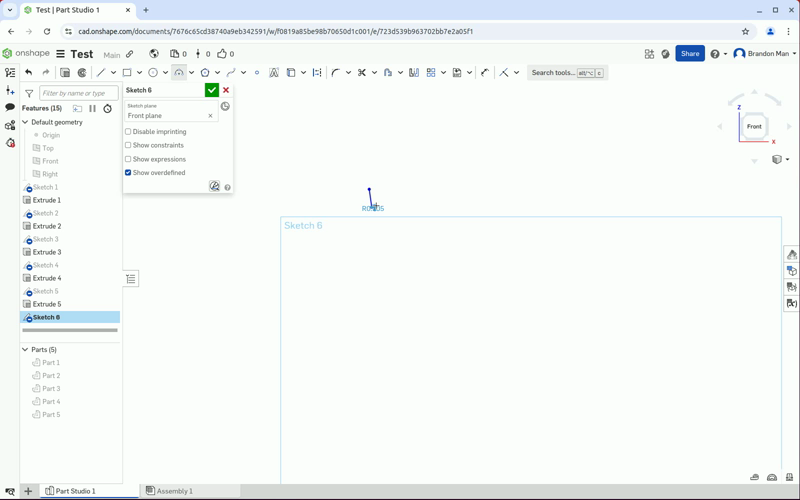
scroll(6)
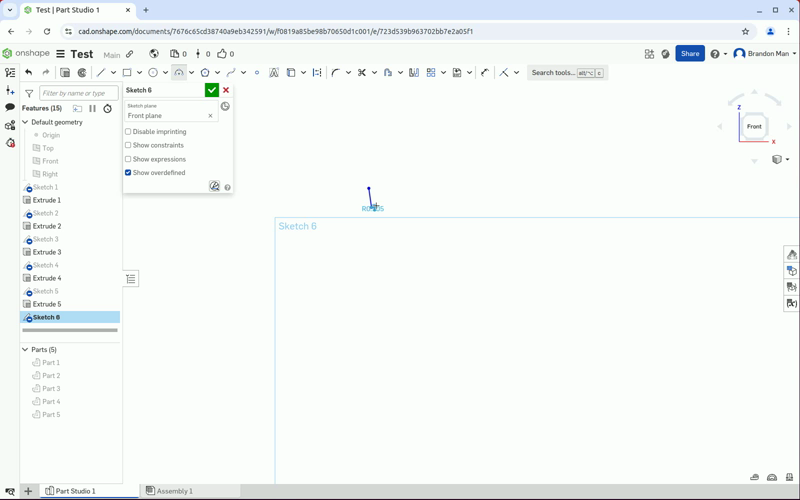
scroll(6)
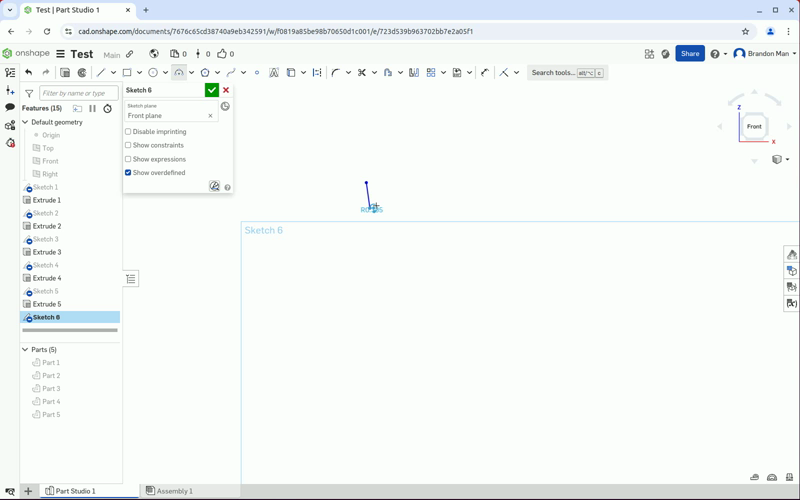
scroll(6)
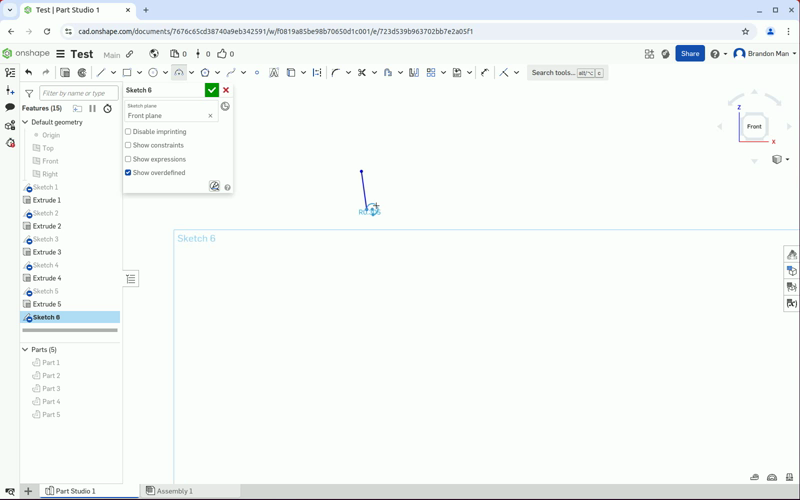
scroll(6)
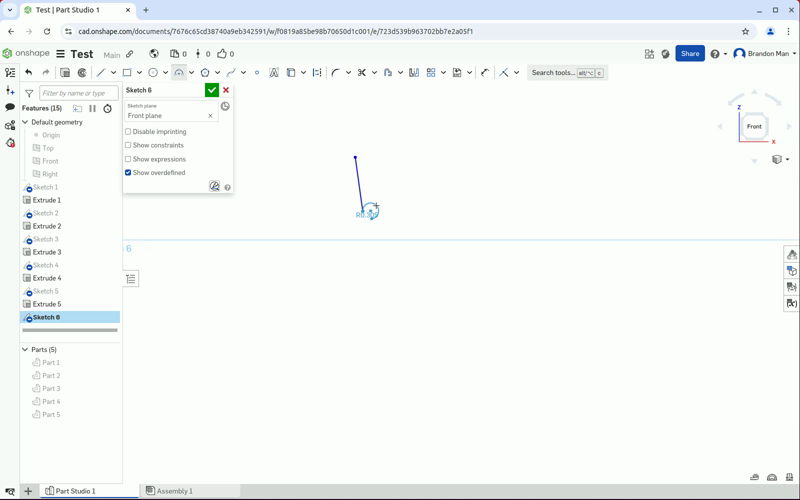
scroll(6)
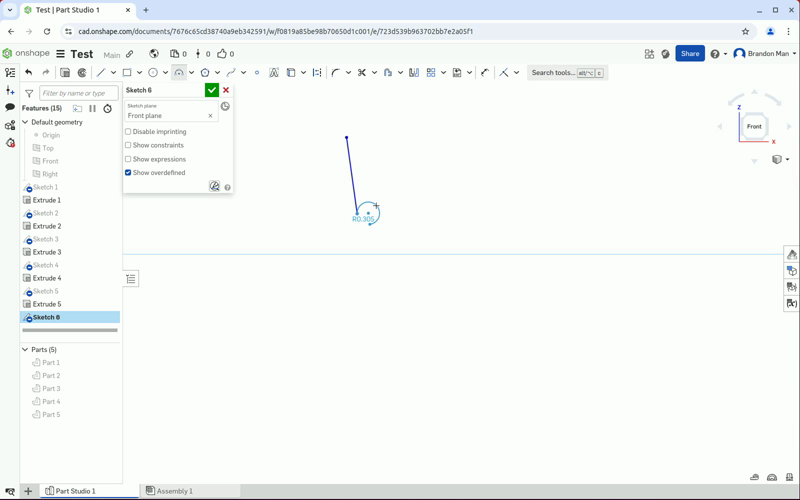
scroll(6)
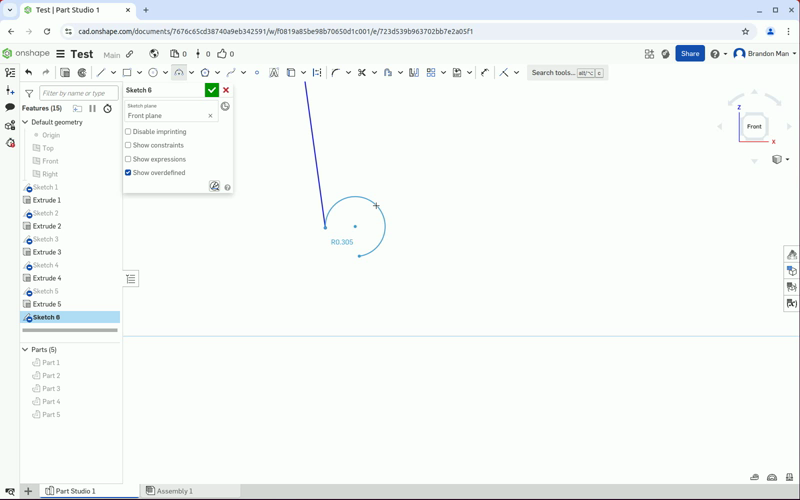
click(376, 205)
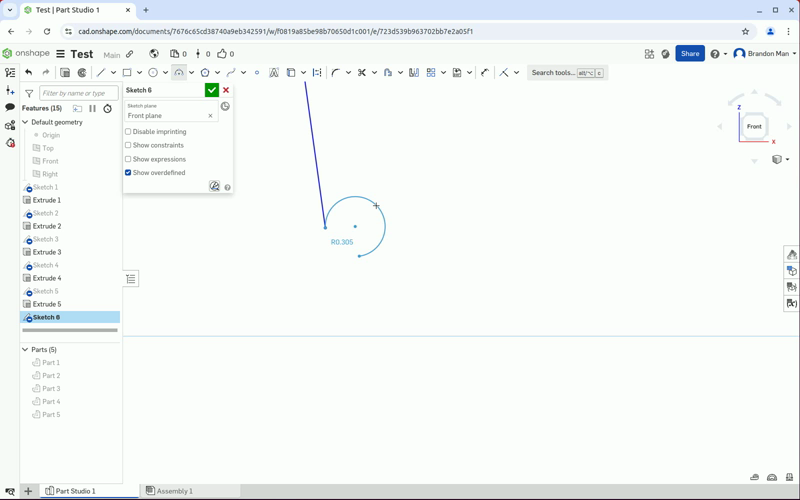
scroll(-6)
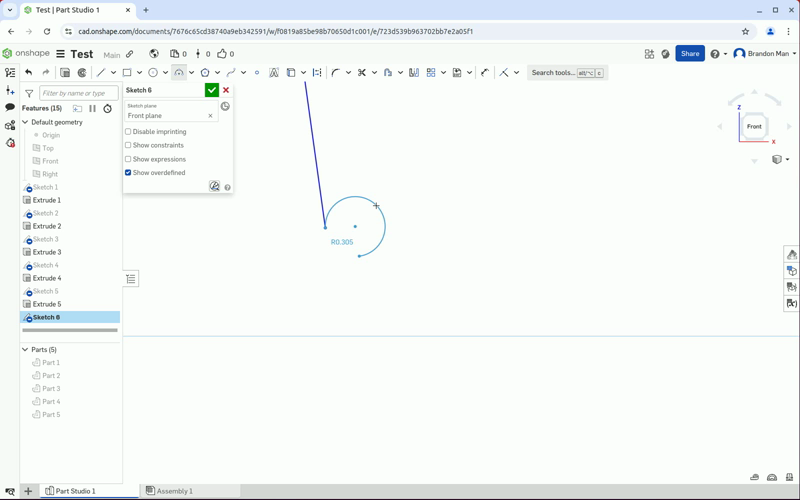
scroll(-6)
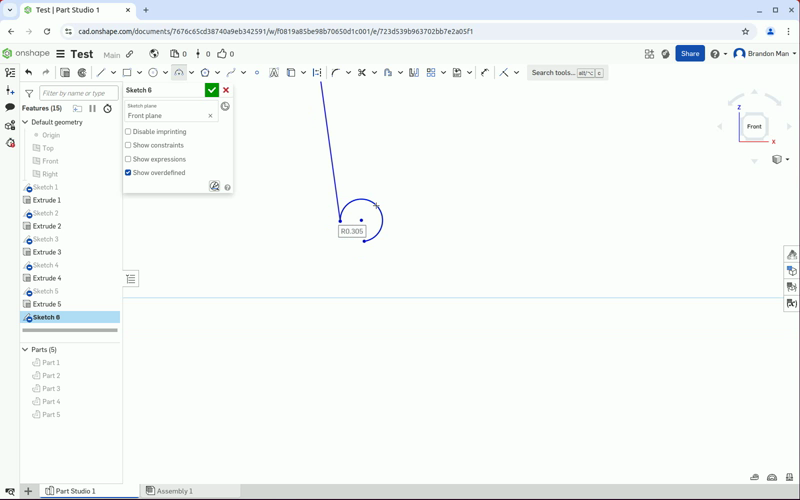
scroll(-6)
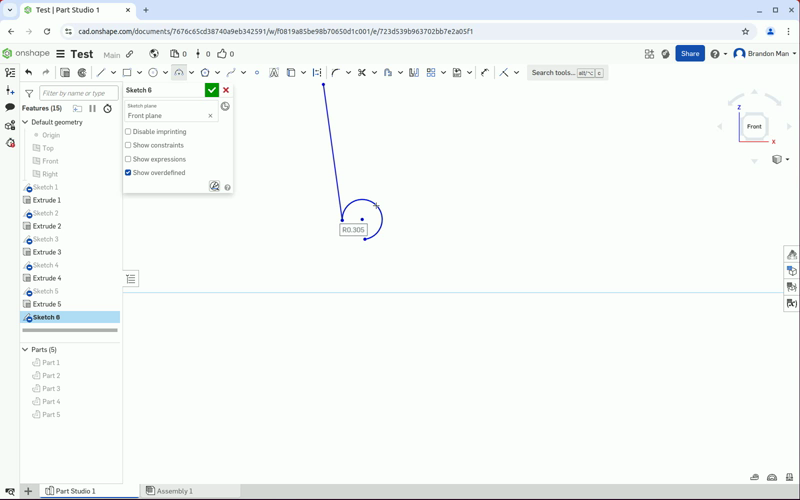
scroll(-6)
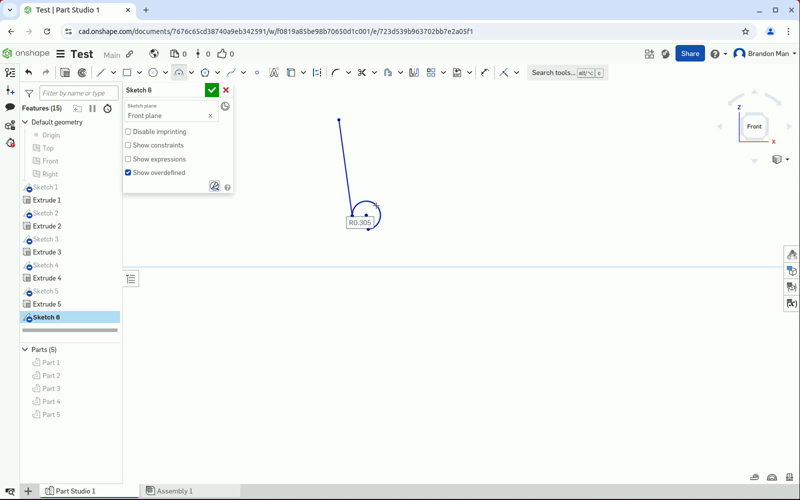
scroll(-6)
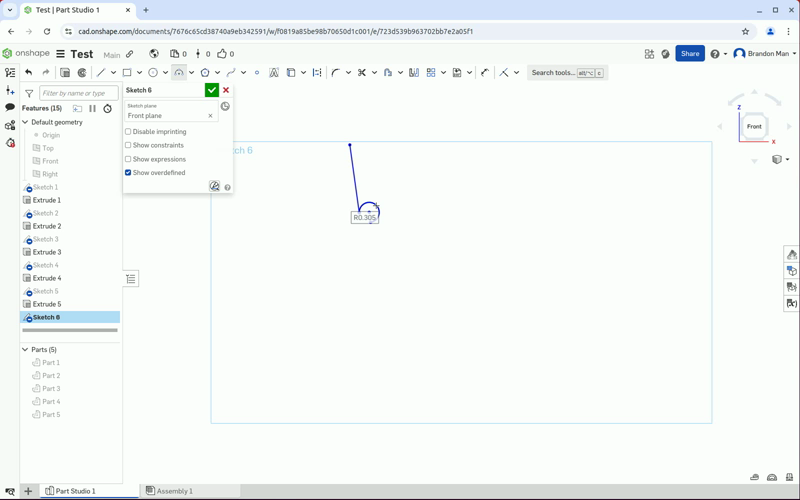
scroll(-6)
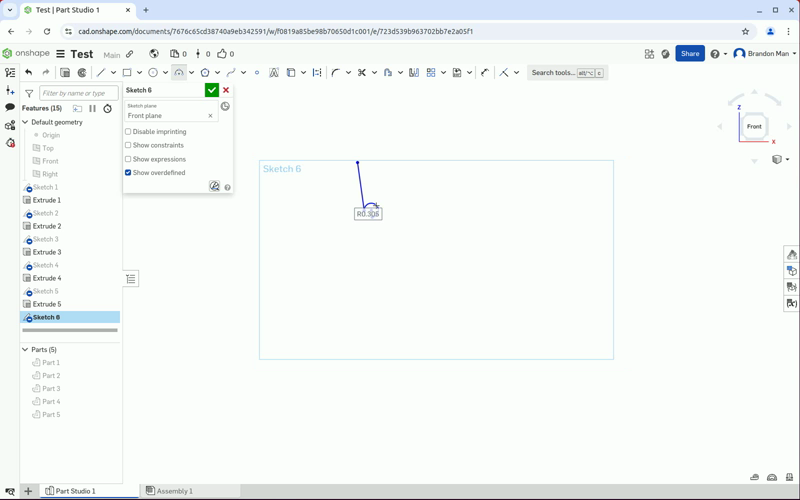
scroll(-6)
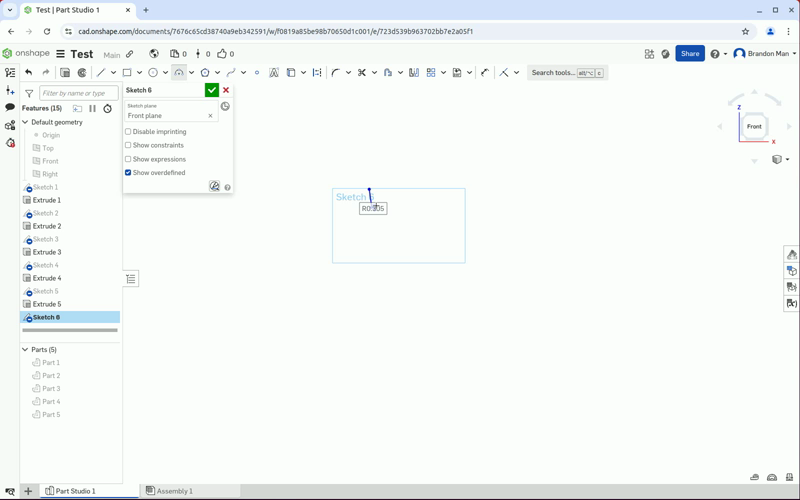
key_up(shift)
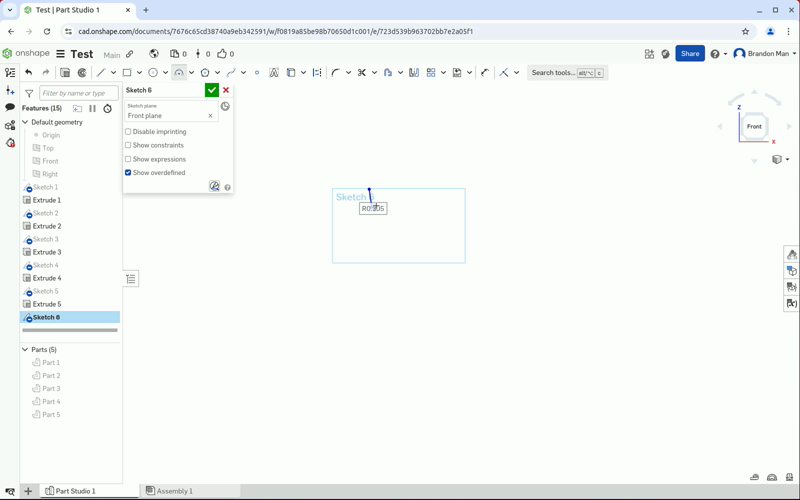
key(esc)
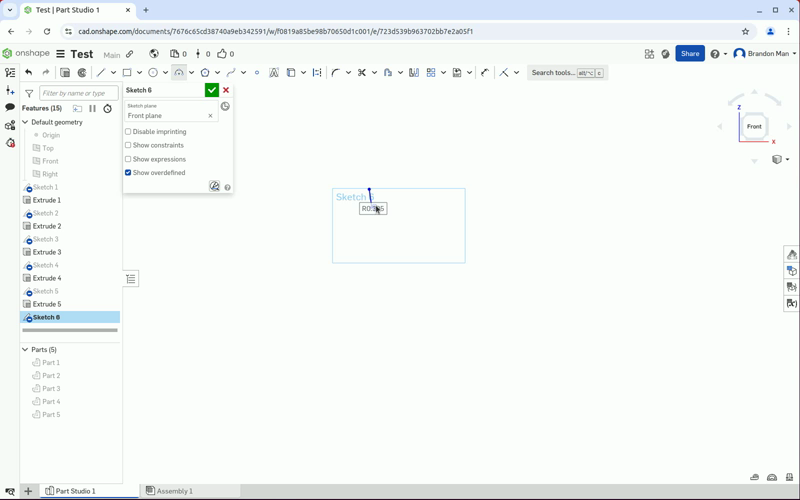
key(l)
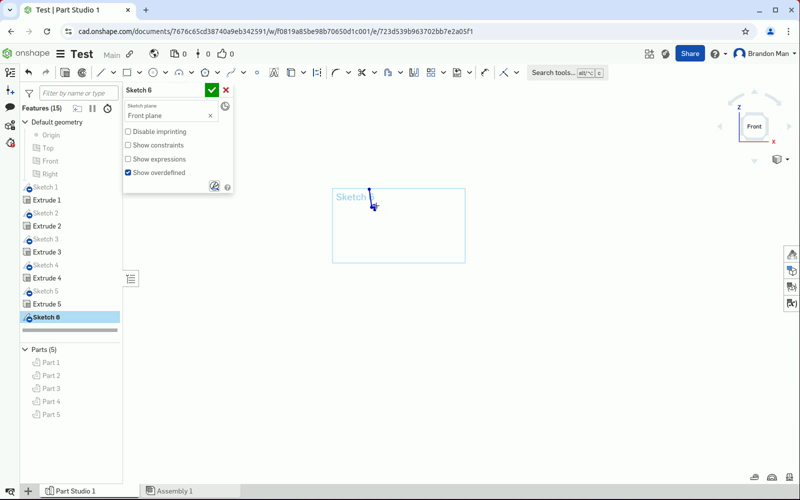
mouse_move(374, 209)
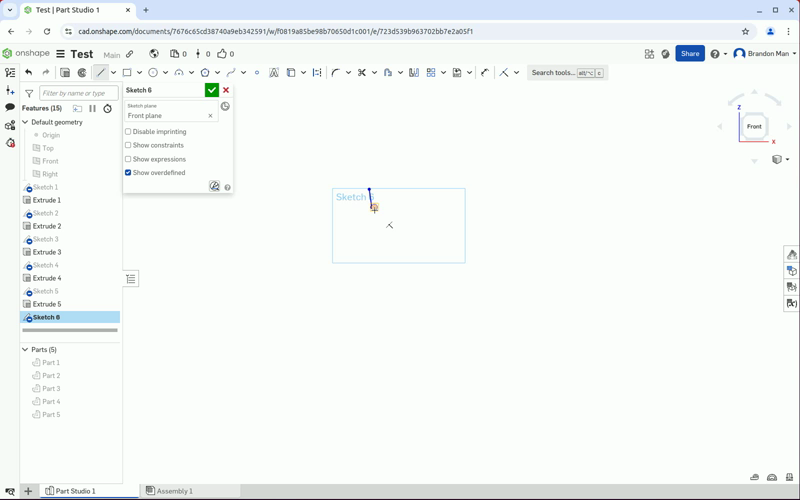
scroll(6)
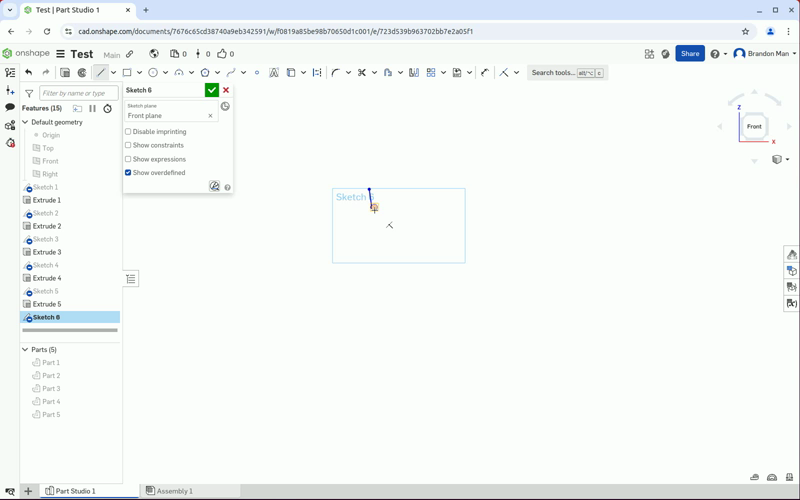
scroll(6)
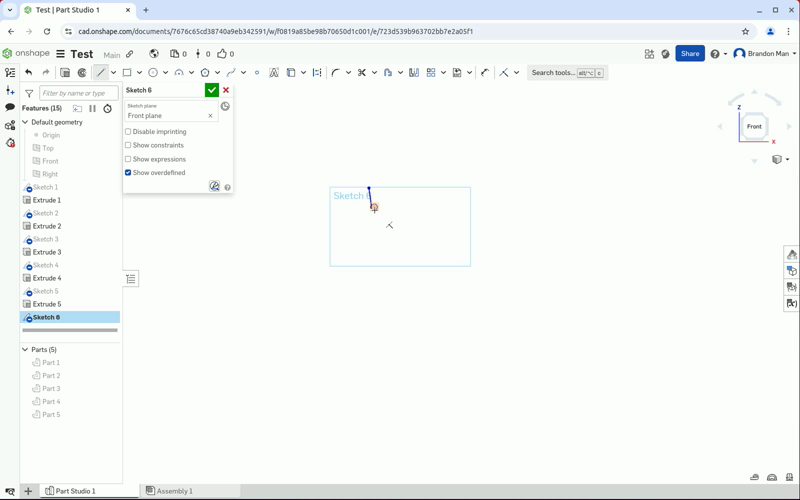
scroll(6)
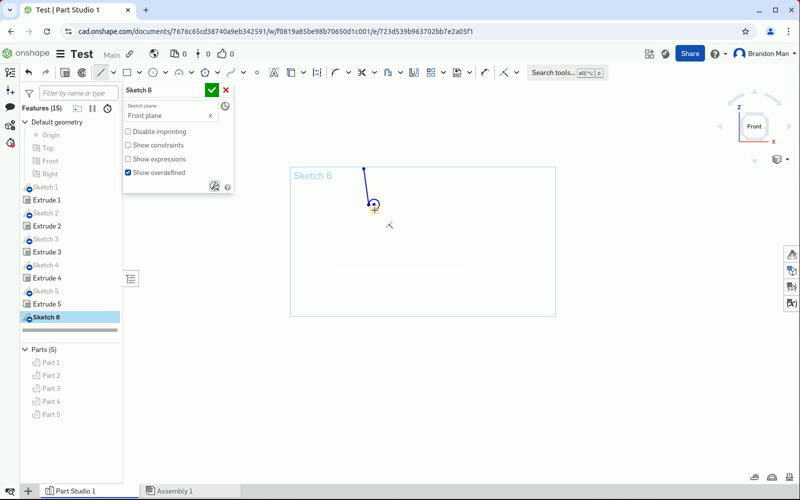
scroll(6)
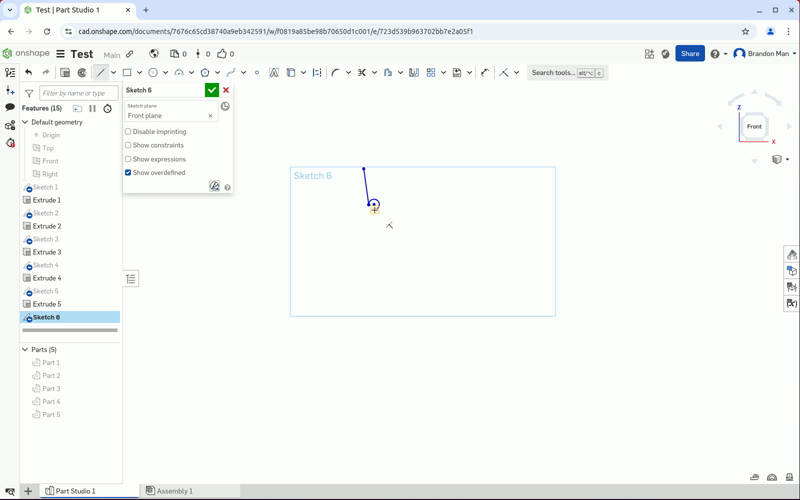
scroll(6)
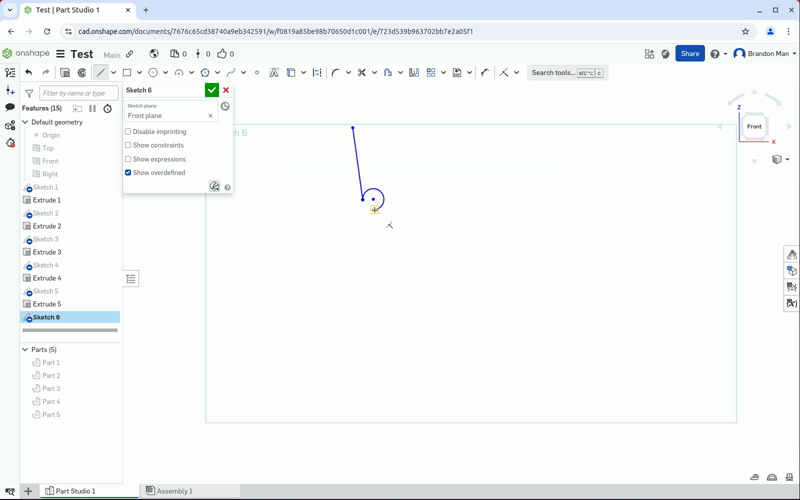
scroll(6)
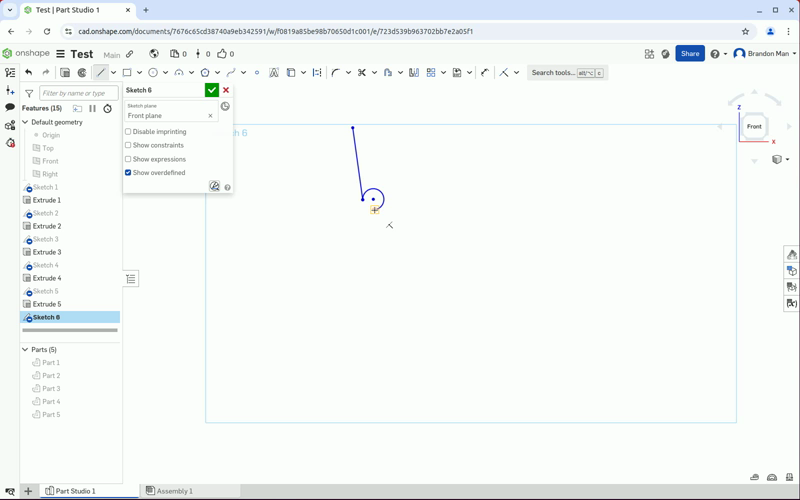
scroll(6)
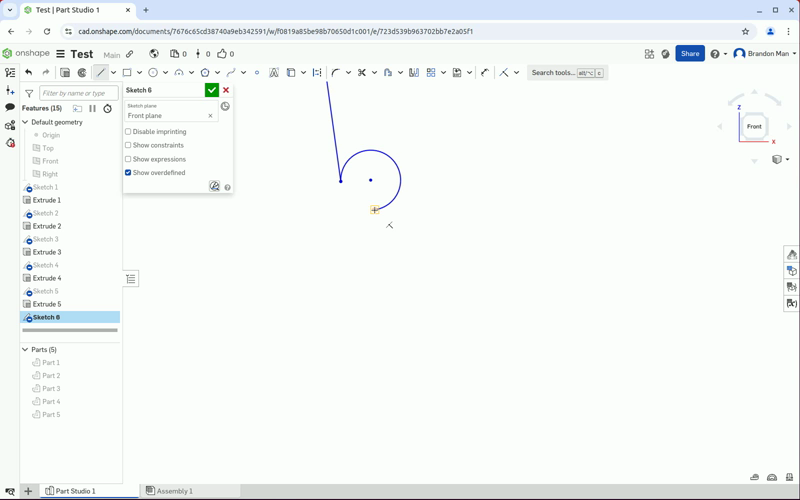
click(374, 209)
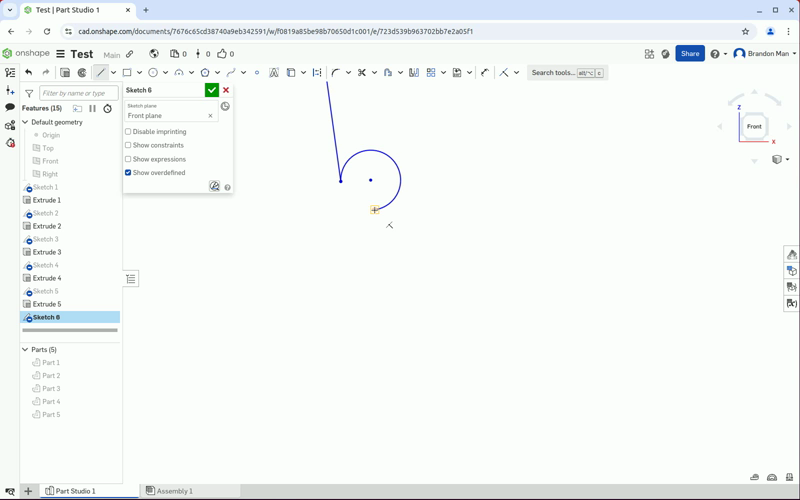
scroll(-6)
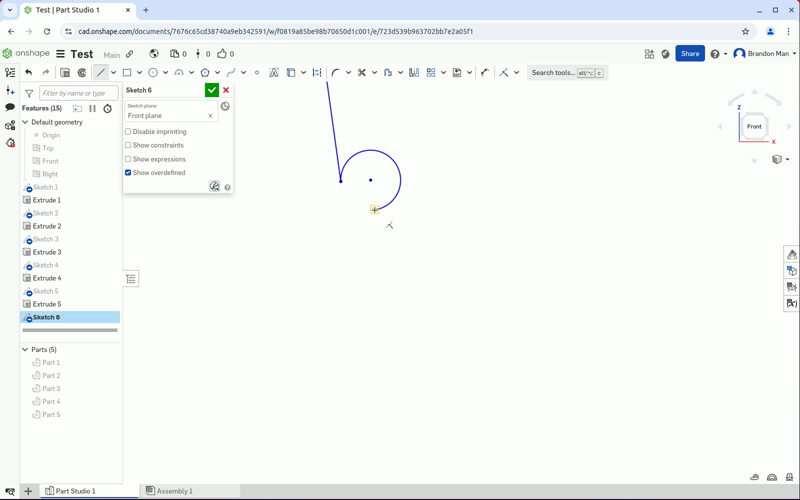
scroll(-6)
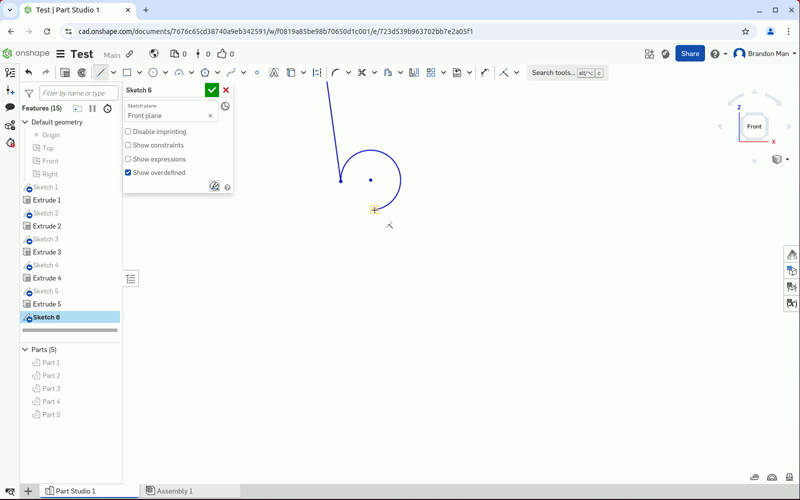
scroll(-6)
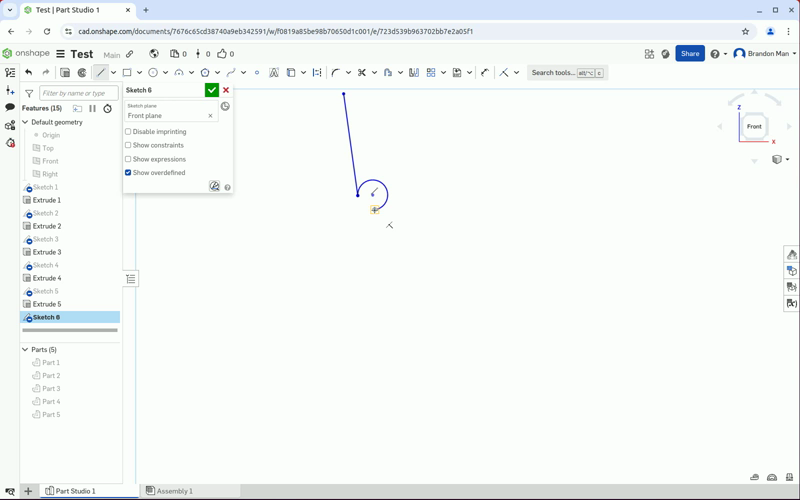
scroll(-6)
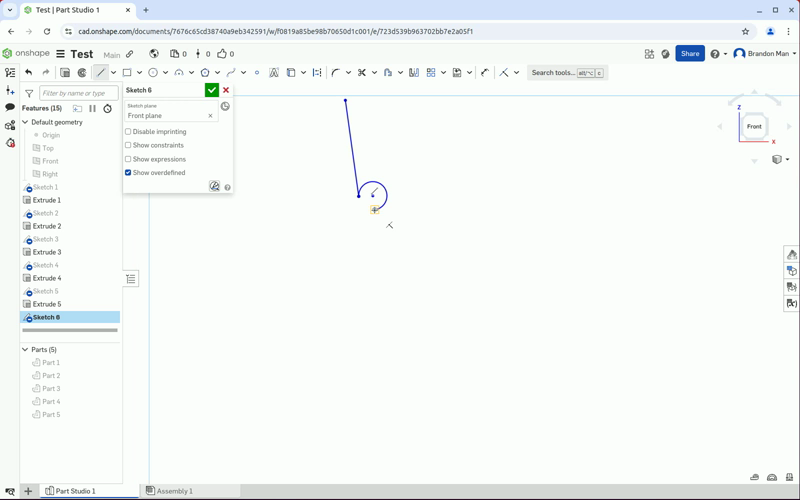
scroll(-6)
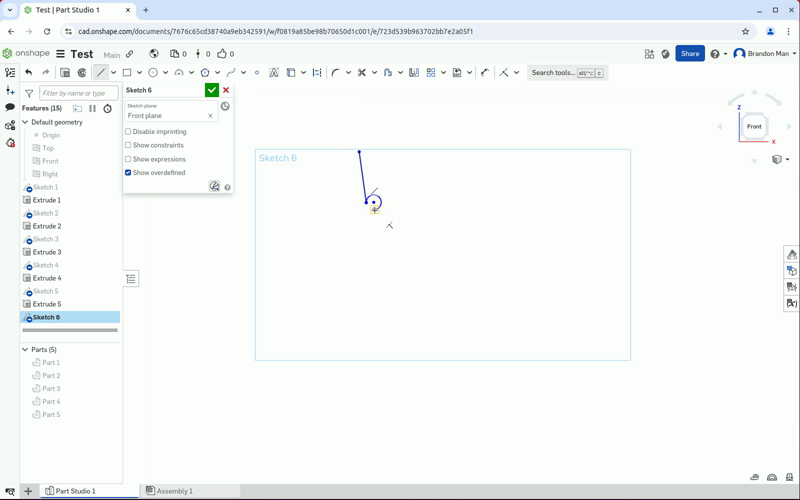
scroll(-6)
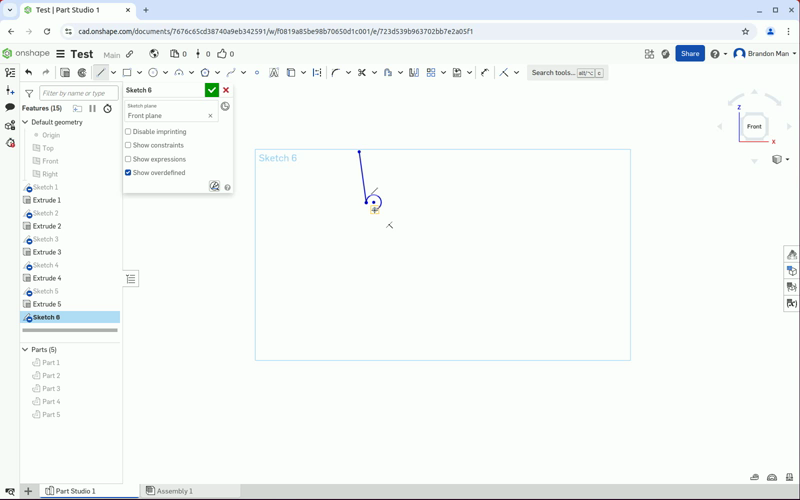
scroll(-6)
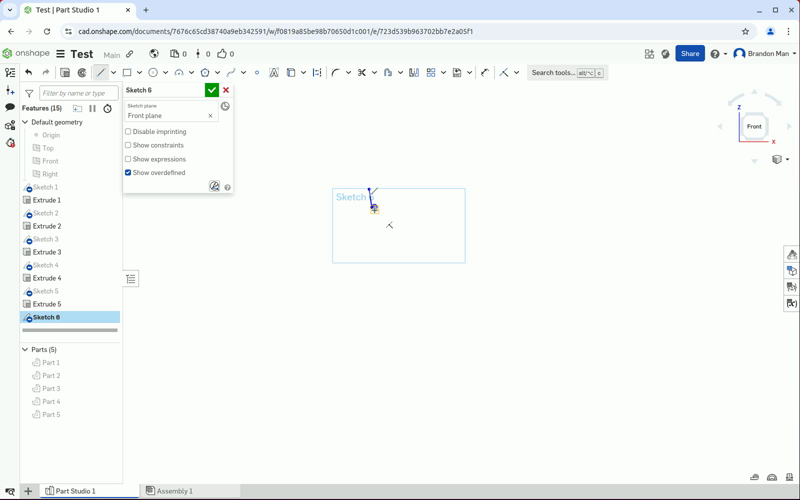
key_down(shift)
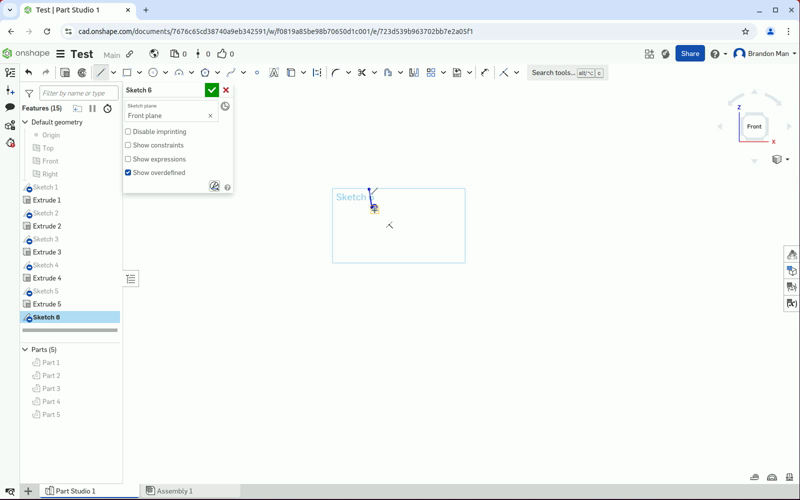
mouse_move(404, 209)
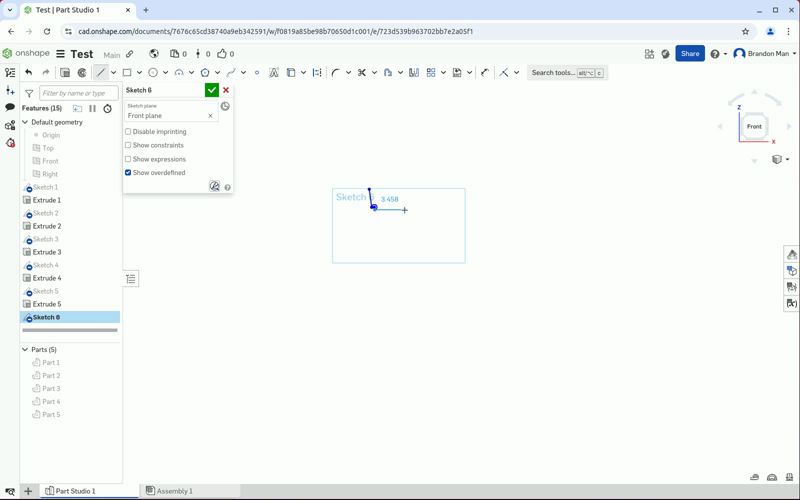
mouse_move(388, 209)
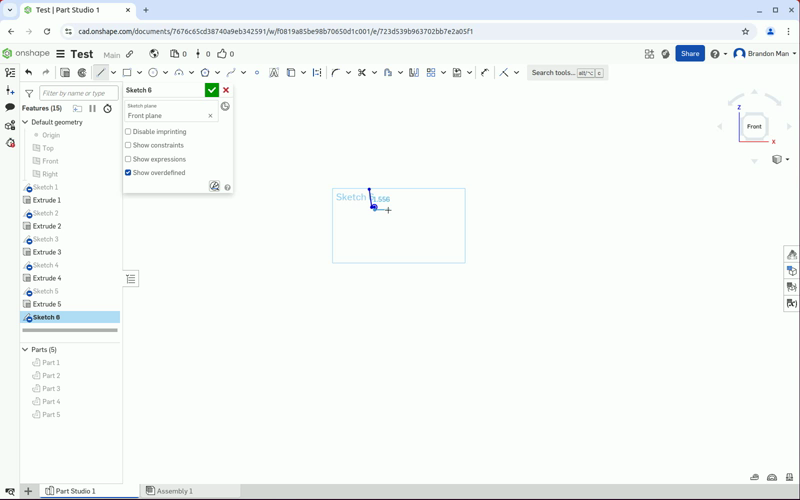
click(388, 209)
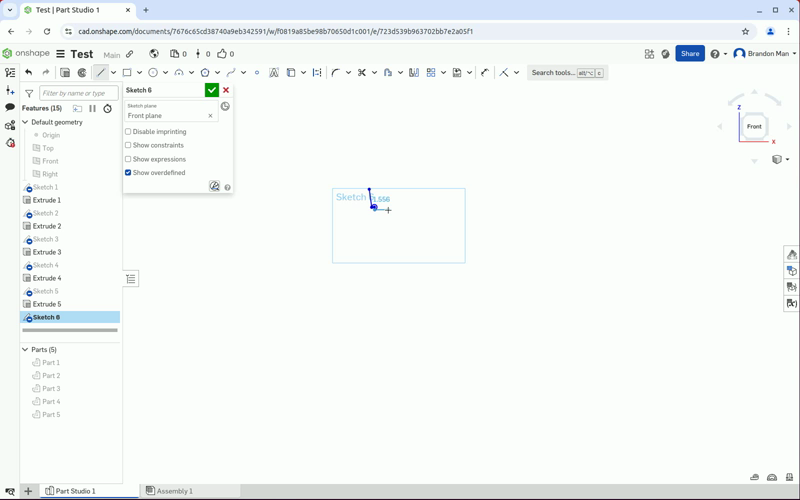
key_up(shift)
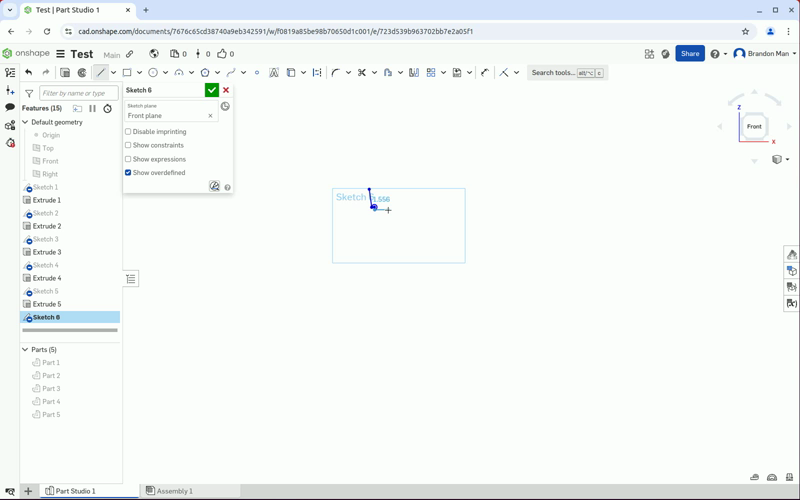
key(esc)
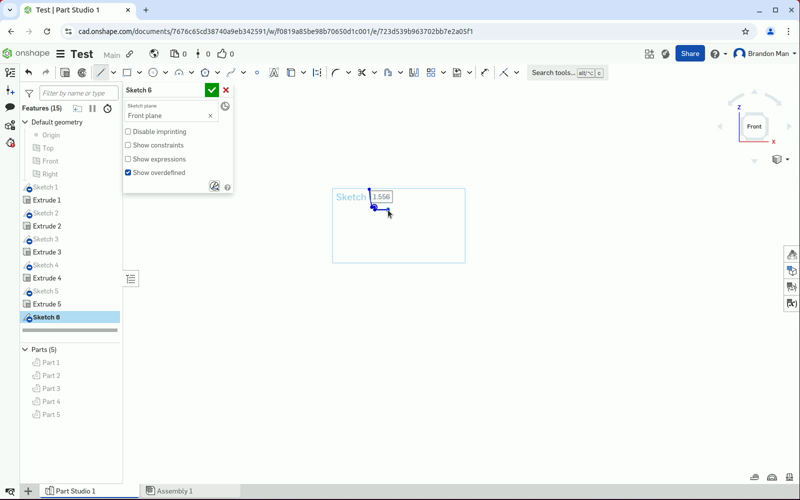
key(a)
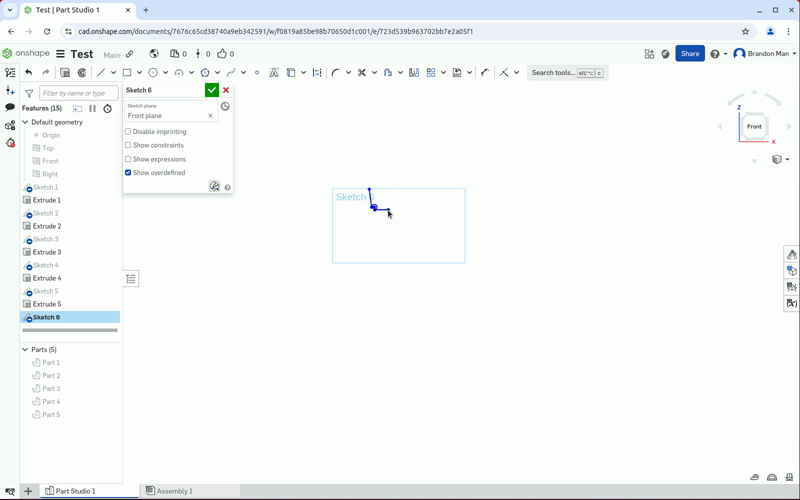
mouse_move(388, 209)
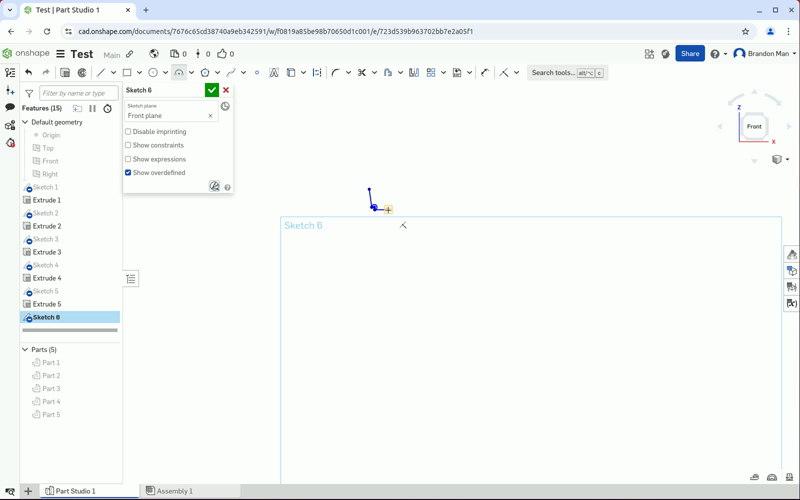
click(388, 209)
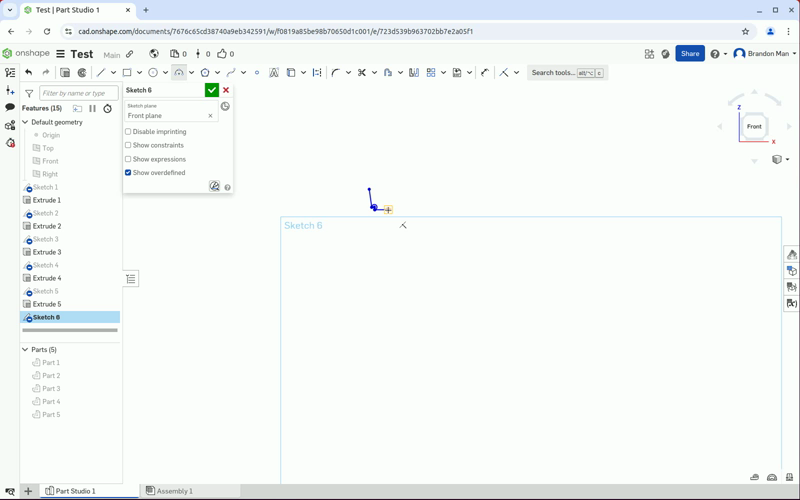
key_down(shift)
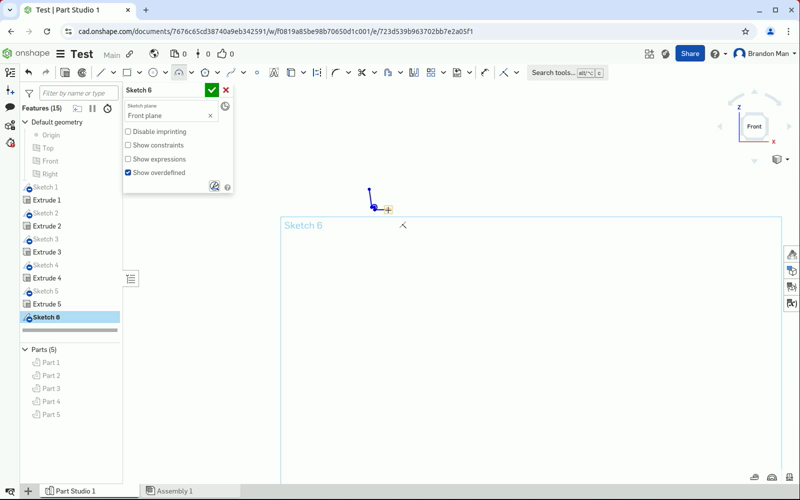
mouse_move(388, 204)
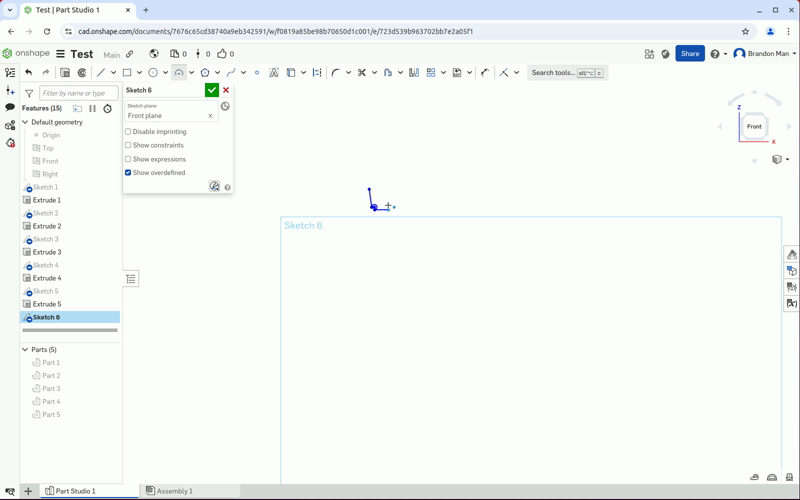
scroll(6)
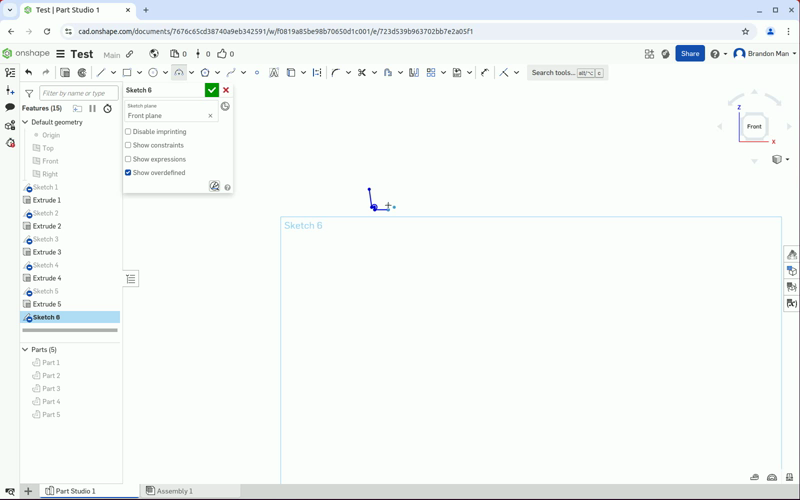
scroll(6)
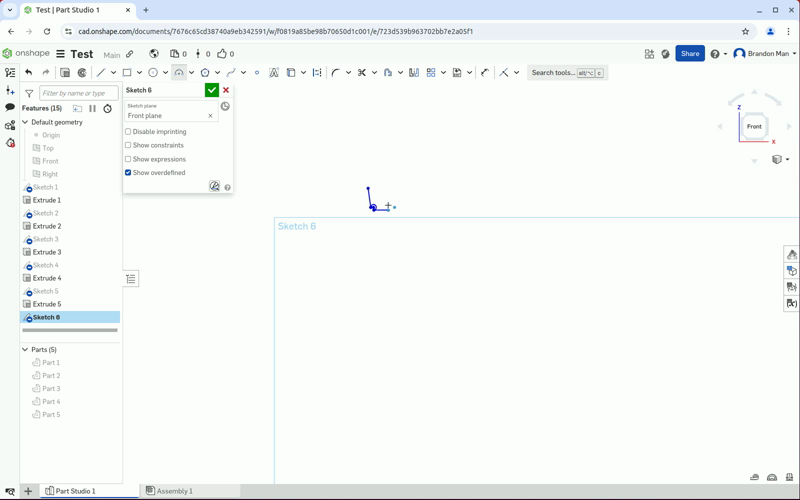
scroll(6)
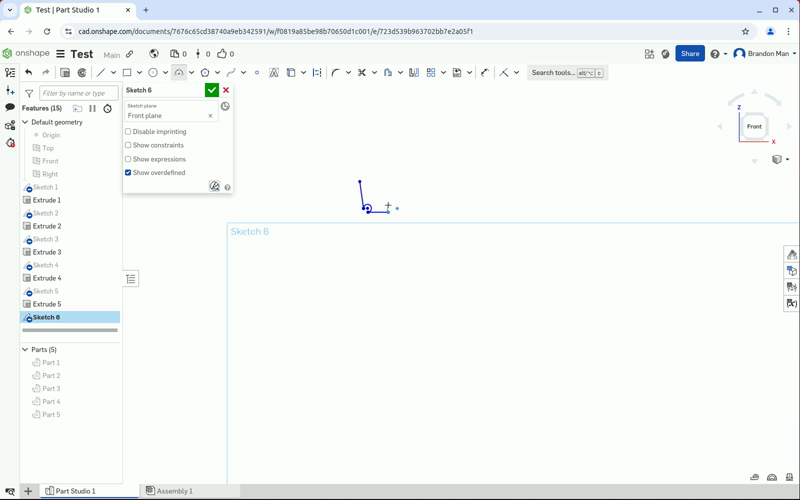
scroll(6)
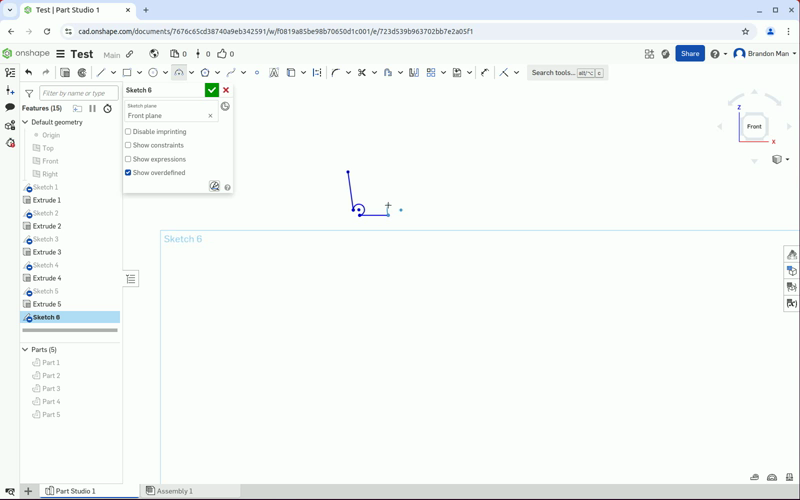
scroll(6)
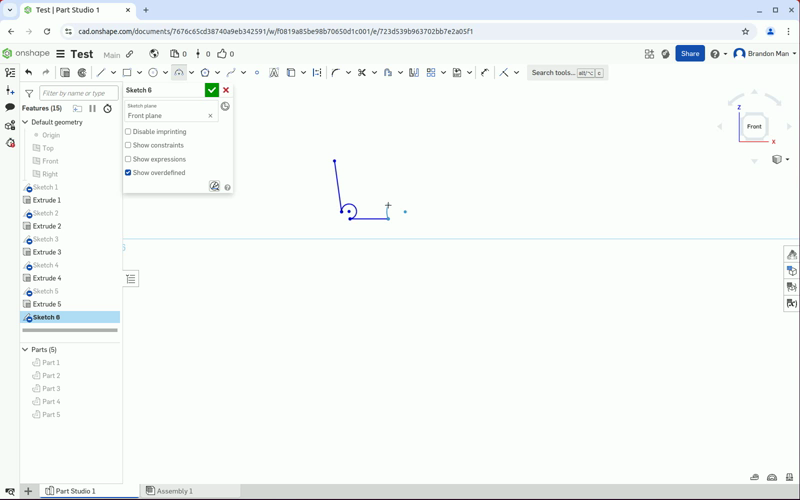
scroll(6)
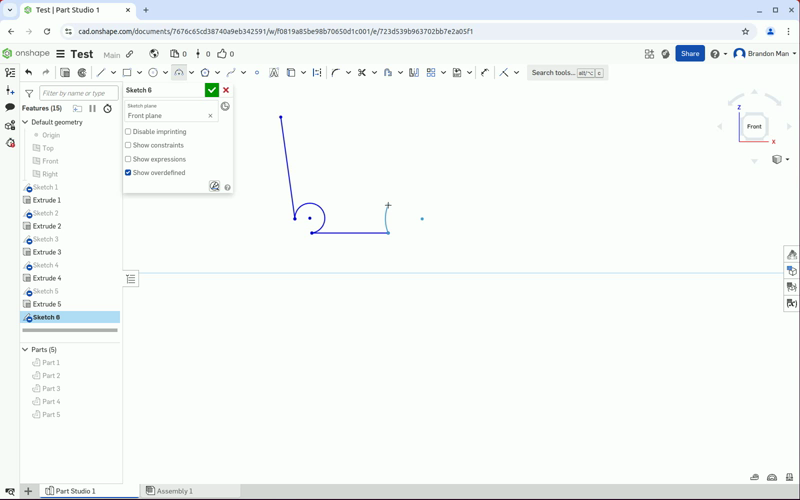
scroll(6)
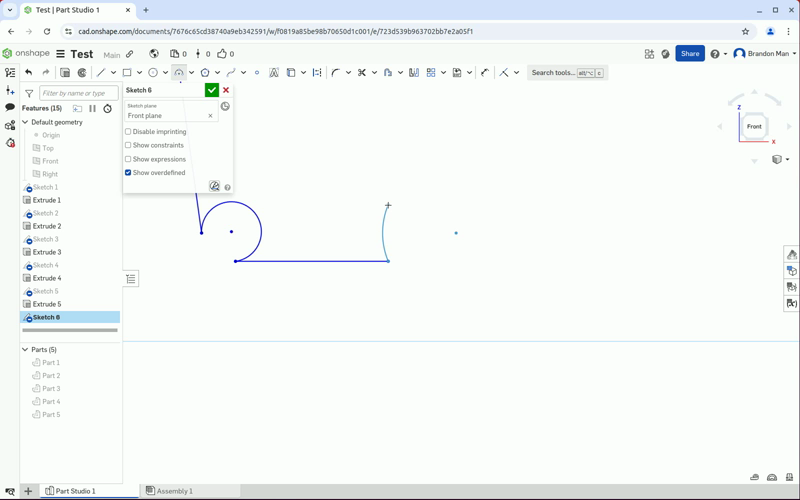
click(388, 204)
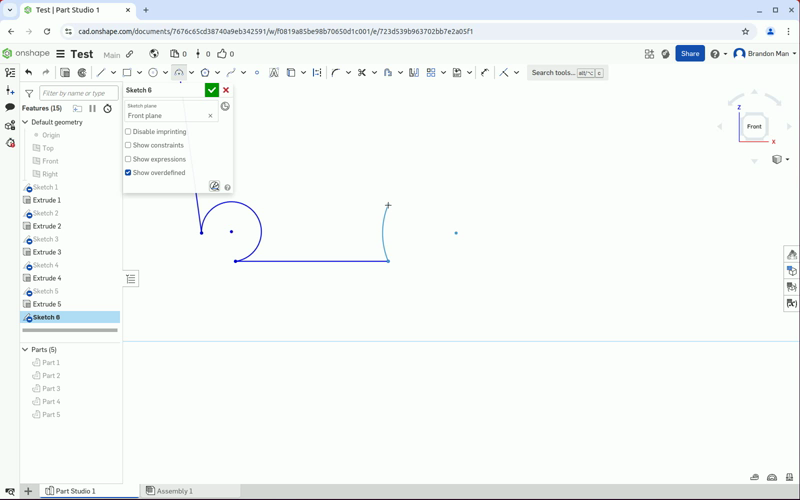
scroll(-6)
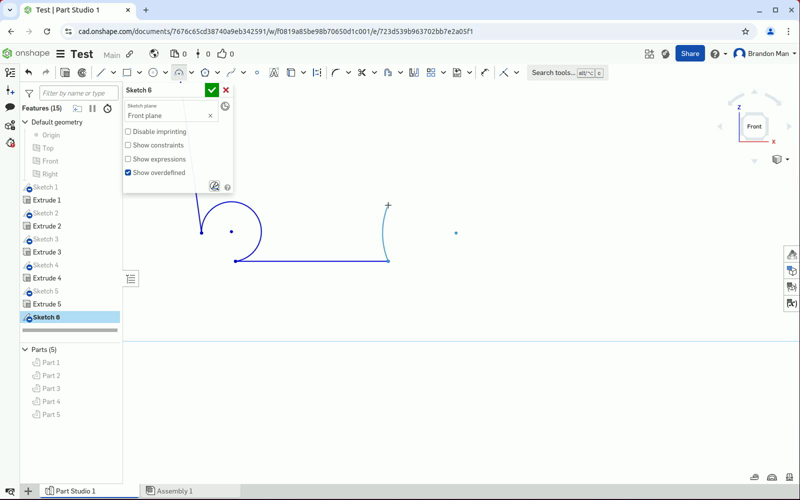
scroll(-6)
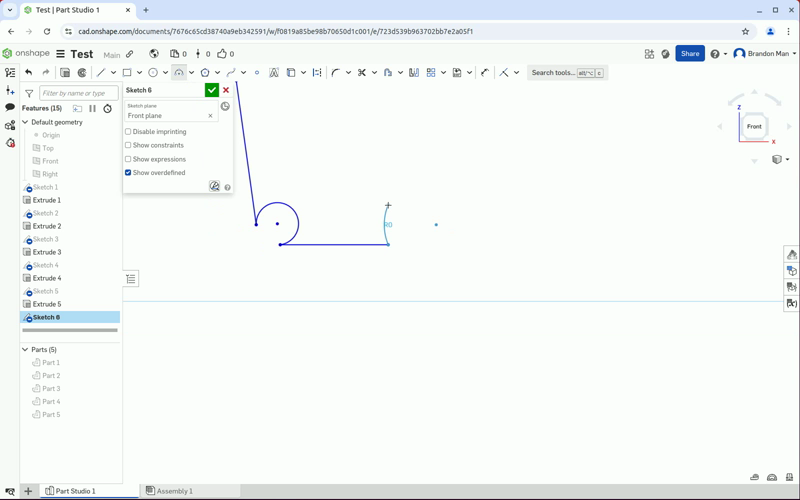
scroll(-6)
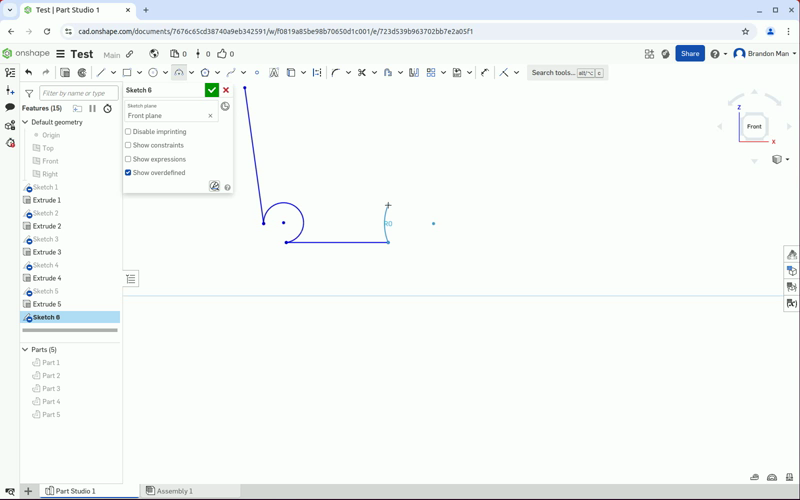
scroll(-6)
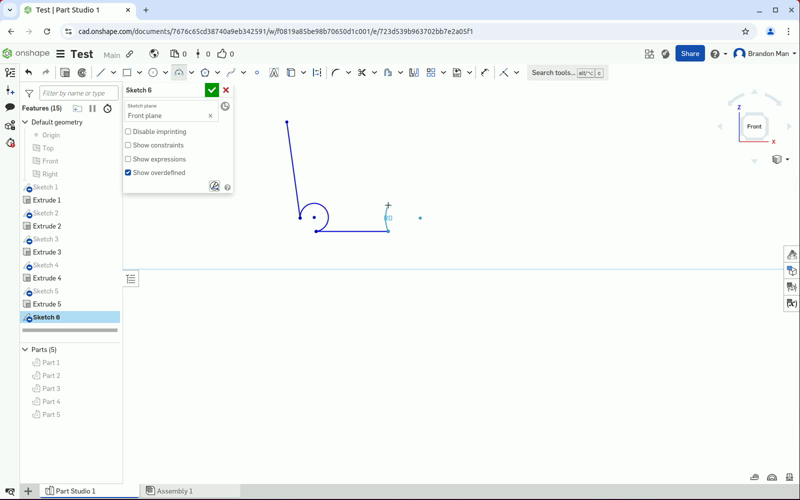
scroll(-6)
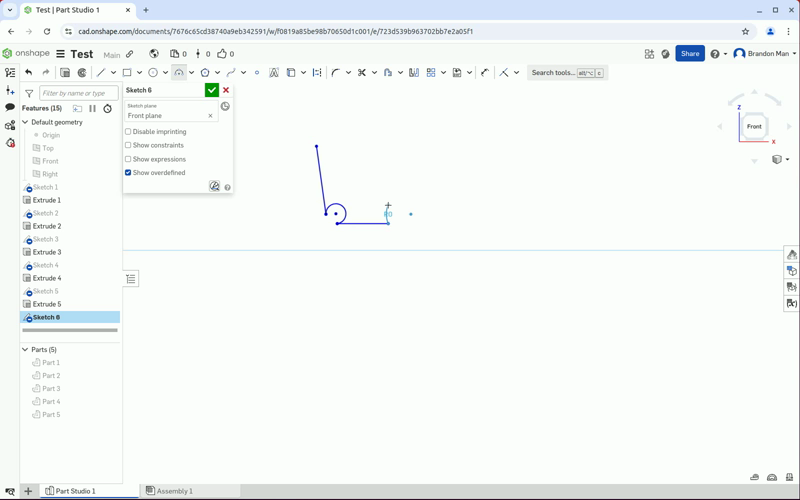
scroll(-6)
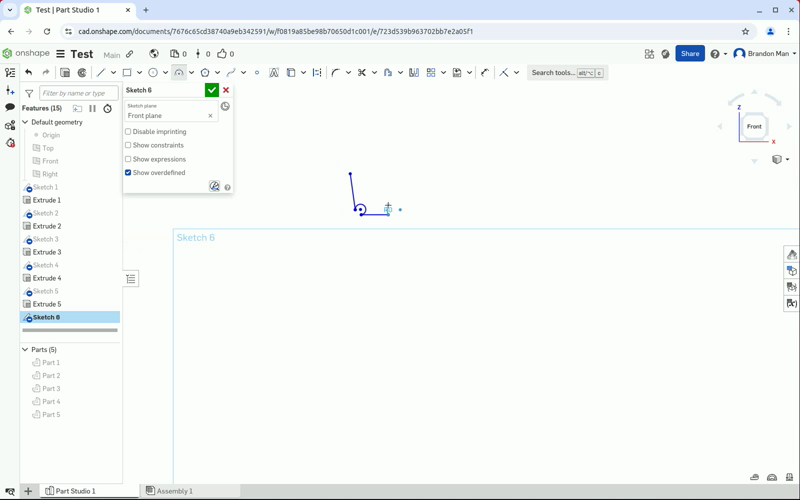
scroll(-6)
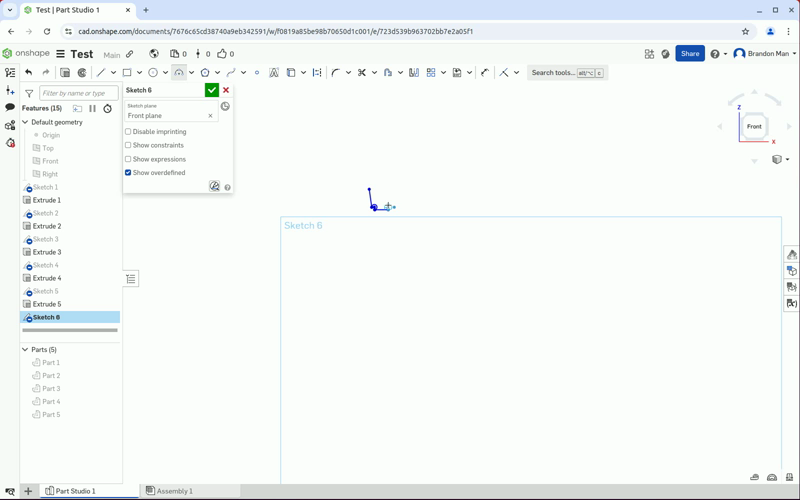
mouse_move(385, 207)
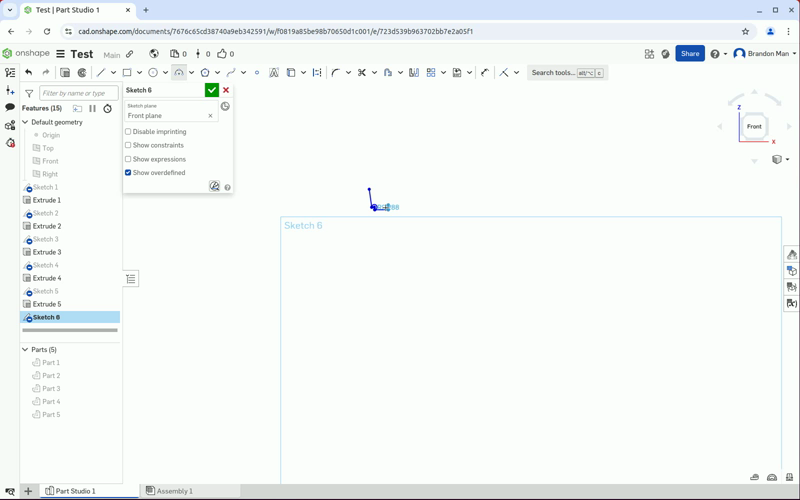
scroll(6)
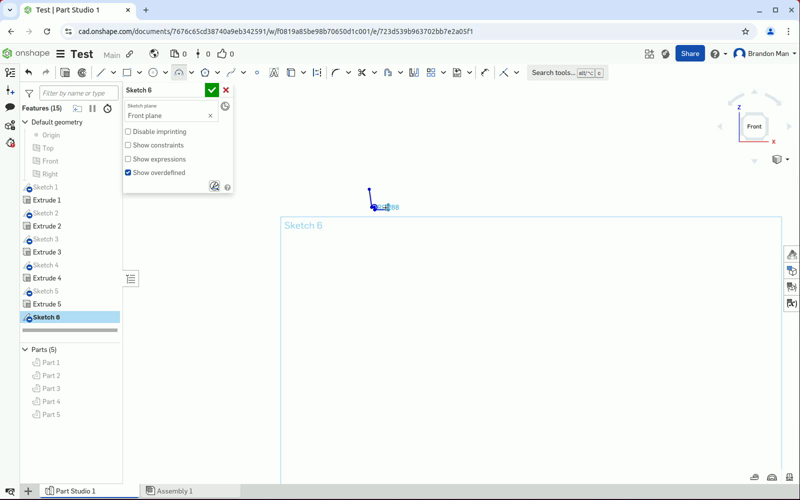
scroll(6)
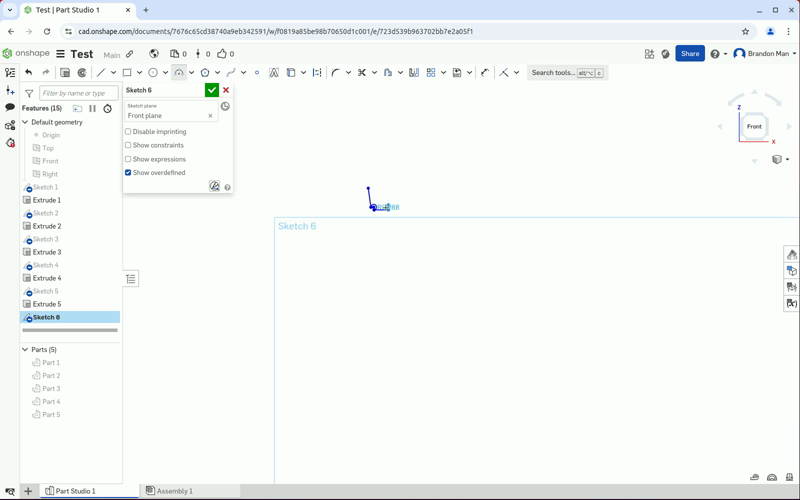
scroll(6)
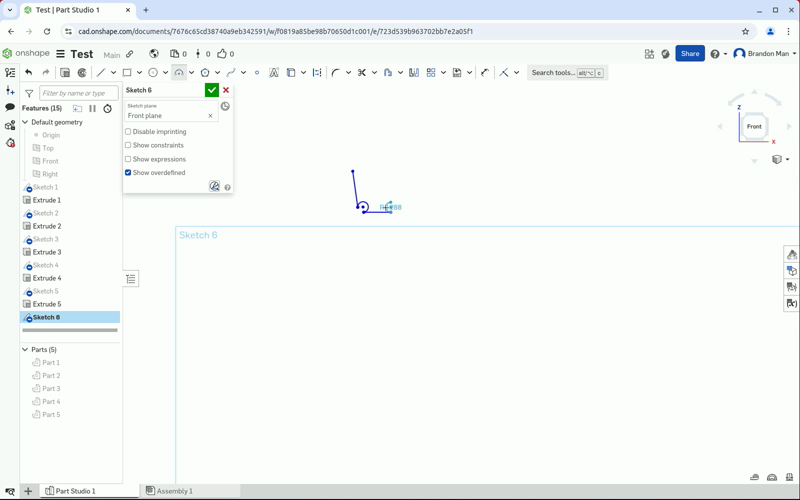
scroll(6)
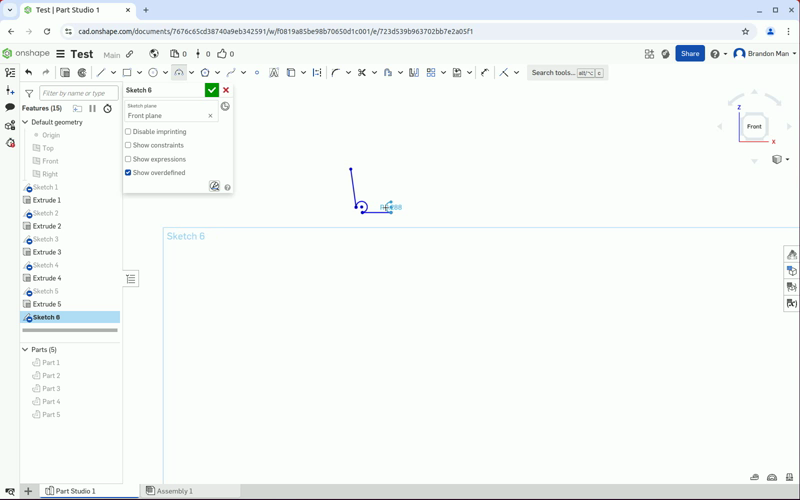
scroll(6)
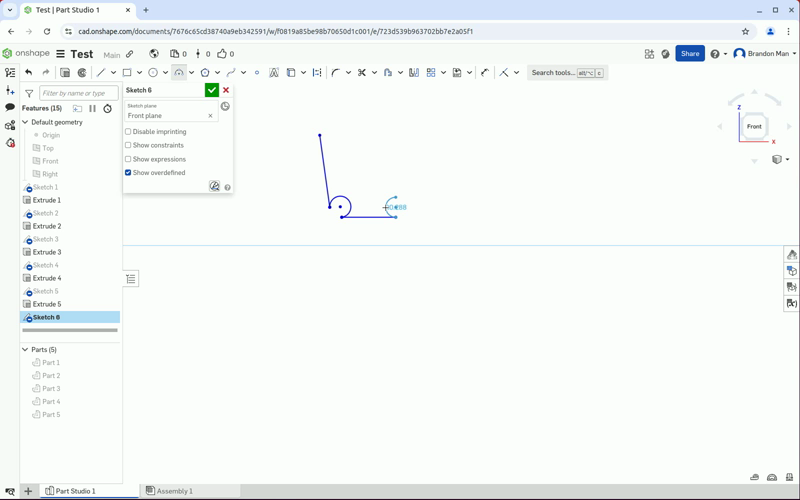
scroll(6)
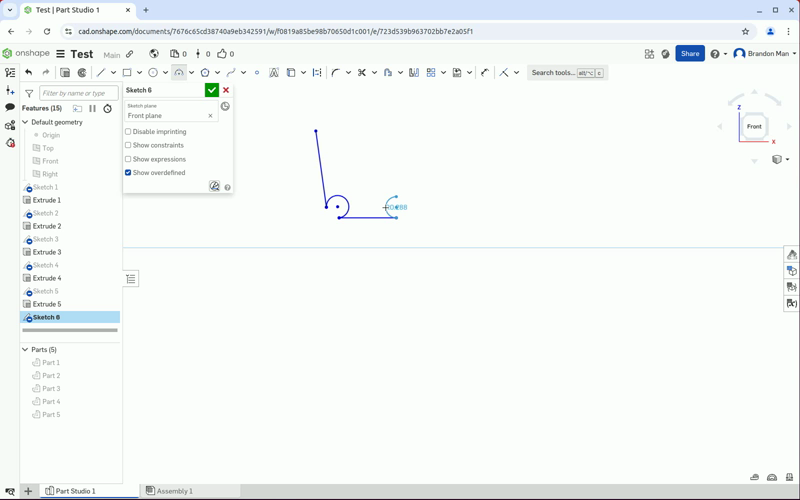
scroll(6)
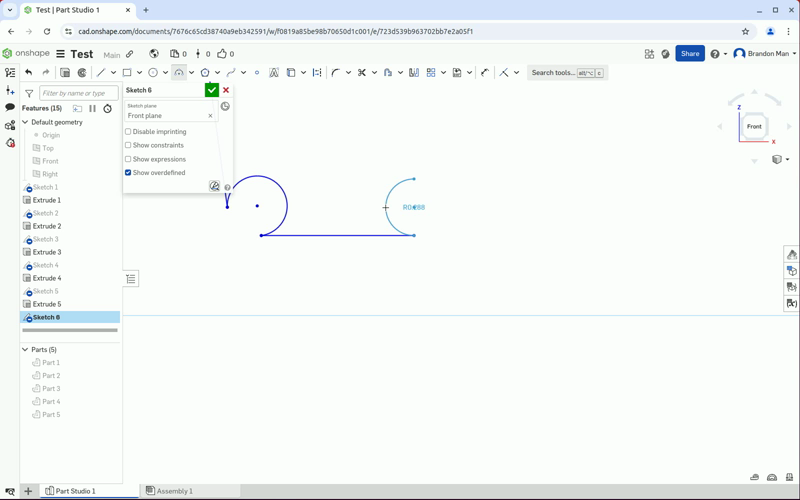
click(385, 207)
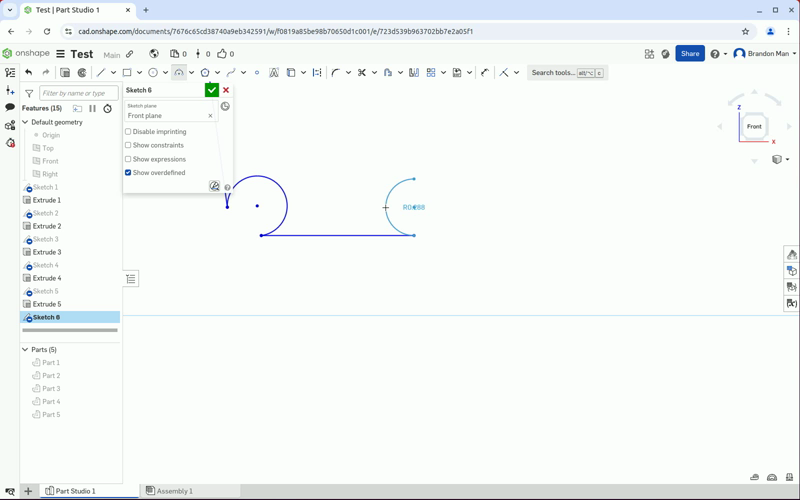
scroll(-6)
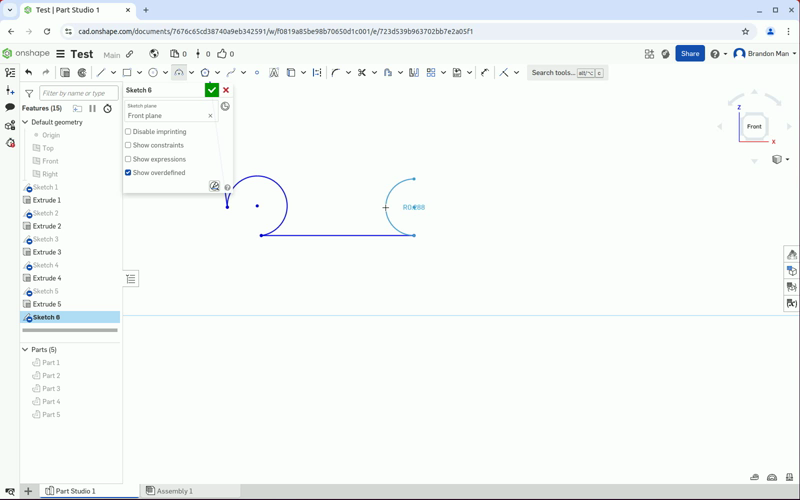
scroll(-6)
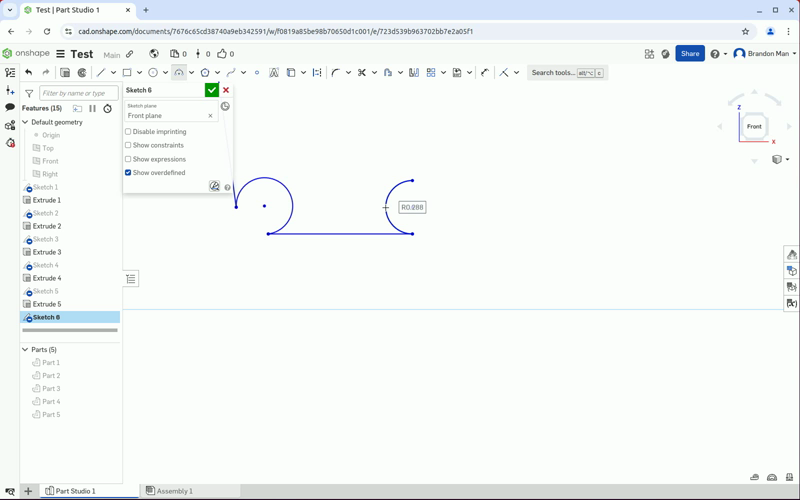
scroll(-6)
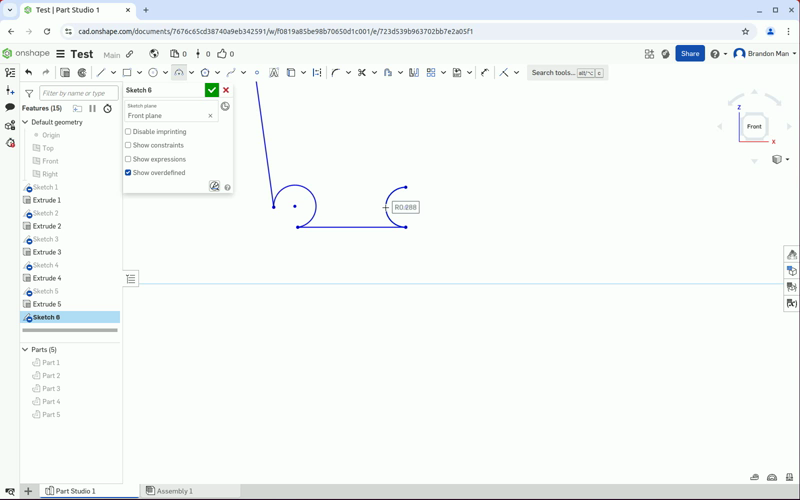
scroll(-6)
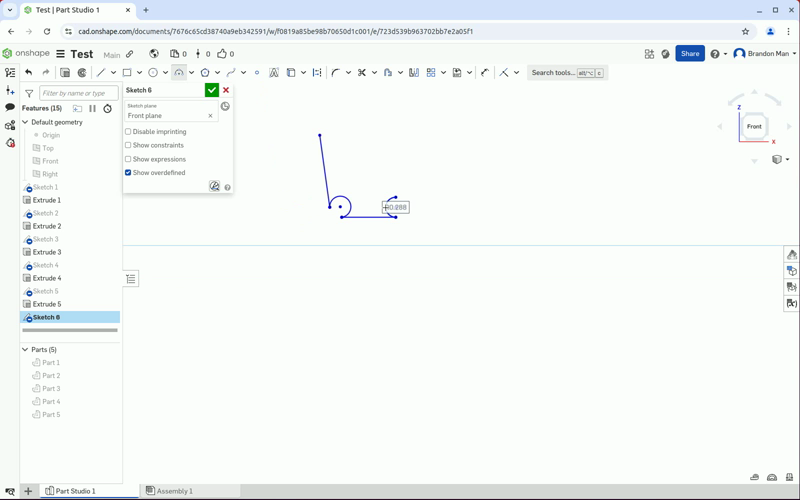
scroll(-6)
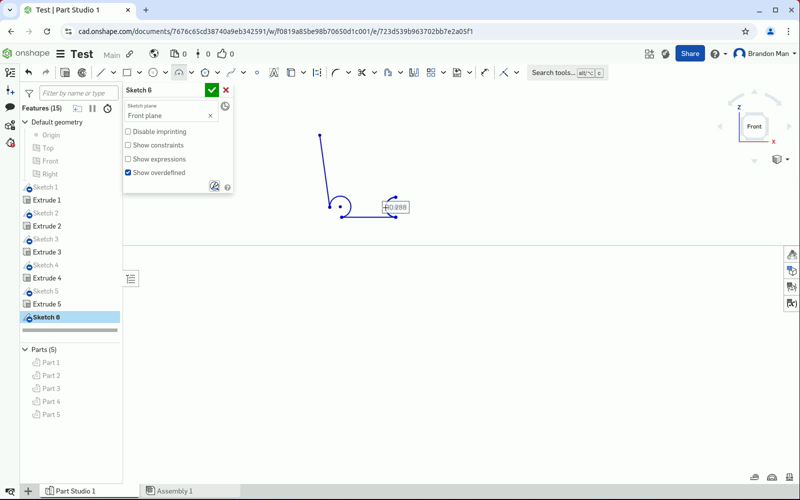
scroll(-6)
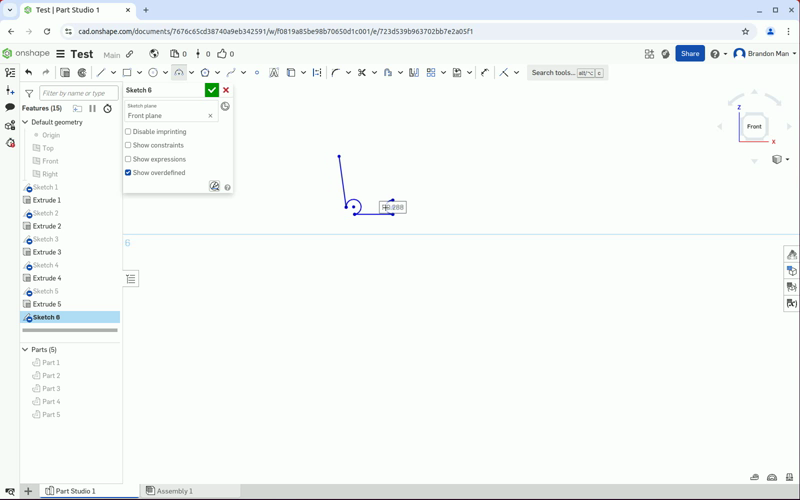
scroll(-6)
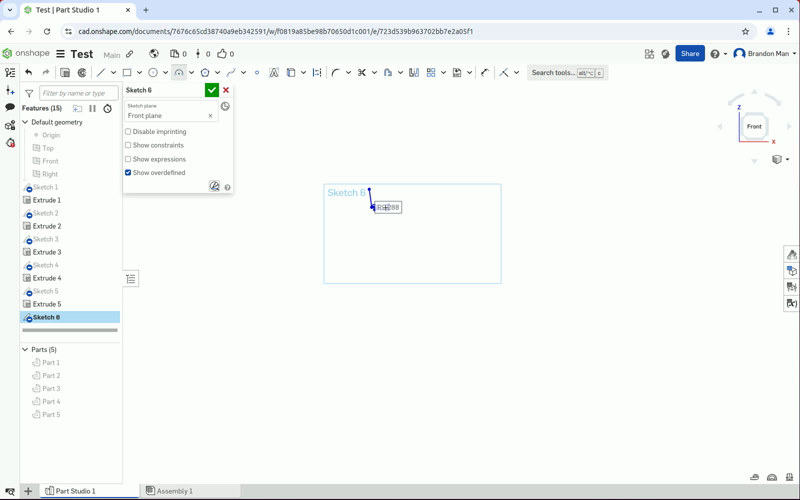
key_up(shift)
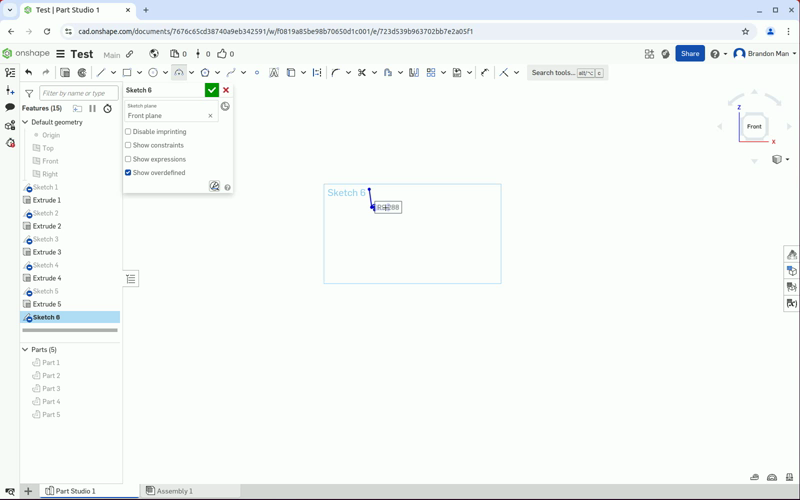
key(esc)
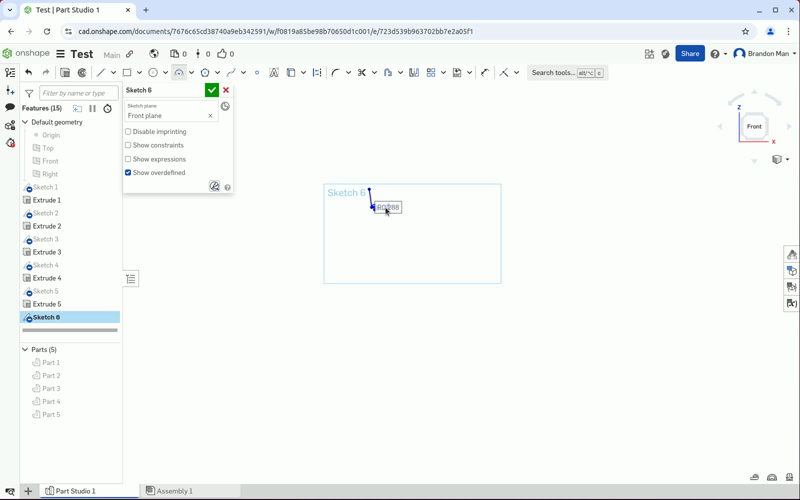
key(l)
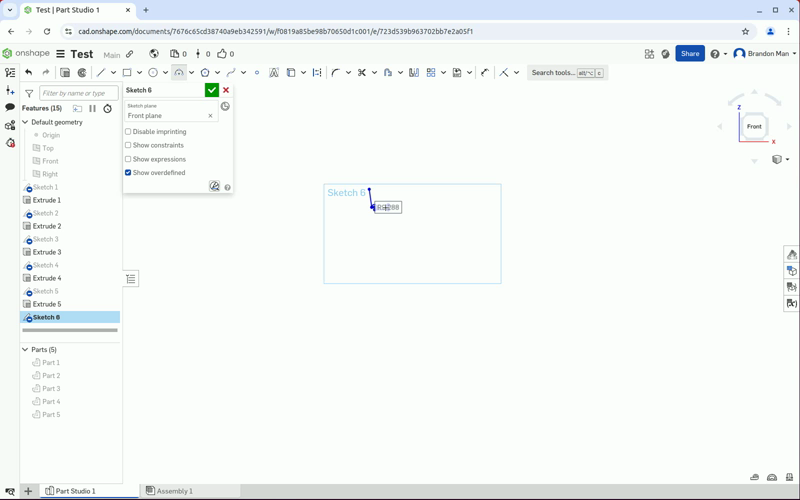
mouse_move(388, 204)
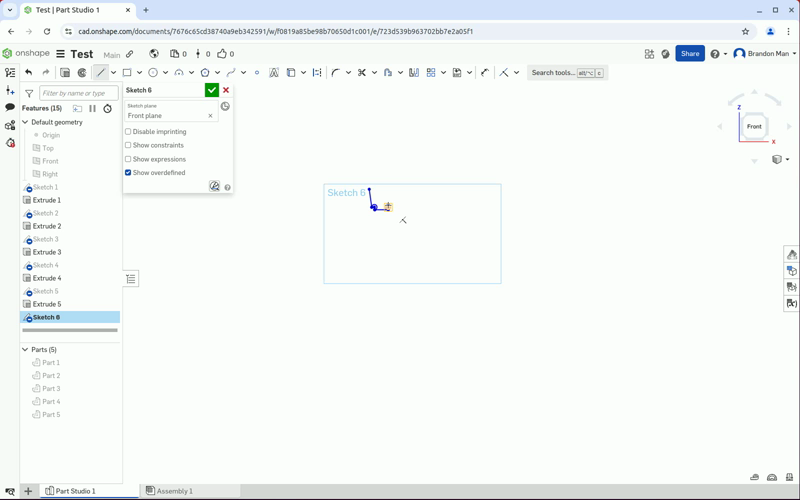
scroll(6)
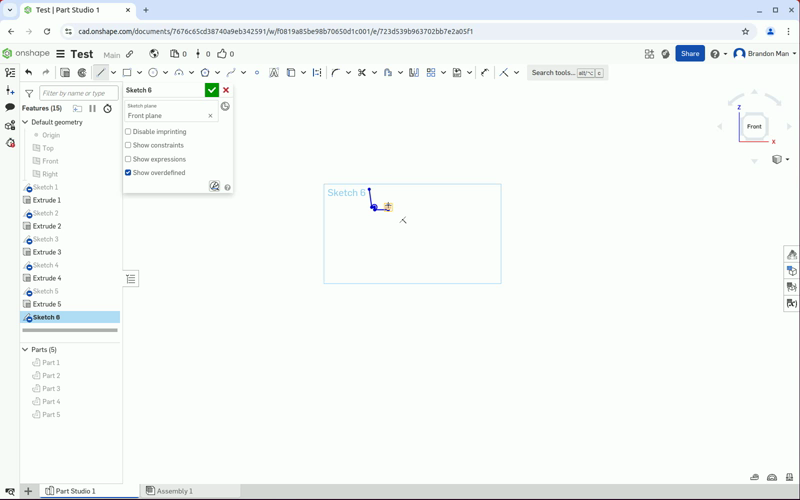
scroll(6)
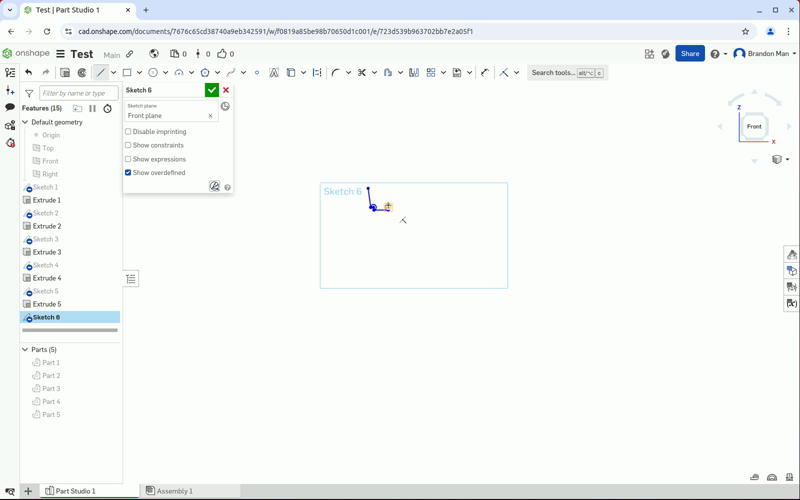
scroll(6)
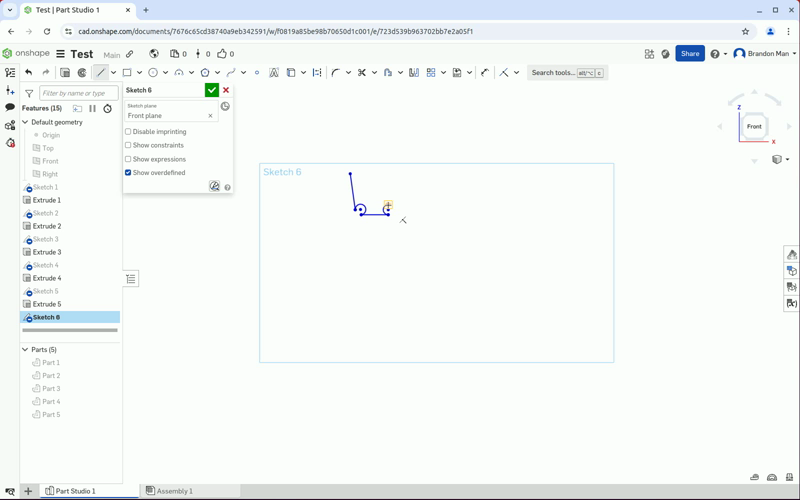
scroll(6)
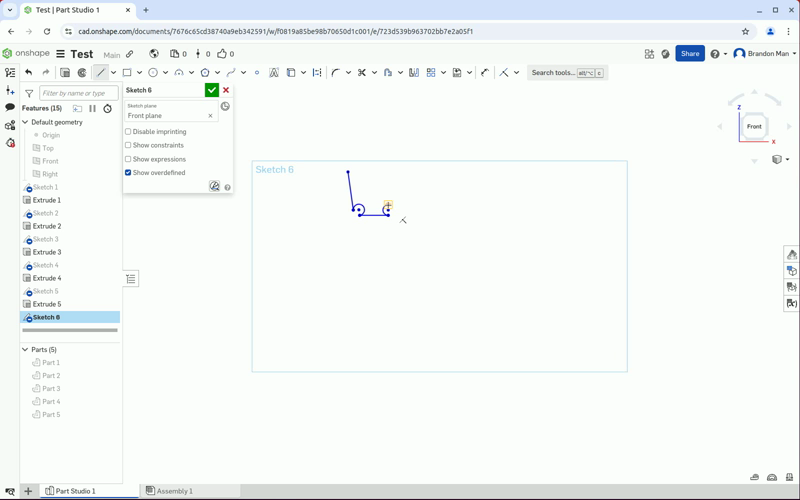
scroll(6)
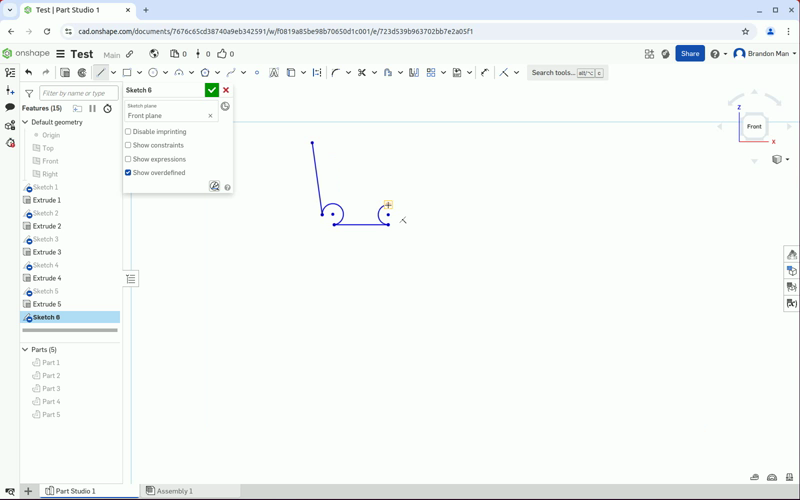
scroll(6)
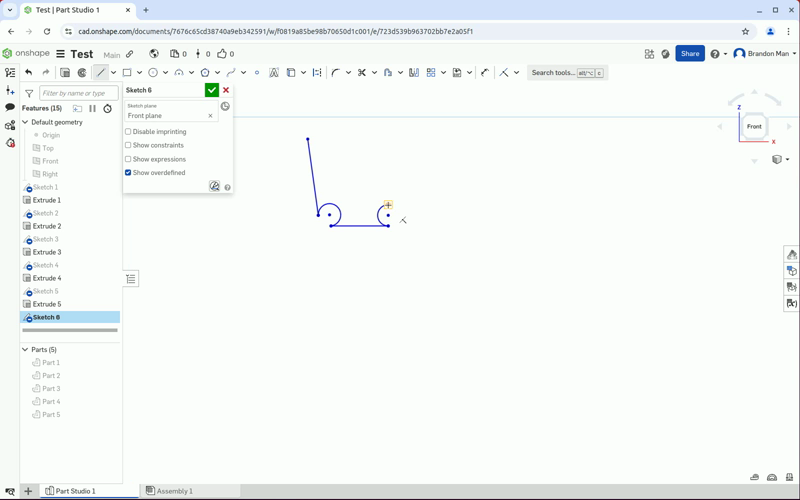
scroll(6)
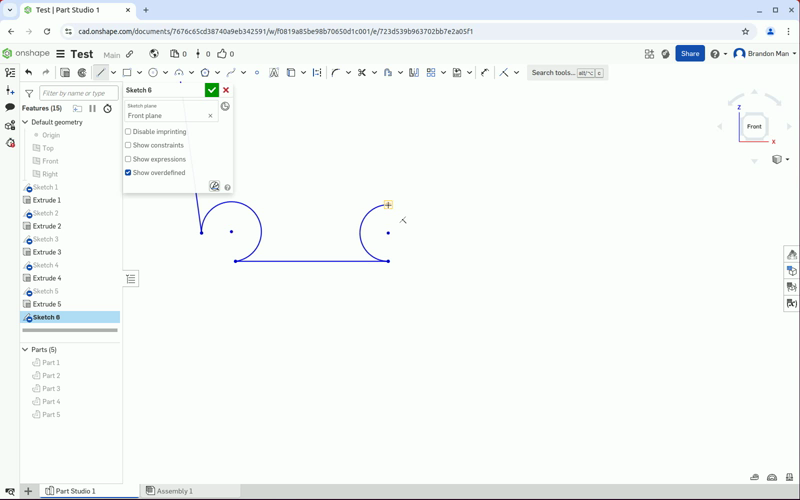
click(388, 204)
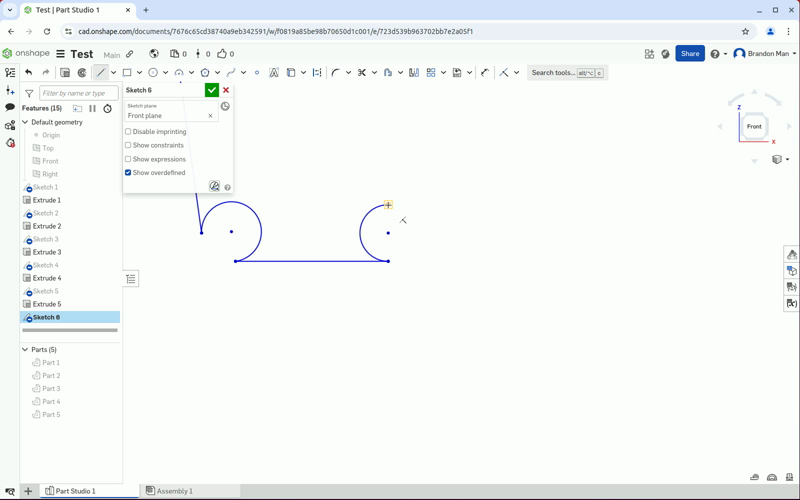
scroll(-6)
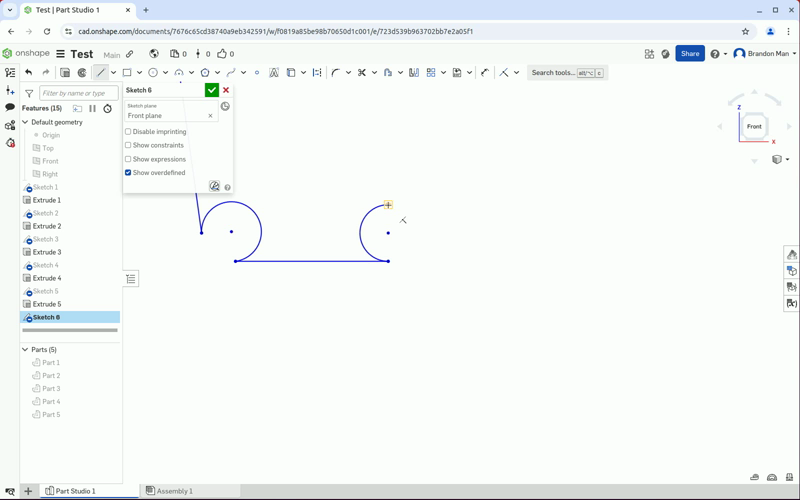
scroll(-6)
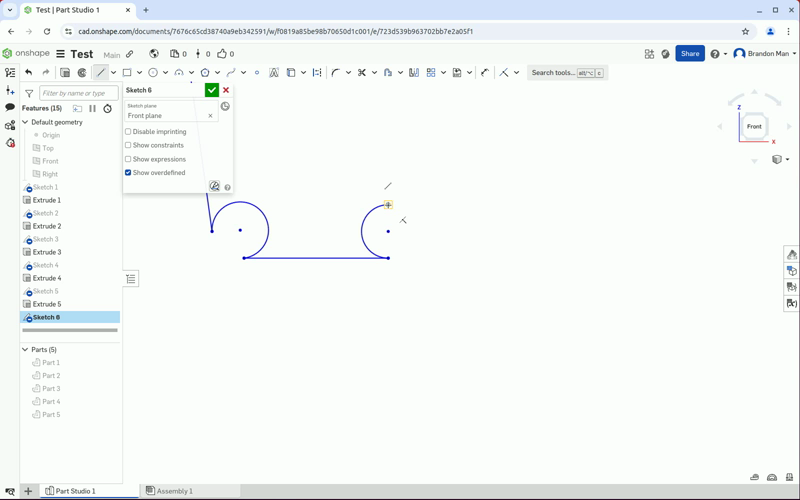
scroll(-6)
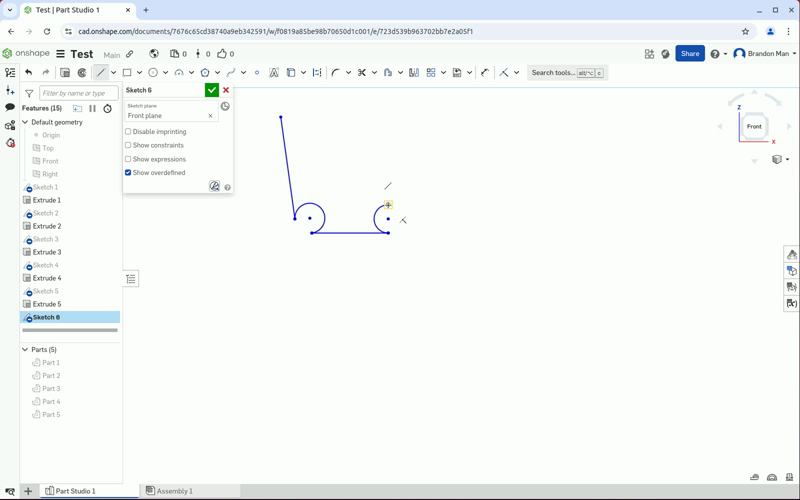
scroll(-6)
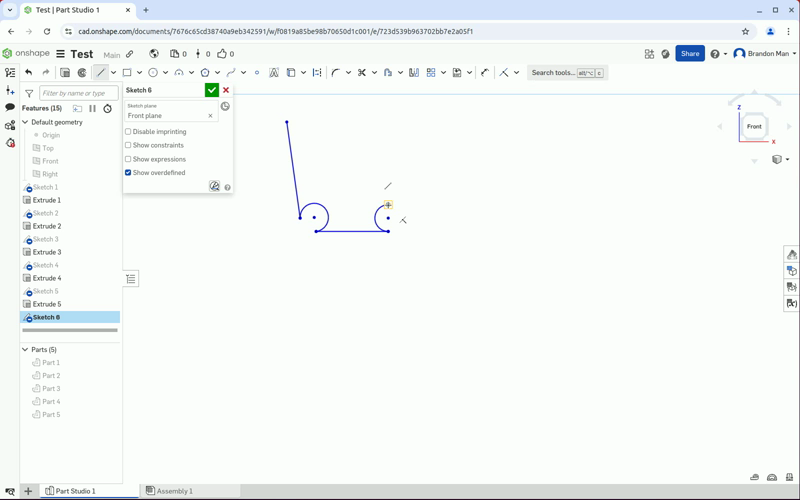
scroll(-6)
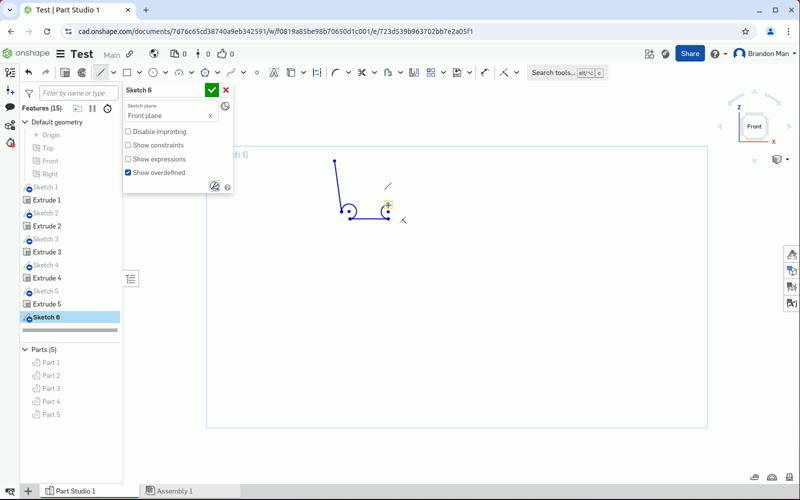
scroll(-6)
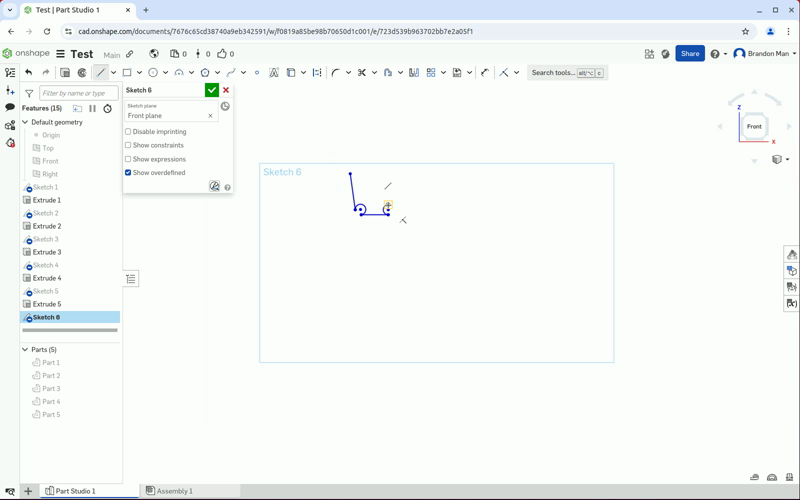
scroll(-6)
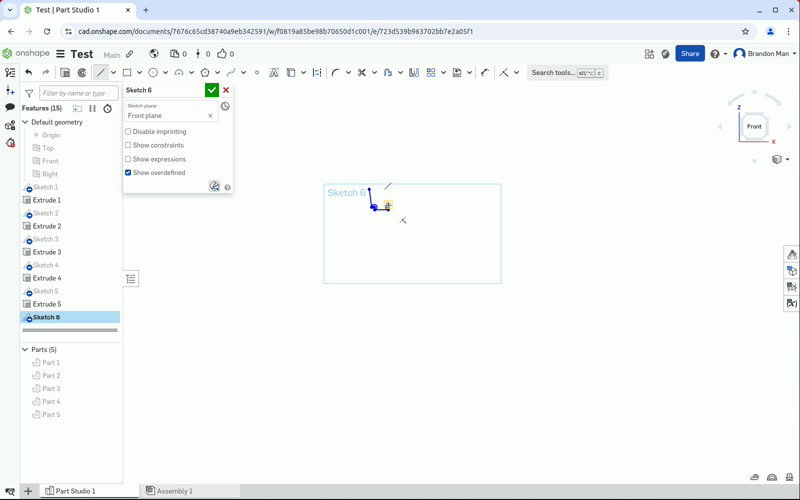
key_down(shift)
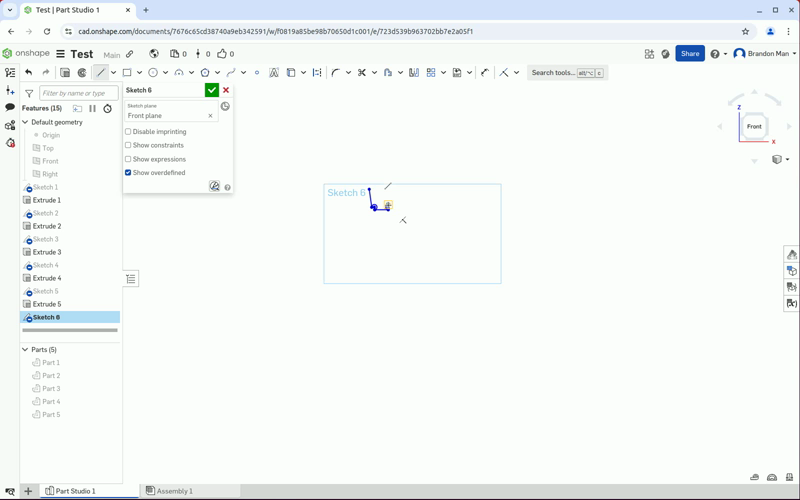
mouse_move(418, 204)
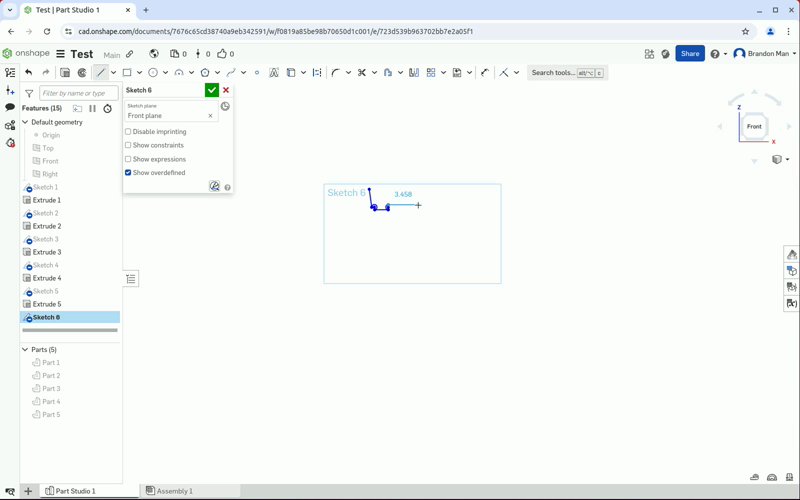
mouse_move(380, 204)
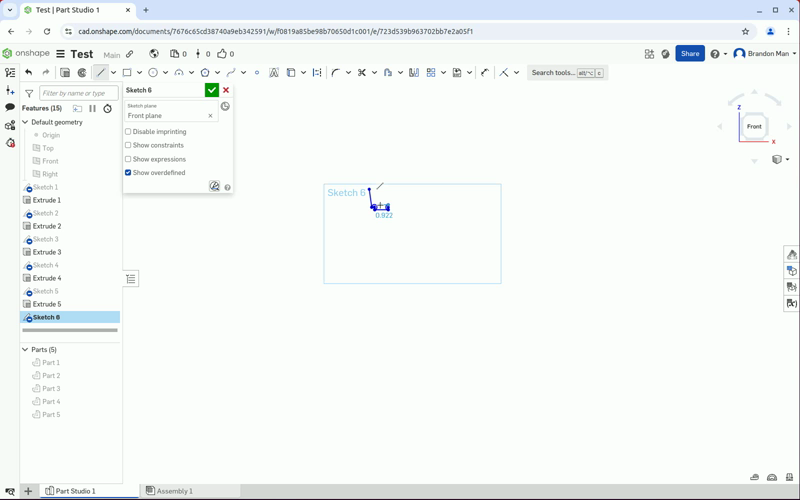
scroll(6)
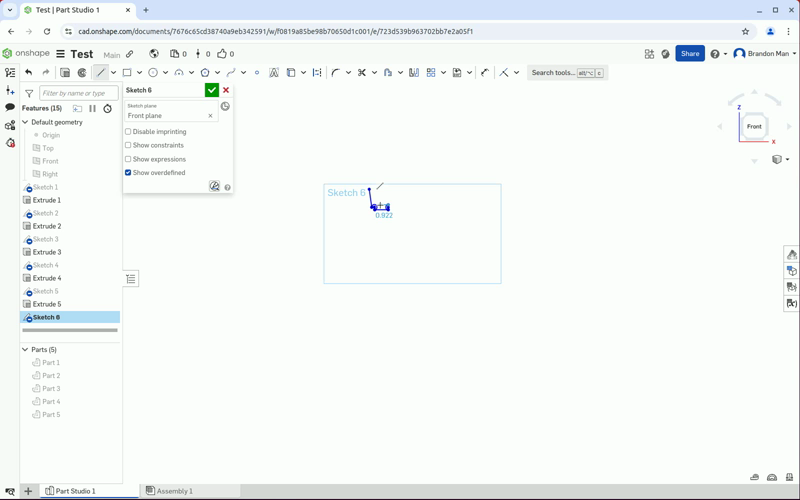
scroll(6)
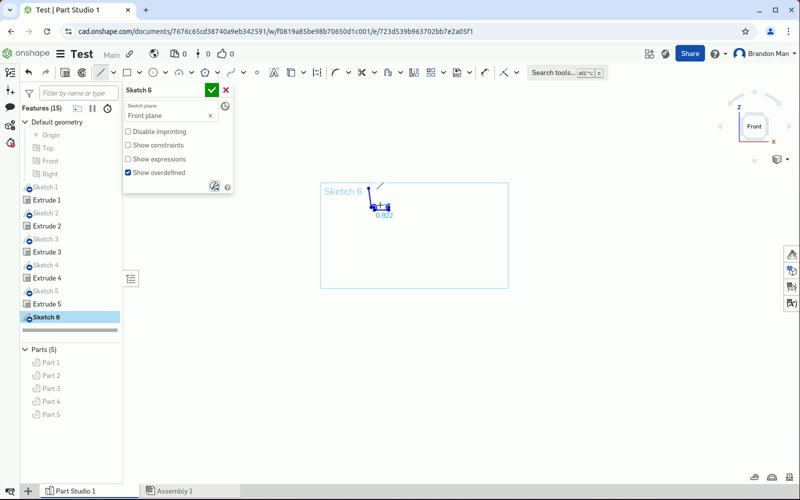
scroll(6)
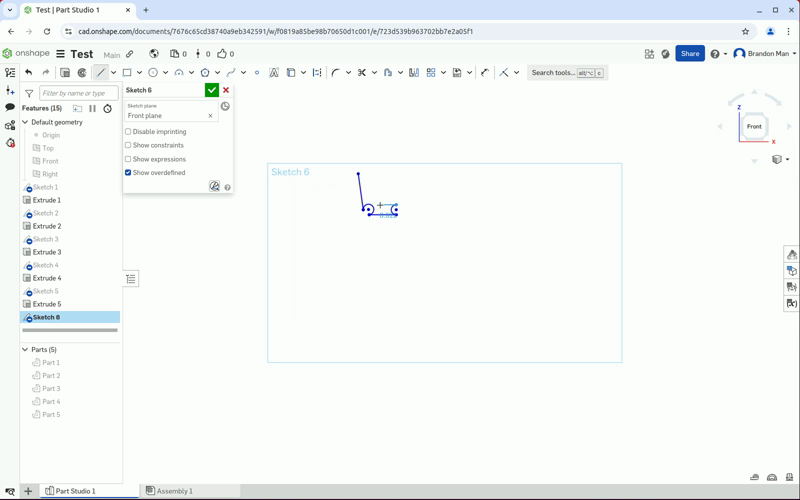
scroll(6)
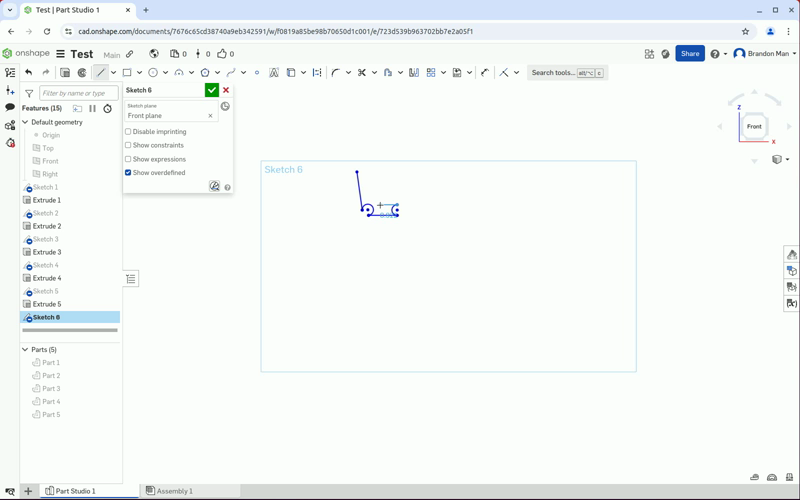
scroll(6)
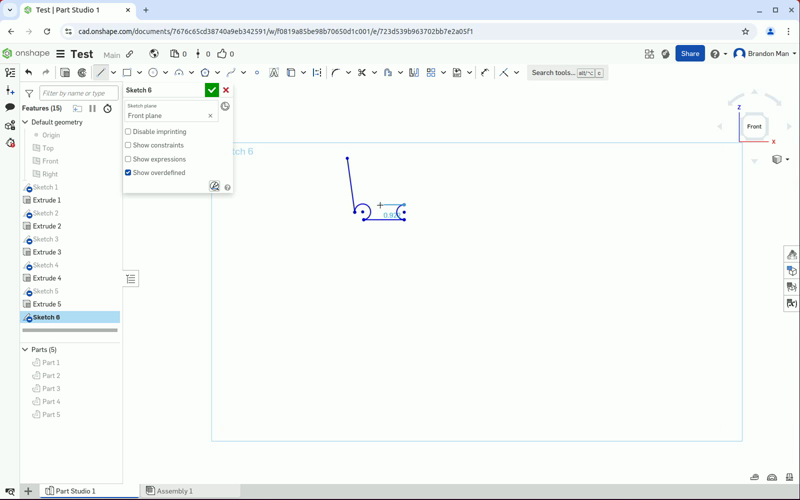
scroll(6)
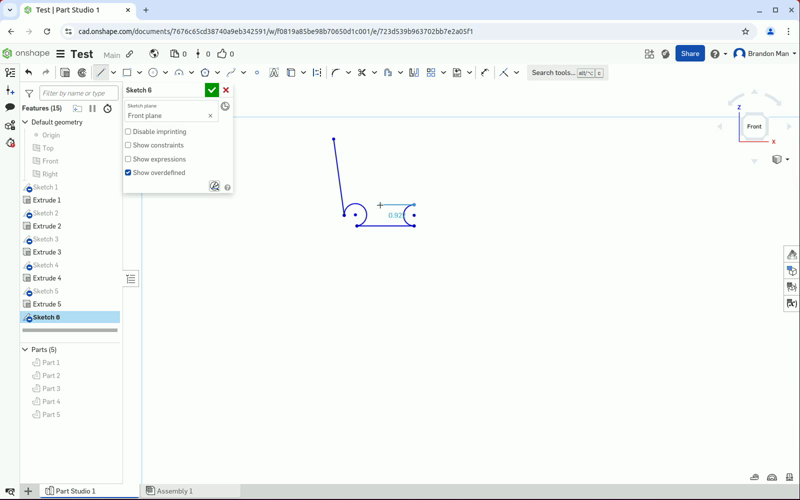
scroll(6)
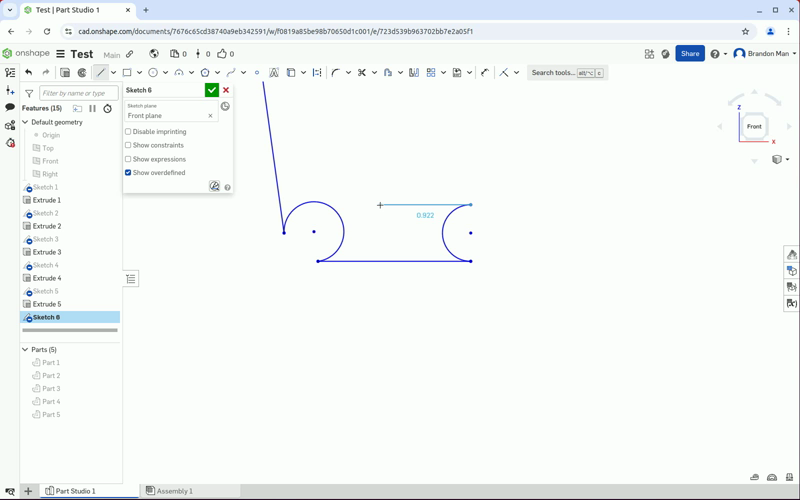
click(380, 204)
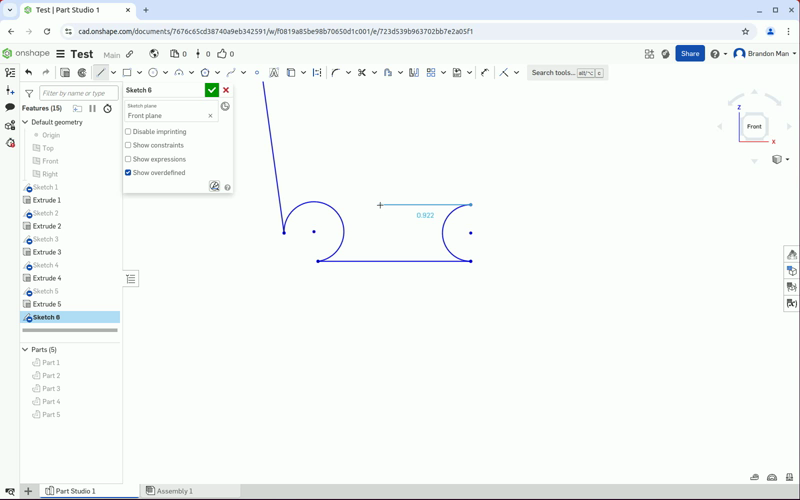
scroll(-6)
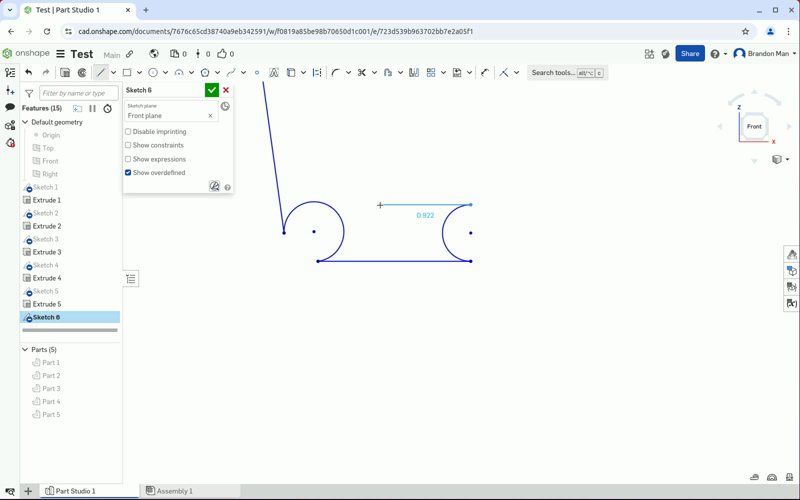
scroll(-6)
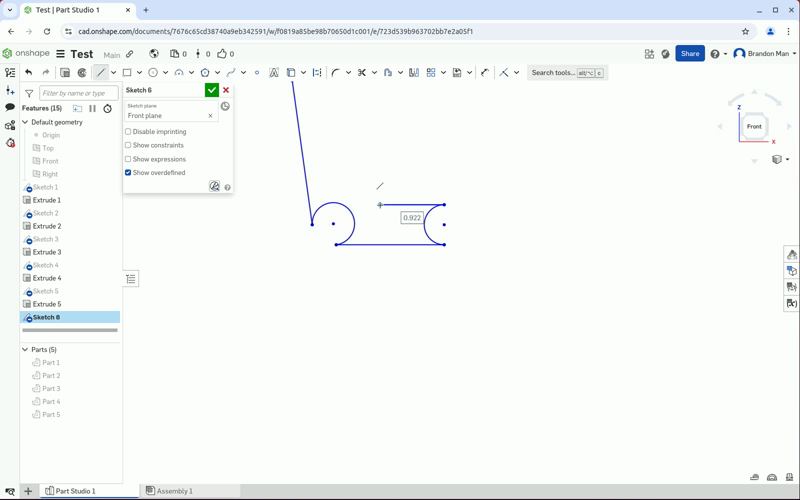
scroll(-6)
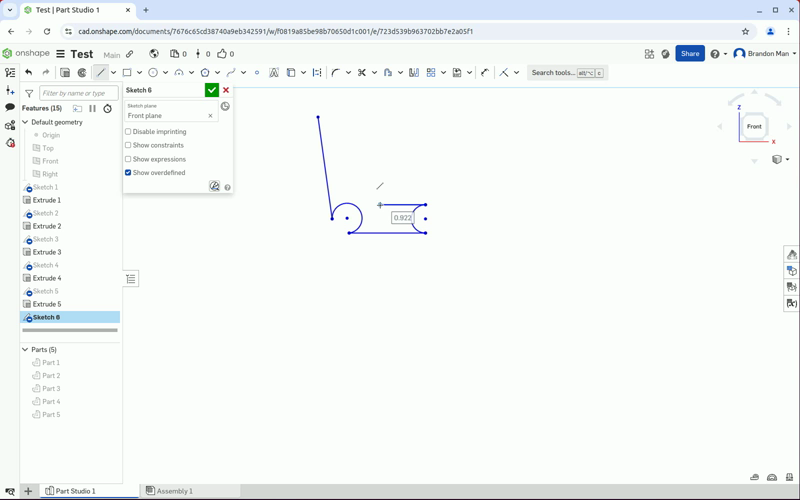
scroll(-6)
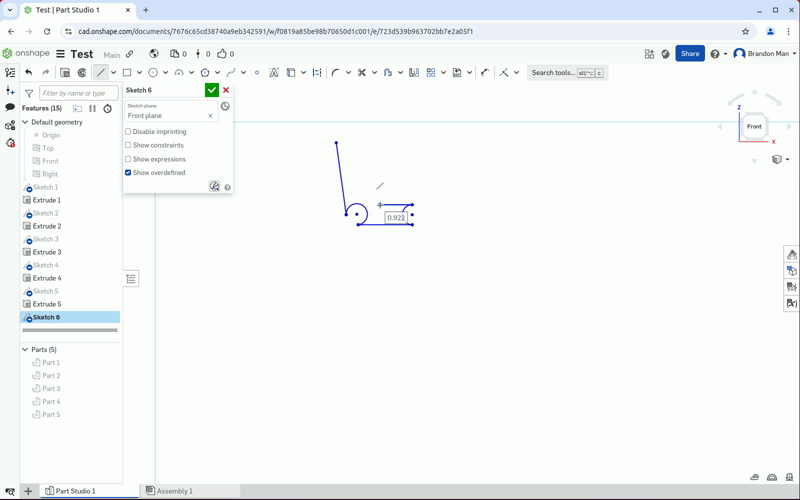
scroll(-6)
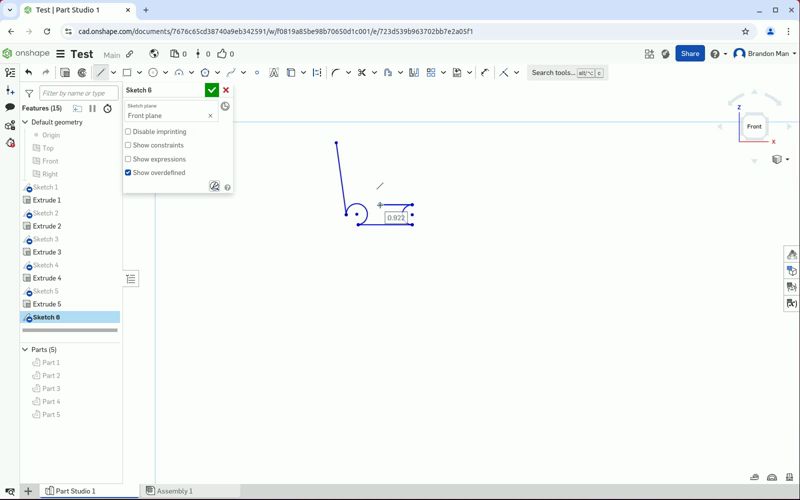
scroll(-6)
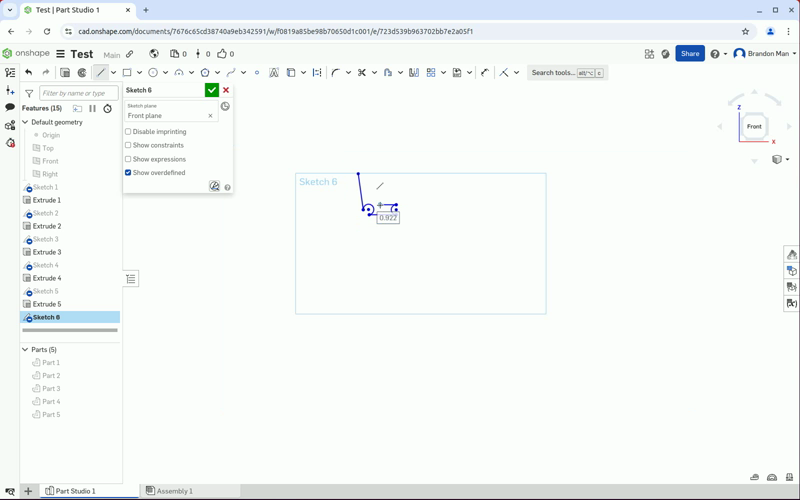
scroll(-6)
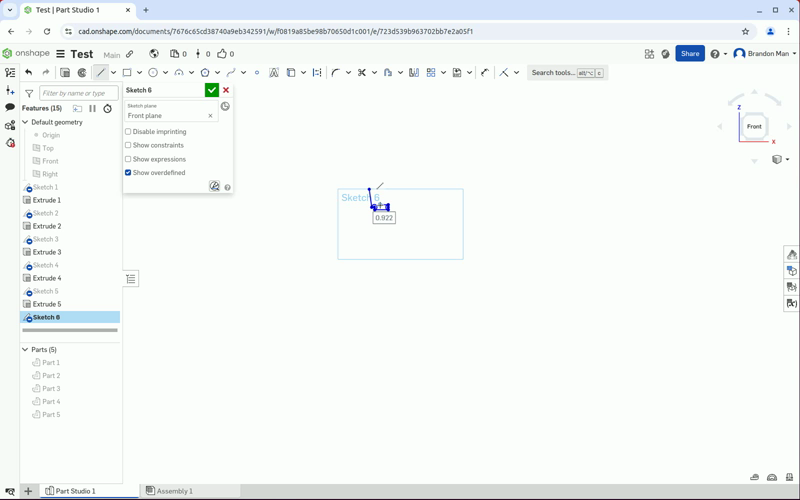
key_up(shift)
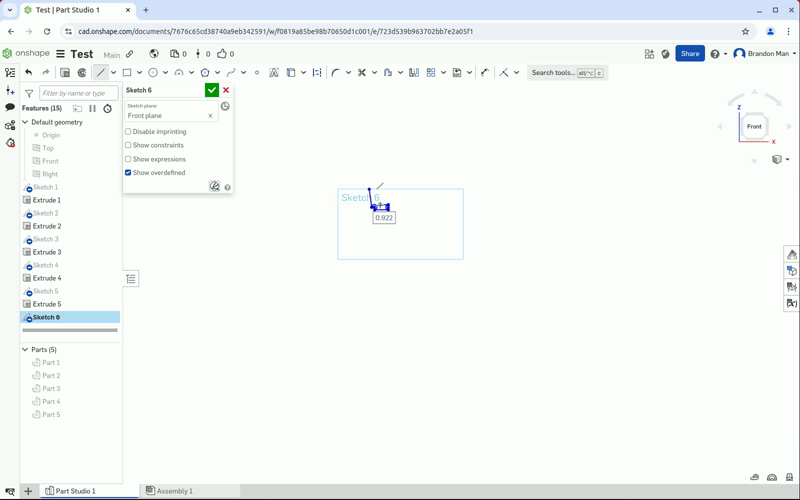
key(esc)
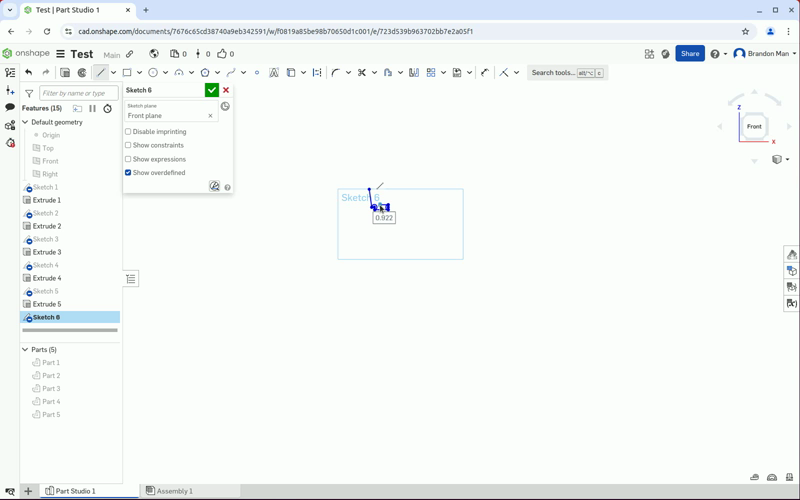
key(a)
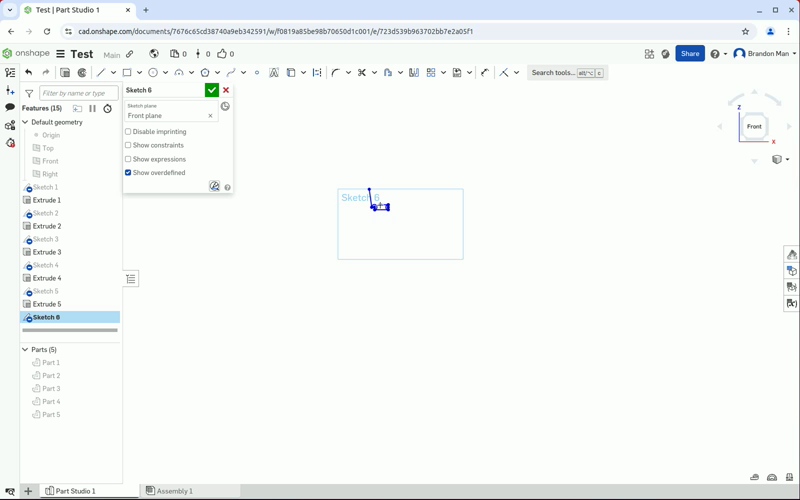
mouse_move(380, 204)
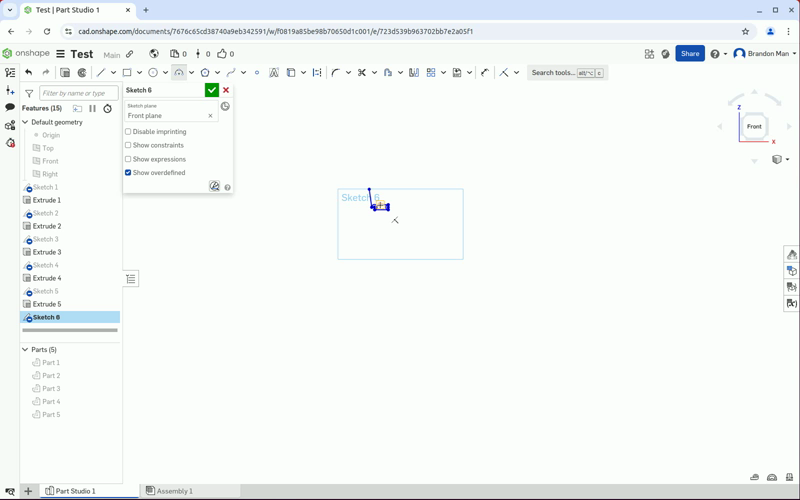
scroll(6)
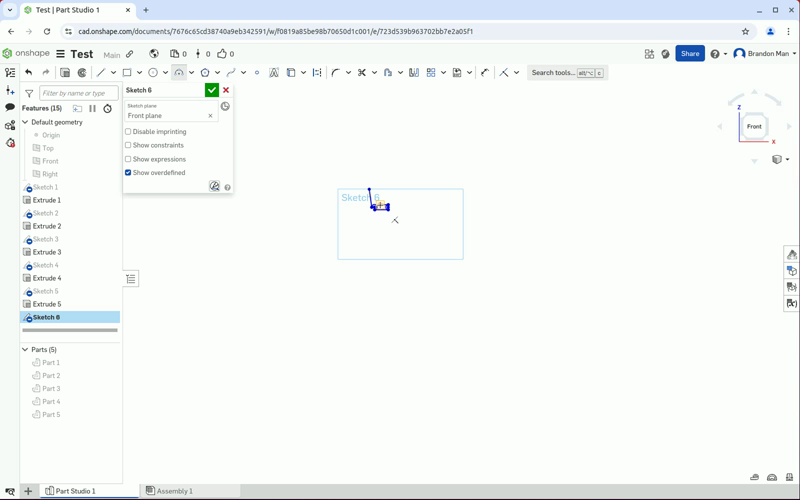
scroll(6)
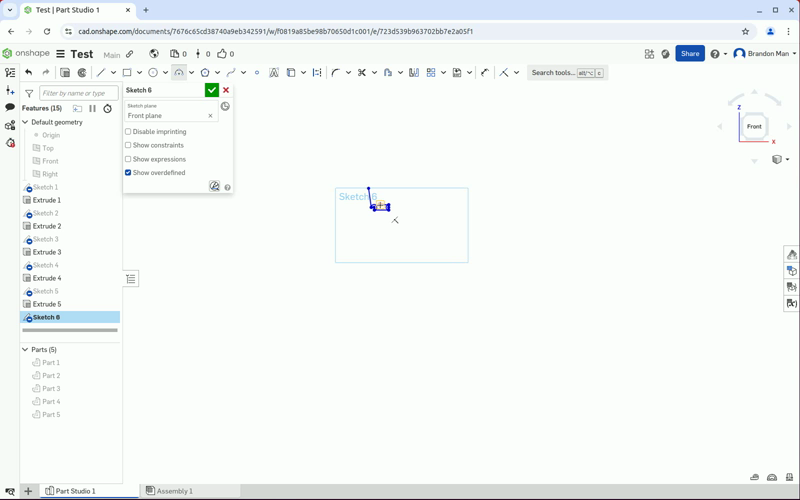
scroll(6)
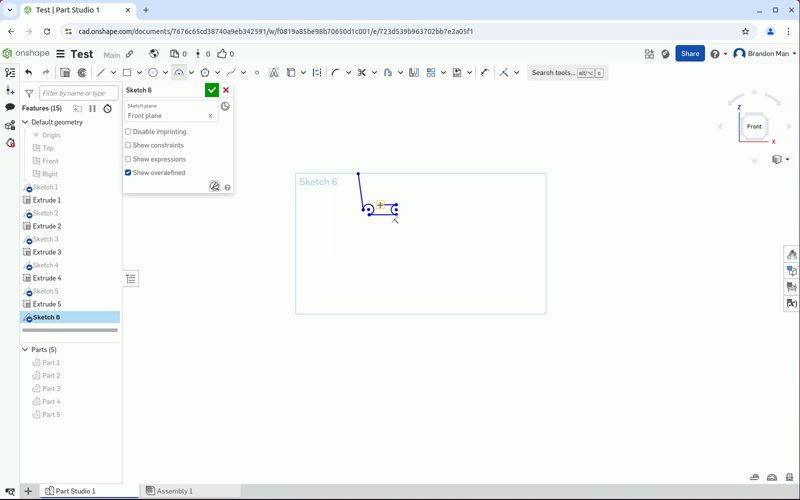
scroll(6)
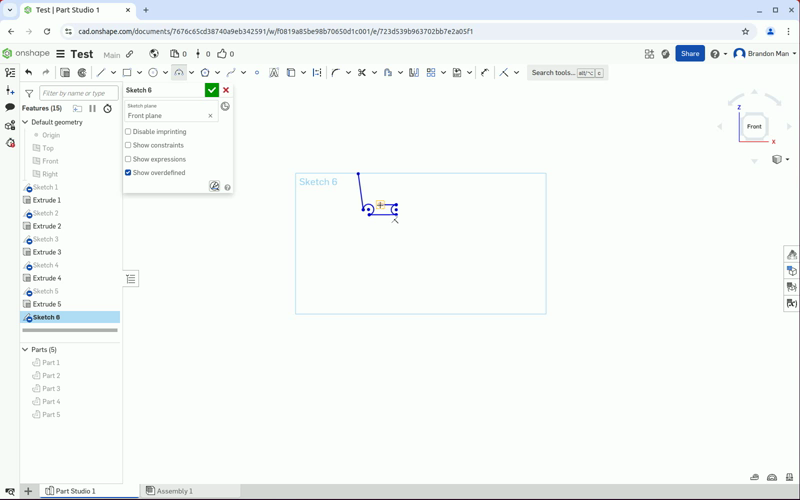
scroll(6)
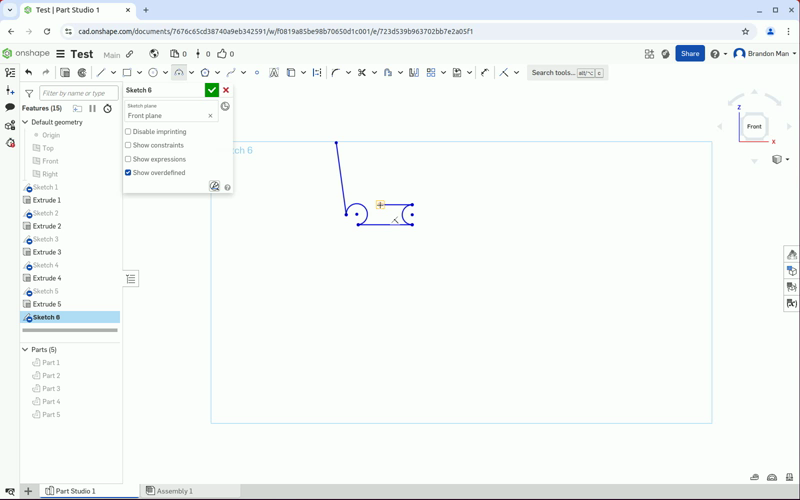
scroll(6)
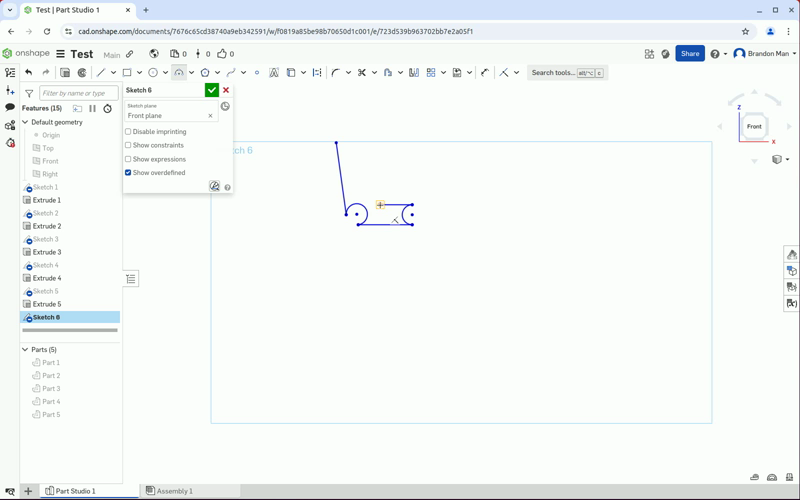
scroll(6)
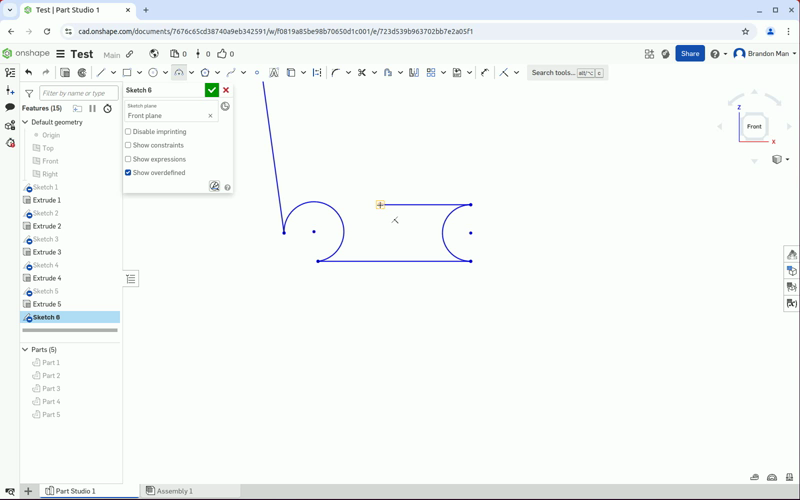
click(380, 204)
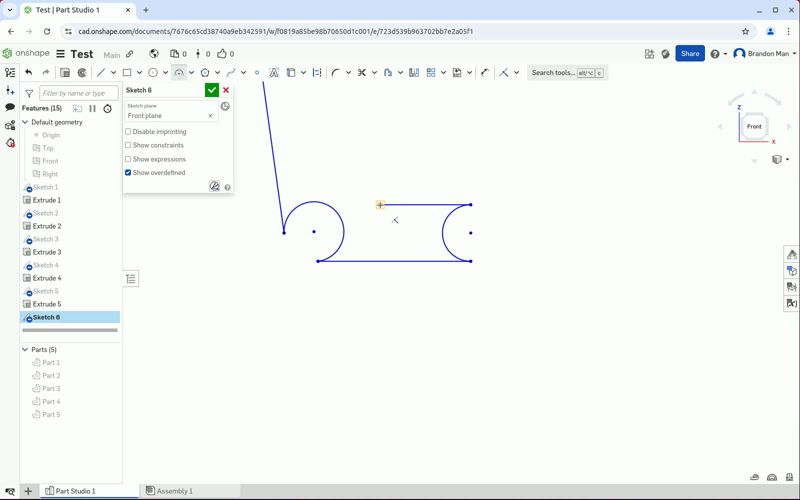
scroll(-6)
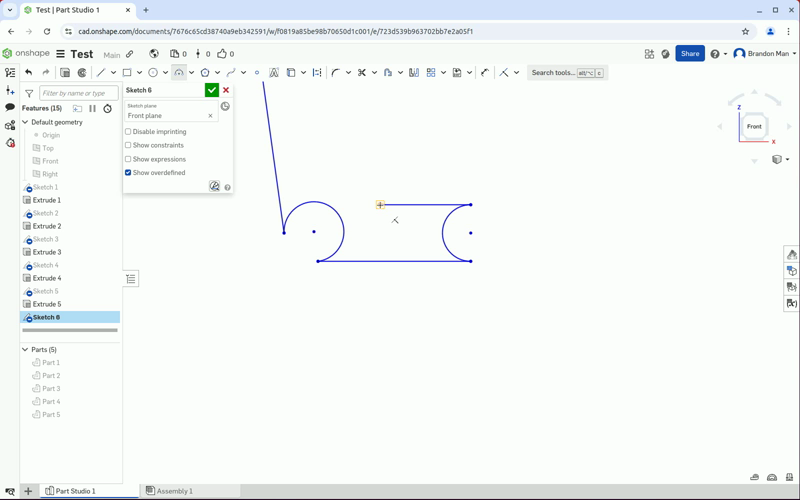
scroll(-6)
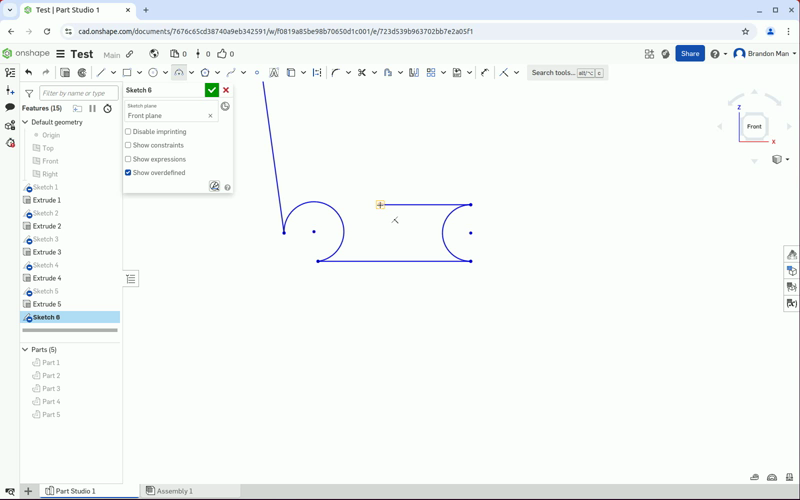
scroll(-6)
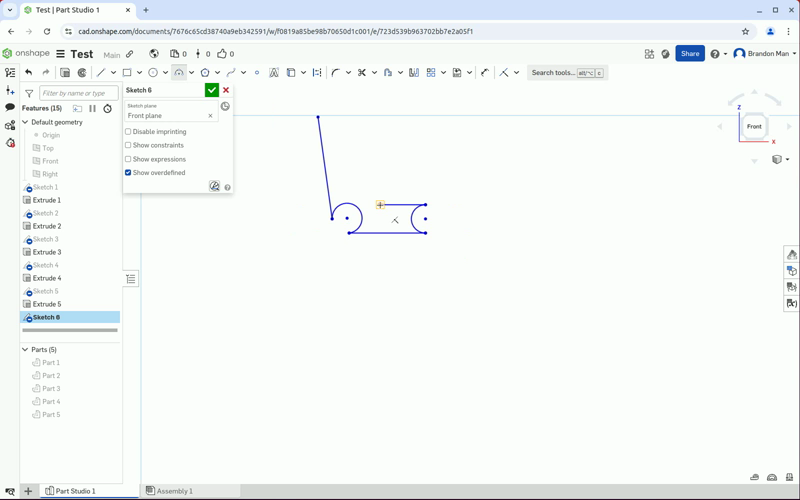
scroll(-6)
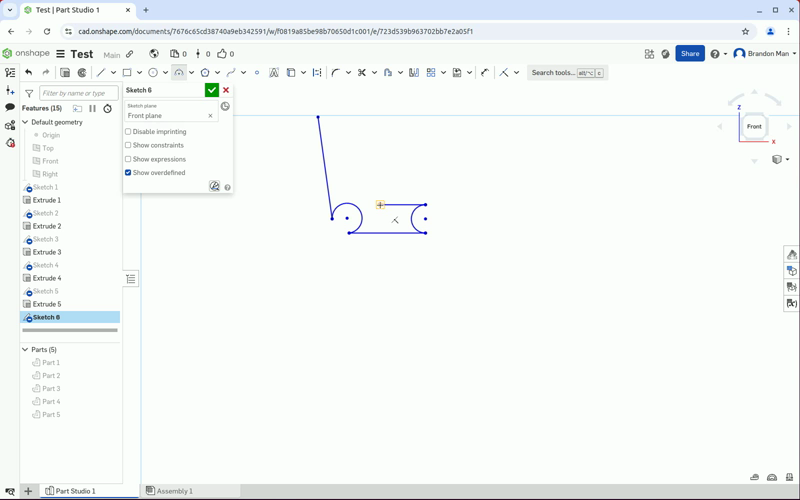
scroll(-6)
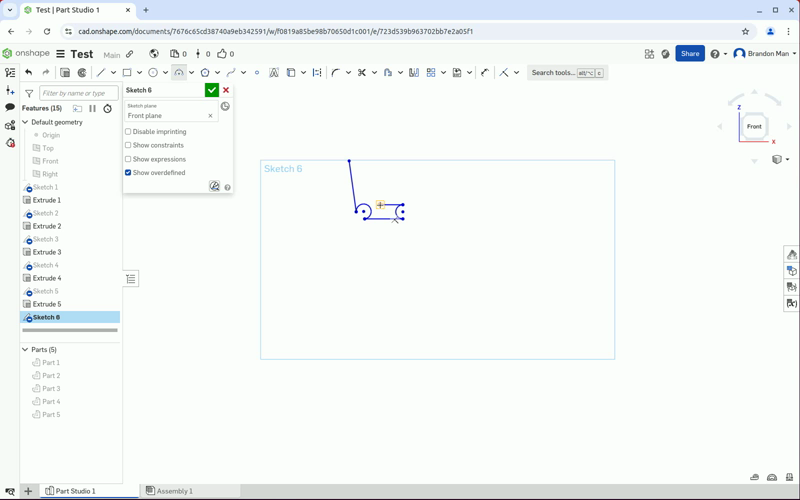
scroll(-6)
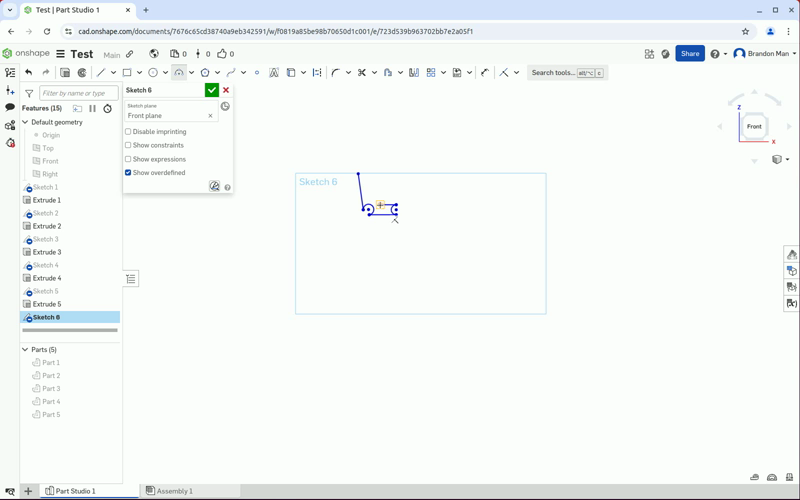
scroll(-6)
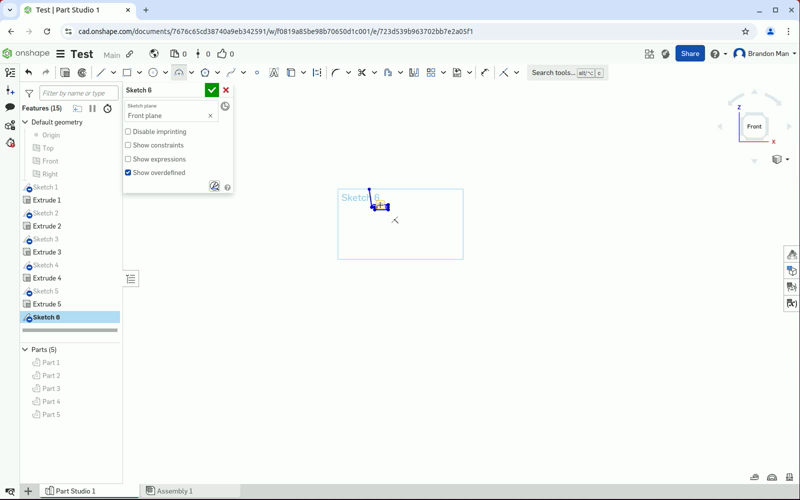
key_down(shift)
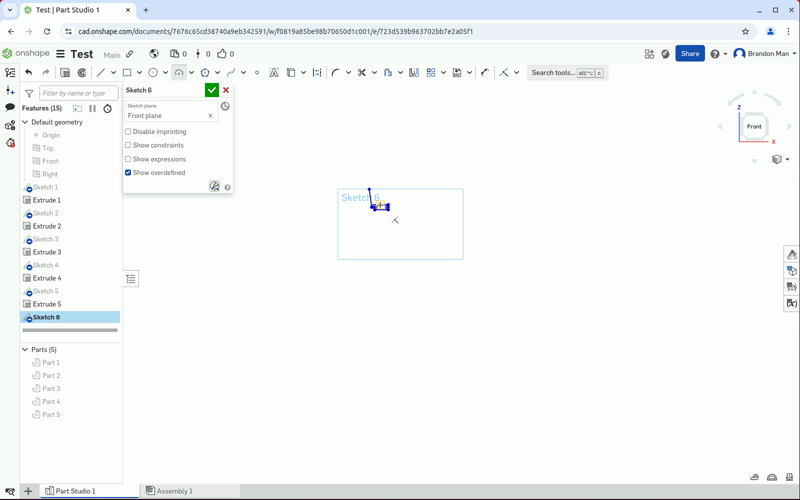
mouse_move(377, 201)
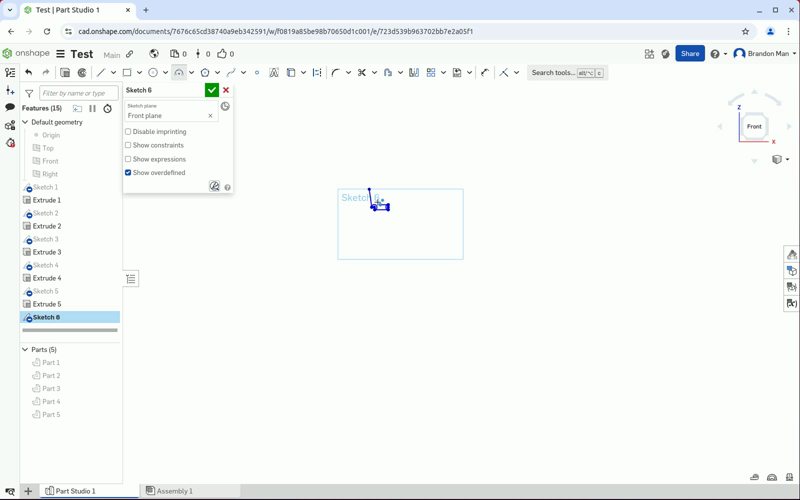
scroll(6)
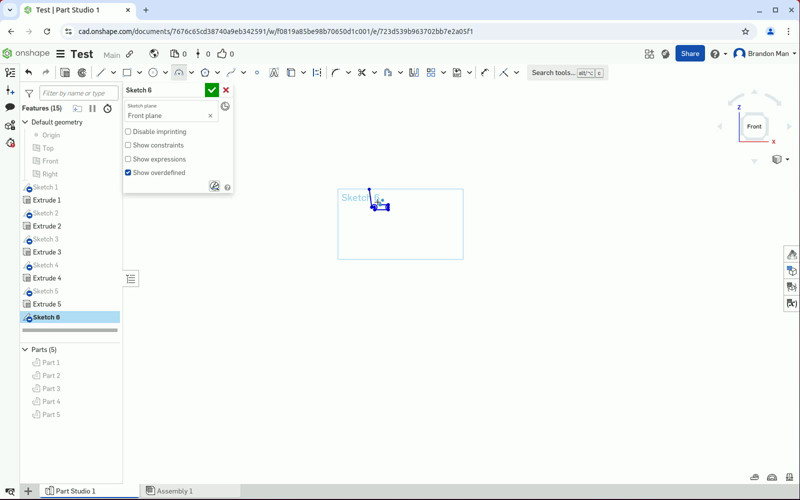
scroll(6)
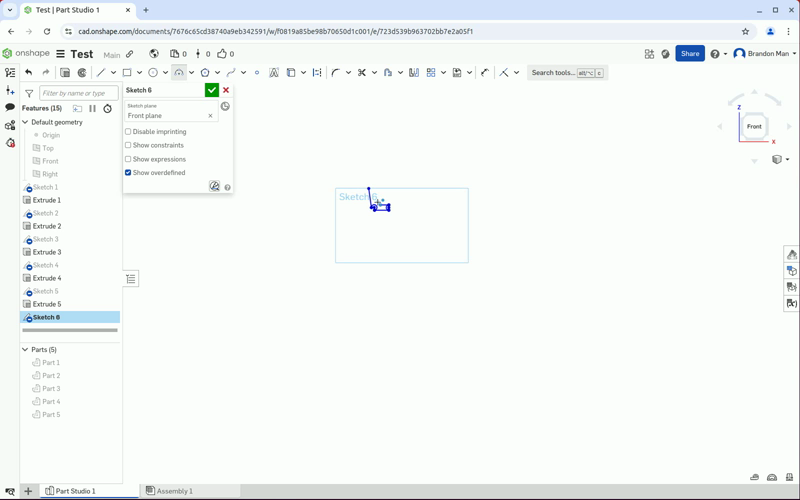
scroll(6)
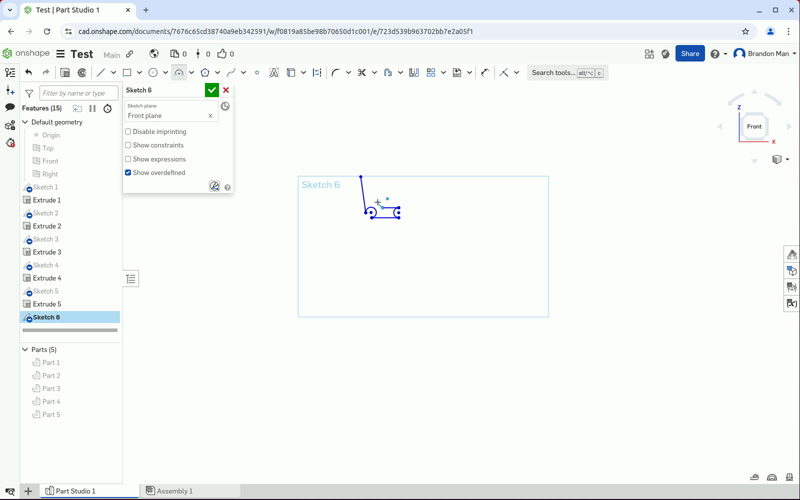
scroll(6)
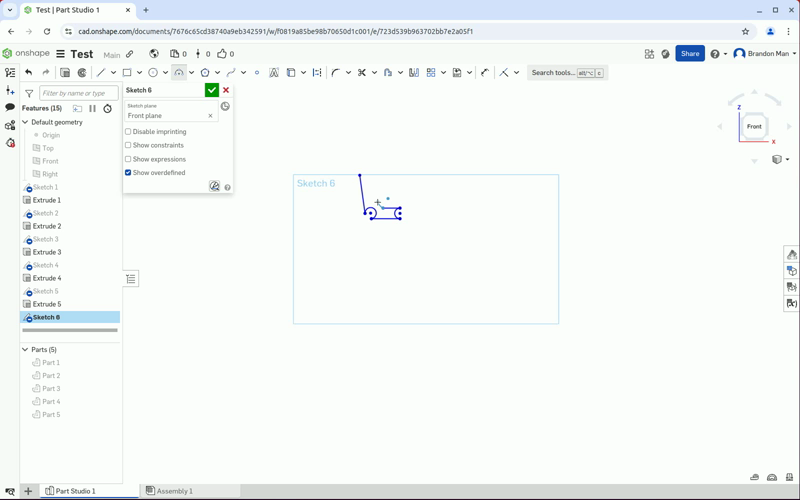
scroll(6)
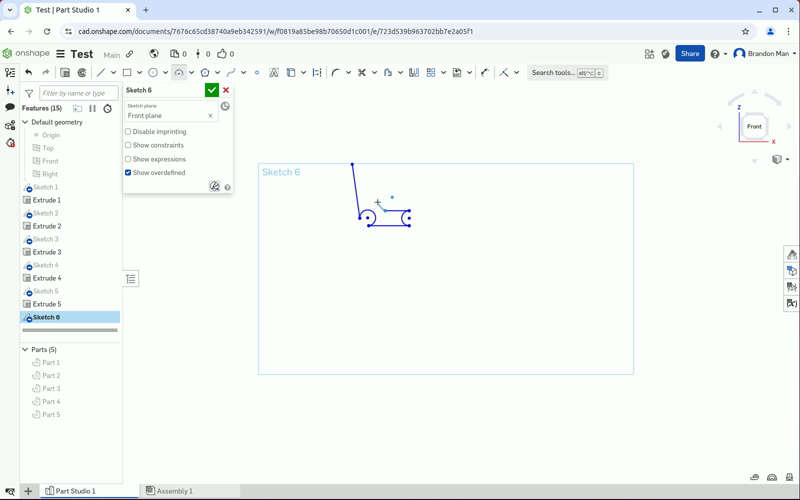
scroll(6)
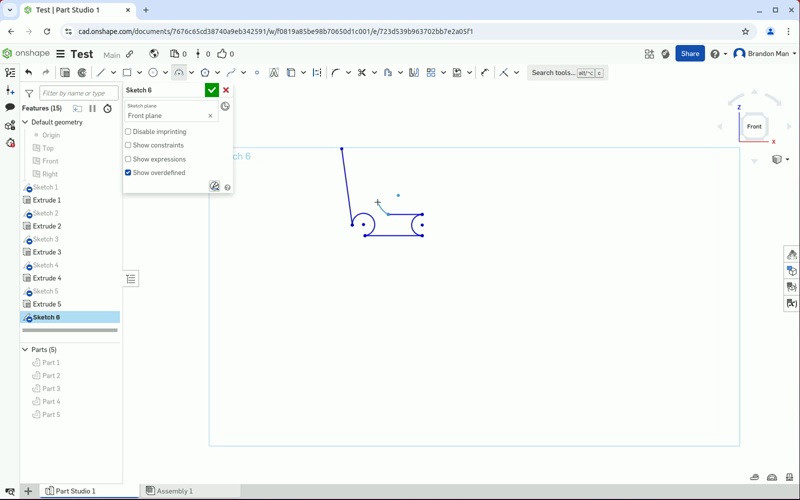
scroll(6)
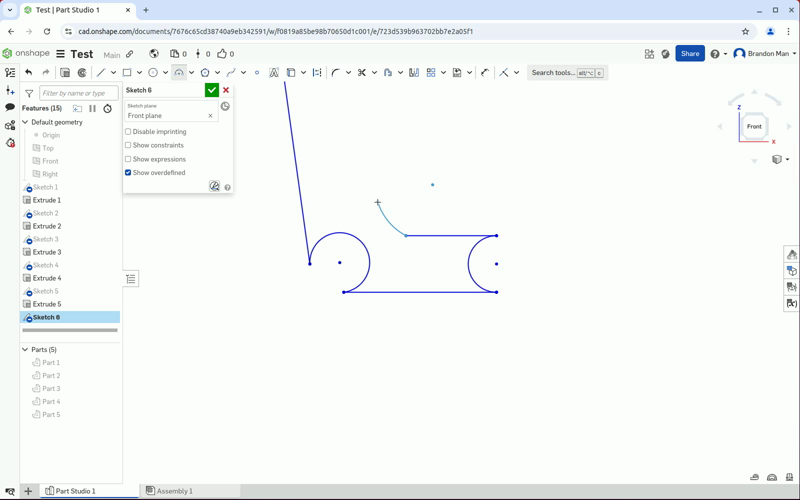
click(377, 201)
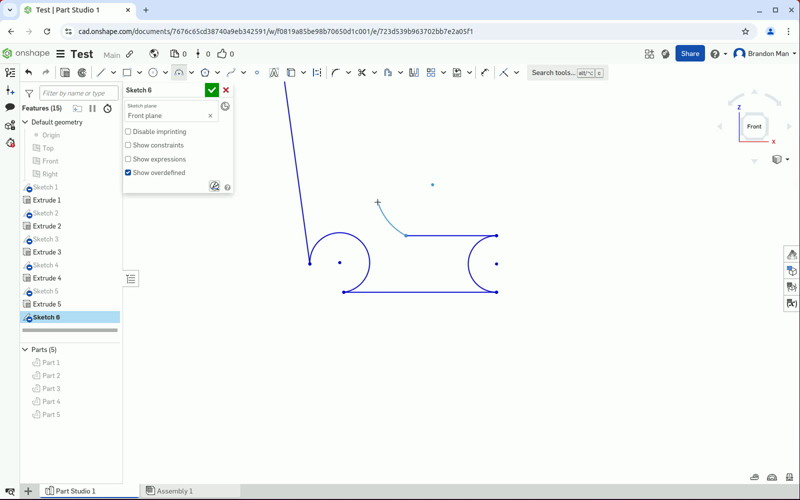
scroll(-6)
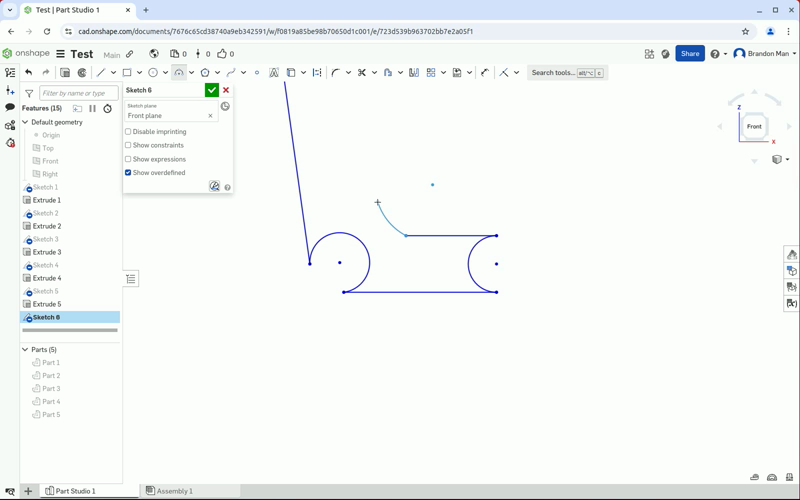
scroll(-6)
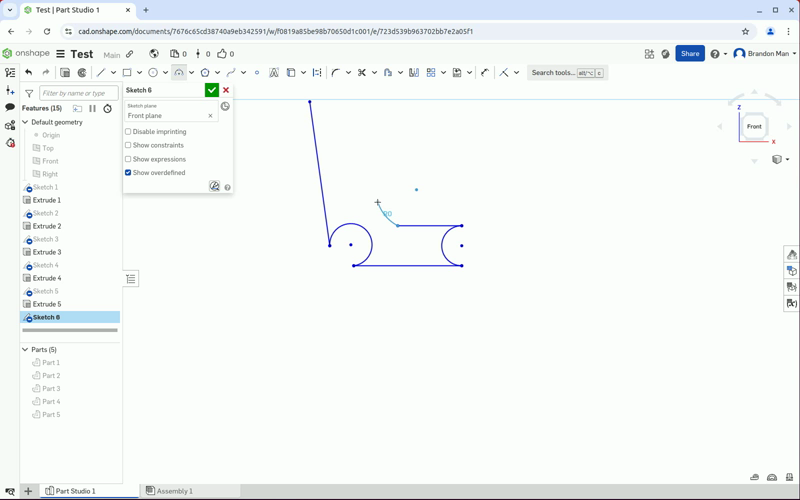
scroll(-6)
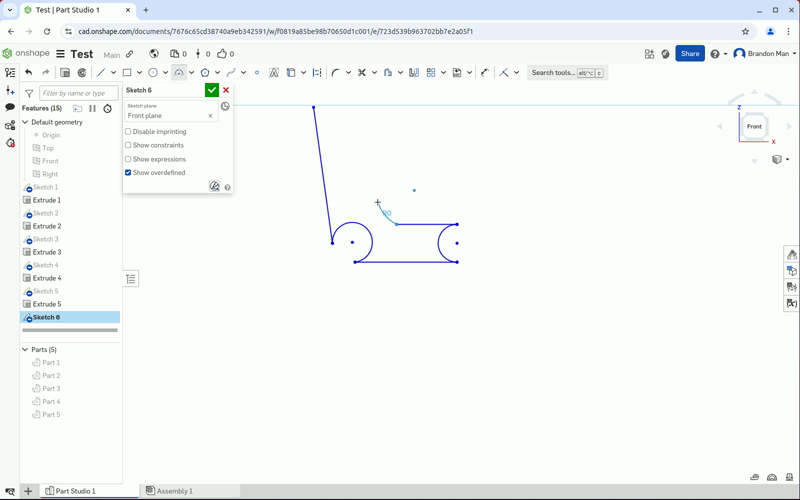
scroll(-6)
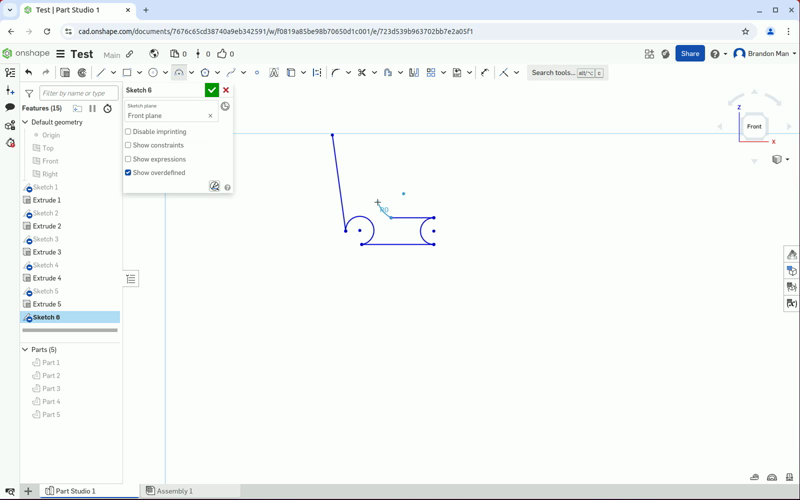
scroll(-6)
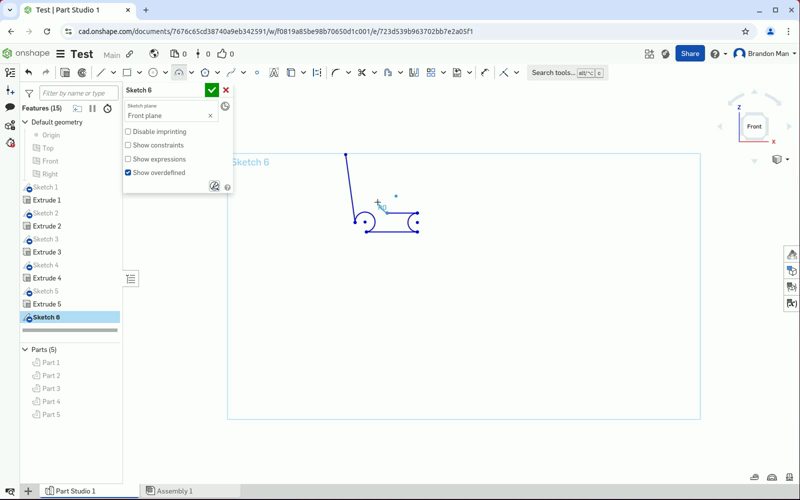
scroll(-6)
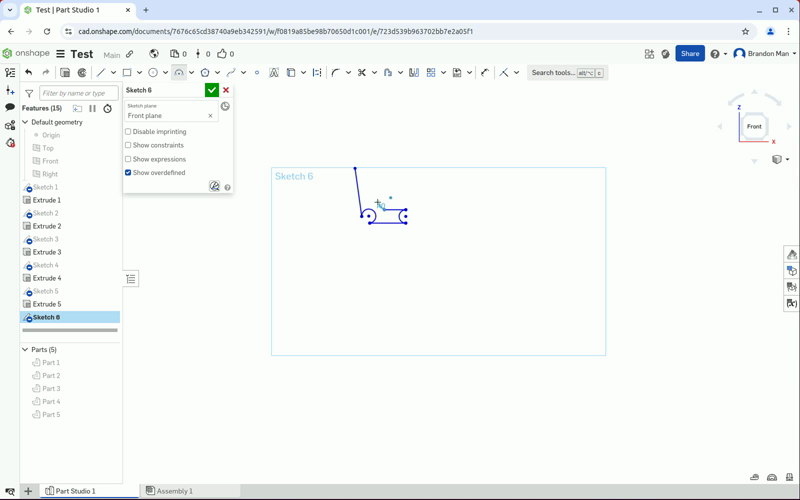
scroll(-6)
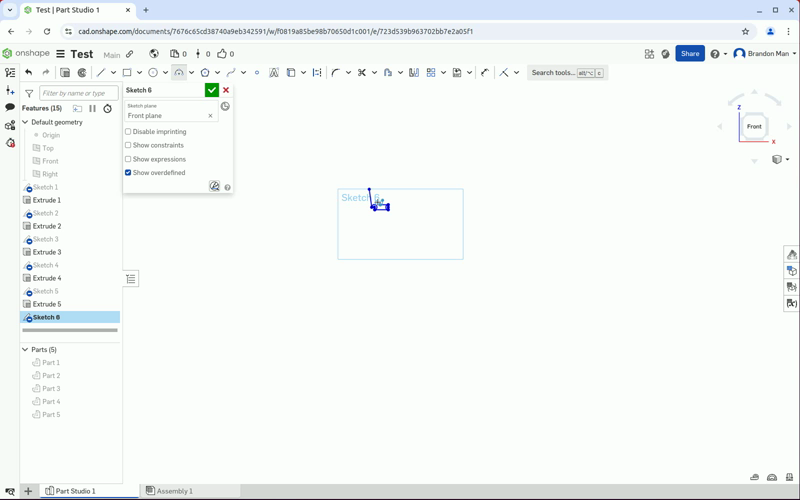
mouse_move(378, 203)
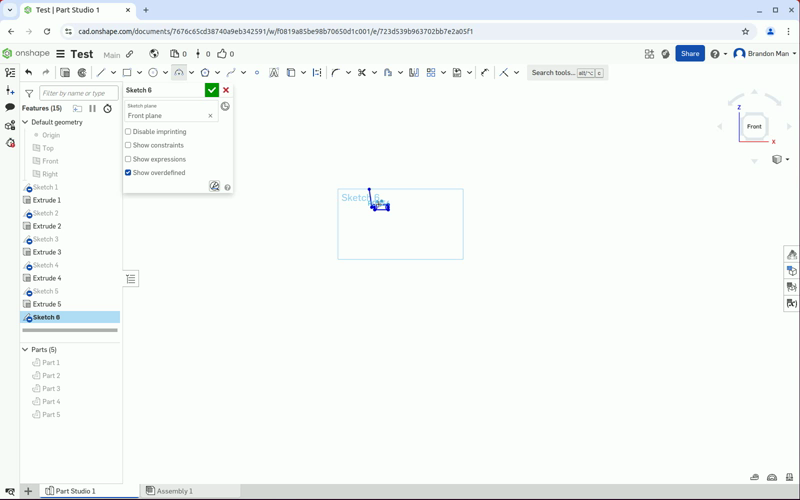
scroll(6)
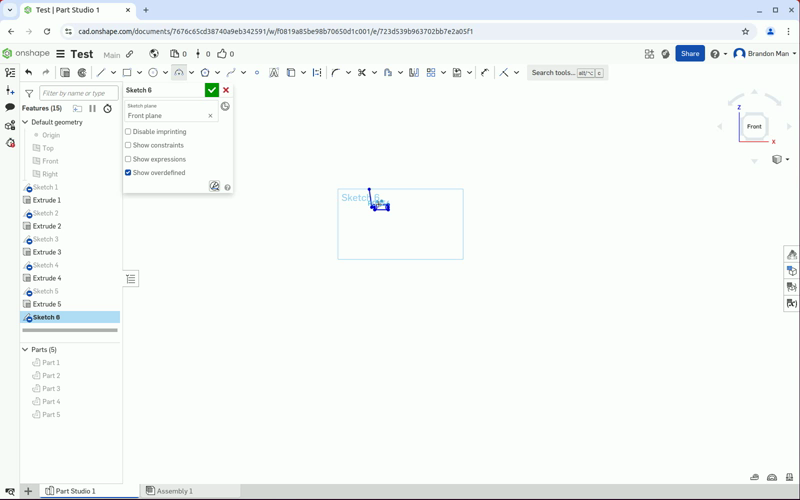
scroll(6)
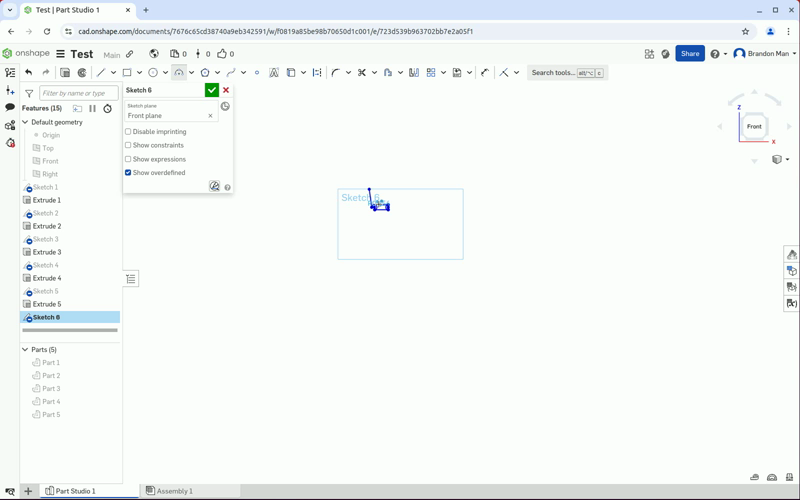
scroll(6)
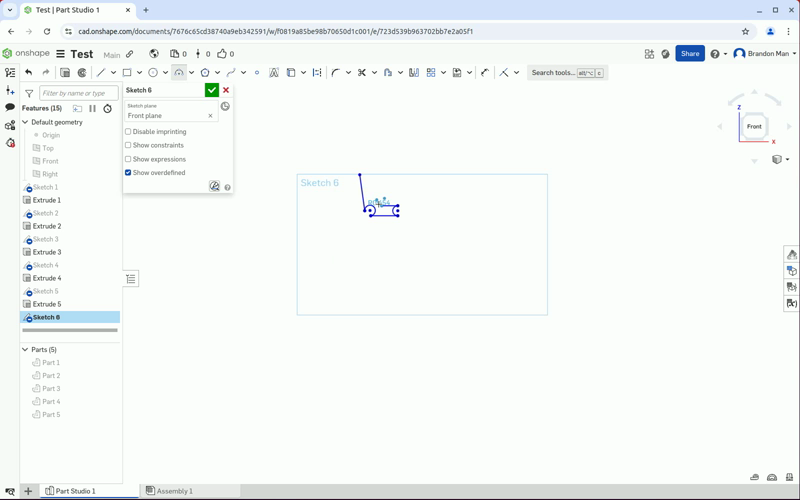
scroll(6)
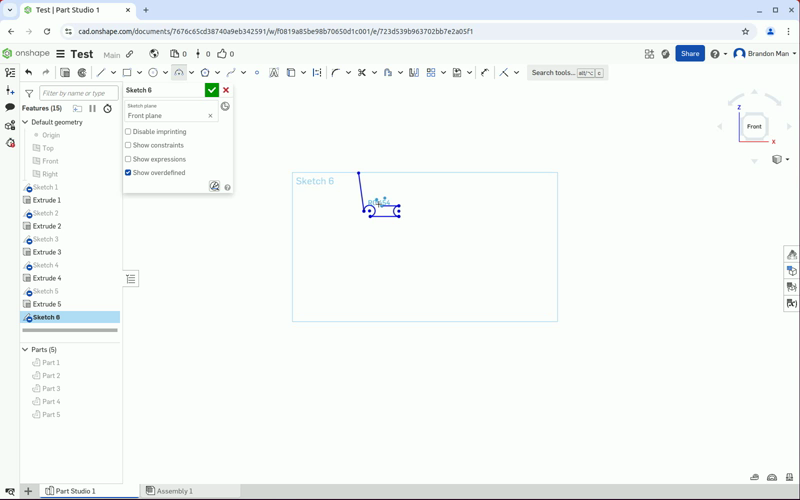
scroll(6)
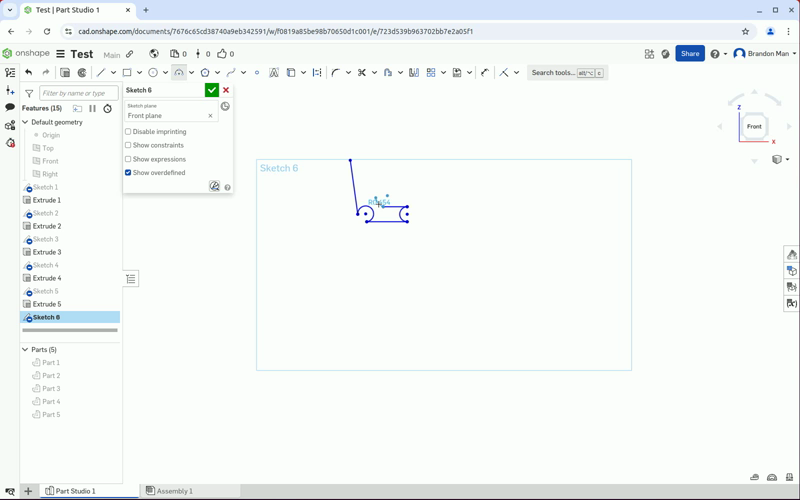
scroll(6)
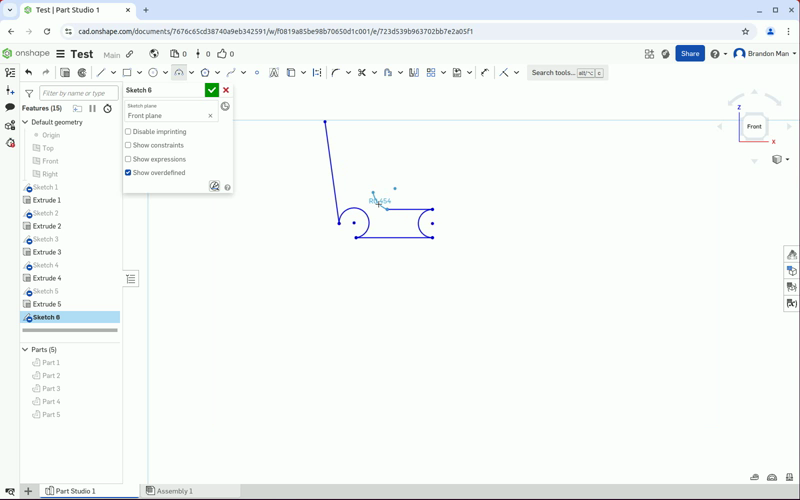
scroll(6)
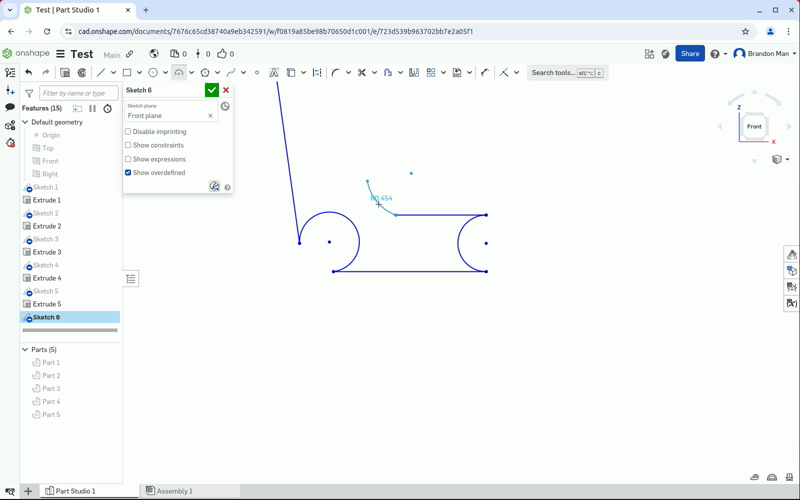
click(378, 203)
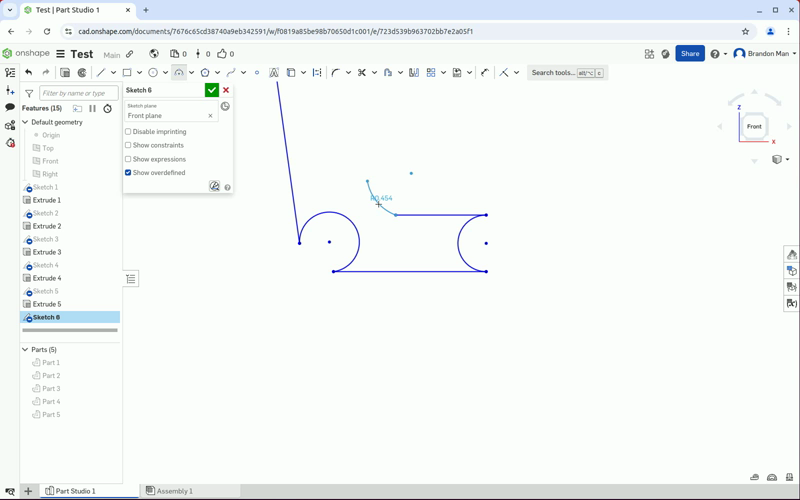
scroll(-6)
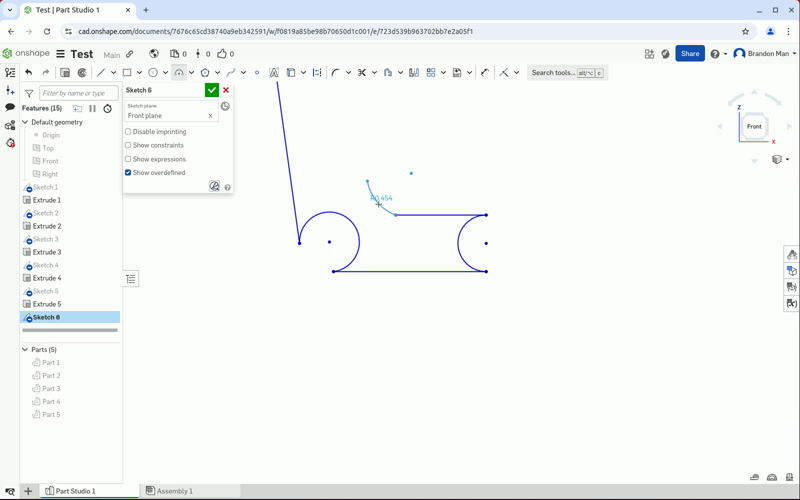
scroll(-6)
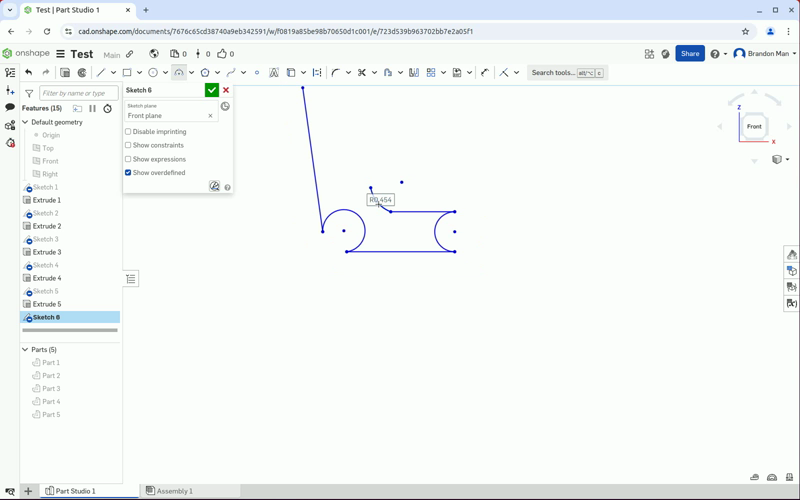
scroll(-6)
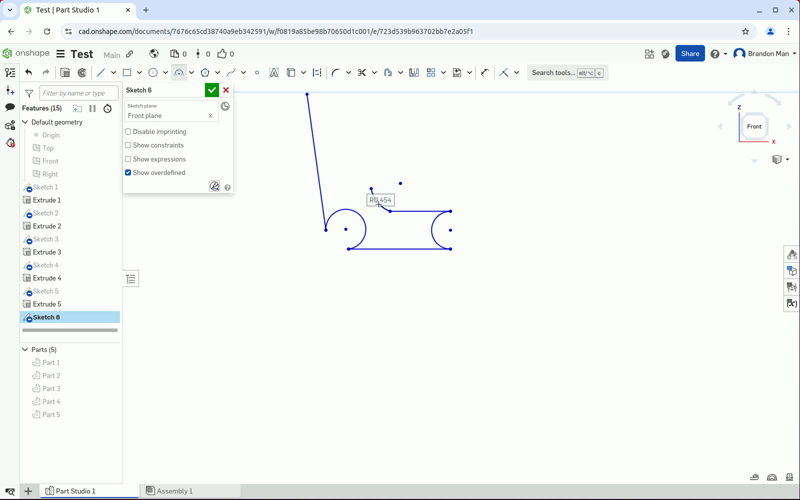
scroll(-6)
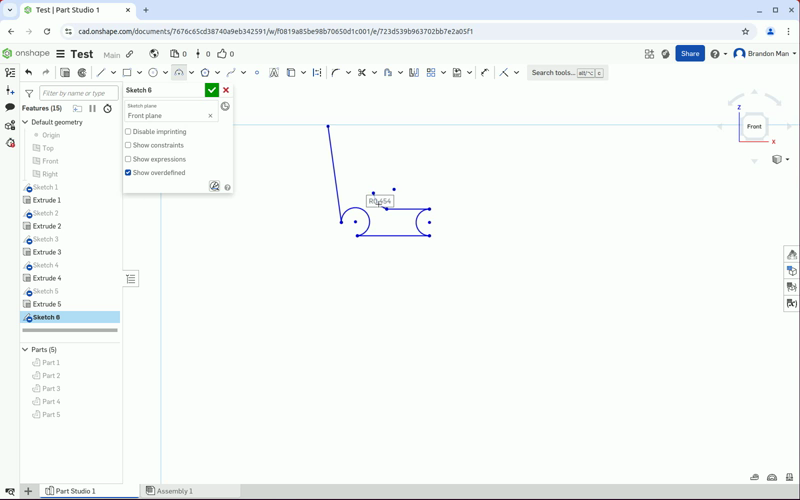
scroll(-6)
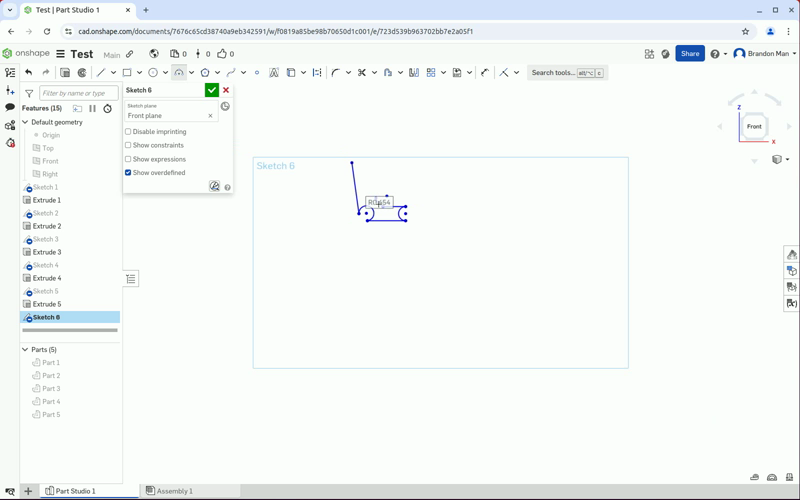
scroll(-6)
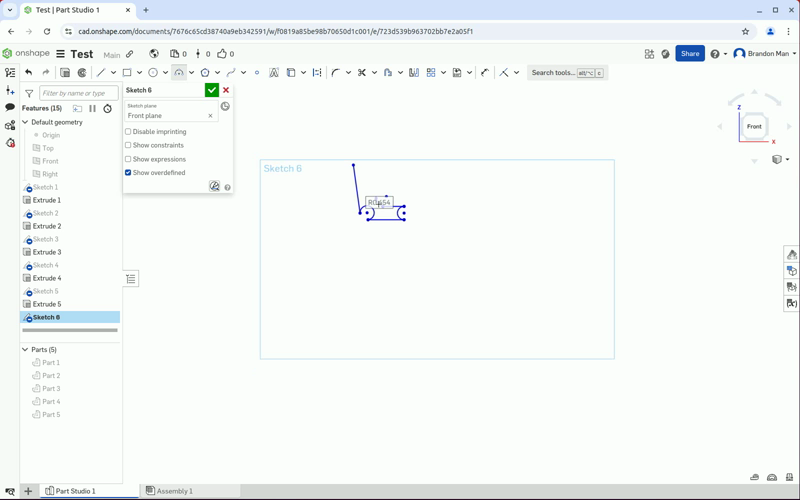
scroll(-6)
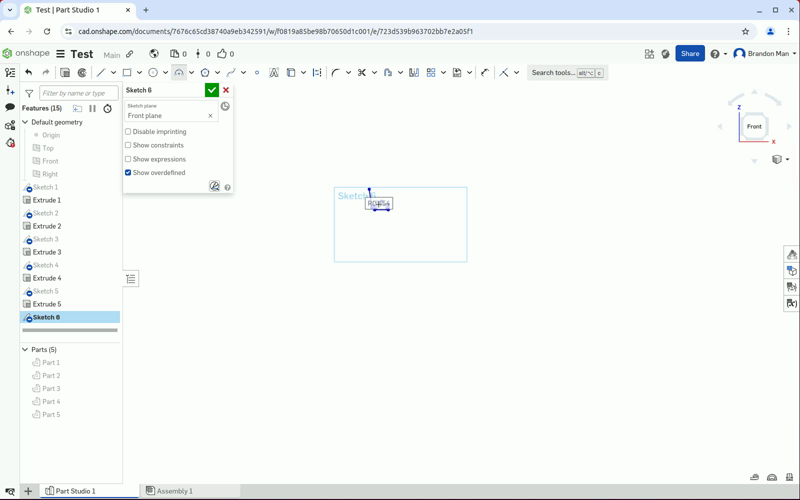
key_up(shift)
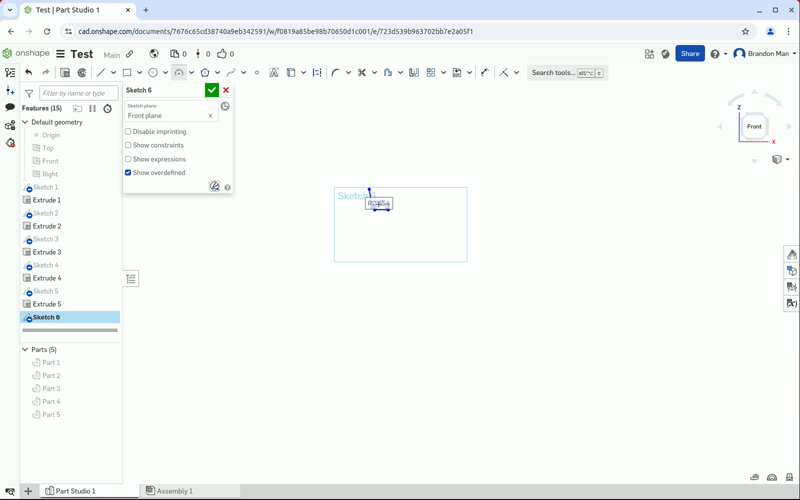
key(esc)
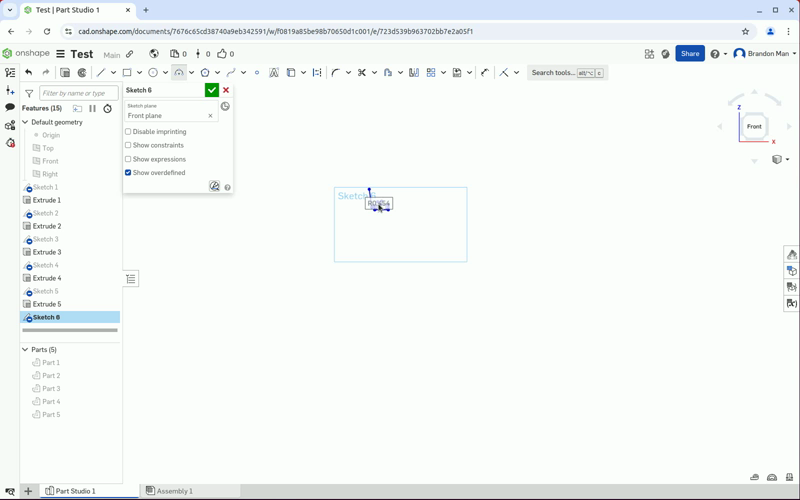
key(l)
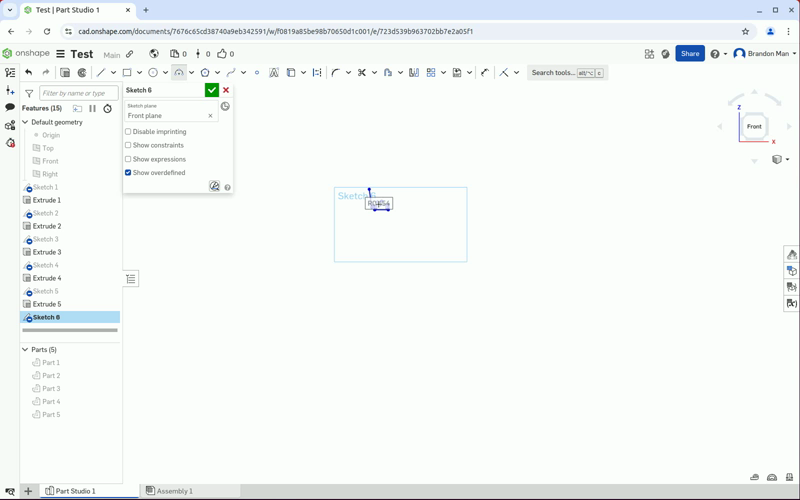
mouse_move(377, 201)
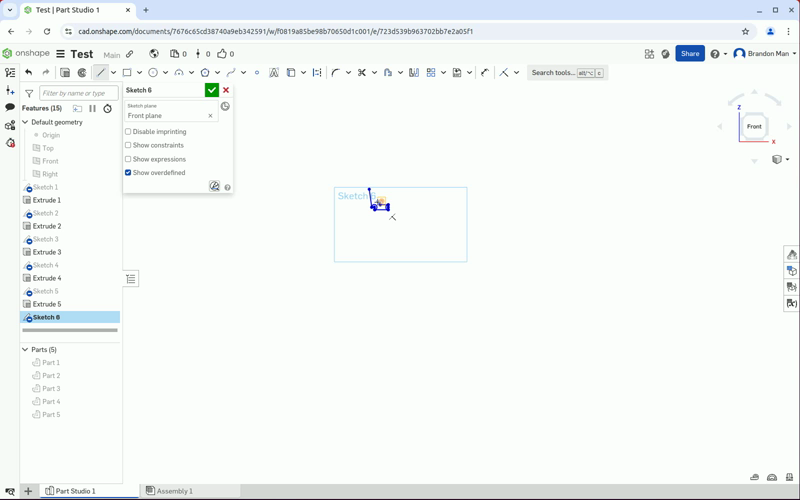
scroll(6)
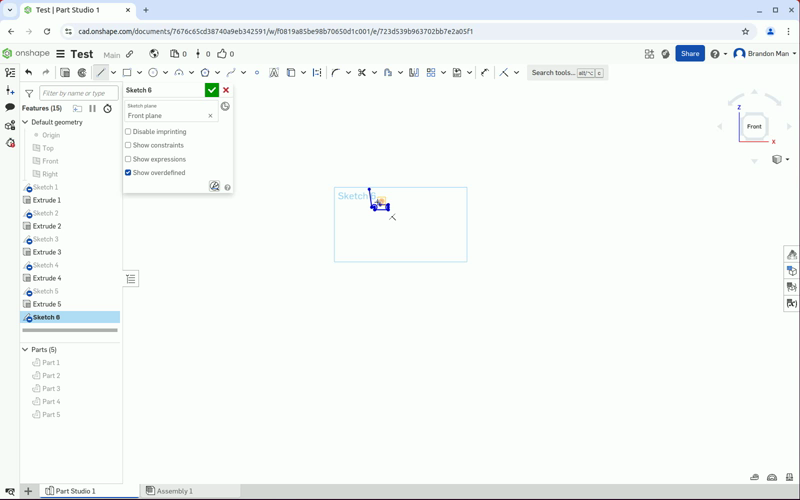
scroll(6)
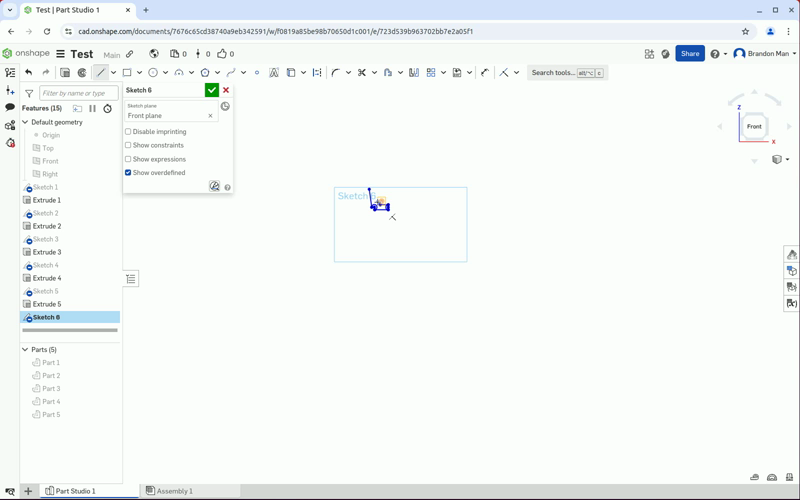
scroll(6)
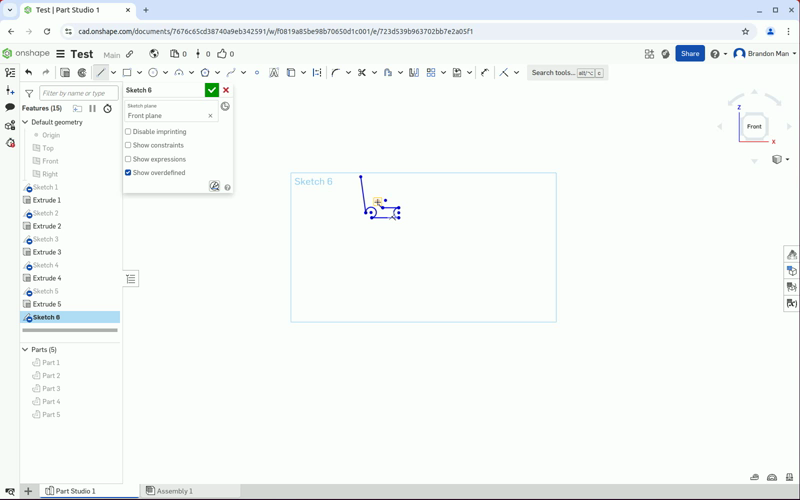
scroll(6)
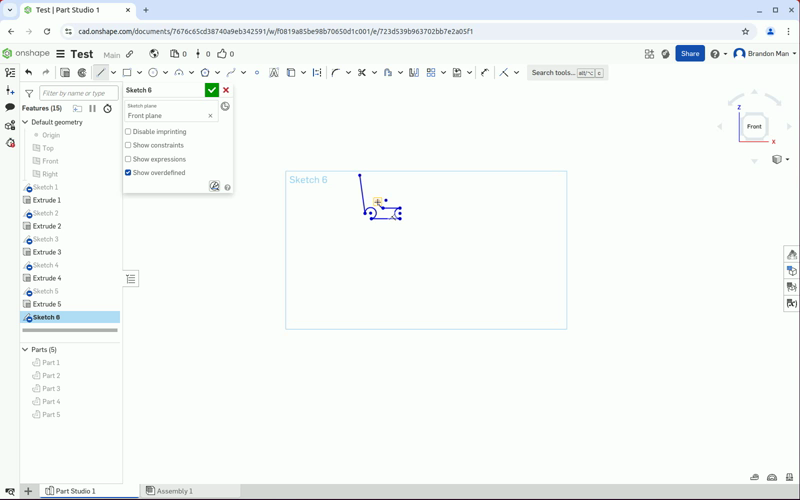
scroll(6)
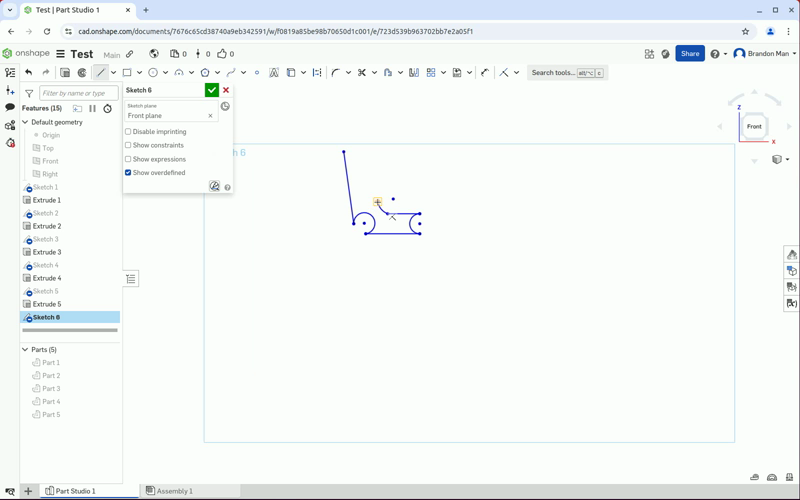
scroll(6)
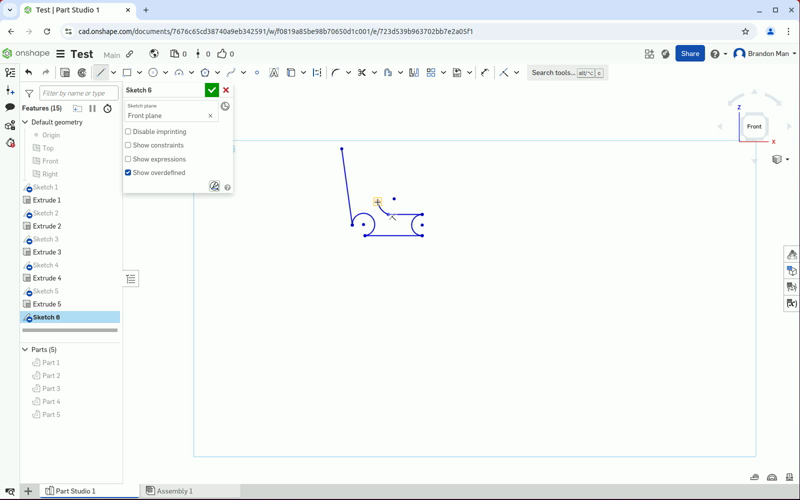
scroll(6)
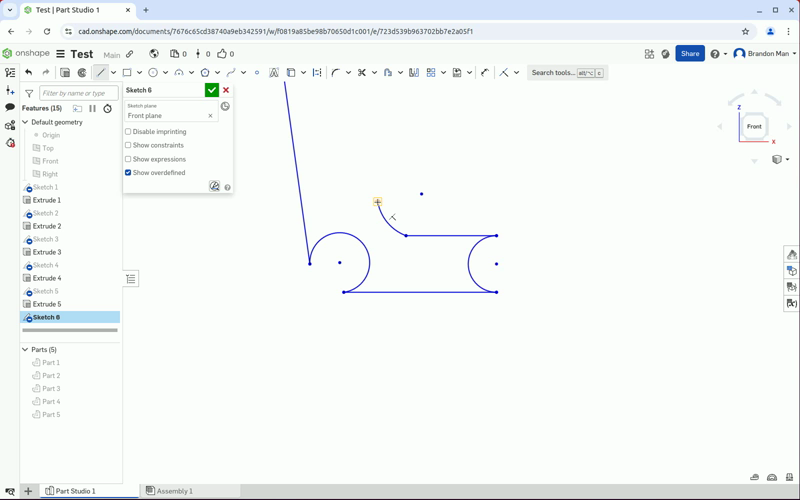
click(377, 201)
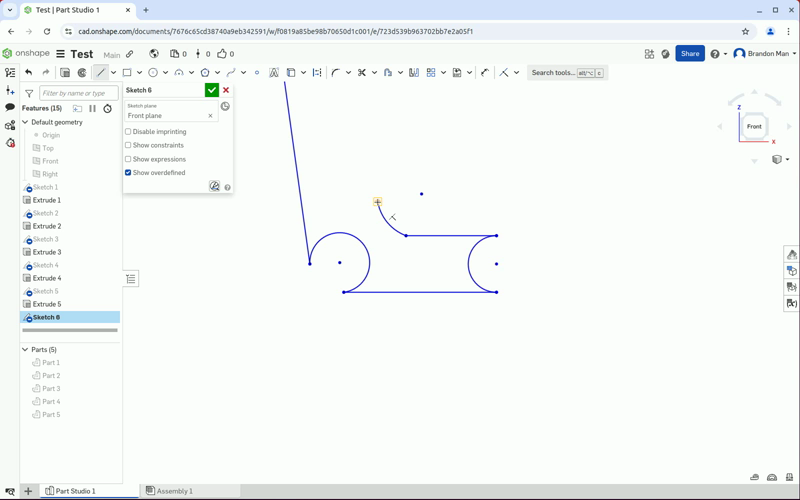
scroll(-6)
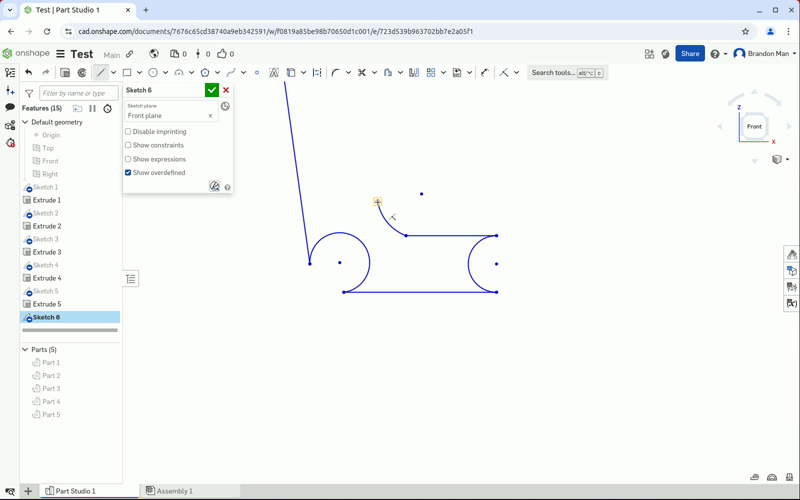
scroll(-6)
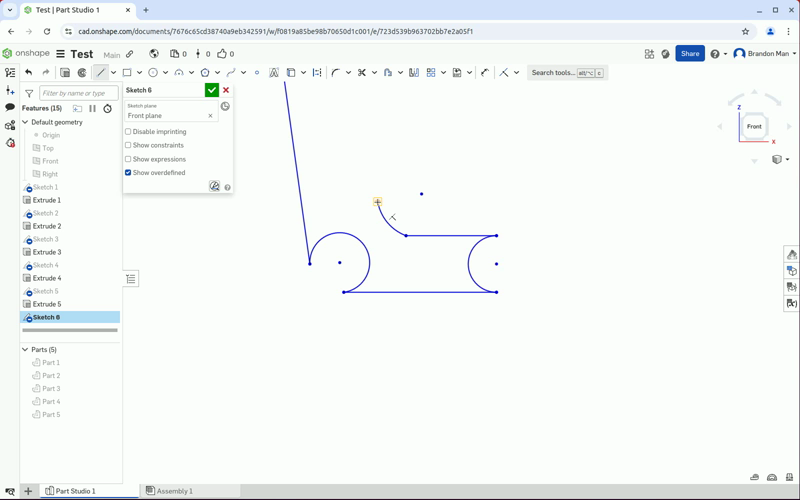
scroll(-6)
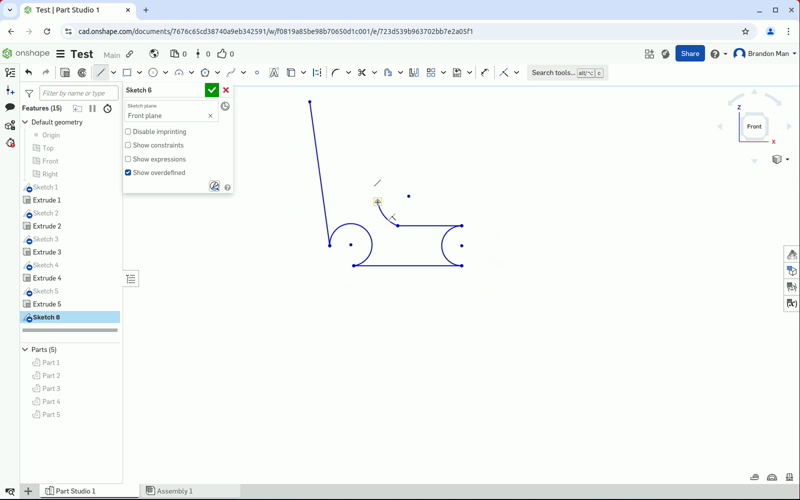
scroll(-6)
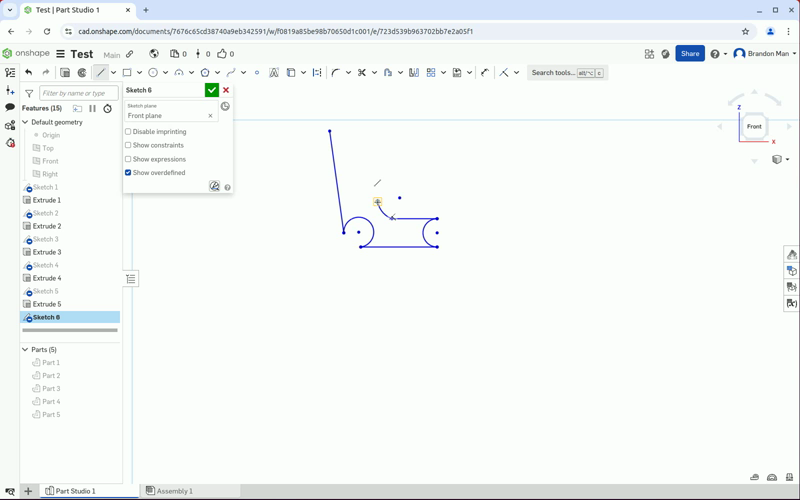
scroll(-6)
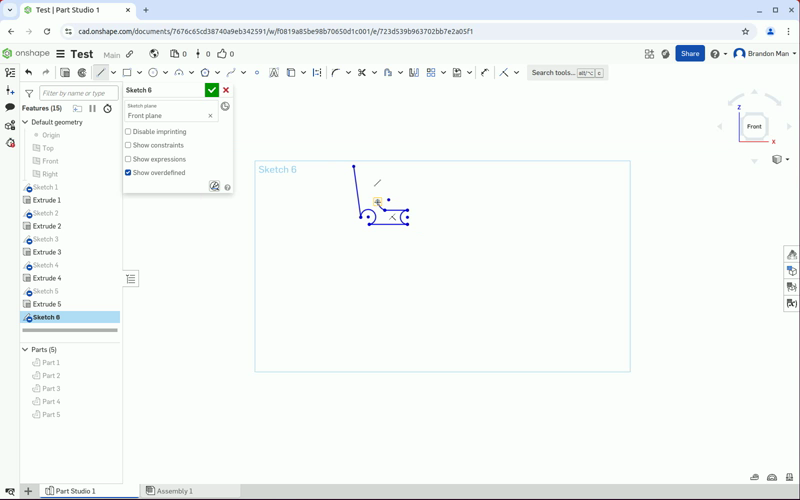
scroll(-6)
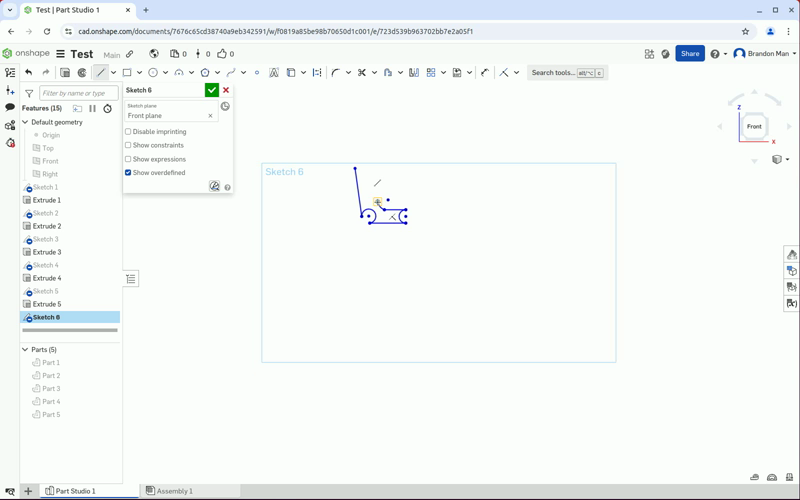
scroll(-6)
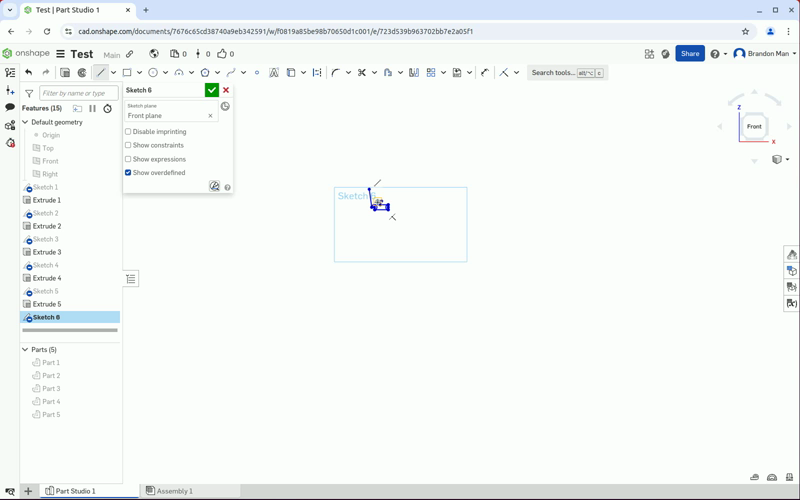
key_down(shift)
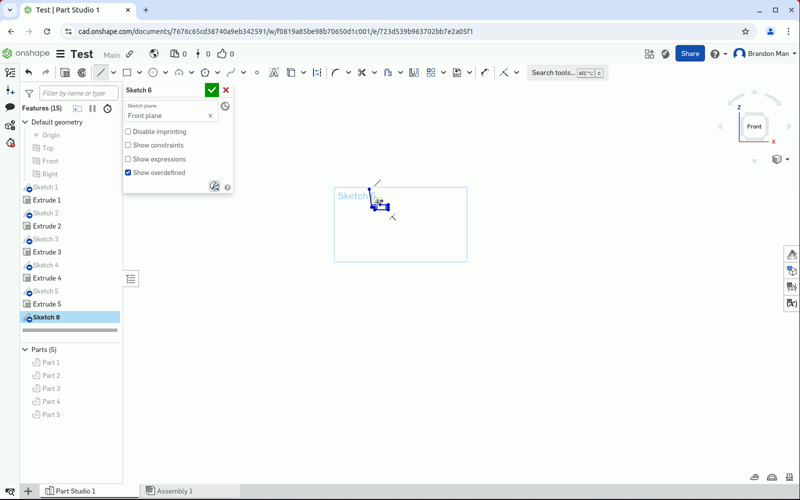
mouse_move(407, 201)
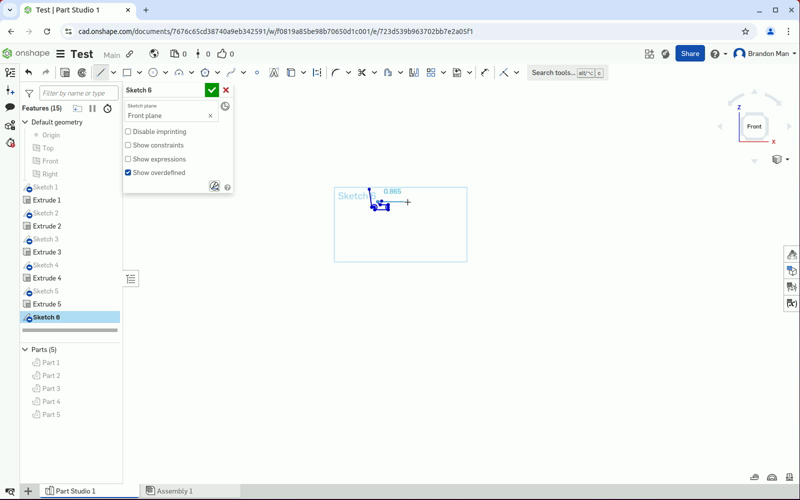
mouse_move(378, 189)
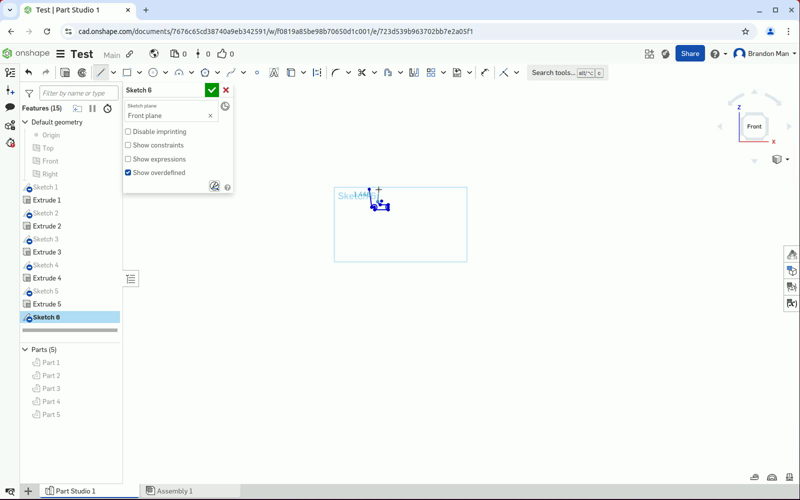
click(378, 189)
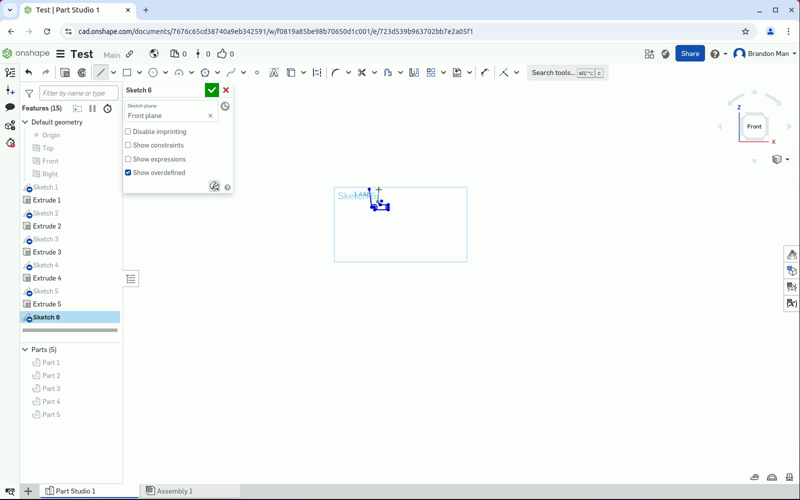
key_up(shift)
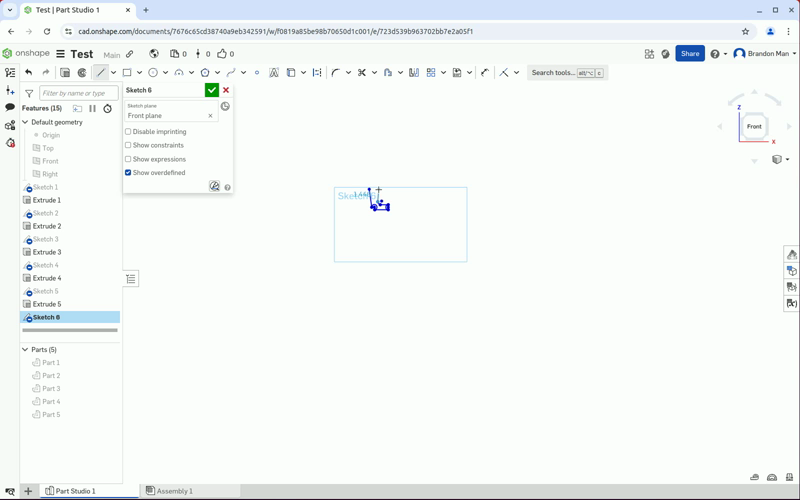
key(esc)
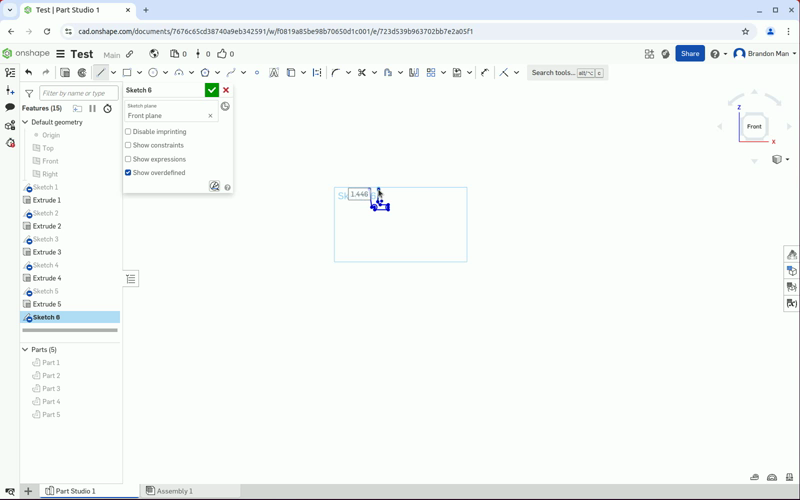
key(a)
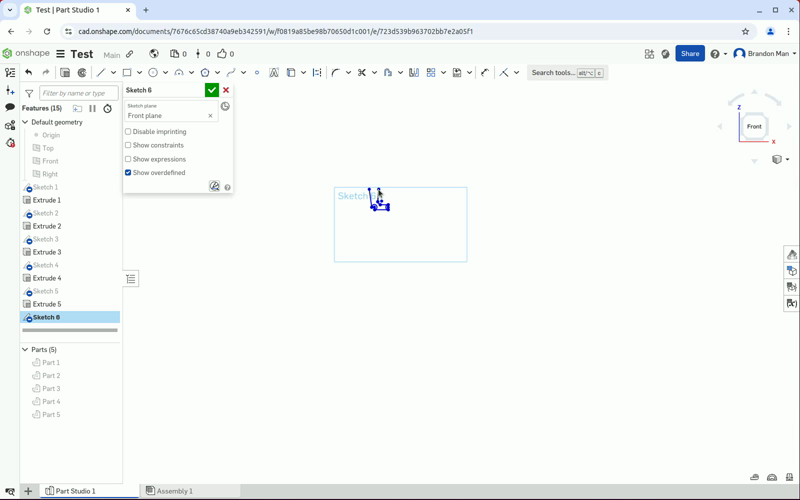
mouse_move(378, 189)
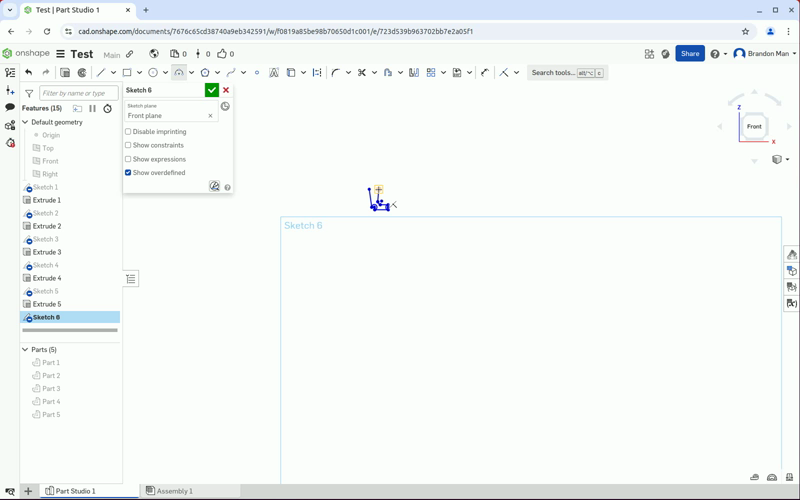
click(378, 189)
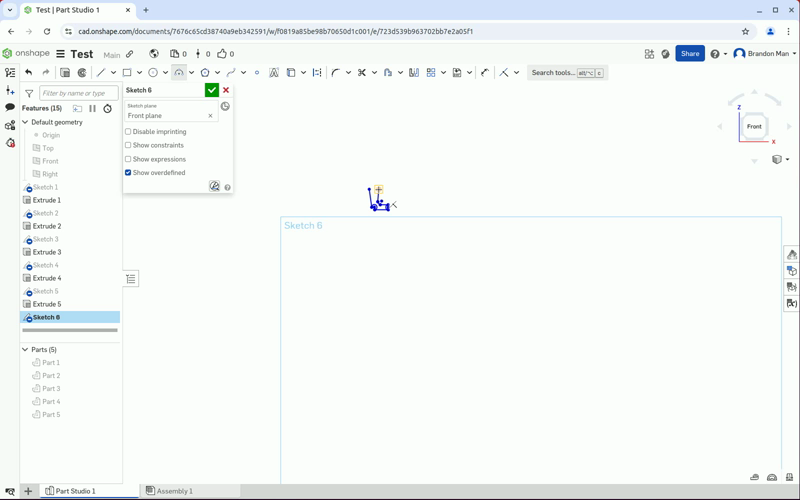
mouse_move(369, 189)
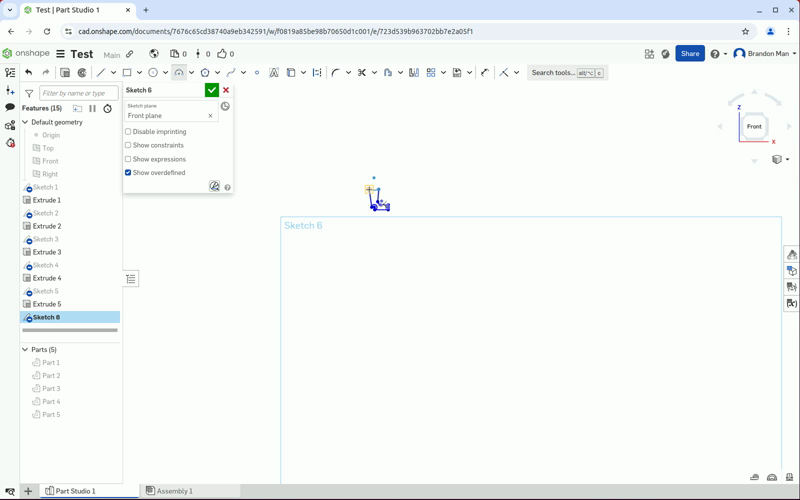
click(369, 189)
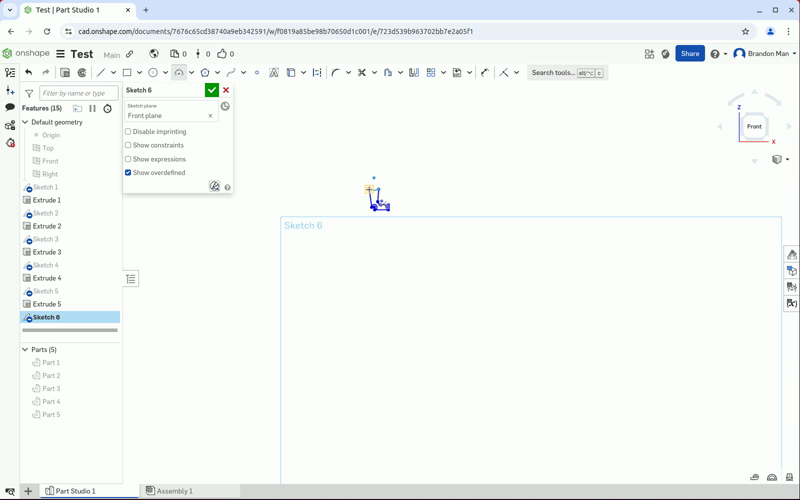
key_down(shift)
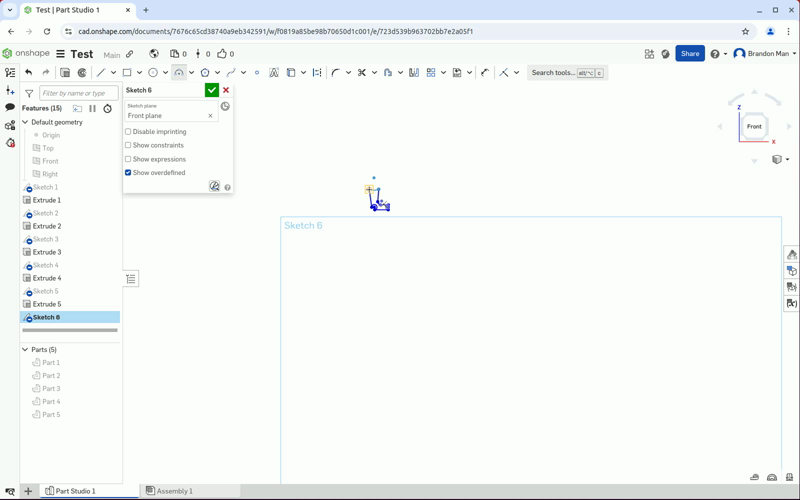
mouse_move(374, 192)
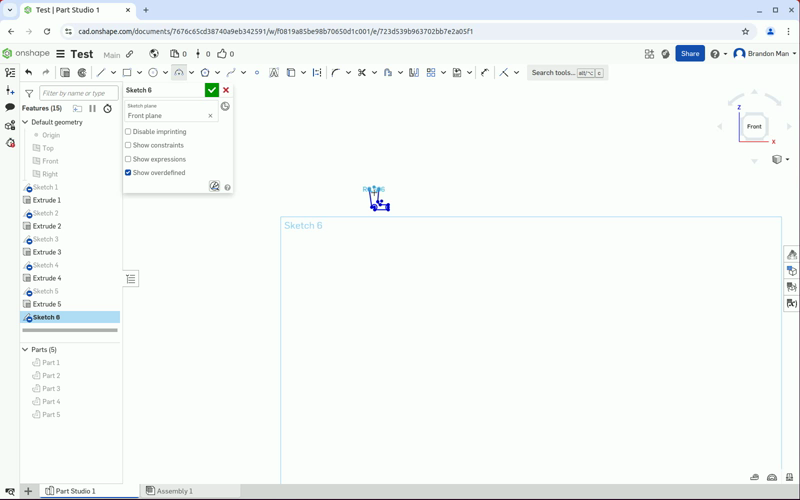
click(374, 192)
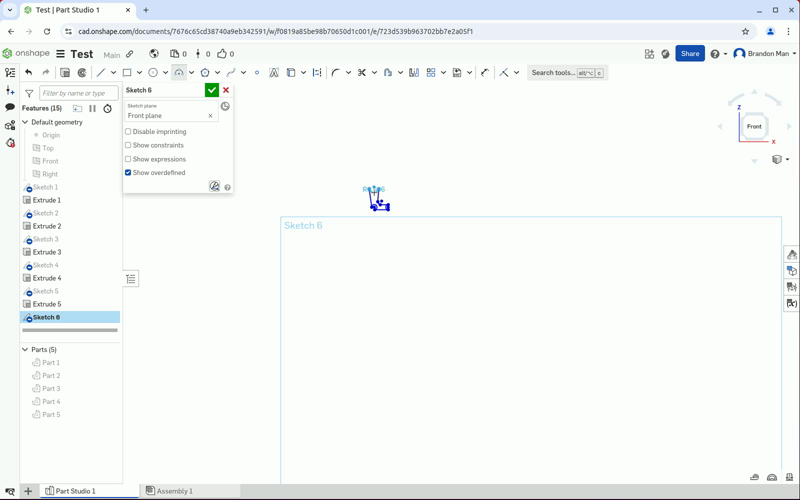
key_up(shift)
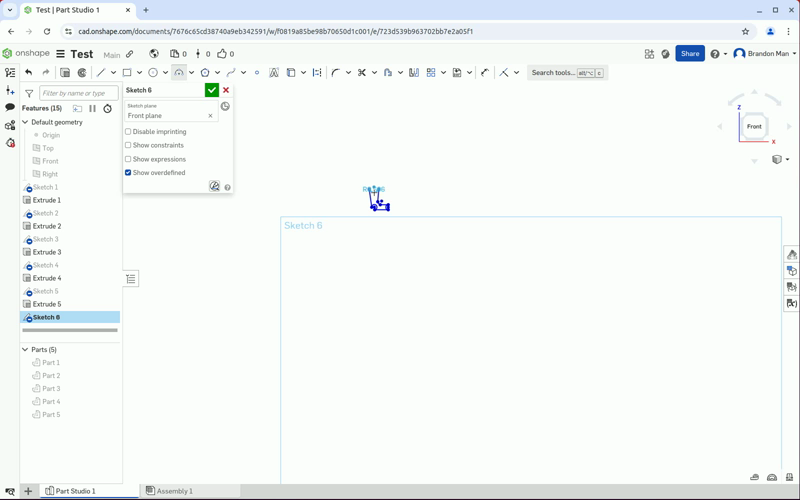
key(esc)
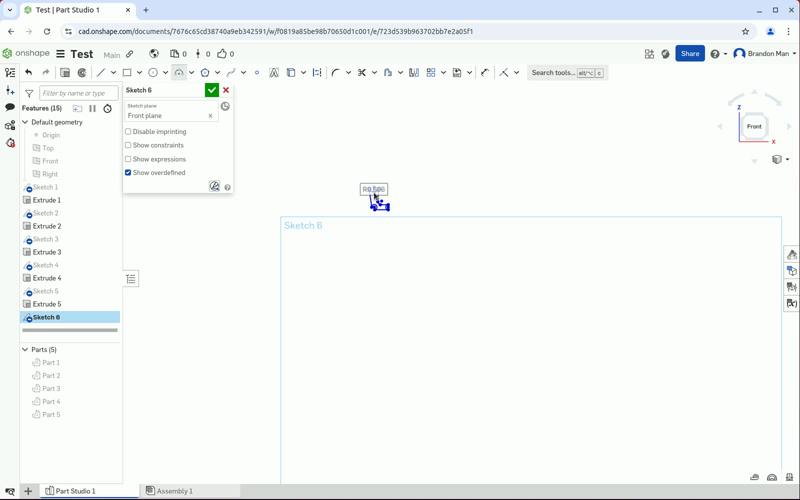
mouse_move(376, 198)
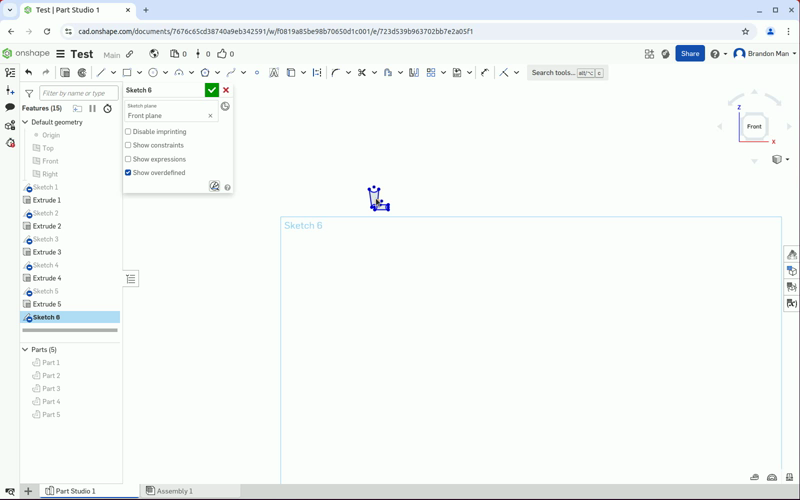
scroll(6)
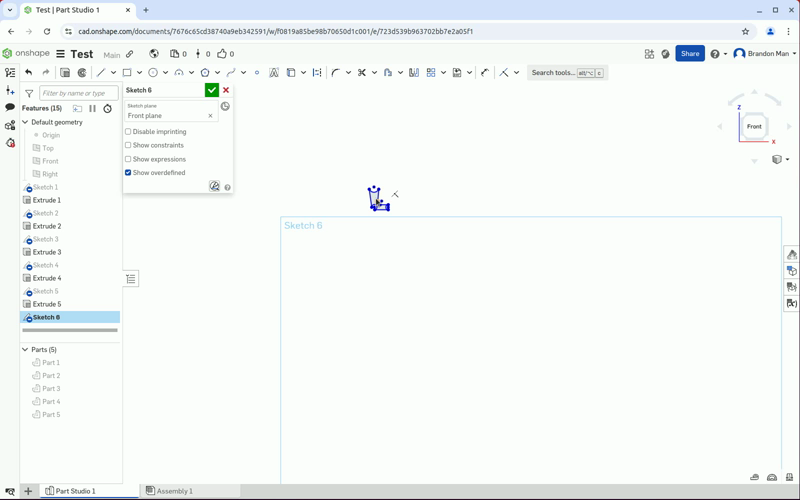
scroll(6)
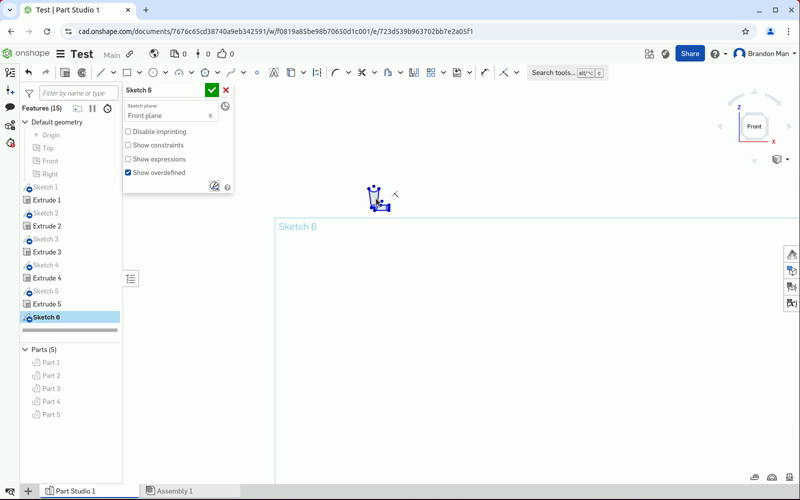
scroll(6)
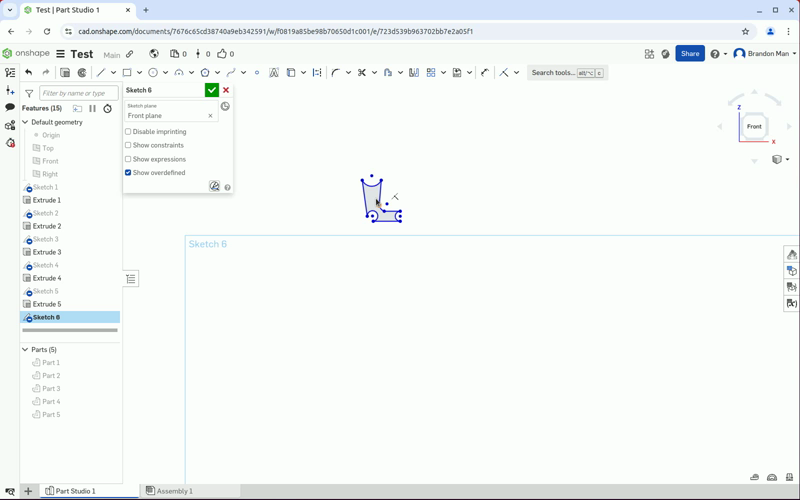
scroll(6)
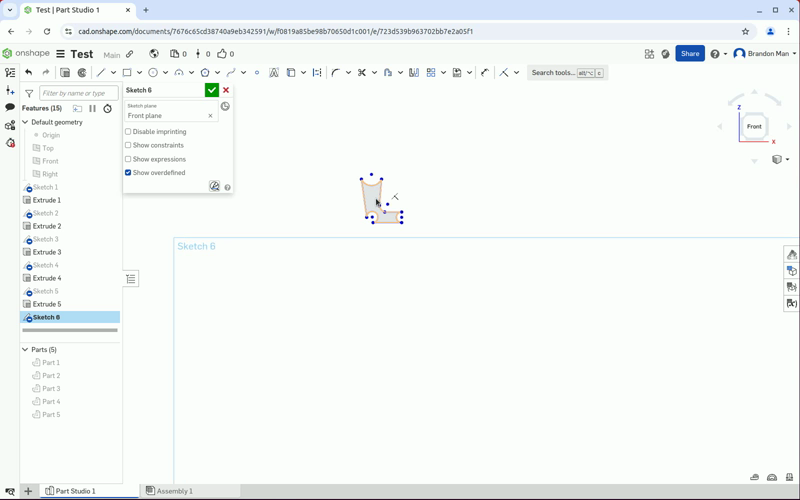
scroll(6)
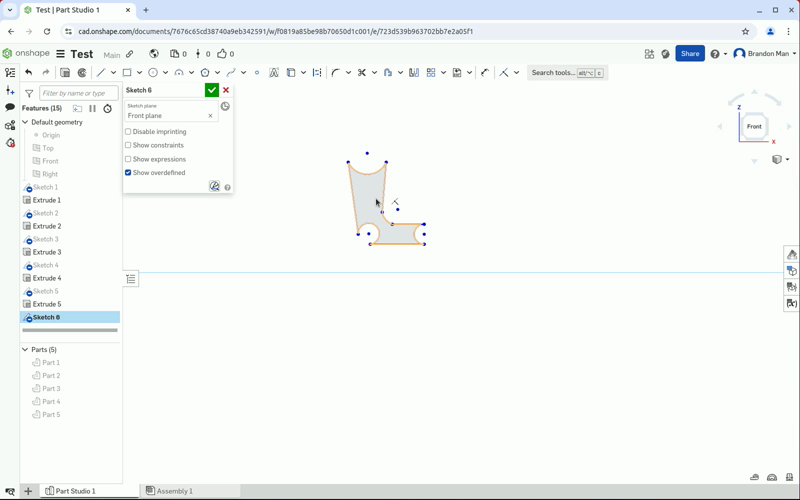
scroll(6)
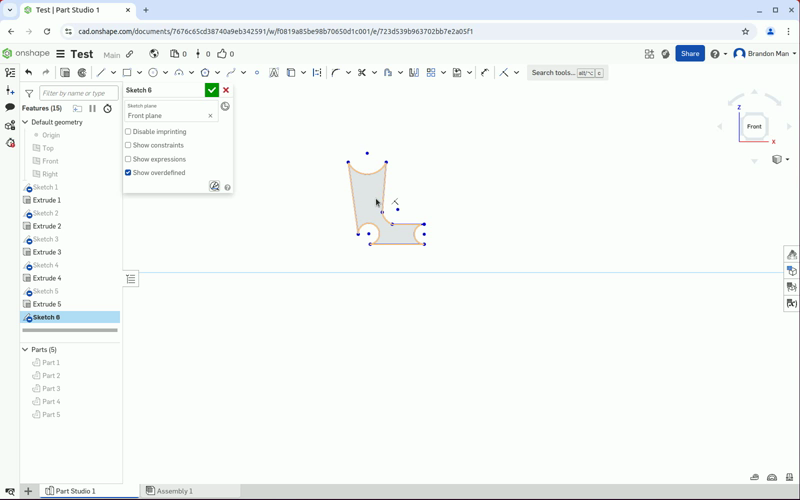
scroll(6)
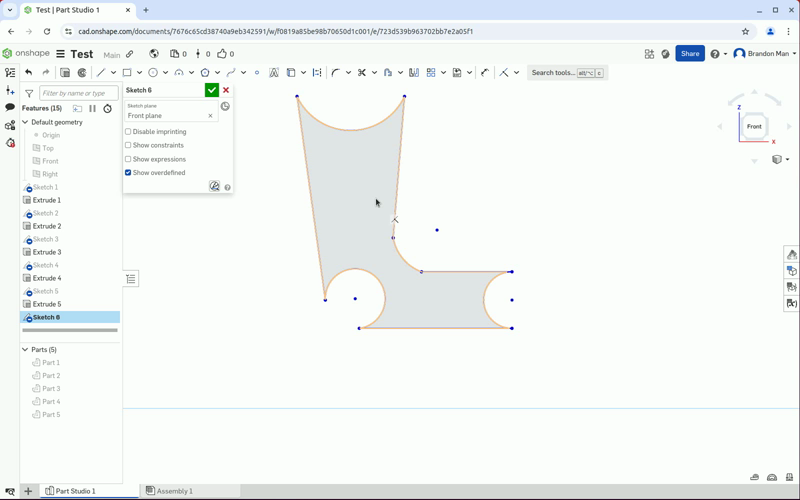
click(376, 198)
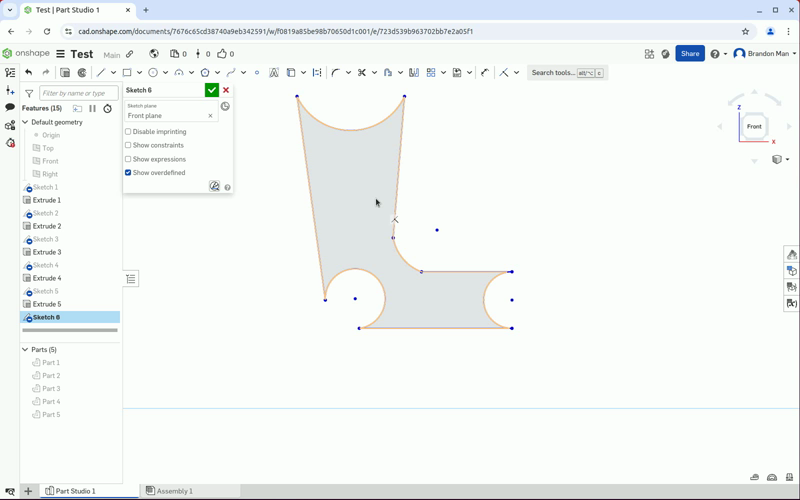
scroll(-6)
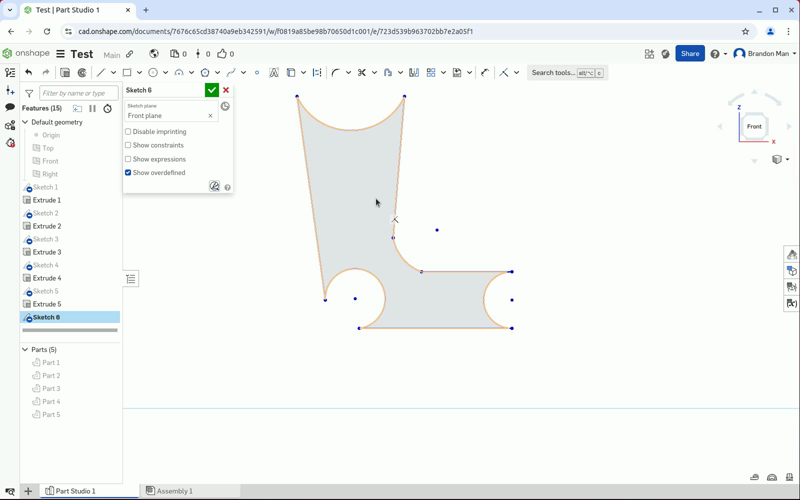
scroll(-6)
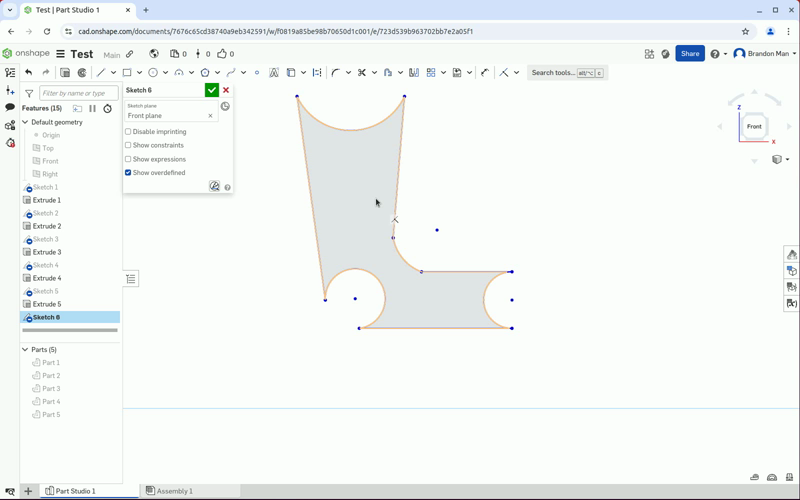
scroll(-6)
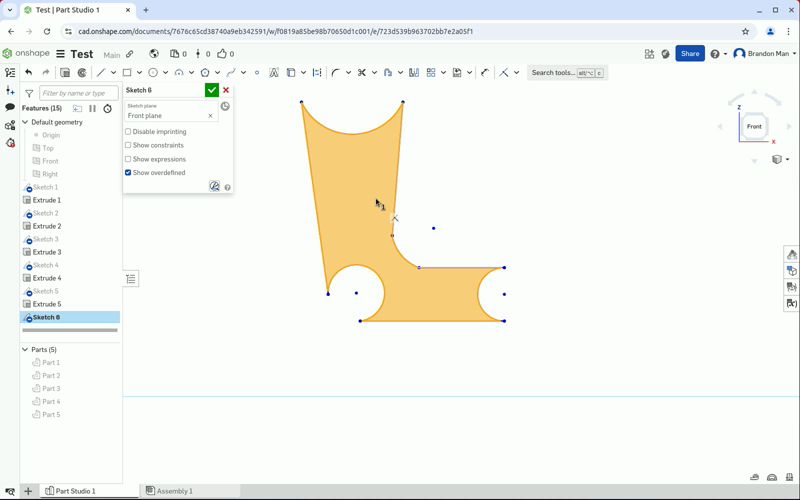
scroll(-6)
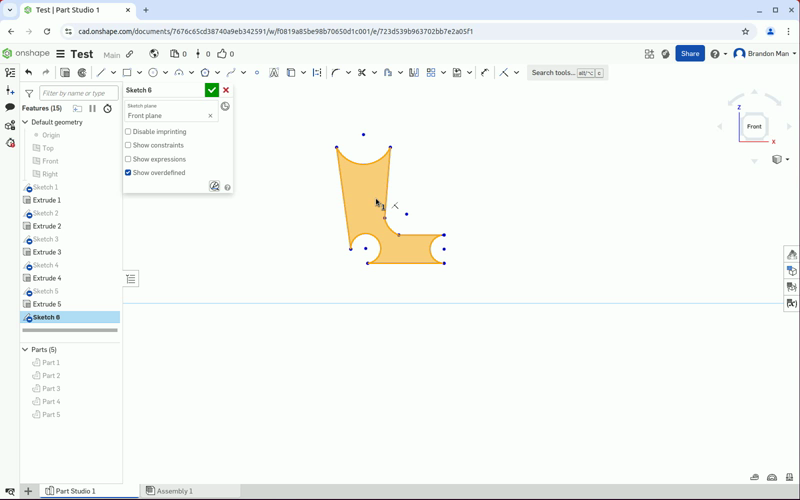
scroll(-6)
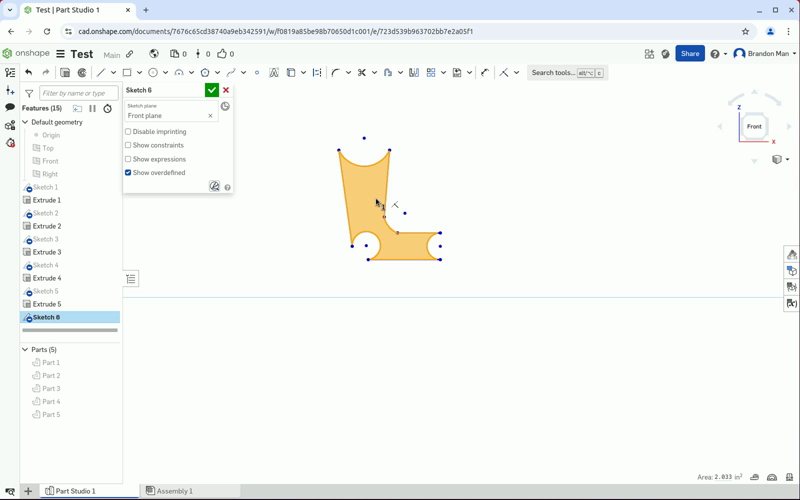
scroll(-6)
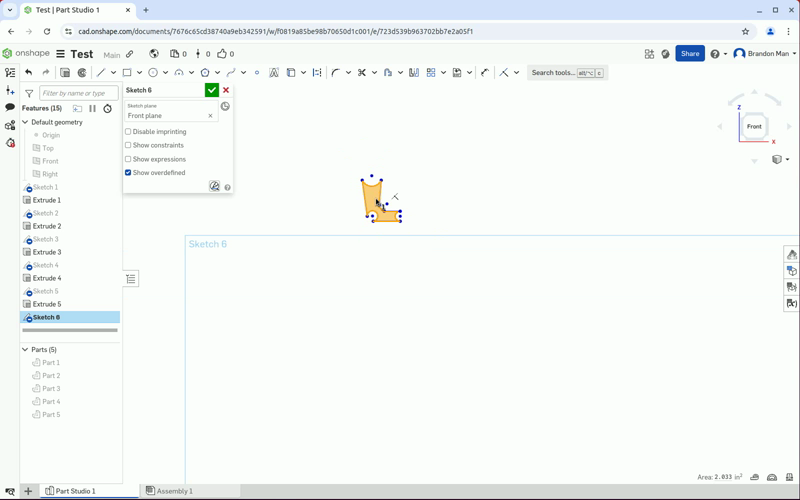
scroll(-6)
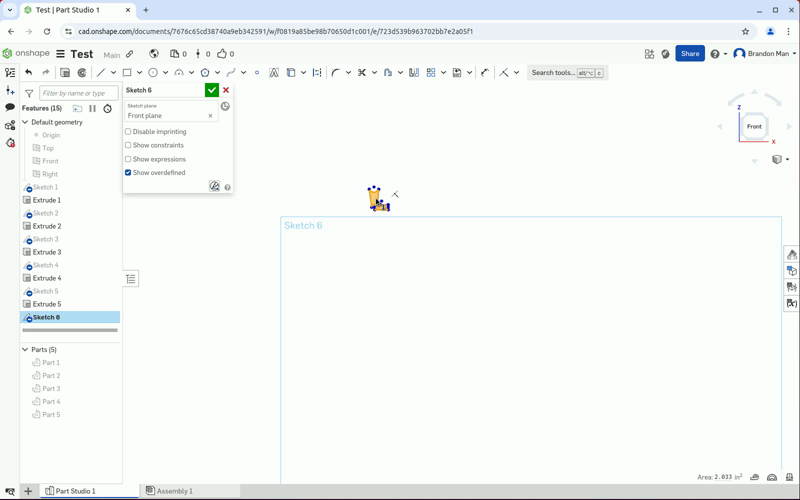
mouse_move(73, 352)
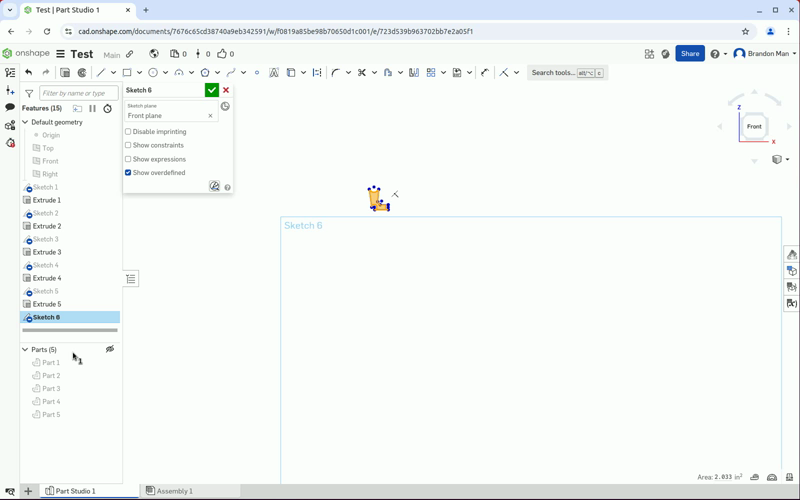
key(shift+y)
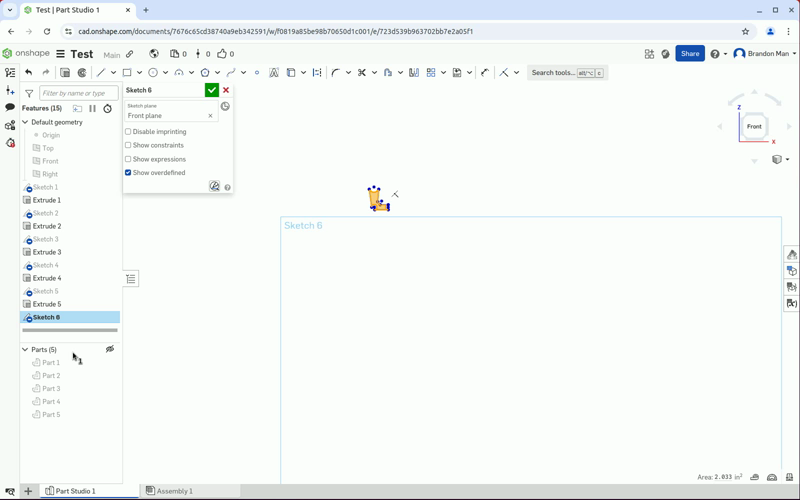
key(shift+e)
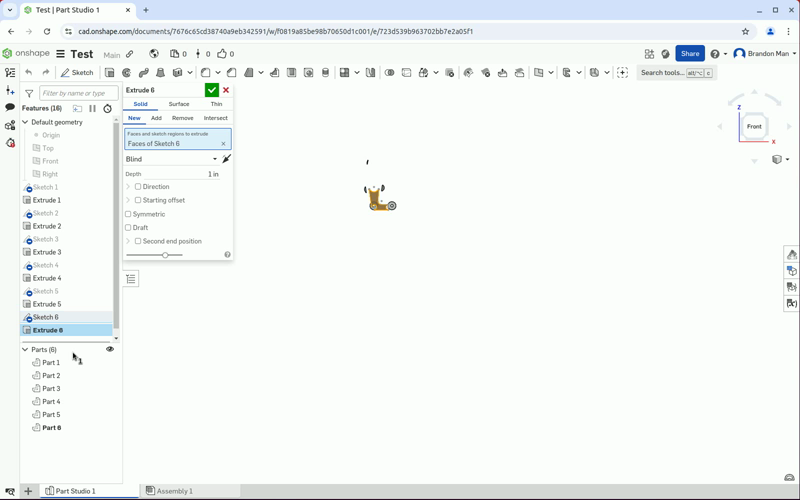
mouse_move(143, 106)
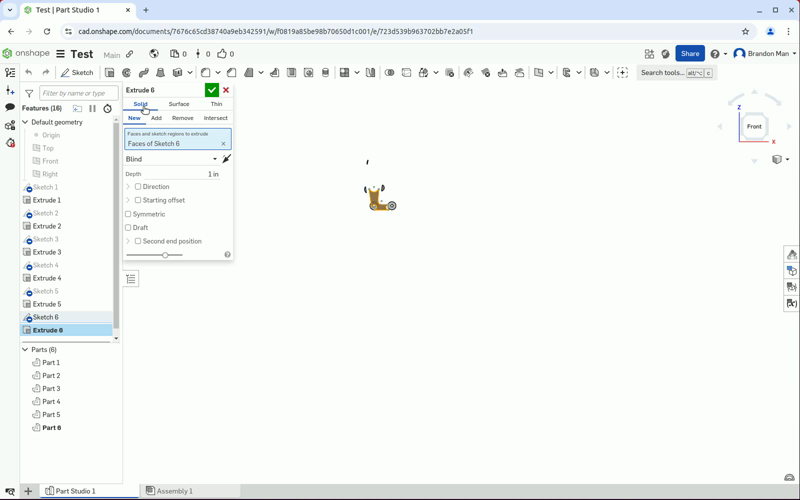
click(143, 106)
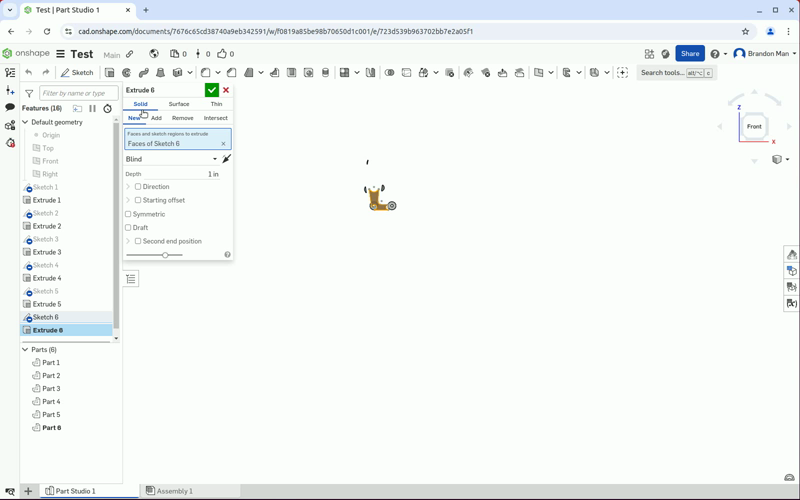
mouse_move(137, 120)
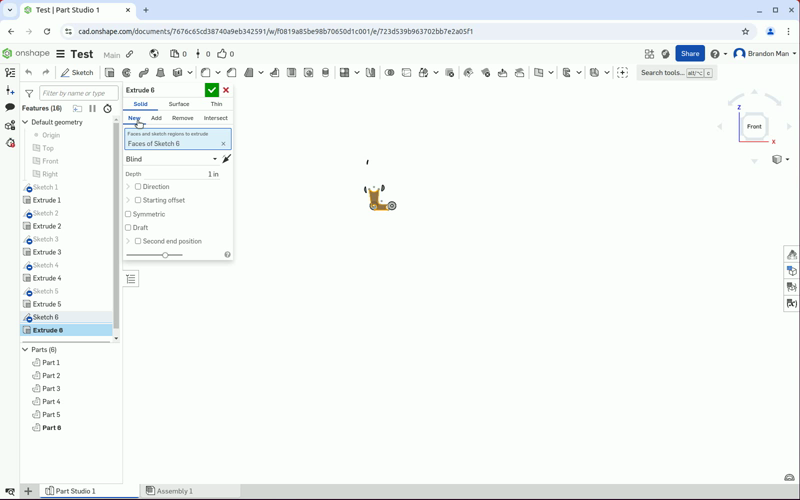
click(137, 120)
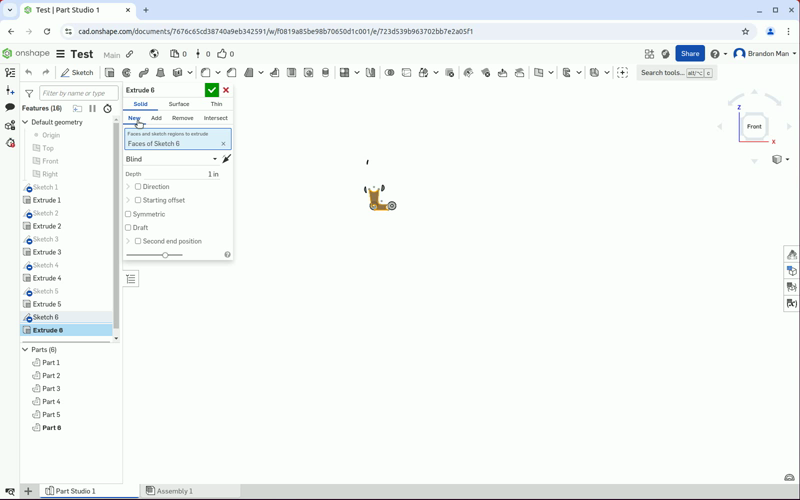
key(tab, 4)
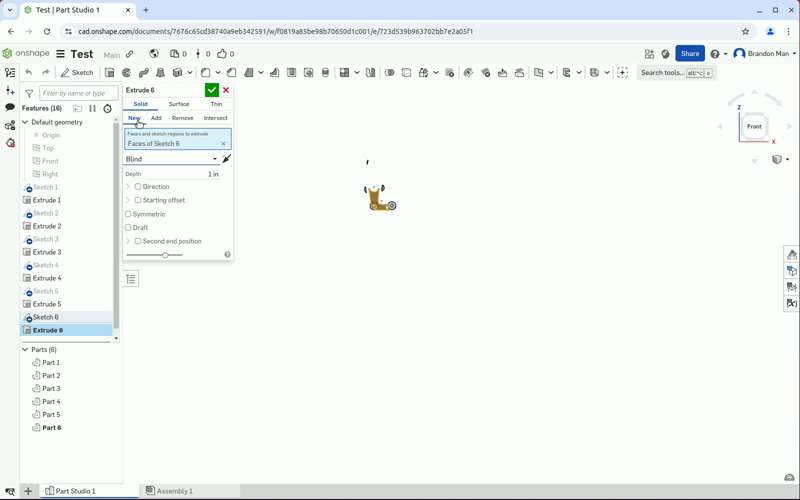
text(0.241)
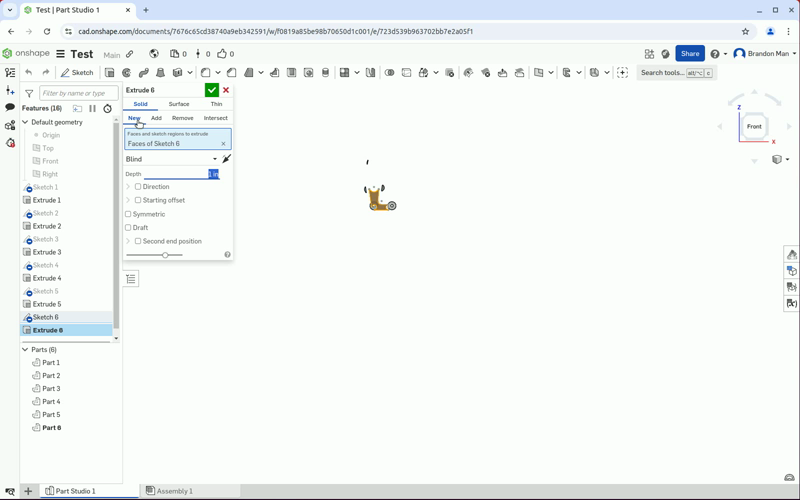
key(enter)
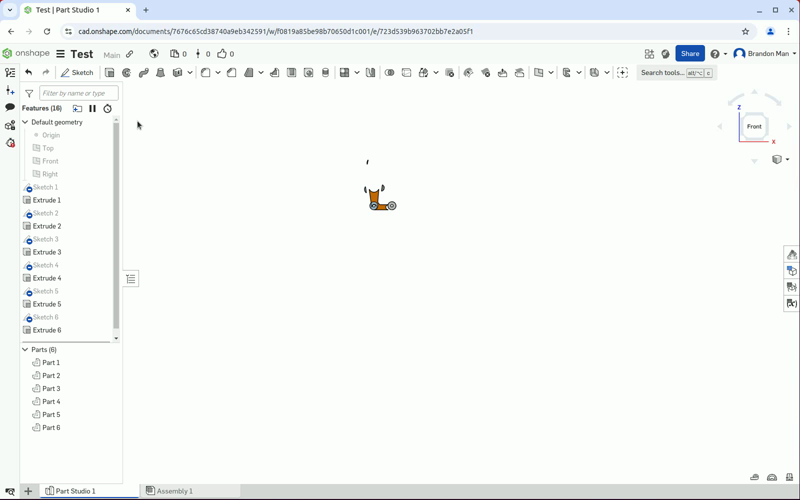
key(shift+h)
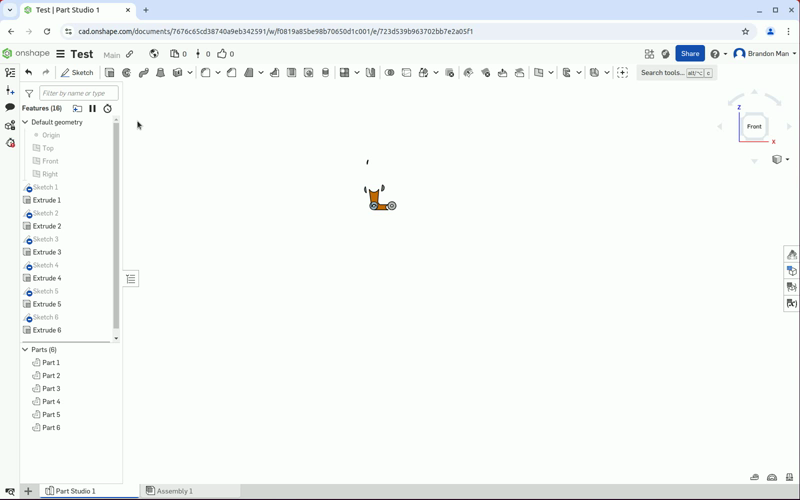
key(shift+h)
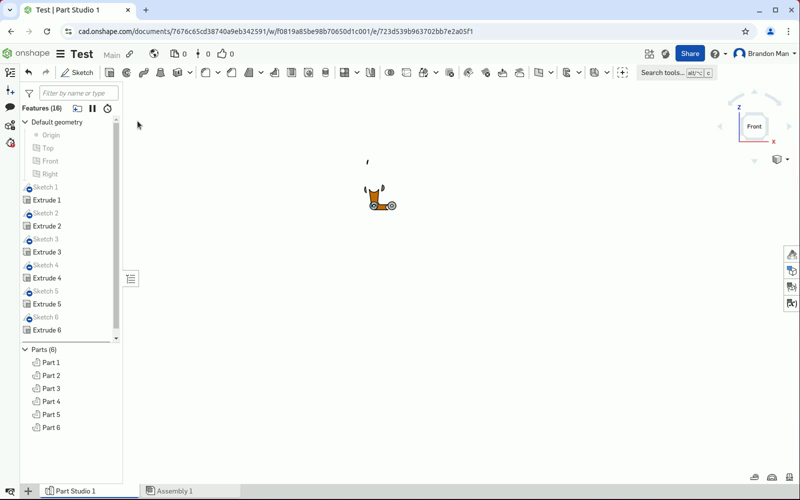
mouse_move(69, 189)
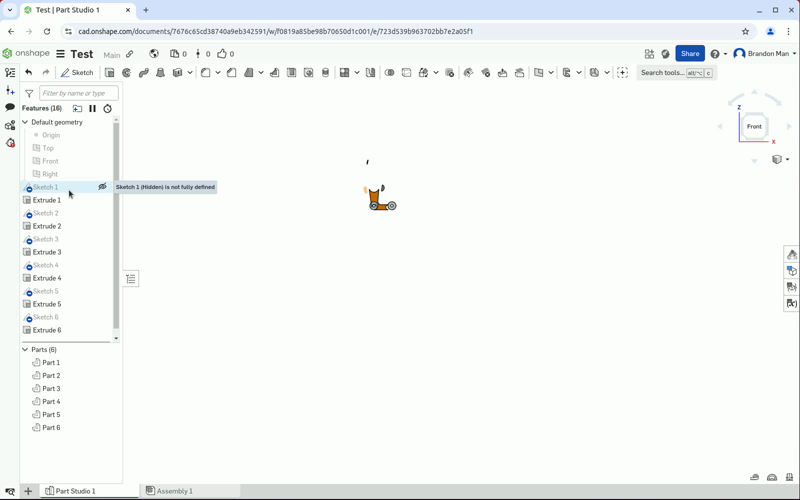
click(69, 189)
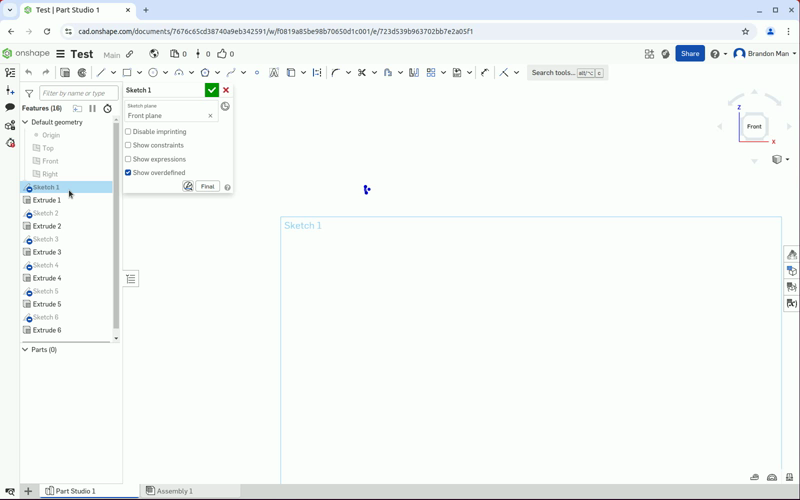
mouse_move(229, 92)
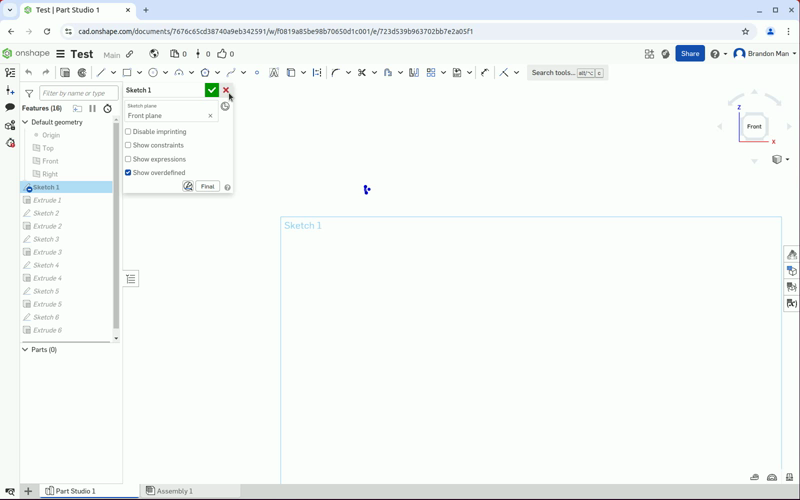
click(229, 92)
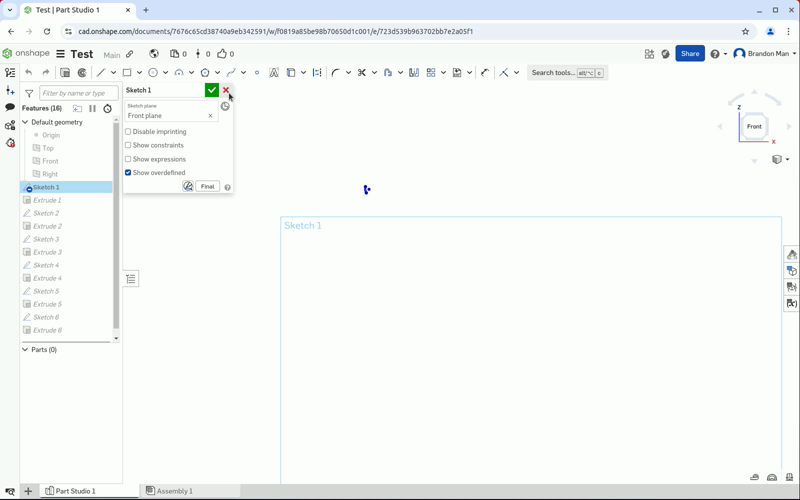
key(shift+s)
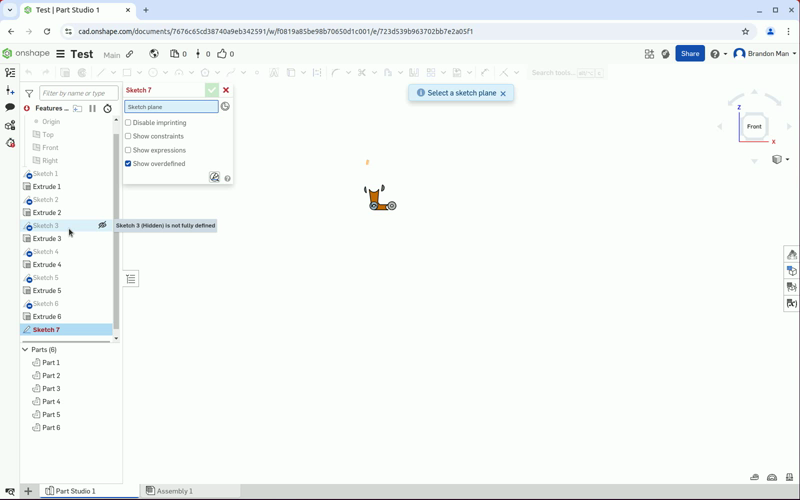
scroll(3)
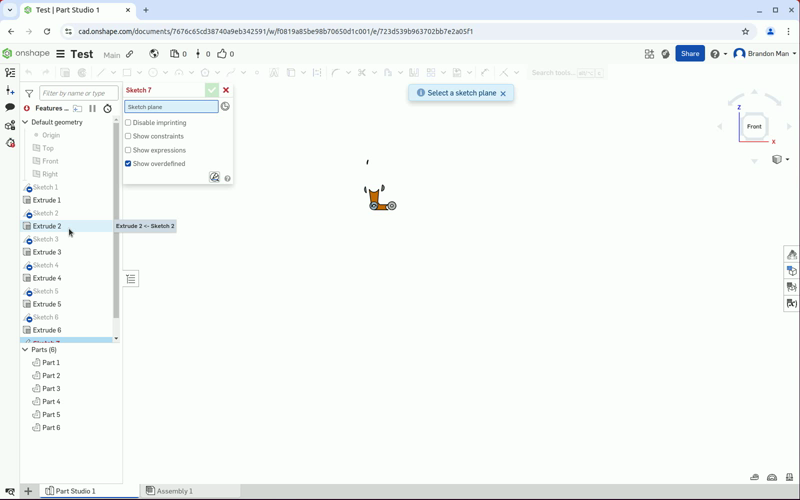
mouse_move(69, 163)
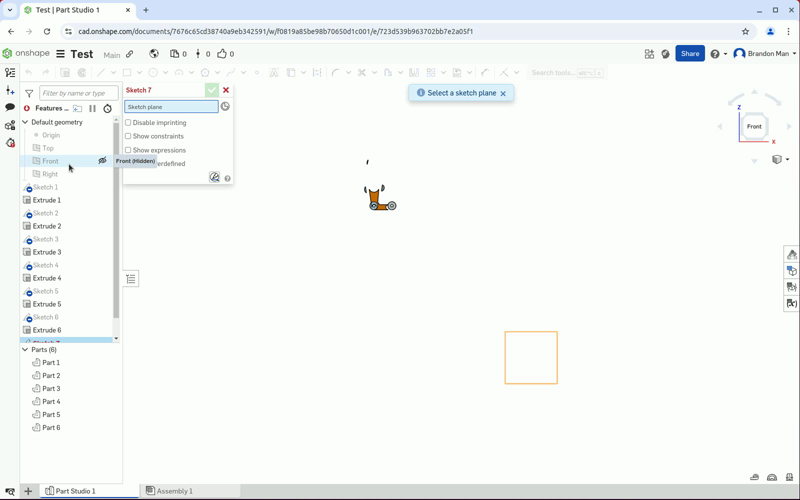
click(69, 163)
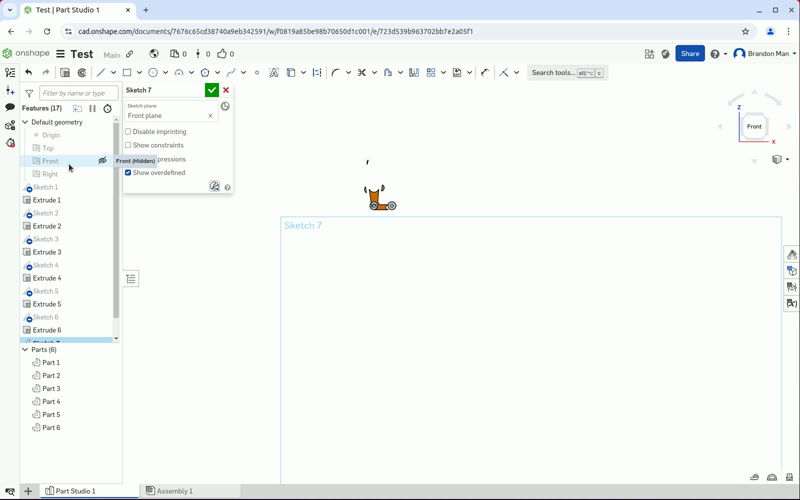
mouse_move(73, 352)
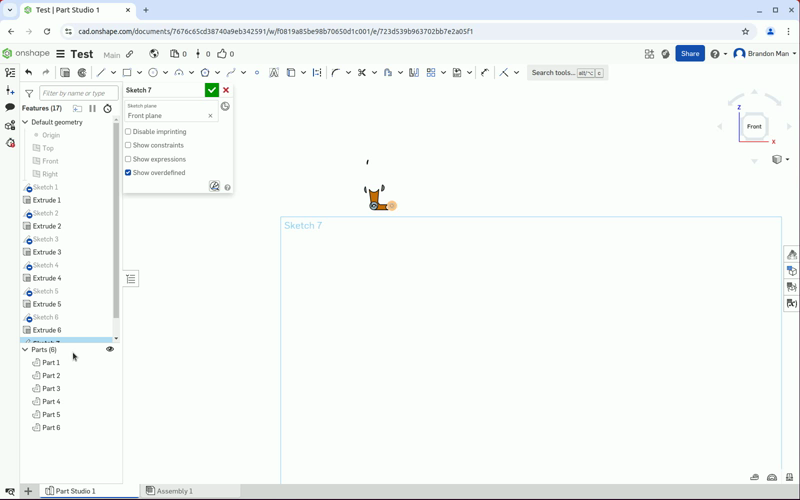
key(y)
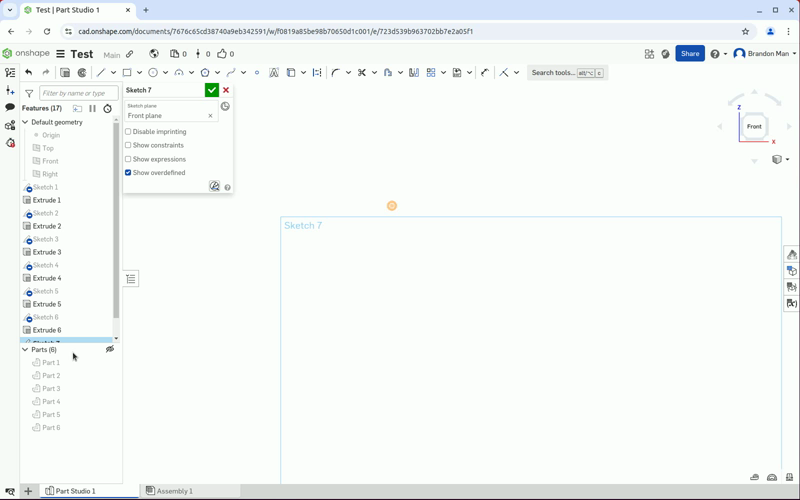
key(a)
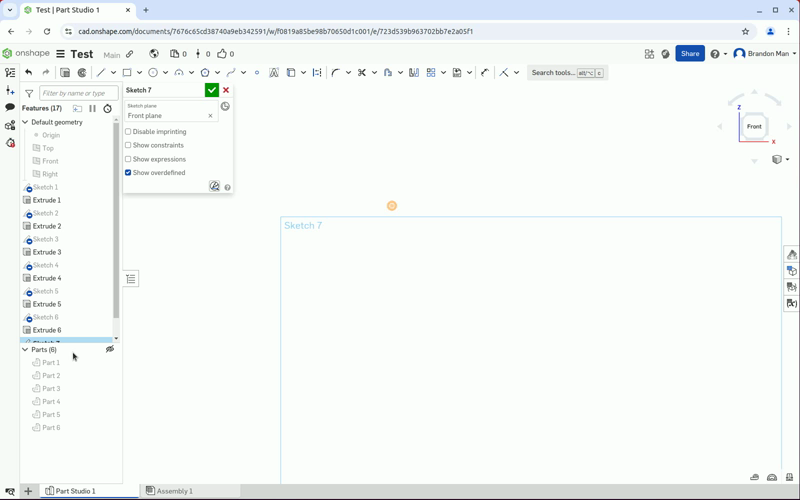
key_down(shift)
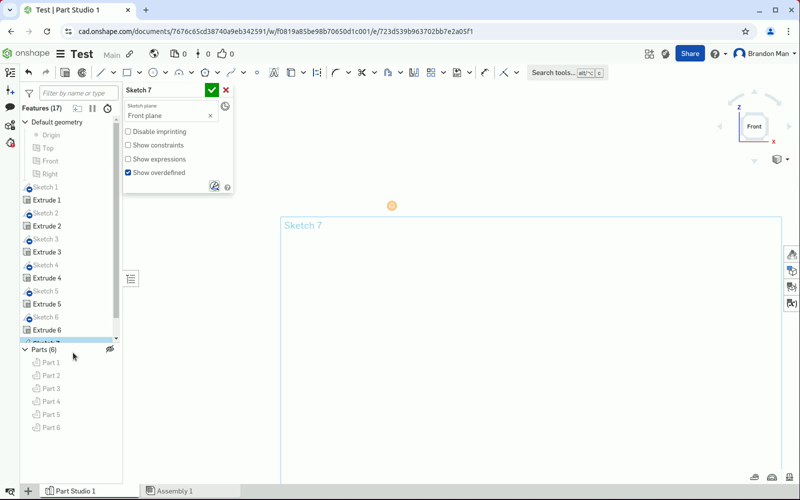
mouse_move(368, 186)
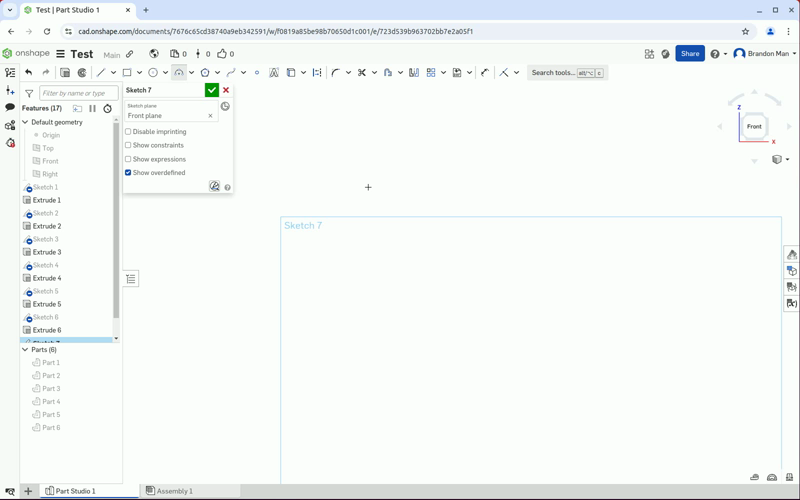
click(368, 186)
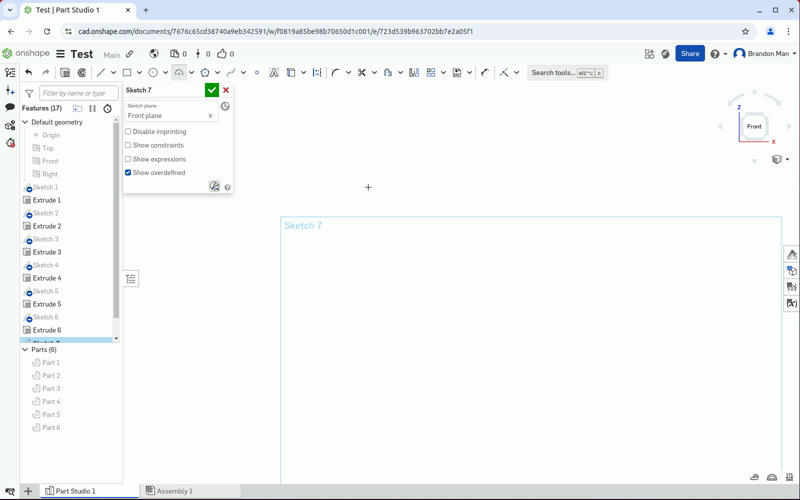
key_up(shift)
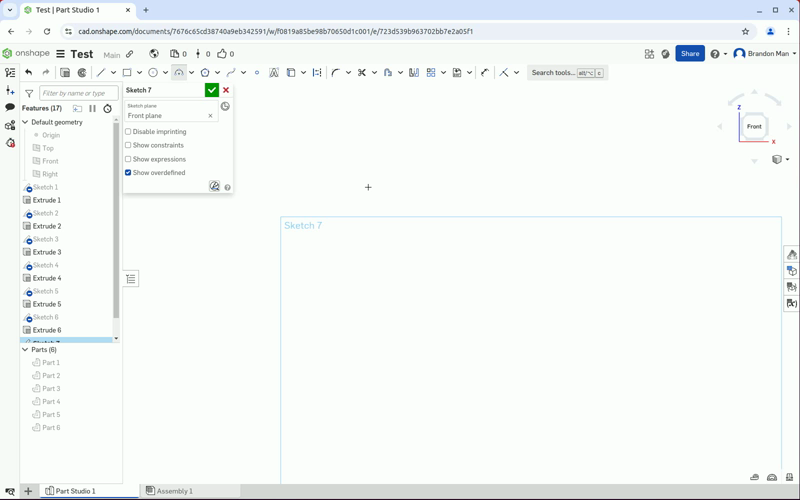
key_down(shift)
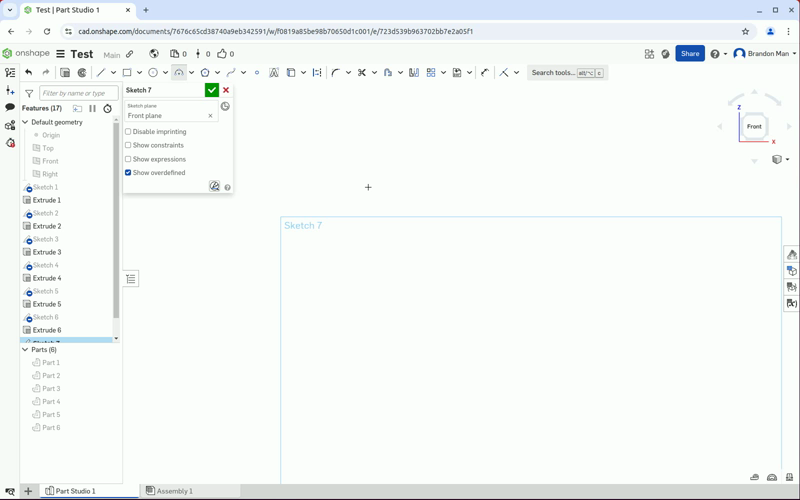
mouse_move(377, 186)
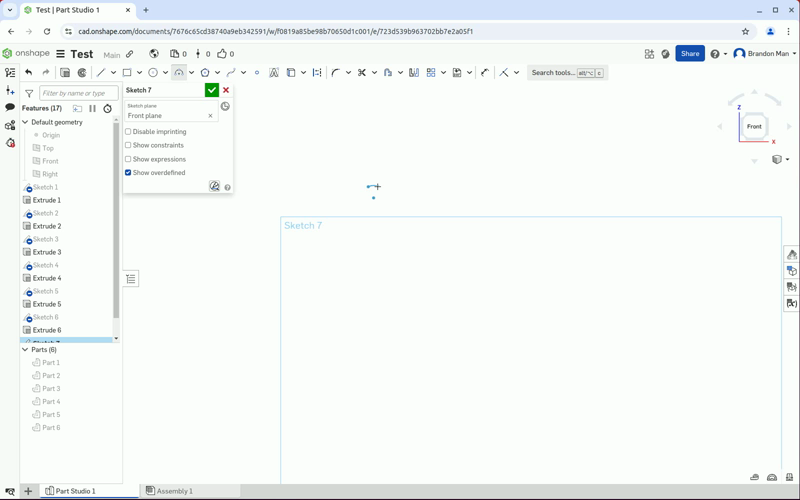
click(377, 186)
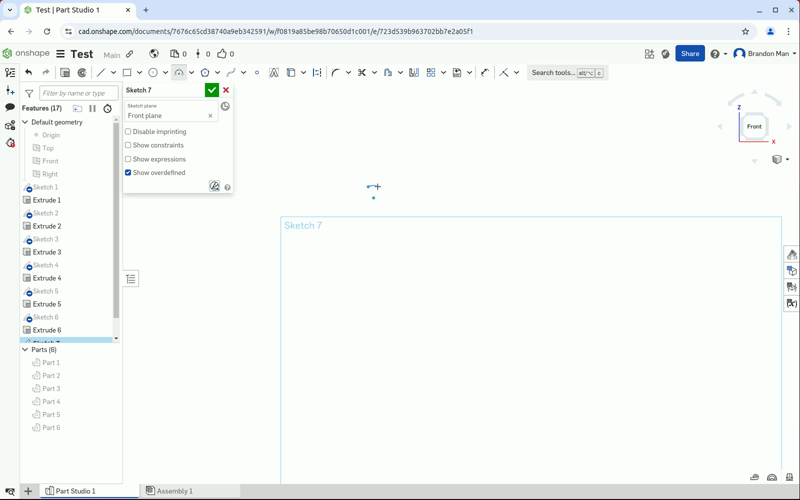
mouse_move(372, 182)
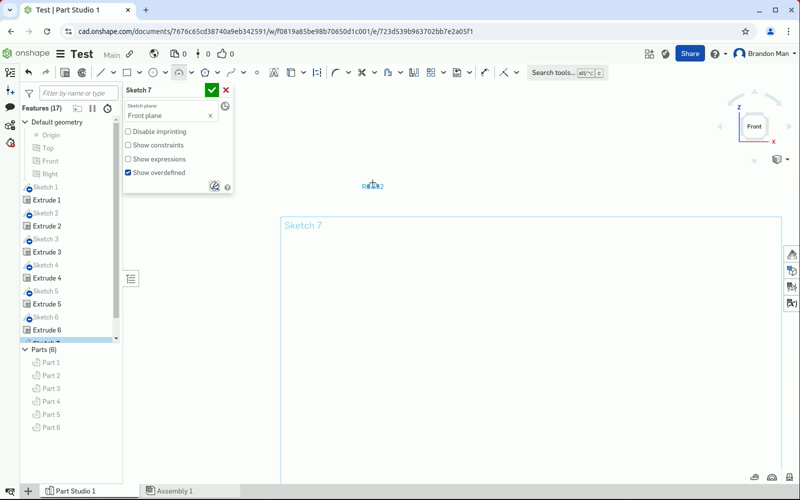
click(372, 182)
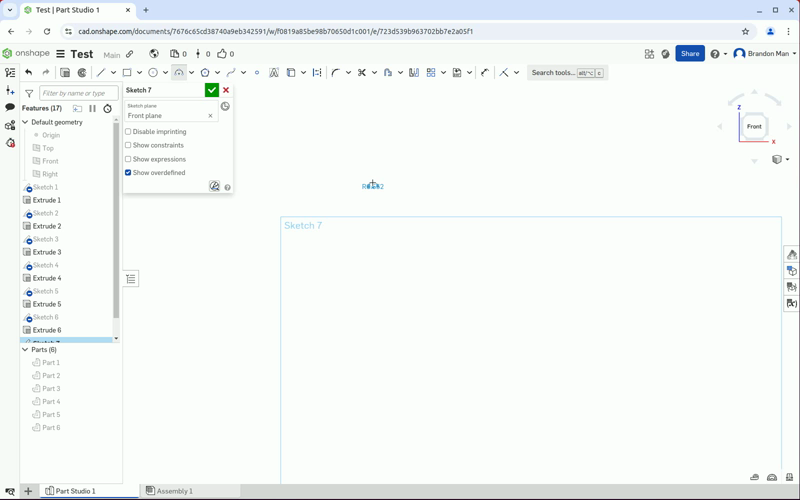
key_up(shift)
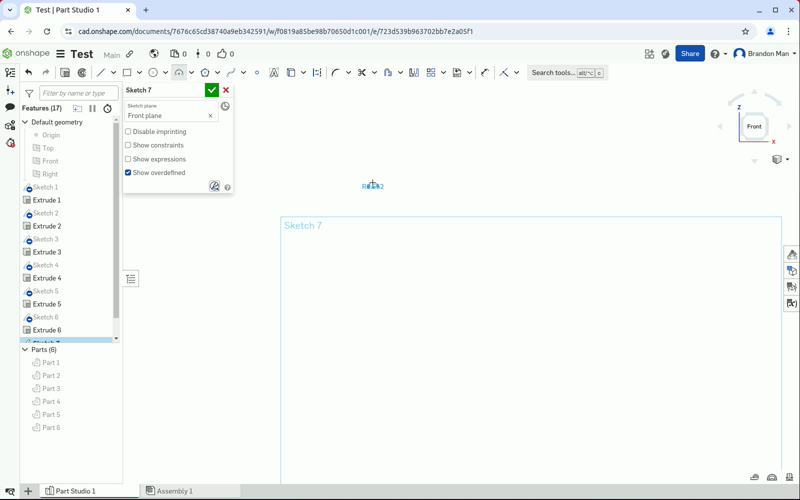
key(esc)
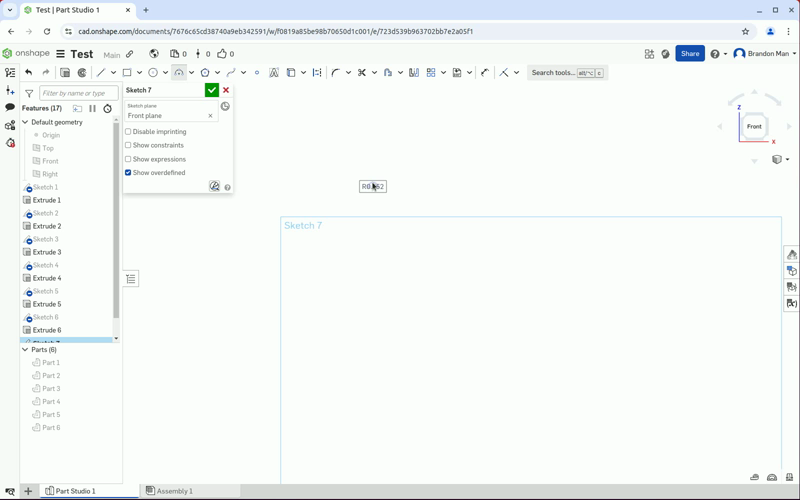
key(l)
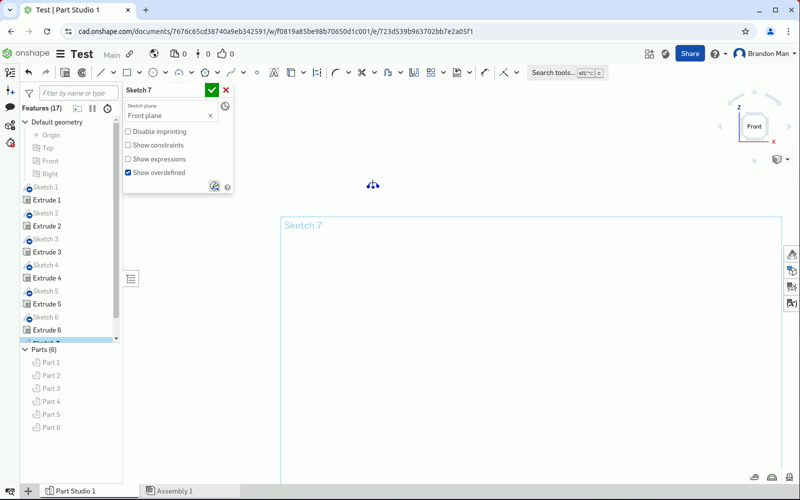
mouse_move(377, 186)
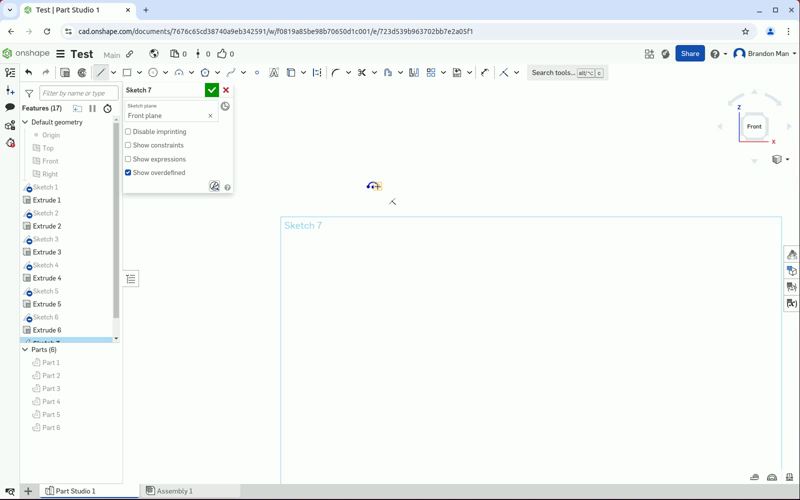
click(377, 186)
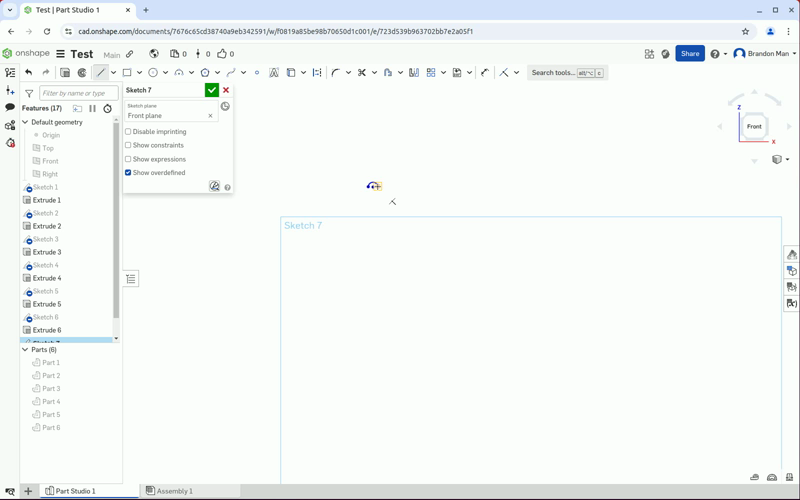
key_down(shift)
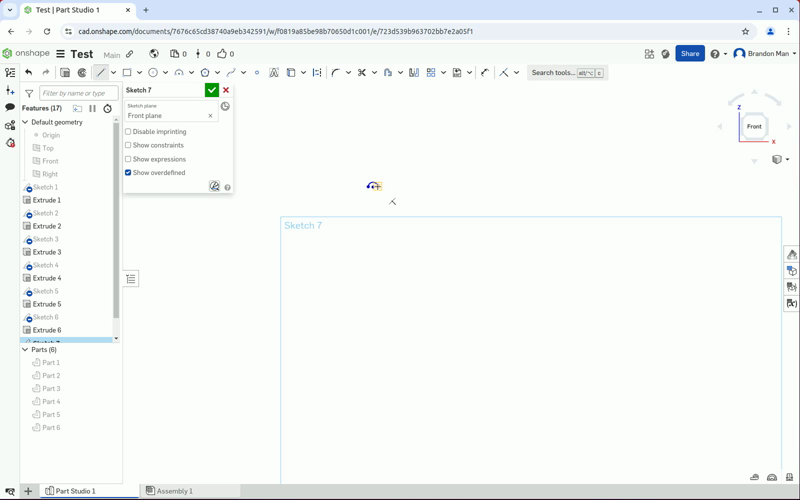
mouse_move(407, 186)
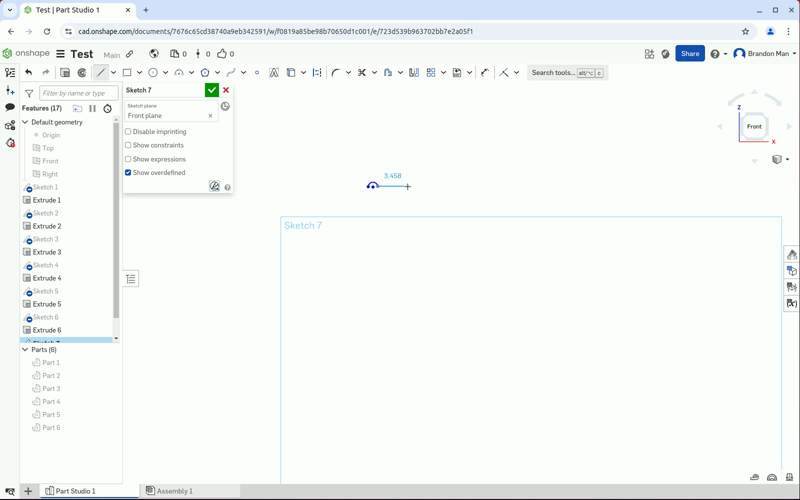
mouse_move(375, 171)
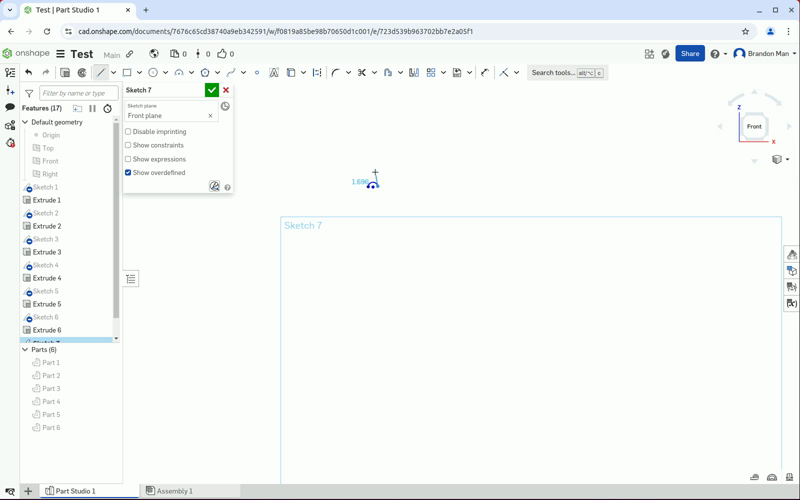
click(375, 171)
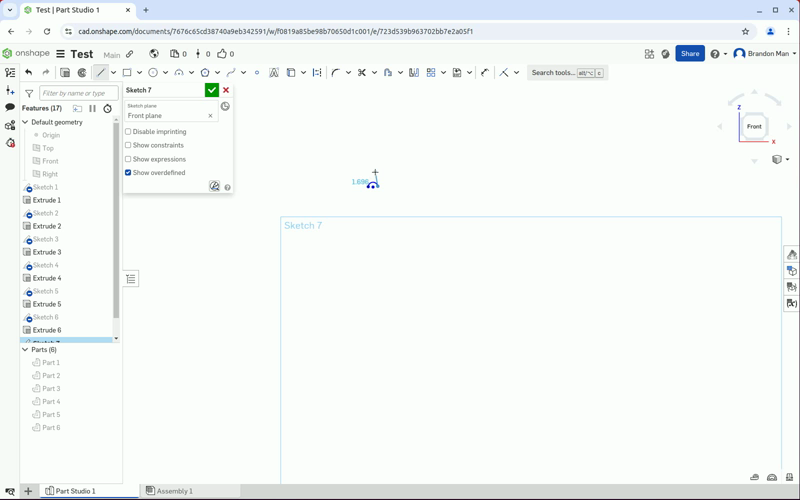
key_up(shift)
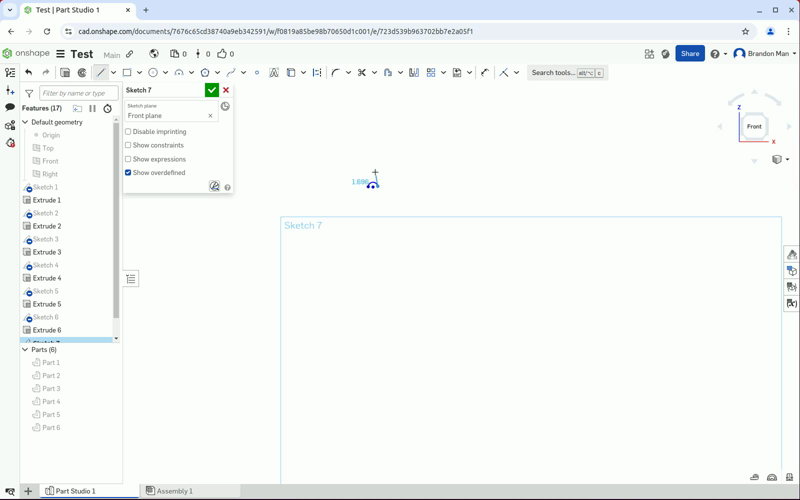
key(esc)
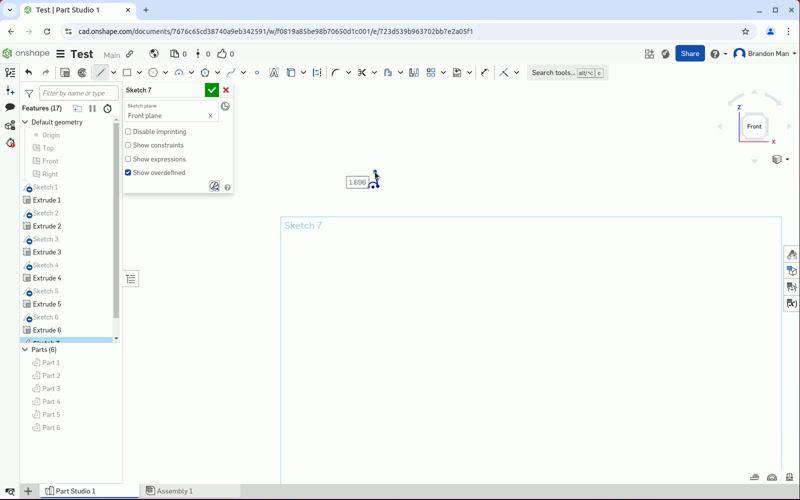
key(a)
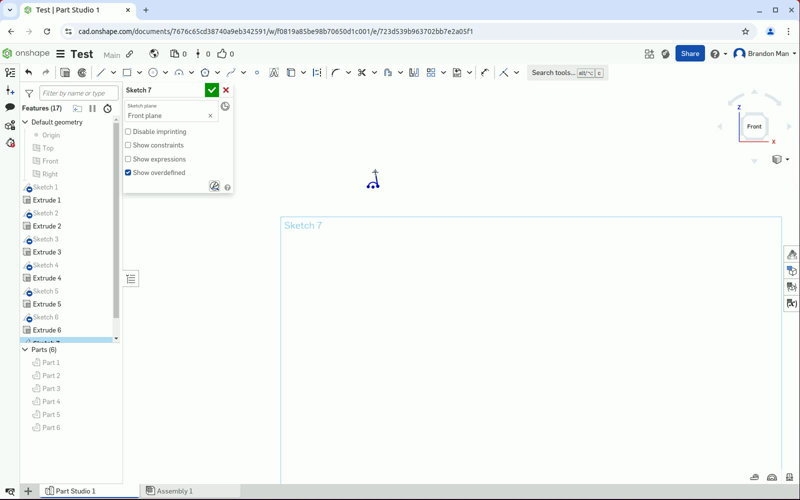
mouse_move(375, 171)
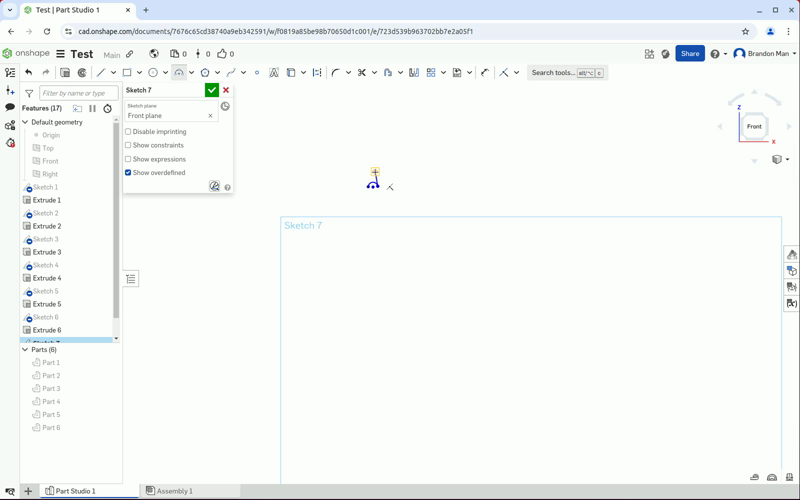
click(375, 171)
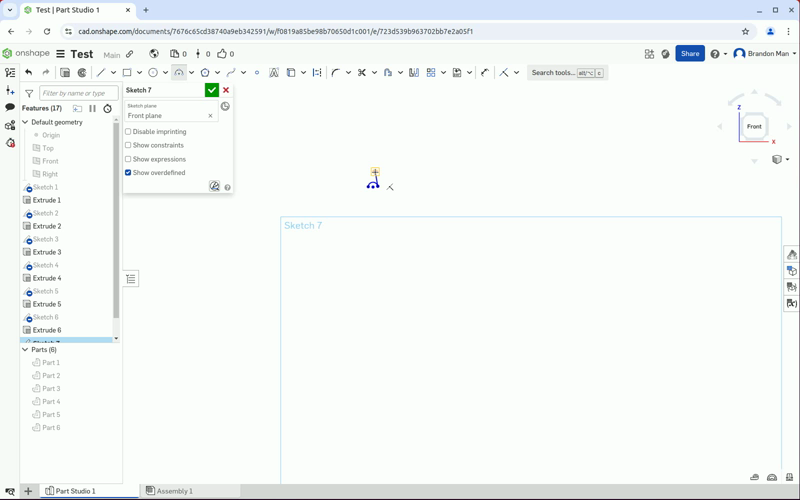
key_down(shift)
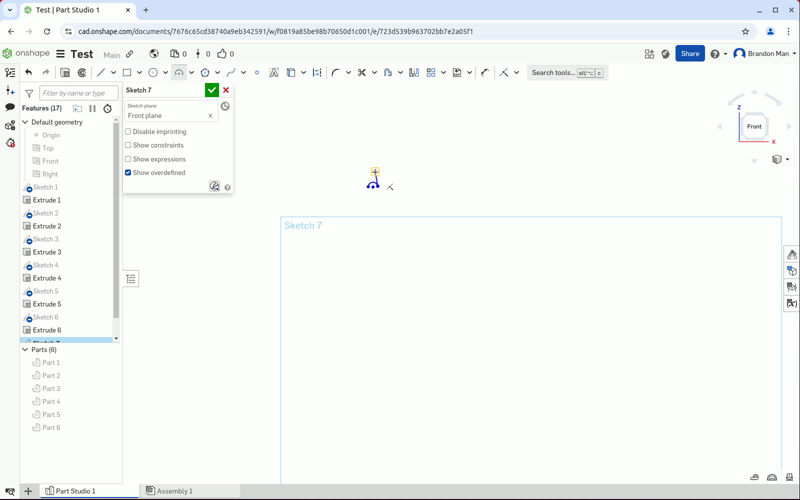
mouse_move(369, 172)
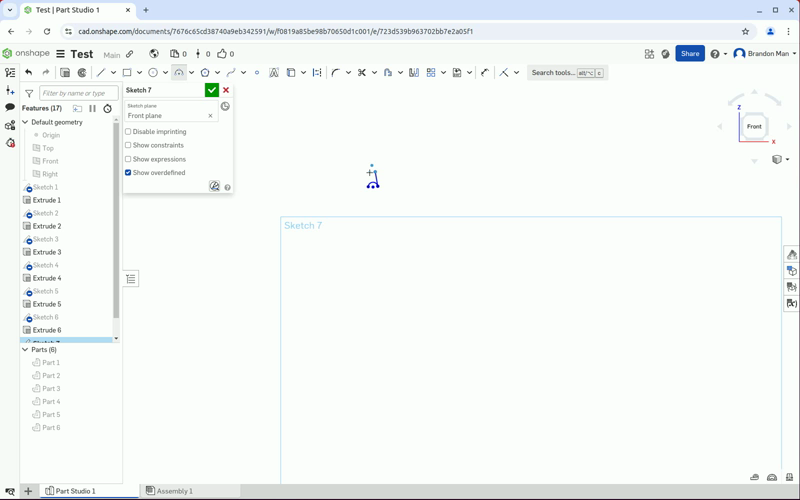
scroll(6)
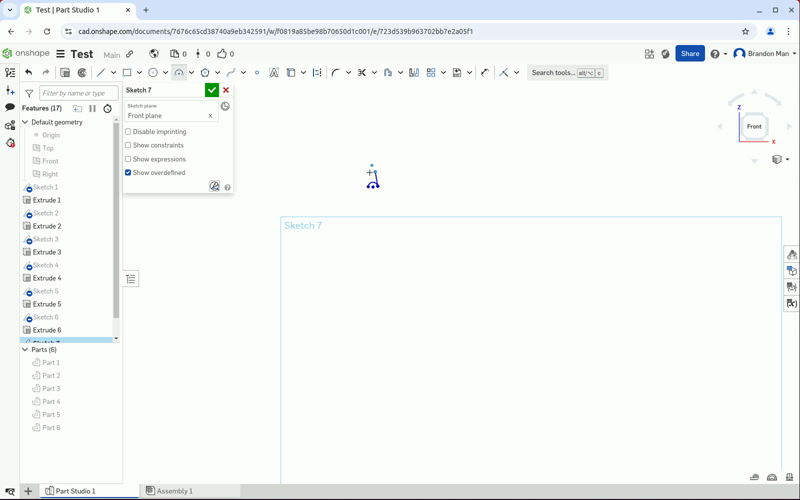
scroll(6)
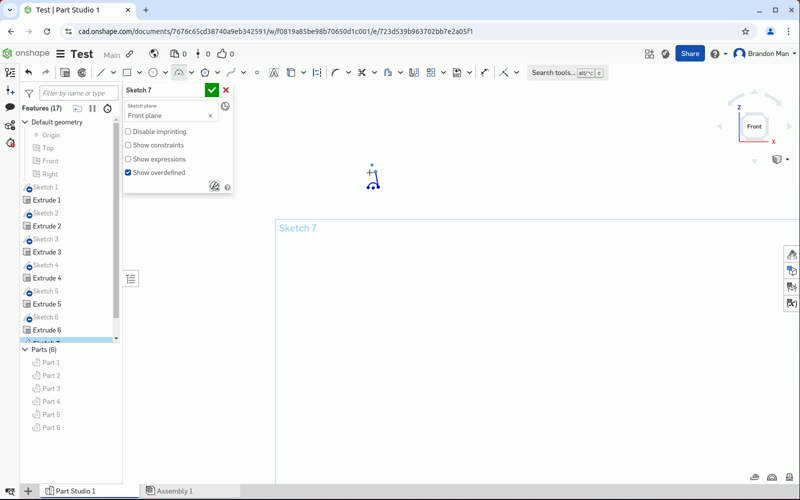
scroll(6)
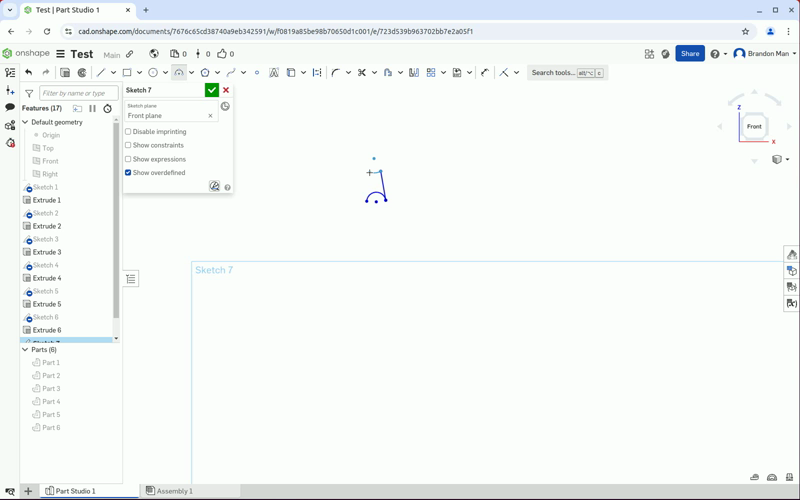
scroll(6)
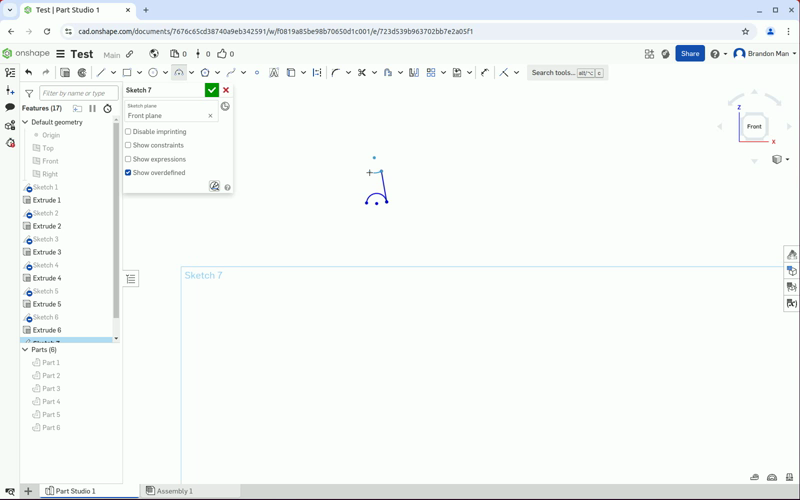
scroll(6)
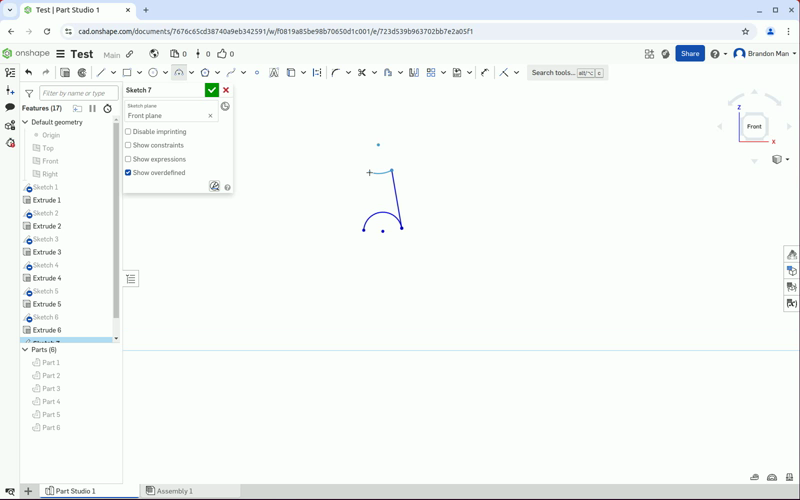
scroll(6)
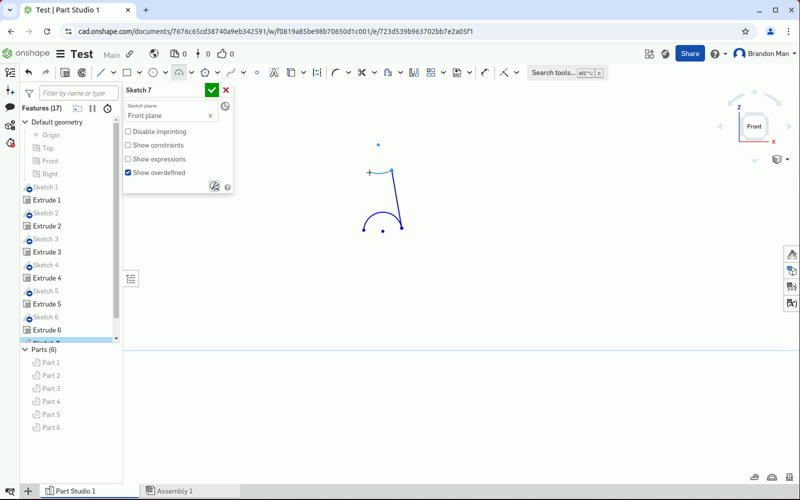
scroll(6)
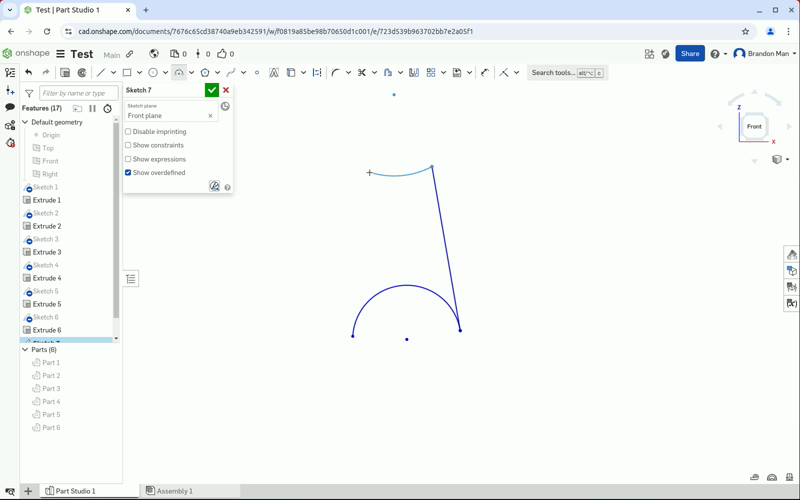
click(369, 172)
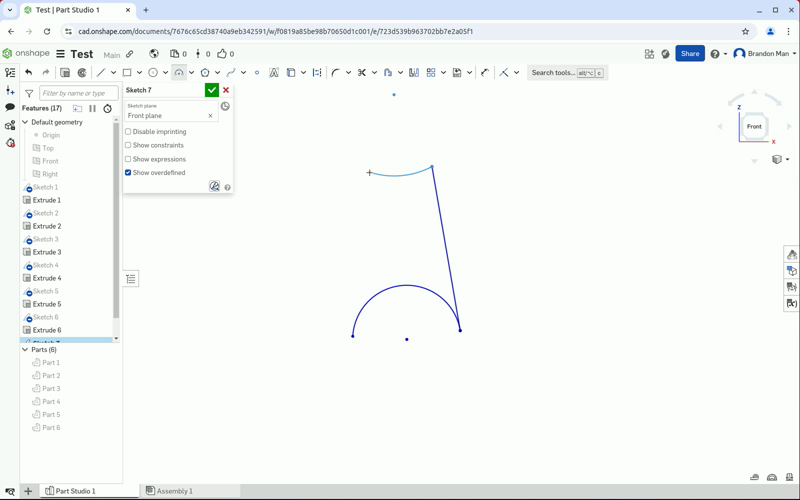
scroll(-6)
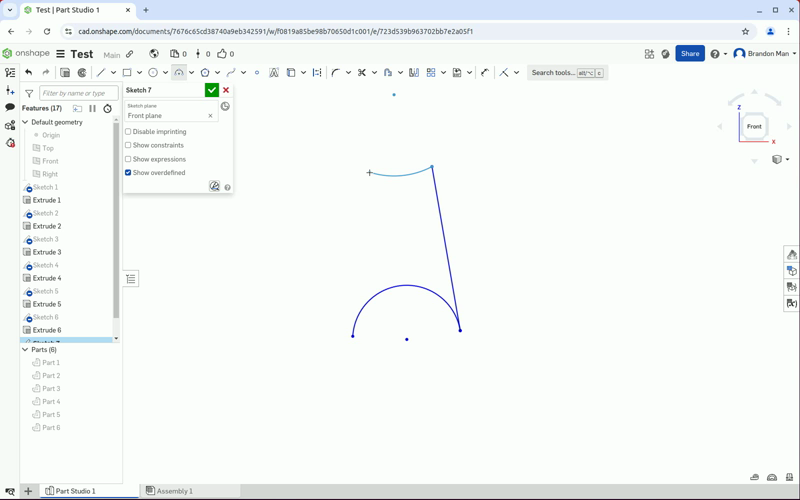
scroll(-6)
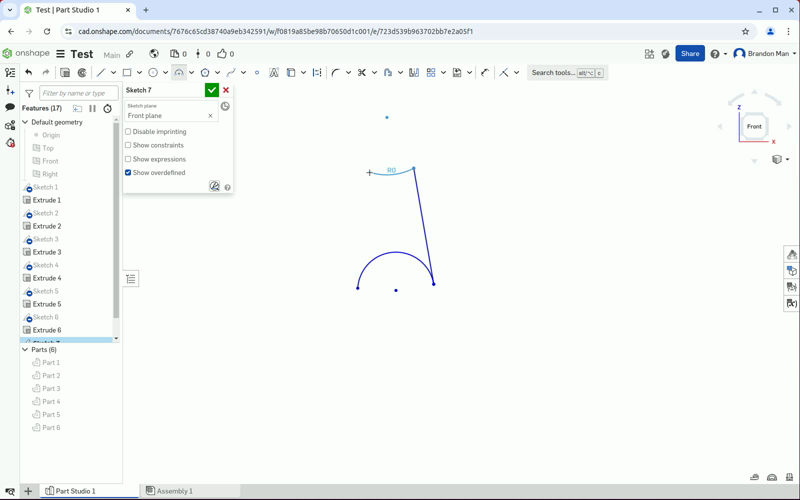
scroll(-6)
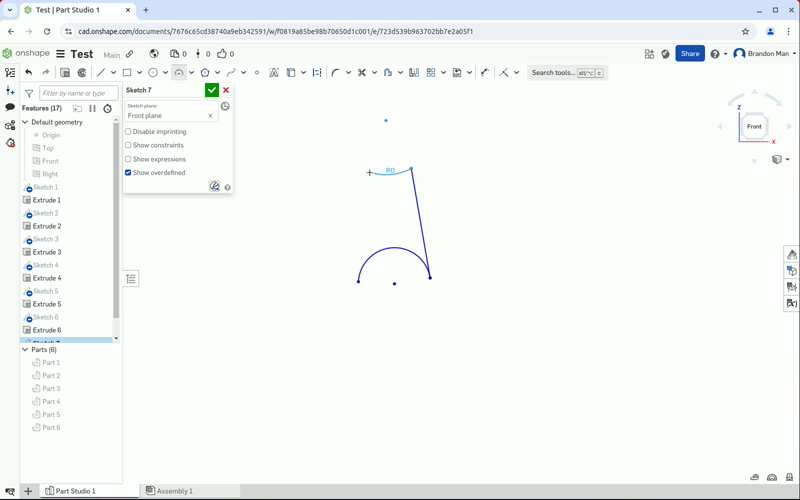
scroll(-6)
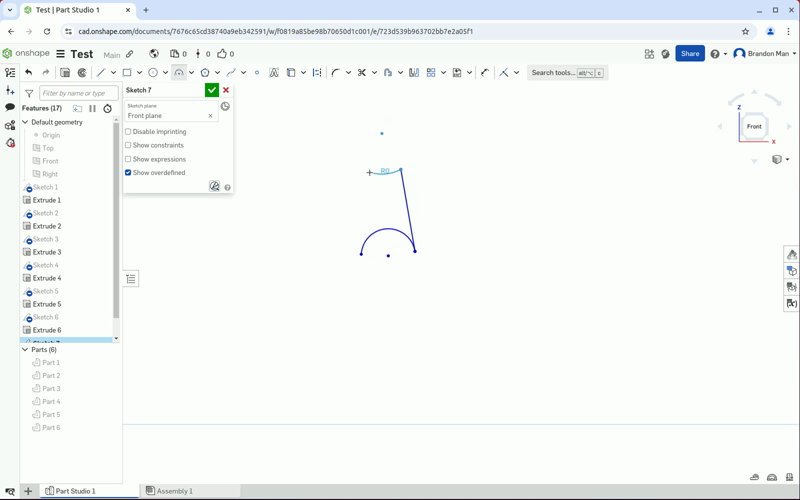
scroll(-6)
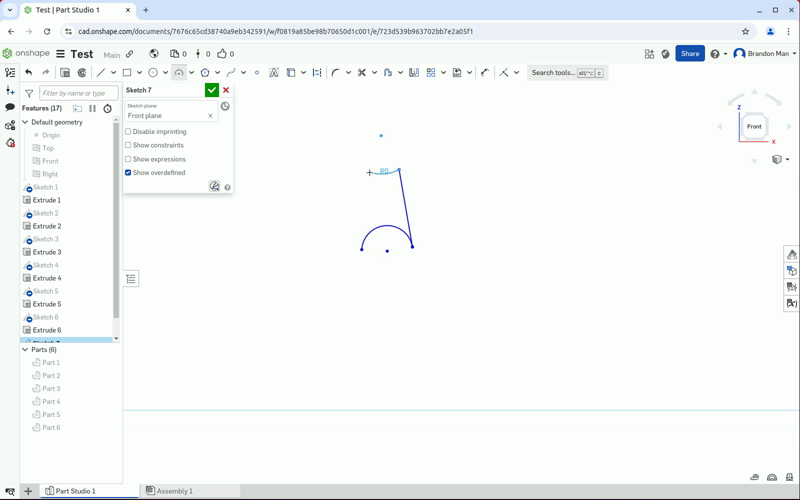
scroll(-6)
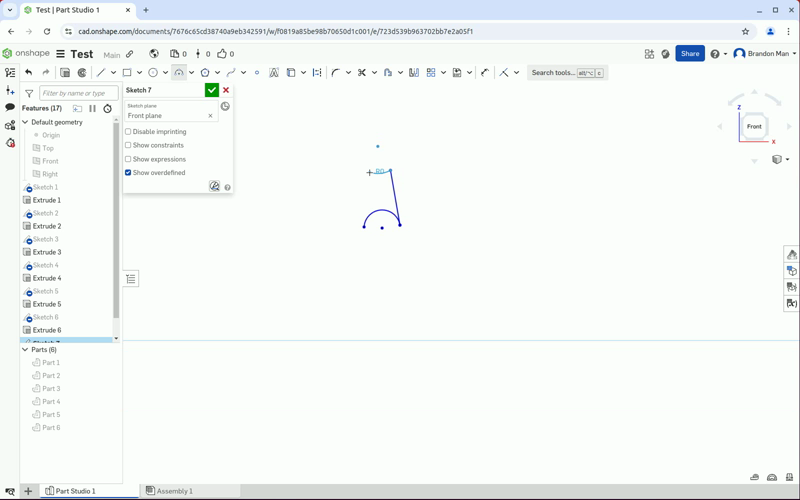
scroll(-6)
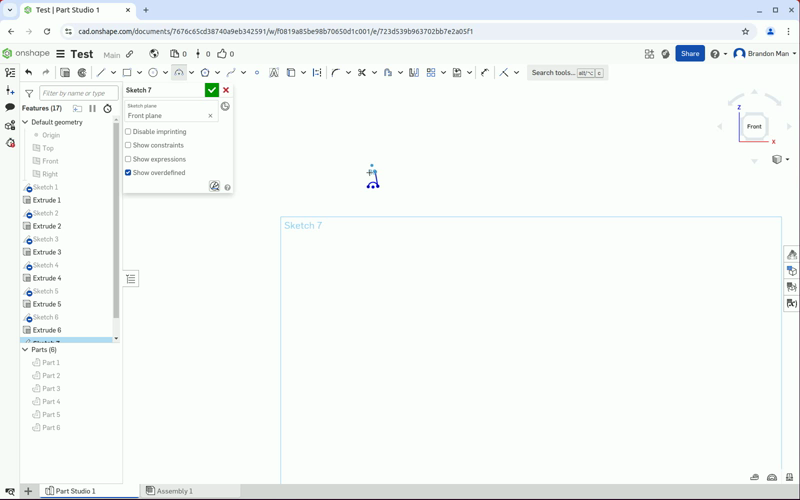
mouse_move(372, 174)
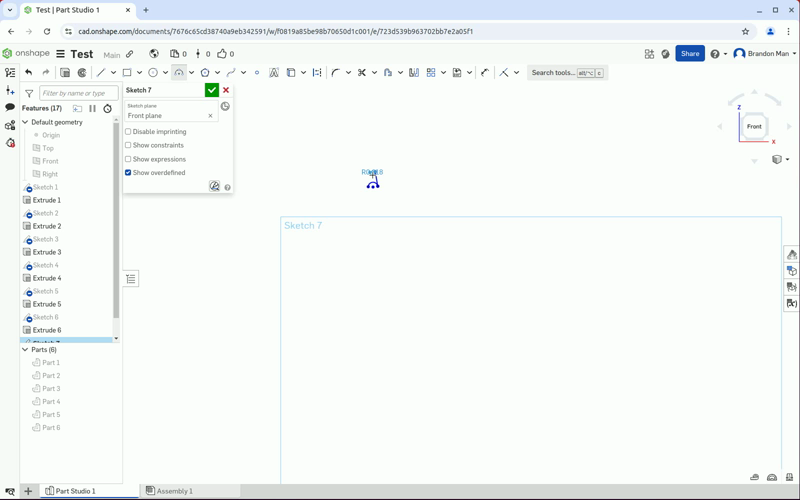
scroll(6)
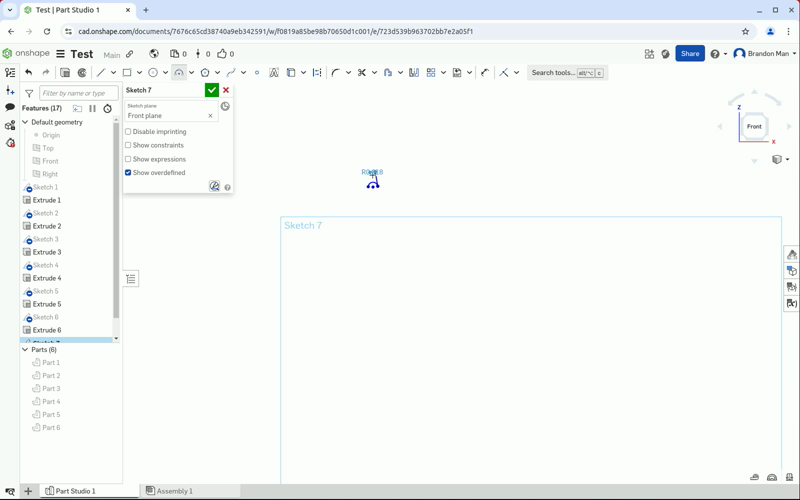
scroll(6)
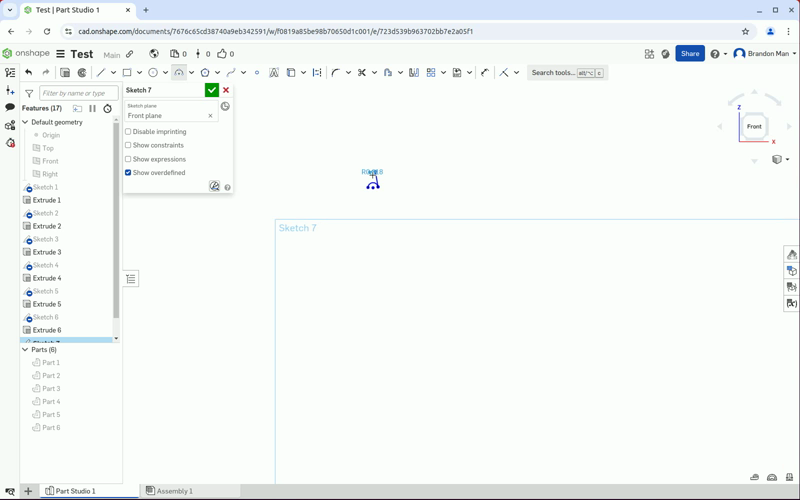
scroll(6)
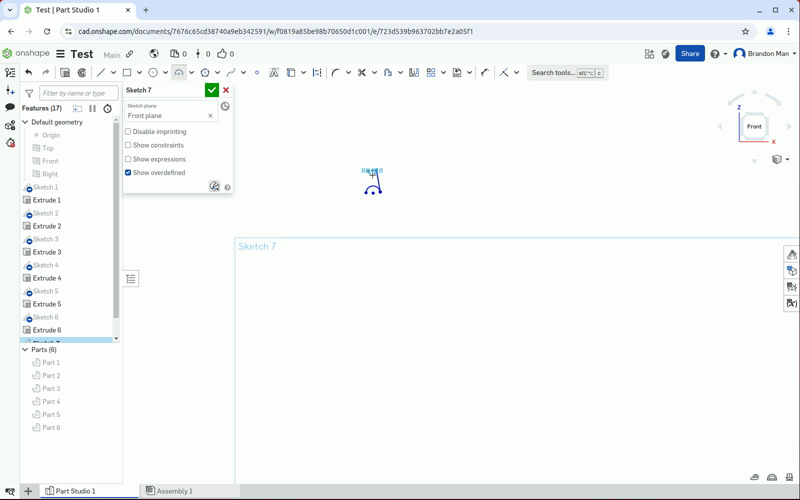
scroll(6)
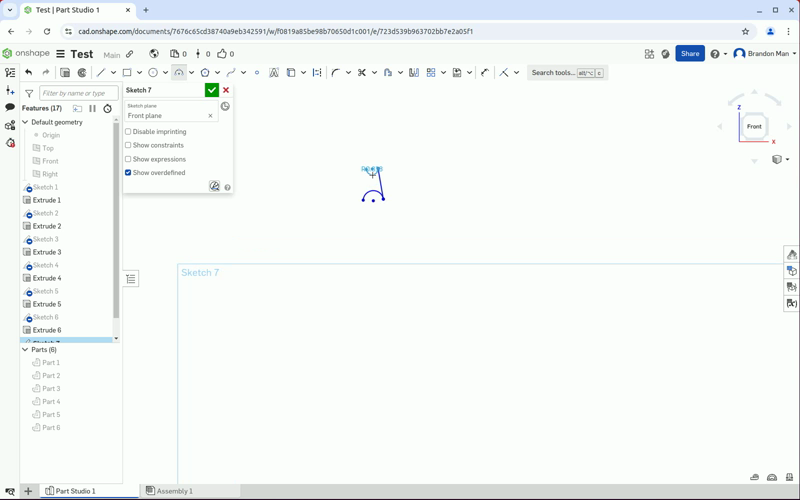
scroll(6)
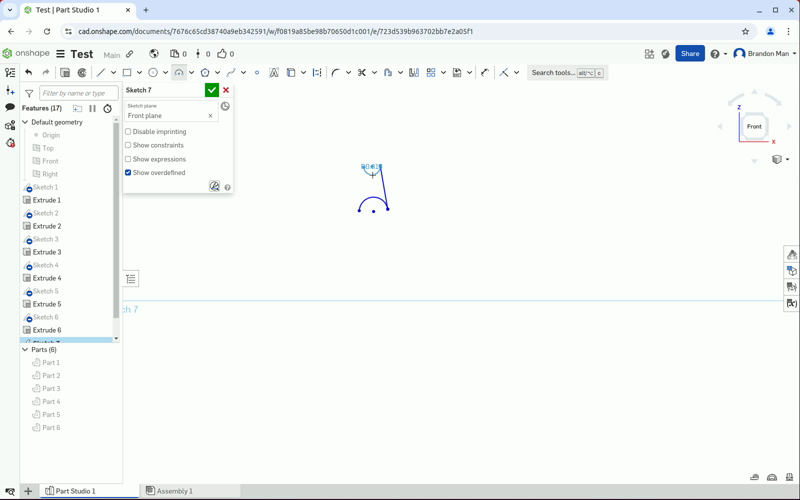
scroll(6)
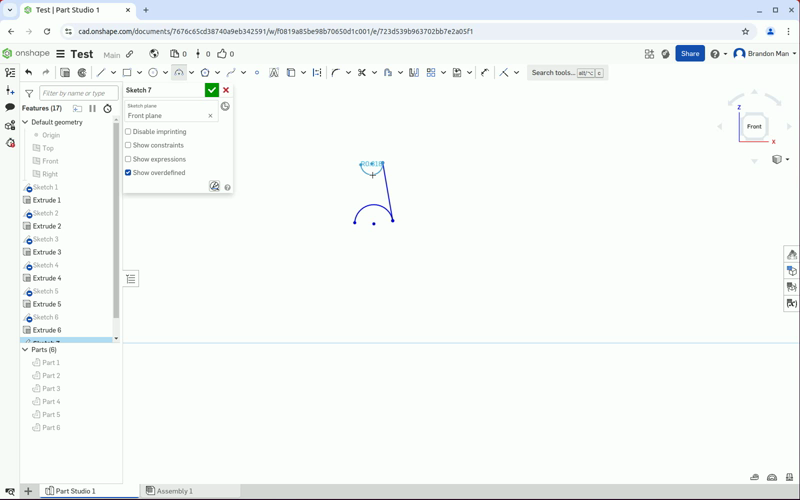
scroll(6)
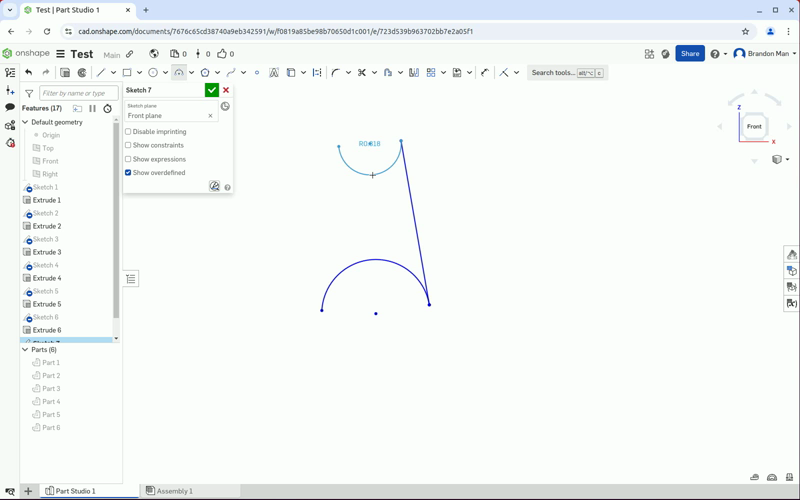
click(372, 174)
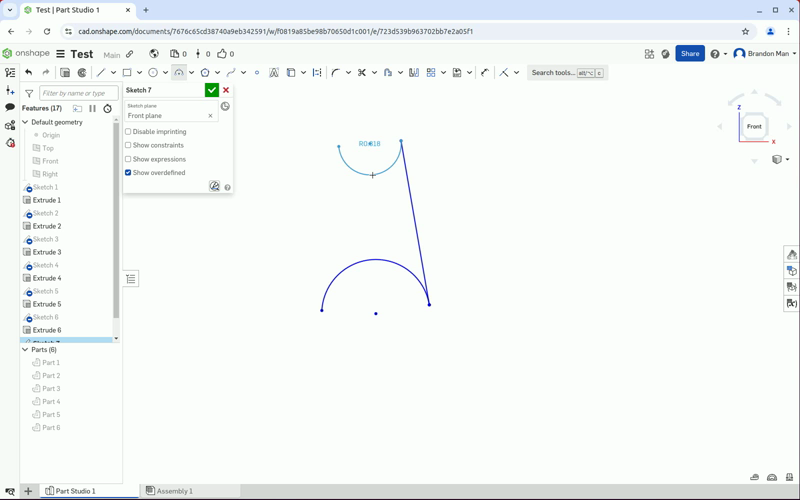
scroll(-6)
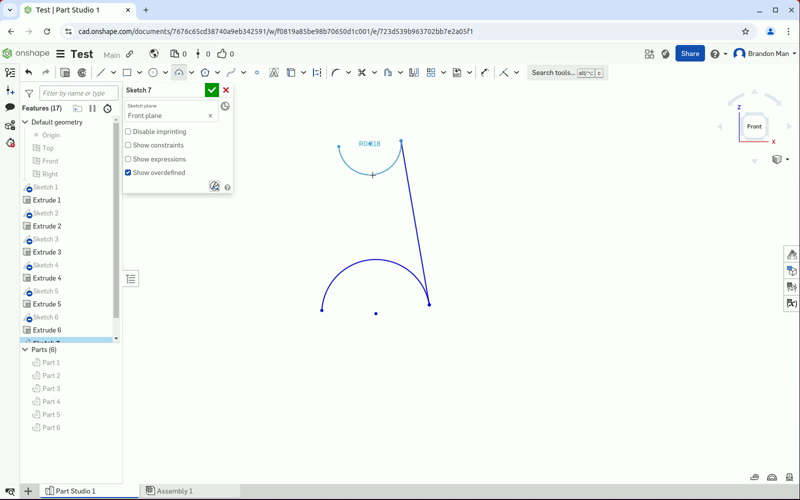
scroll(-6)
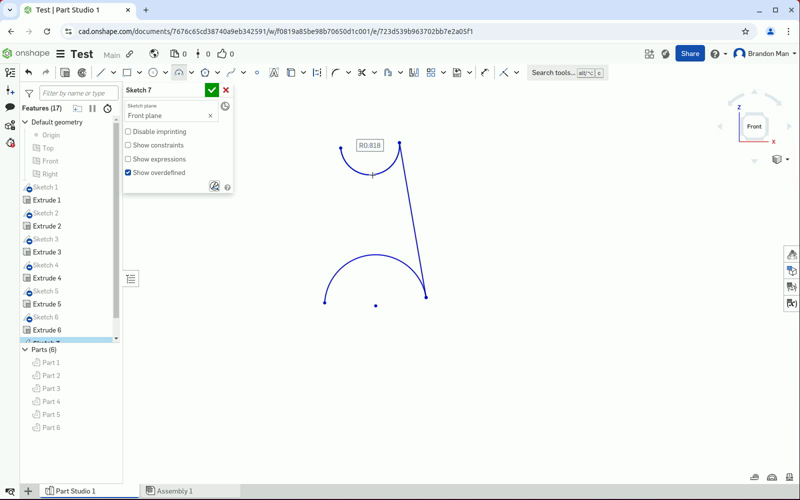
scroll(-6)
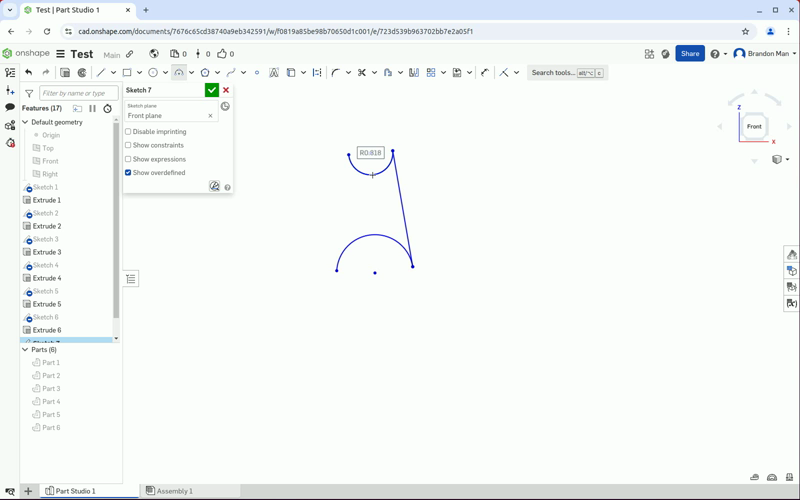
scroll(-6)
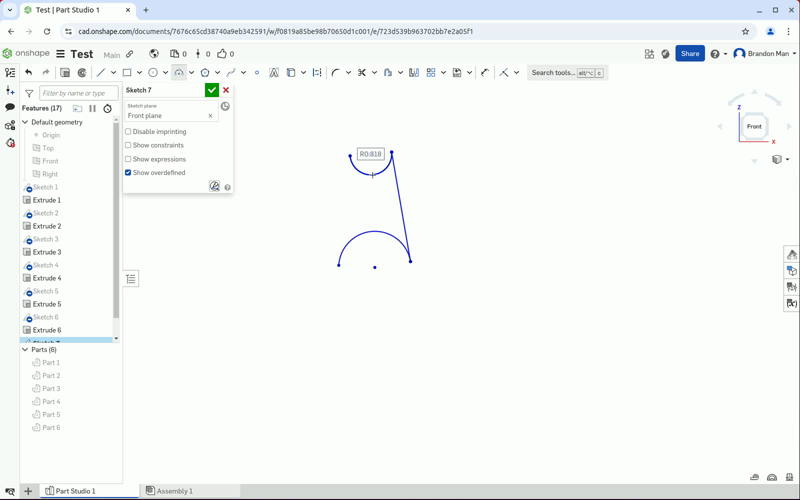
scroll(-6)
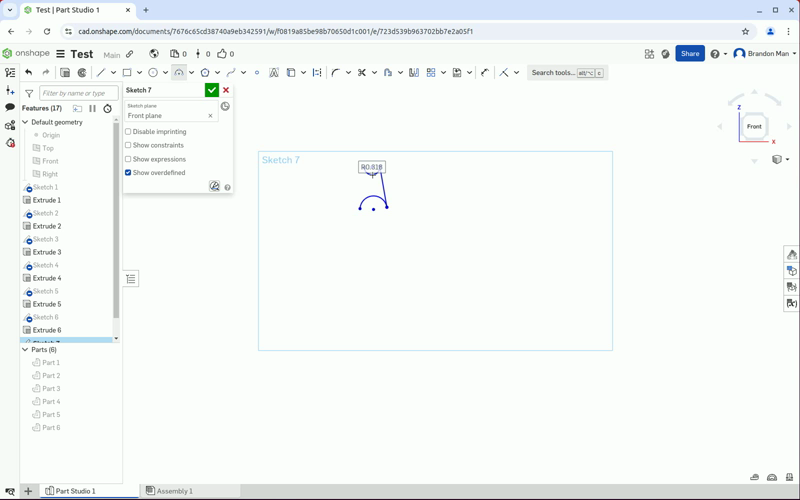
scroll(-6)
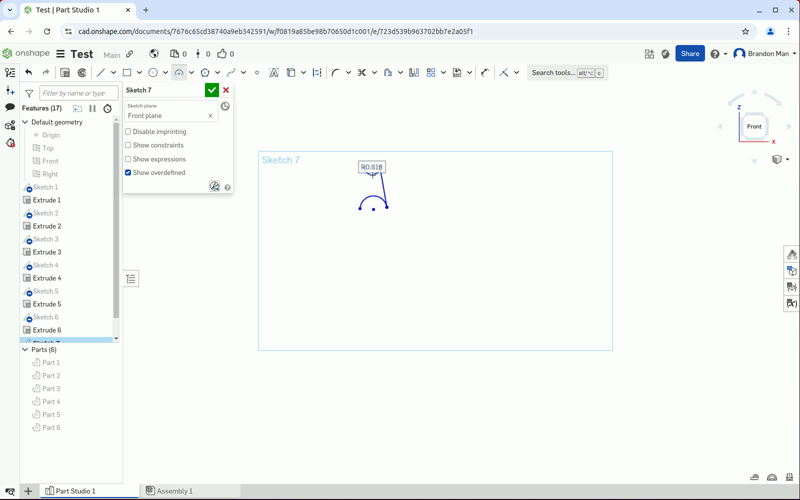
scroll(-6)
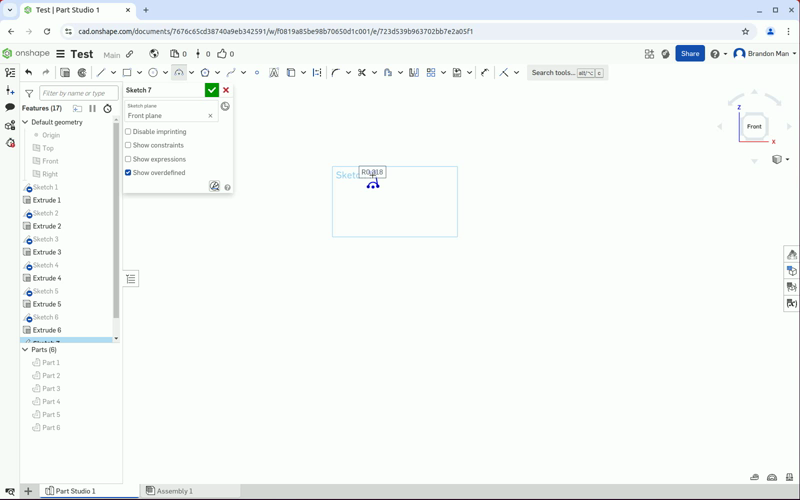
key_up(shift)
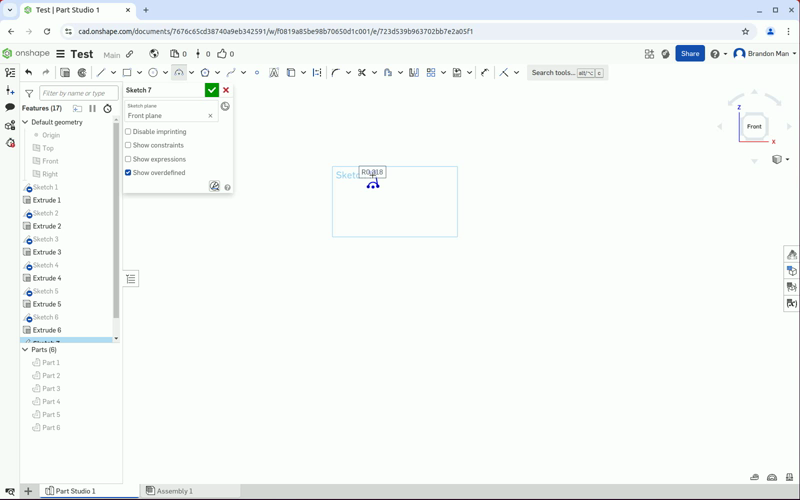
key(esc)
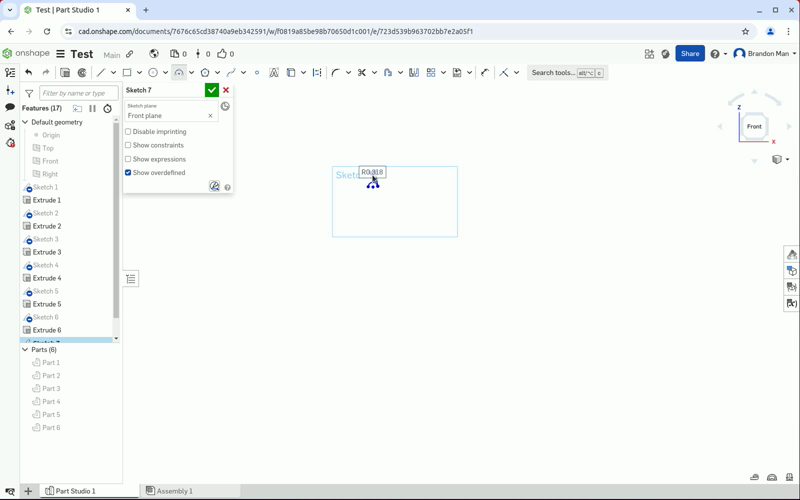
key(l)
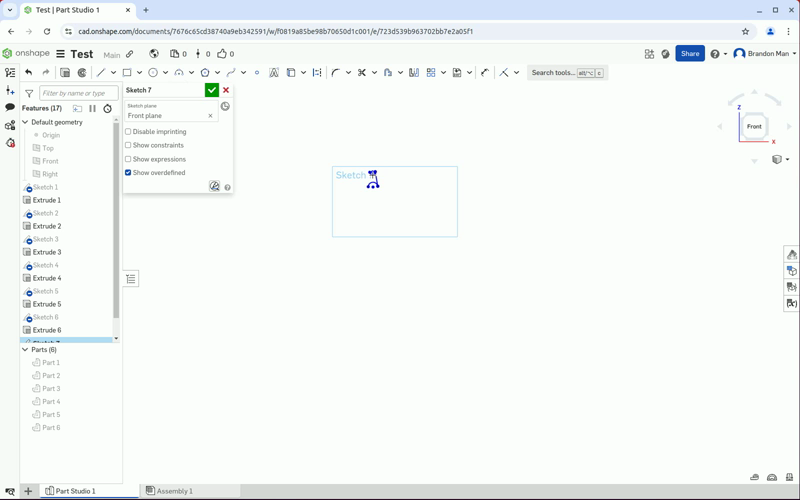
mouse_move(369, 172)
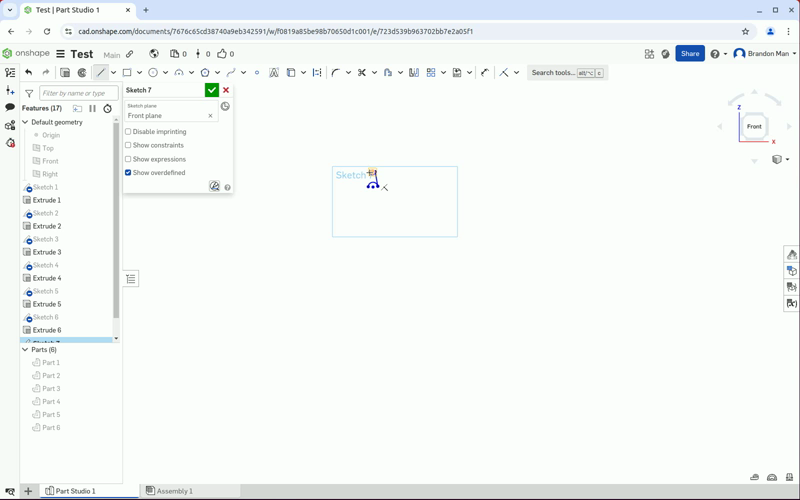
scroll(6)
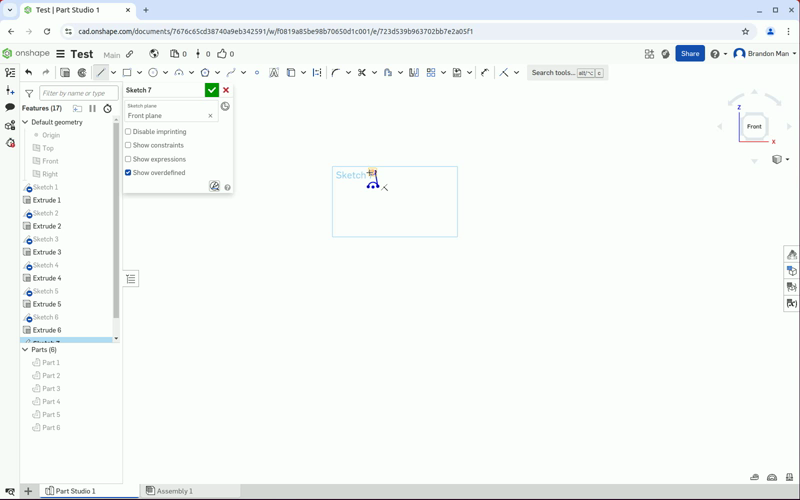
scroll(6)
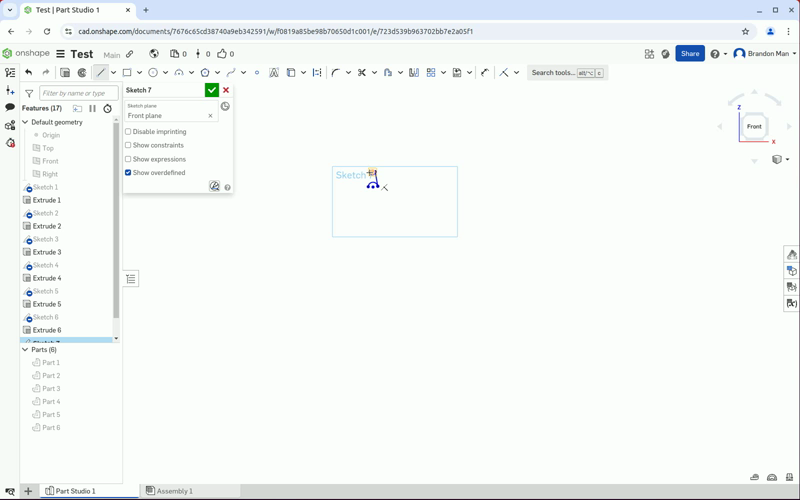
scroll(6)
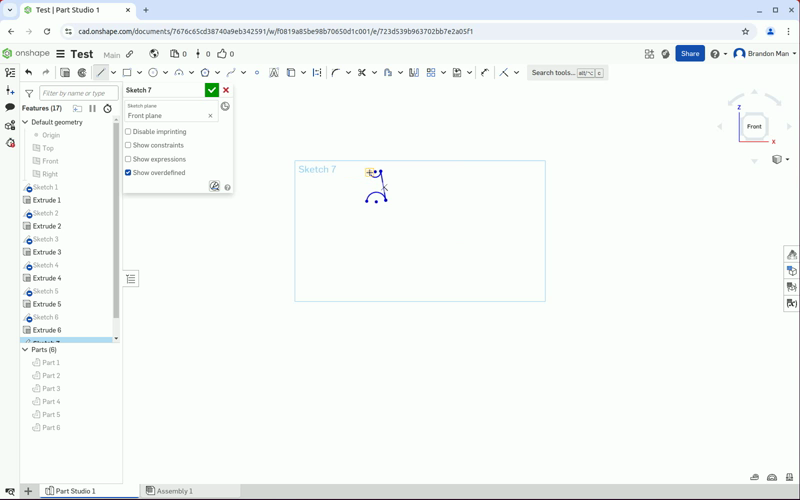
scroll(6)
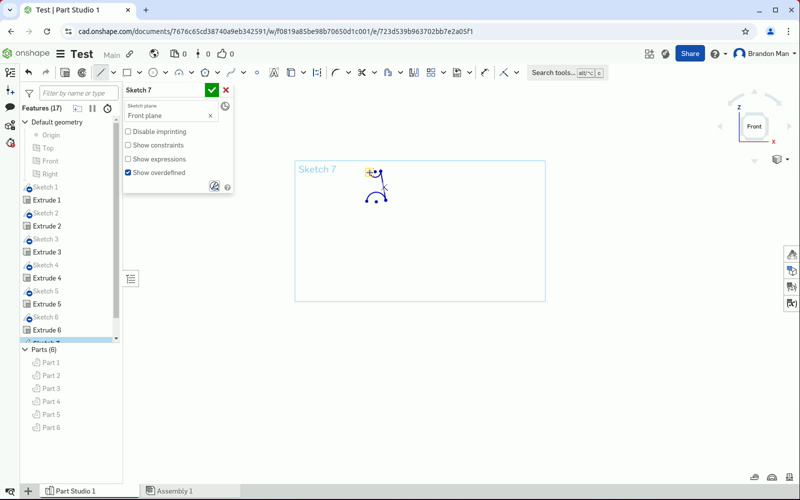
scroll(6)
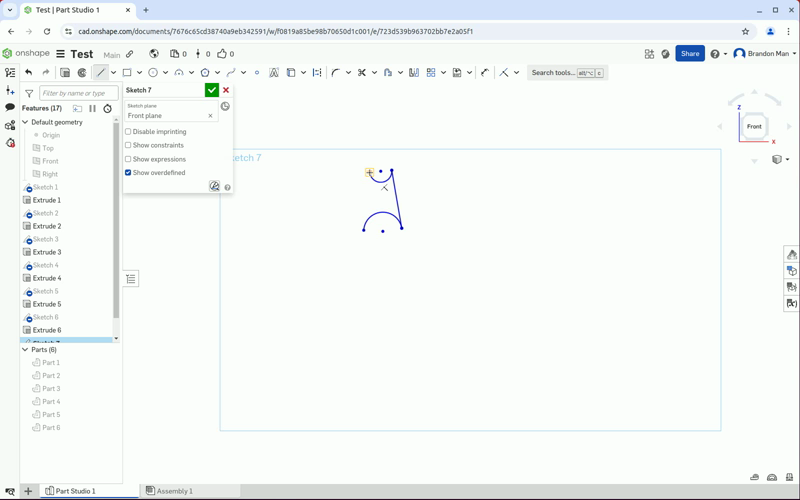
scroll(6)
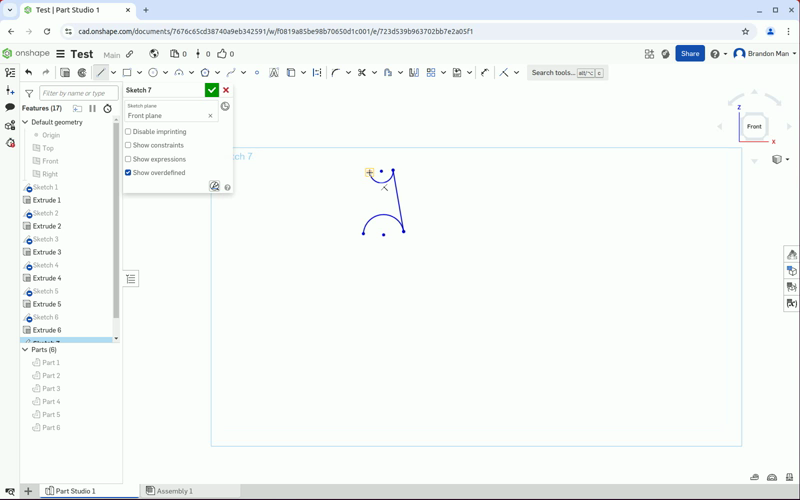
scroll(6)
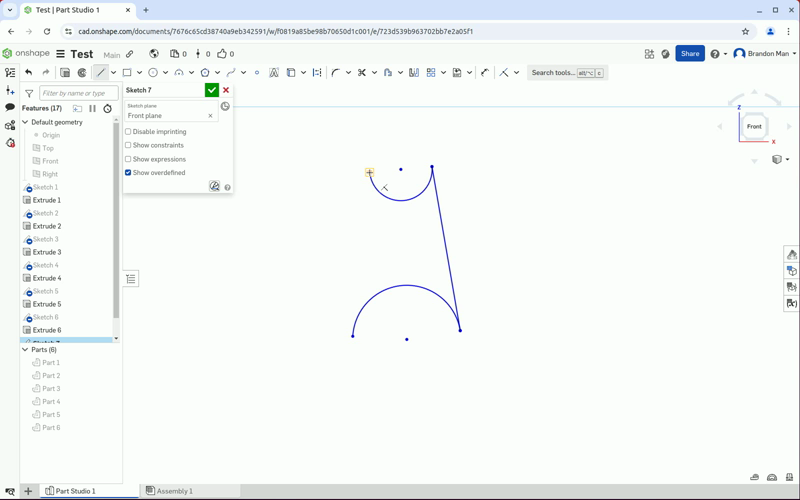
click(369, 172)
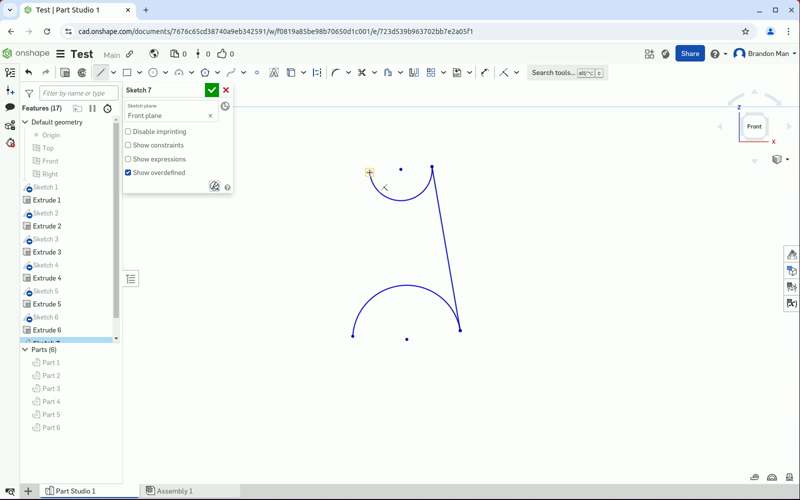
scroll(-6)
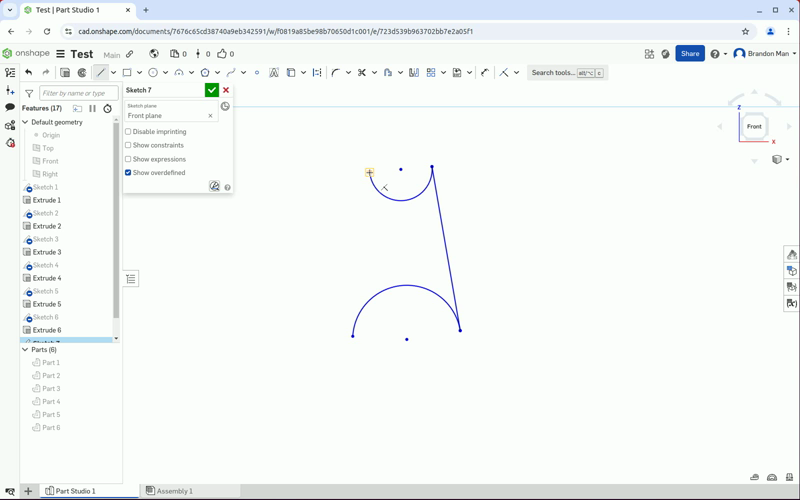
scroll(-6)
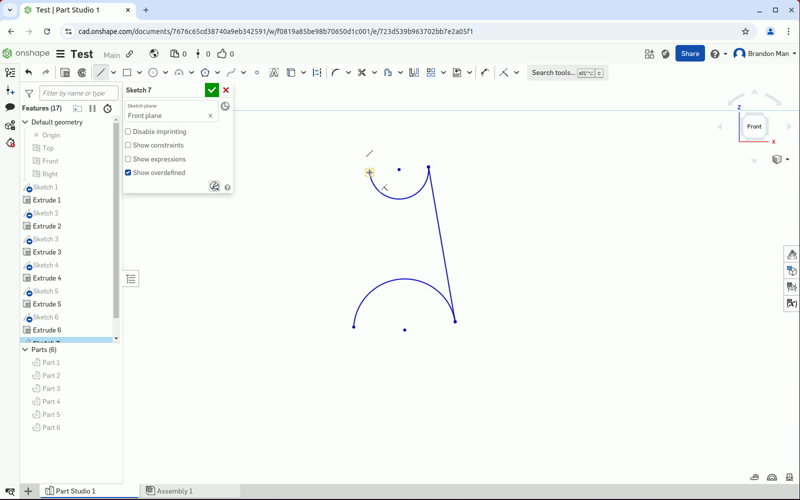
scroll(-6)
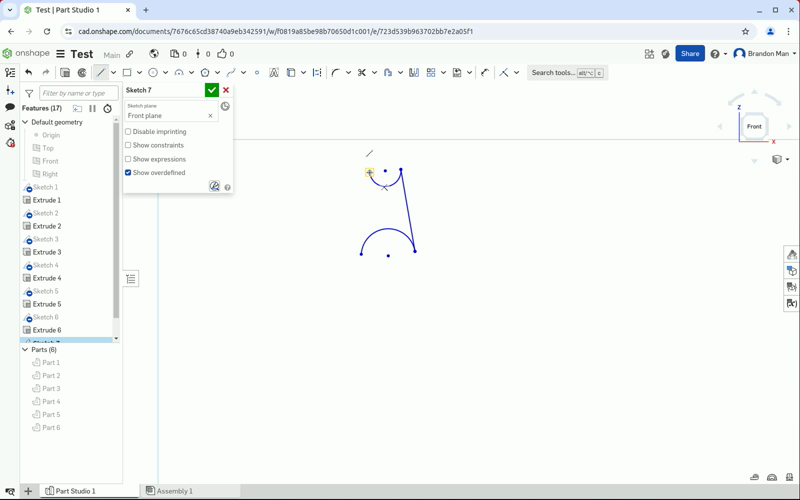
scroll(-6)
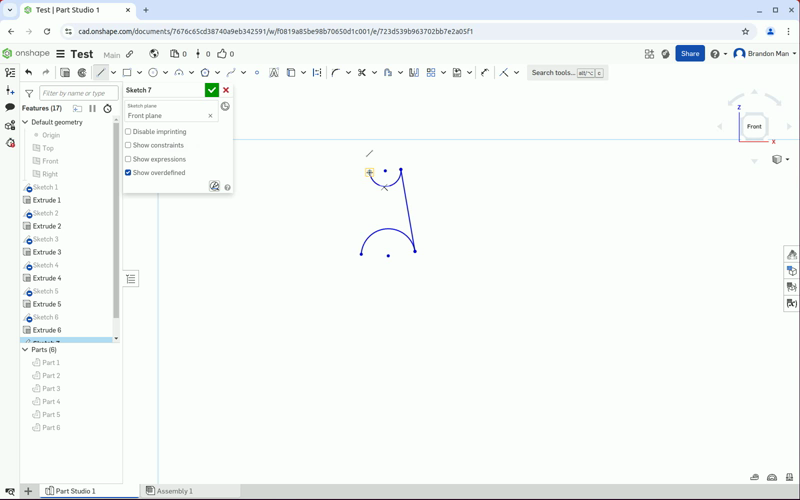
scroll(-6)
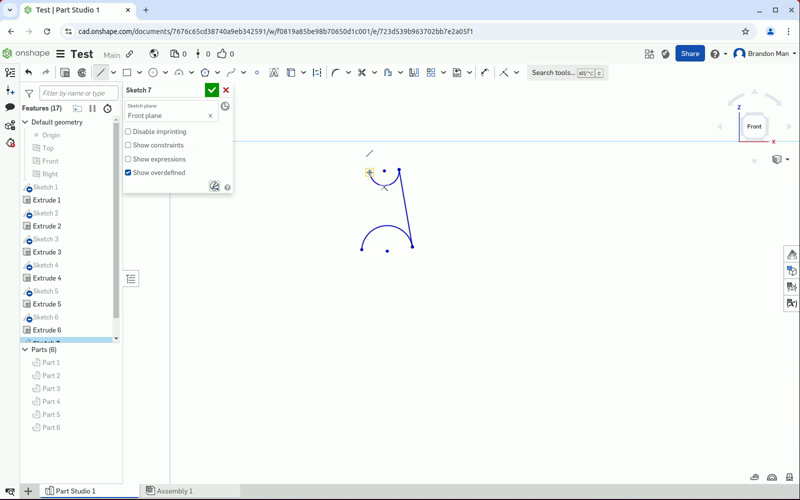
scroll(-6)
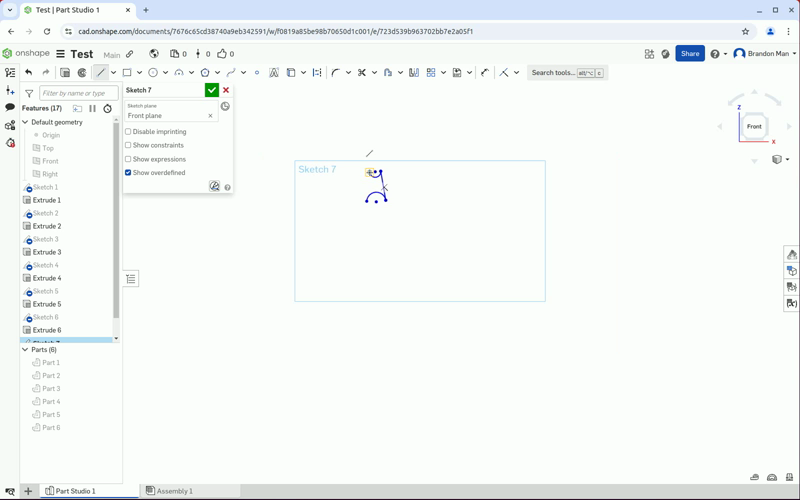
scroll(-6)
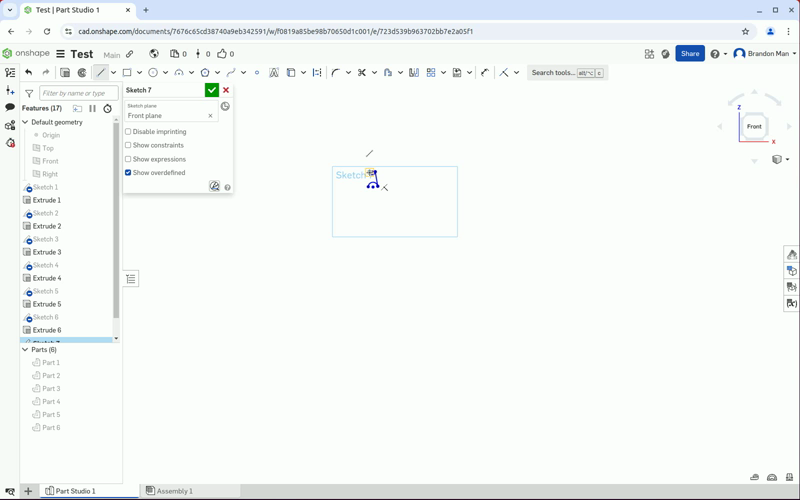
mouse_move(399, 172)
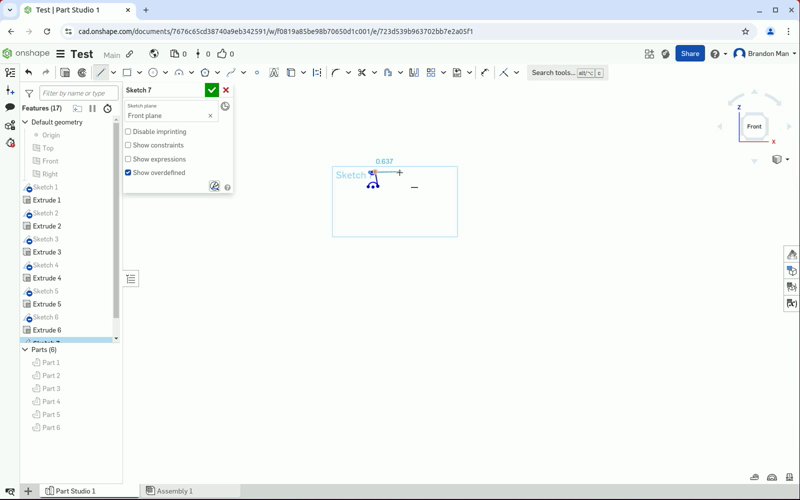
key_down(shift)
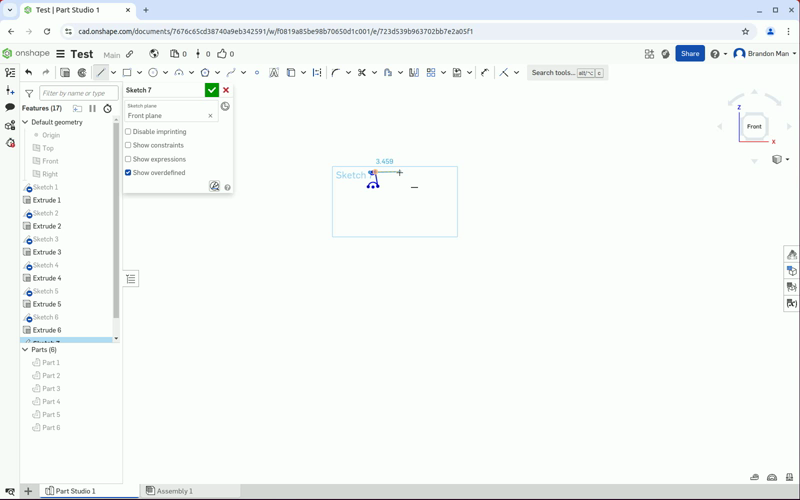
mouse_move(368, 186)
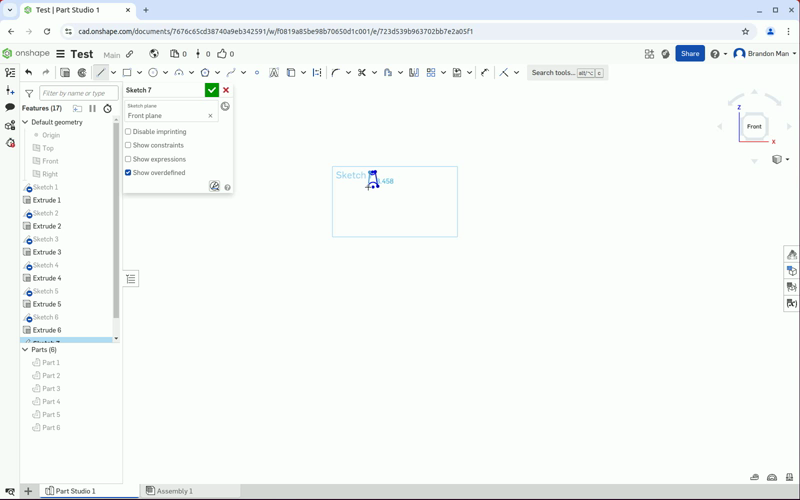
key_up(shift)
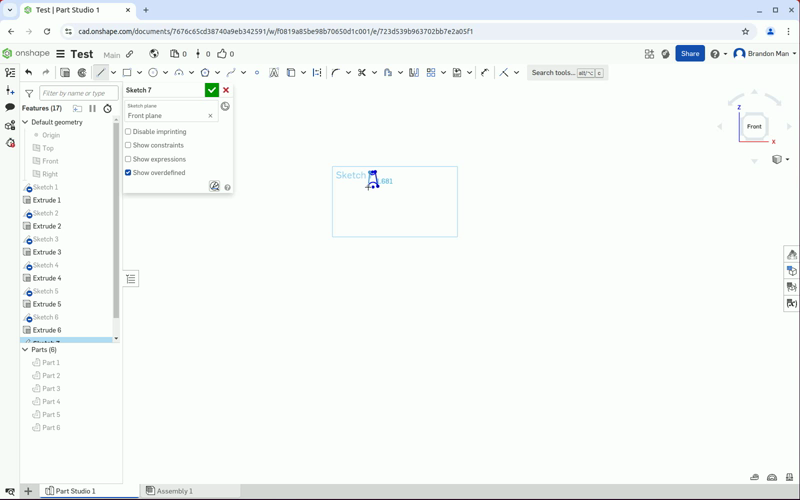
click(368, 186)
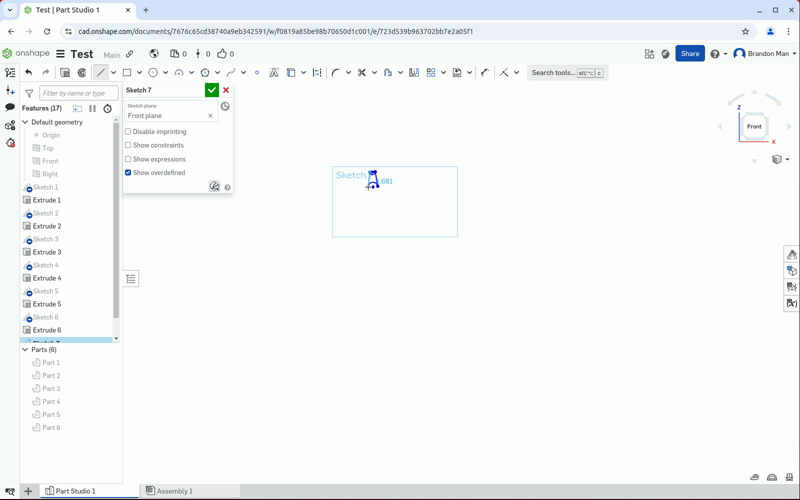
key(esc)
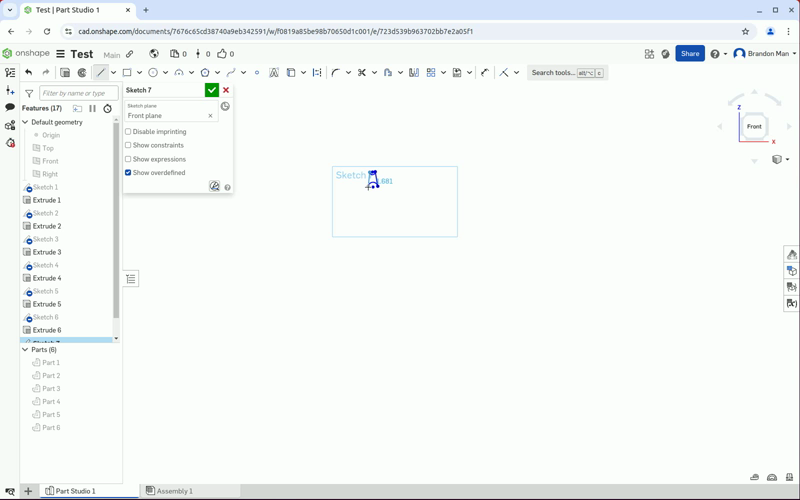
key(c)
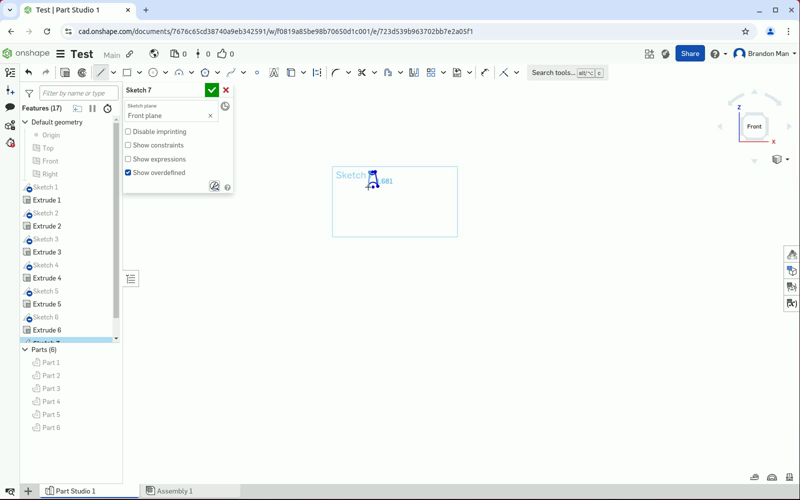
key_down(shift)
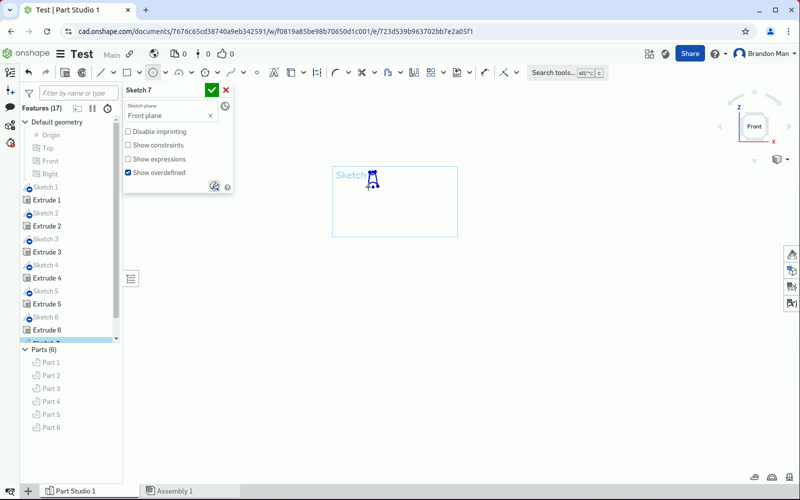
mouse_move(371, 176)
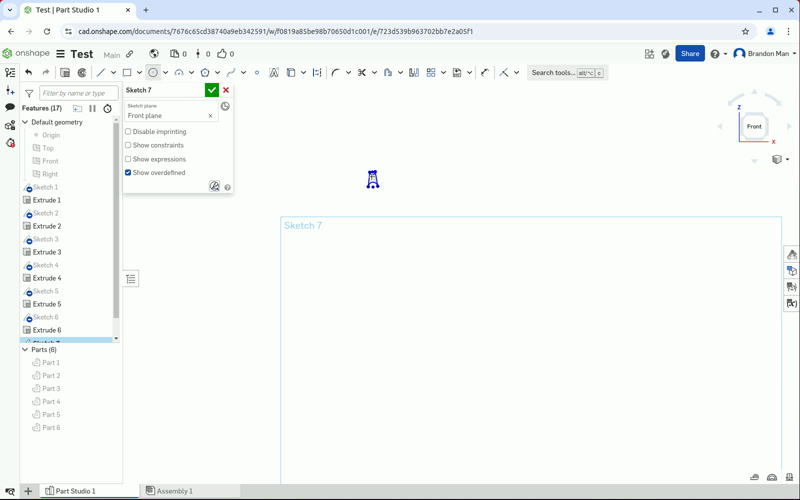
scroll(6)
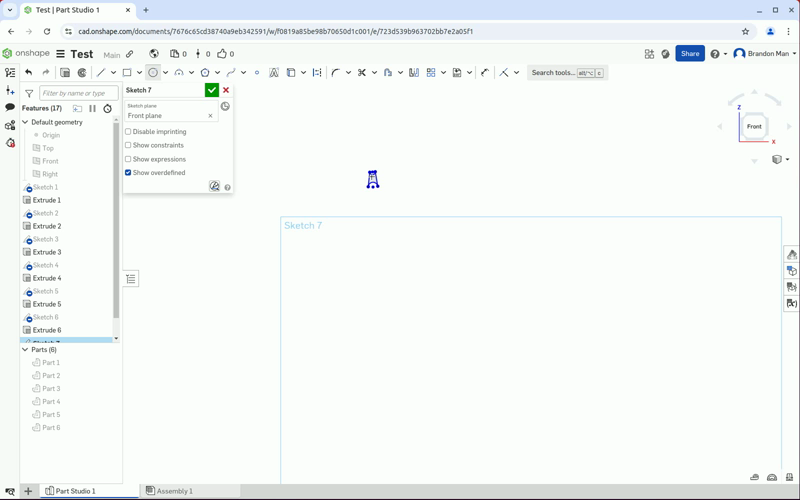
scroll(6)
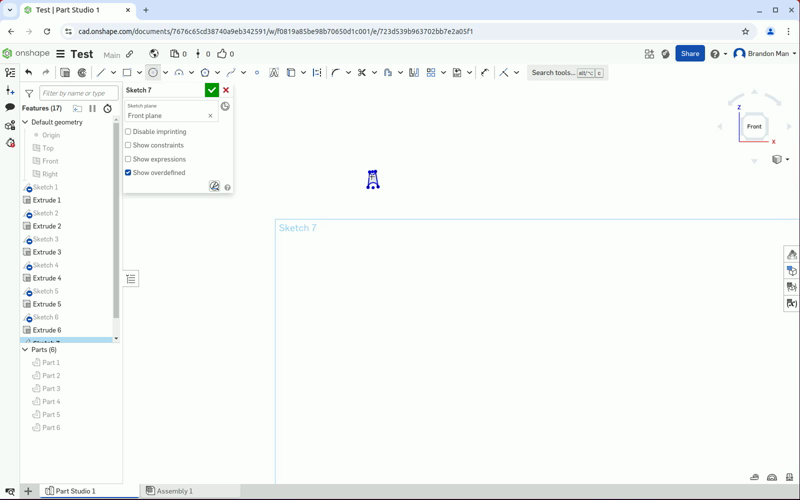
scroll(6)
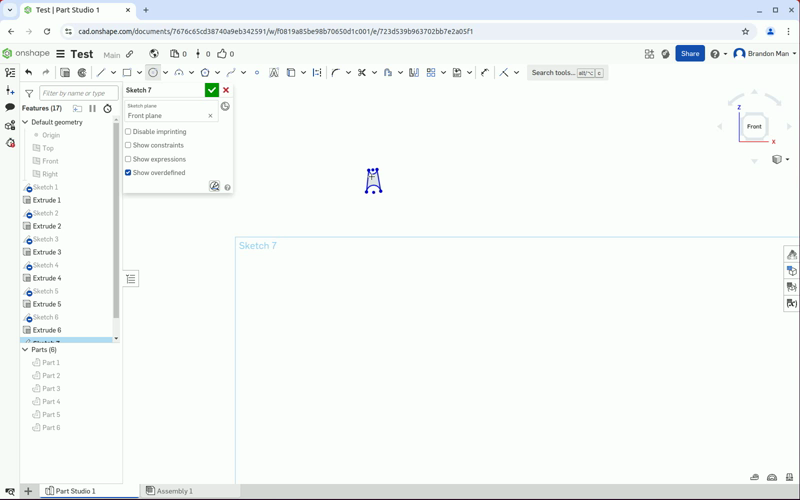
scroll(6)
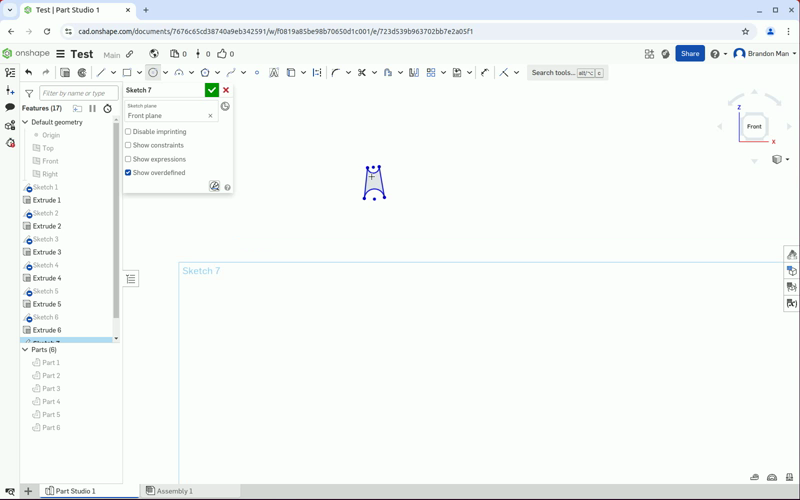
scroll(6)
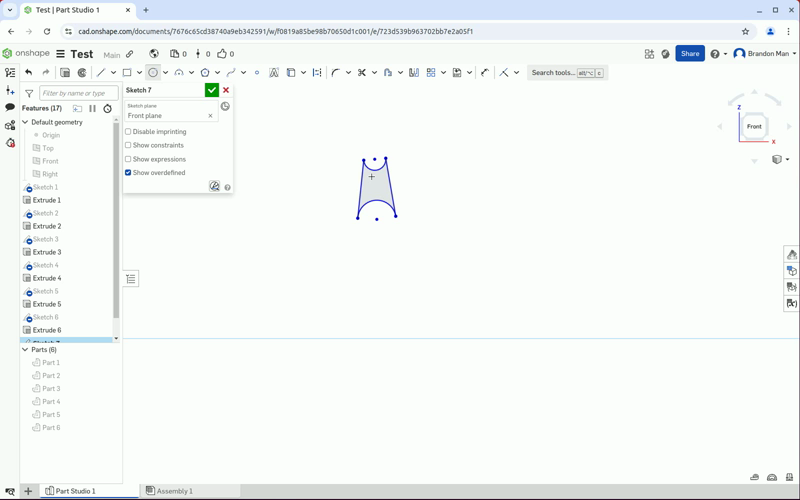
scroll(6)
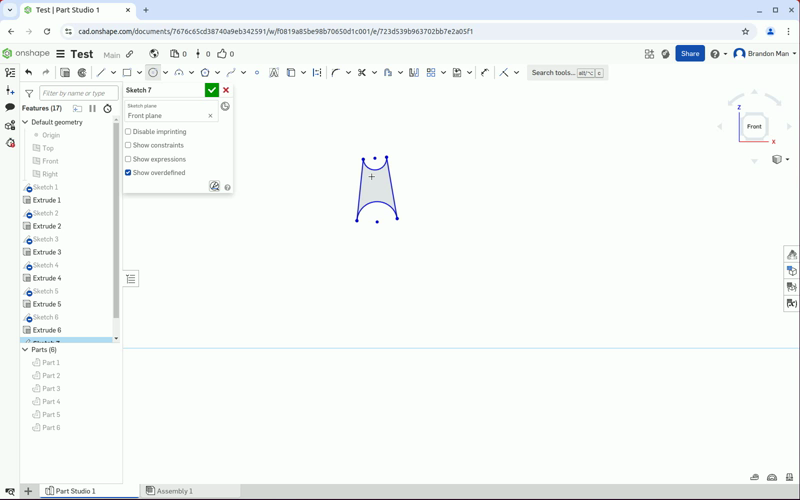
scroll(6)
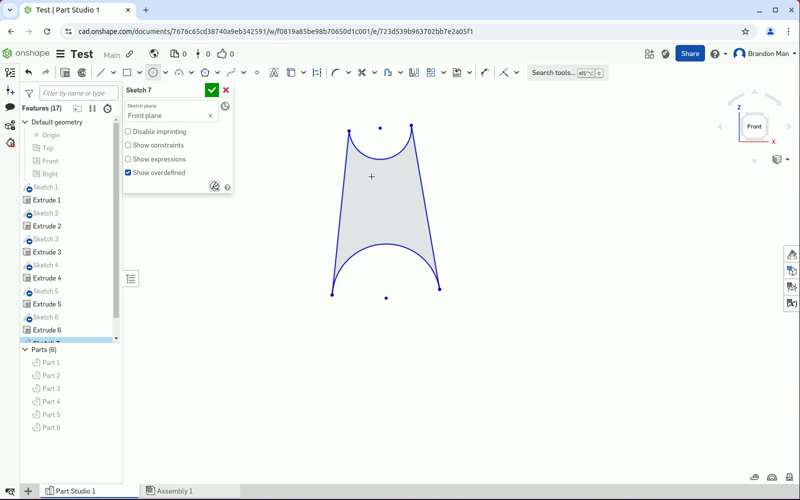
click(371, 176)
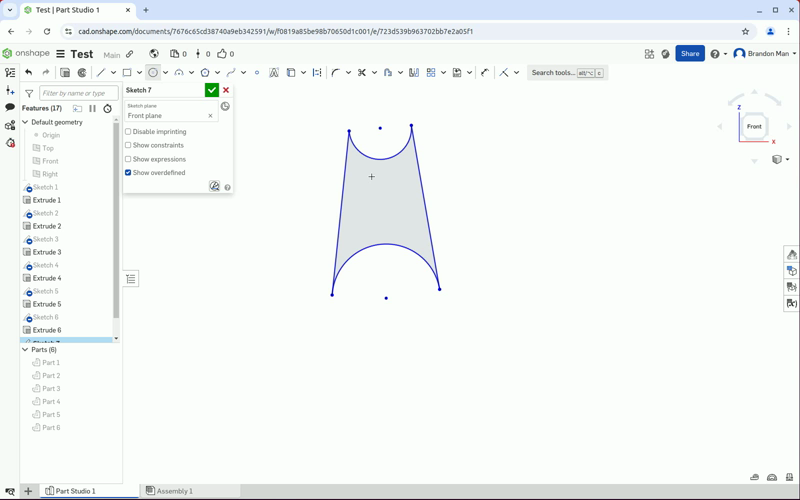
scroll(-6)
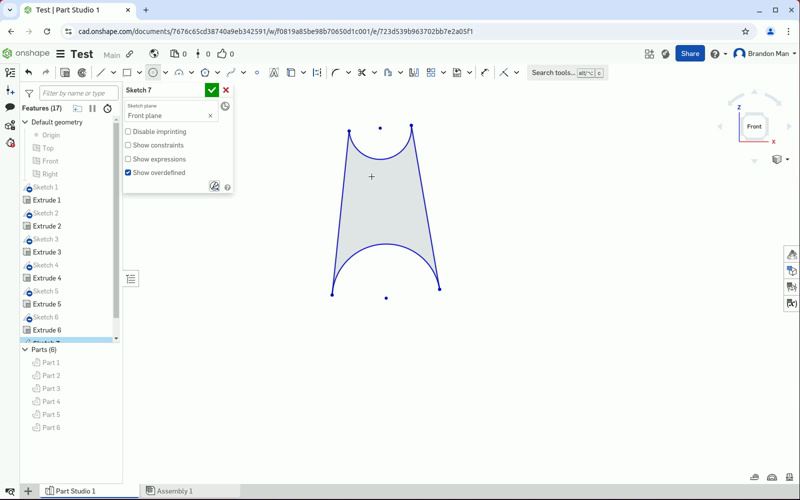
scroll(-6)
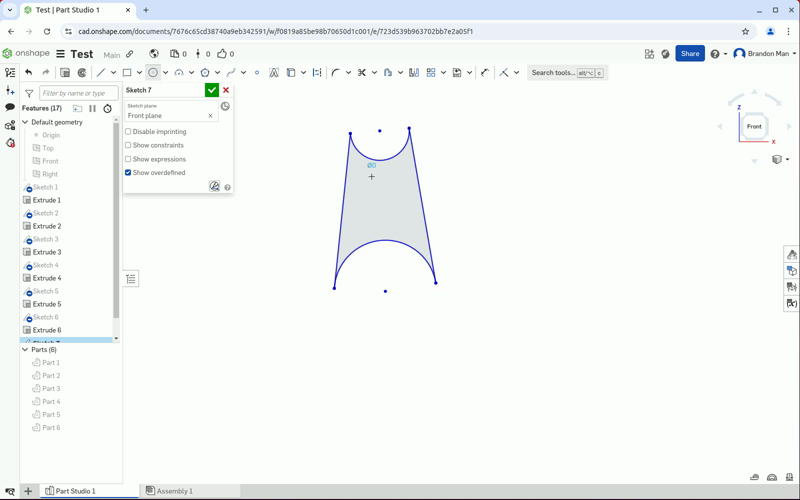
scroll(-6)
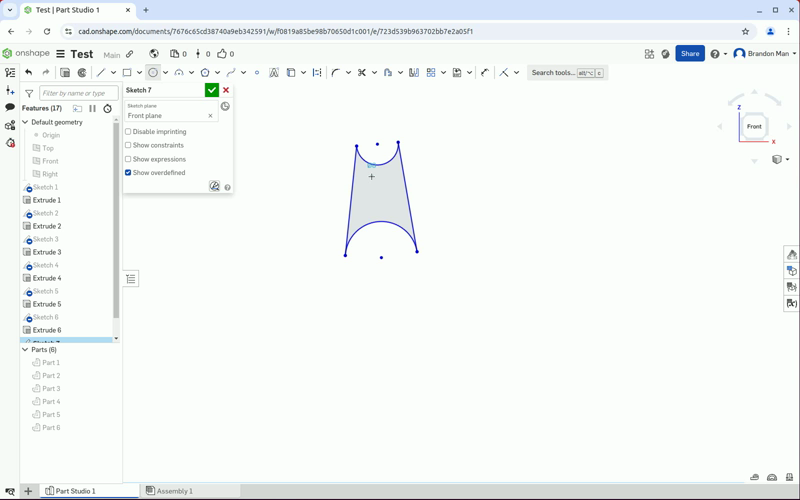
scroll(-6)
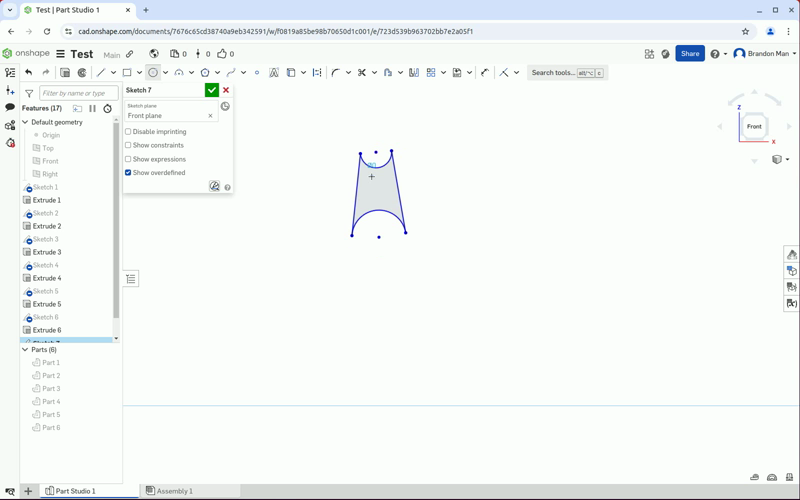
scroll(-6)
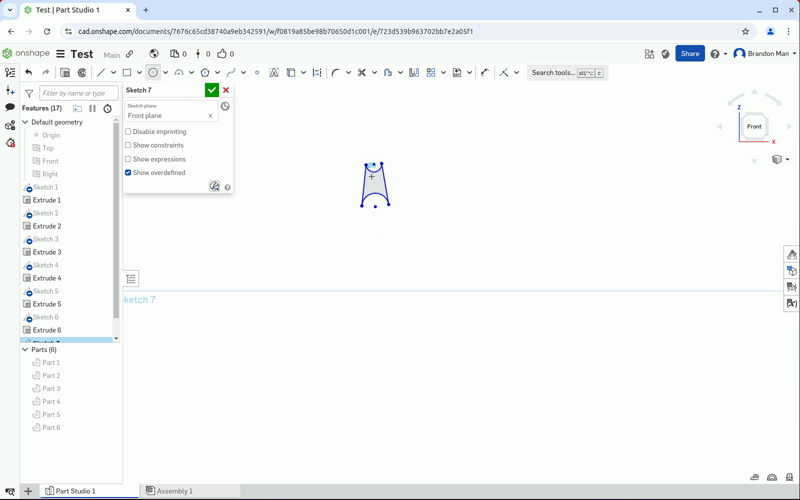
scroll(-6)
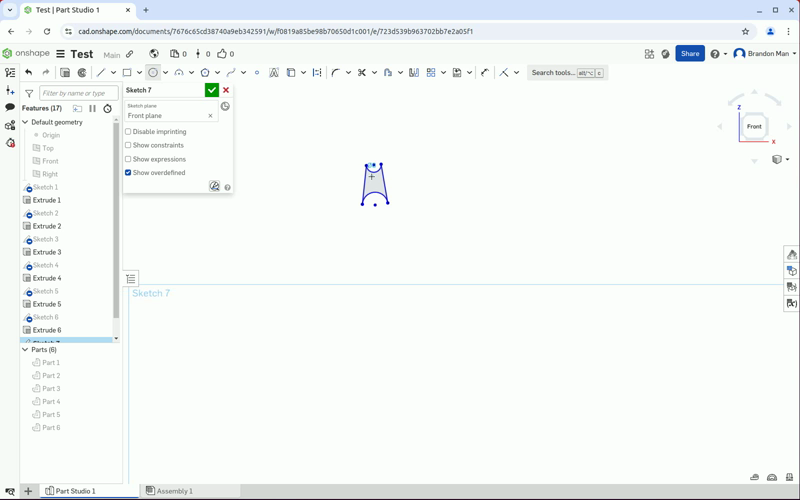
scroll(-6)
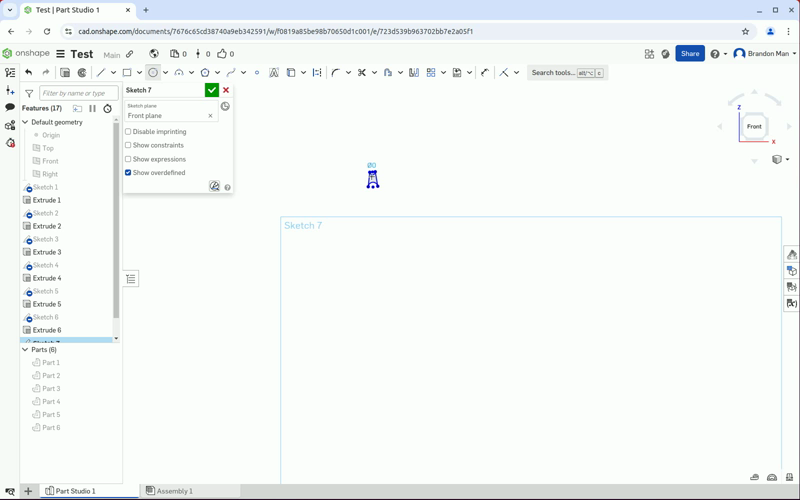
key_up(shift)
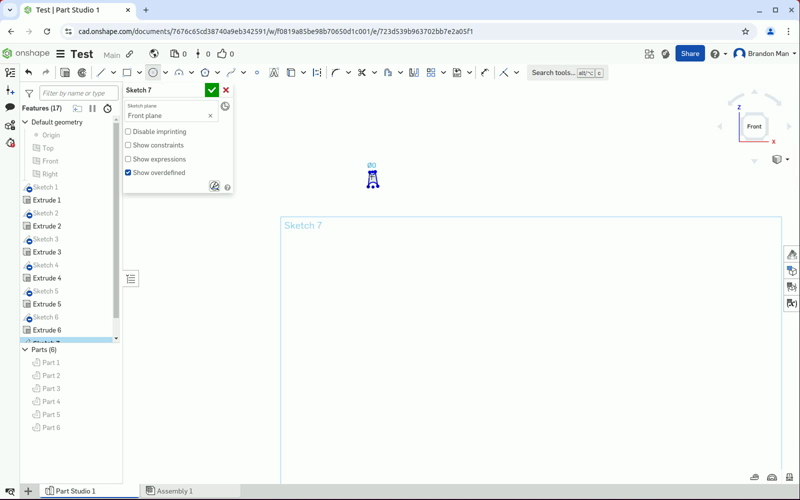
mouse_move(372, 176)
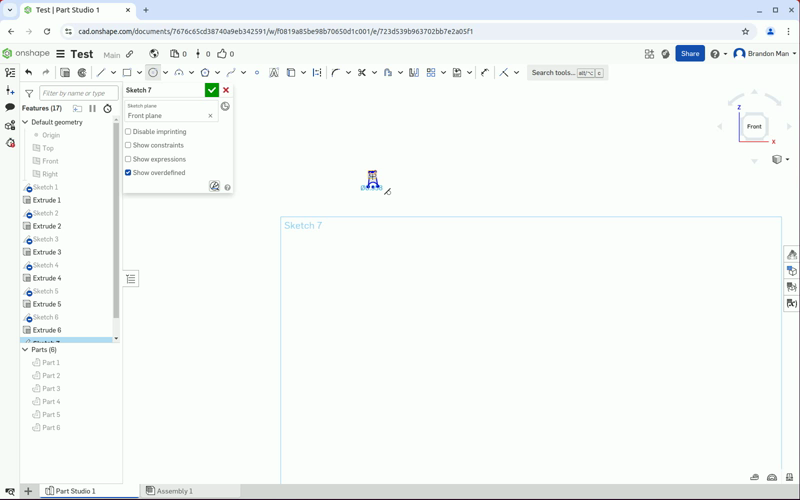
scroll(6)
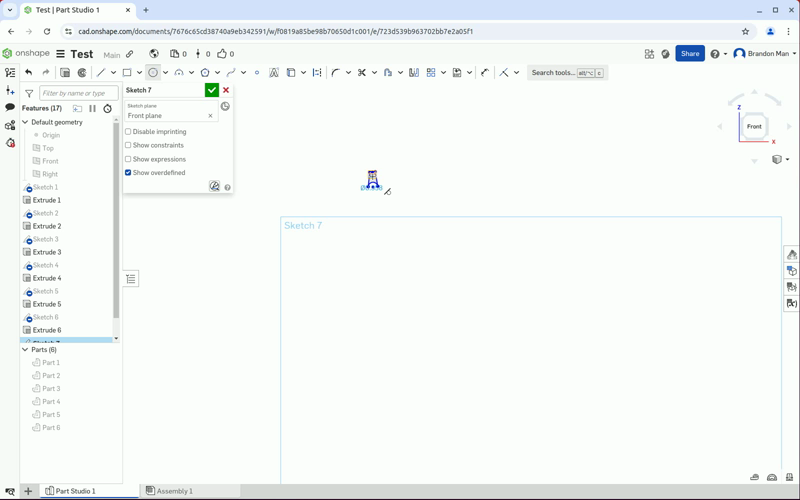
scroll(6)
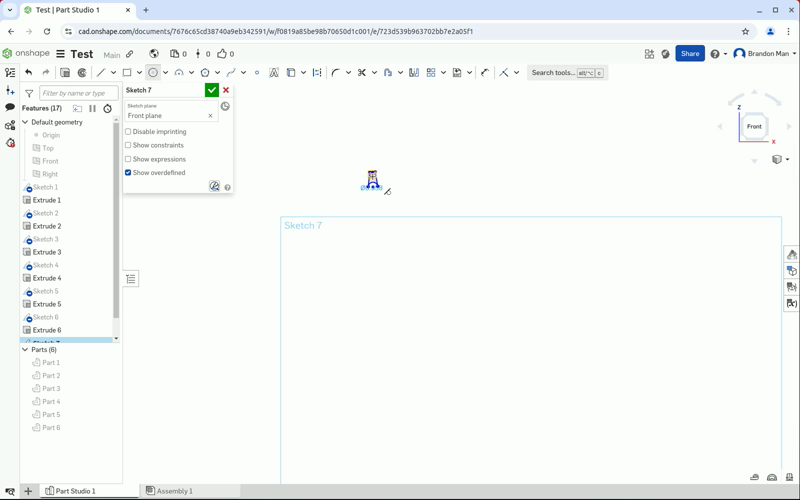
scroll(6)
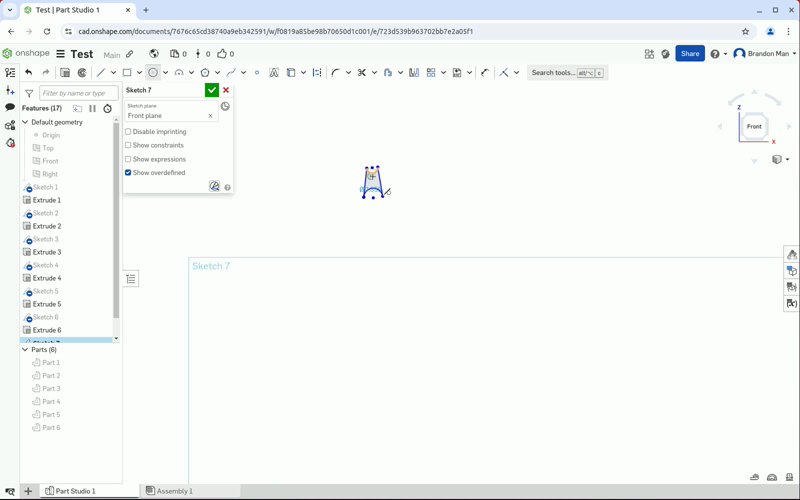
scroll(6)
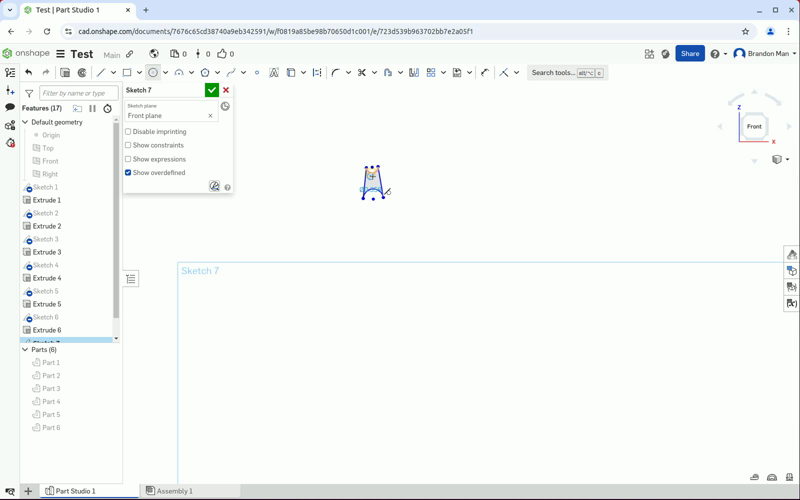
scroll(6)
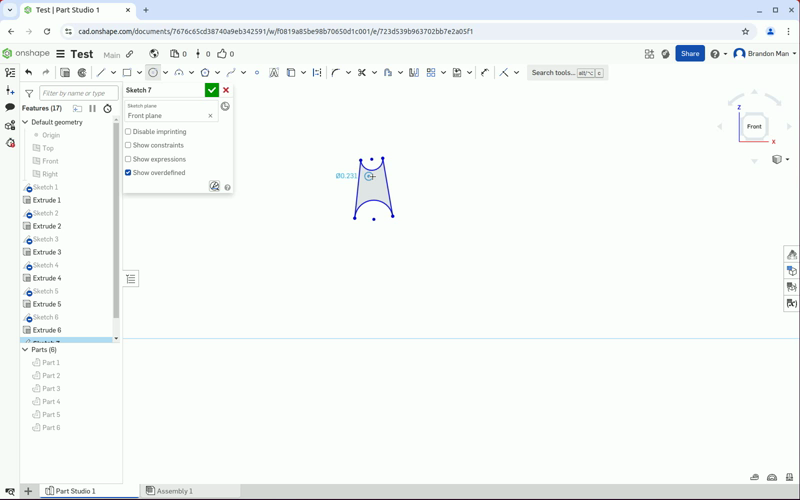
scroll(6)
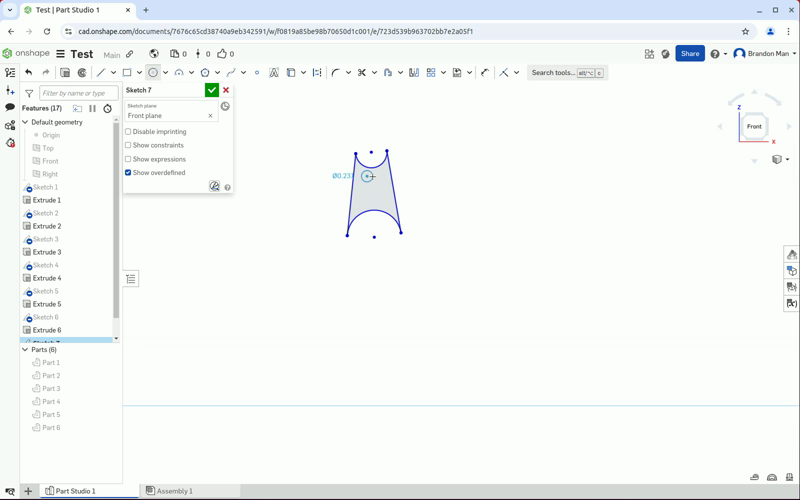
scroll(6)
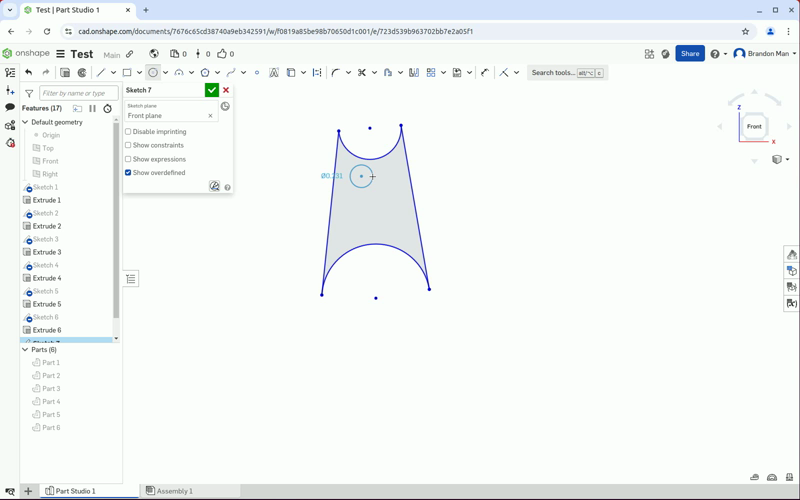
click(372, 176)
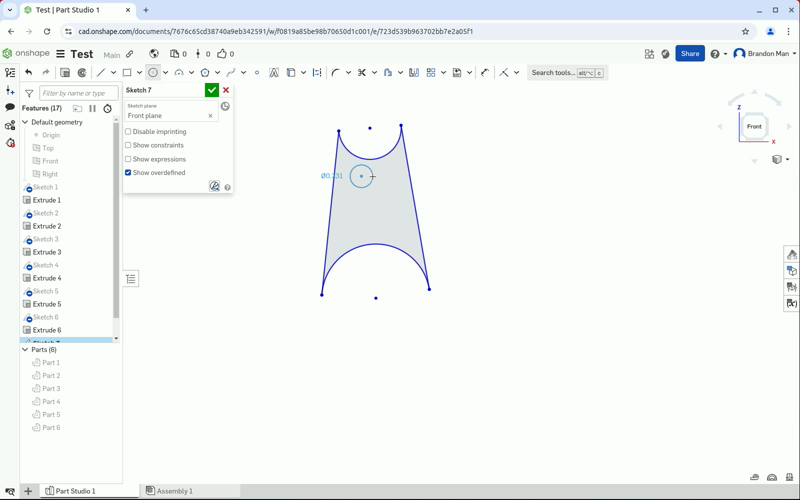
scroll(-6)
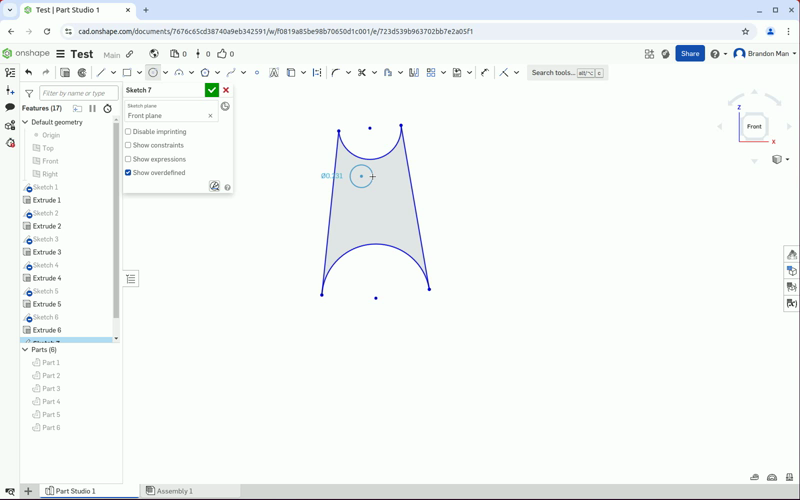
scroll(-6)
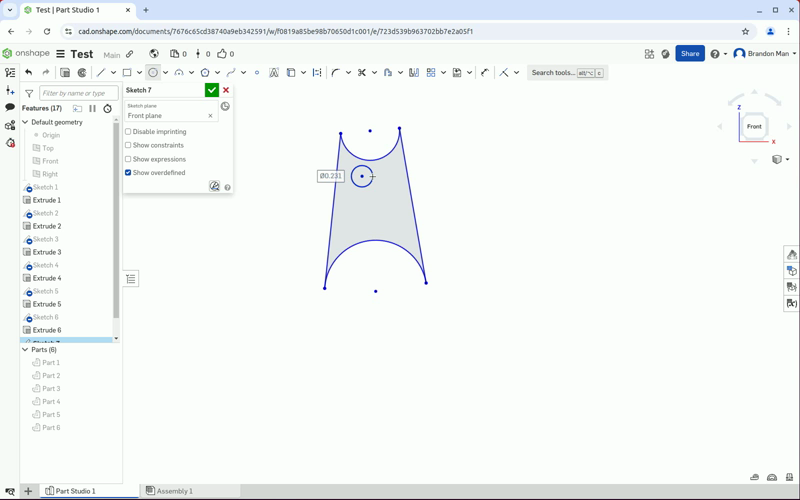
scroll(-6)
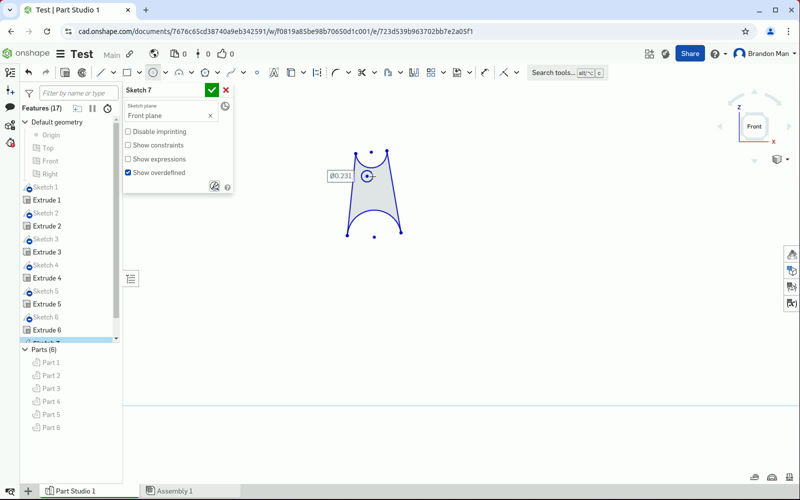
scroll(-6)
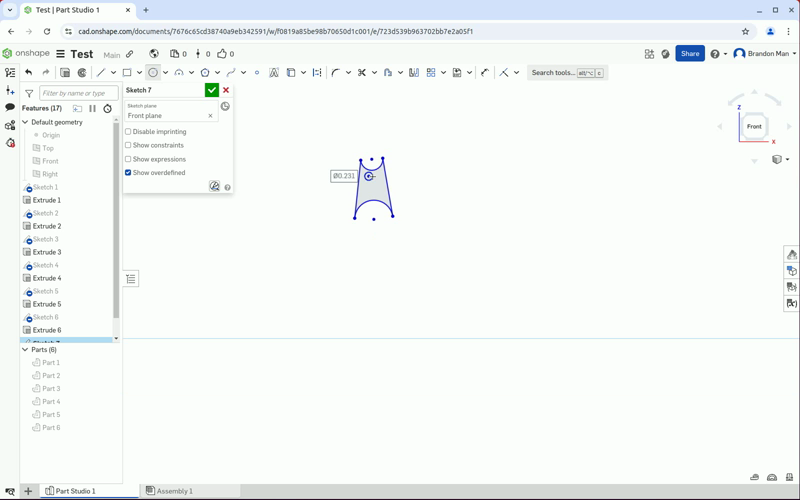
scroll(-6)
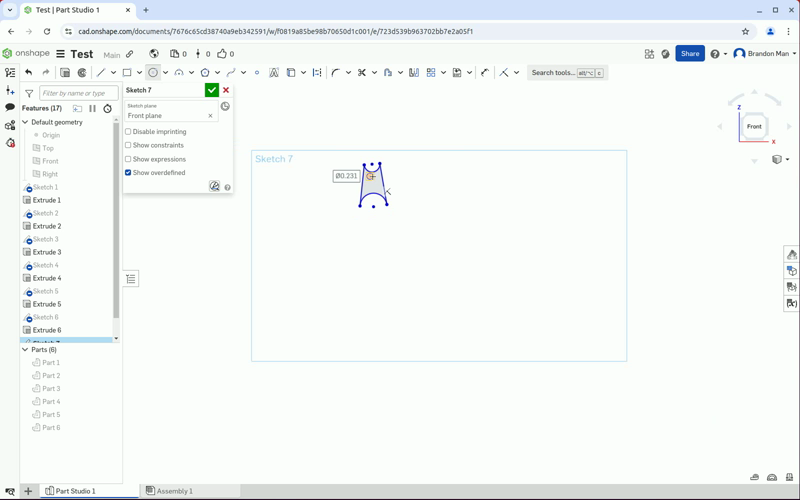
scroll(-6)
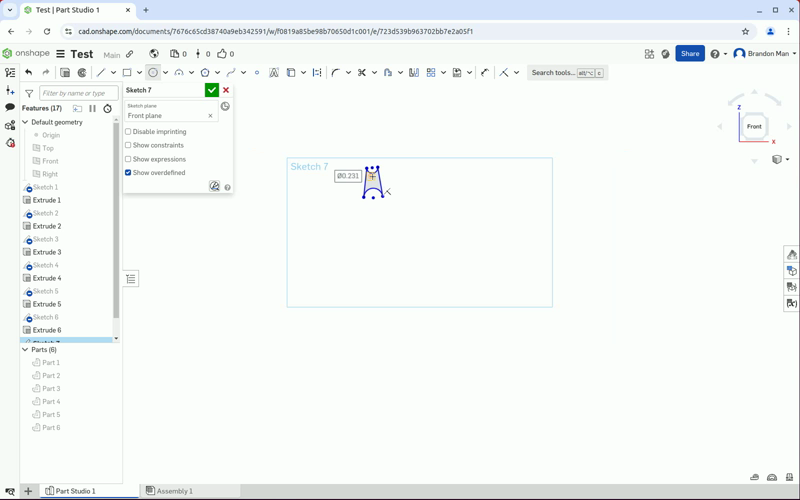
scroll(-6)
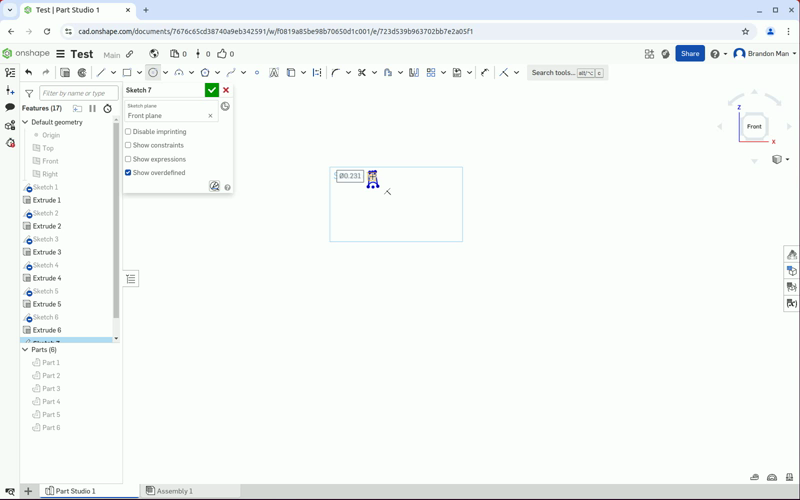
key(esc)
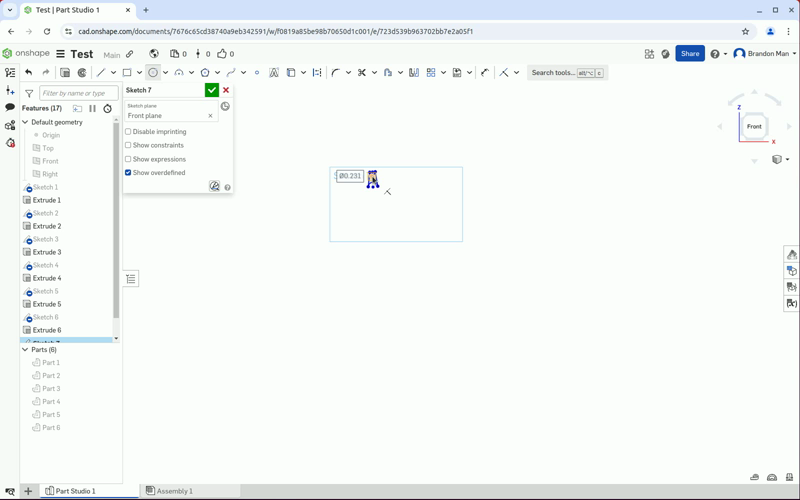
mouse_move(371, 177)
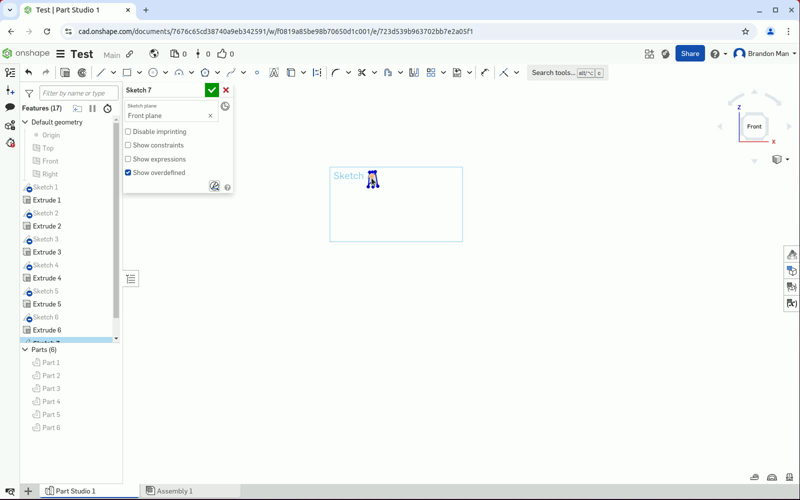
scroll(6)
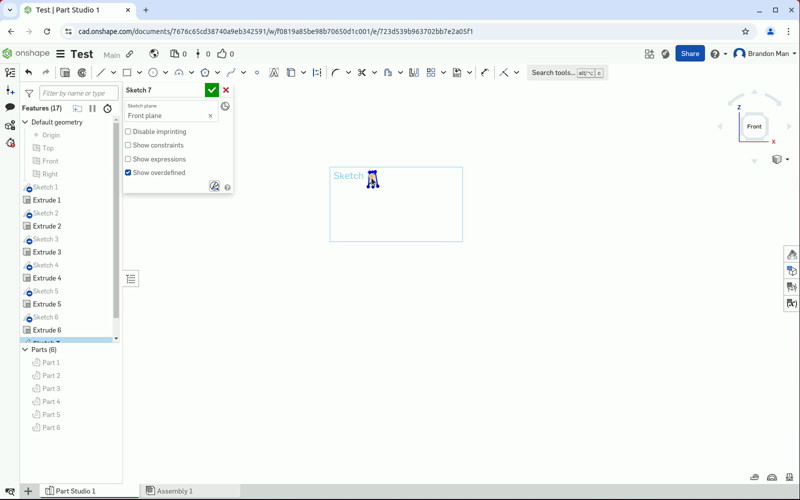
scroll(6)
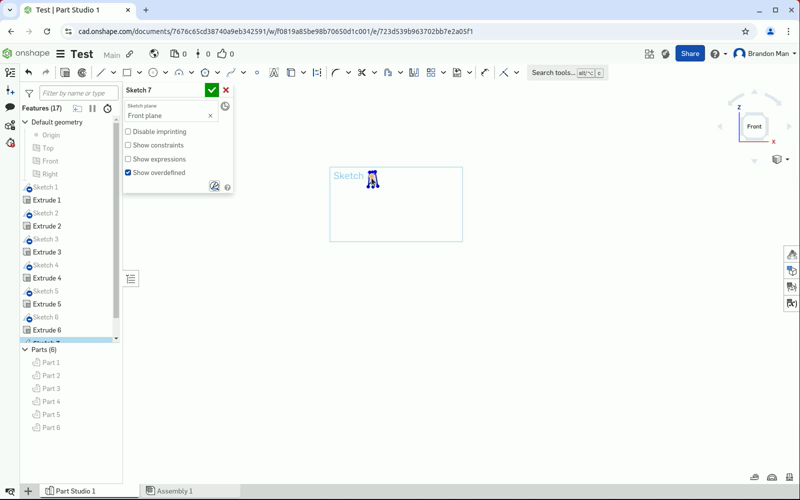
scroll(6)
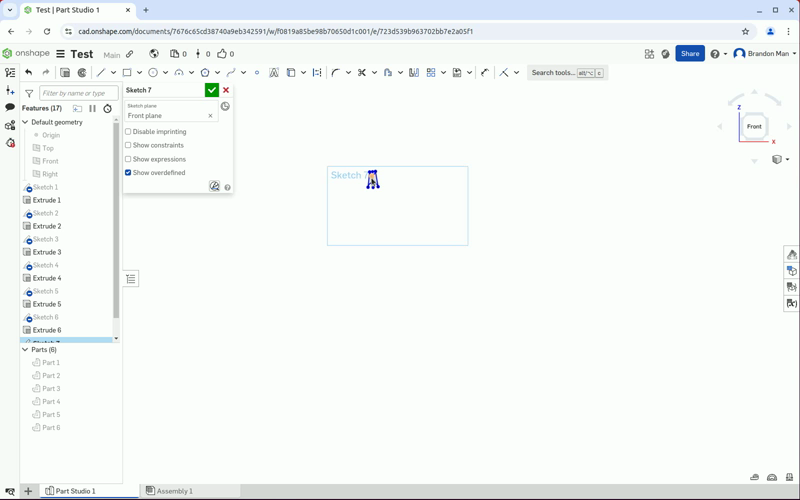
scroll(6)
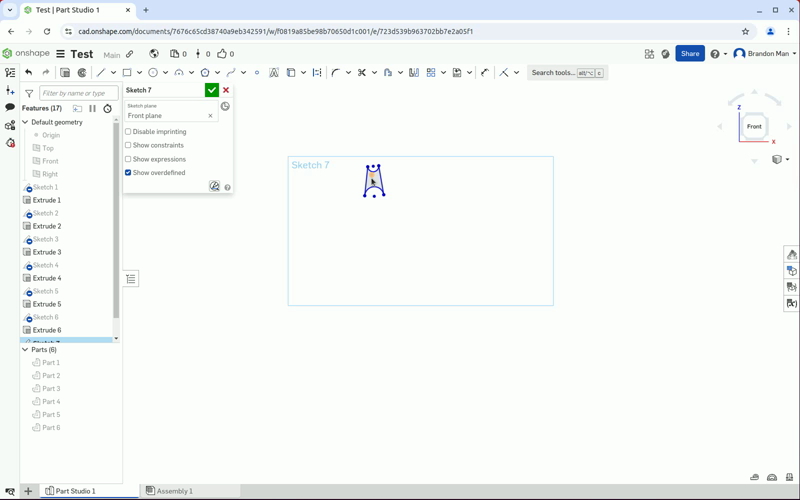
scroll(6)
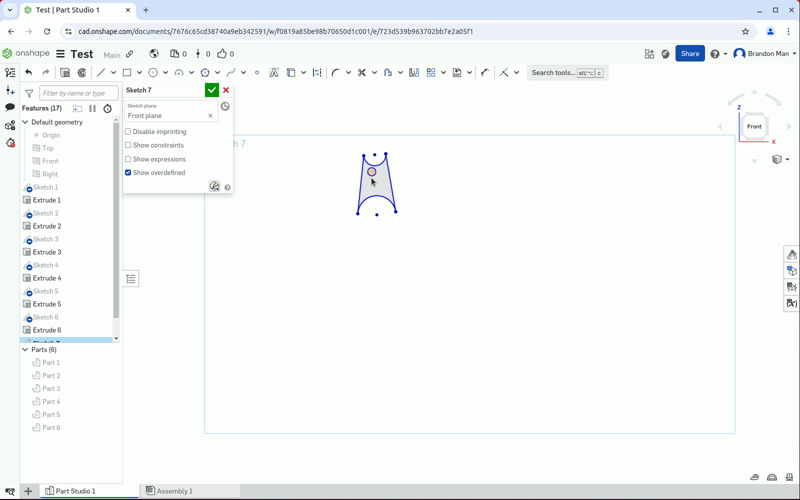
scroll(6)
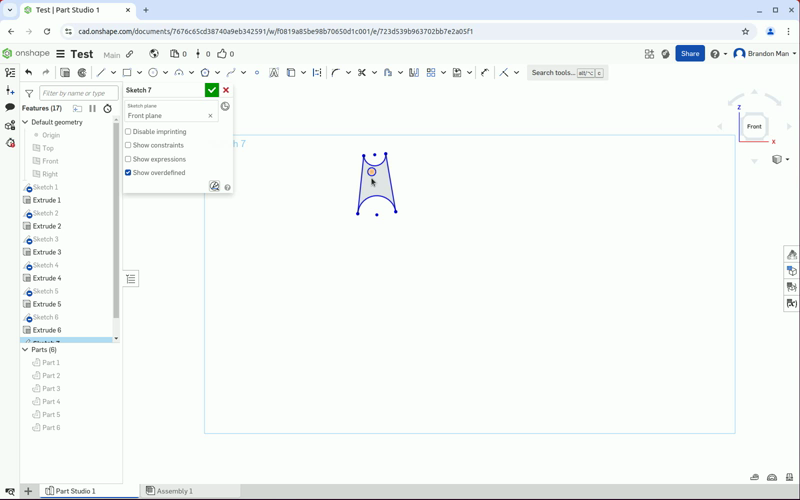
scroll(6)
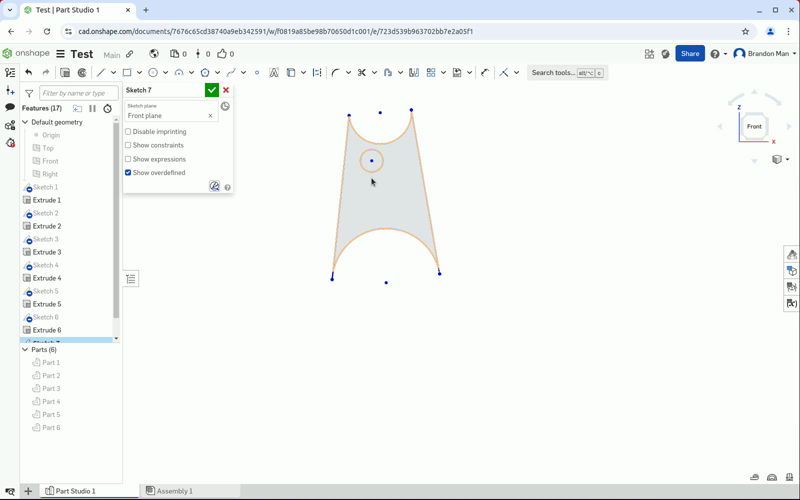
click(371, 177)
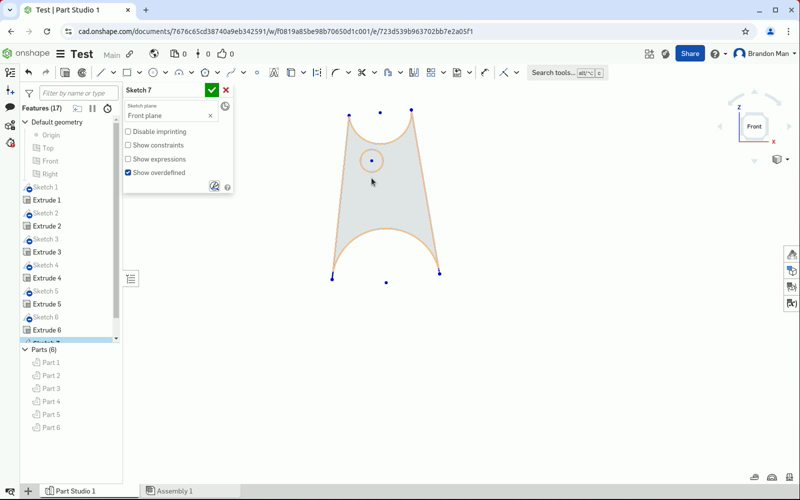
scroll(-6)
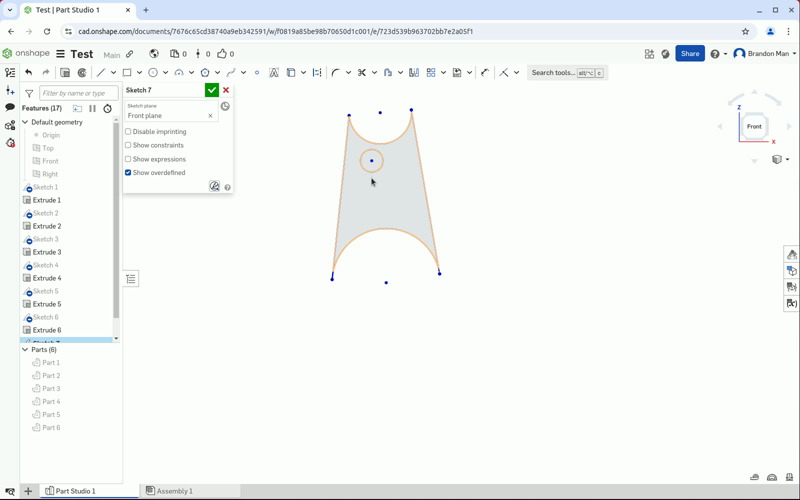
scroll(-6)
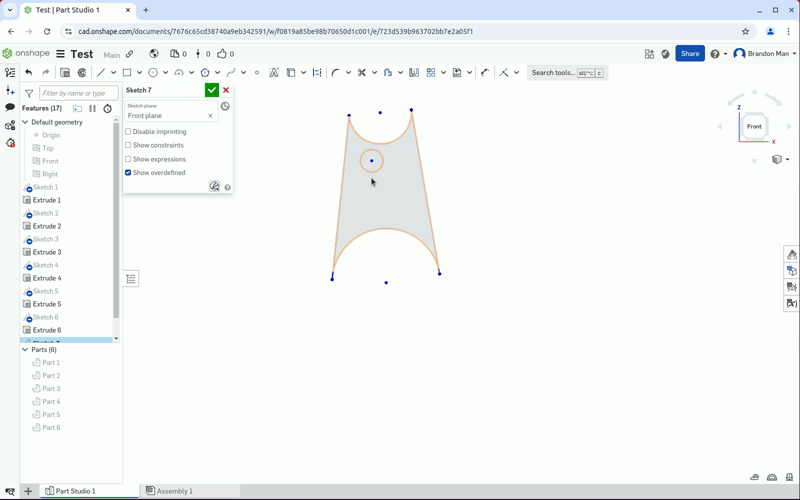
scroll(-6)
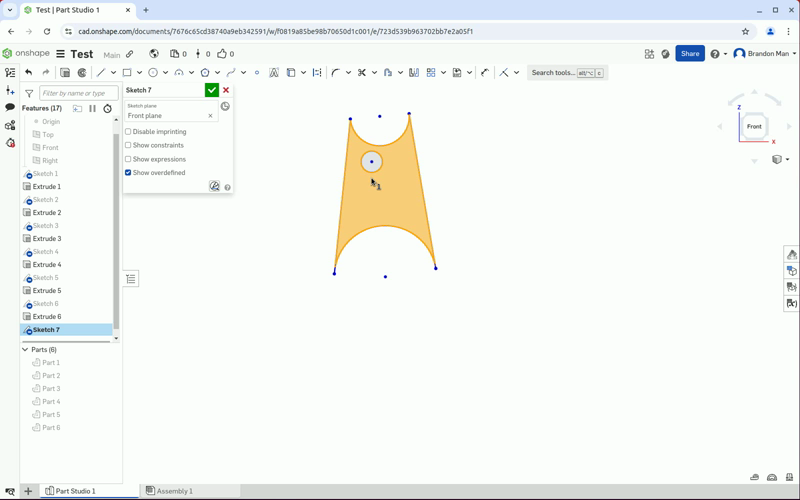
scroll(-6)
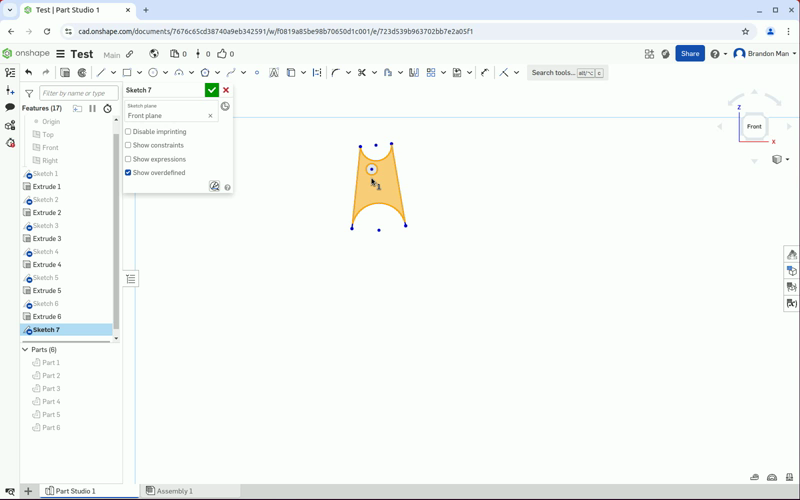
scroll(-6)
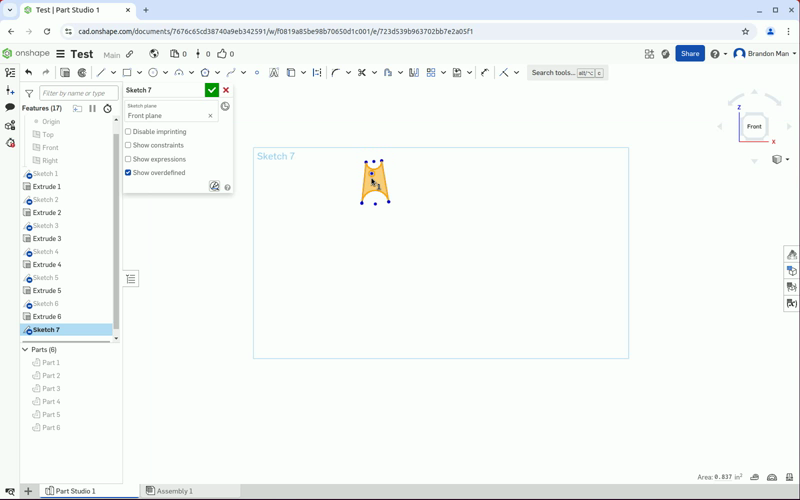
scroll(-6)
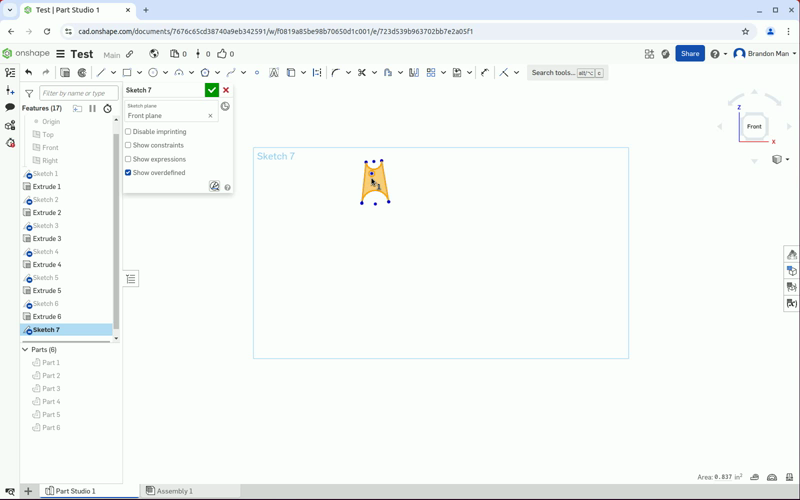
scroll(-6)
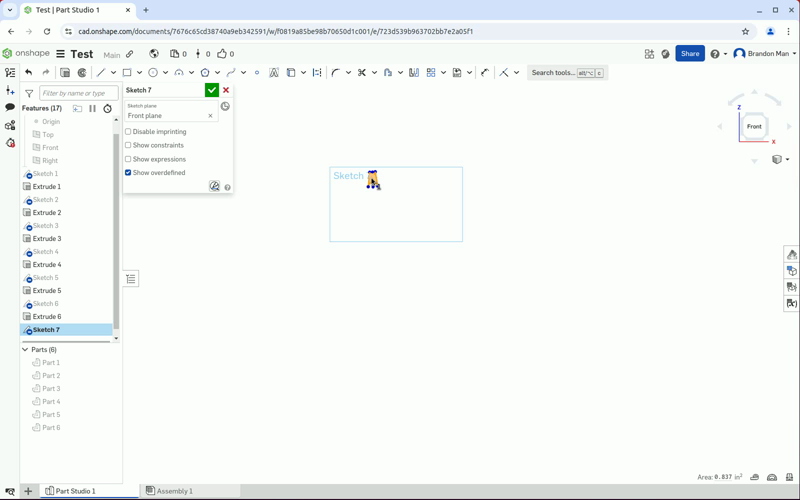
mouse_move(73, 352)
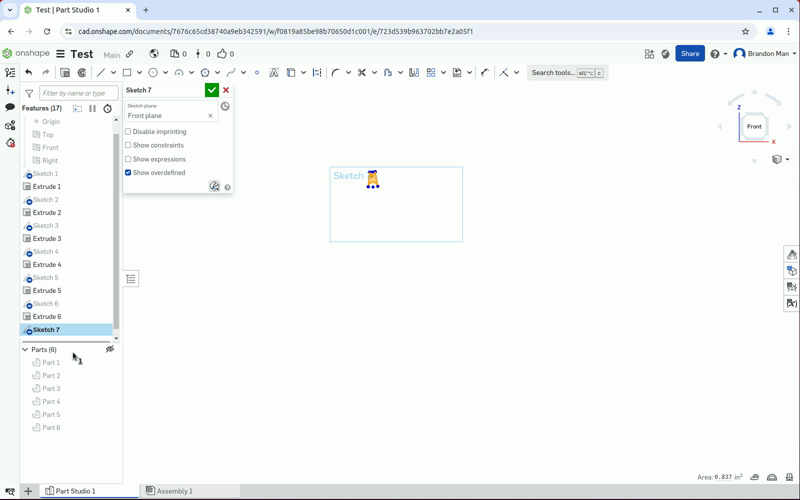
key(shift+y)
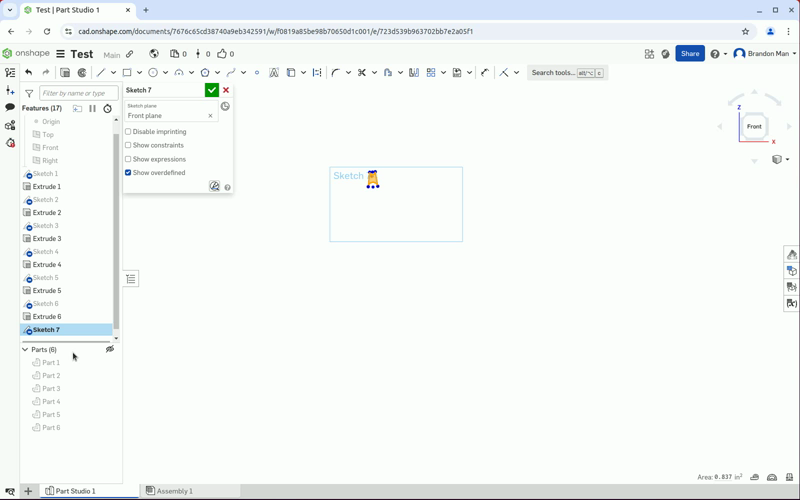
key(shift+e)
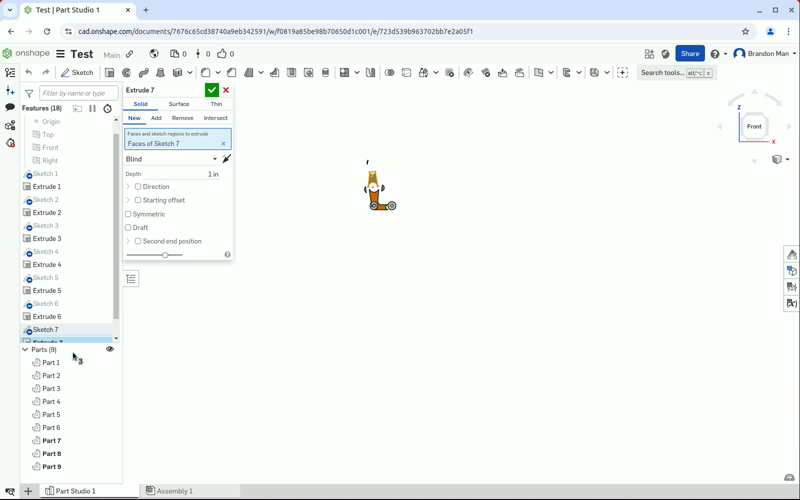
mouse_move(143, 106)
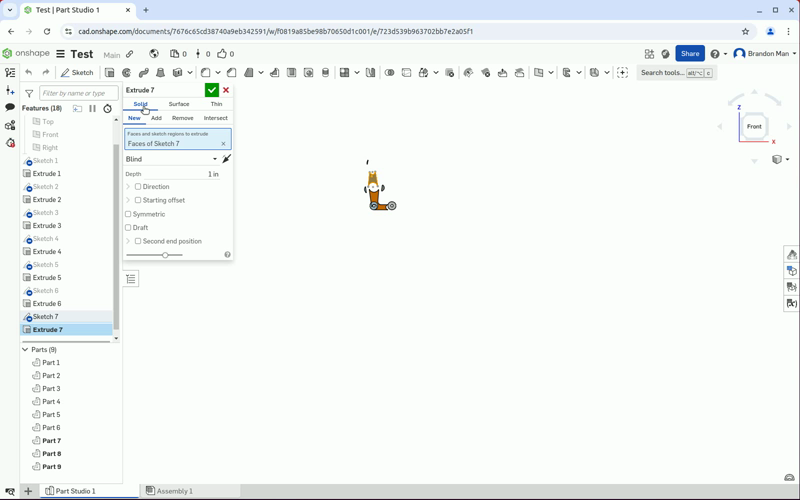
click(143, 106)
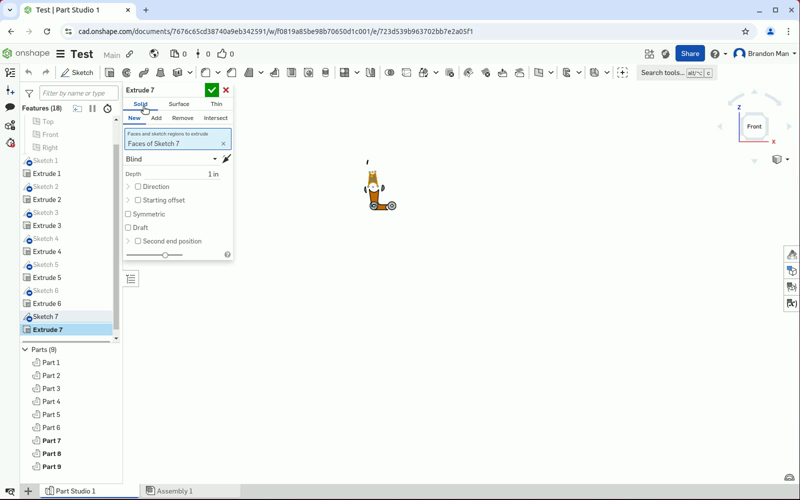
mouse_move(137, 120)
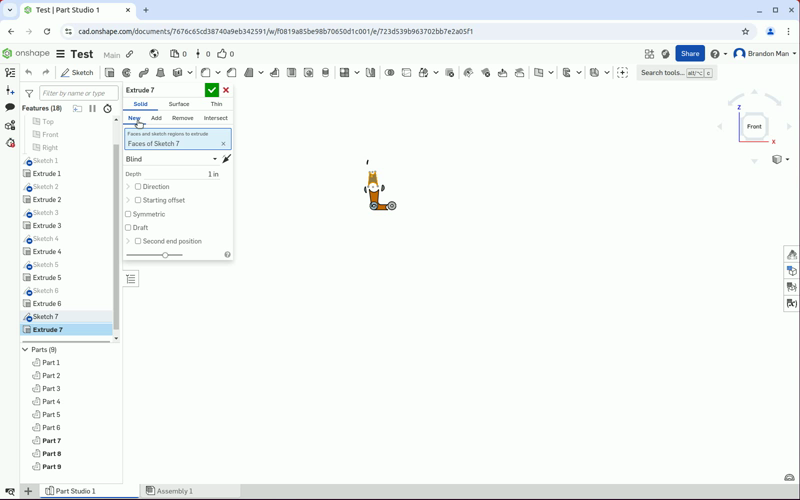
click(137, 120)
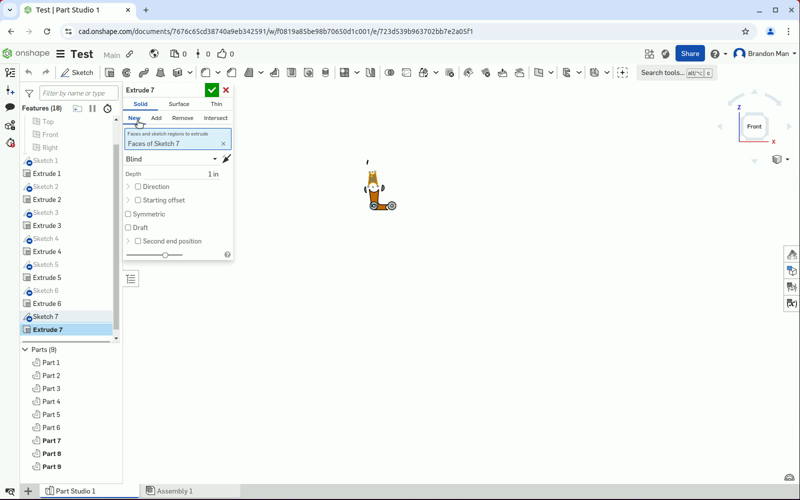
key(tab, 4)
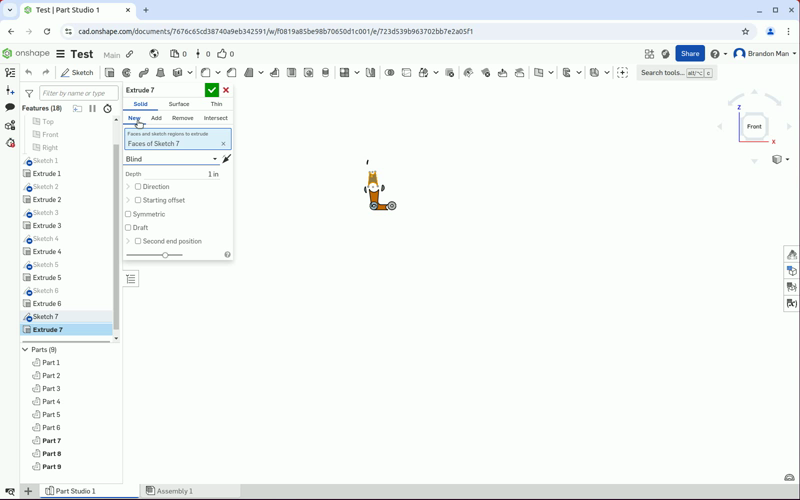
text(0.241)
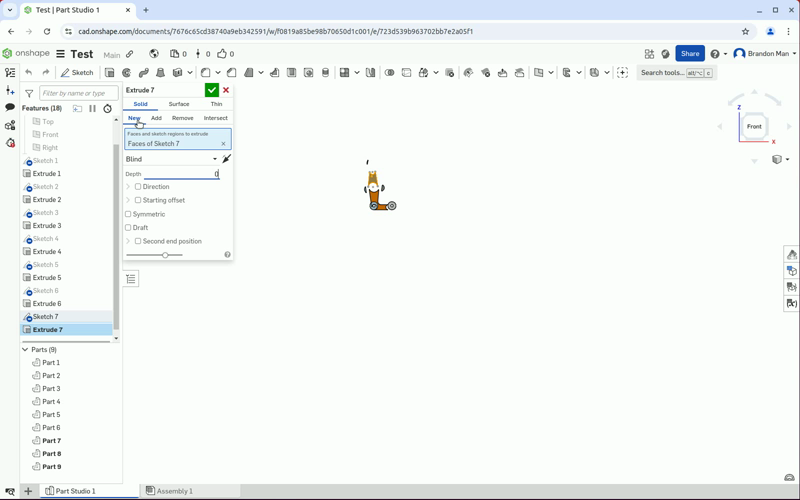
key(enter)
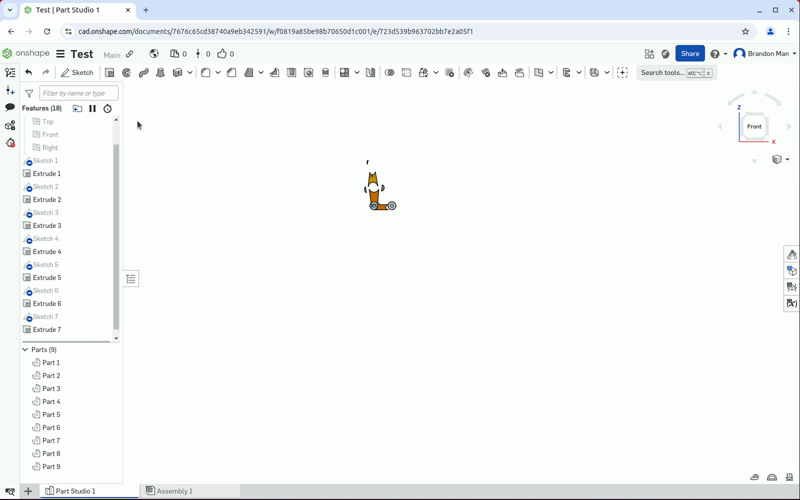
key(shift+h)
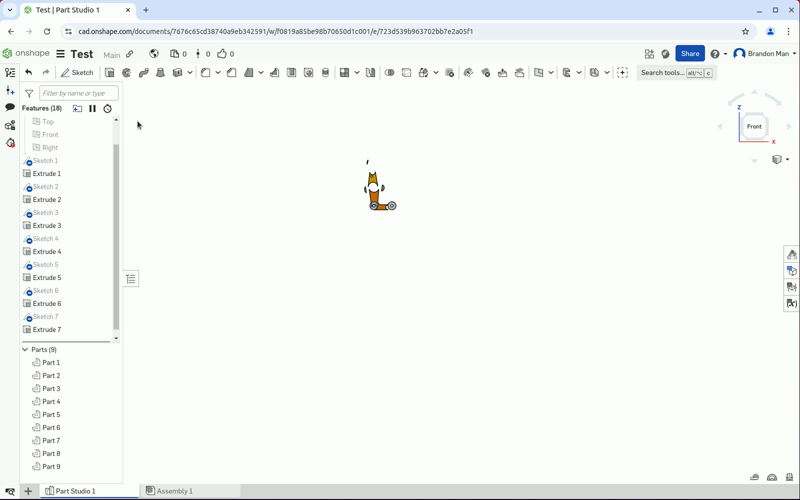
key(shift+h)
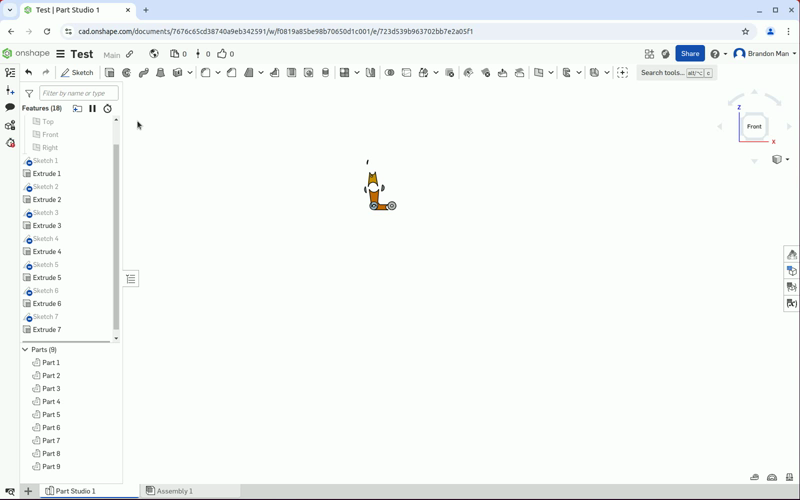
mouse_move(69, 163)
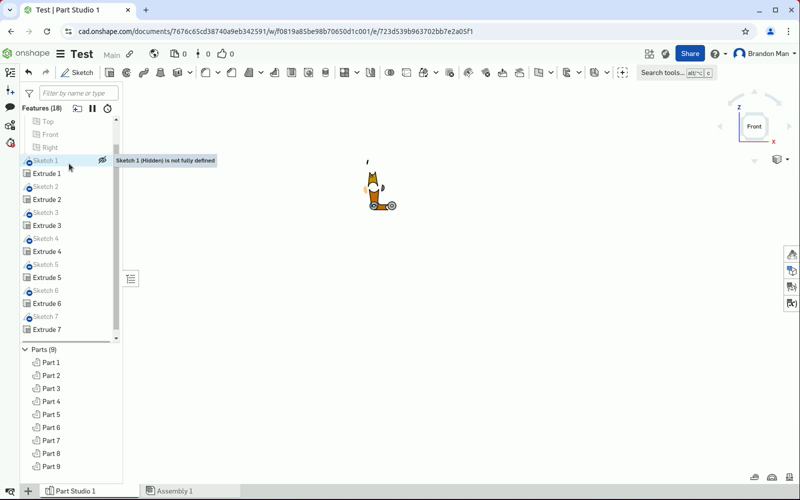
click(69, 163)
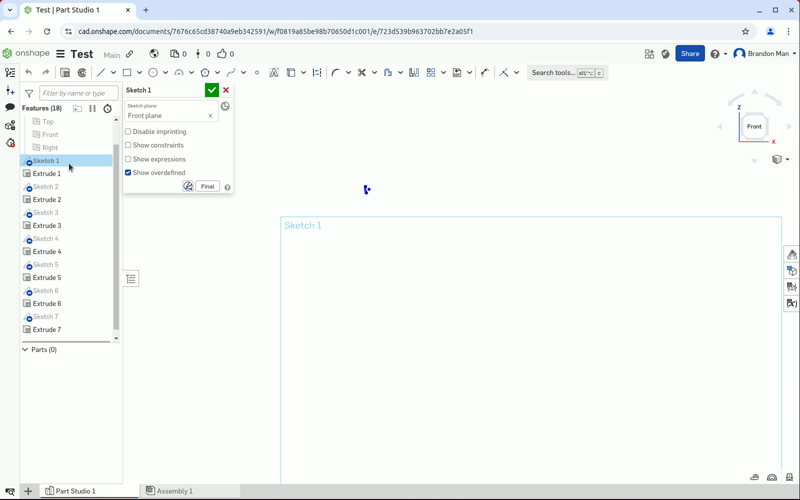
mouse_move(229, 92)
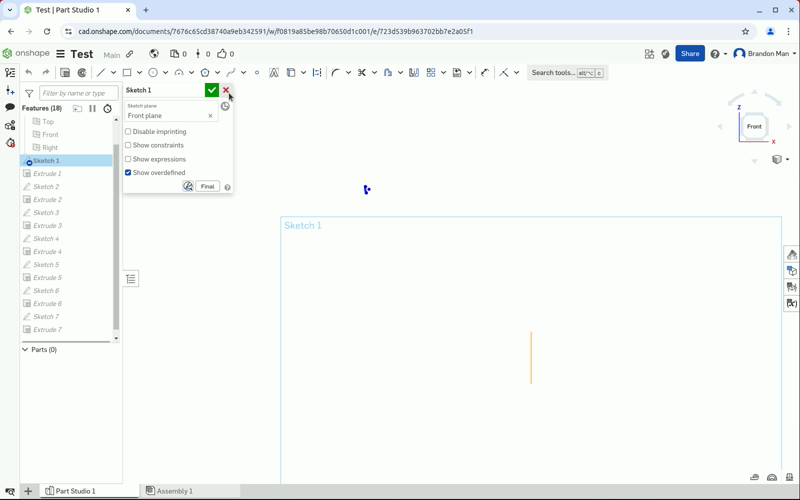
click(229, 92)
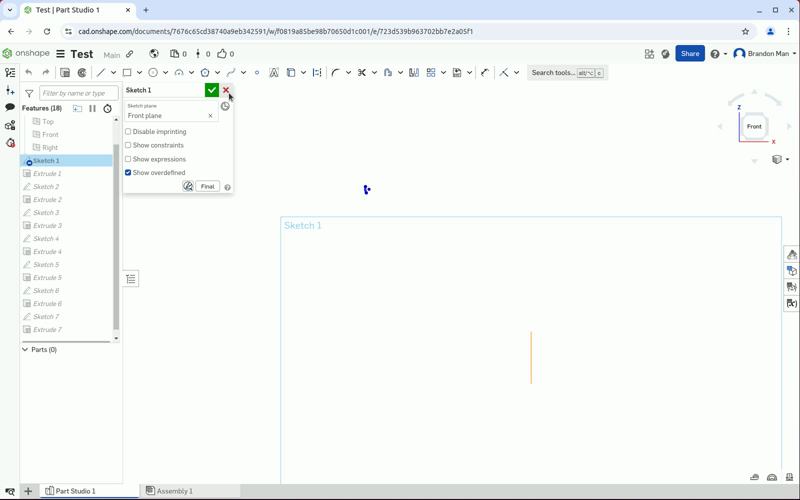
key(shift+s)
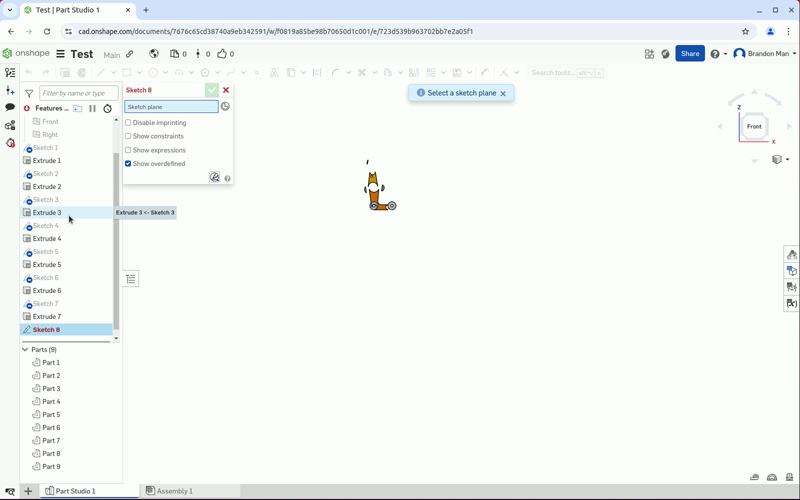
scroll(3)
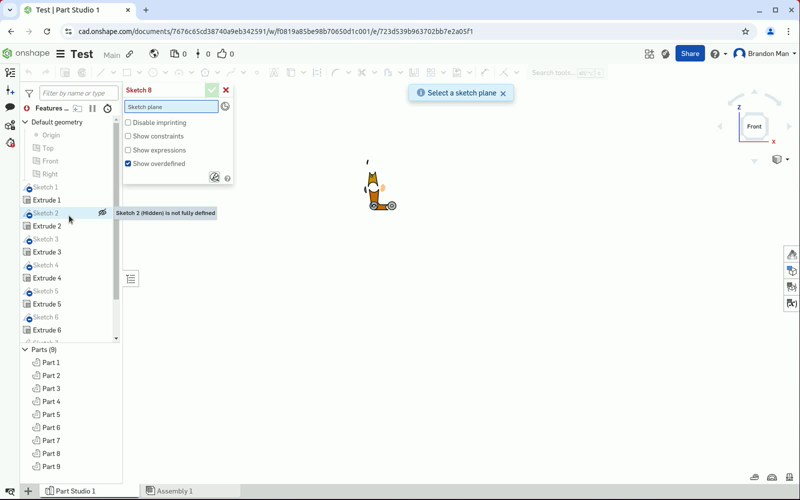
mouse_move(69, 163)
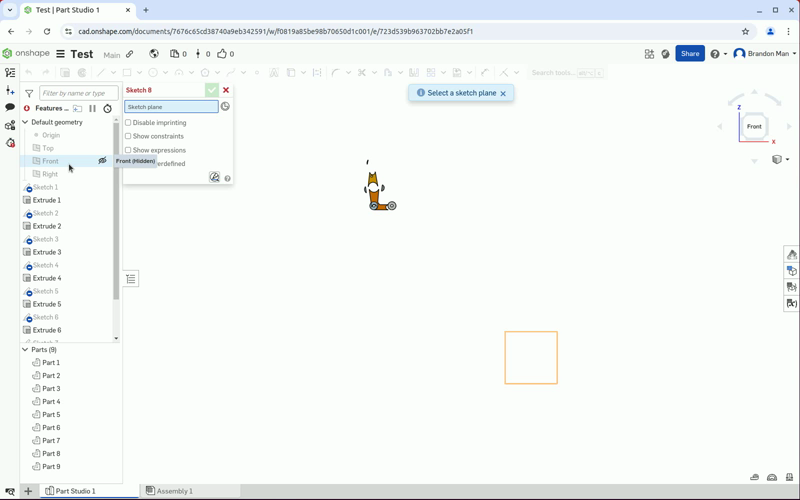
click(69, 163)
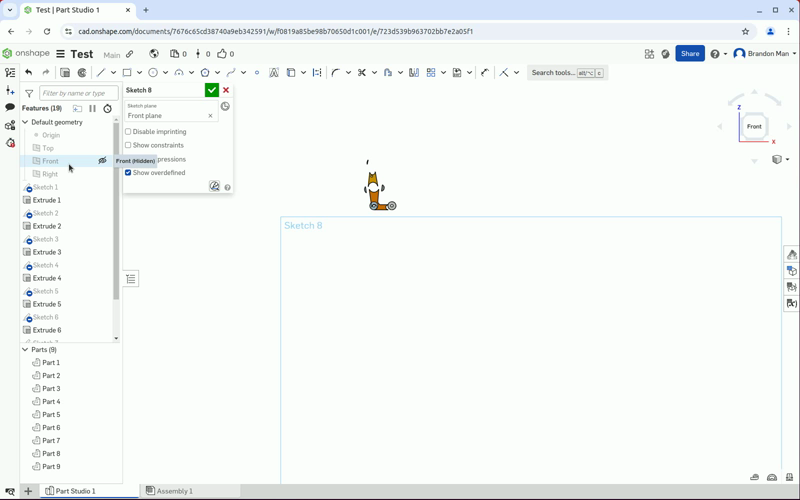
mouse_move(73, 352)
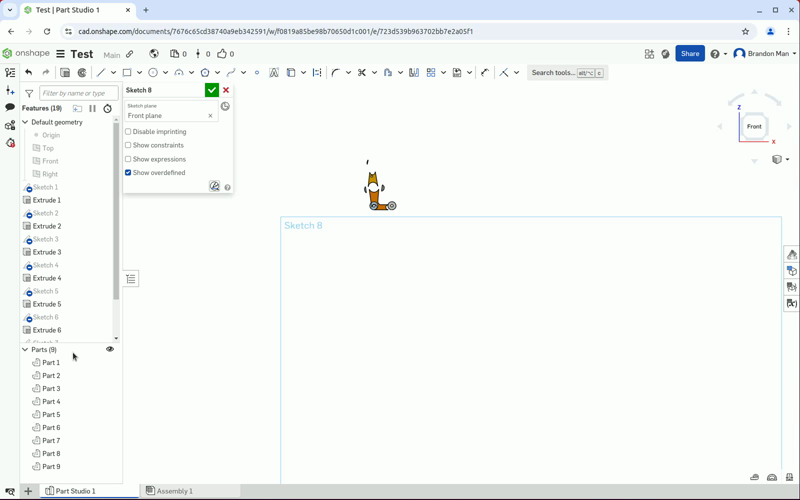
key(y)
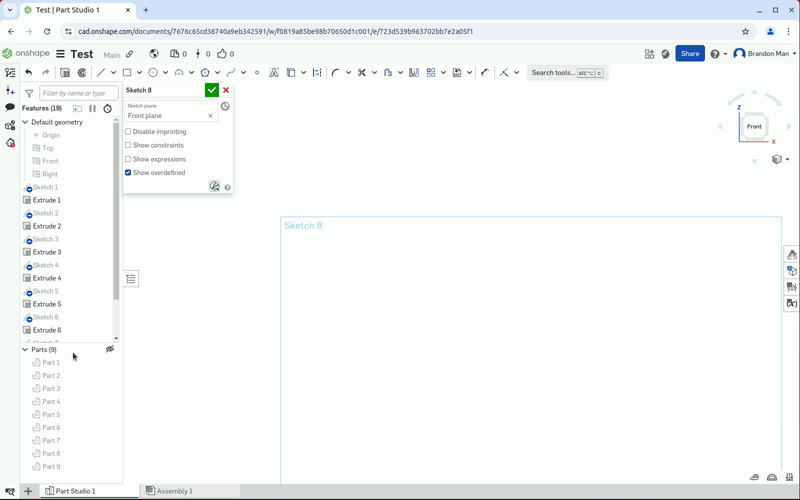
key(a)
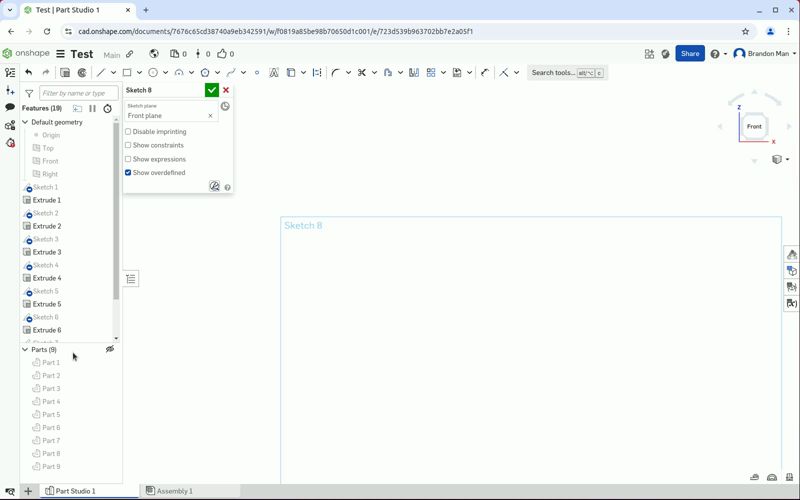
key_down(shift)
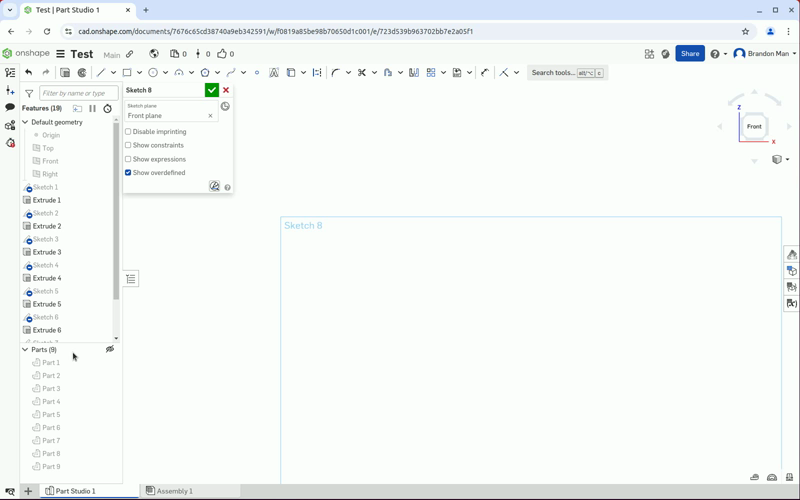
mouse_move(369, 174)
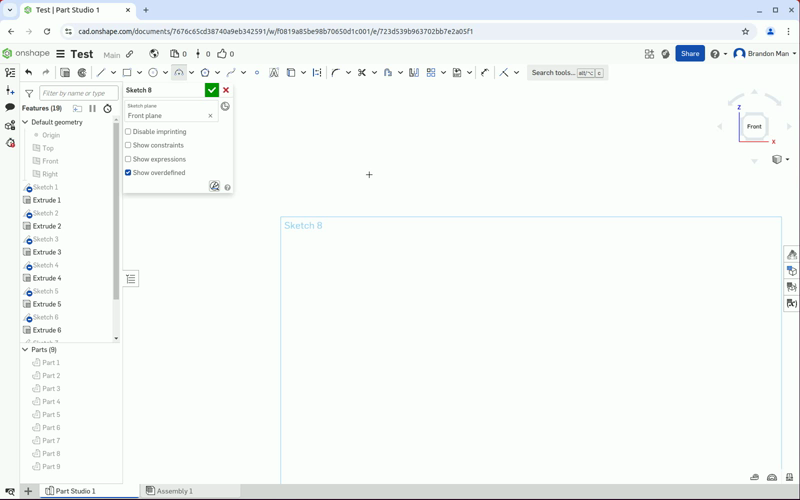
click(369, 174)
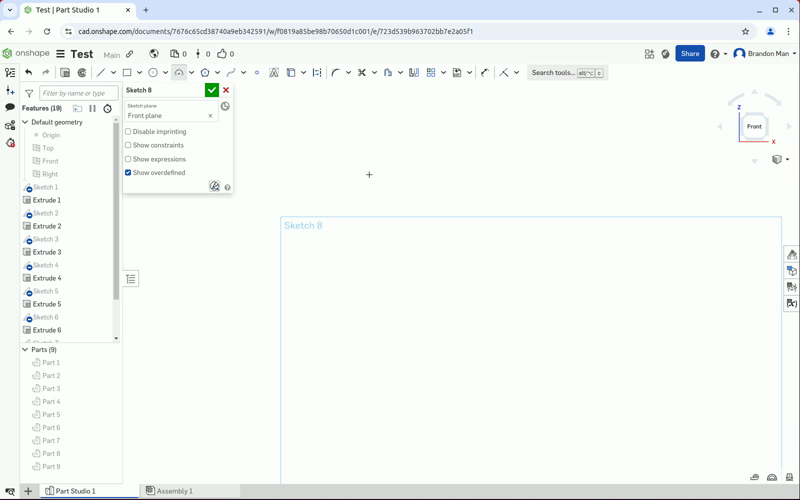
key_up(shift)
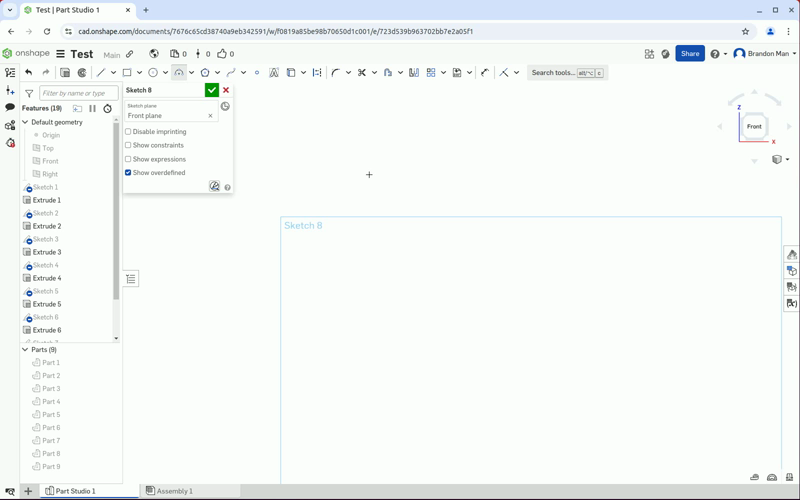
key_down(shift)
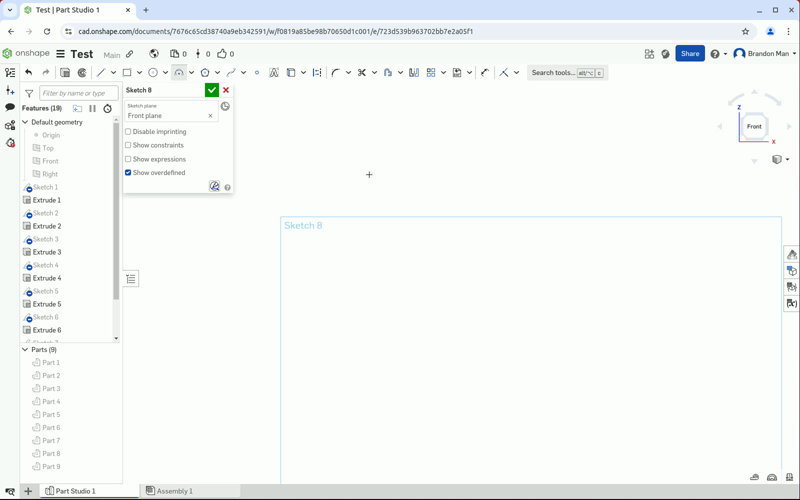
mouse_move(369, 171)
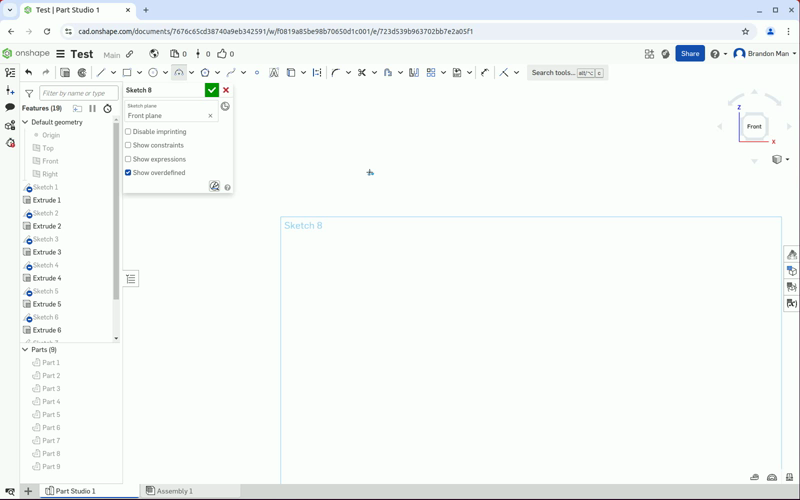
scroll(6)
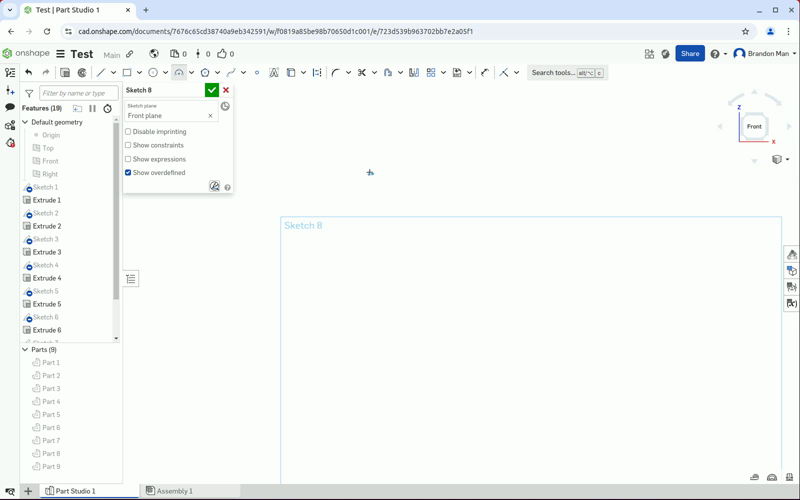
scroll(6)
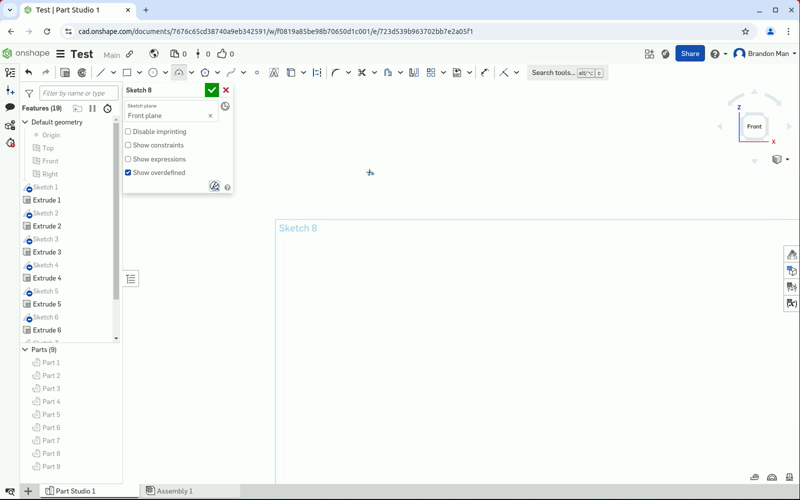
scroll(6)
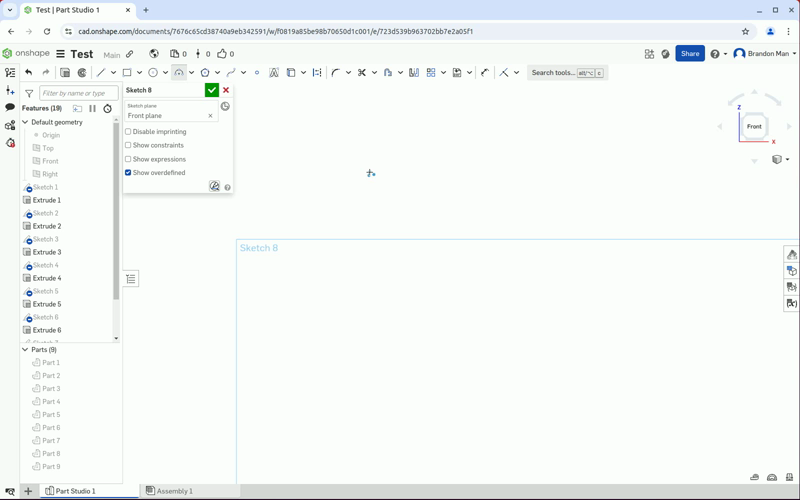
scroll(6)
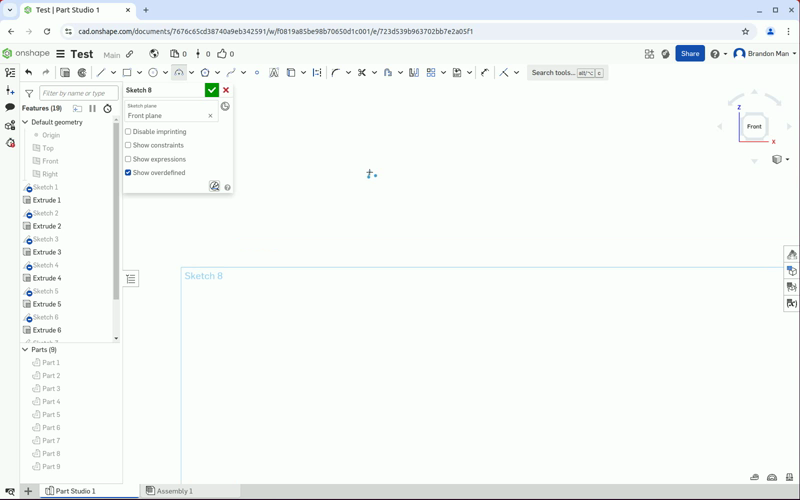
scroll(6)
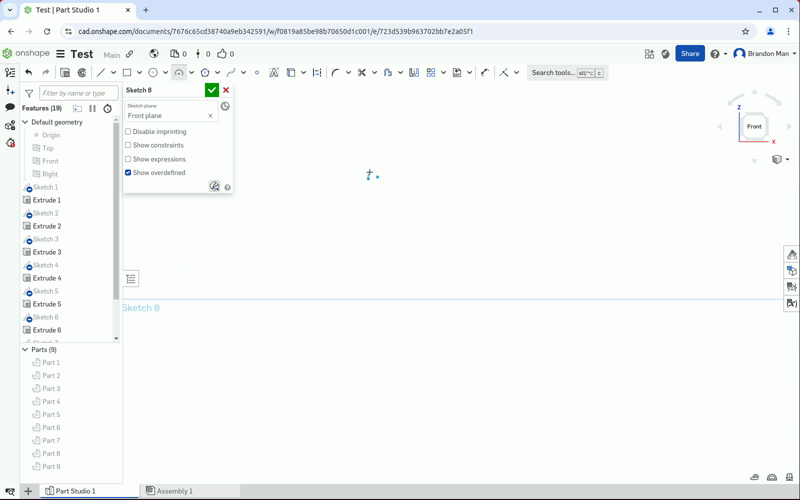
scroll(6)
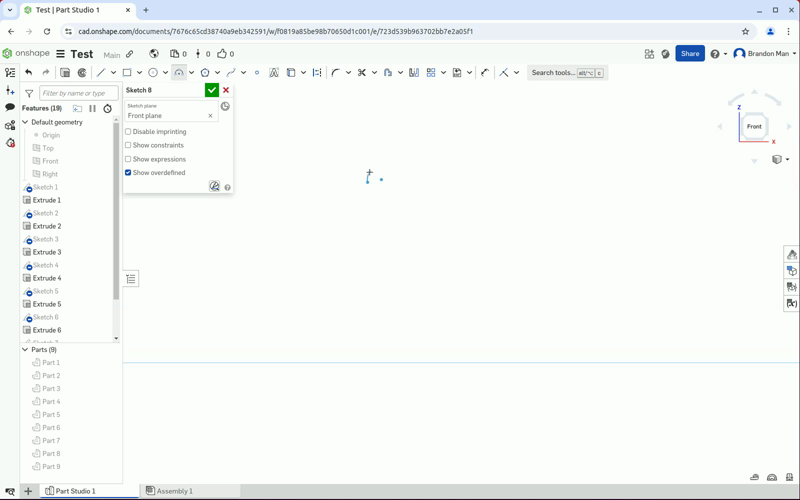
scroll(6)
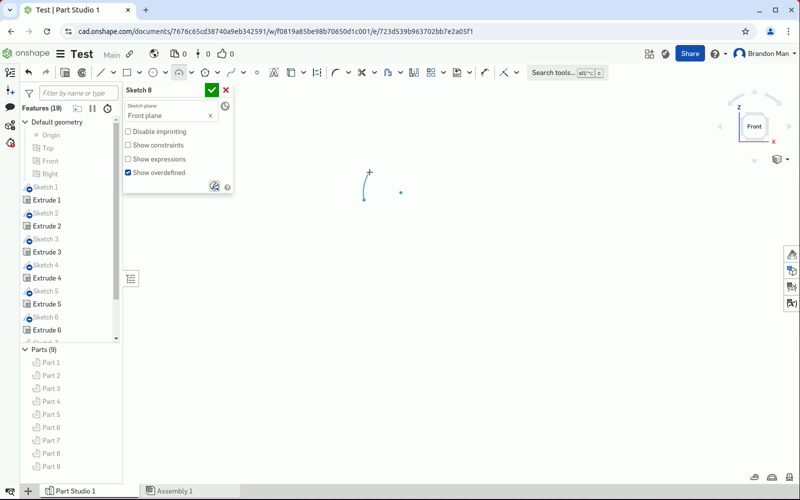
click(369, 171)
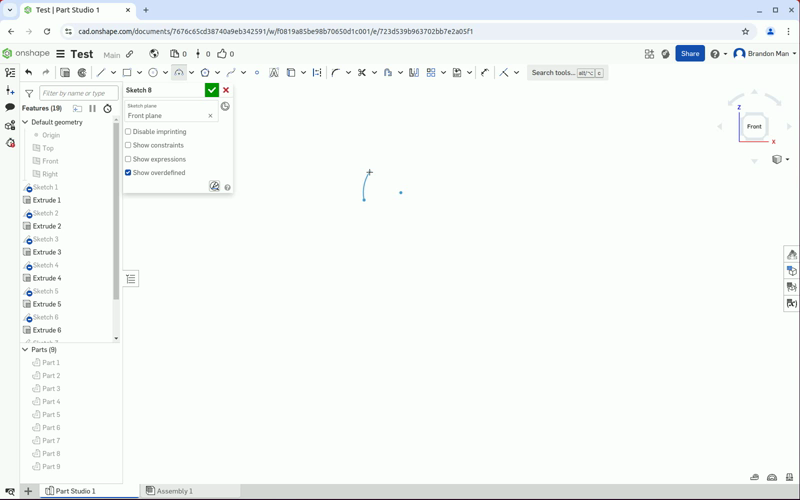
scroll(-6)
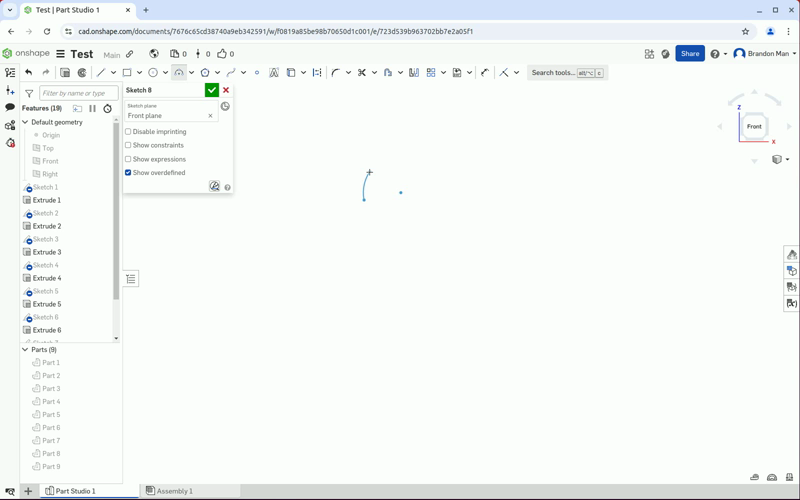
scroll(-6)
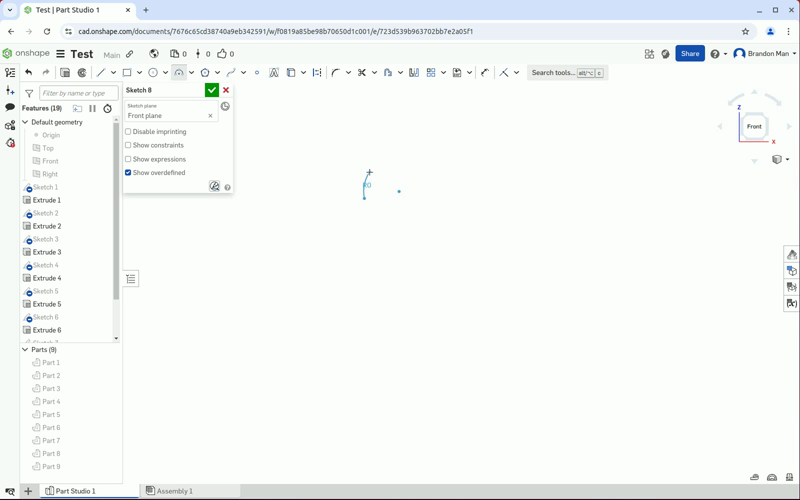
scroll(-6)
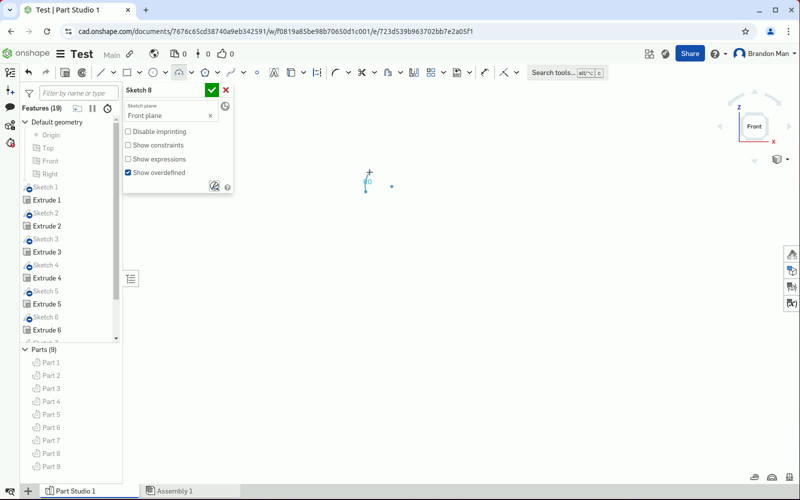
scroll(-6)
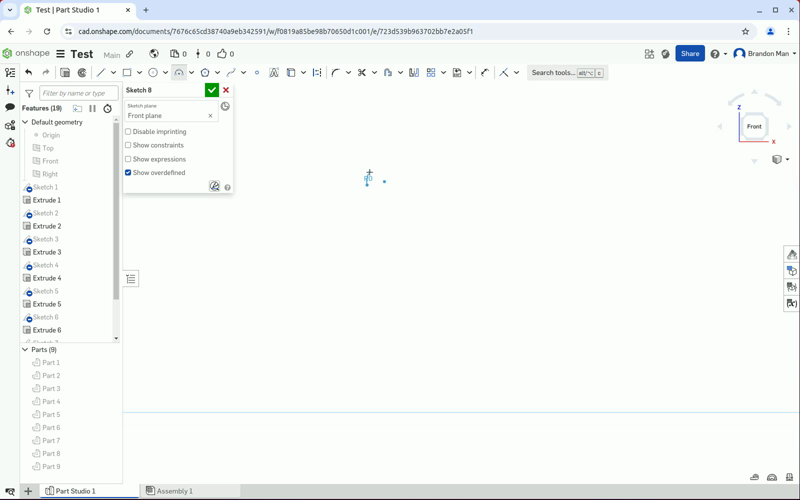
scroll(-6)
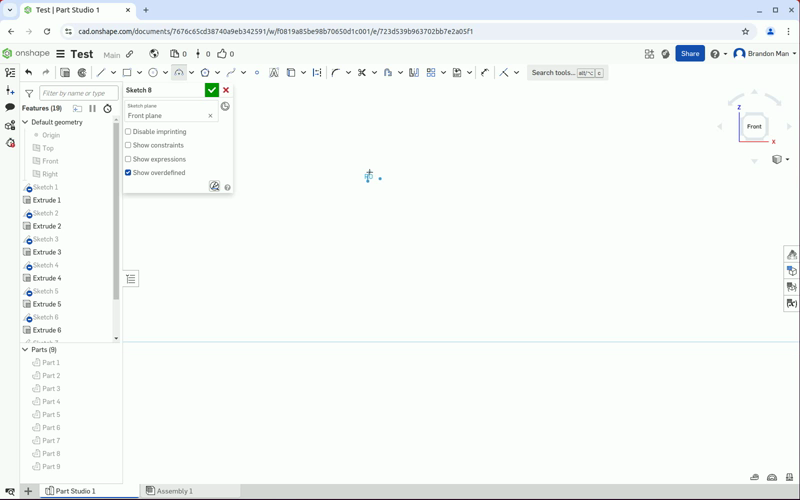
scroll(-6)
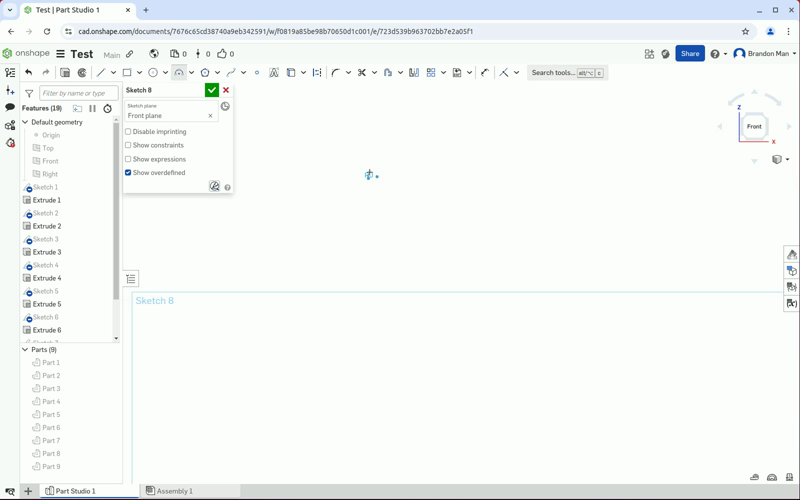
scroll(-6)
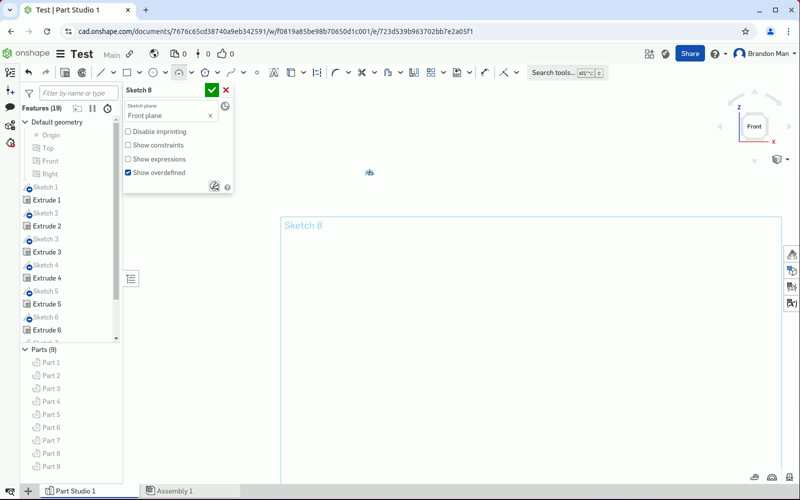
mouse_move(376, 173)
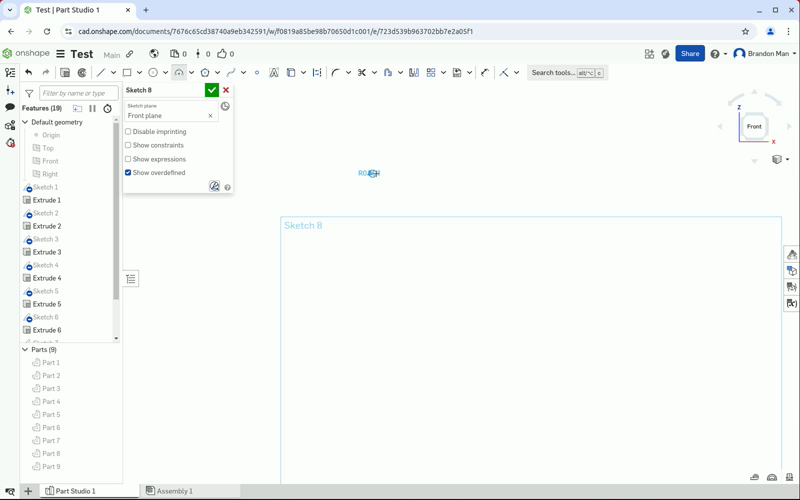
scroll(6)
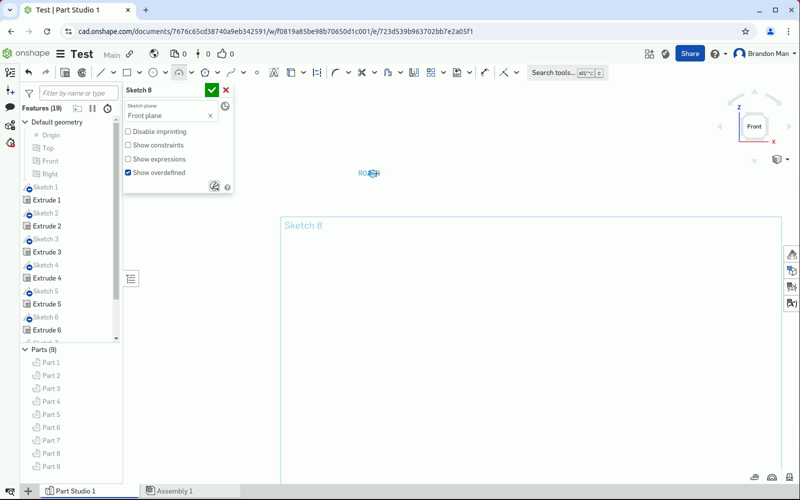
scroll(6)
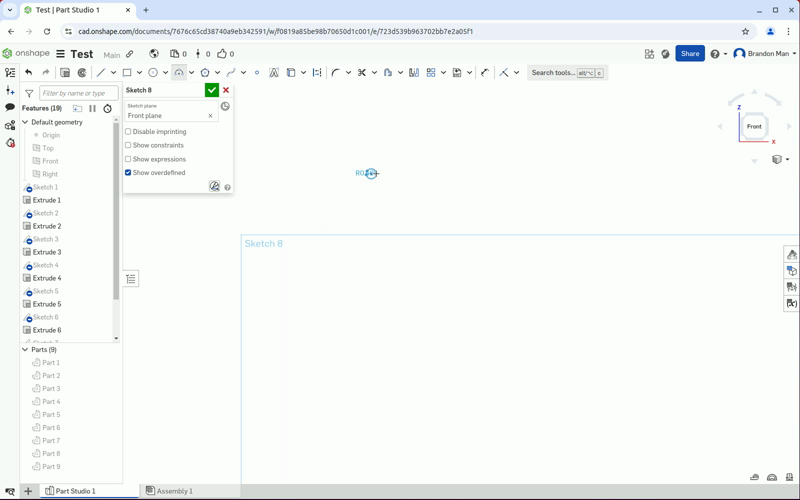
scroll(6)
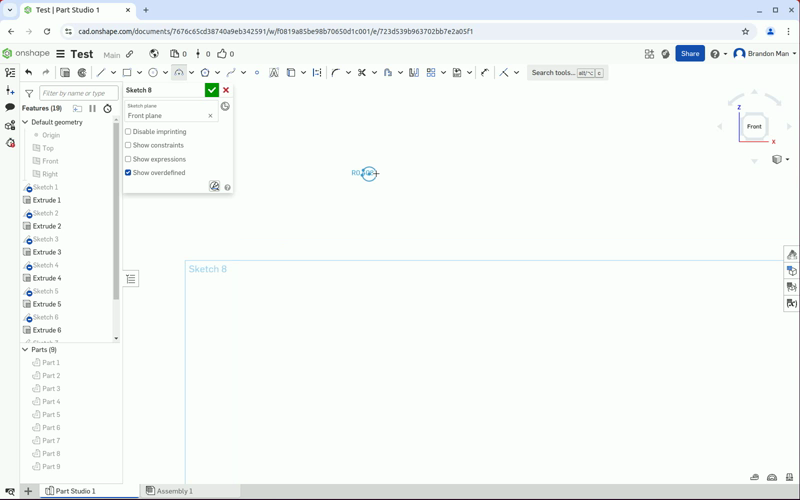
scroll(6)
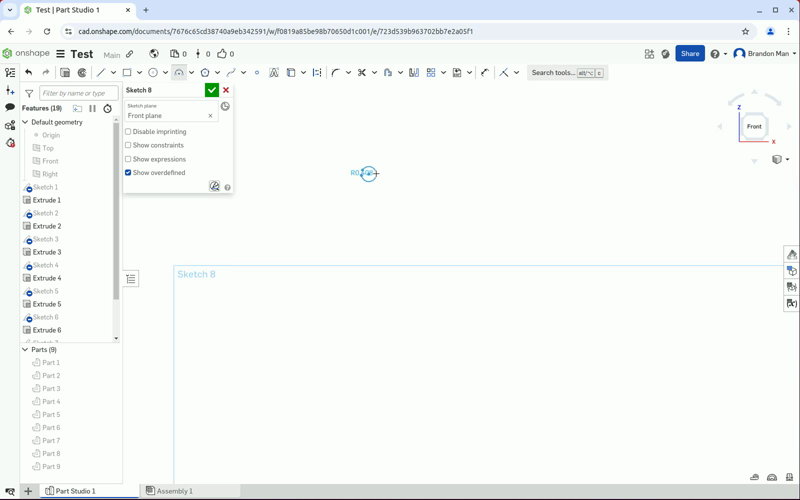
scroll(6)
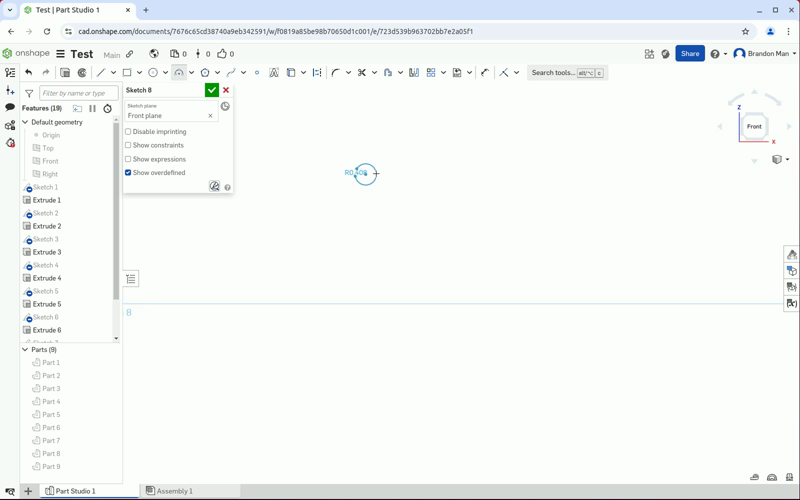
scroll(6)
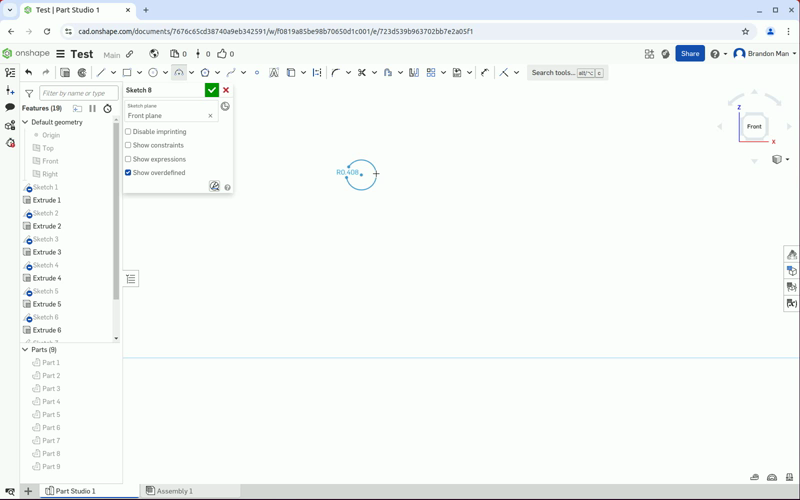
scroll(6)
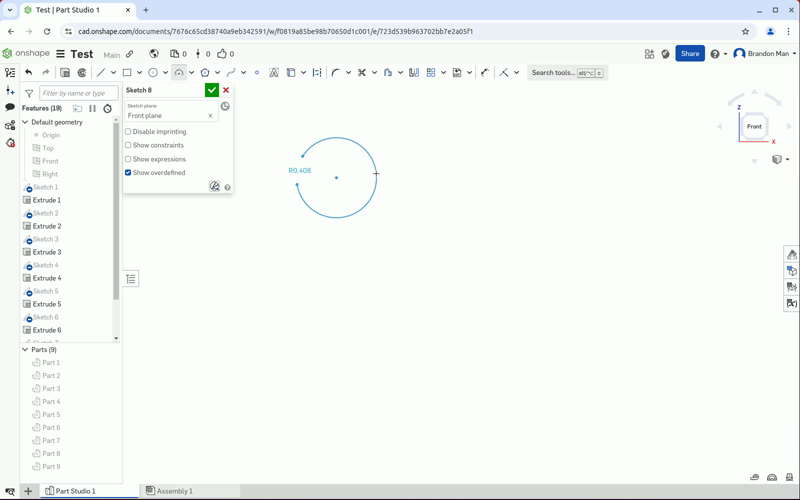
click(376, 173)
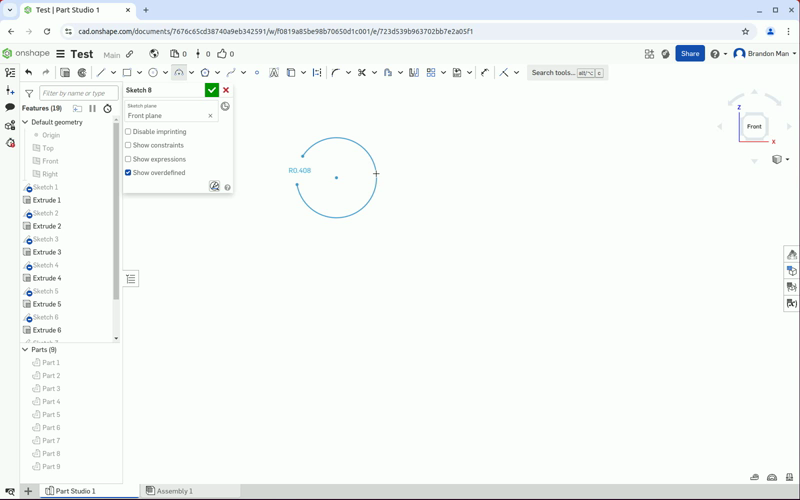
scroll(-6)
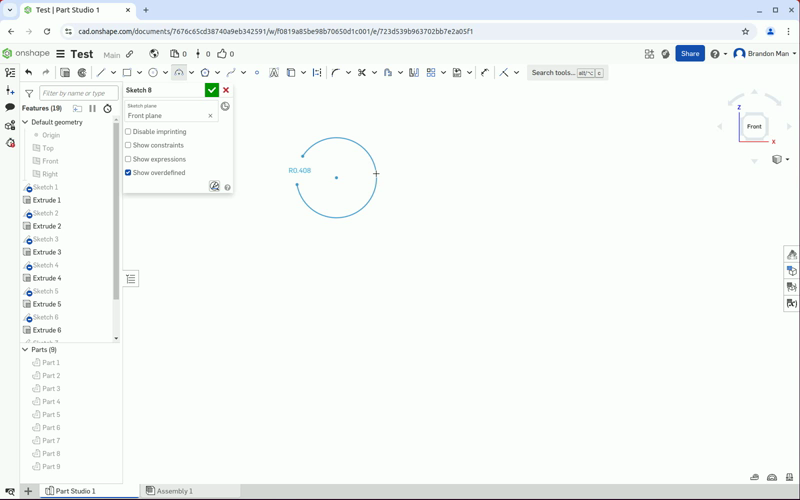
scroll(-6)
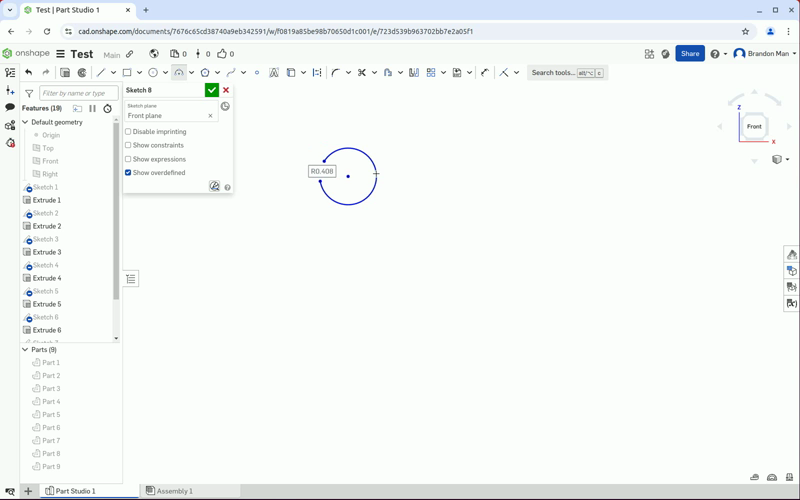
scroll(-6)
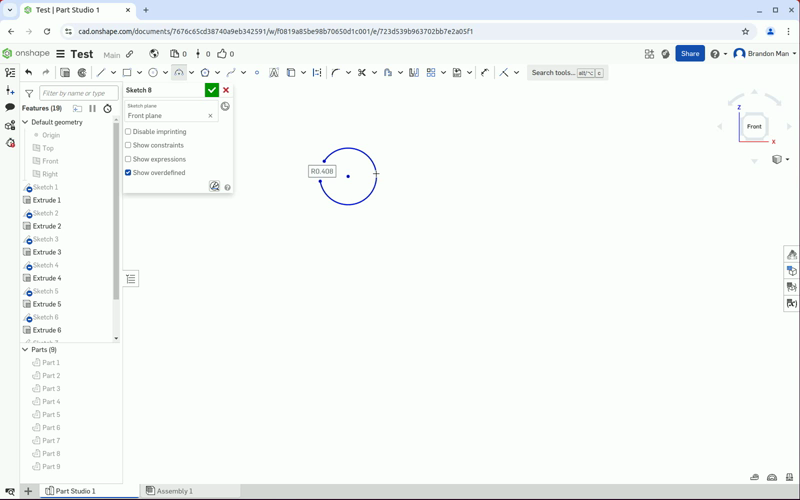
scroll(-6)
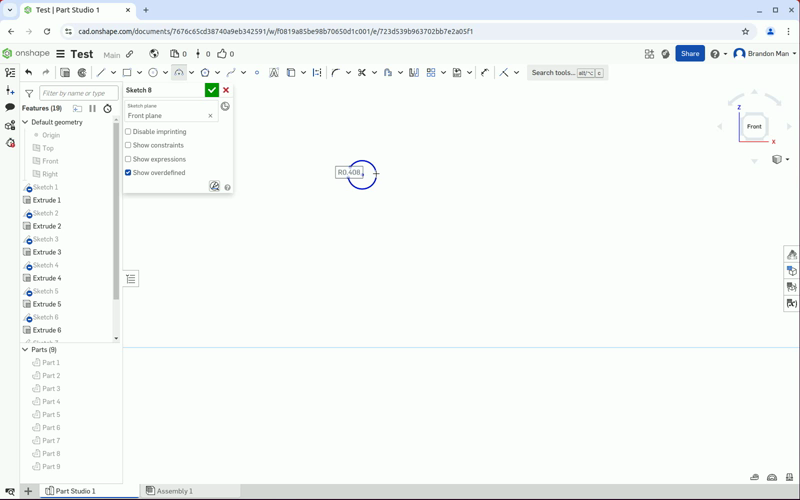
scroll(-6)
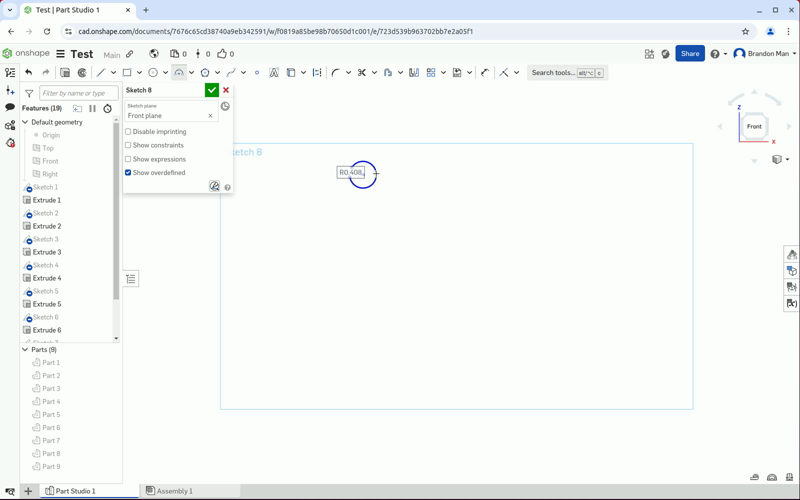
scroll(-6)
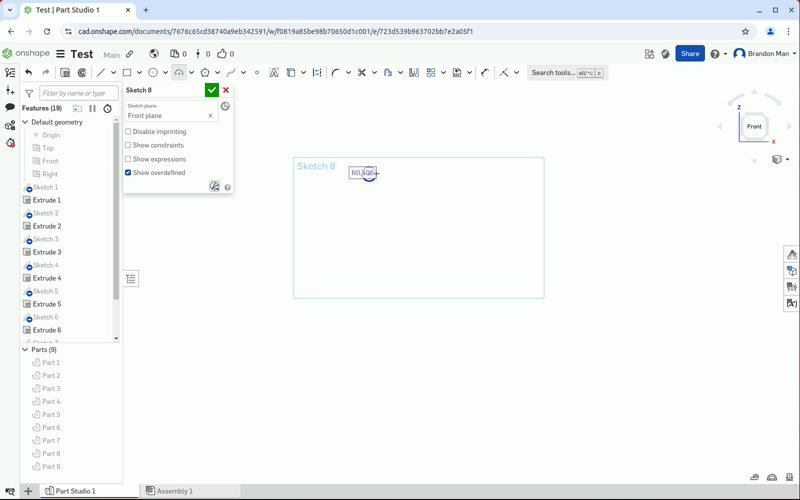
scroll(-6)
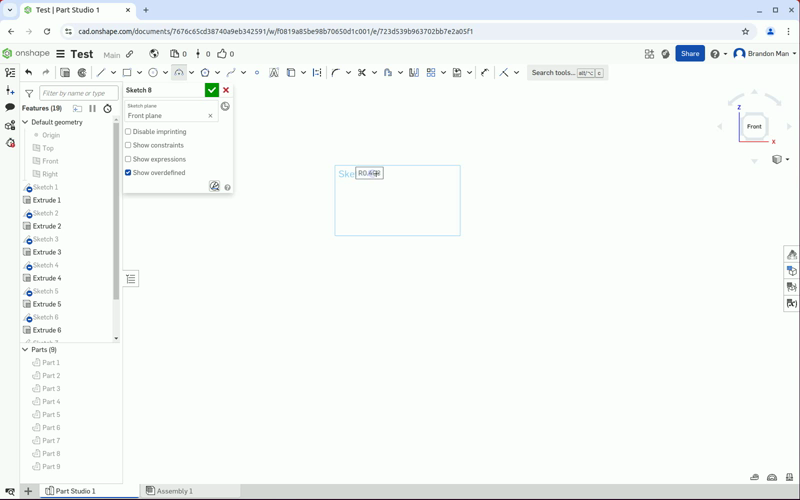
key_up(shift)
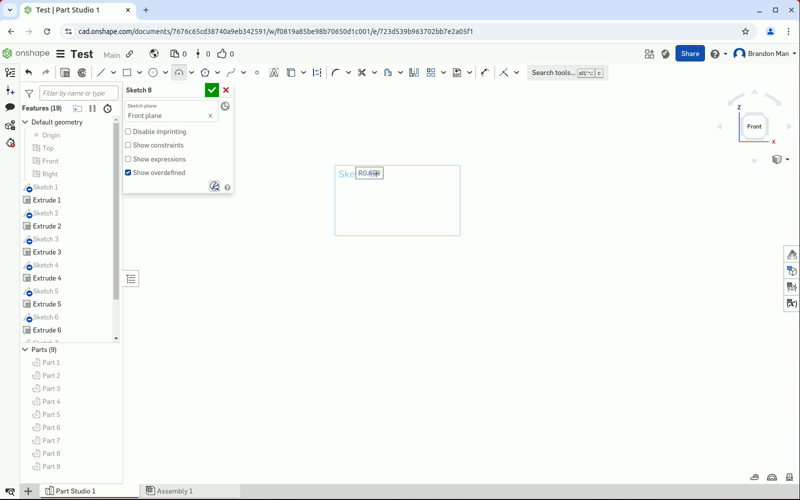
key(esc)
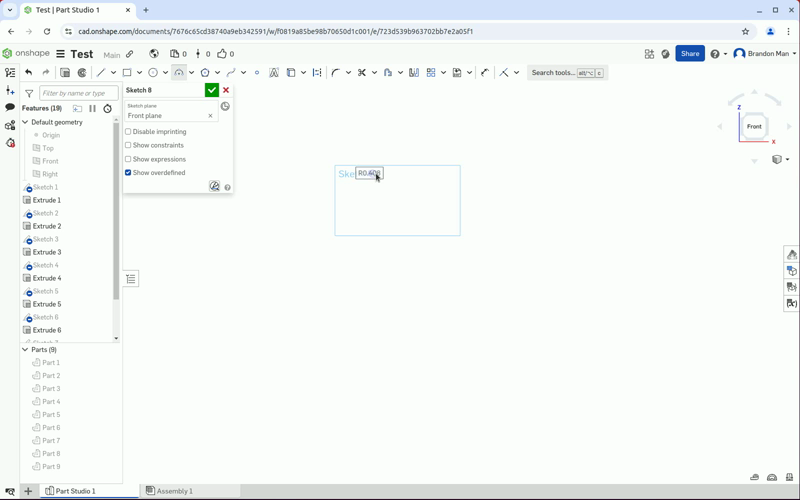
key(l)
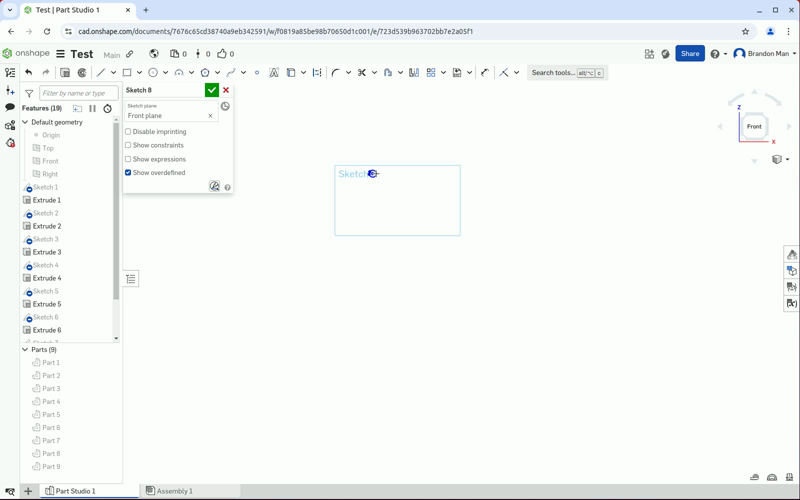
mouse_move(369, 171)
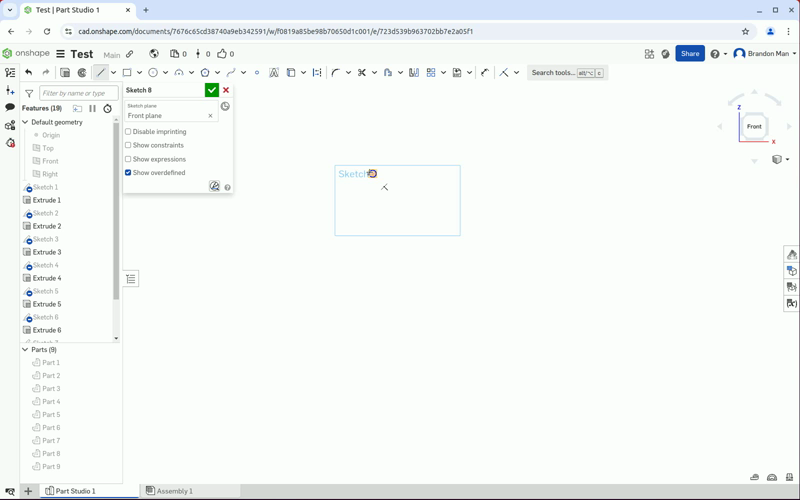
scroll(6)
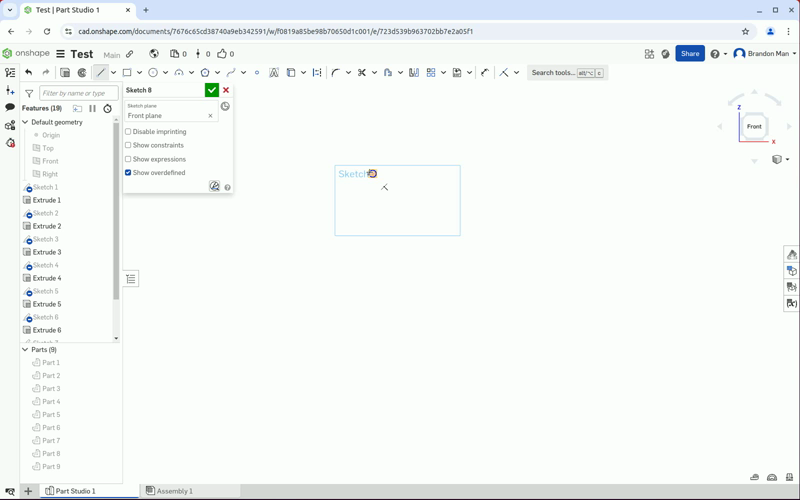
scroll(6)
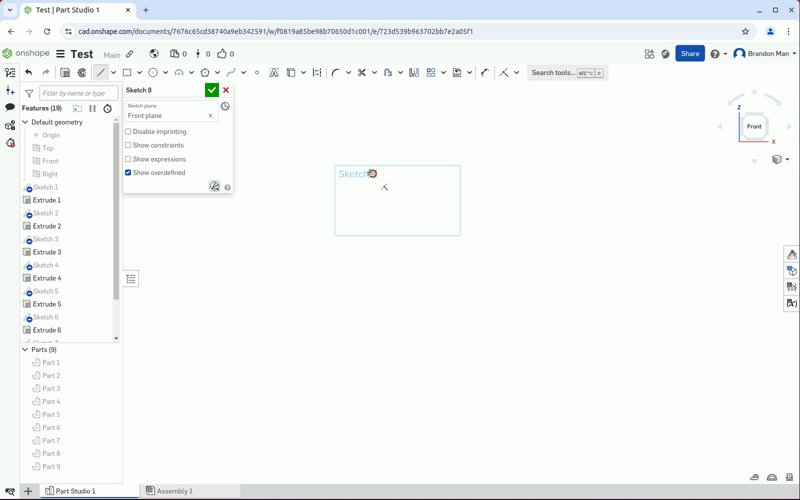
scroll(6)
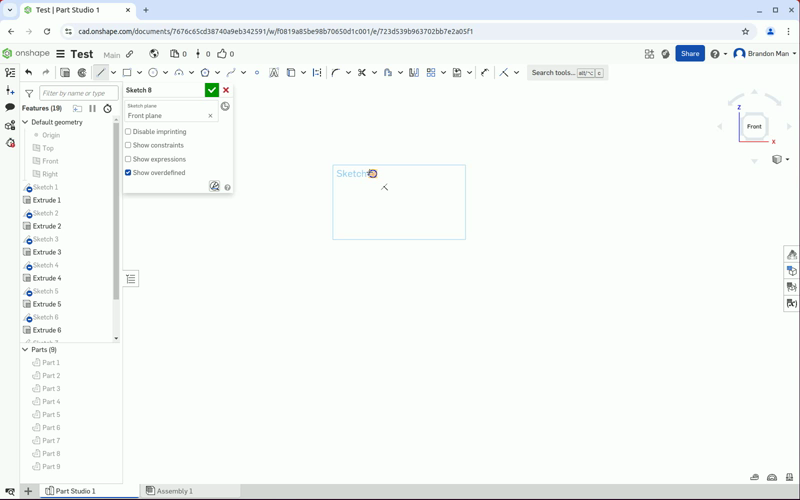
scroll(6)
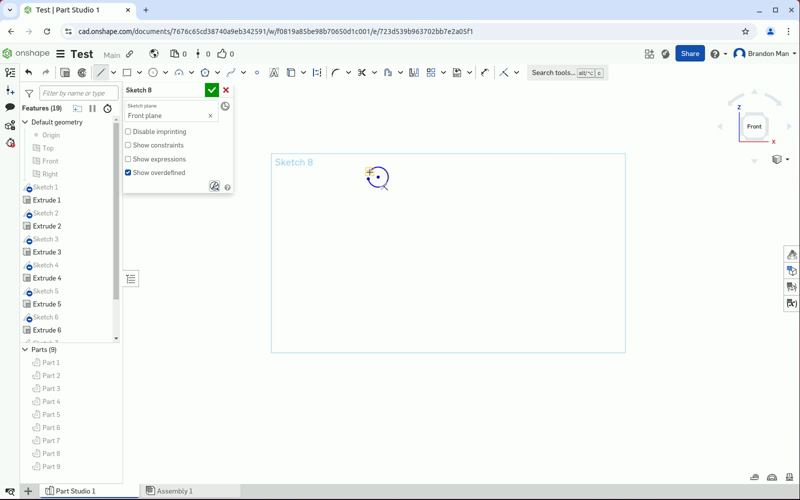
scroll(6)
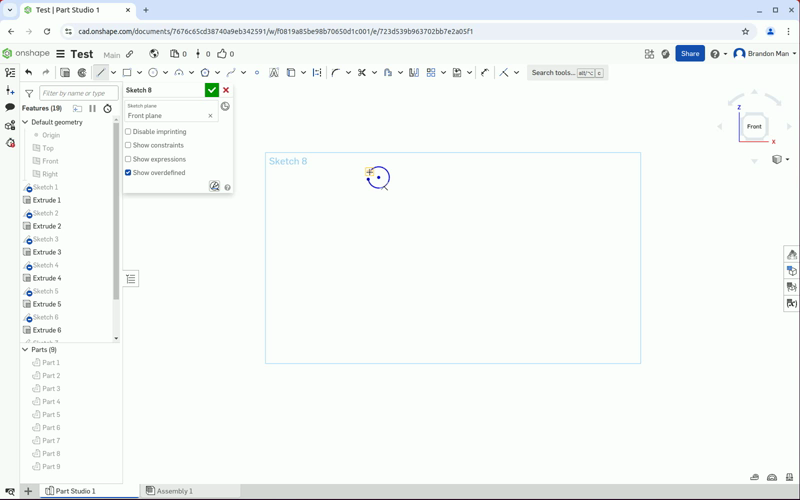
scroll(6)
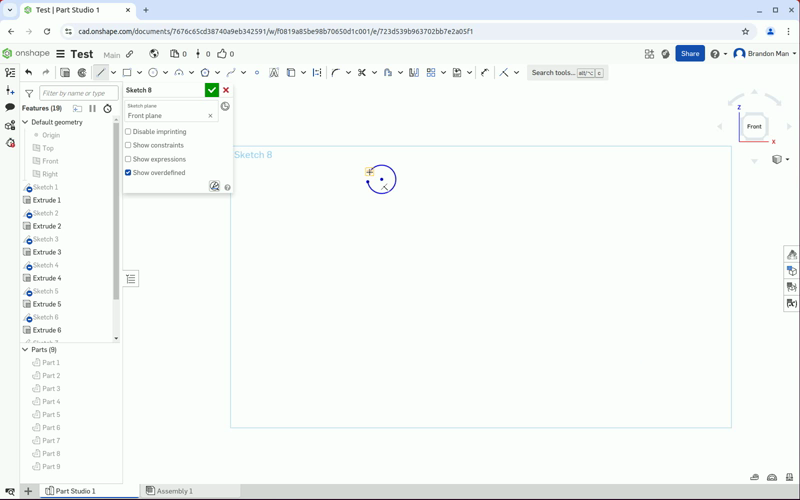
scroll(6)
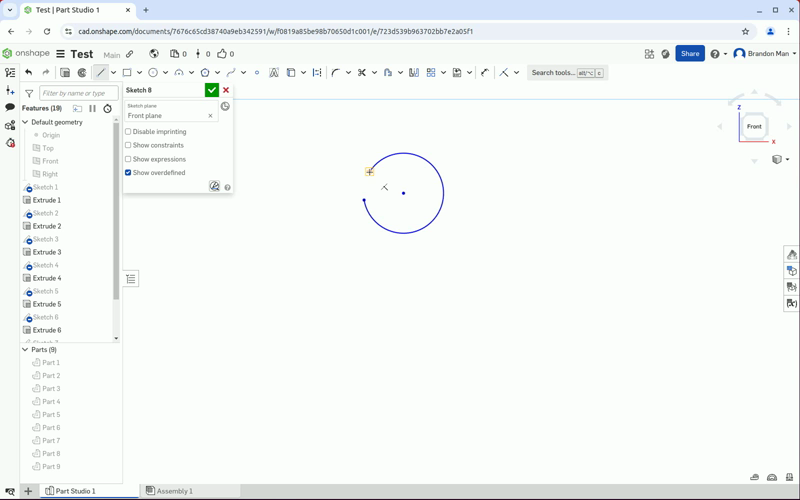
click(369, 171)
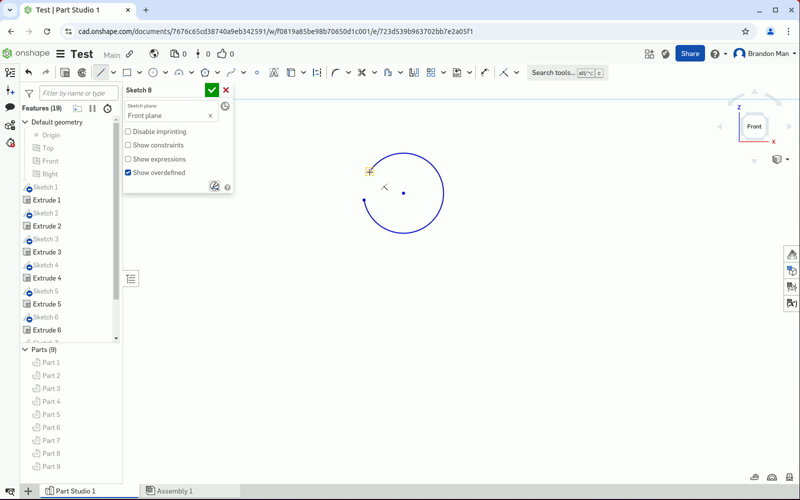
scroll(-6)
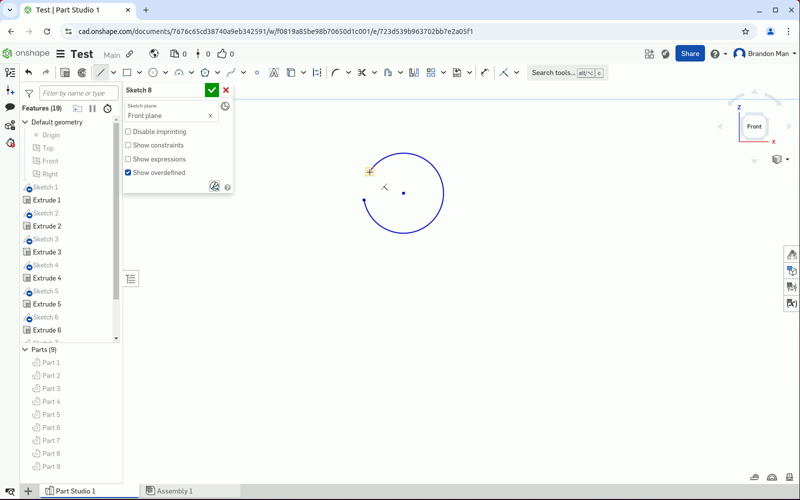
scroll(-6)
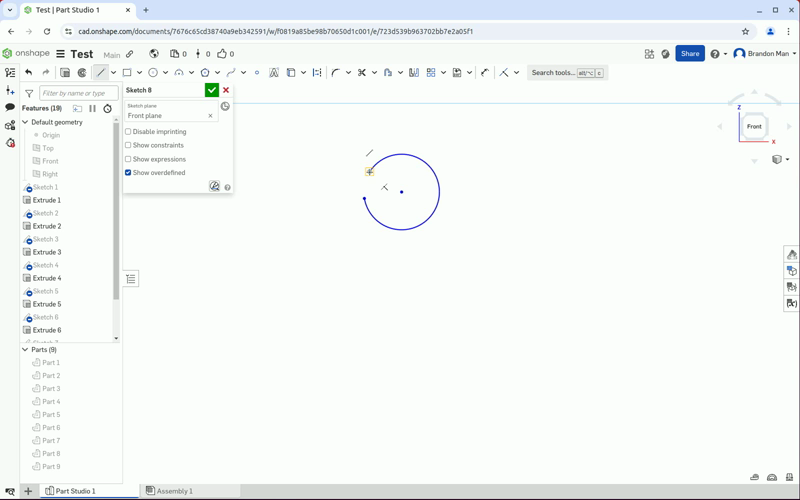
scroll(-6)
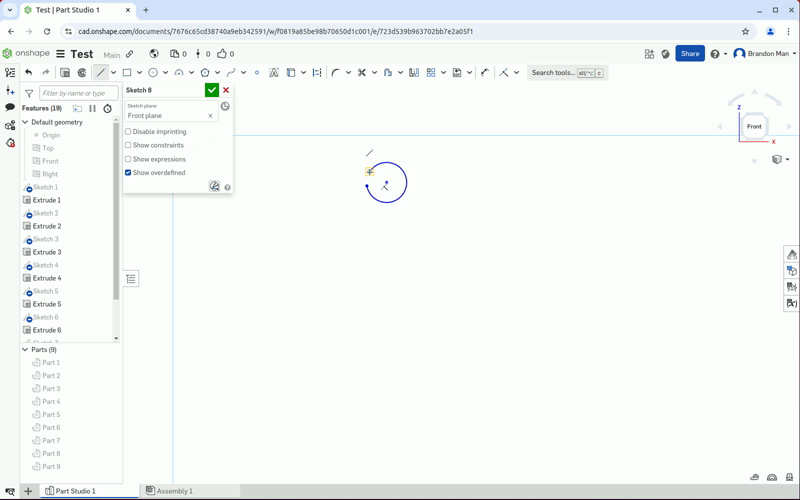
scroll(-6)
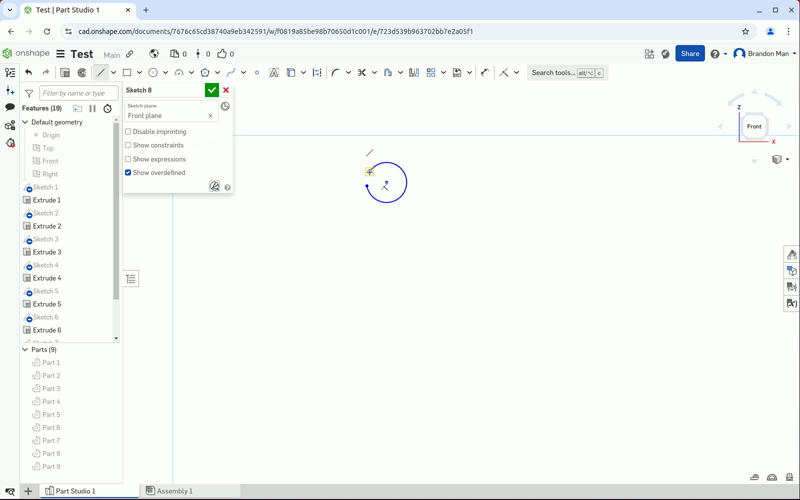
scroll(-6)
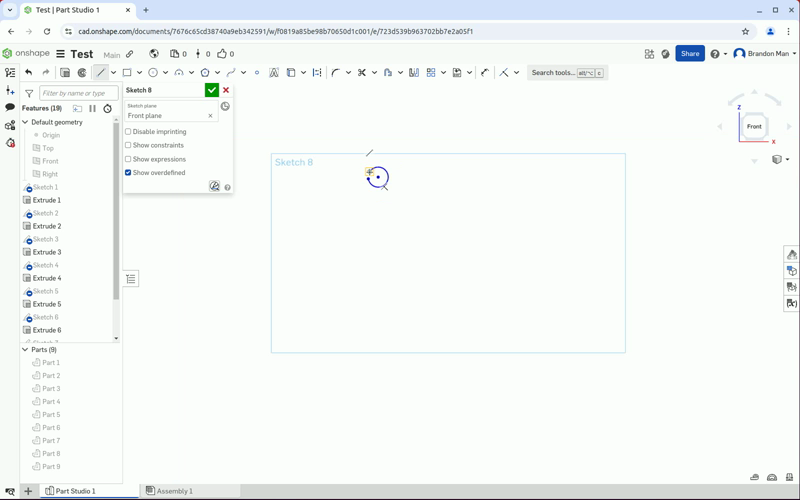
scroll(-6)
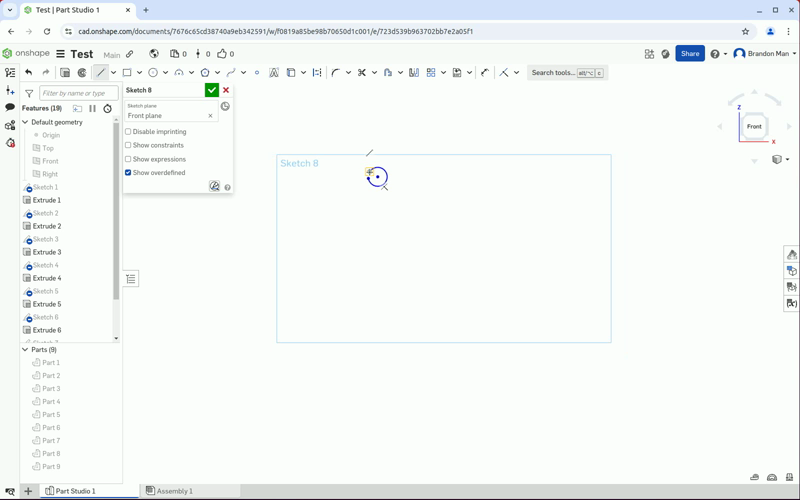
scroll(-6)
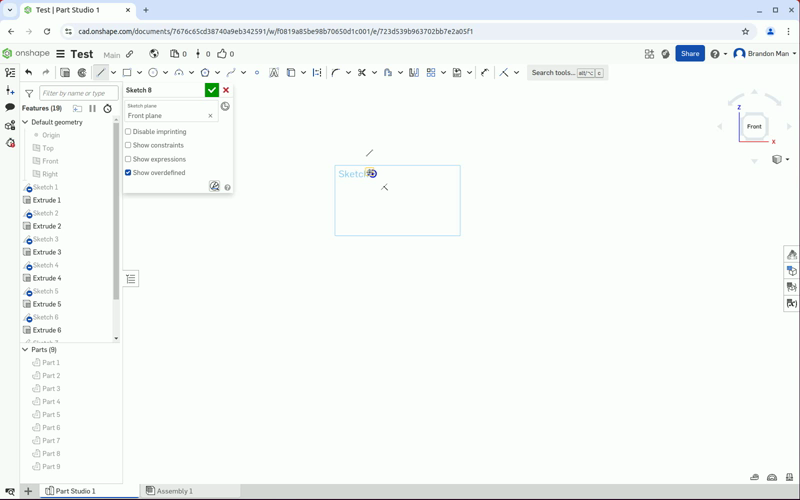
mouse_move(399, 171)
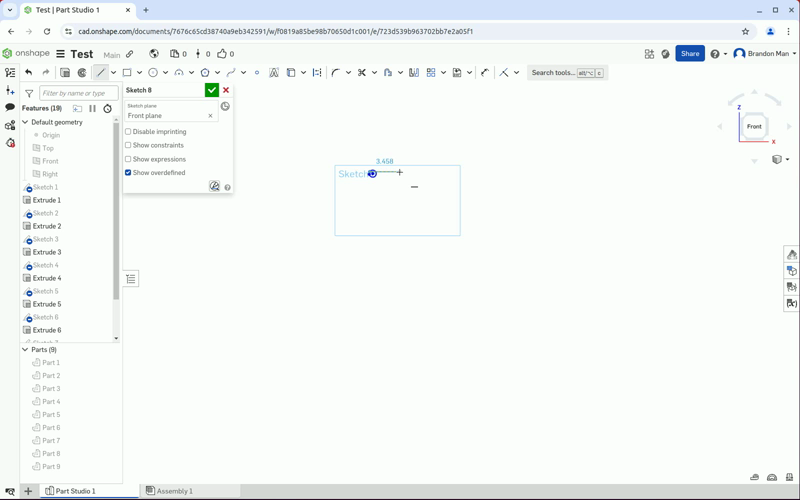
key_down(shift)
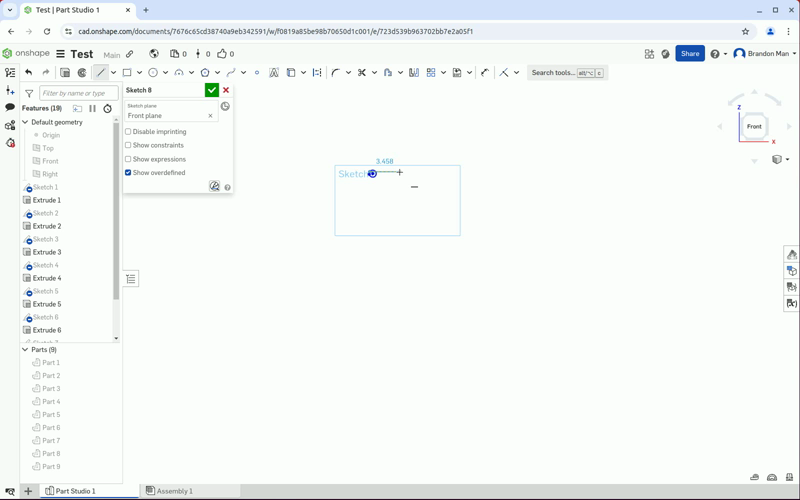
mouse_move(369, 174)
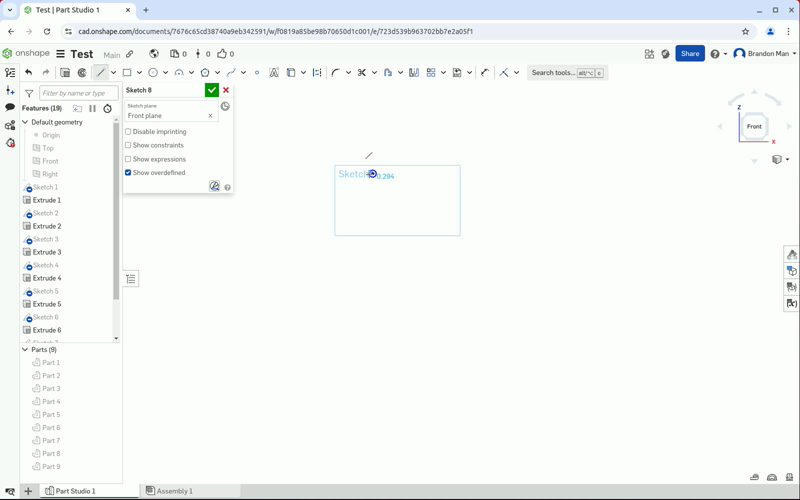
scroll(6)
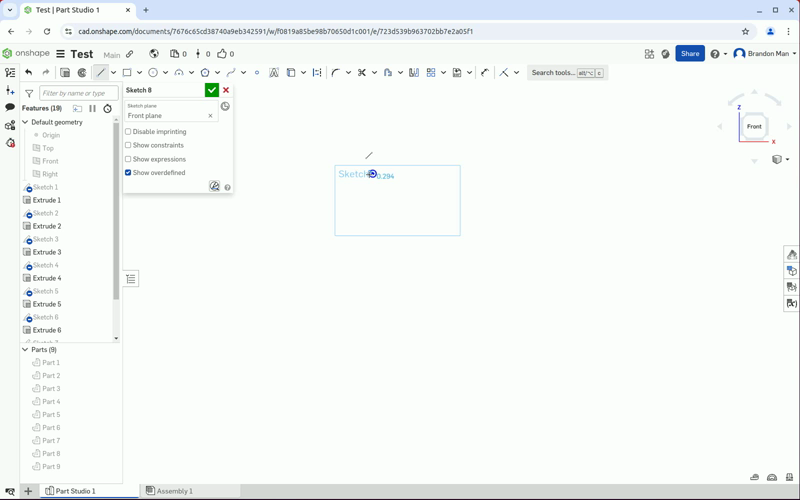
scroll(6)
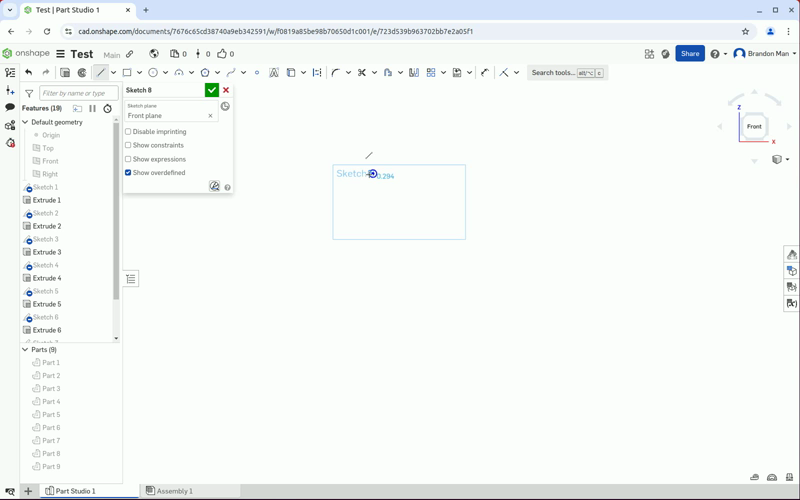
scroll(6)
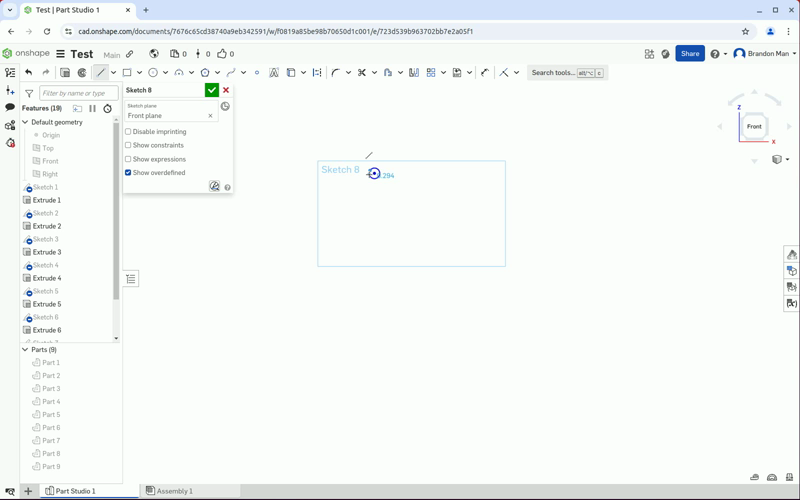
scroll(6)
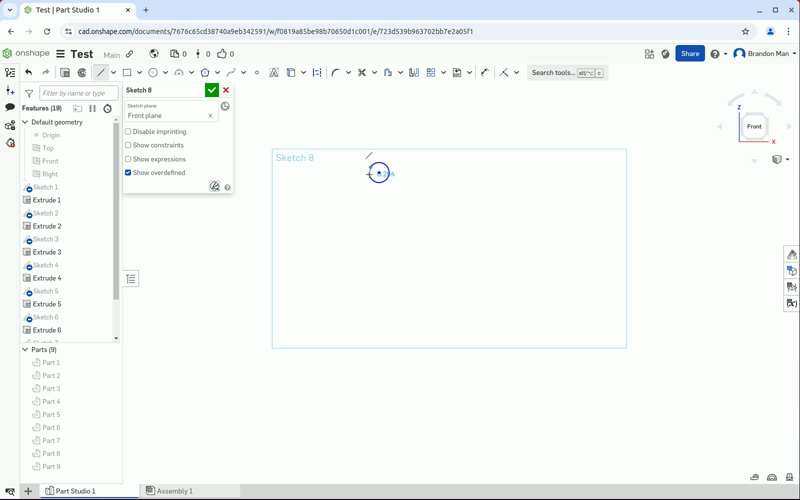
scroll(6)
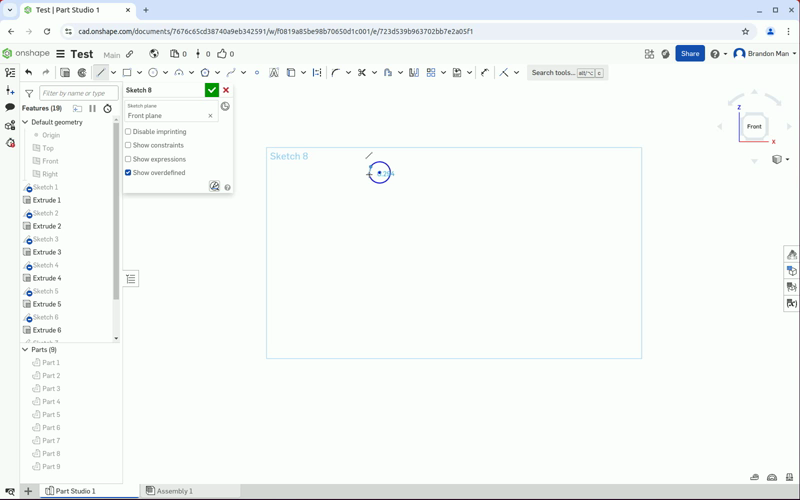
scroll(6)
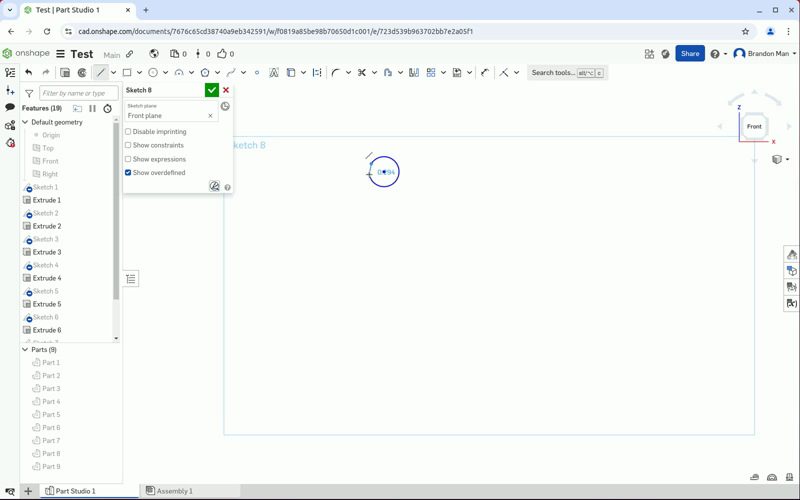
scroll(6)
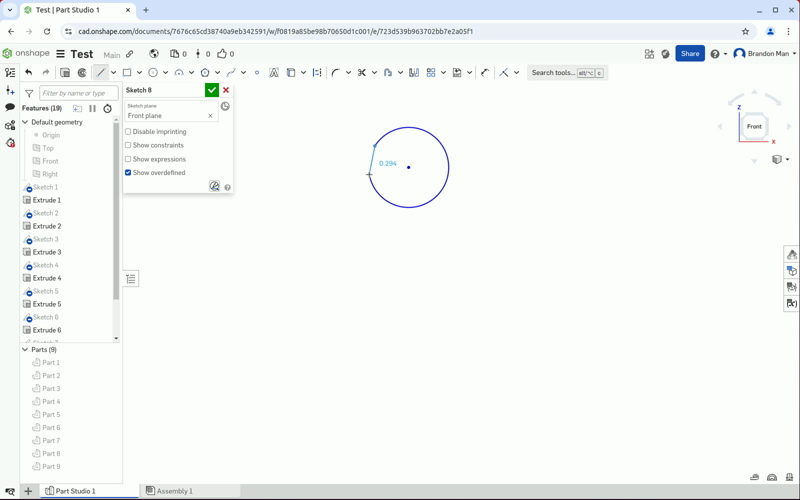
key_up(shift)
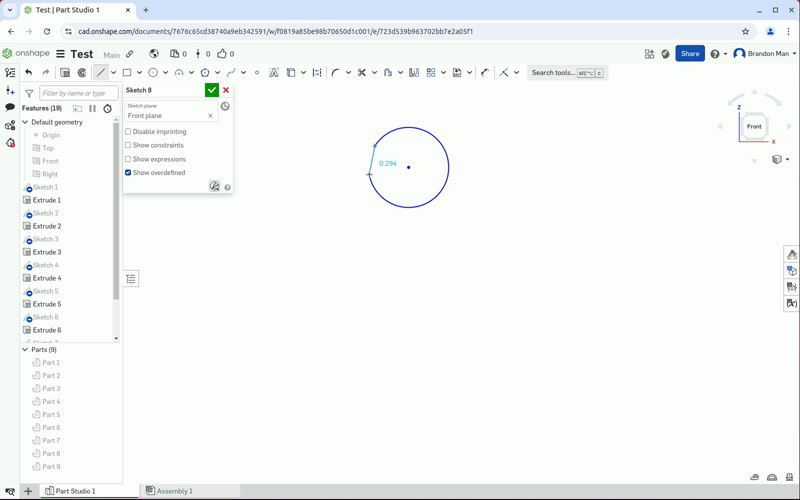
click(369, 174)
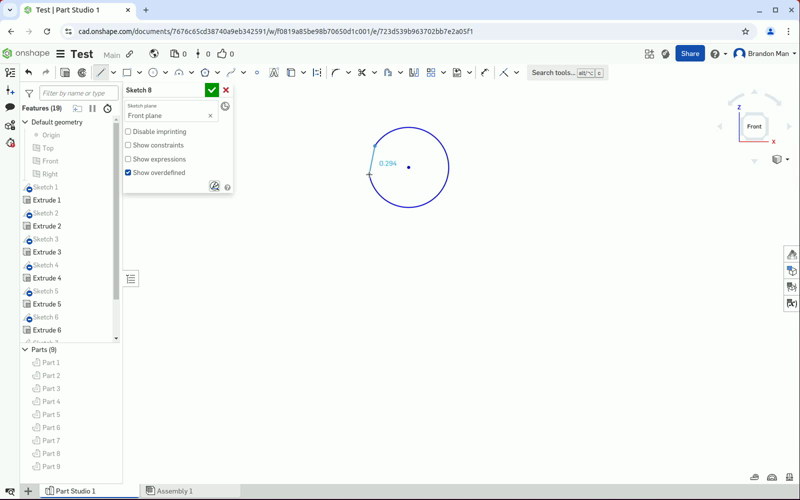
scroll(-6)
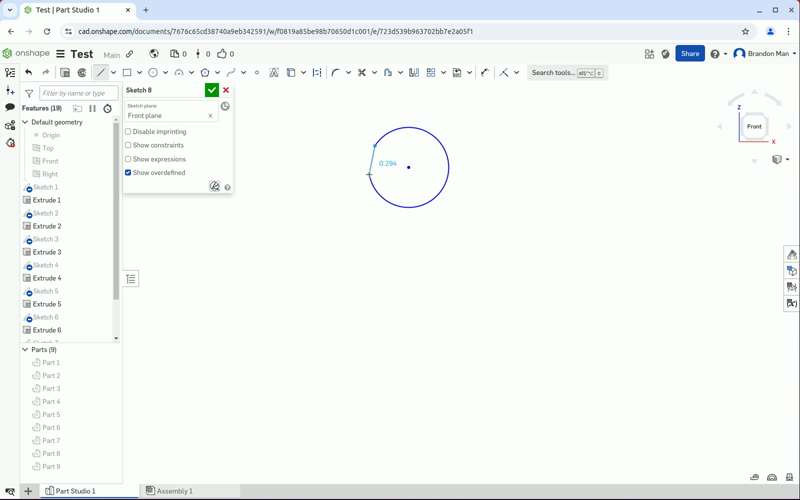
scroll(-6)
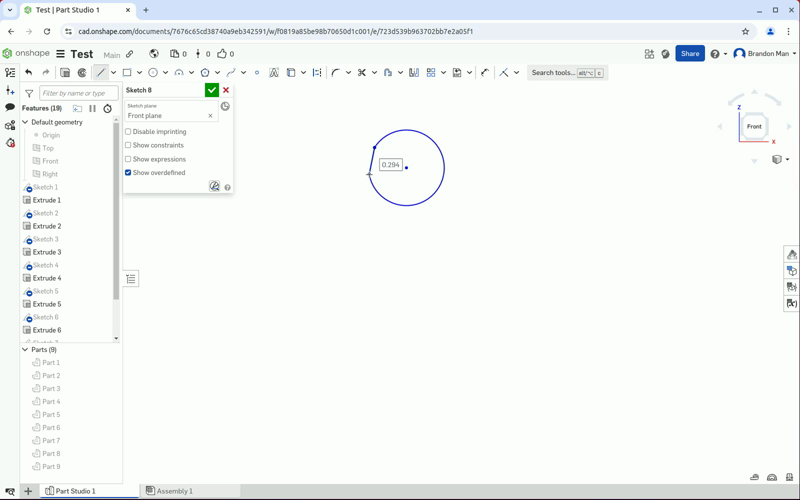
scroll(-6)
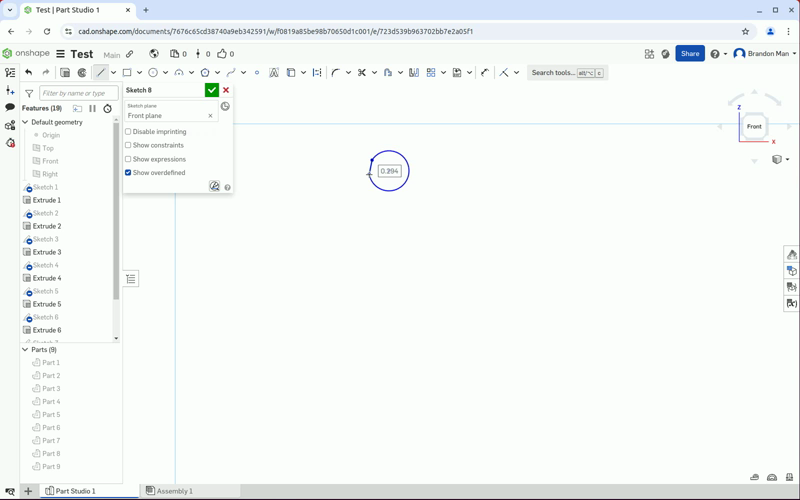
scroll(-6)
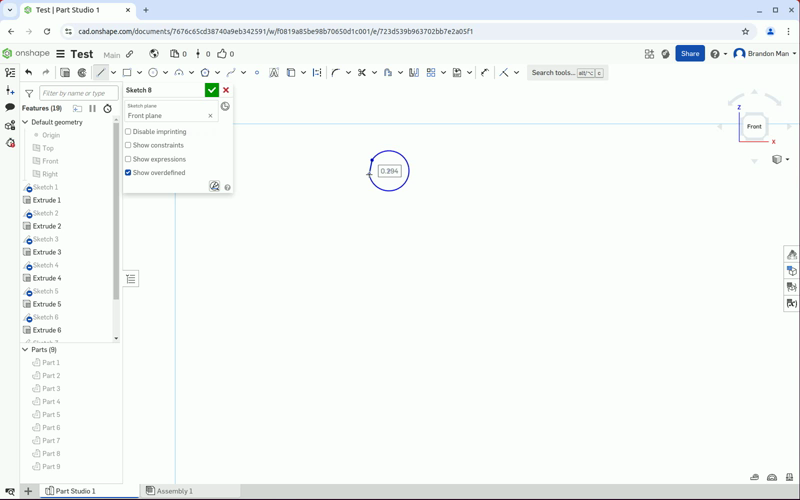
scroll(-6)
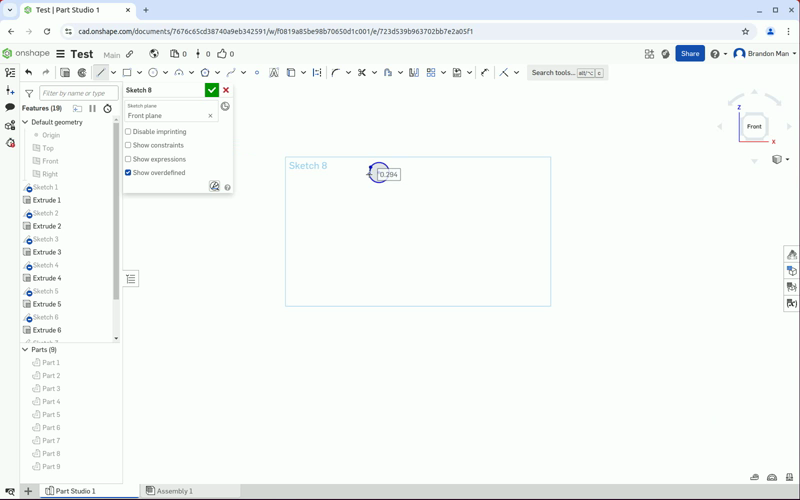
scroll(-6)
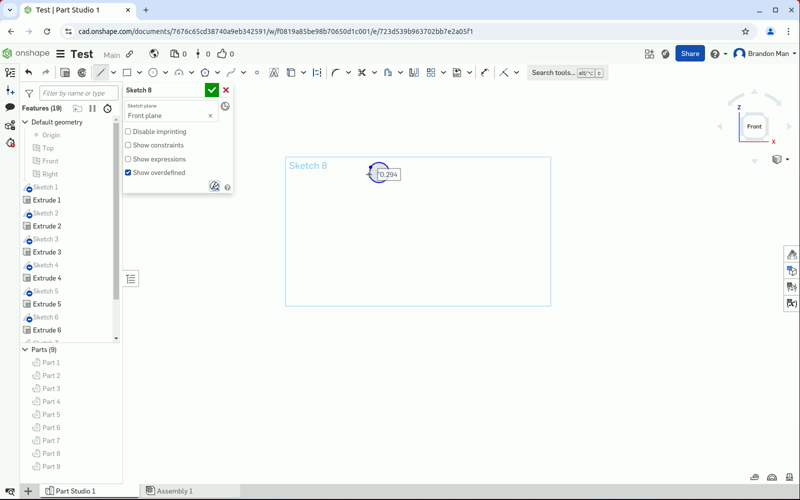
scroll(-6)
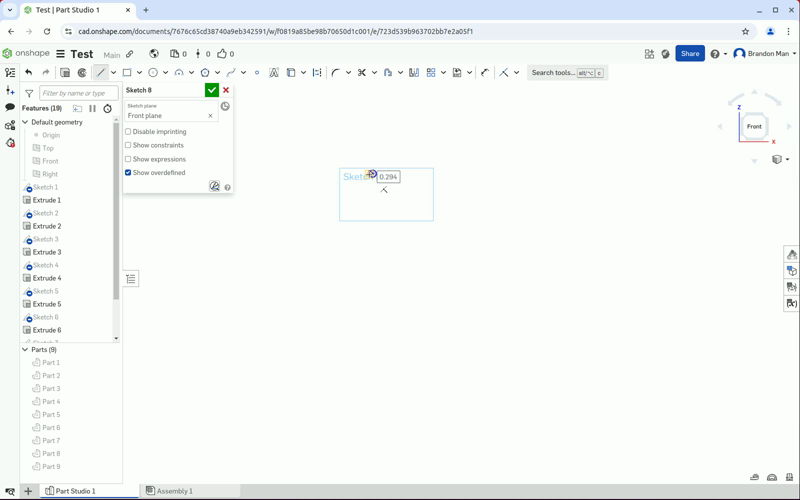
key(esc)
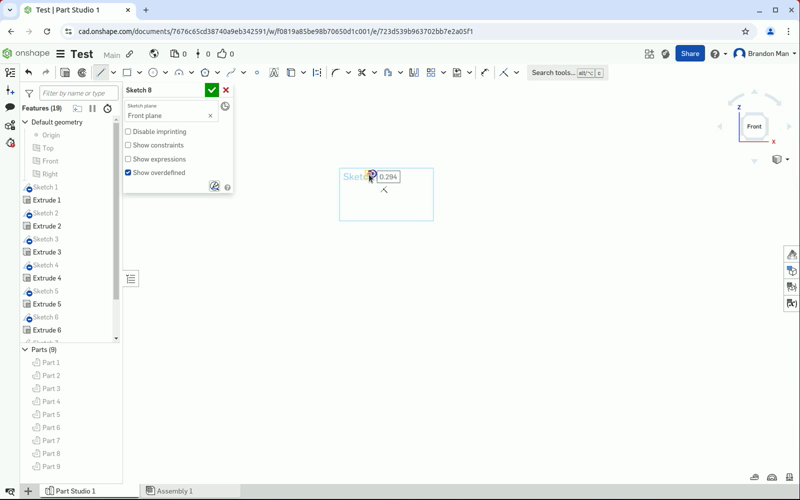
key(c)
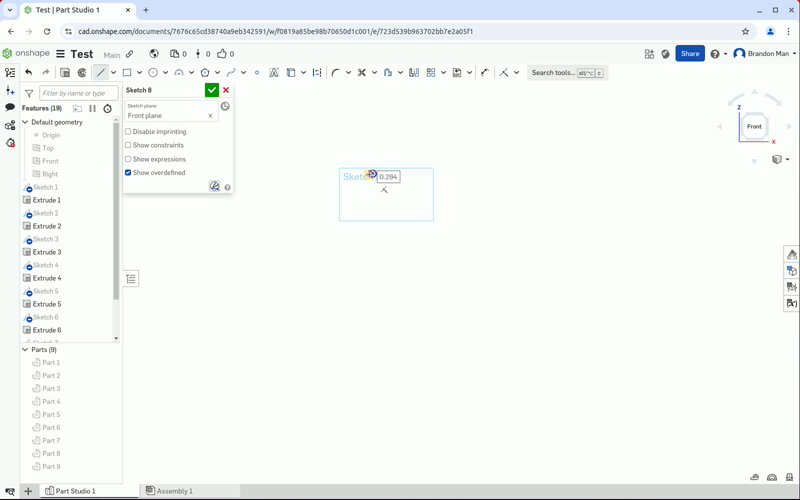
key_down(shift)
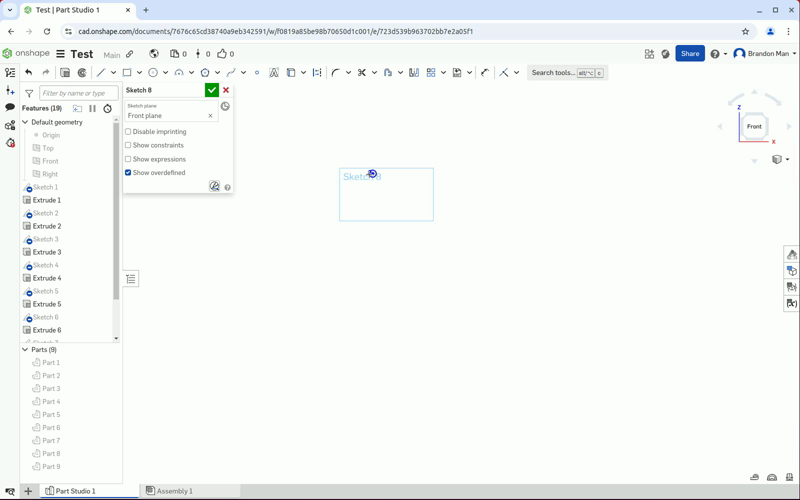
mouse_move(372, 173)
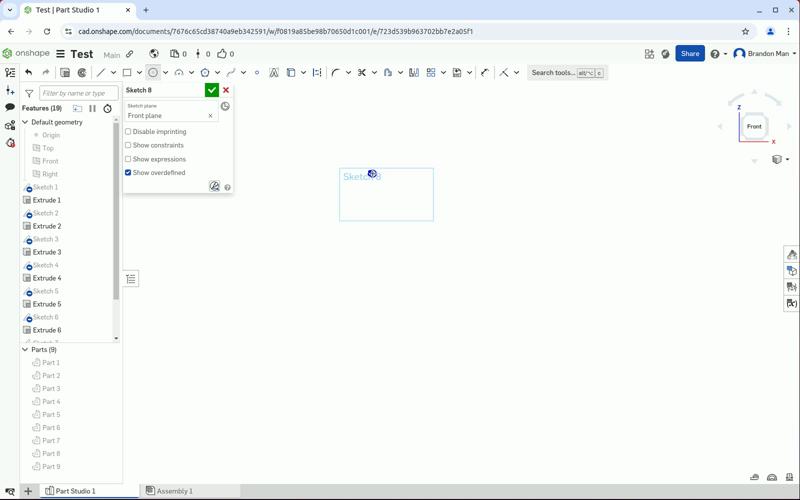
scroll(6)
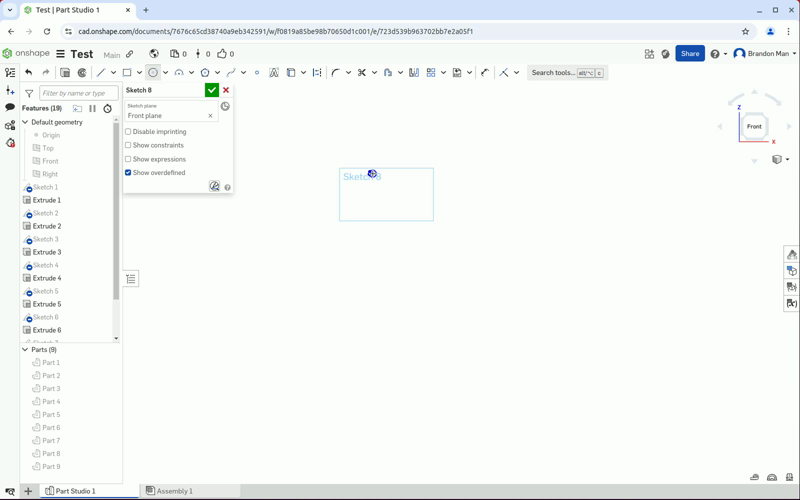
scroll(6)
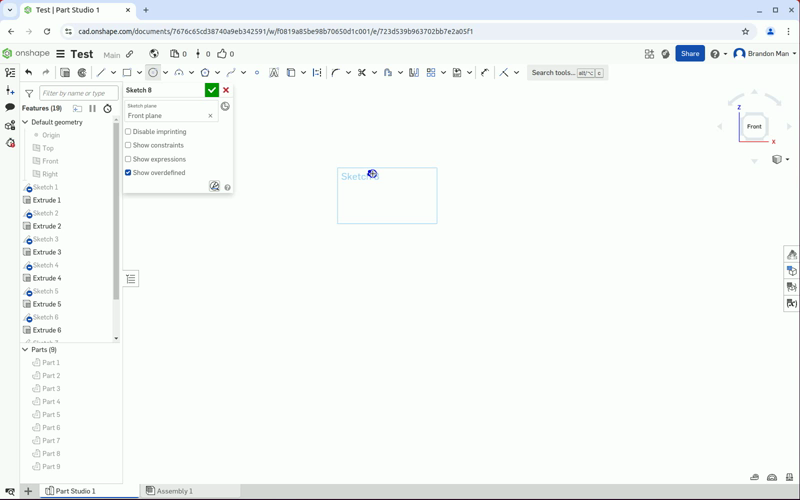
scroll(6)
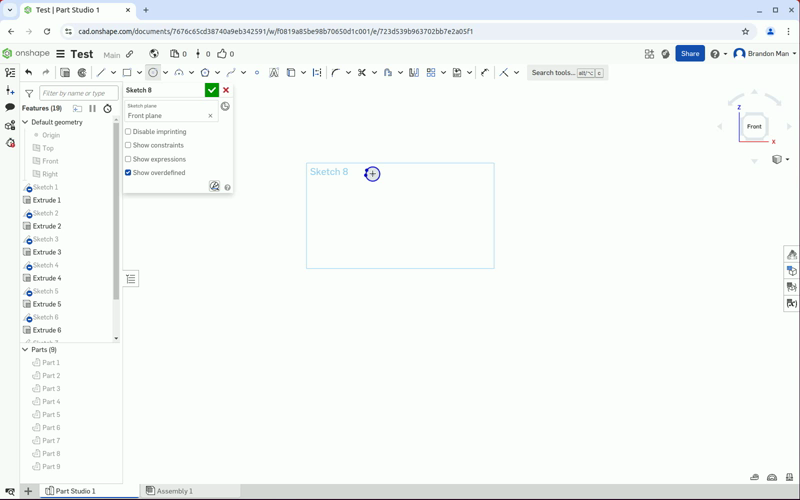
scroll(6)
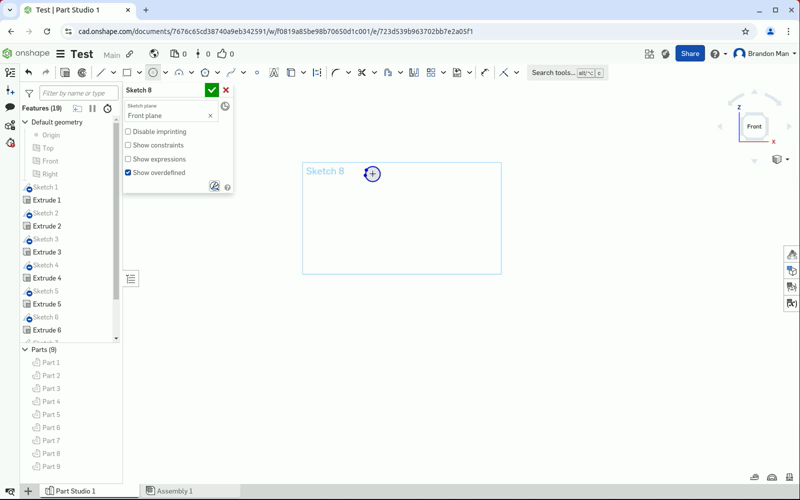
scroll(6)
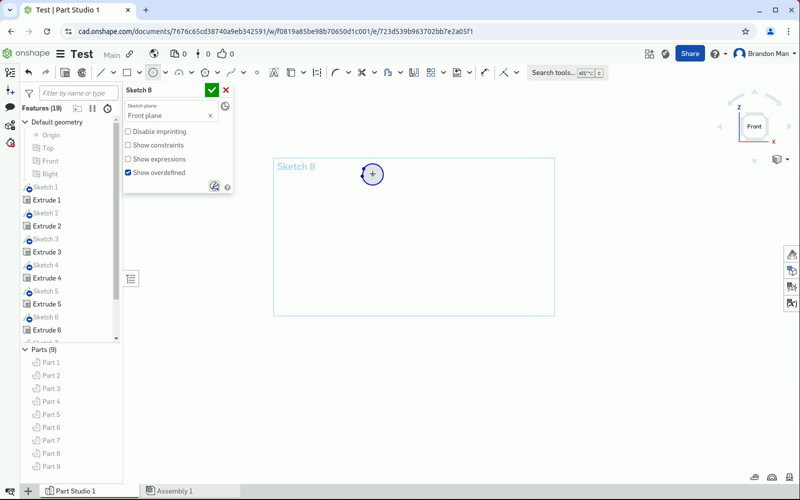
scroll(6)
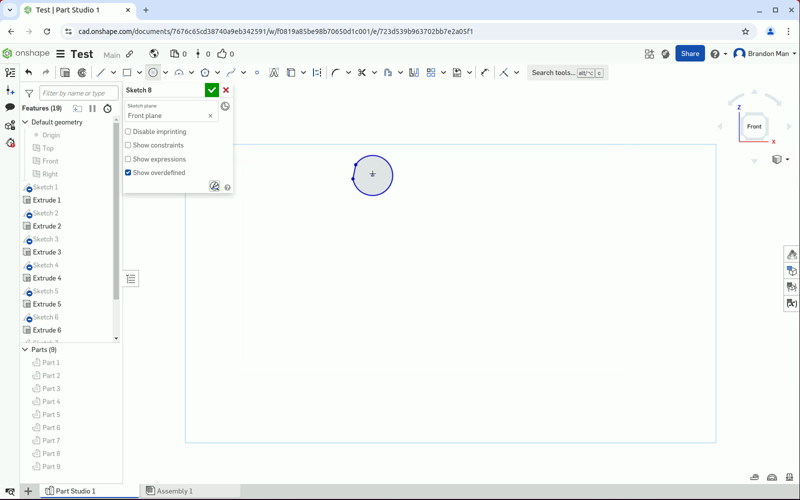
scroll(6)
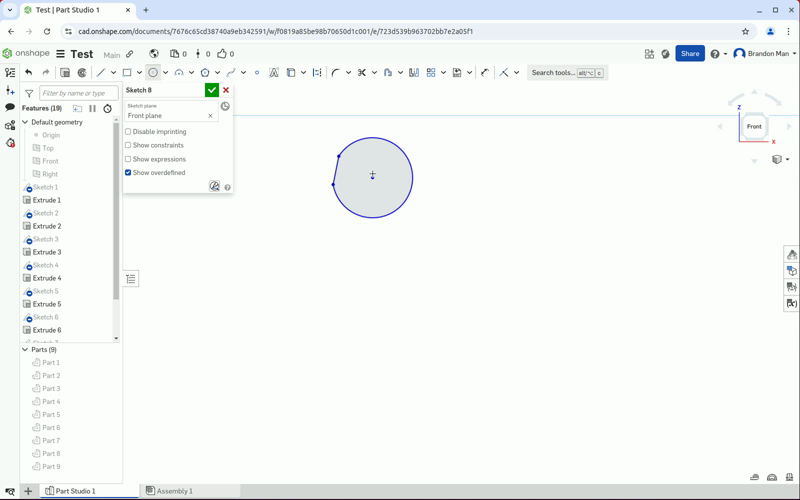
click(372, 173)
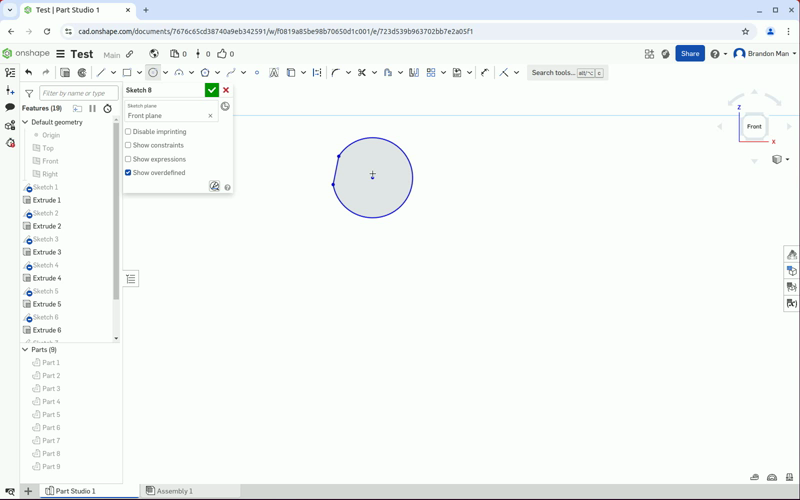
scroll(-6)
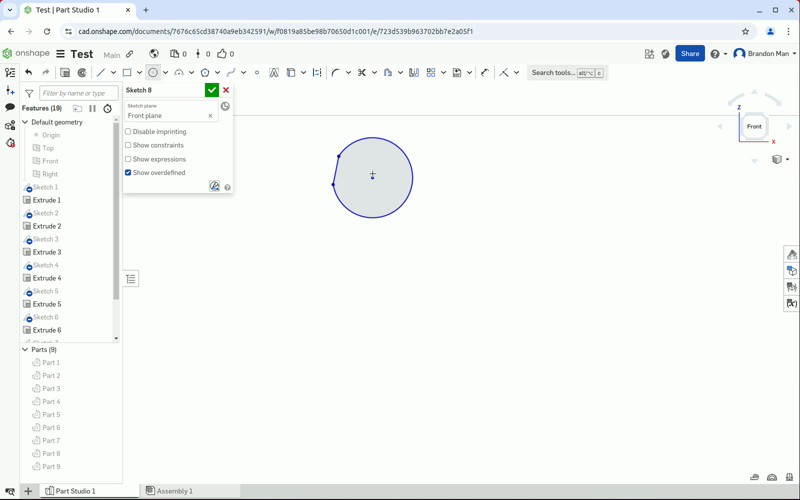
scroll(-6)
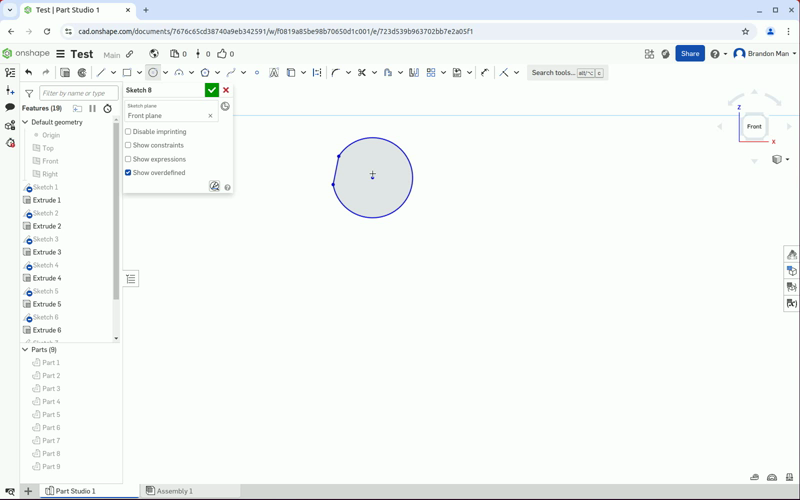
scroll(-6)
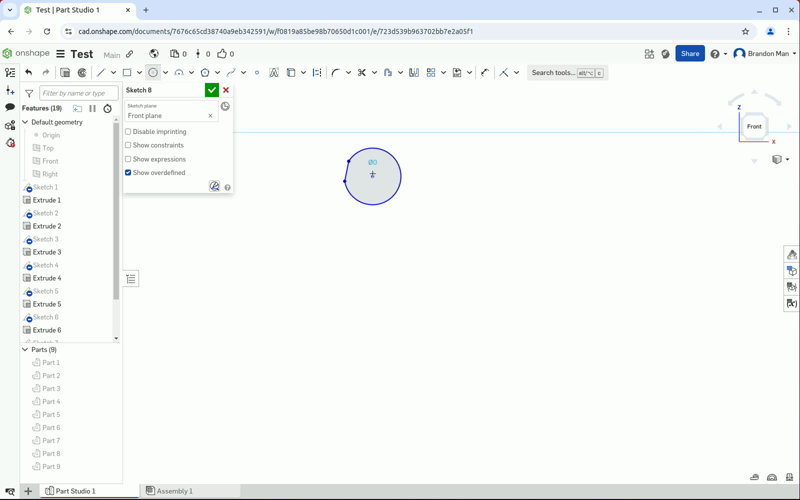
scroll(-6)
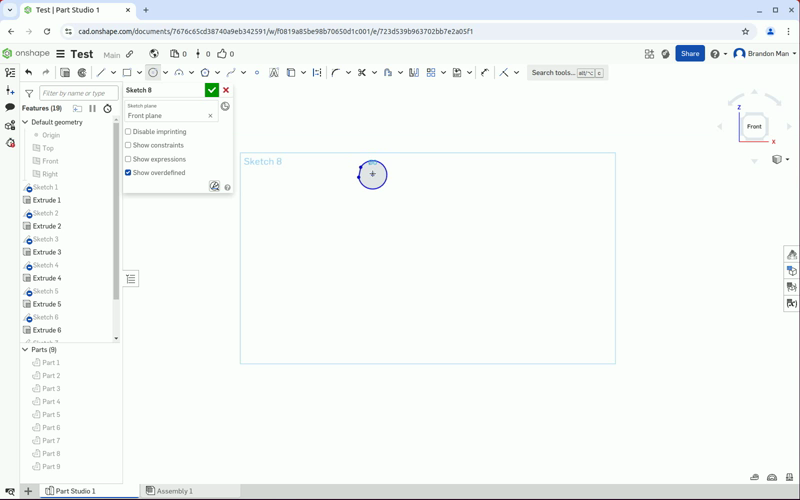
scroll(-6)
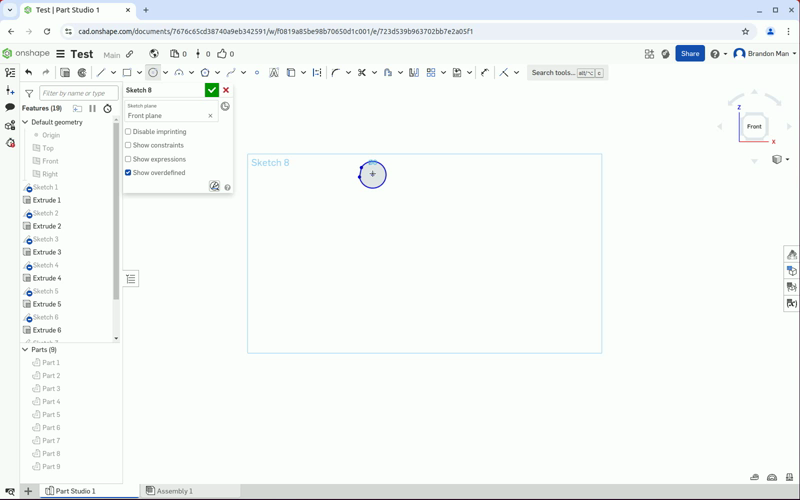
scroll(-6)
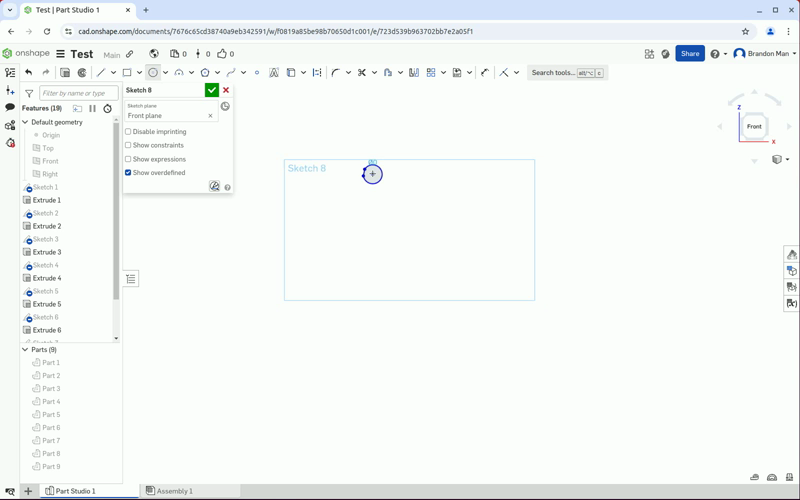
scroll(-6)
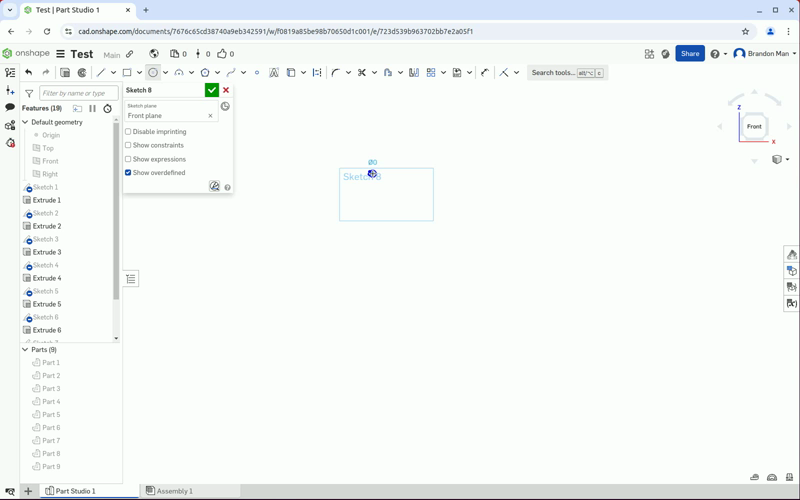
key_up(shift)
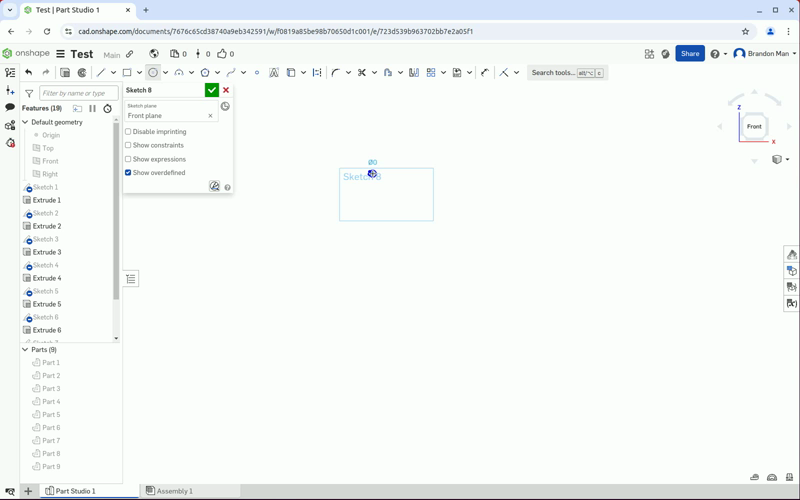
mouse_move(374, 173)
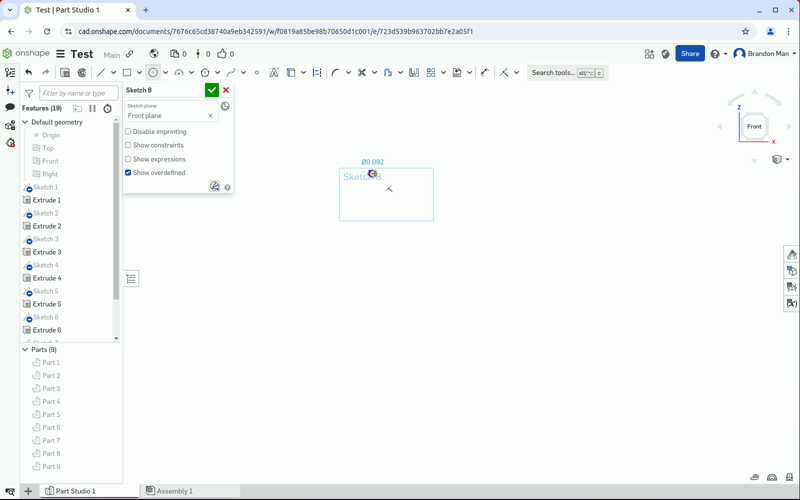
scroll(6)
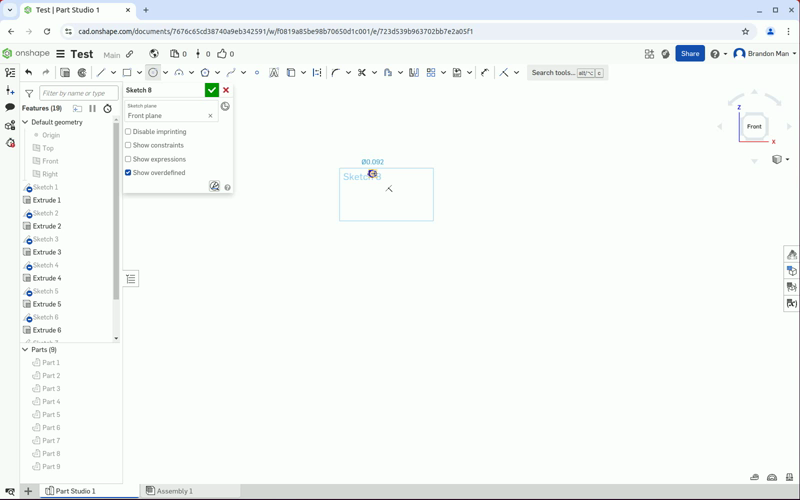
scroll(6)
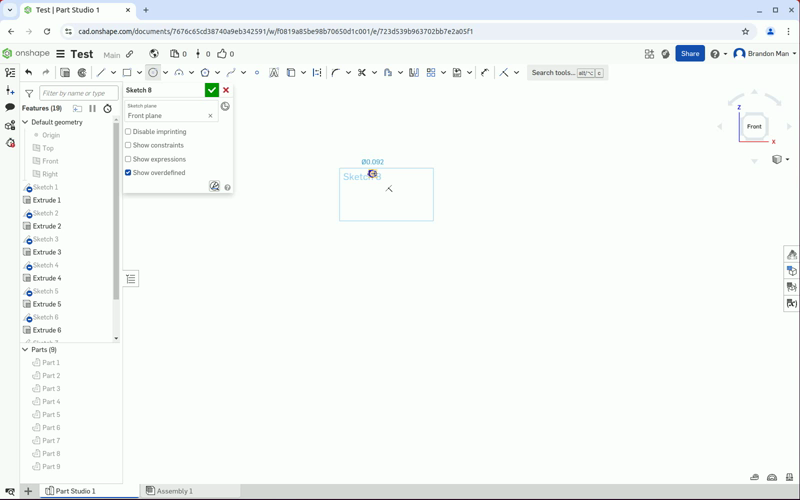
scroll(6)
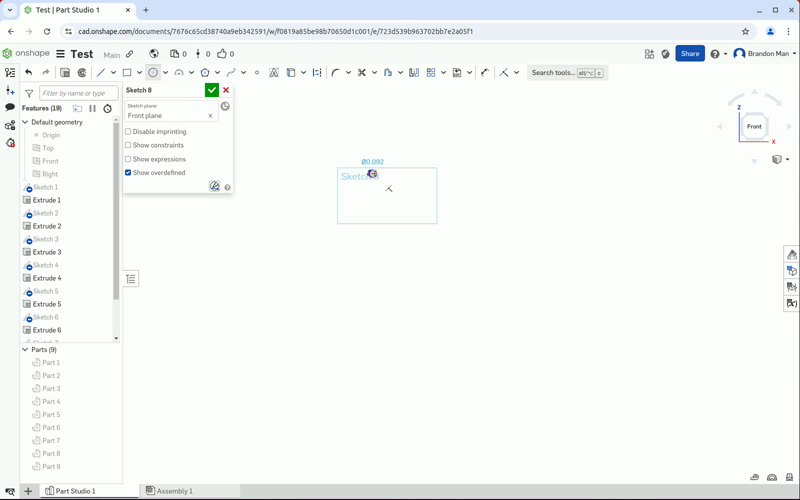
scroll(6)
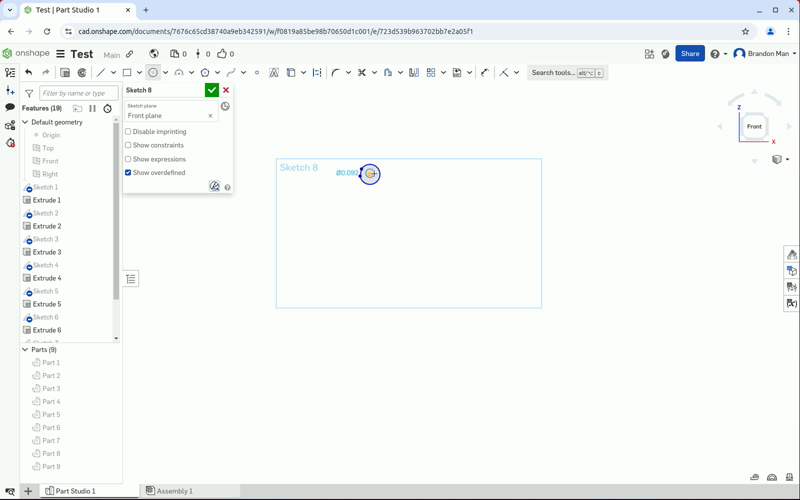
scroll(6)
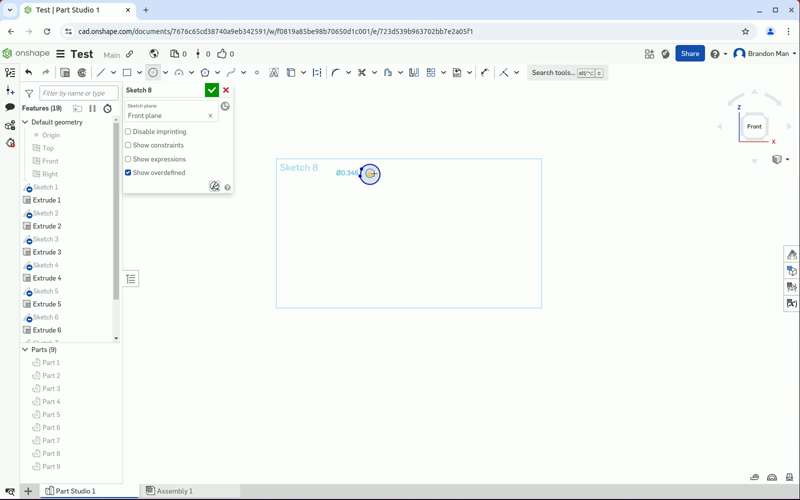
scroll(6)
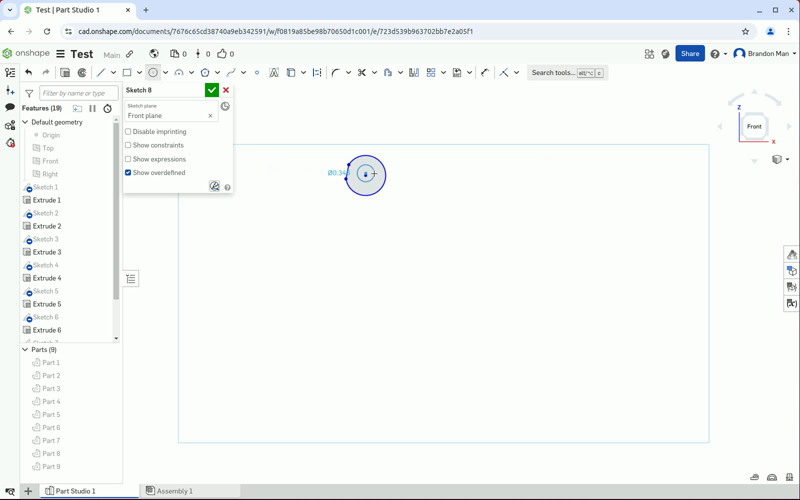
scroll(6)
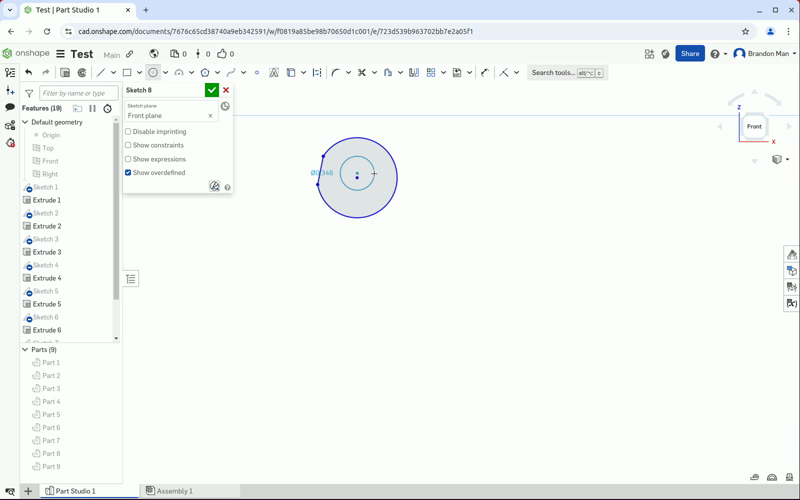
click(374, 173)
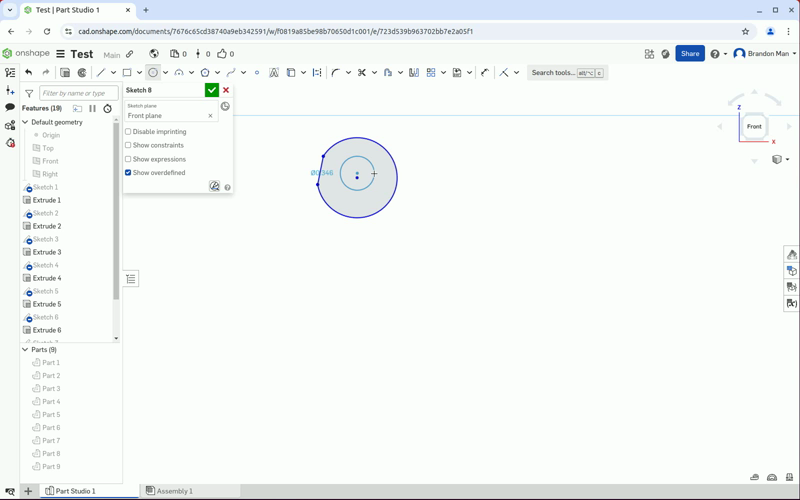
scroll(-6)
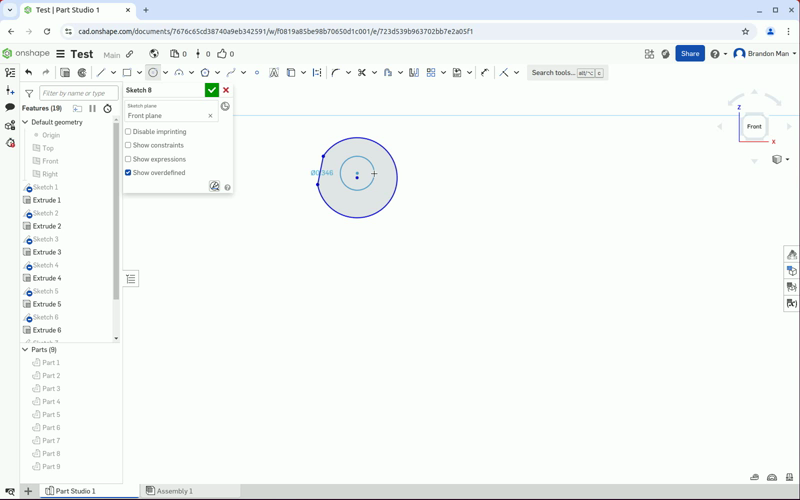
scroll(-6)
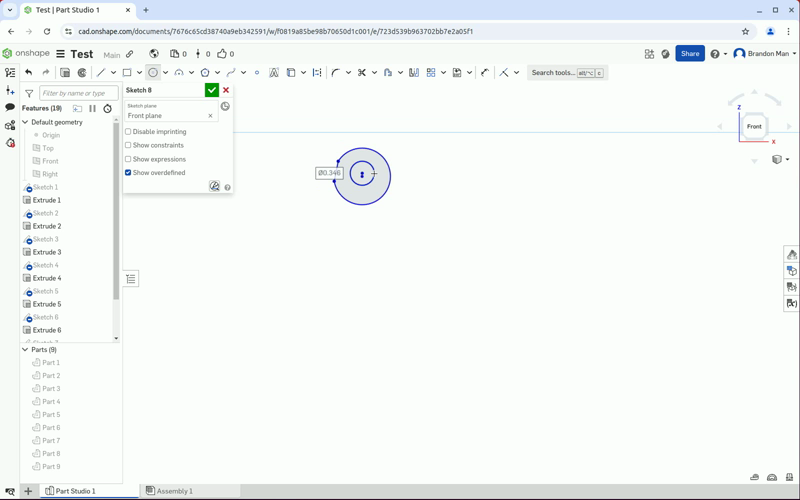
scroll(-6)
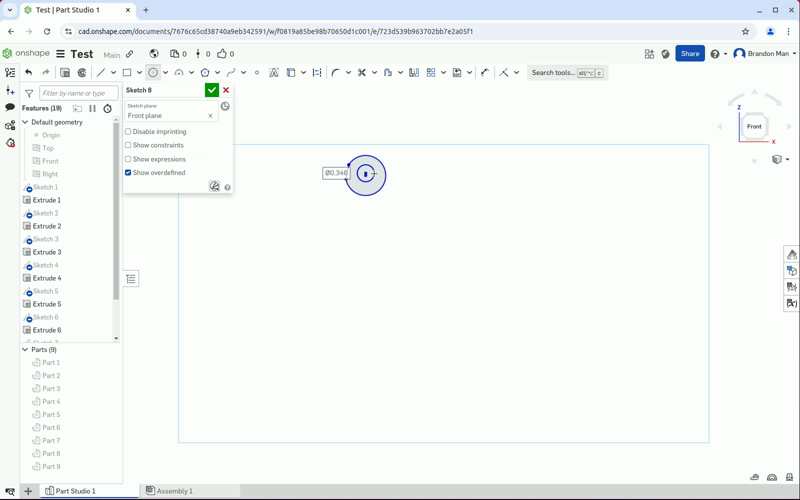
scroll(-6)
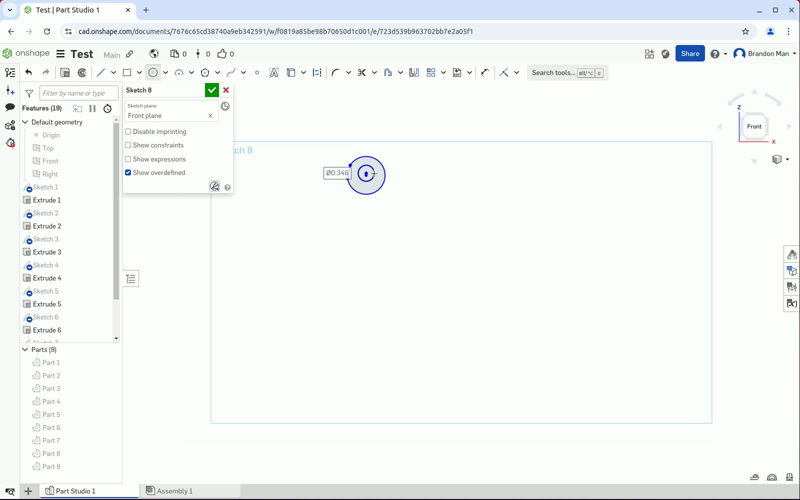
scroll(-6)
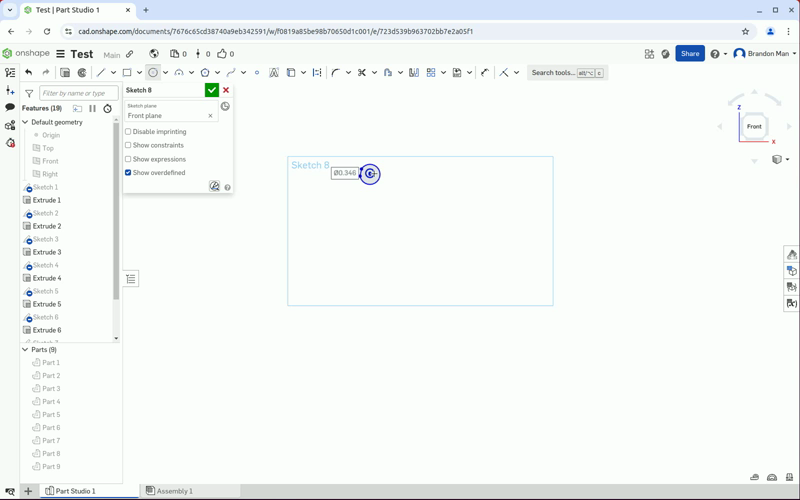
scroll(-6)
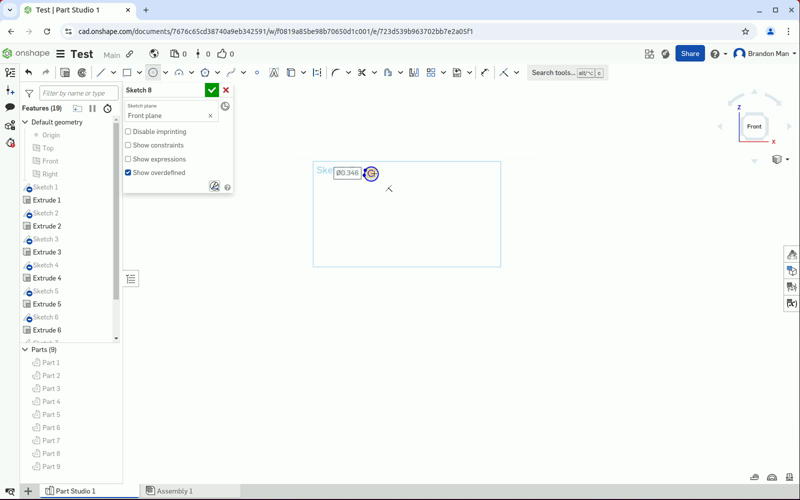
scroll(-6)
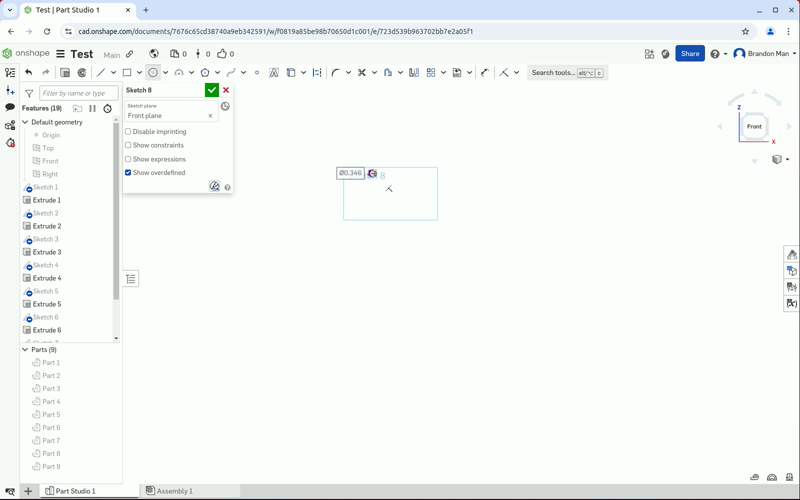
key(esc)
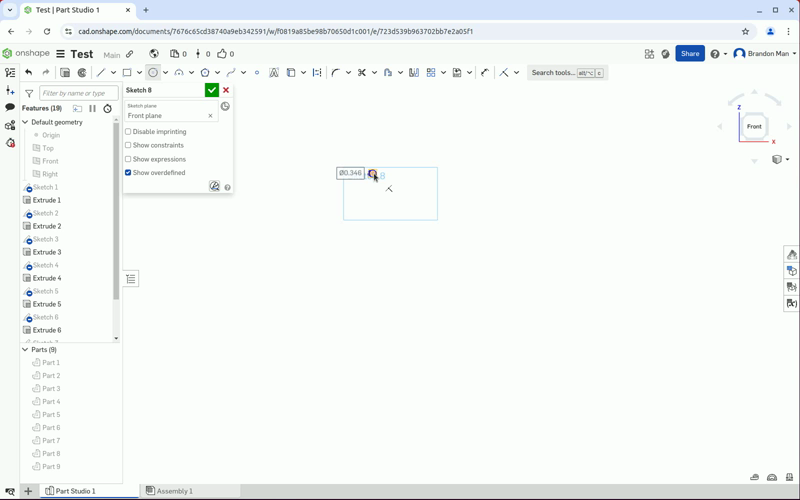
mouse_move(374, 174)
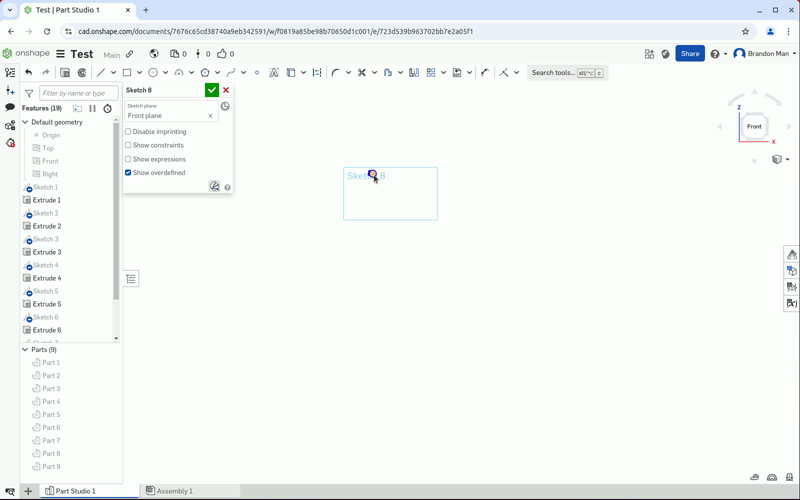
scroll(6)
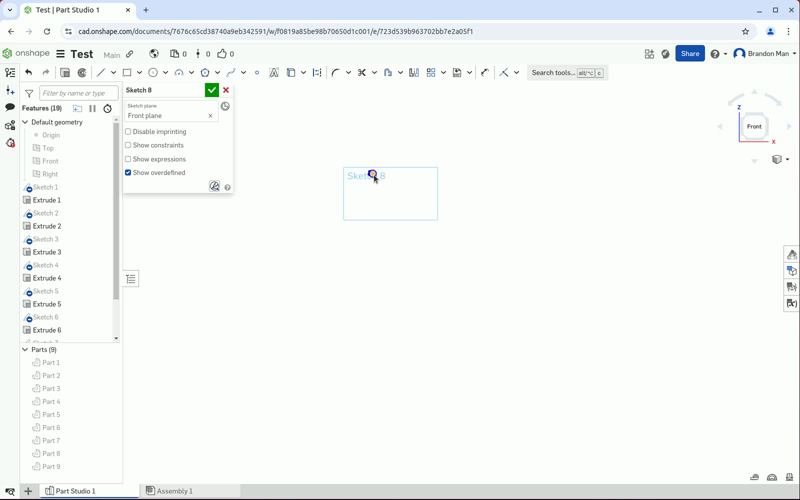
scroll(6)
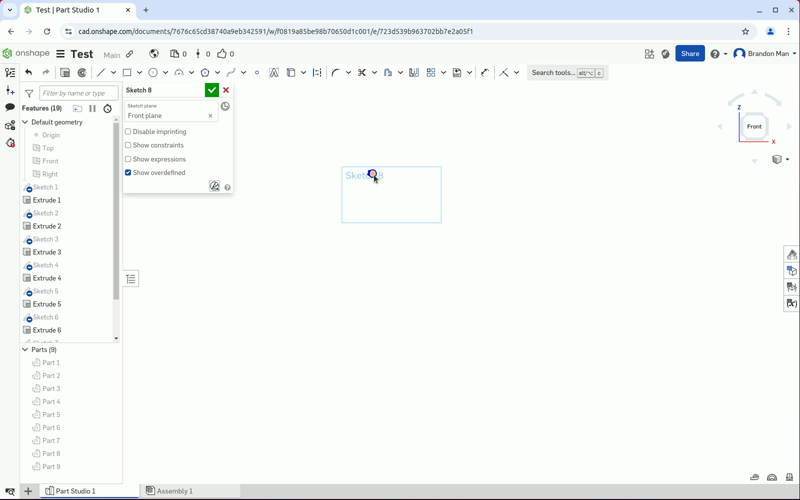
scroll(6)
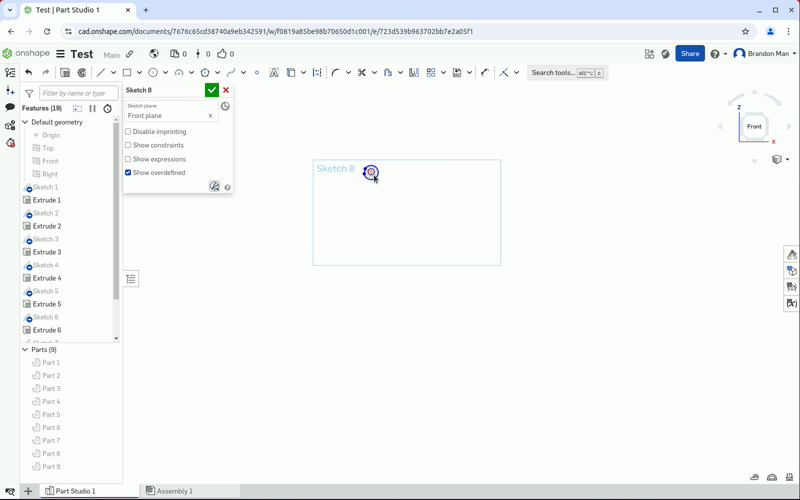
scroll(6)
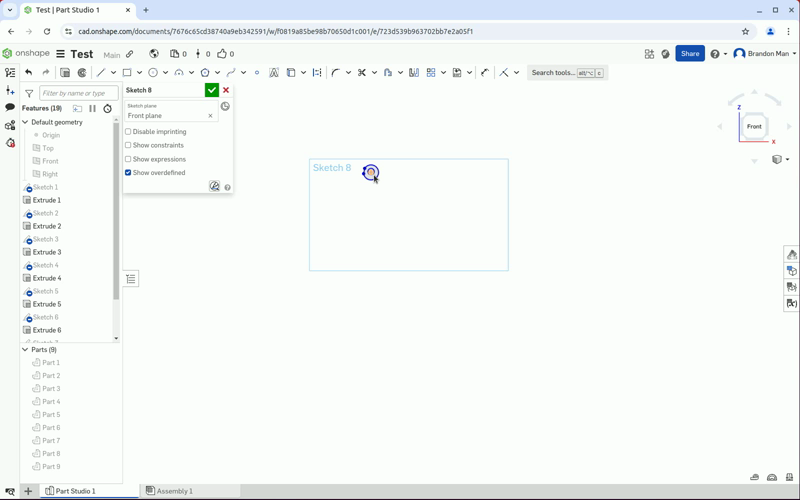
scroll(6)
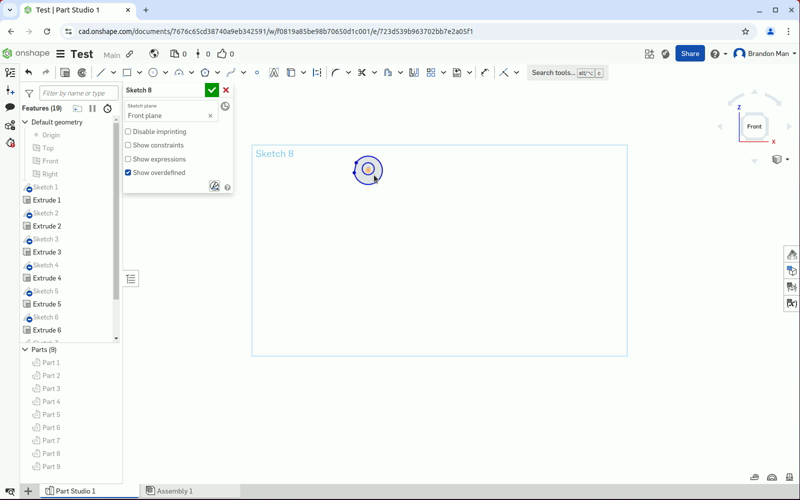
scroll(6)
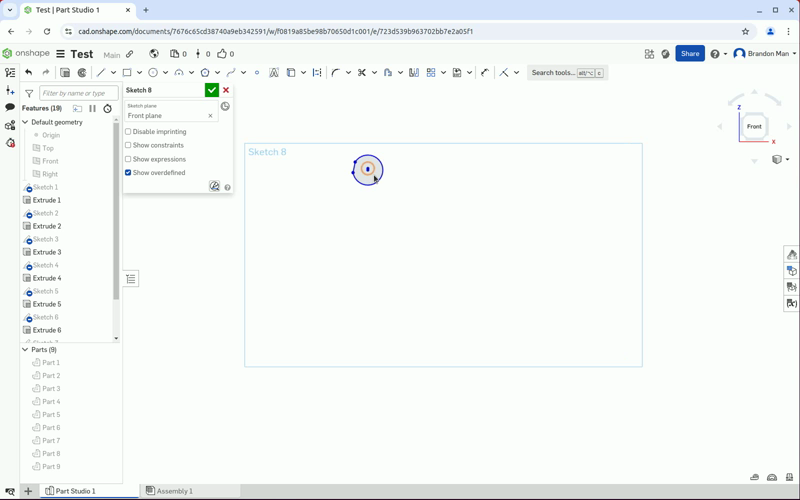
scroll(6)
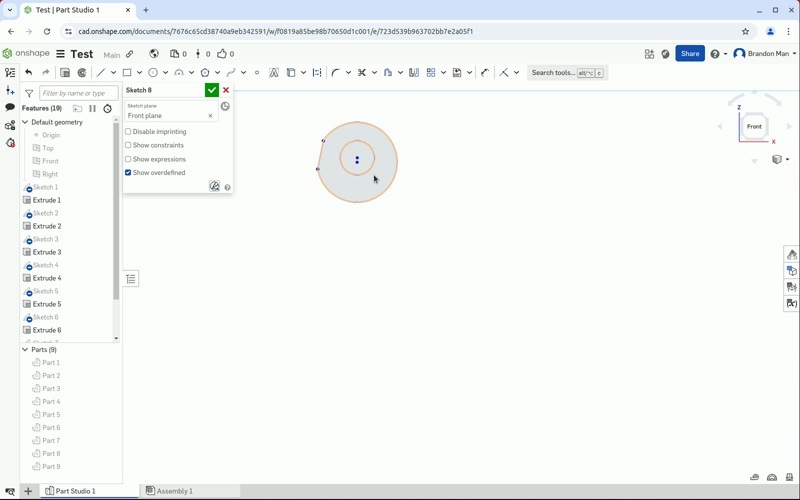
click(374, 174)
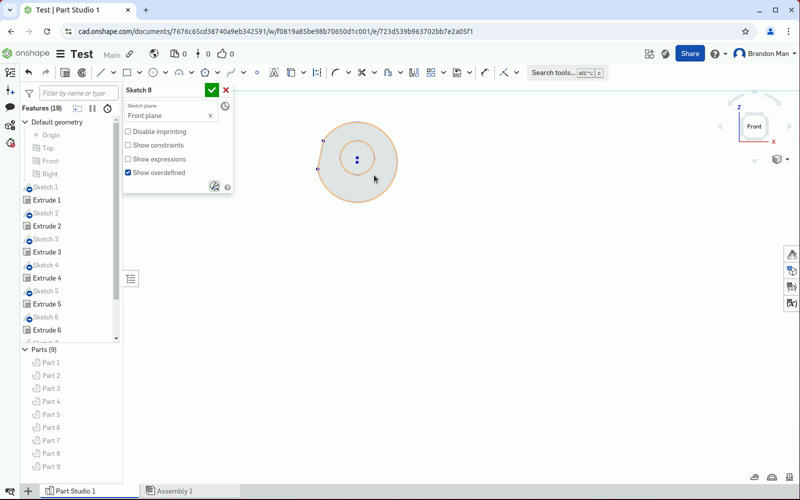
scroll(-6)
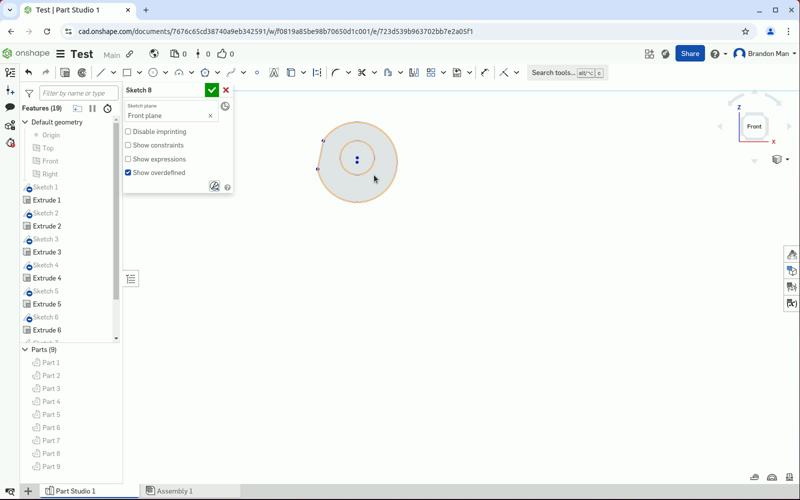
scroll(-6)
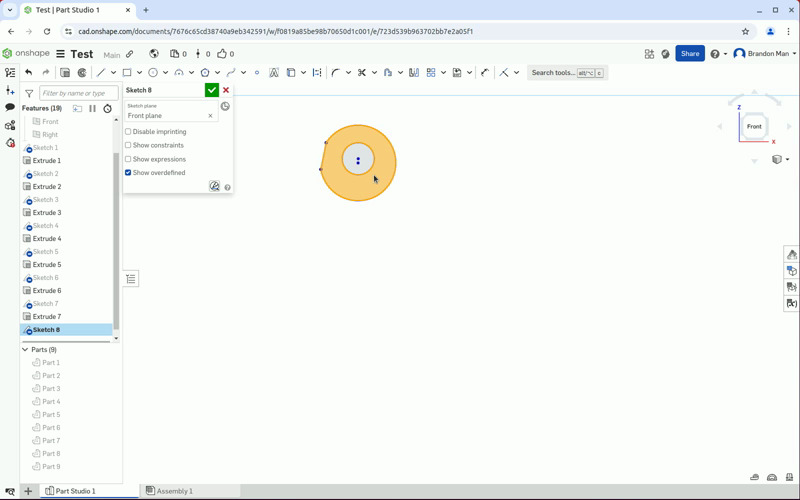
scroll(-6)
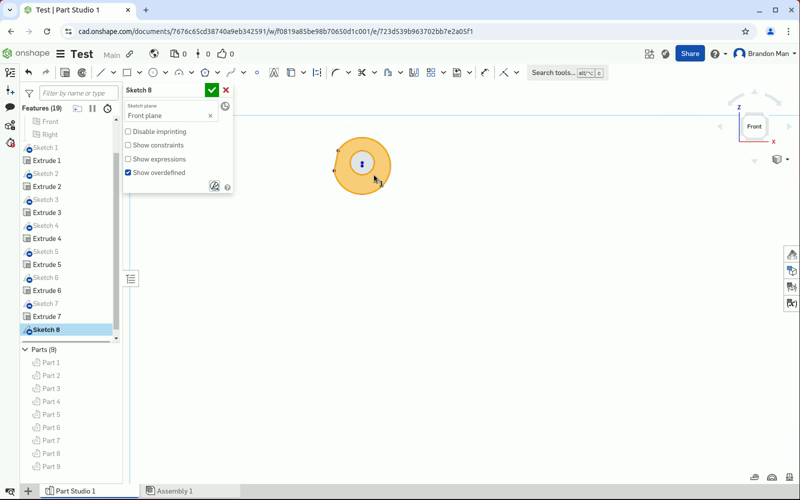
scroll(-6)
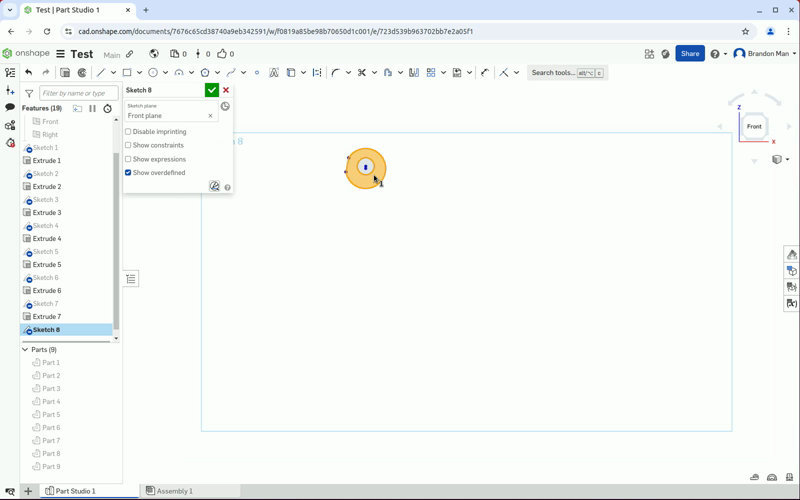
scroll(-6)
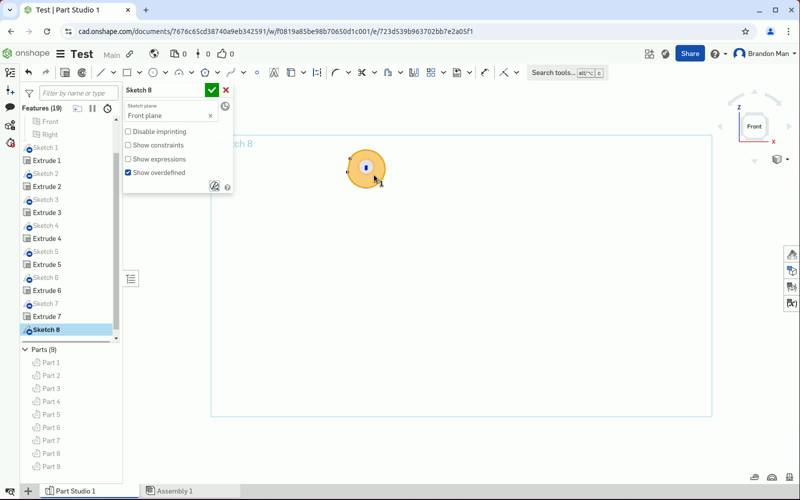
scroll(-6)
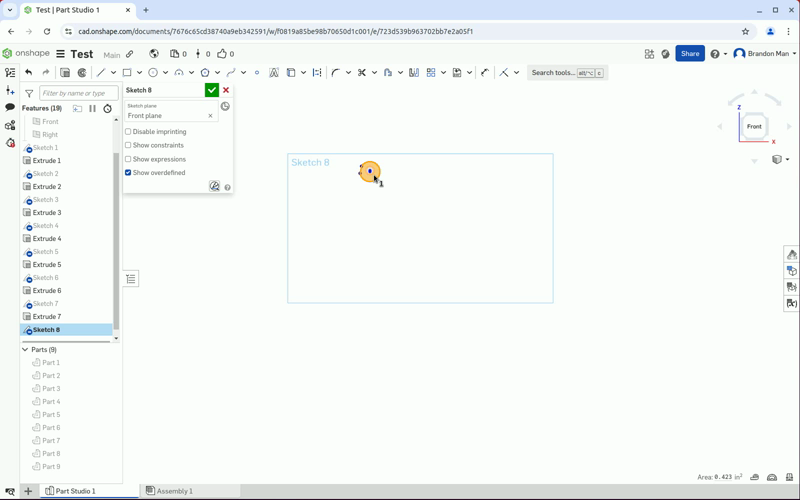
scroll(-6)
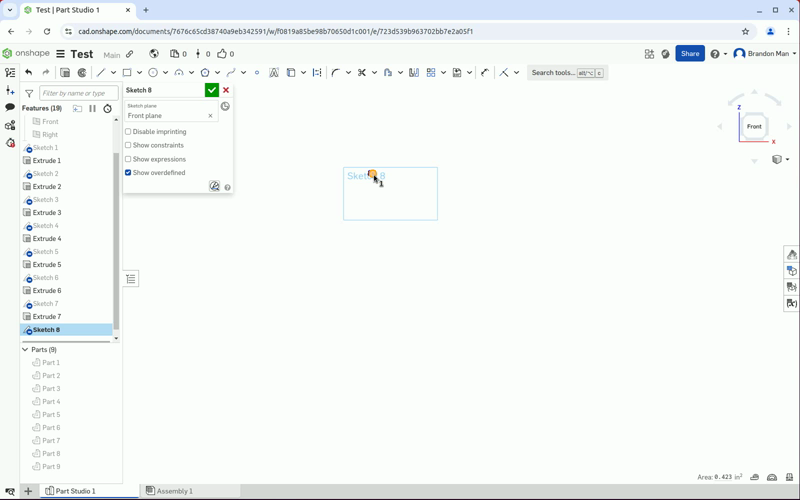
mouse_move(73, 352)
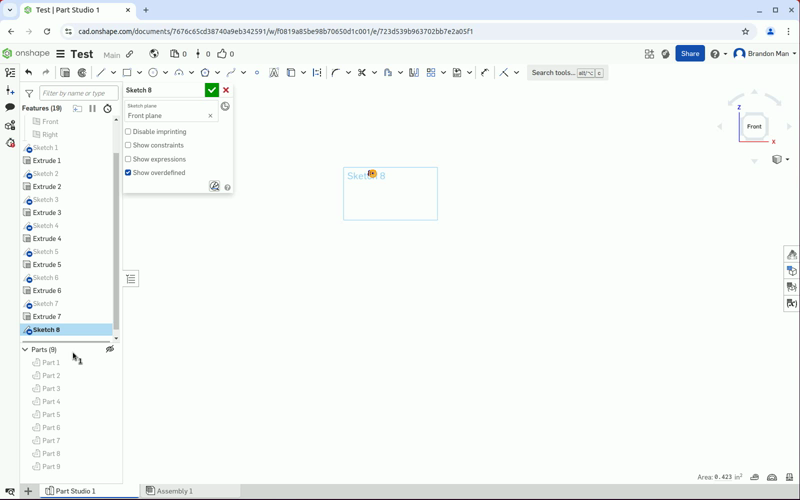
key(shift+y)
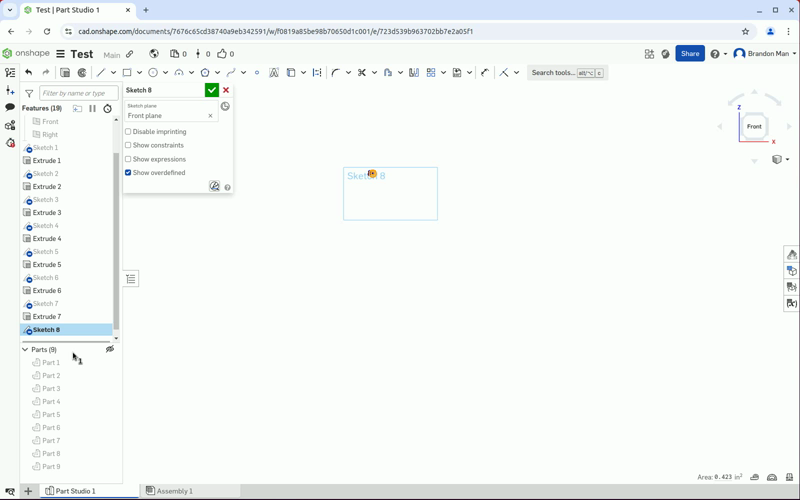
key(shift+e)
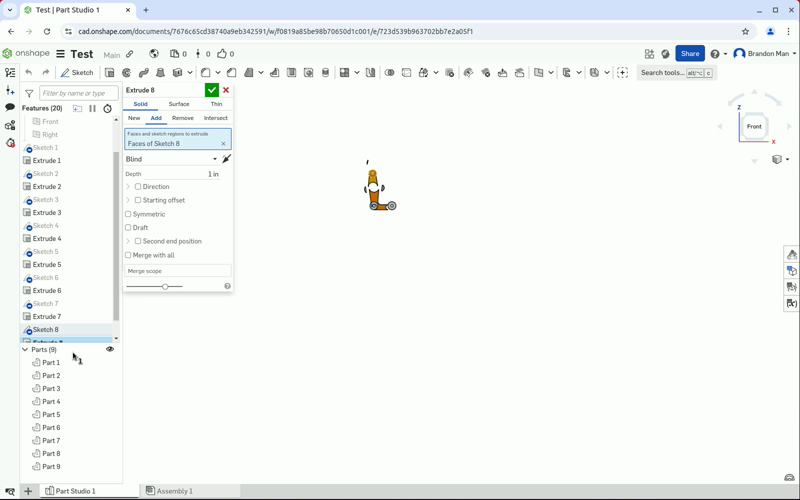
mouse_move(143, 106)
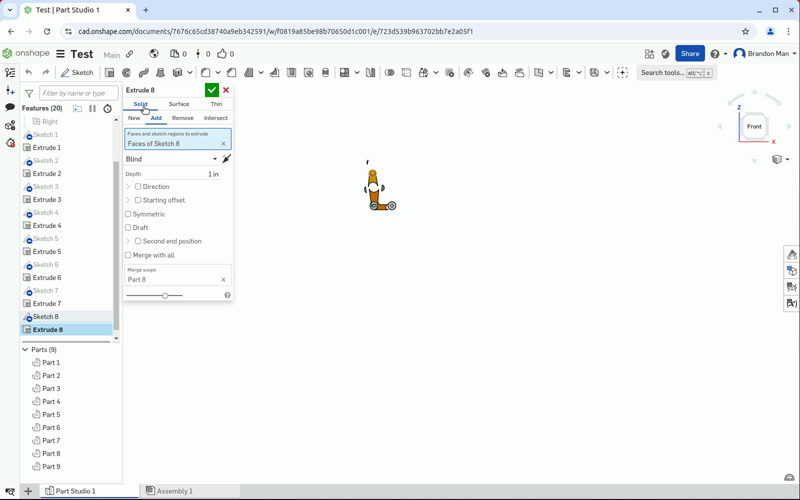
click(143, 106)
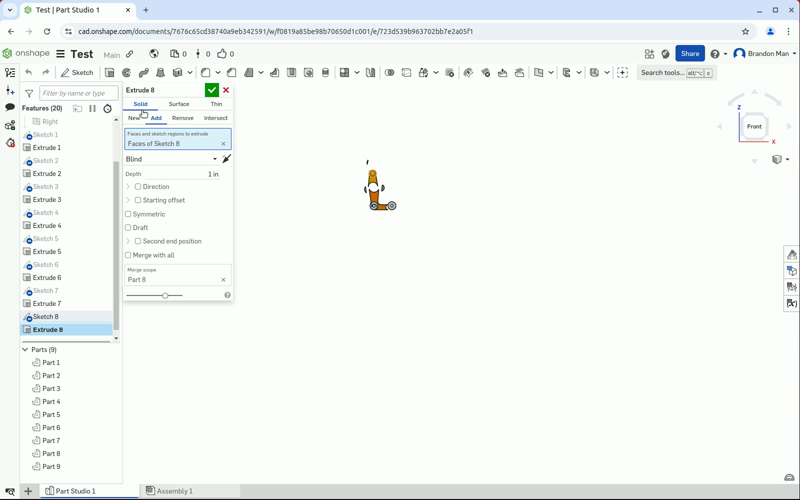
mouse_move(137, 120)
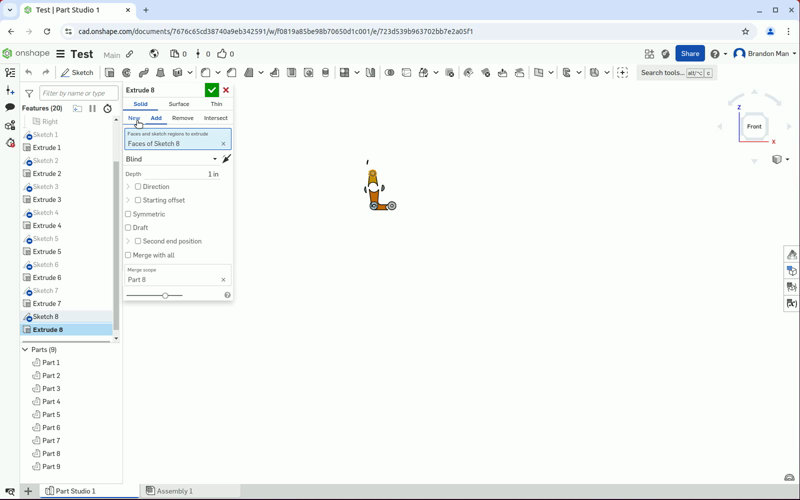
click(137, 120)
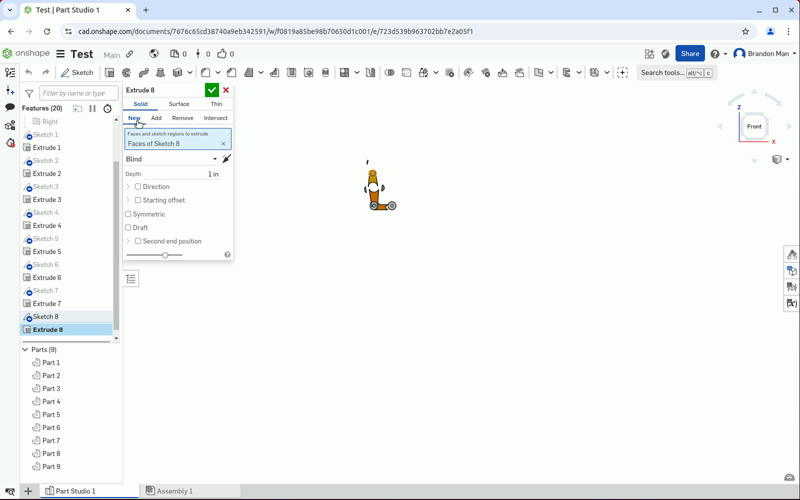
key(tab, 4)
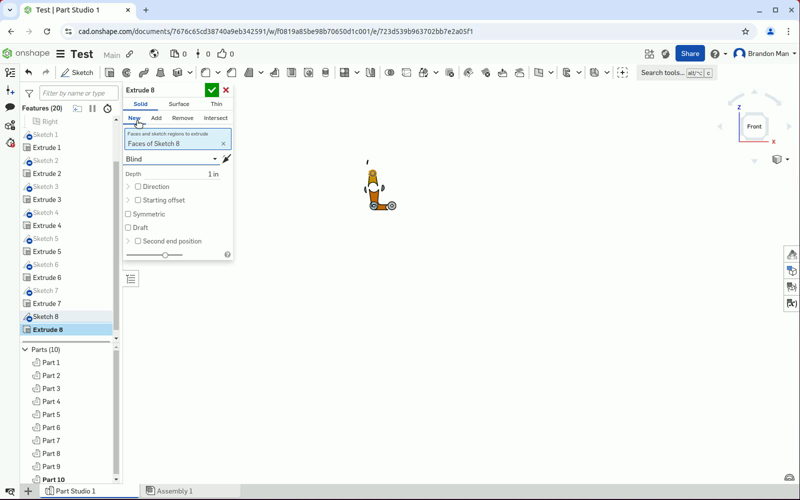
text(0.241)
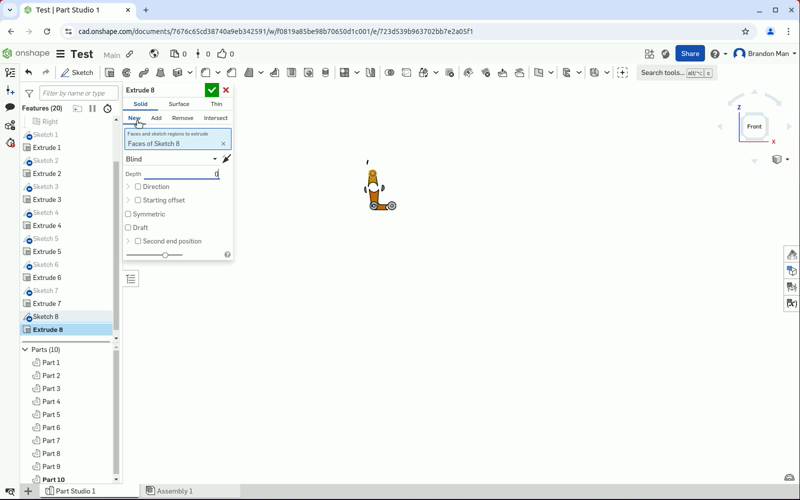
key(enter)
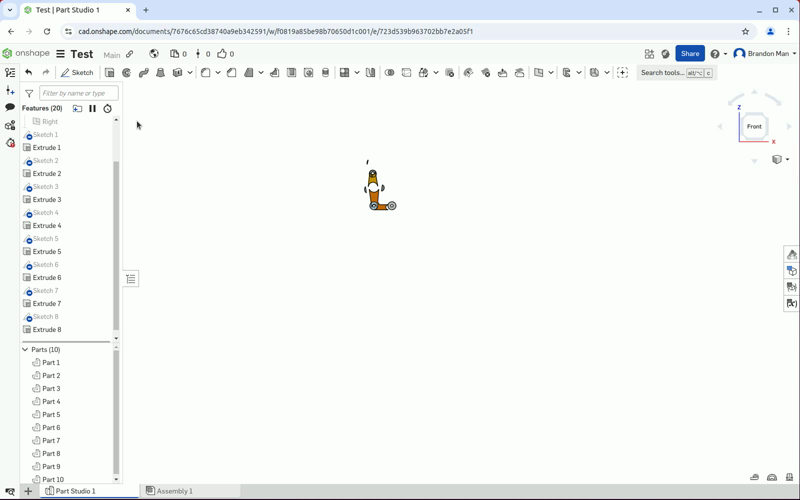
key(shift+h)
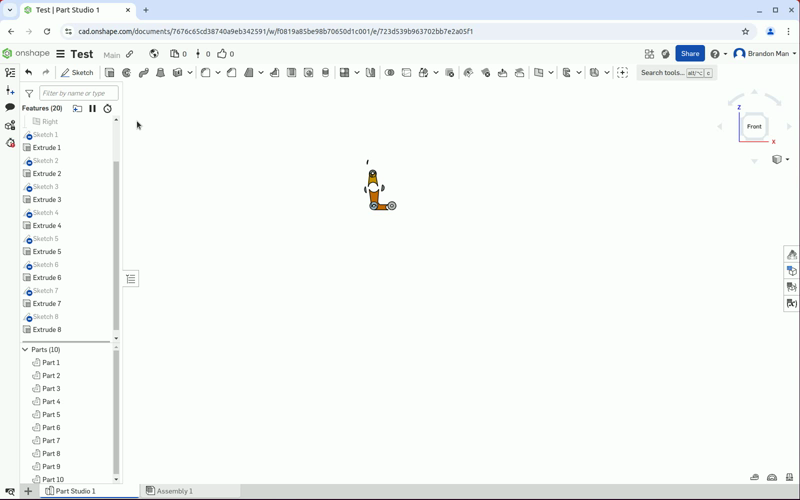
key(shift+h)
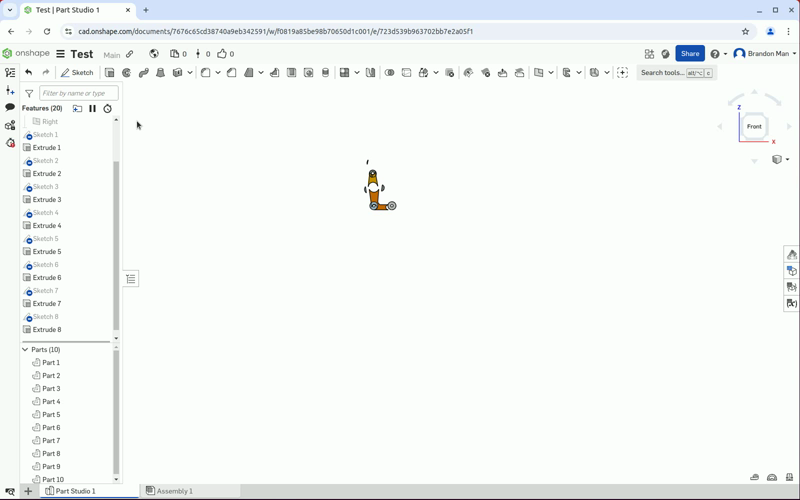
mouse_move(69, 137)
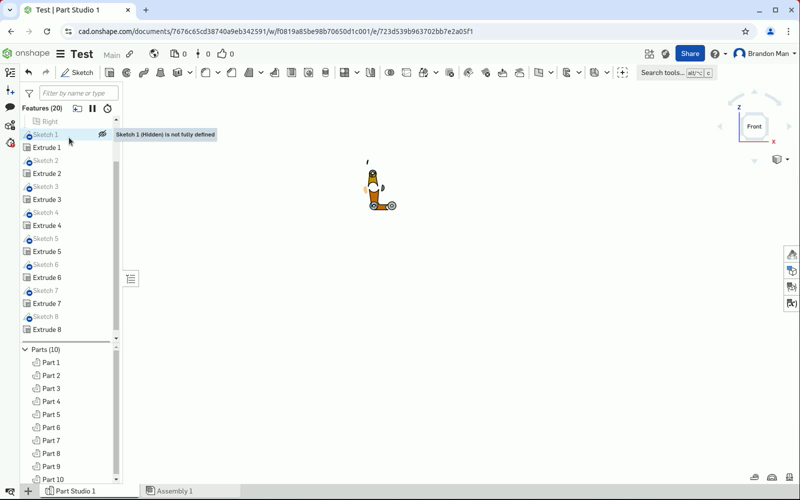
click(69, 137)
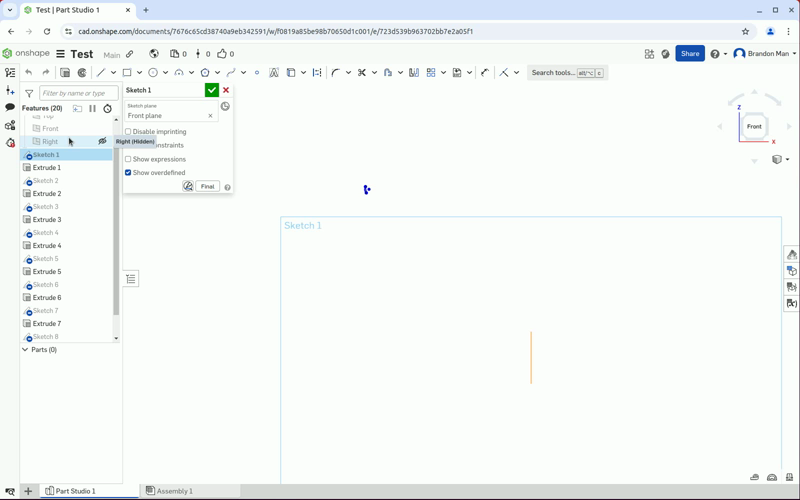
mouse_move(229, 92)
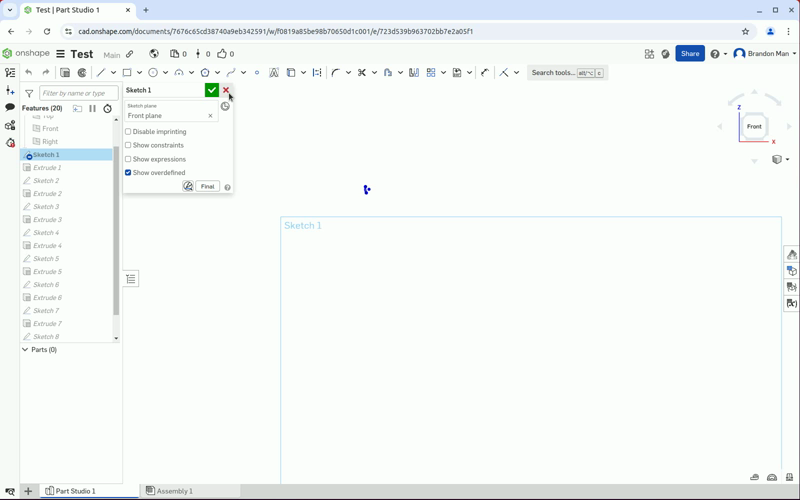
click(229, 92)
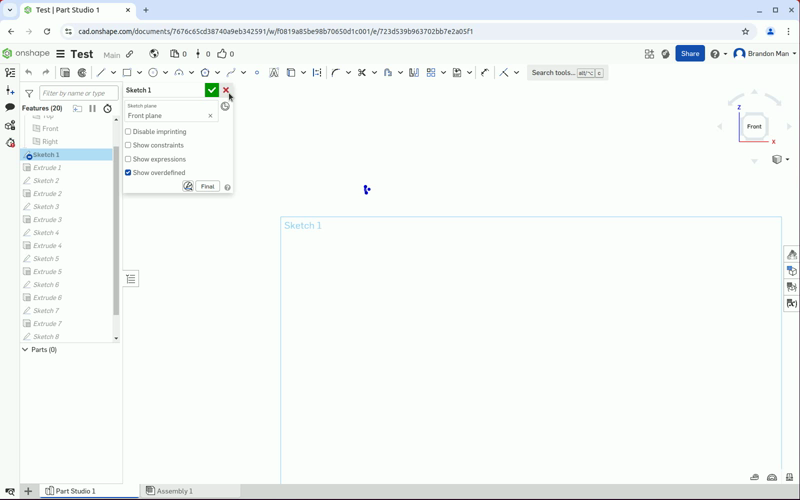
key(shift+s)
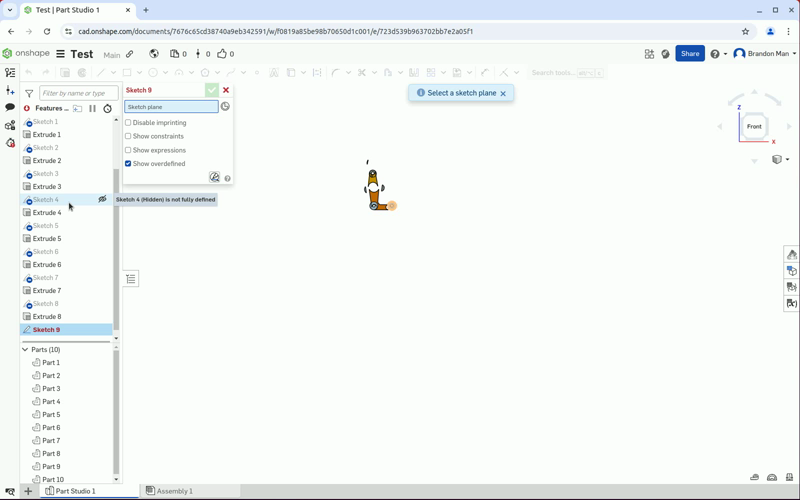
scroll(3)
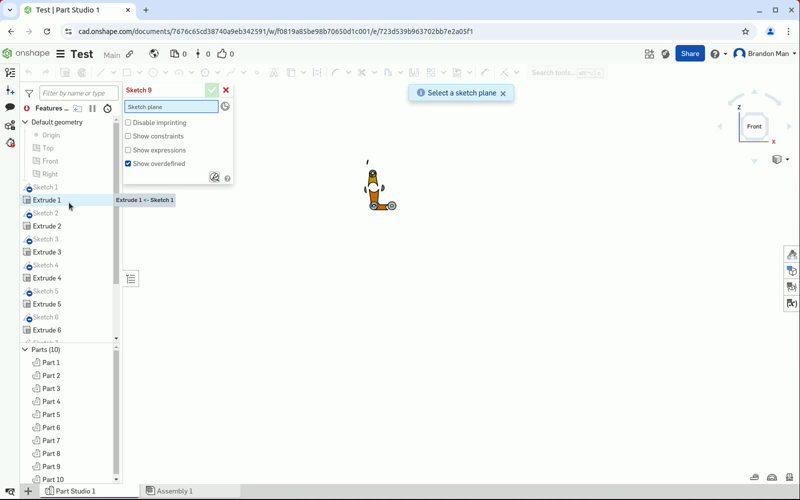
mouse_move(69, 163)
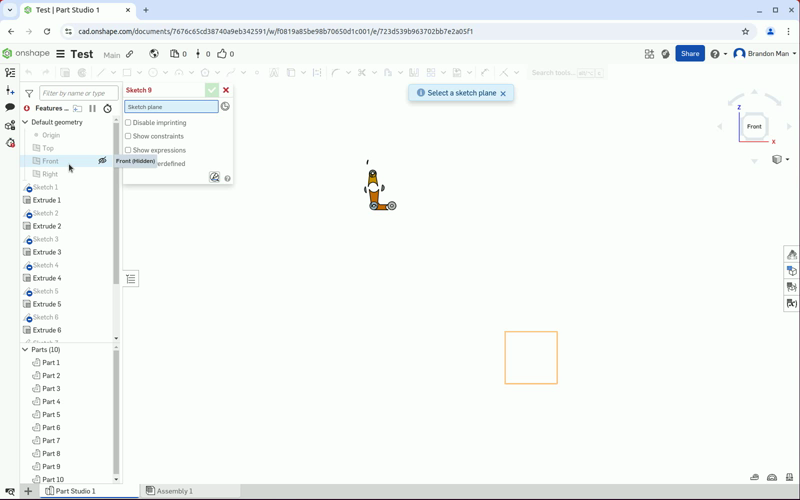
click(69, 163)
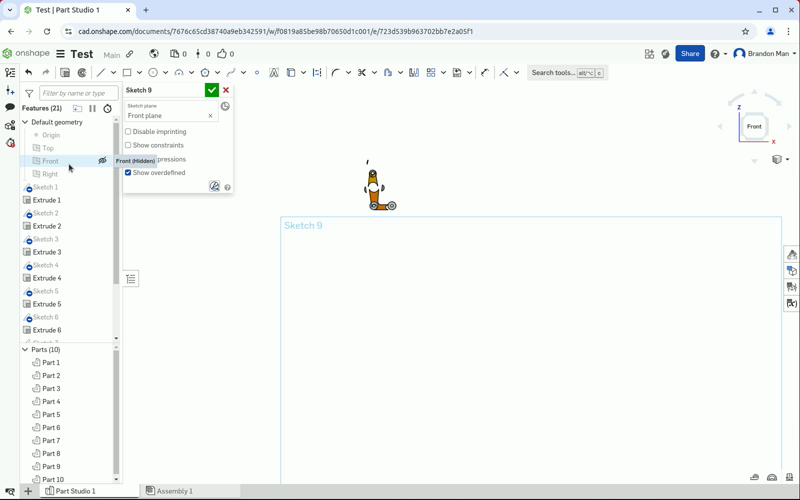
mouse_move(69, 352)
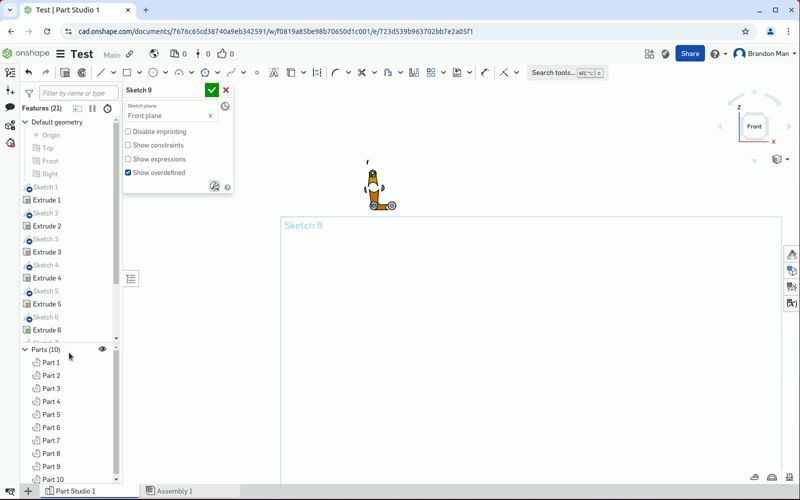
key(y)
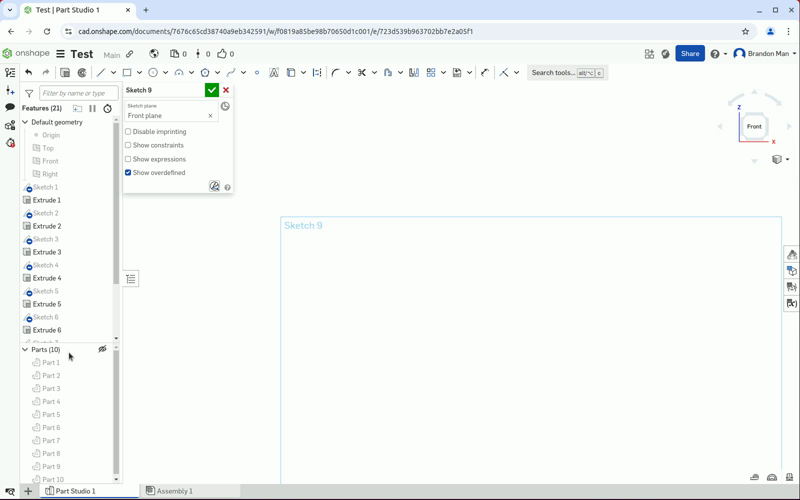
key(l)
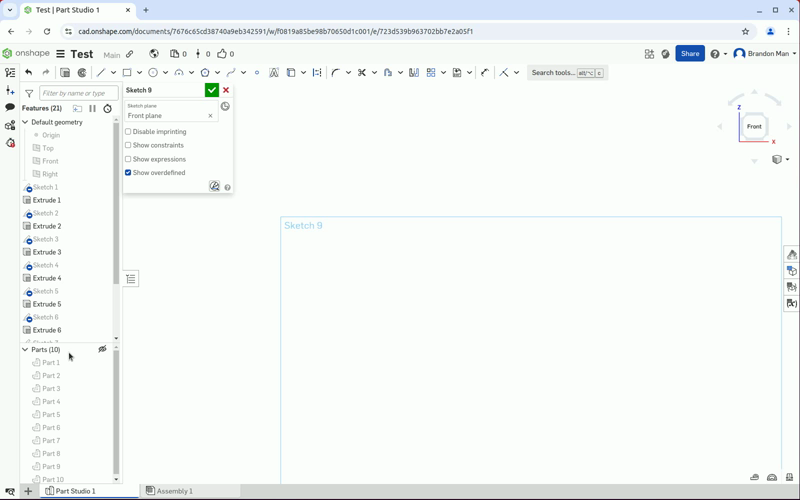
key_down(shift)
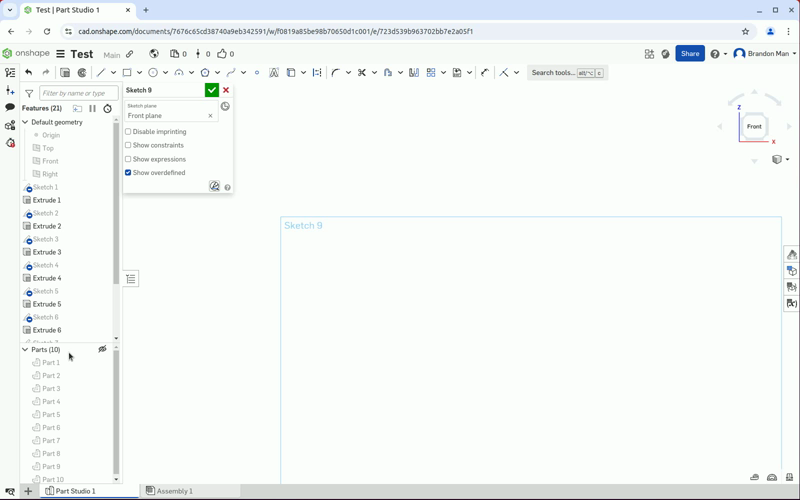
mouse_move(368, 186)
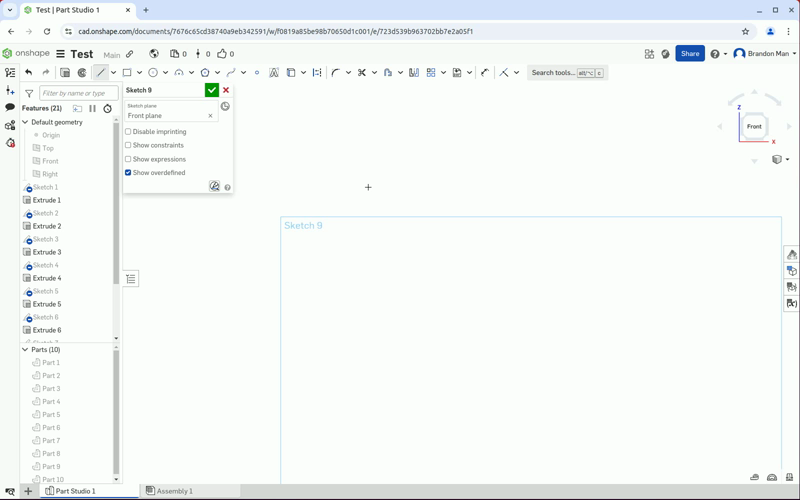
click(368, 186)
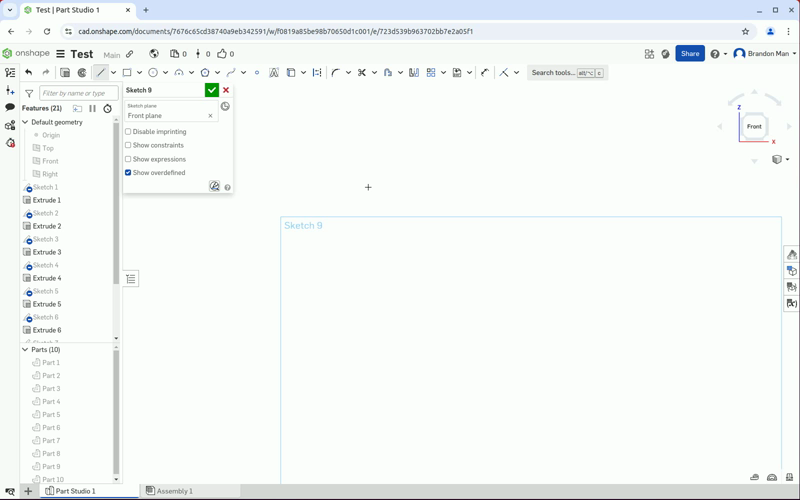
key_up(shift)
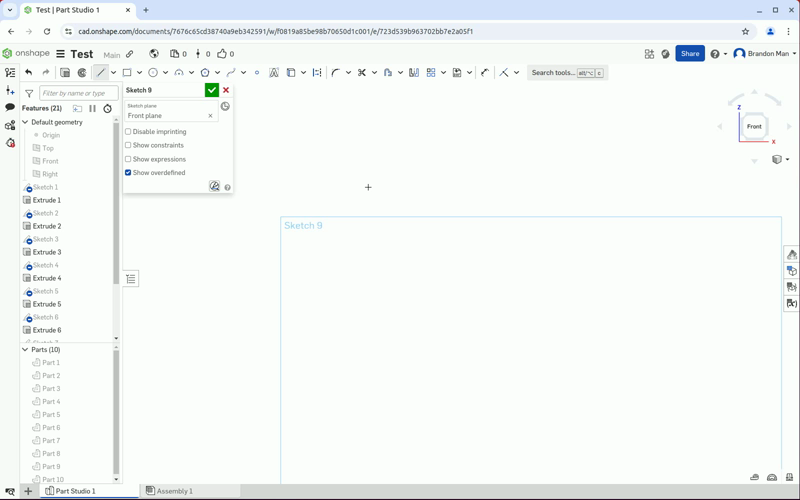
key_down(shift)
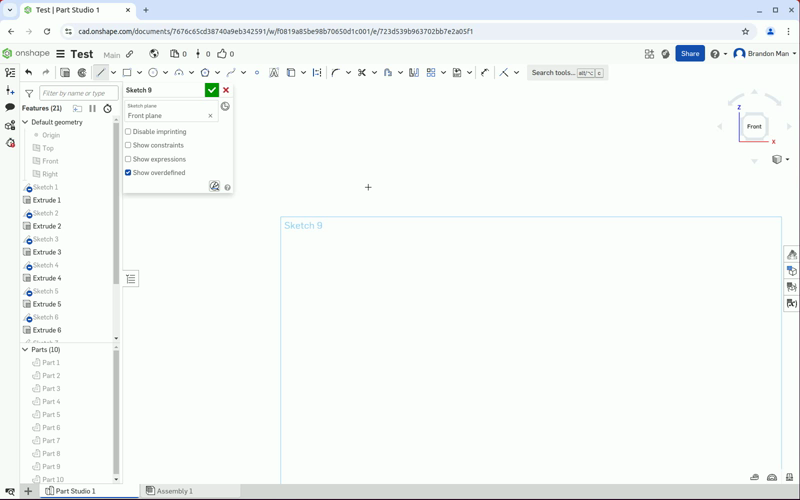
mouse_move(398, 186)
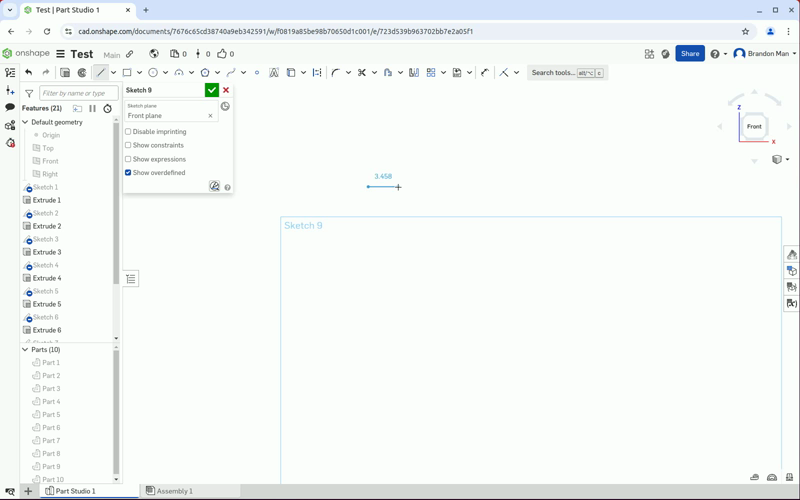
mouse_move(368, 189)
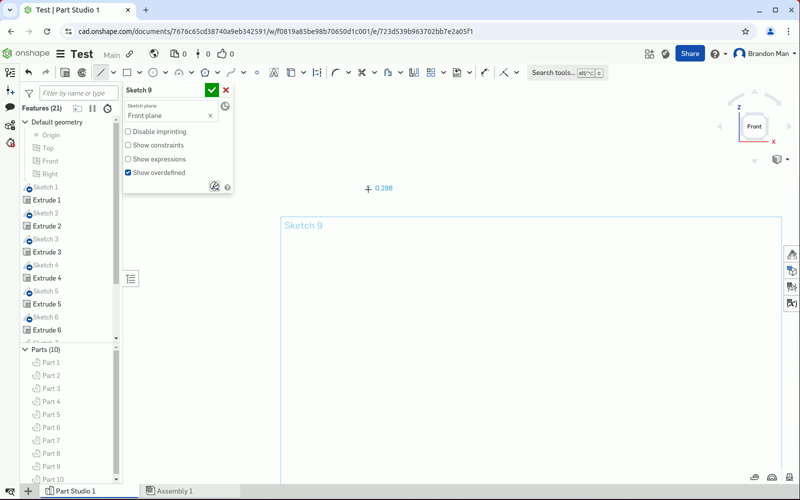
scroll(6)
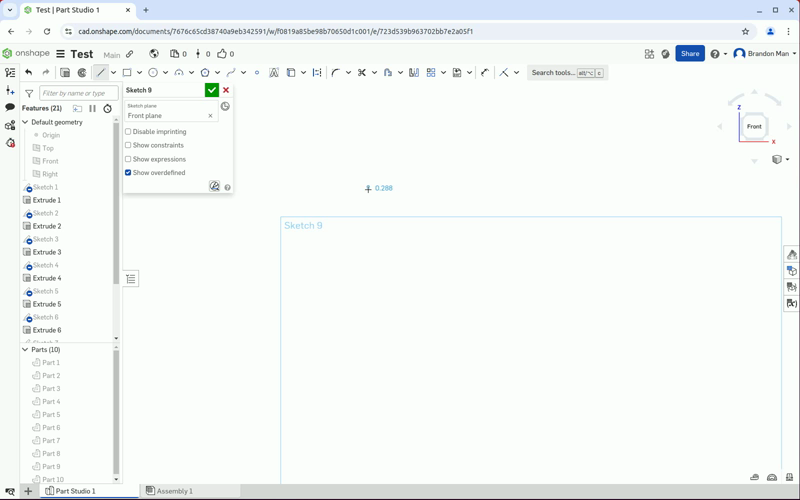
scroll(6)
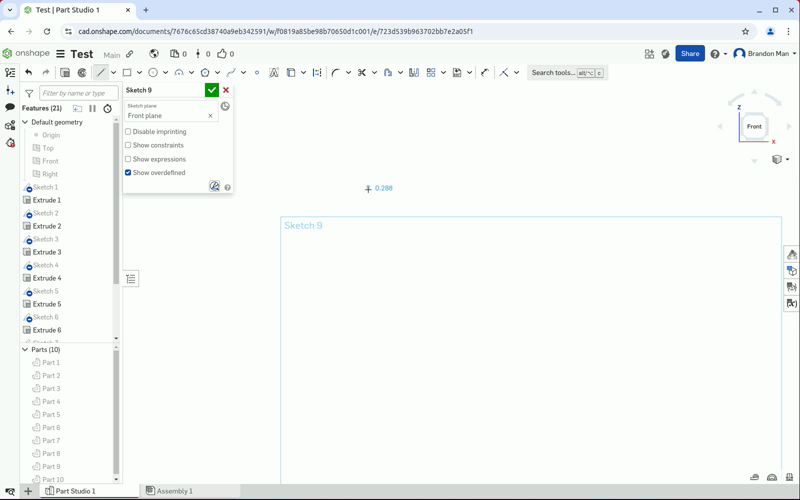
scroll(6)
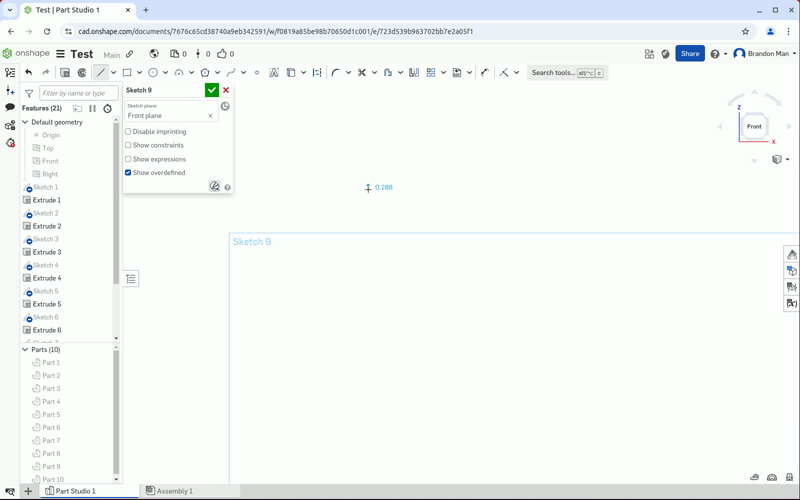
scroll(6)
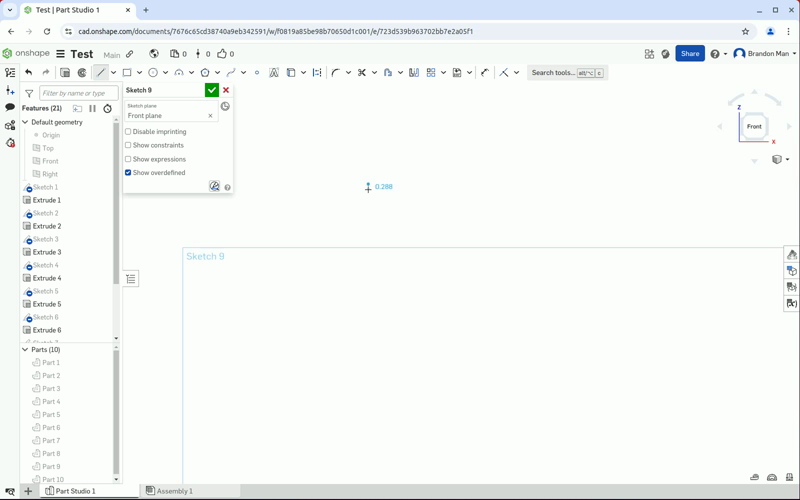
scroll(6)
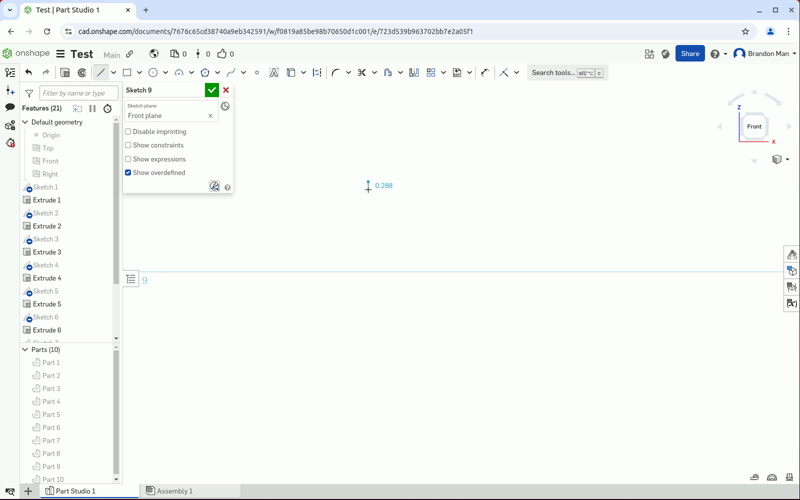
scroll(6)
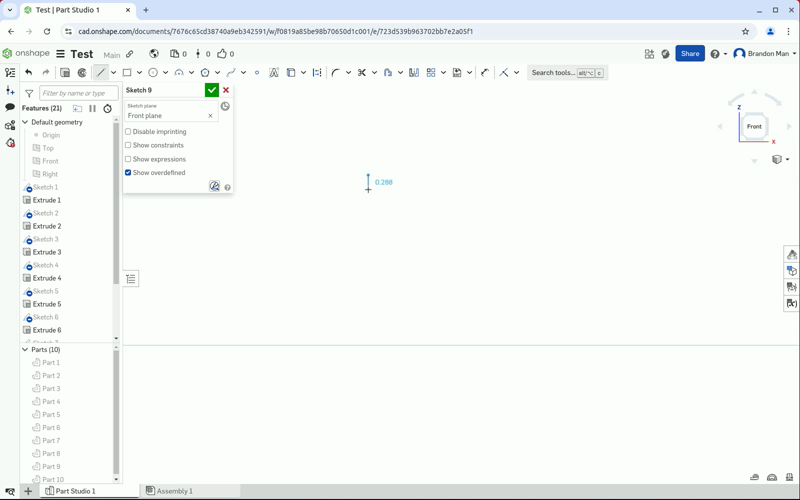
scroll(6)
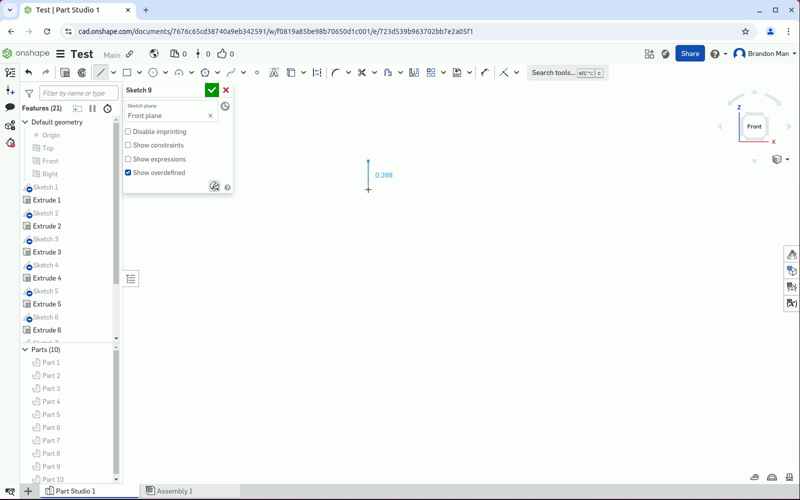
click(368, 189)
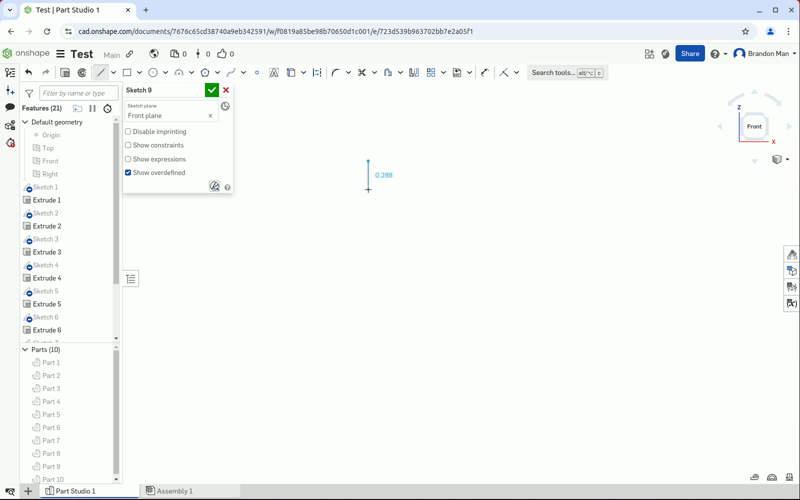
scroll(-6)
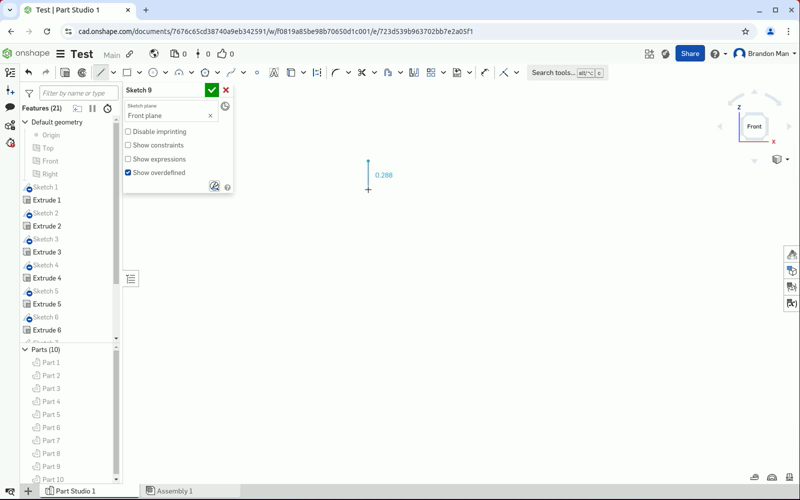
scroll(-6)
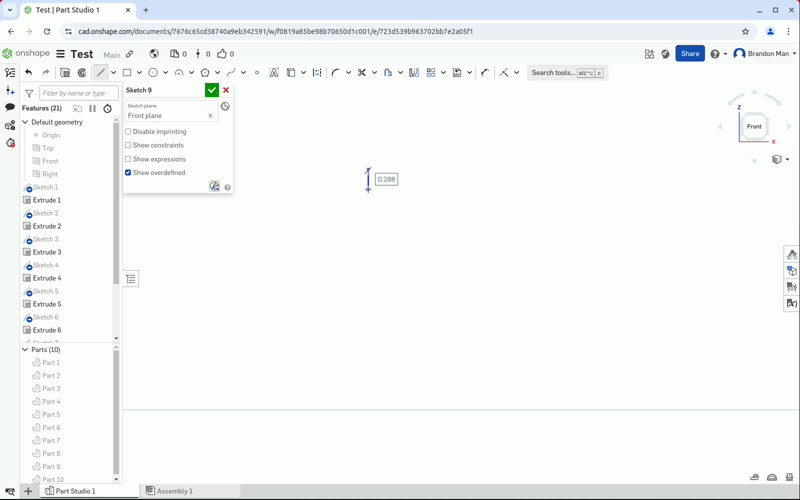
scroll(-6)
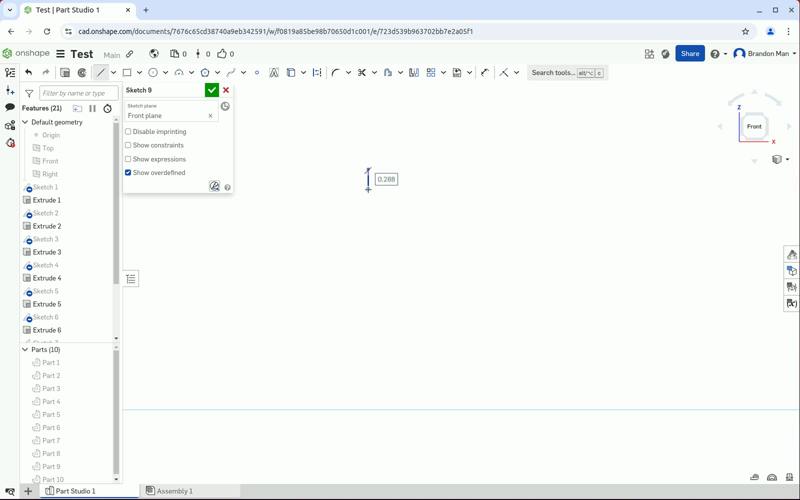
scroll(-6)
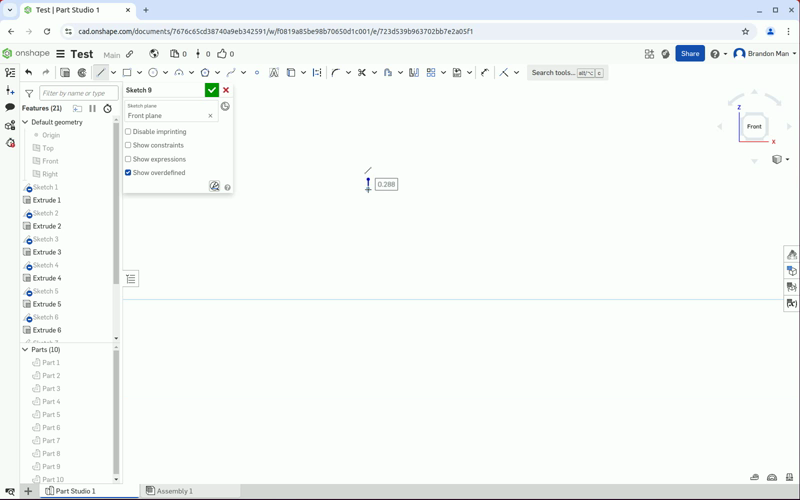
scroll(-6)
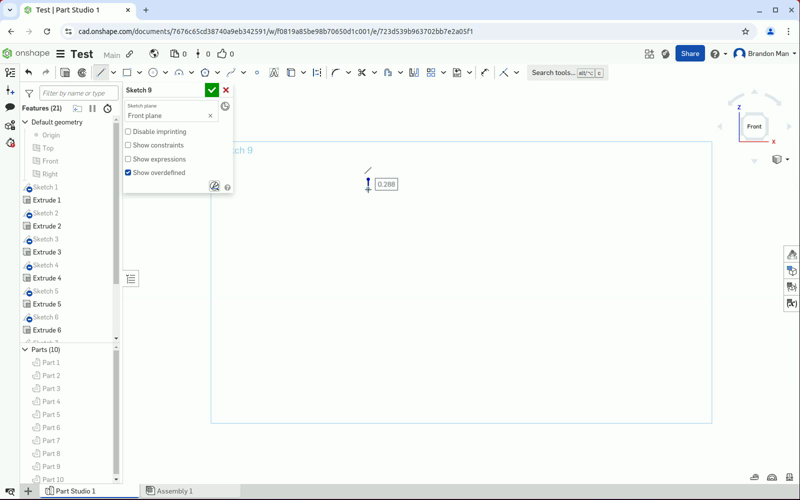
scroll(-6)
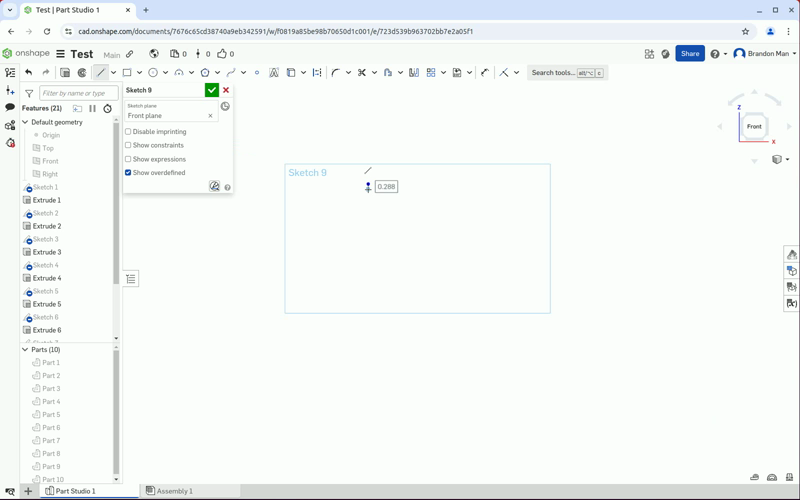
scroll(-6)
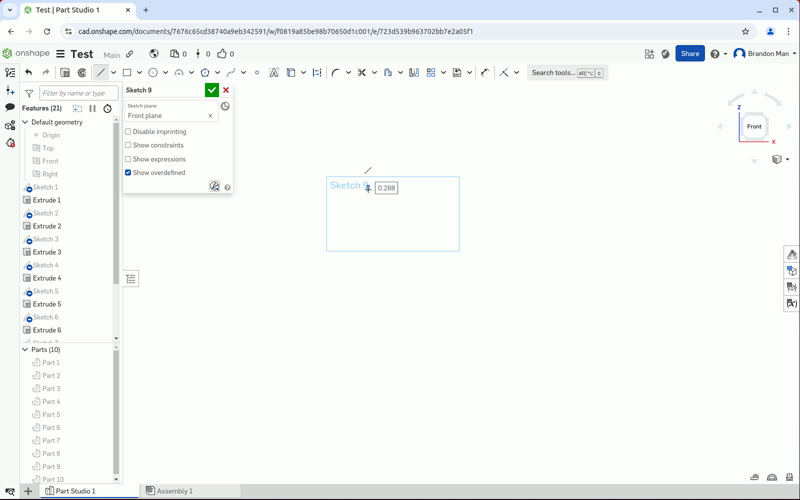
key_up(shift)
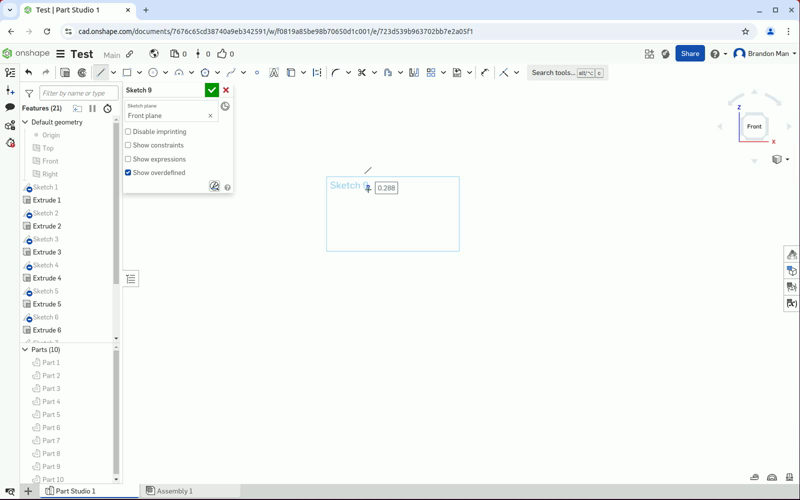
key(esc)
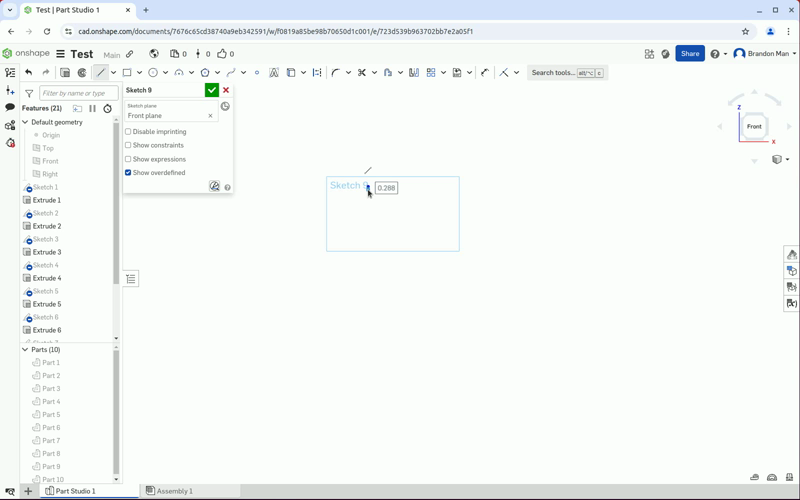
key(a)
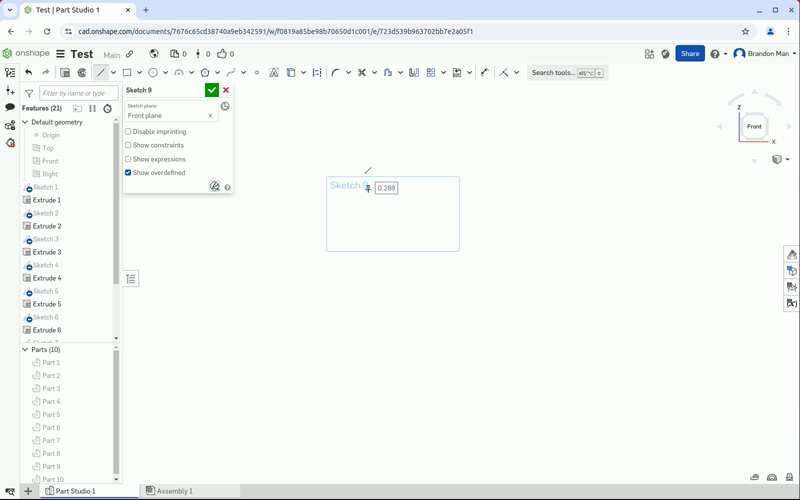
mouse_move(368, 189)
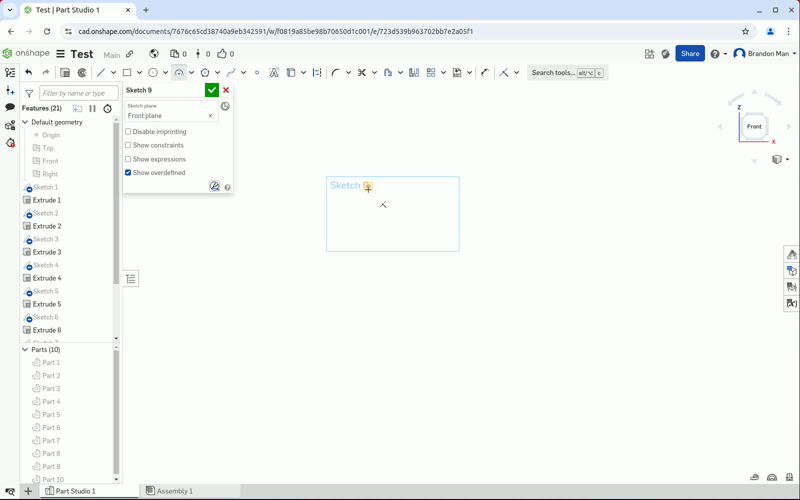
scroll(6)
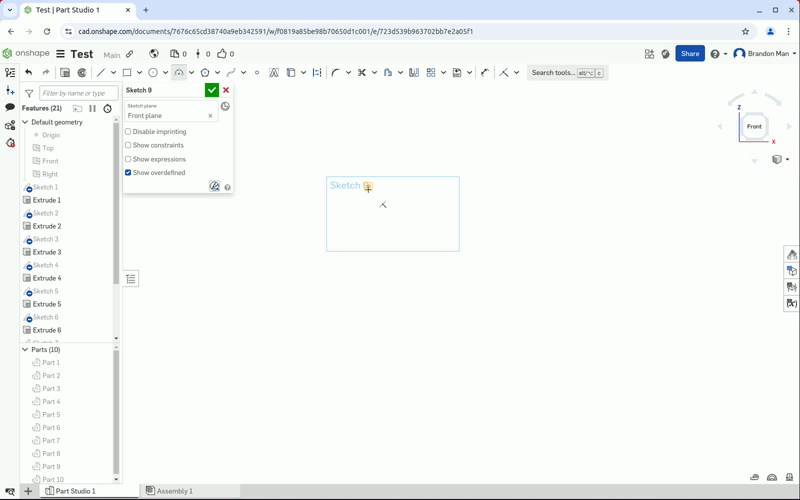
scroll(6)
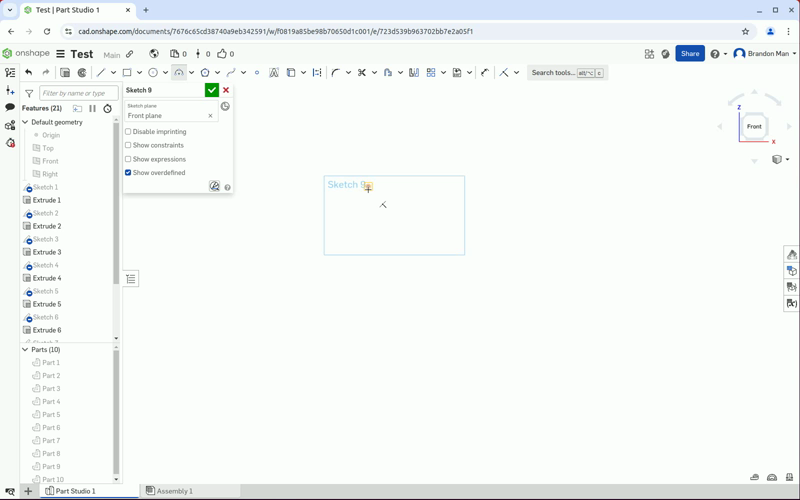
scroll(6)
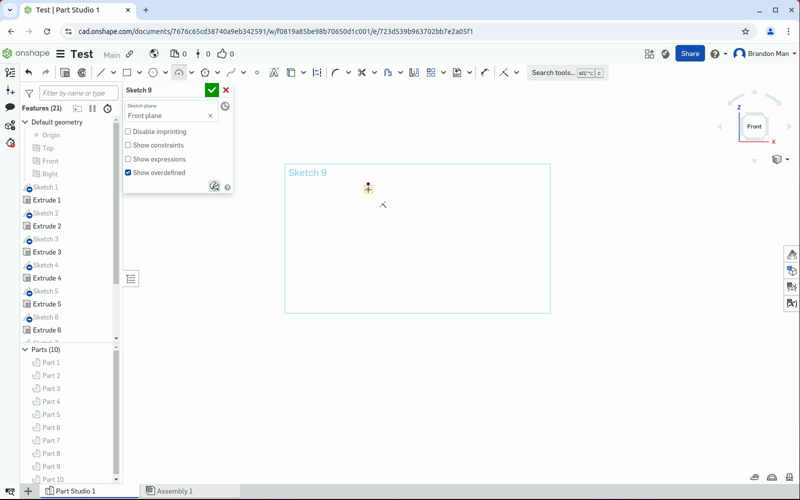
scroll(6)
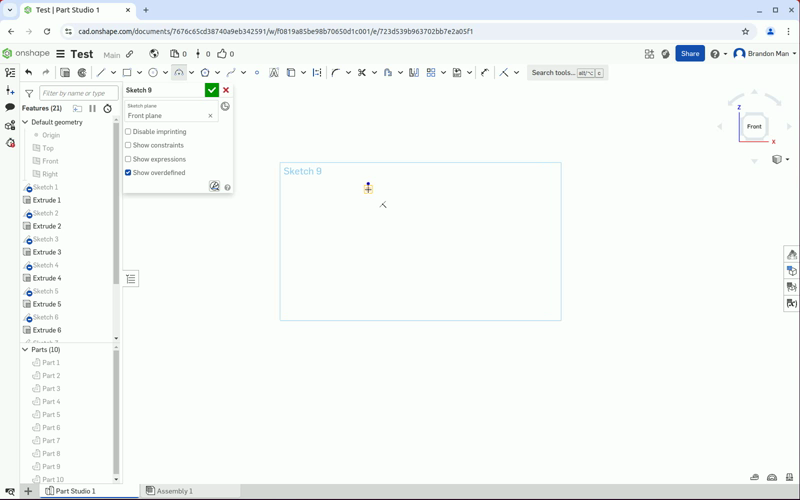
scroll(6)
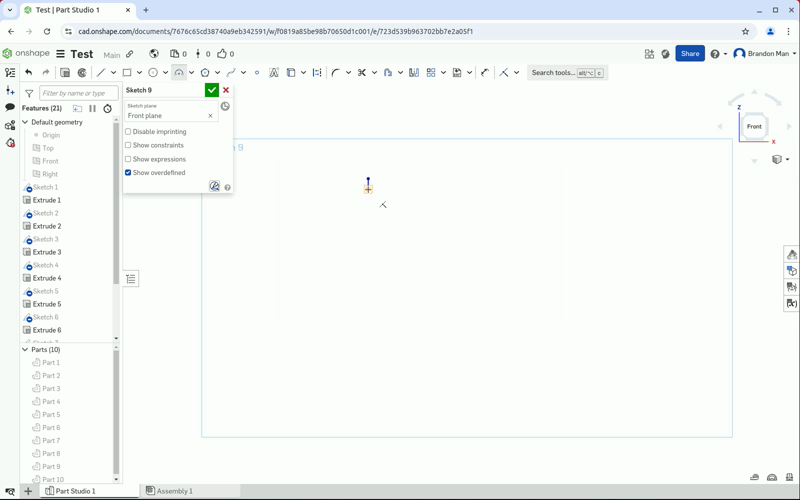
scroll(6)
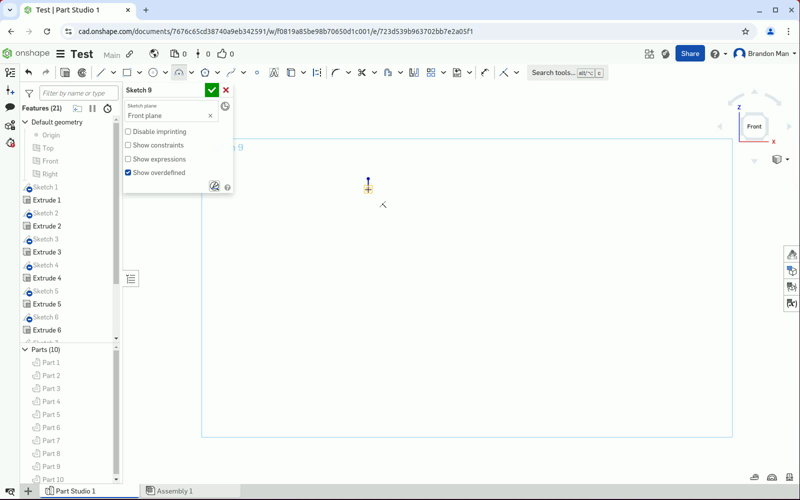
scroll(6)
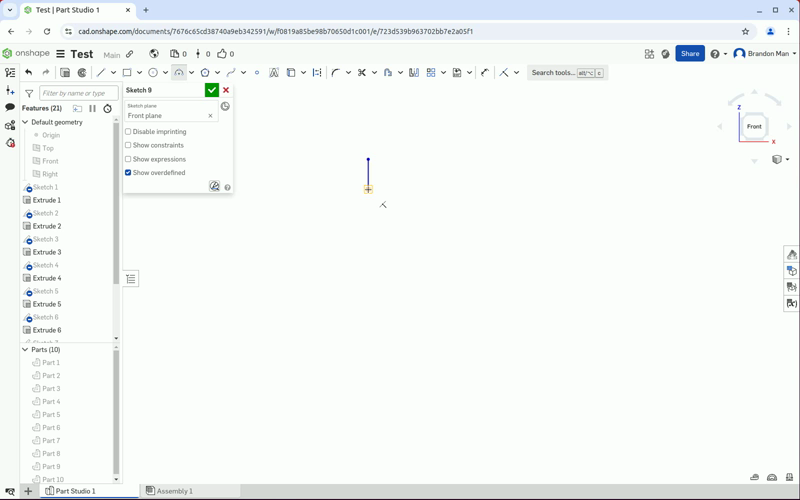
click(368, 189)
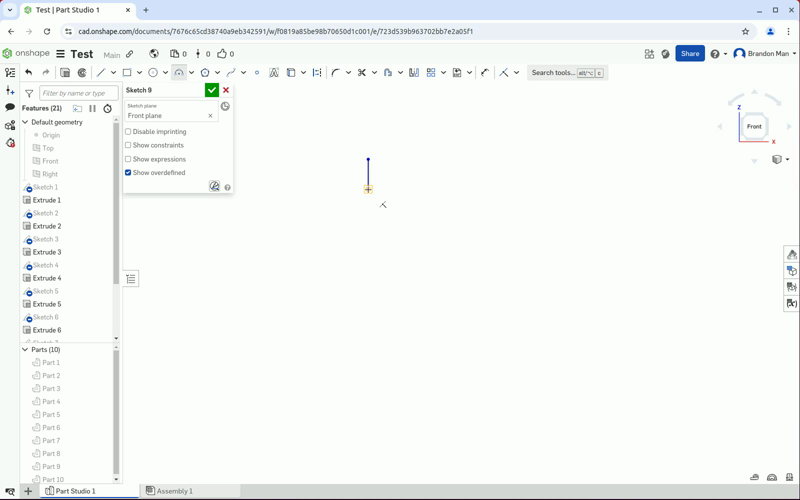
scroll(-6)
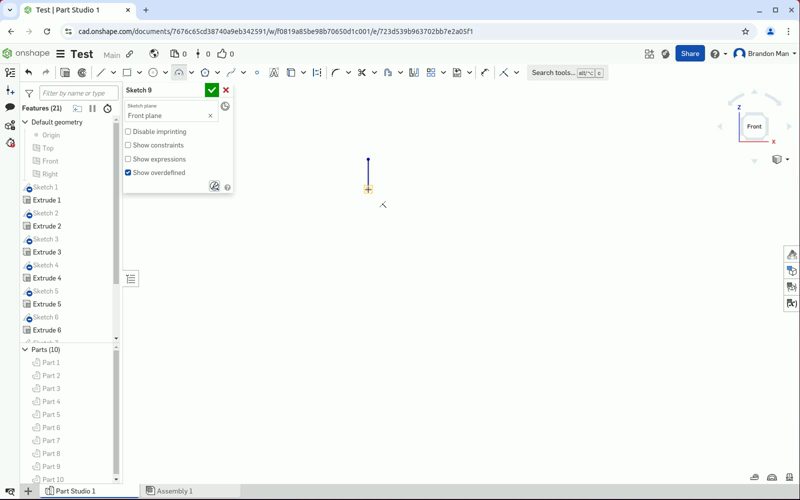
scroll(-6)
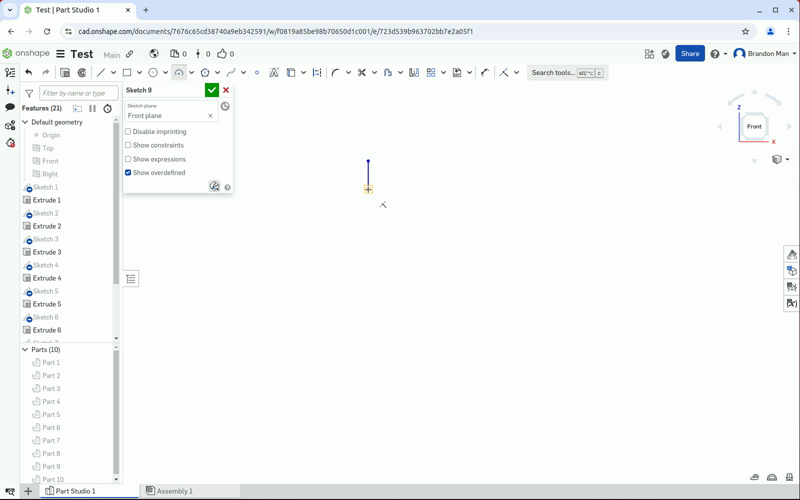
scroll(-6)
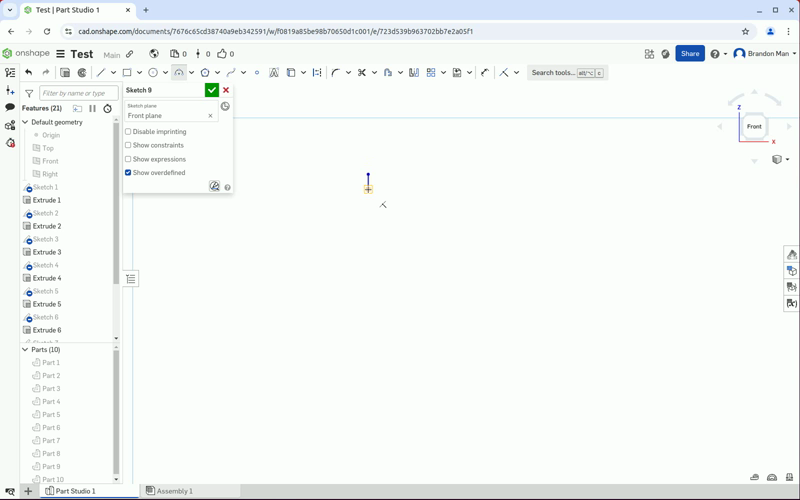
scroll(-6)
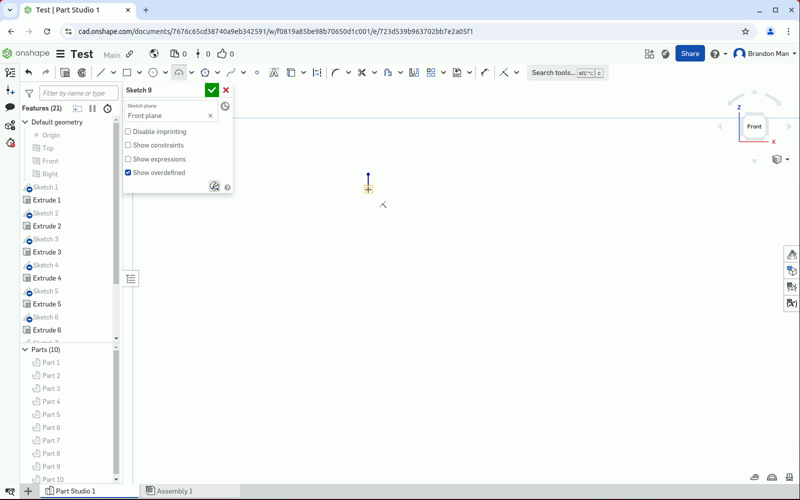
scroll(-6)
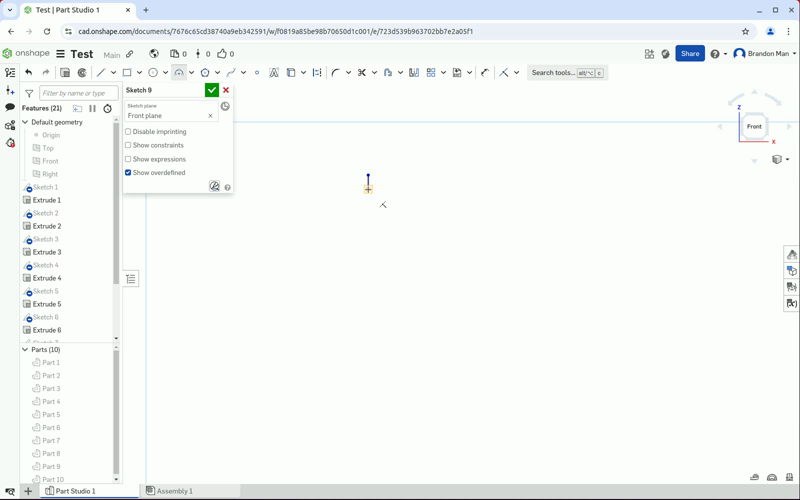
scroll(-6)
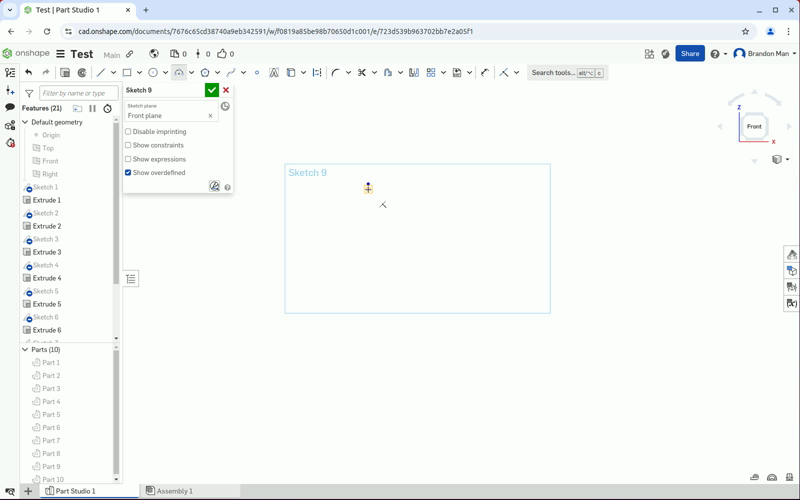
scroll(-6)
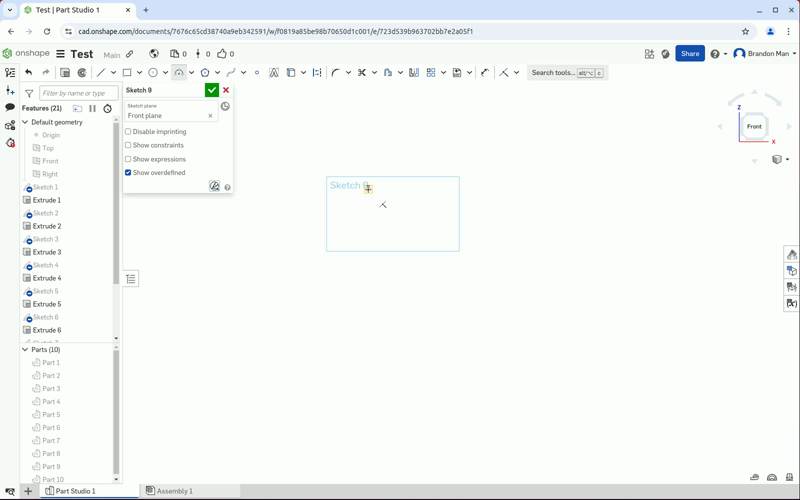
key_down(shift)
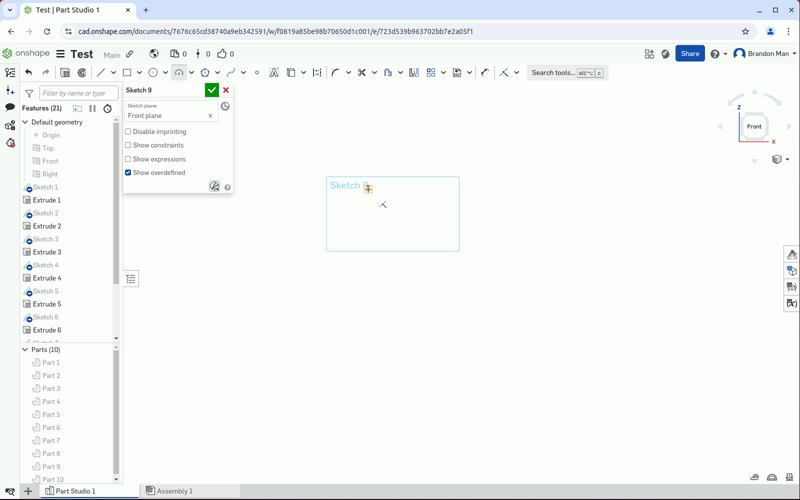
mouse_move(378, 188)
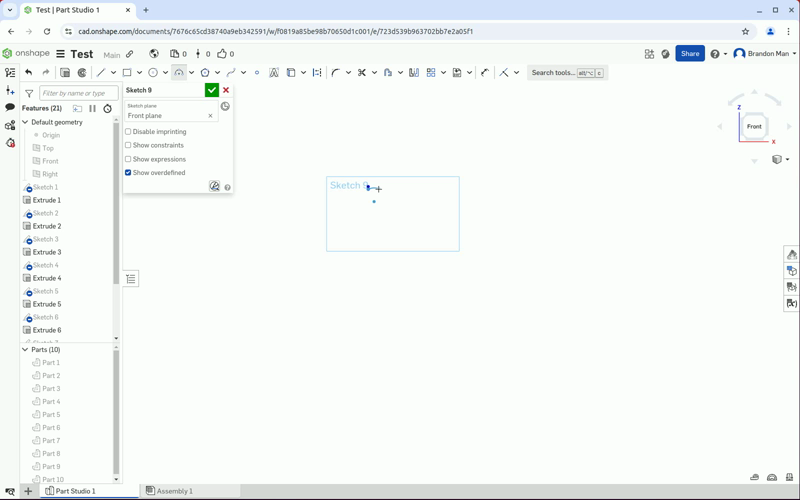
click(378, 188)
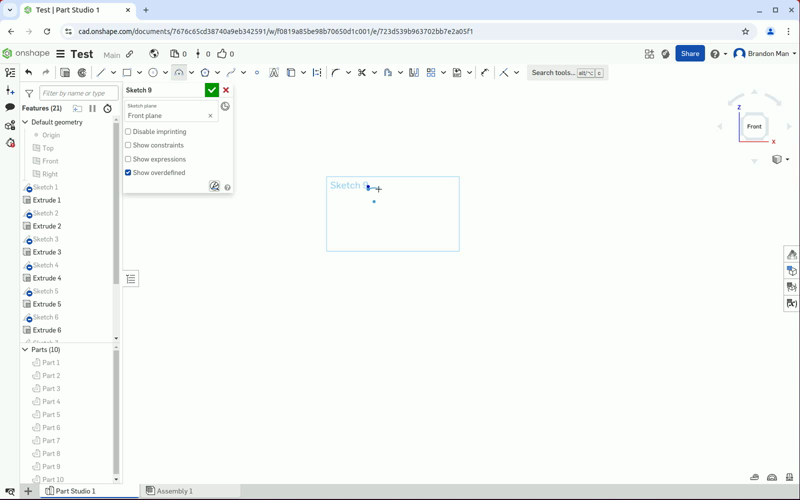
mouse_move(373, 192)
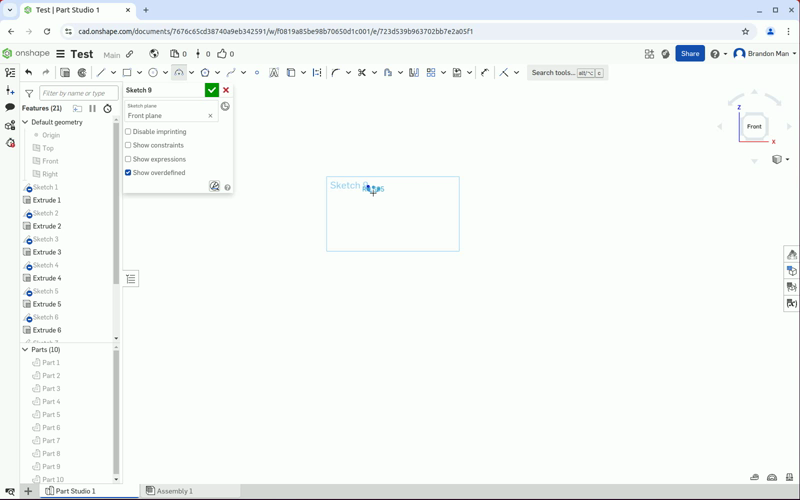
click(373, 192)
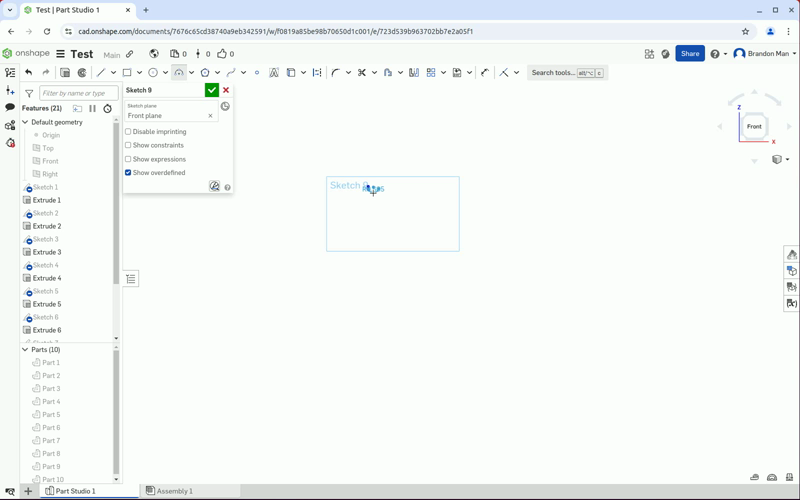
key_up(shift)
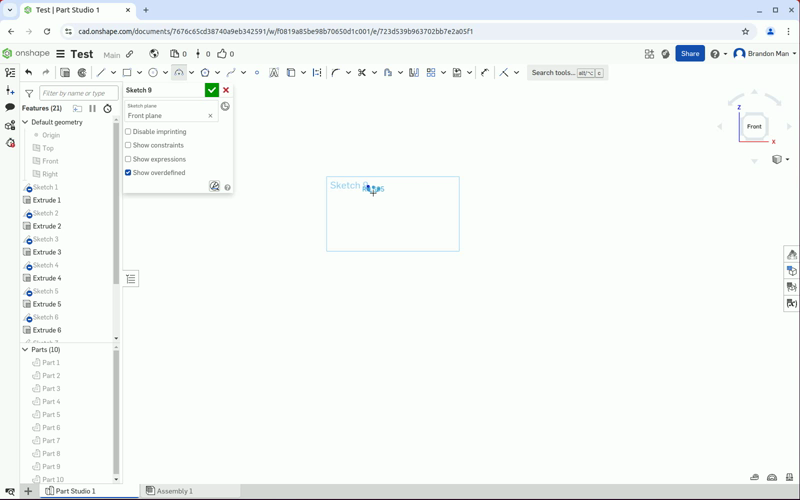
key(esc)
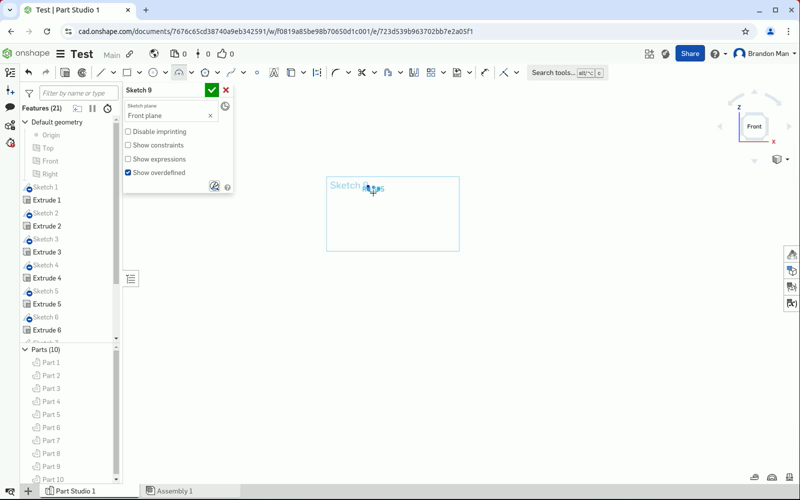
key(l)
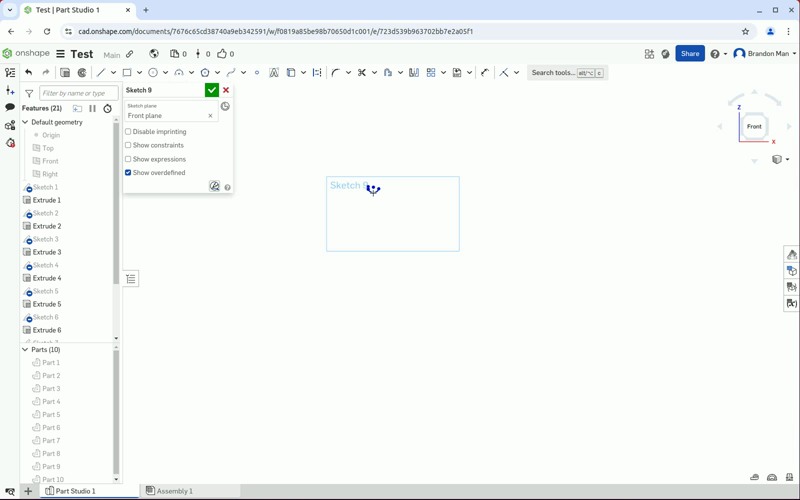
mouse_move(378, 188)
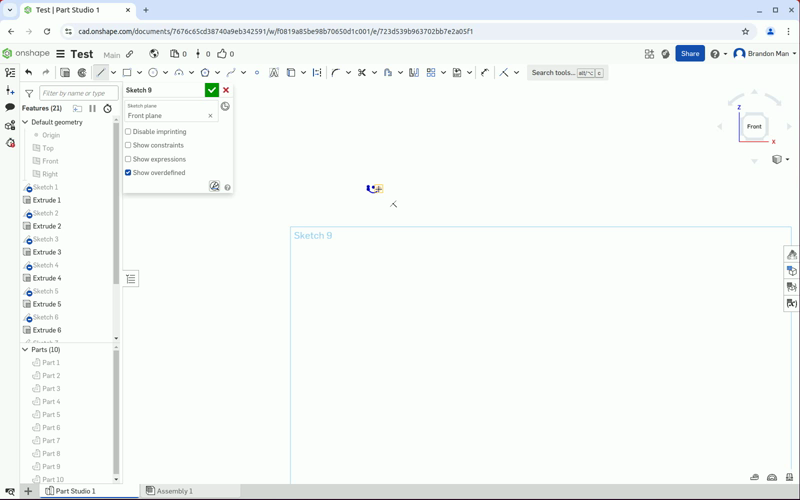
click(378, 188)
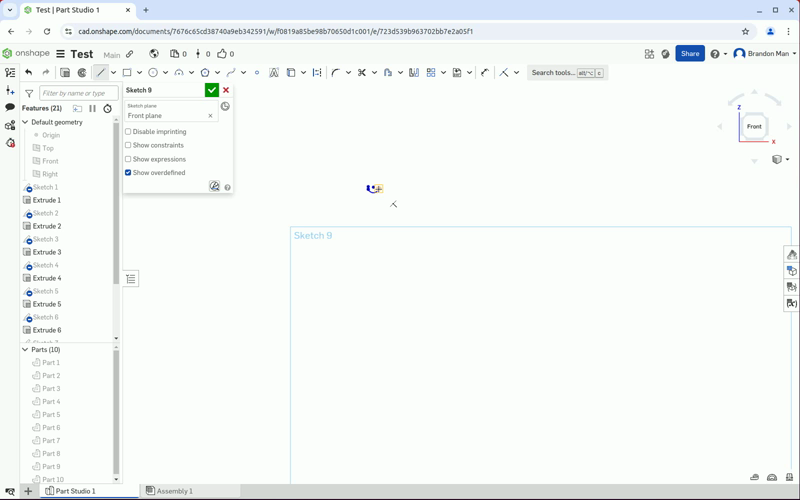
key_down(shift)
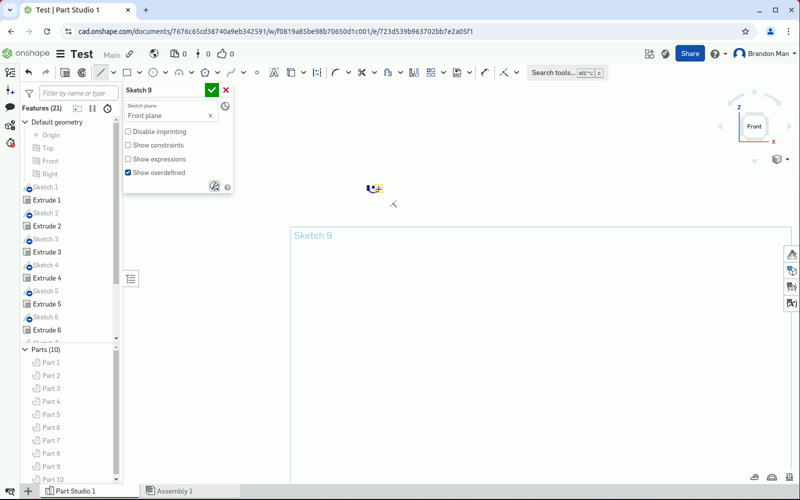
mouse_move(408, 188)
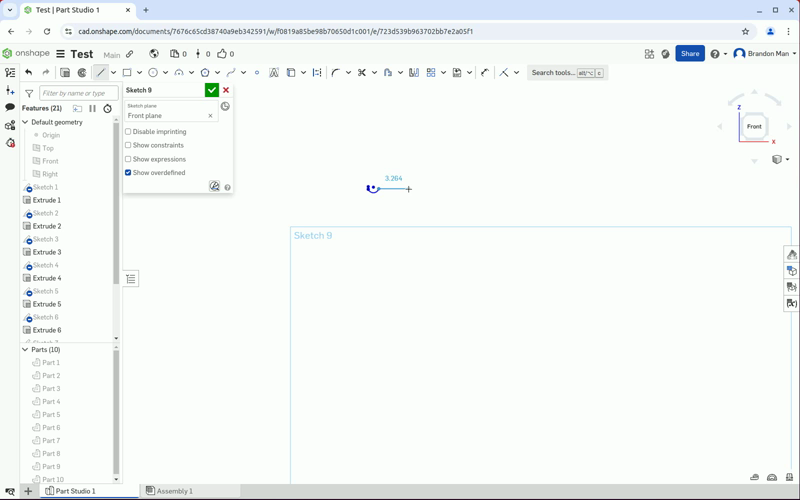
mouse_move(378, 186)
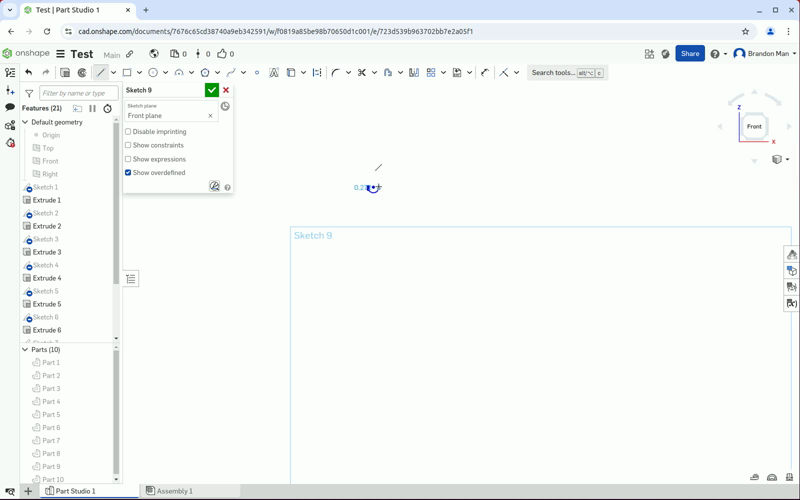
scroll(6)
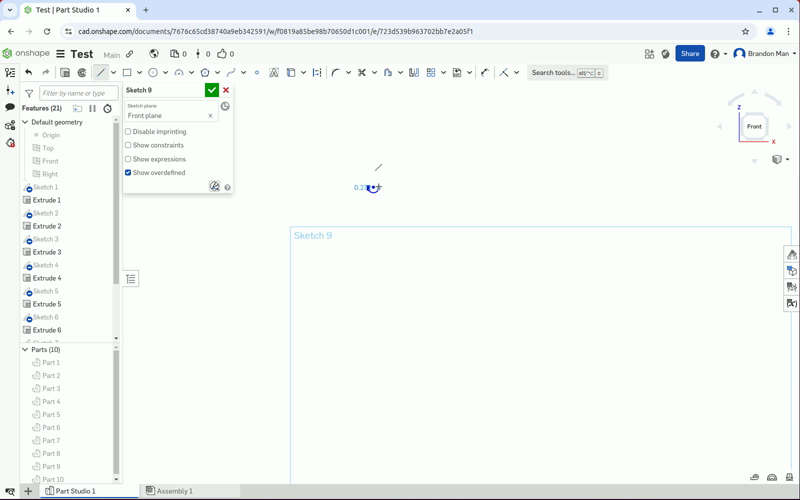
scroll(6)
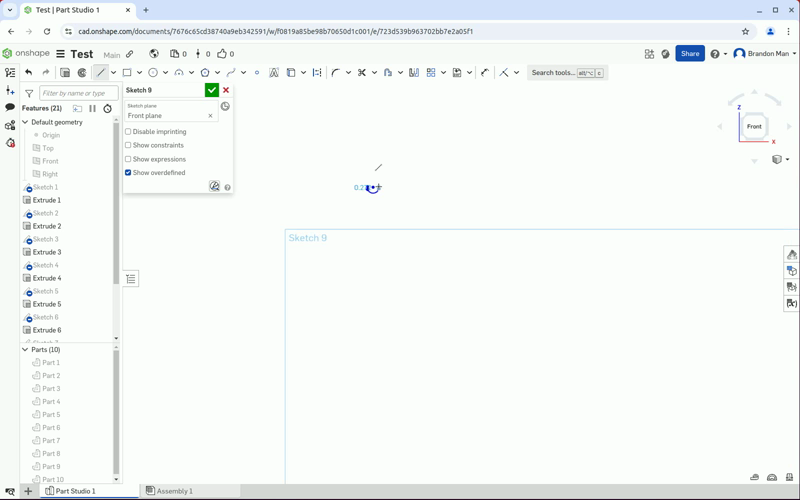
scroll(6)
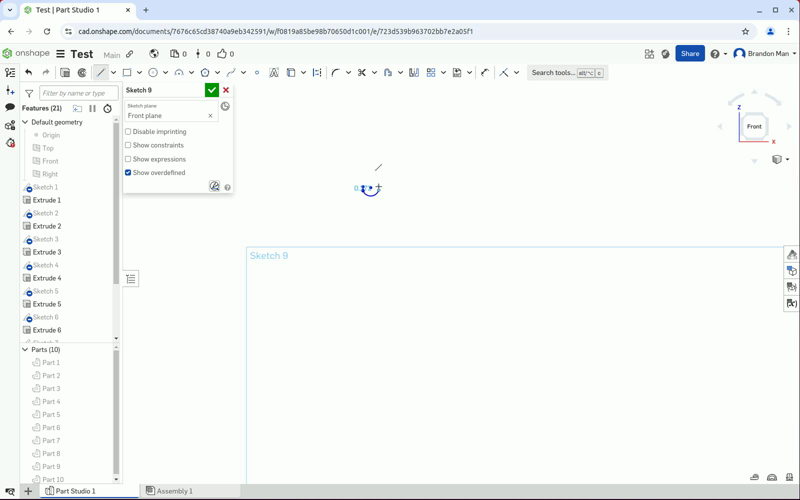
scroll(6)
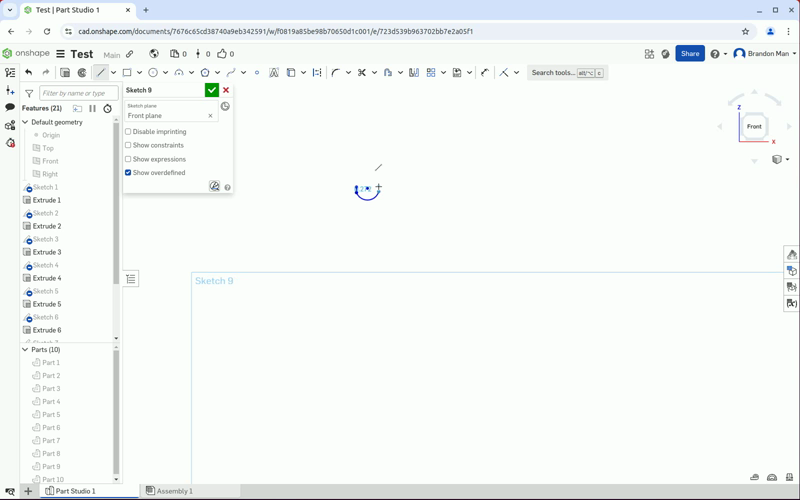
scroll(6)
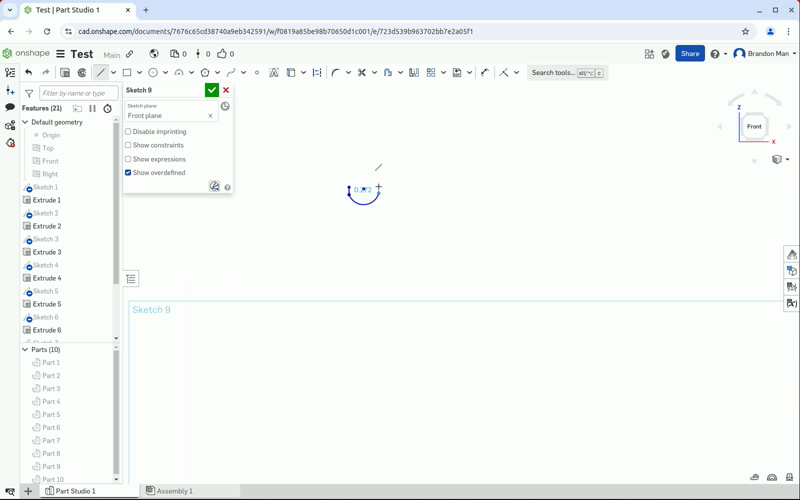
scroll(6)
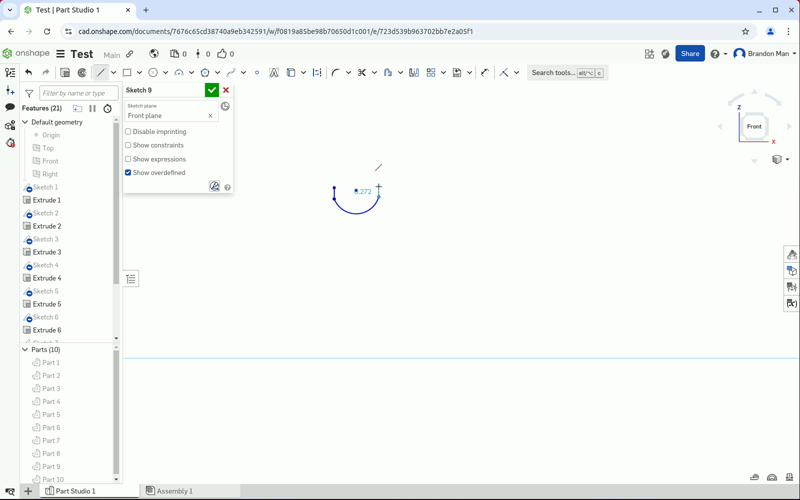
scroll(6)
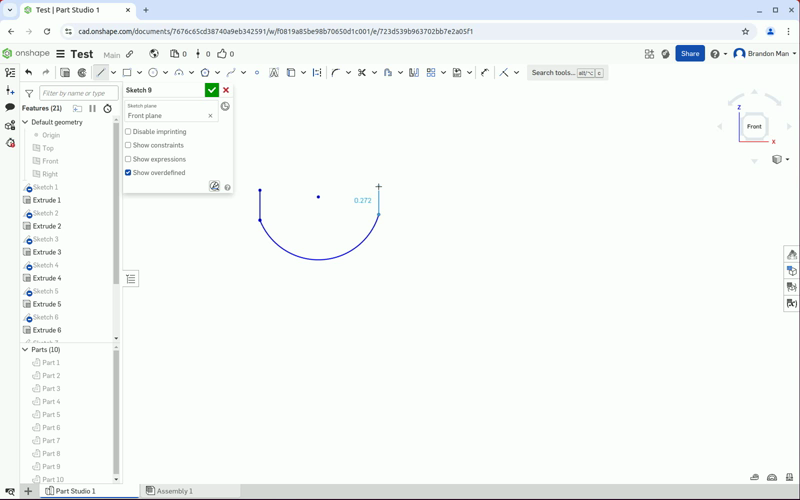
click(378, 186)
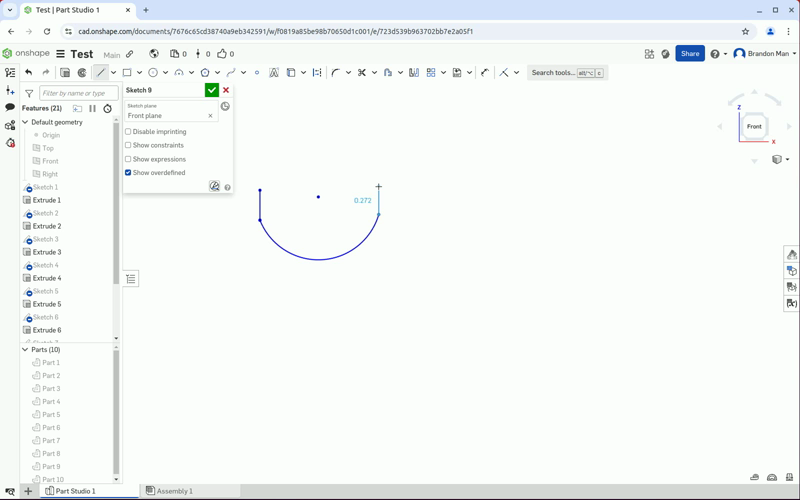
scroll(-6)
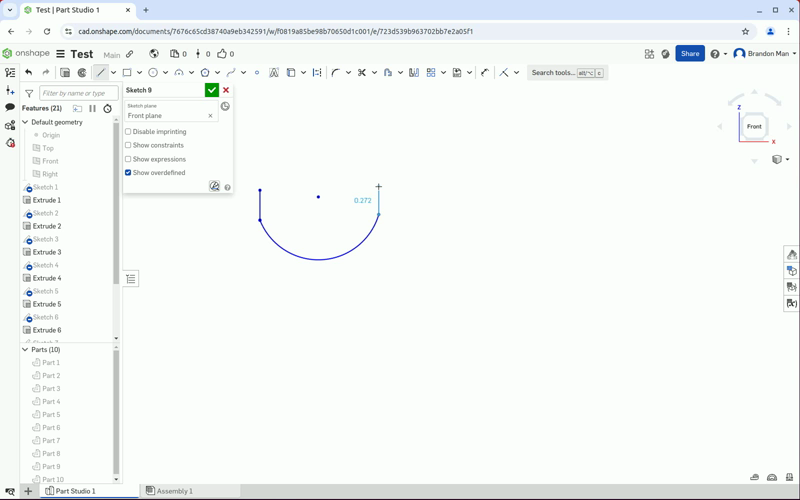
scroll(-6)
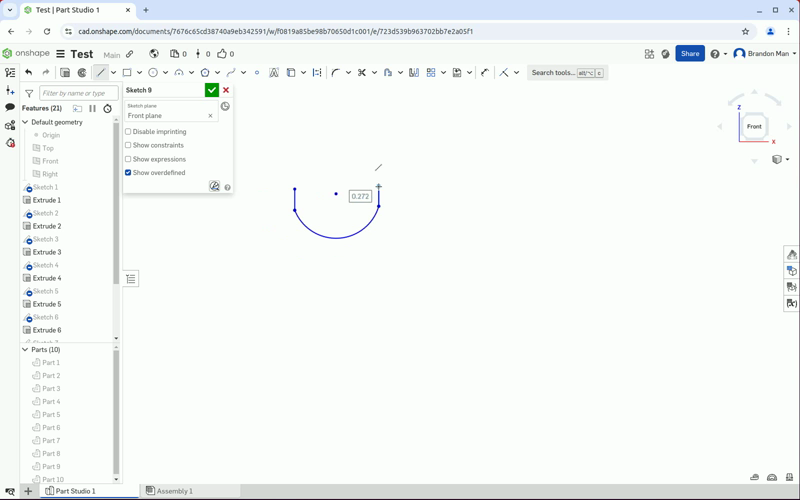
scroll(-6)
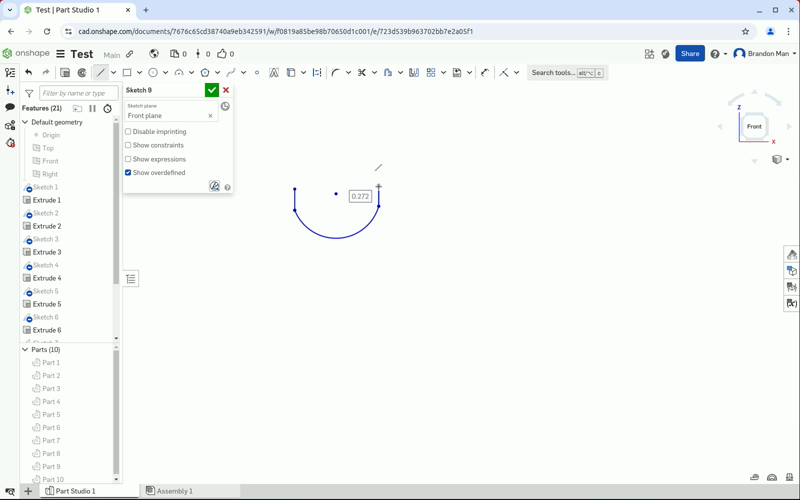
scroll(-6)
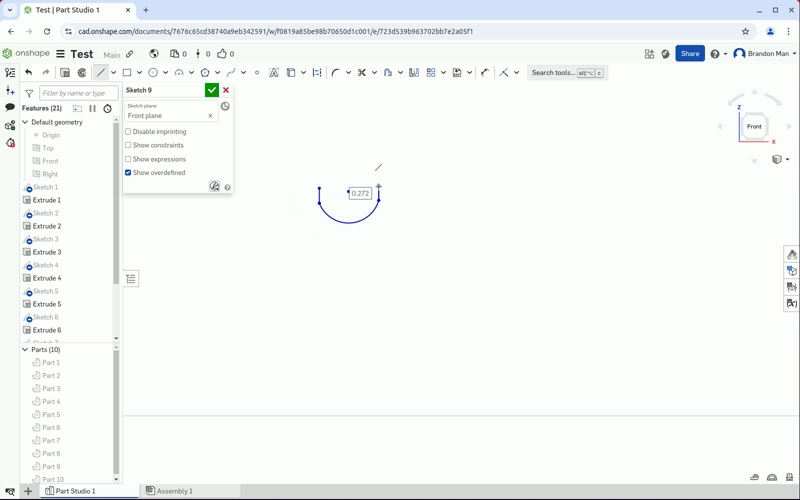
scroll(-6)
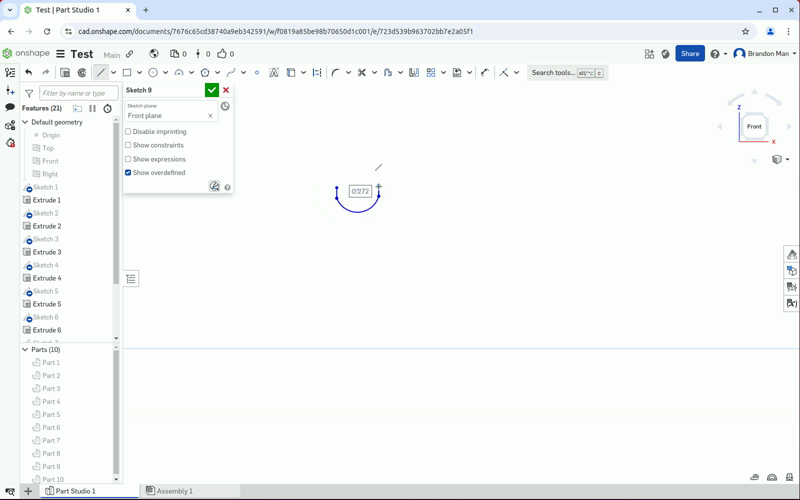
scroll(-6)
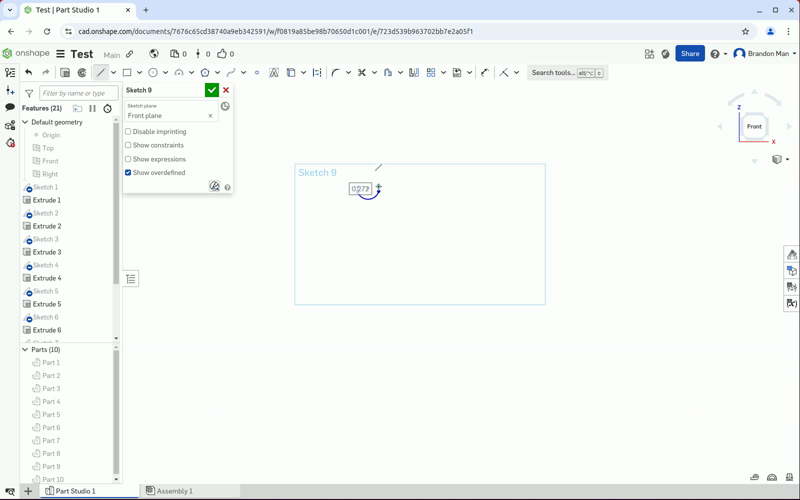
scroll(-6)
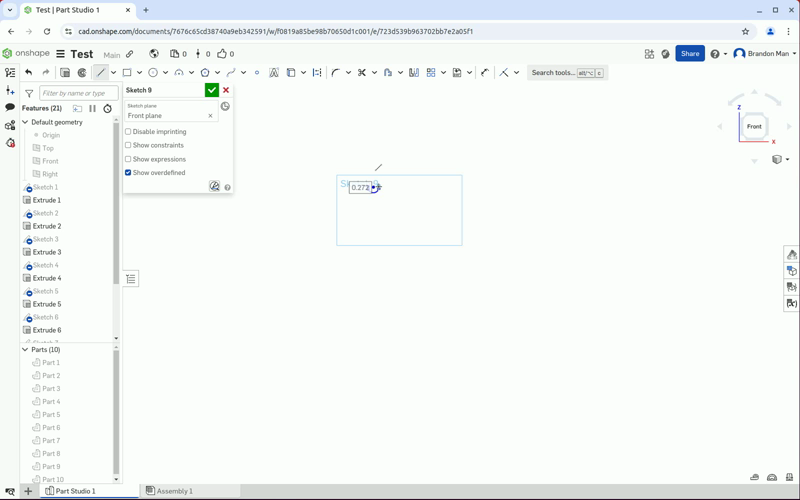
key_up(shift)
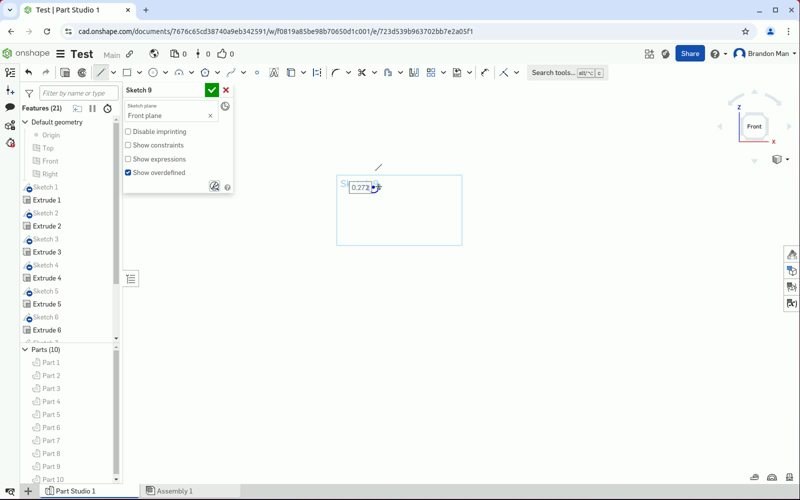
key(esc)
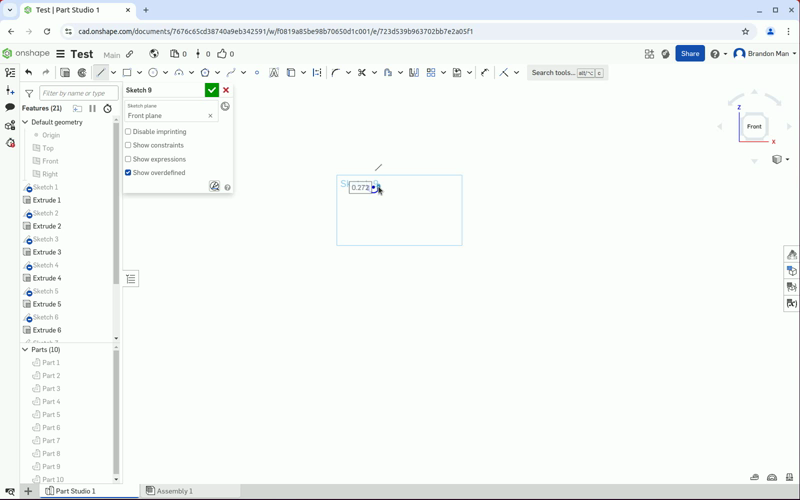
key(a)
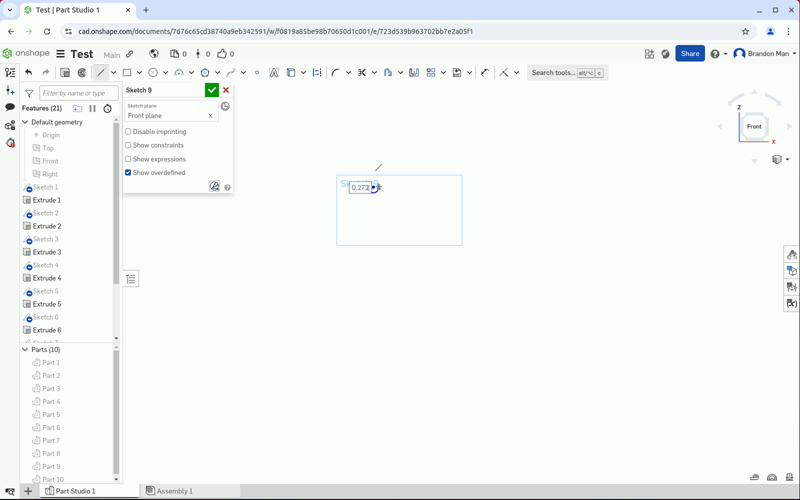
mouse_move(378, 186)
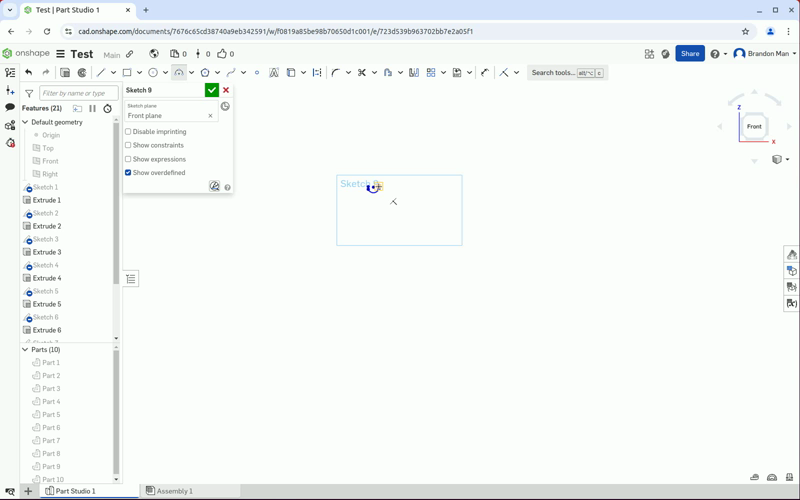
scroll(6)
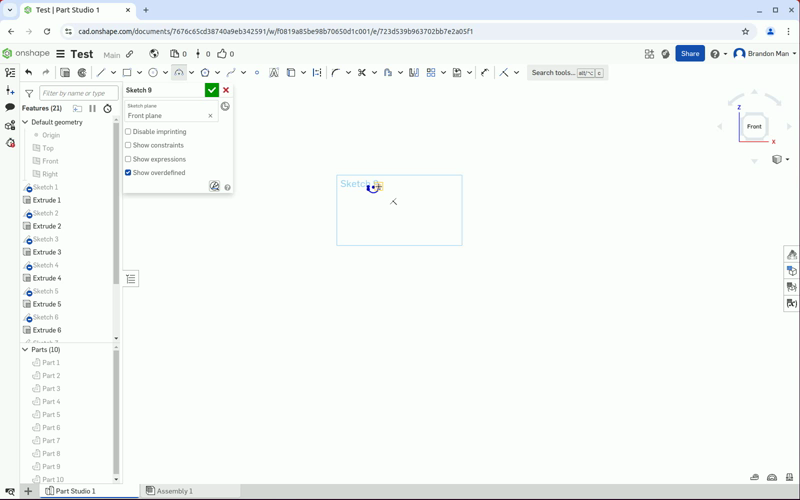
scroll(6)
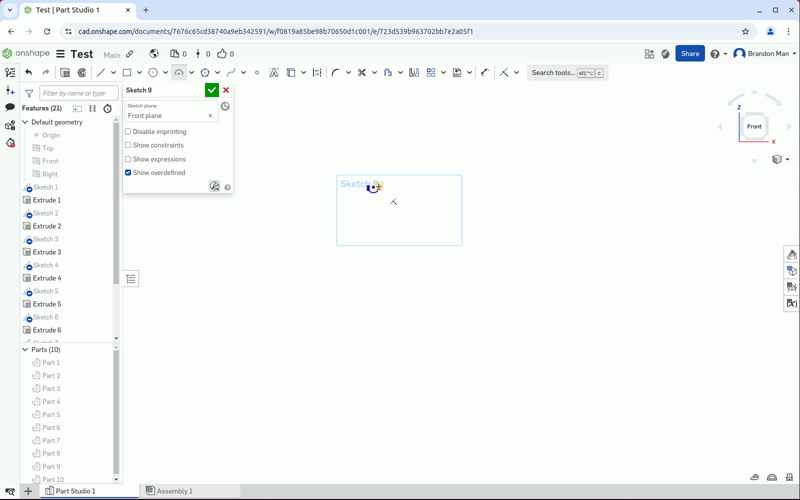
scroll(6)
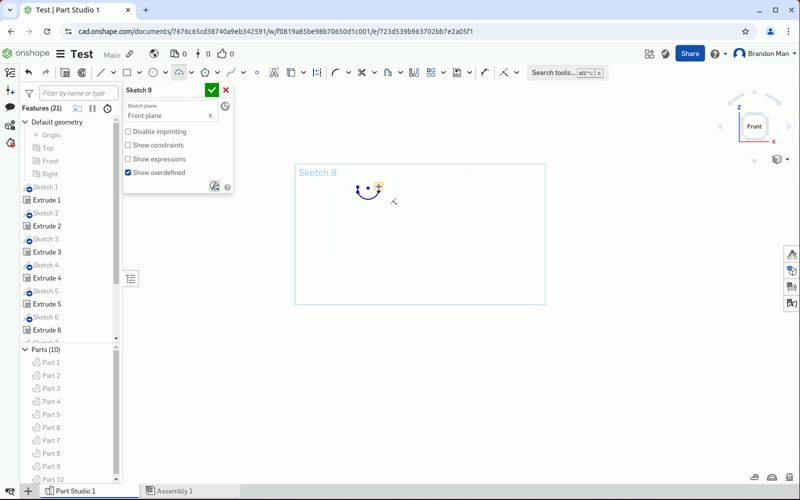
scroll(6)
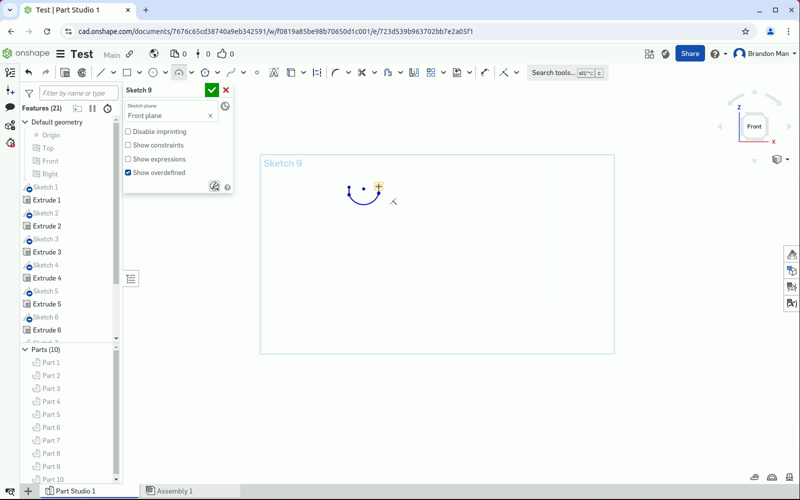
scroll(6)
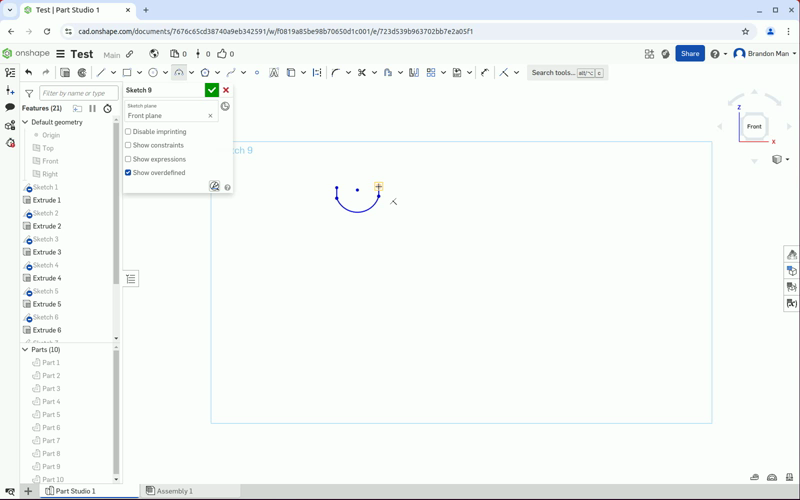
scroll(6)
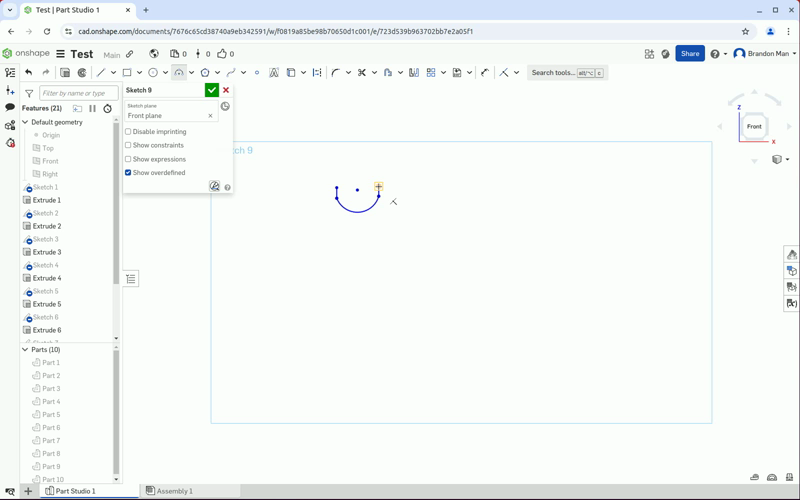
scroll(6)
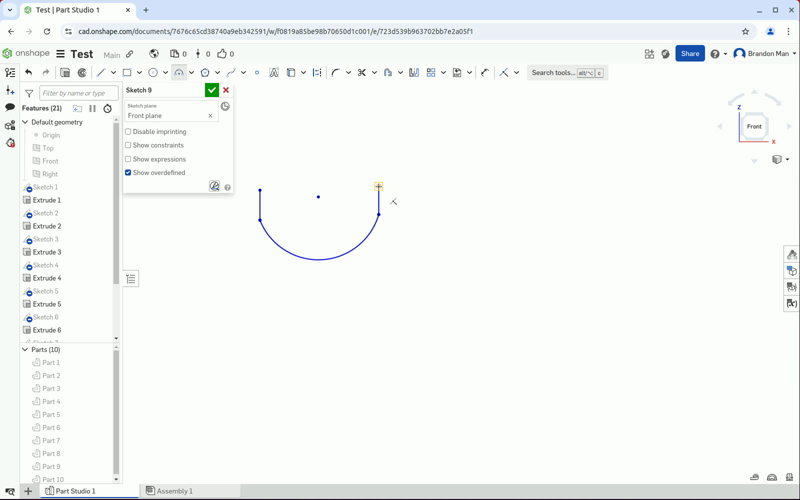
click(378, 186)
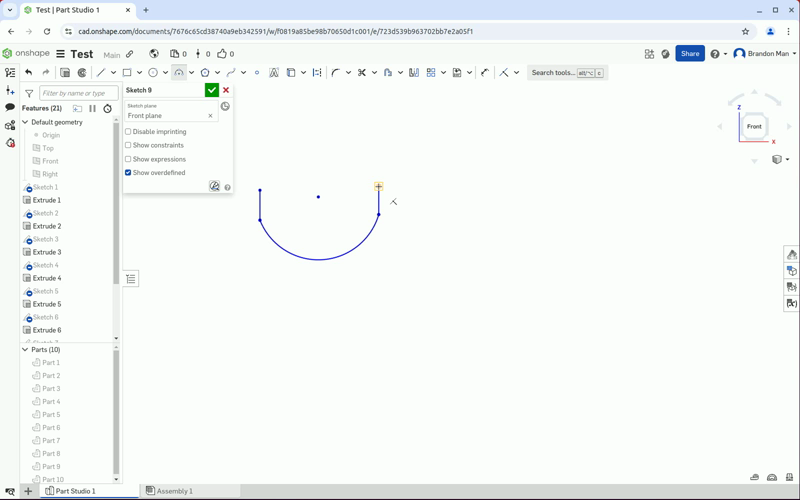
scroll(-6)
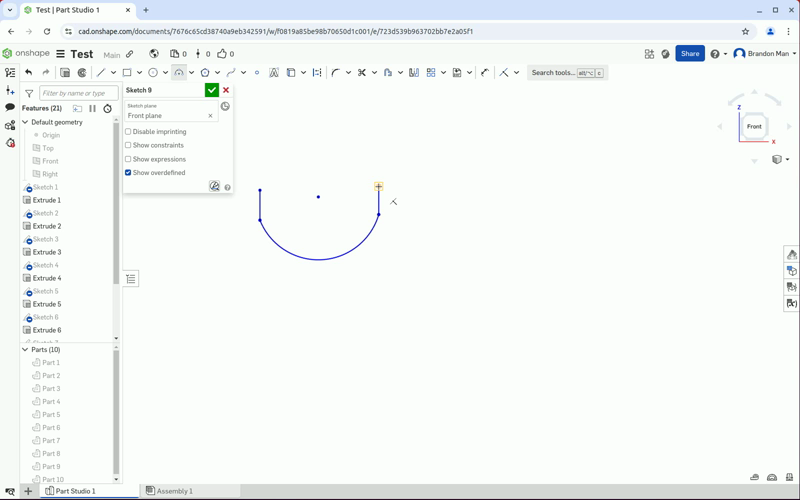
scroll(-6)
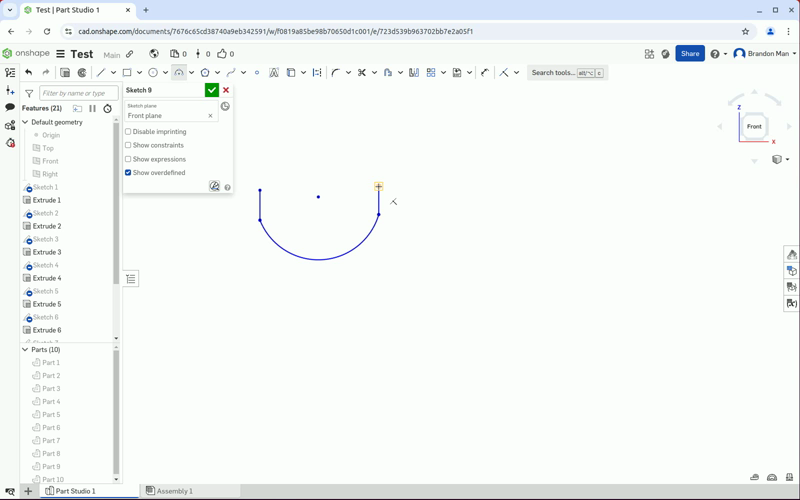
scroll(-6)
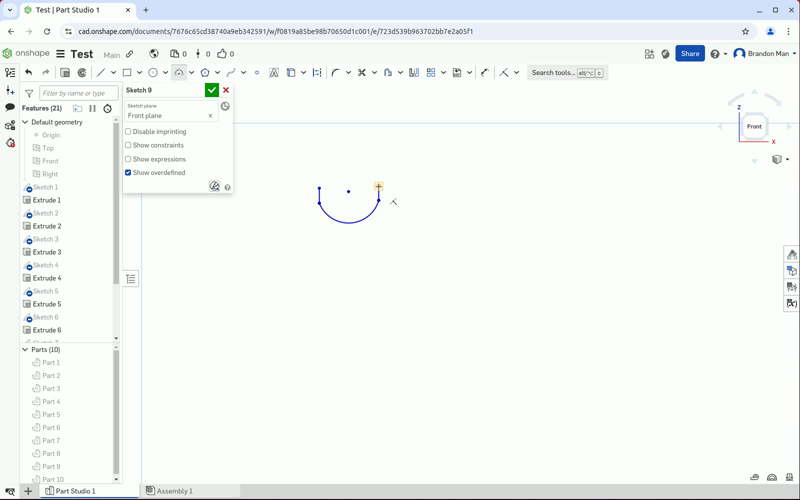
scroll(-6)
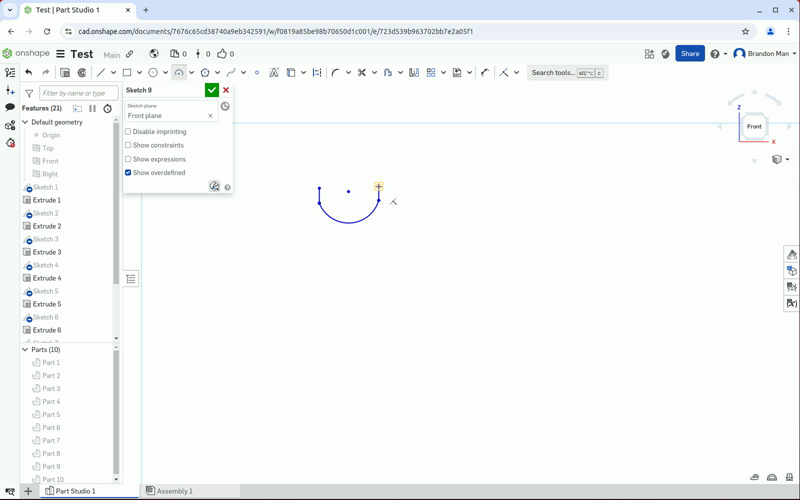
scroll(-6)
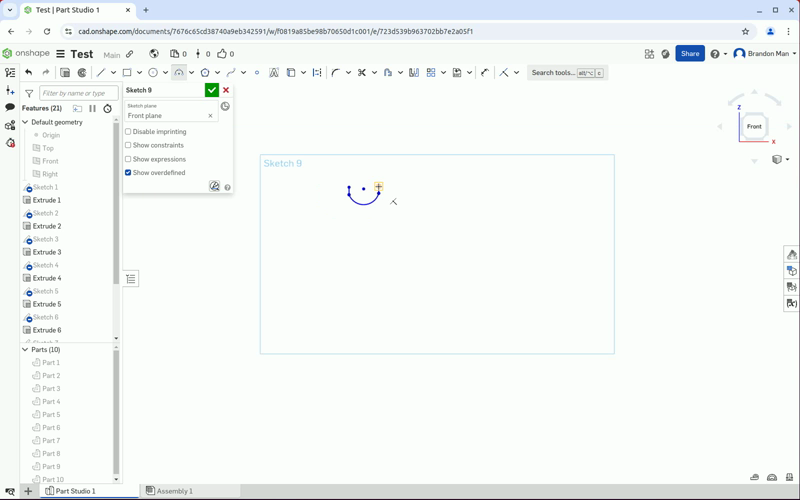
scroll(-6)
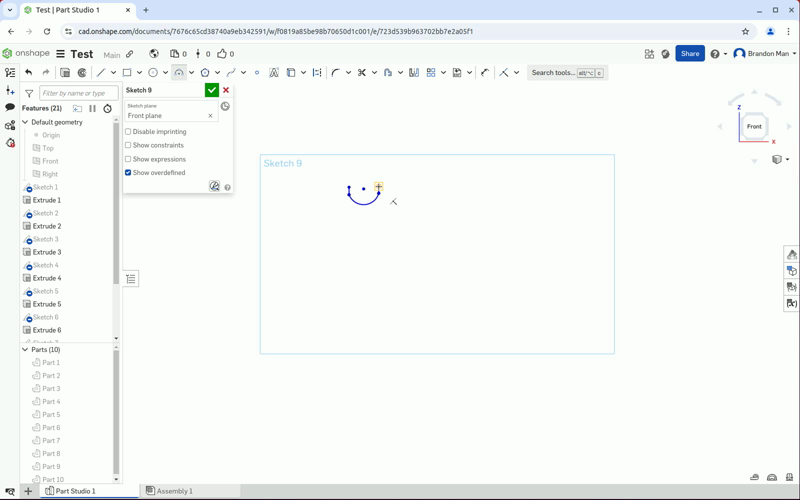
scroll(-6)
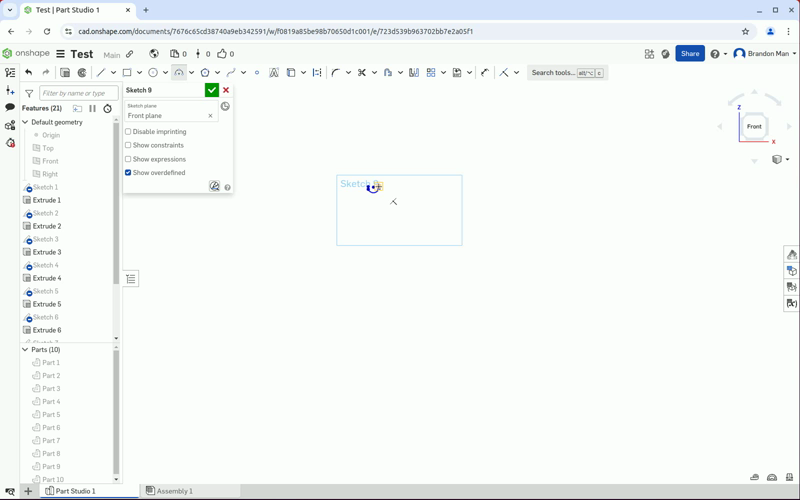
mouse_move(368, 186)
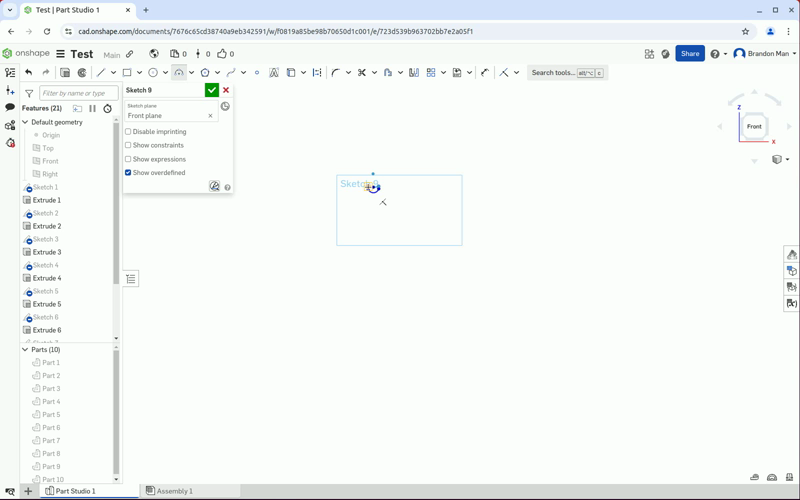
scroll(6)
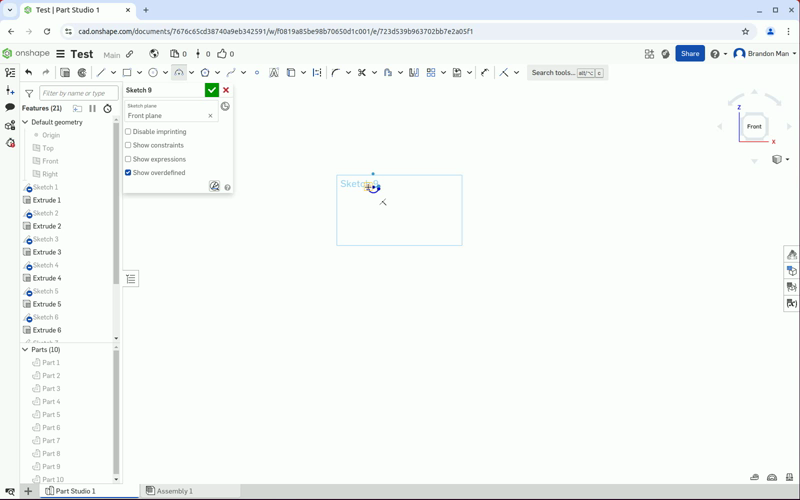
scroll(6)
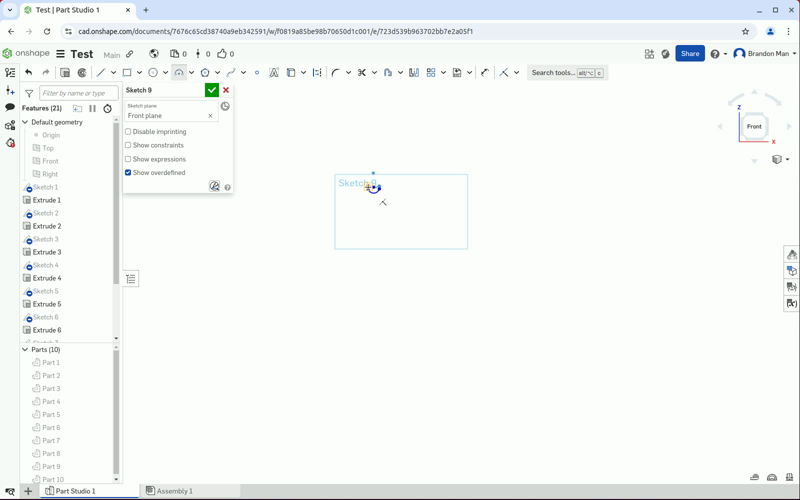
scroll(6)
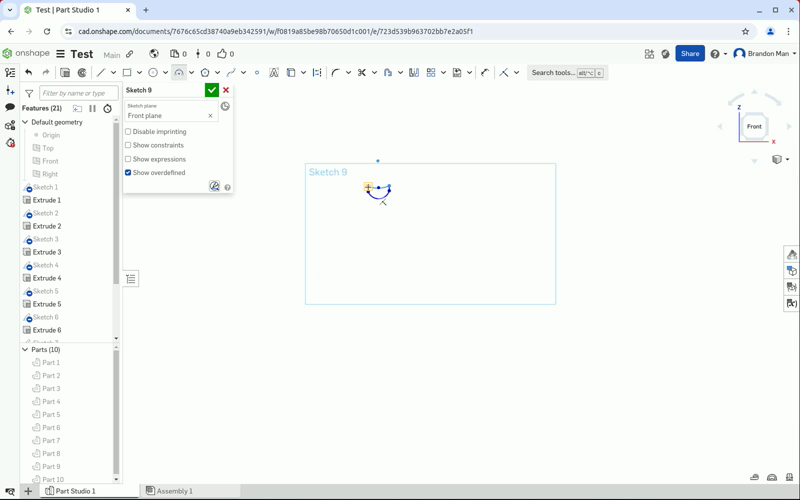
scroll(6)
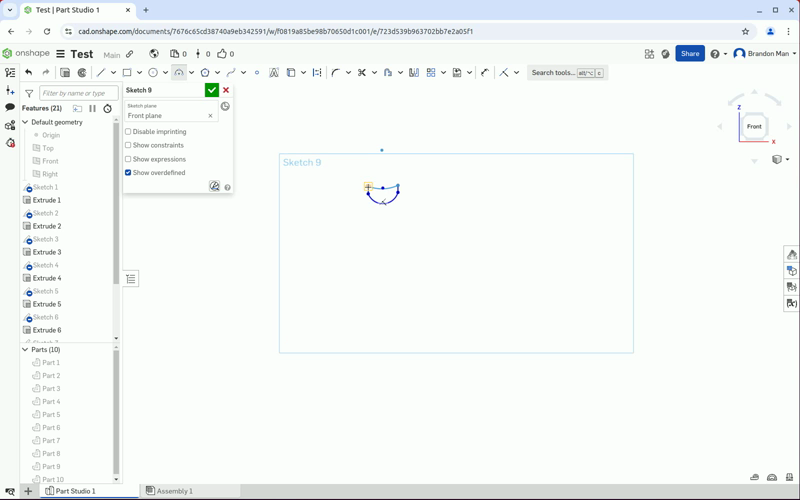
scroll(6)
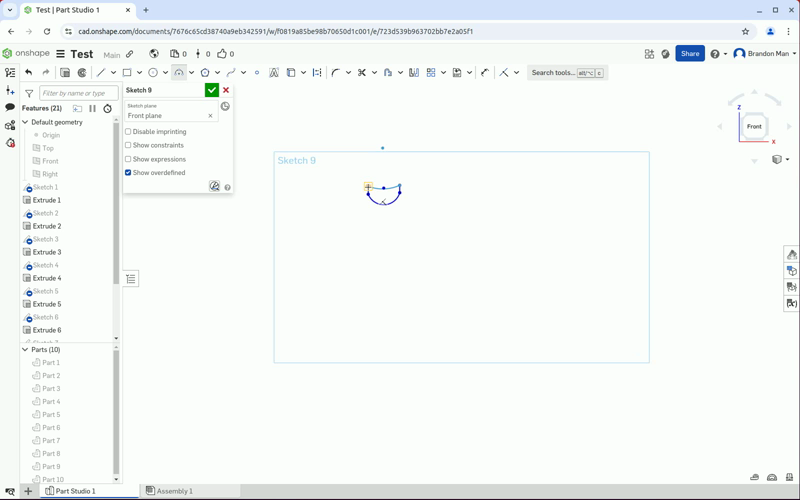
scroll(6)
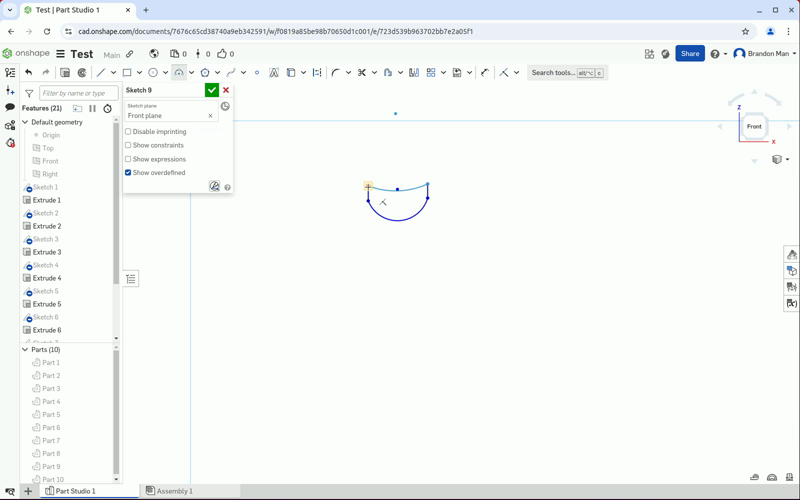
scroll(6)
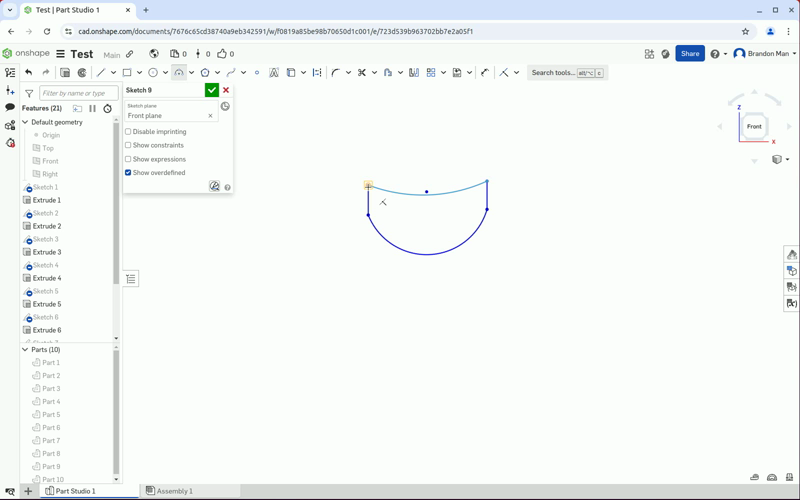
click(368, 186)
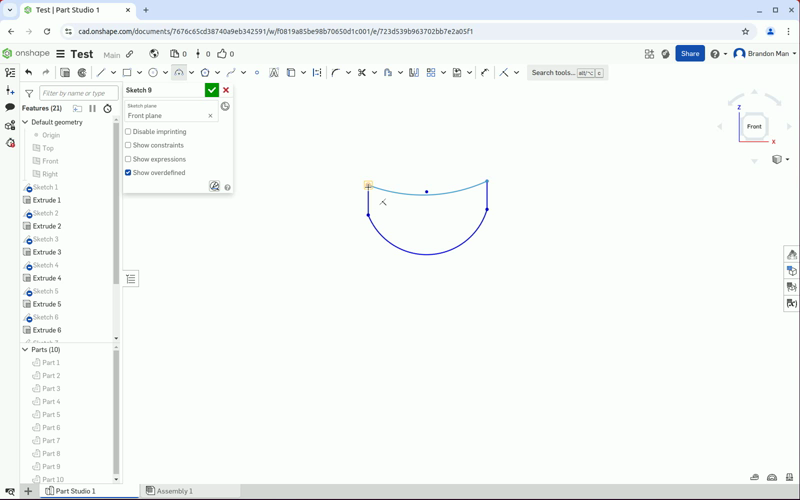
scroll(-6)
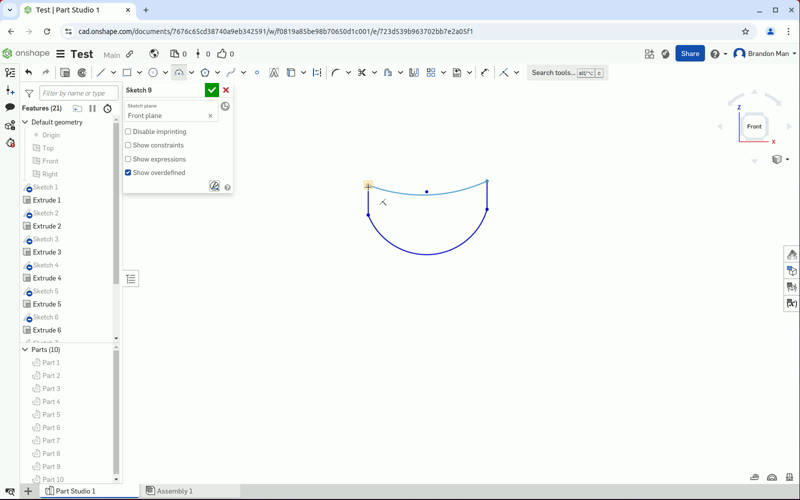
scroll(-6)
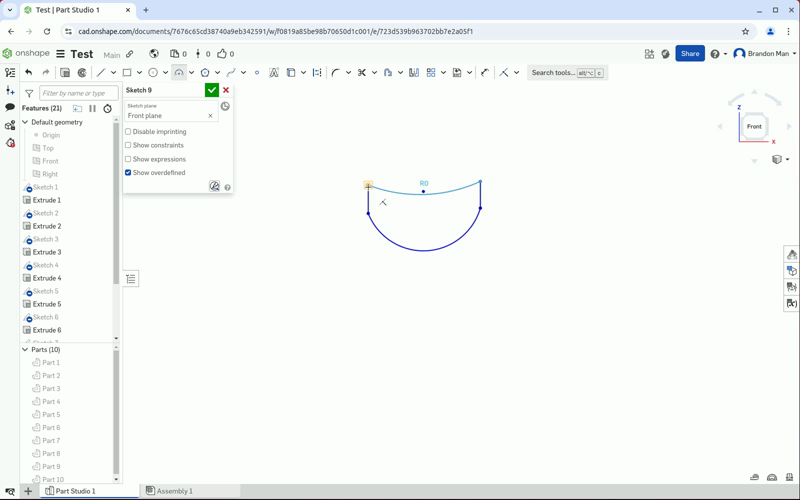
scroll(-6)
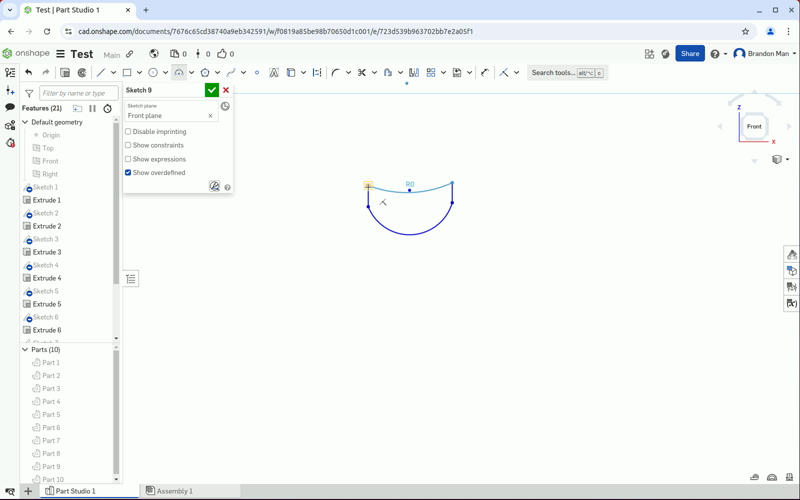
scroll(-6)
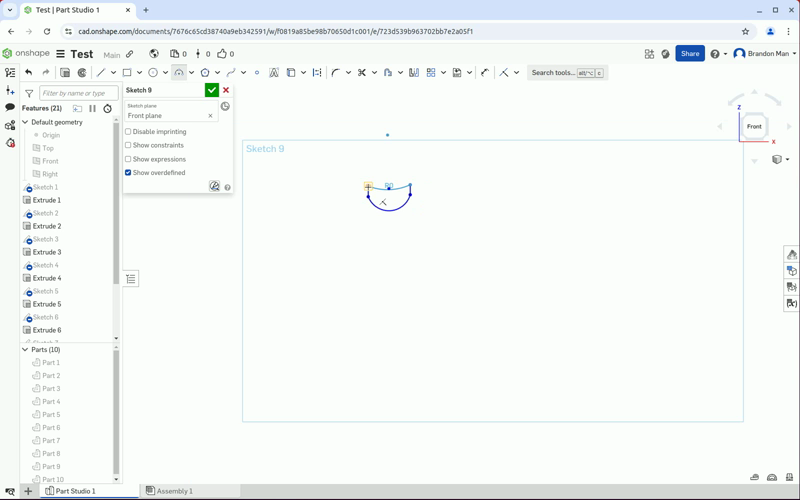
scroll(-6)
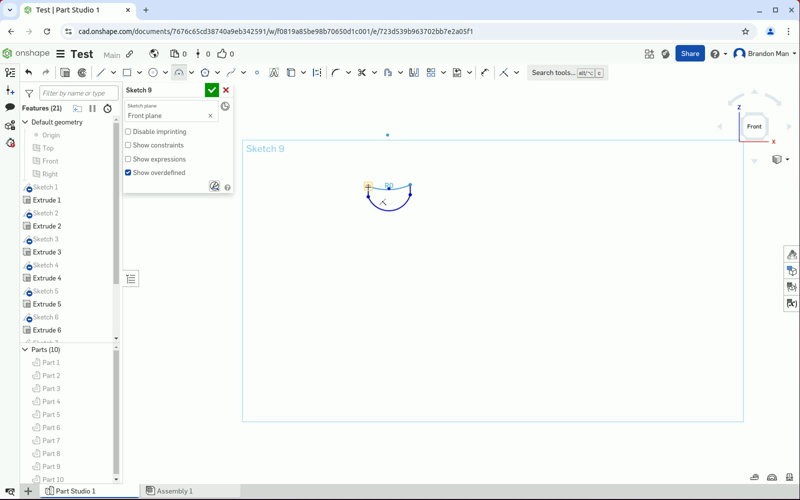
scroll(-6)
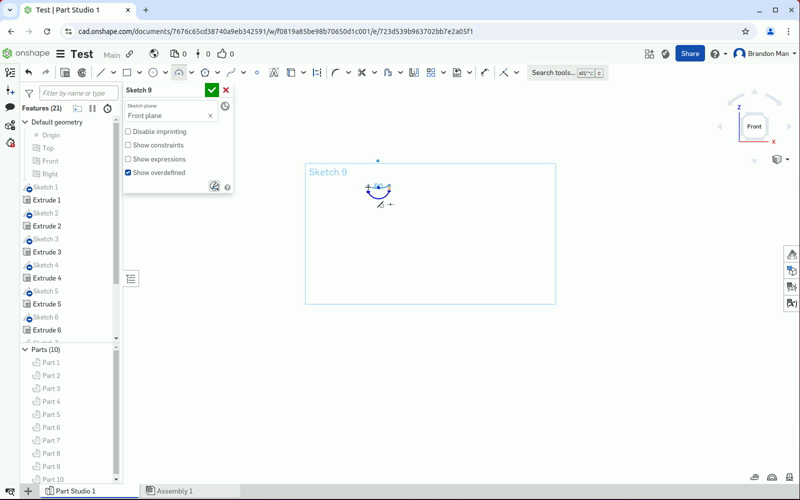
scroll(-6)
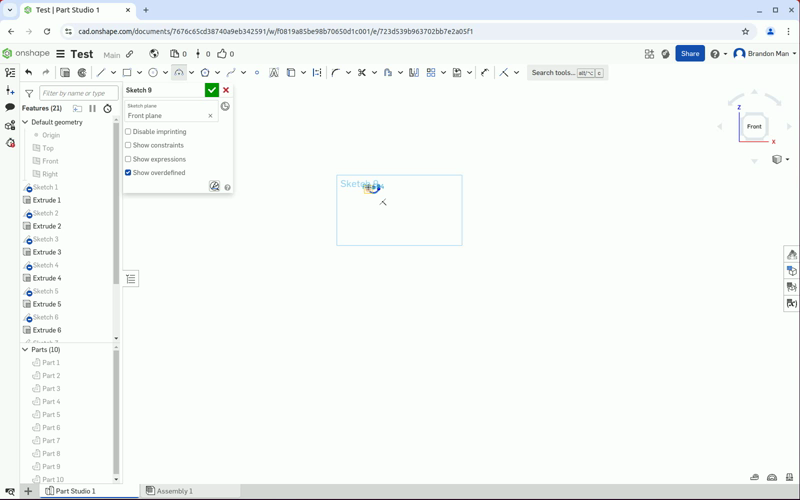
key_down(shift)
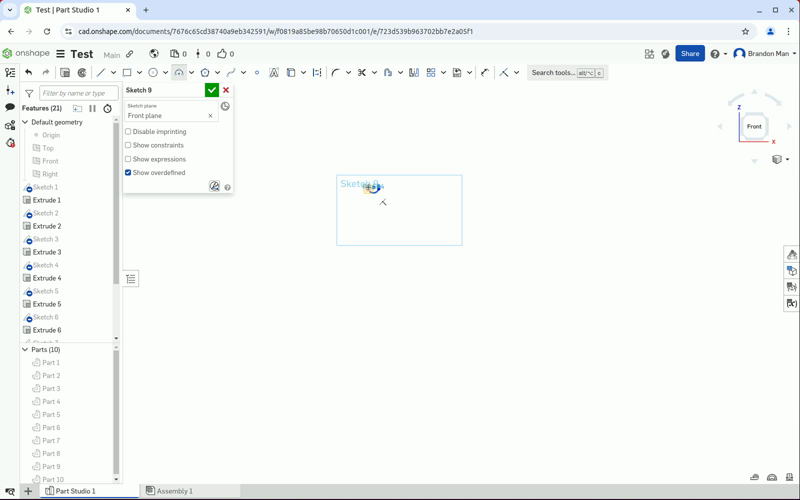
mouse_move(373, 182)
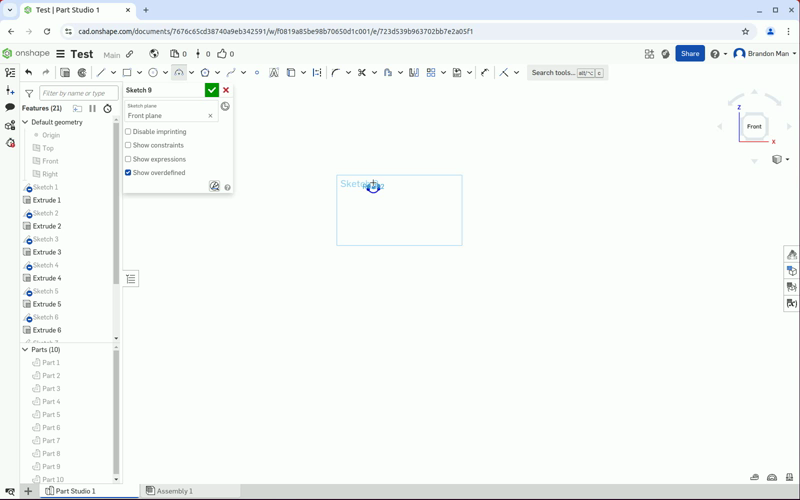
click(373, 182)
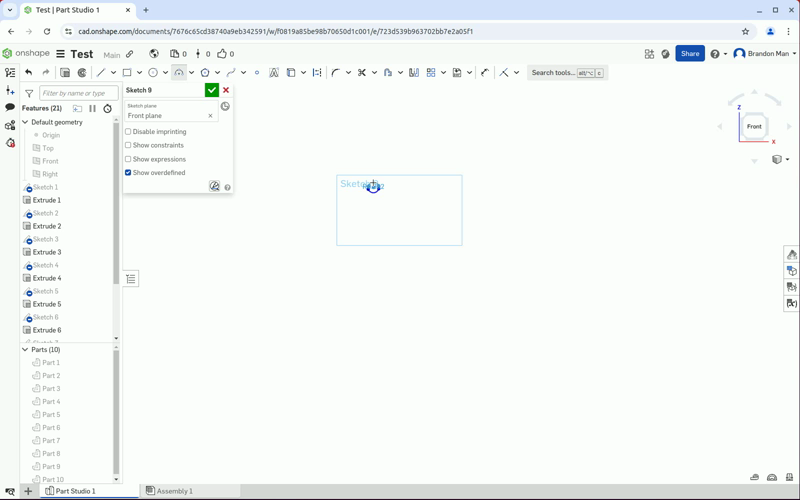
key_up(shift)
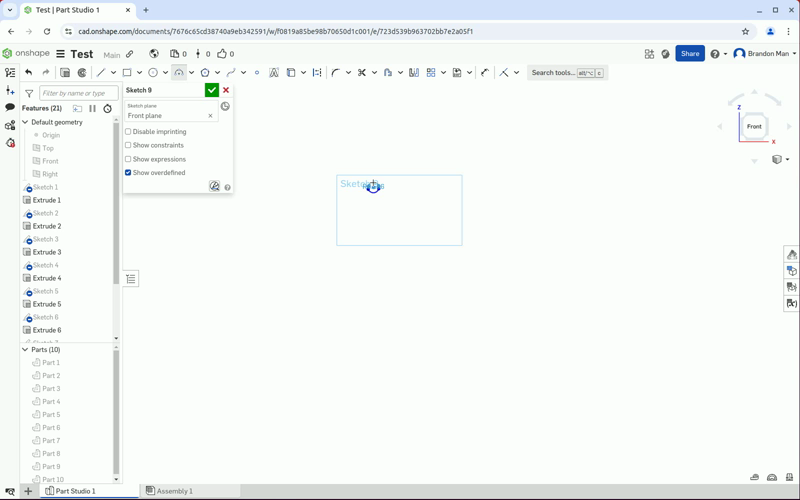
key(esc)
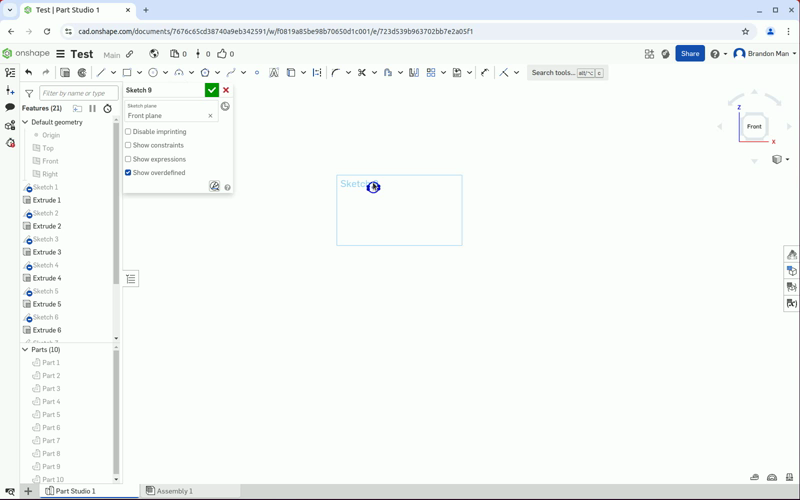
key(c)
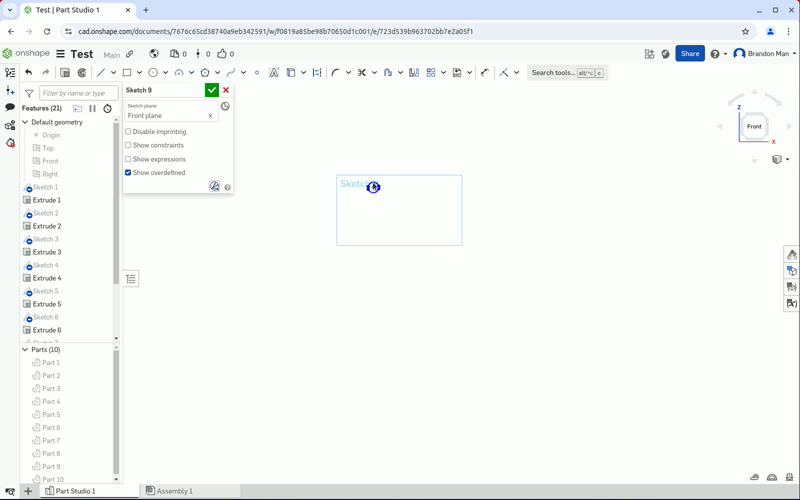
key_down(shift)
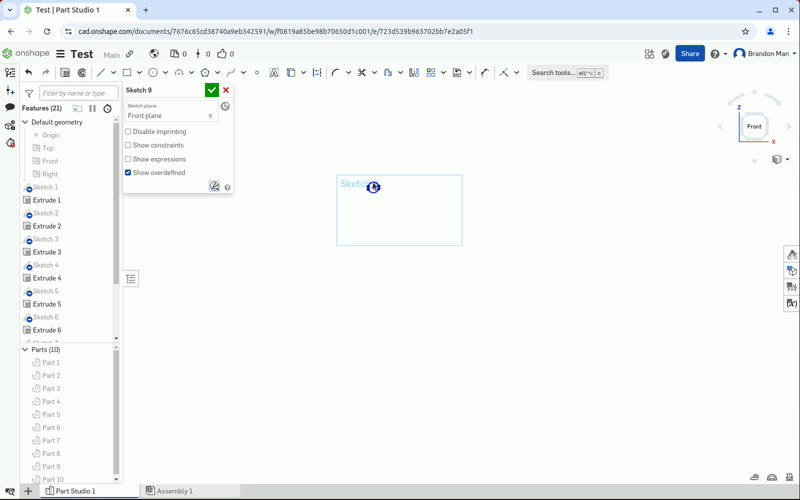
mouse_move(373, 187)
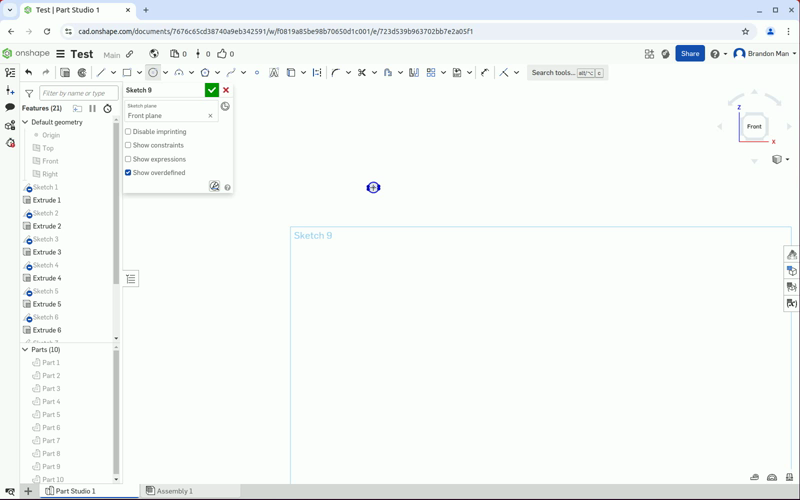
click(373, 187)
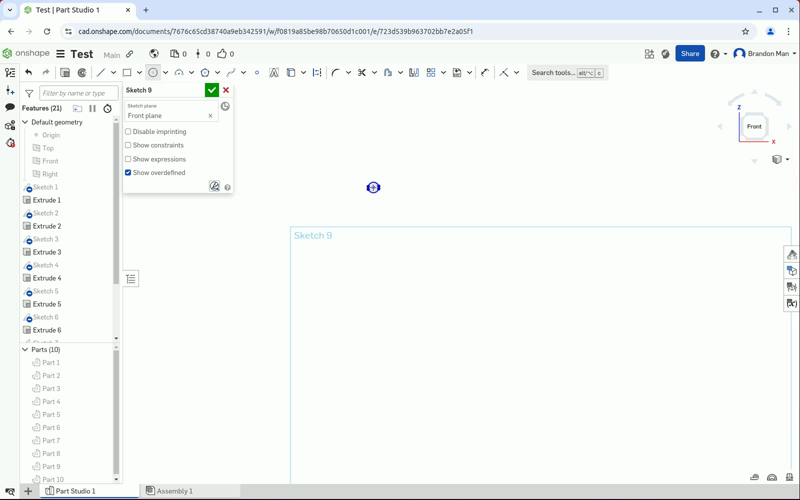
key_up(shift)
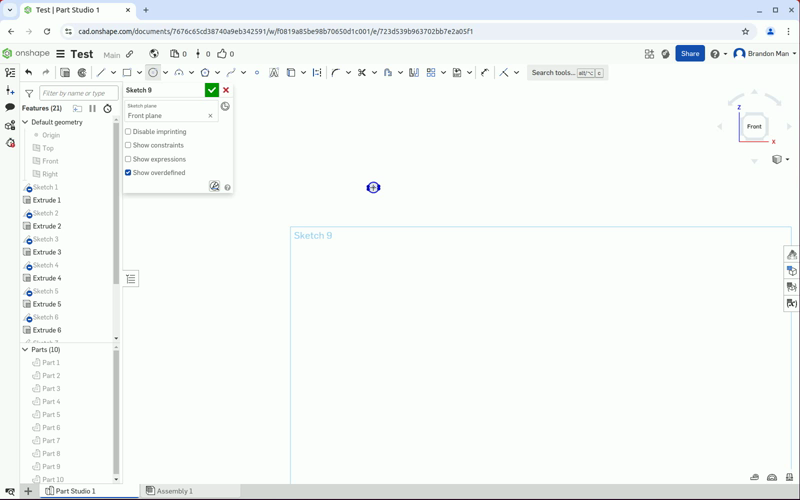
mouse_move(374, 187)
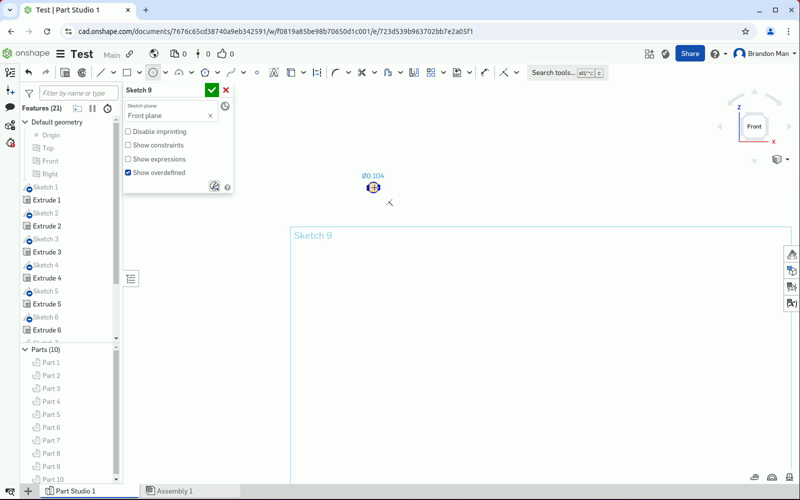
scroll(6)
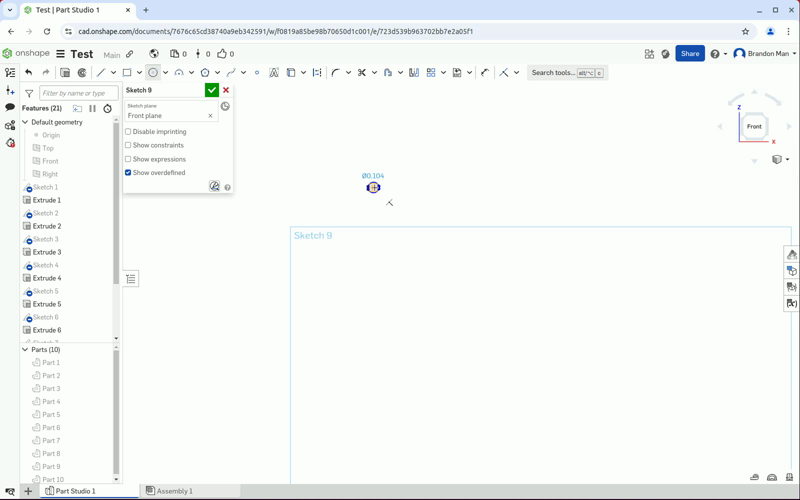
scroll(6)
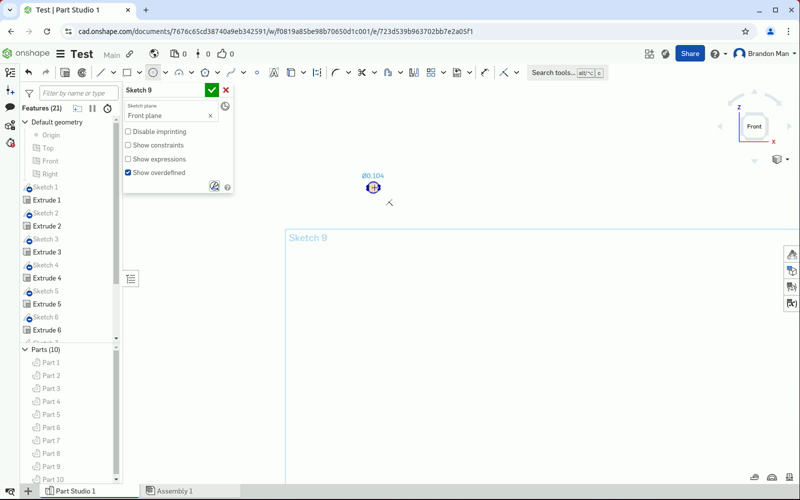
scroll(6)
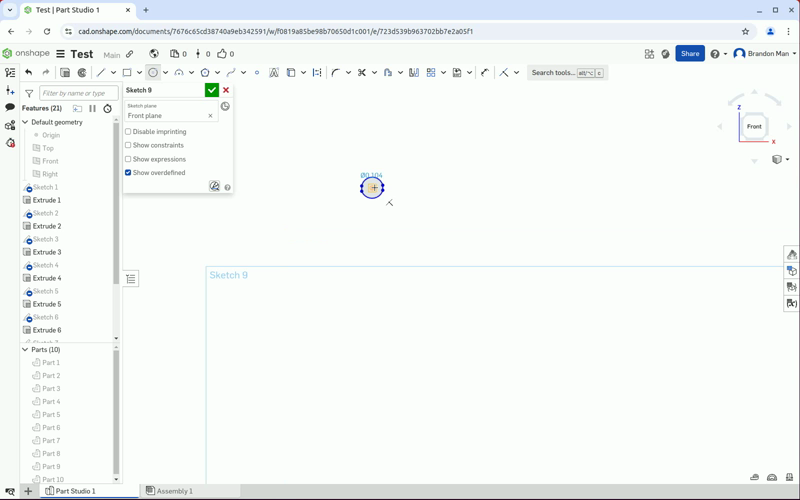
scroll(6)
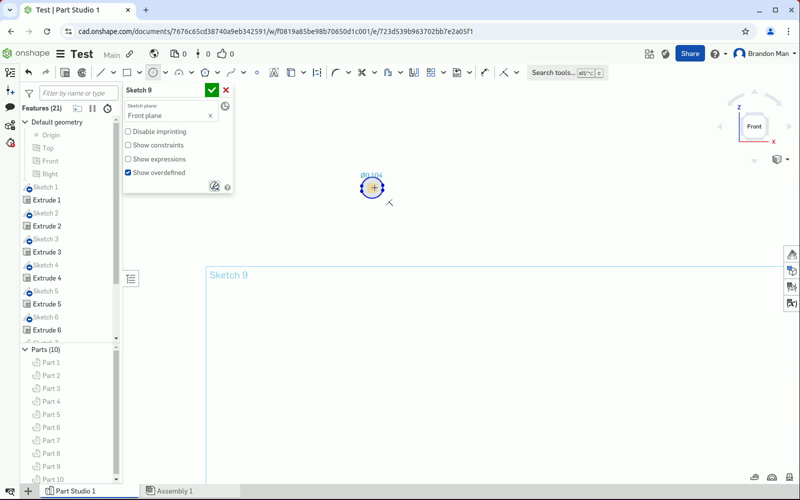
scroll(6)
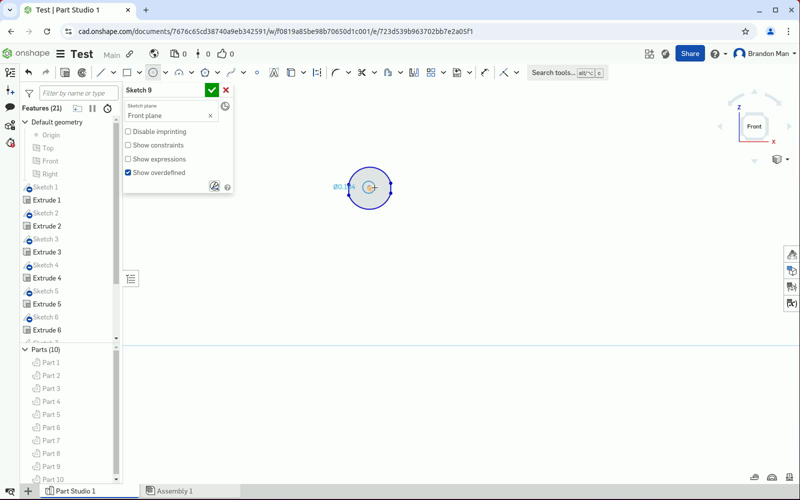
scroll(6)
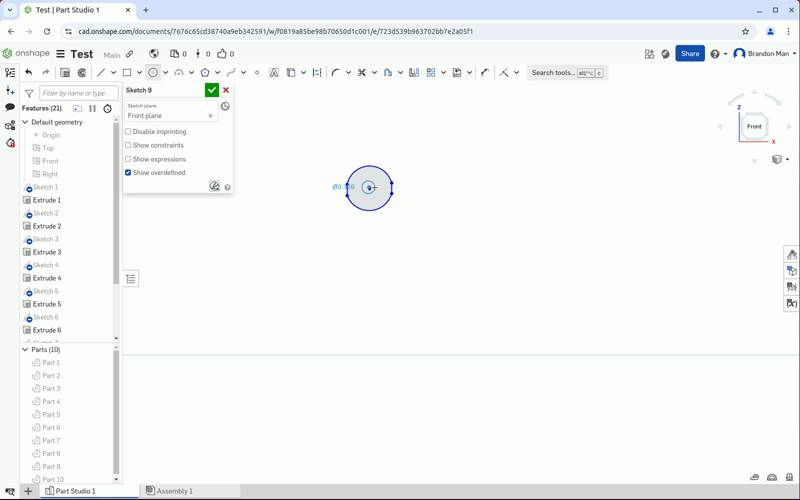
scroll(6)
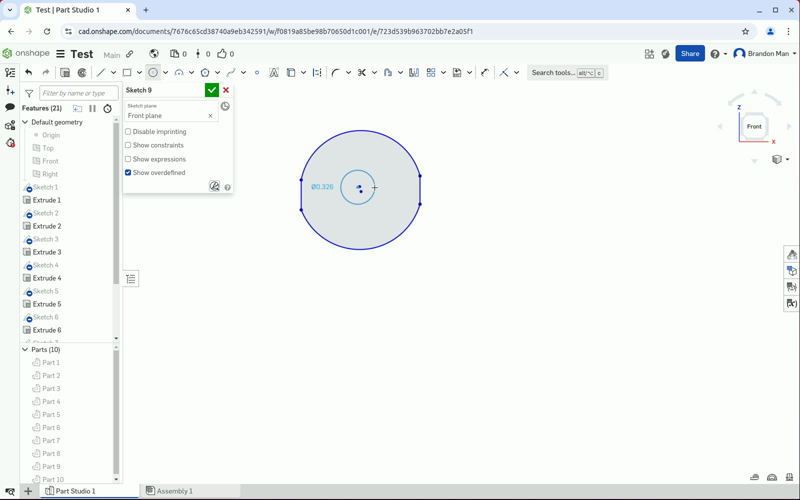
click(374, 187)
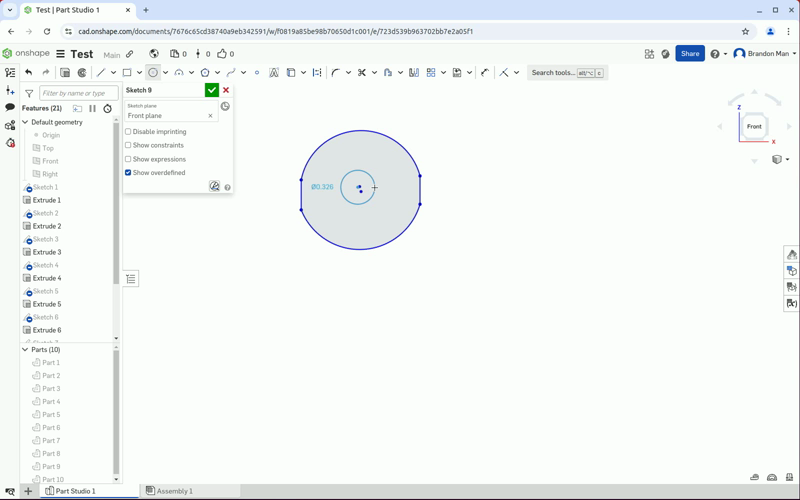
scroll(-6)
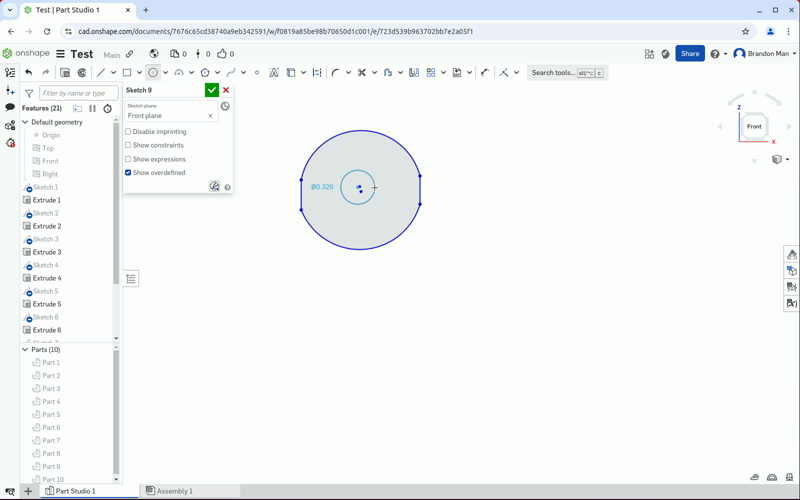
scroll(-6)
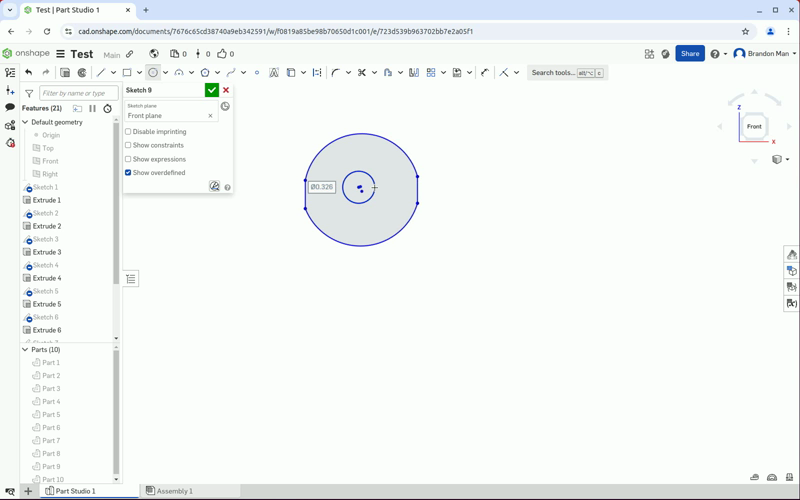
scroll(-6)
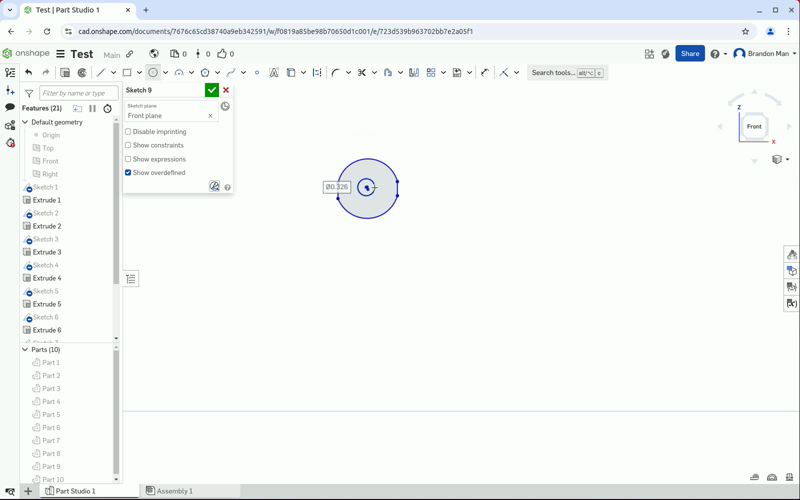
scroll(-6)
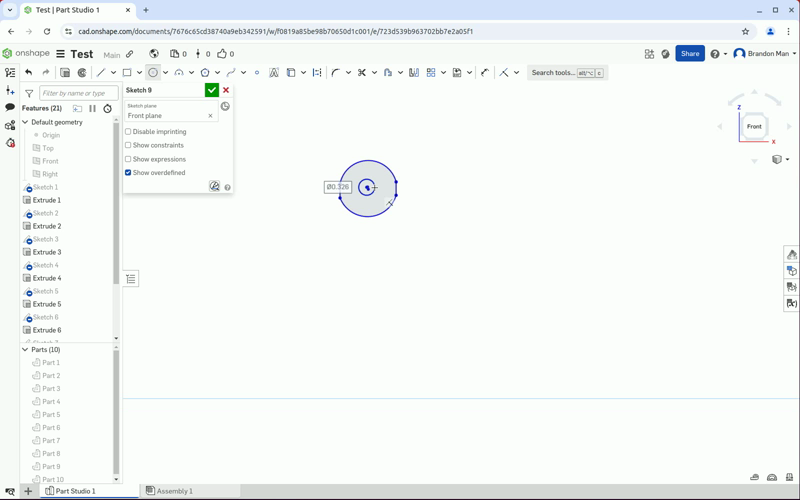
scroll(-6)
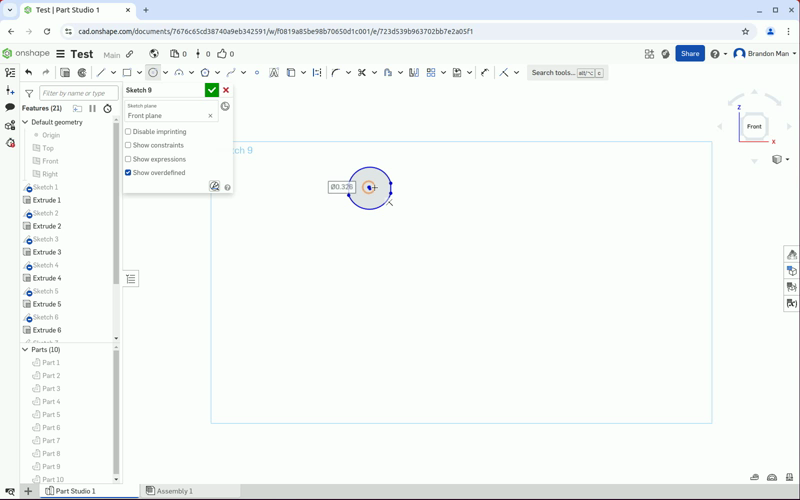
scroll(-6)
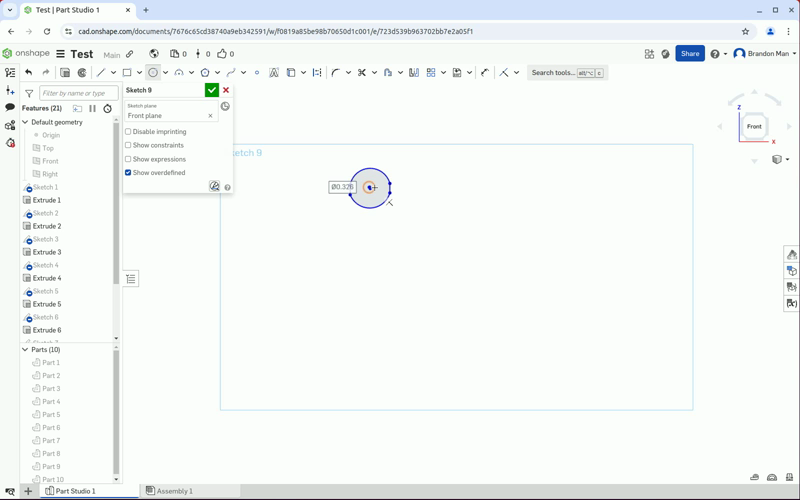
scroll(-6)
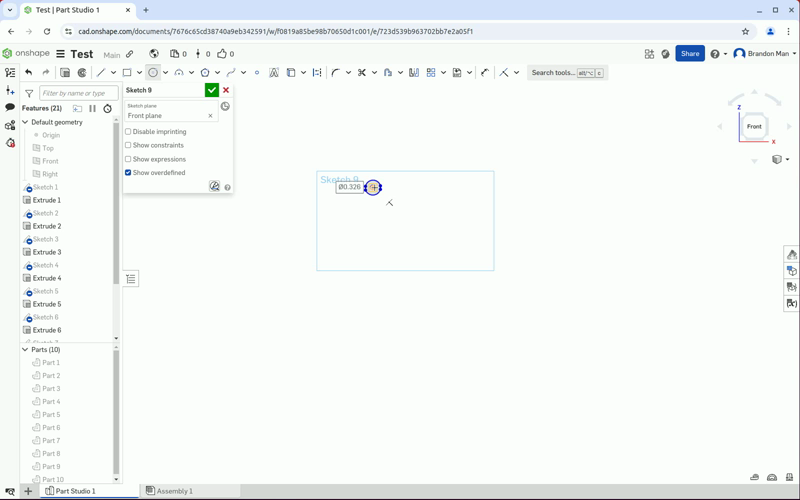
key(esc)
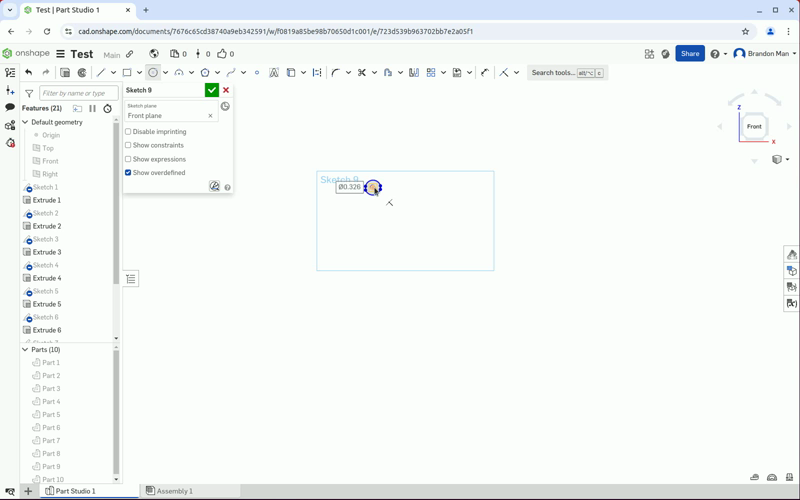
mouse_move(376, 189)
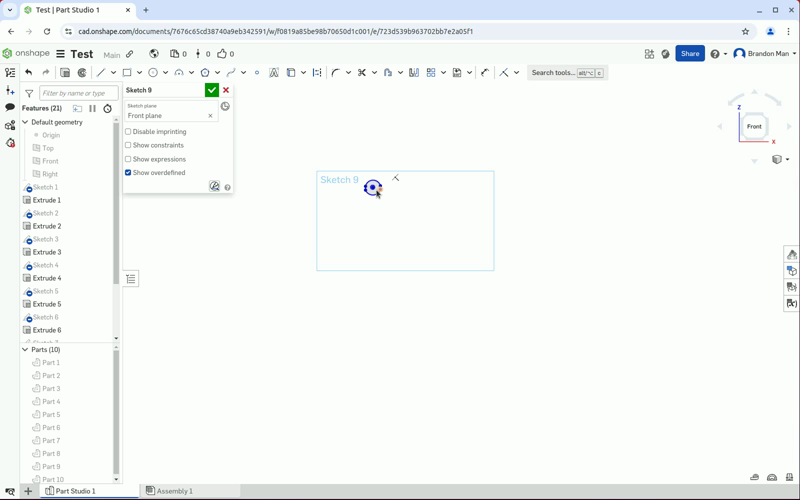
scroll(6)
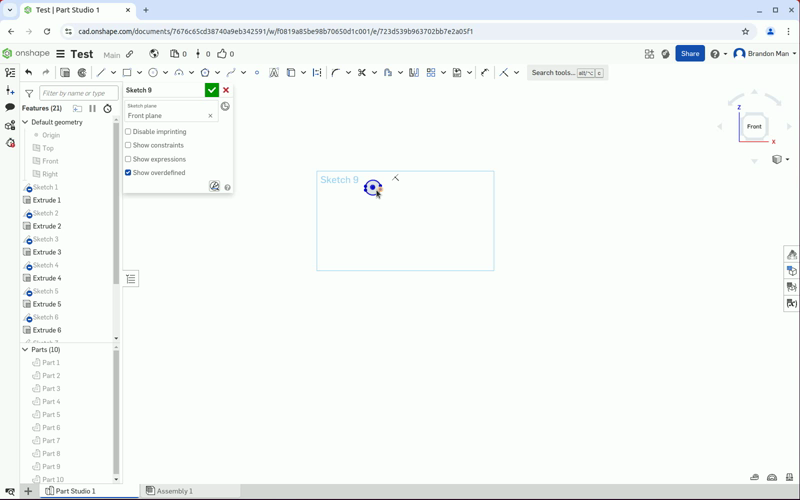
scroll(6)
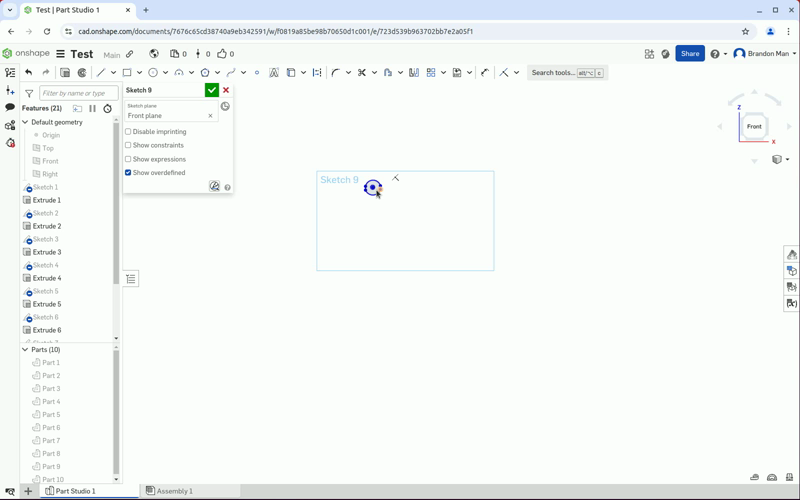
scroll(6)
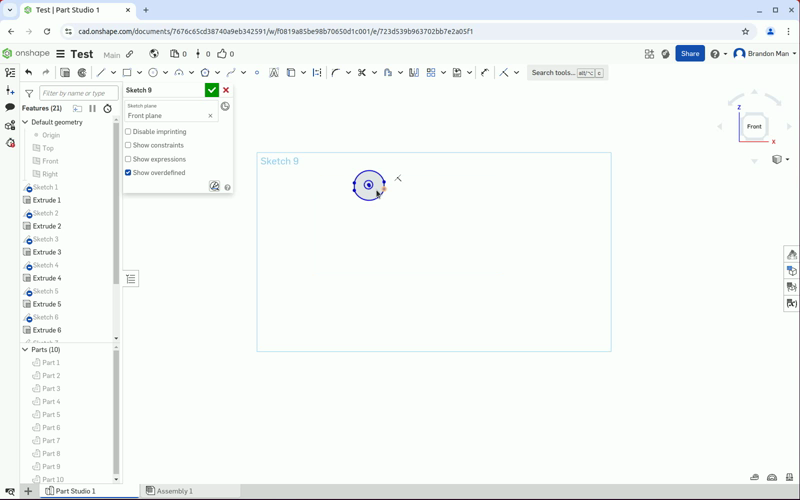
scroll(6)
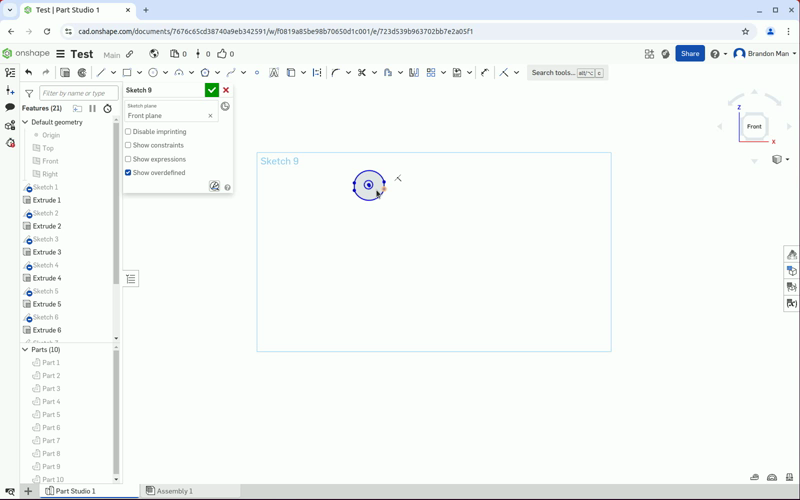
scroll(6)
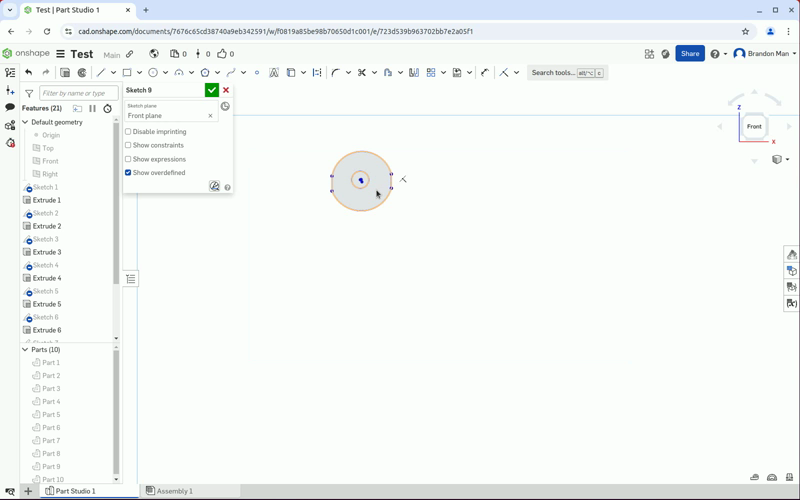
scroll(6)
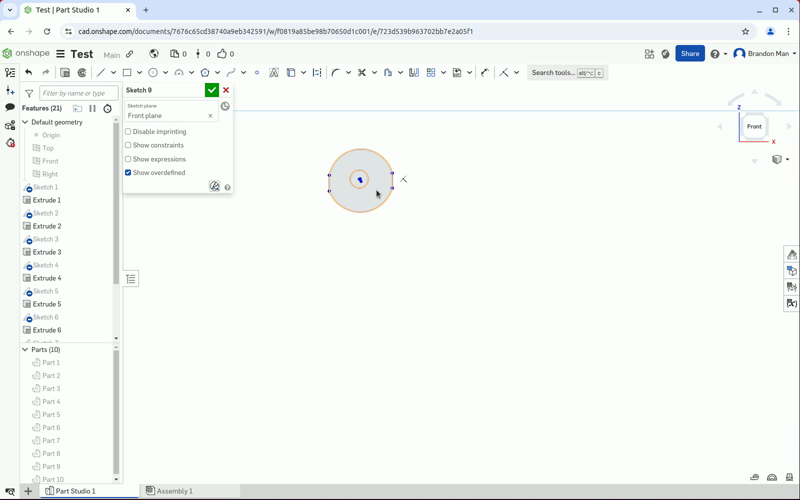
scroll(6)
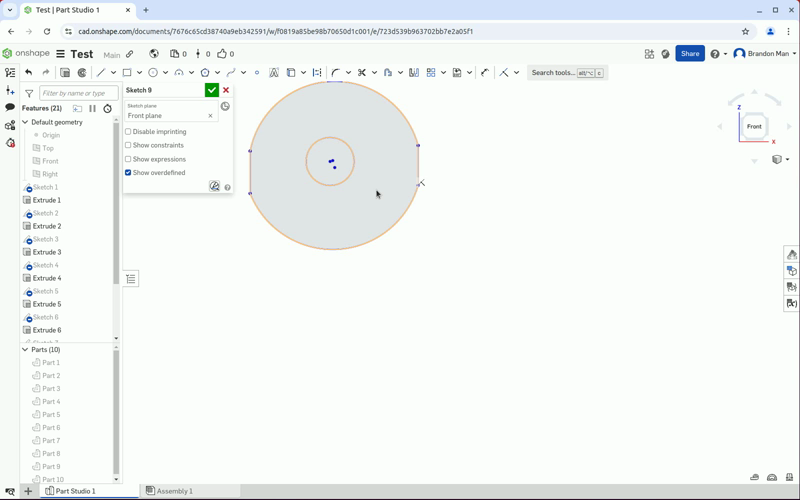
click(376, 189)
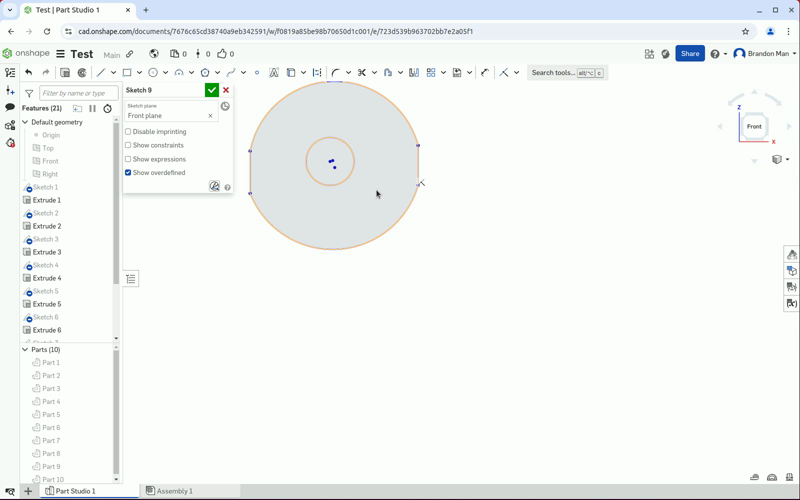
scroll(-6)
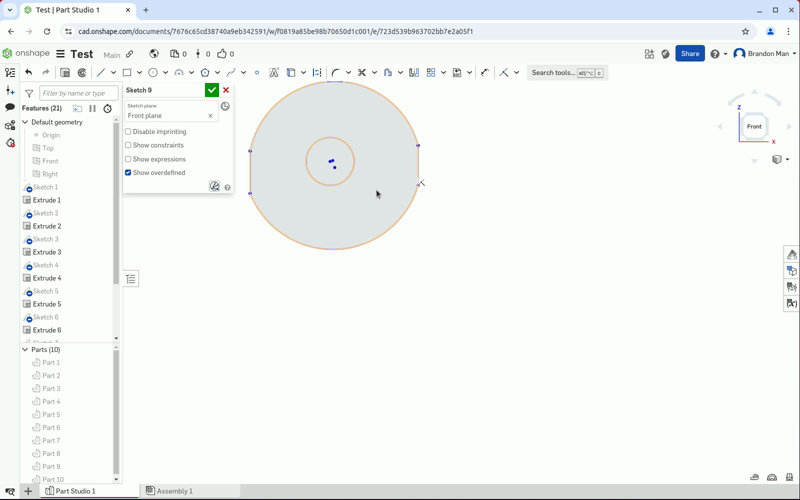
scroll(-6)
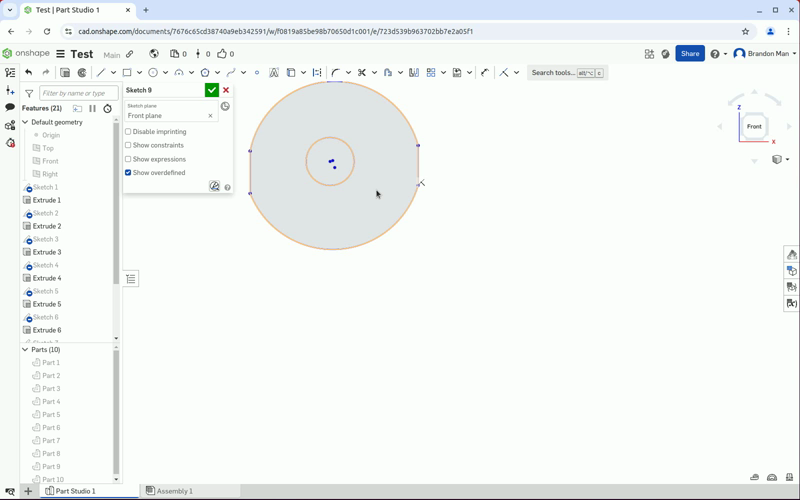
scroll(-6)
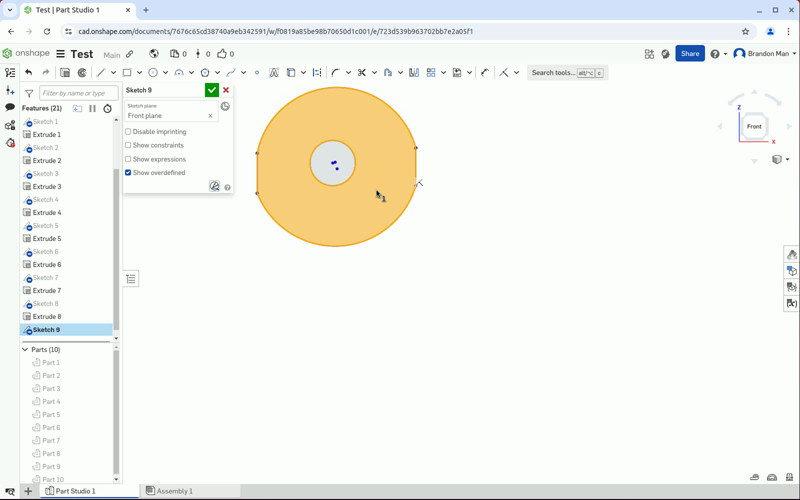
scroll(-6)
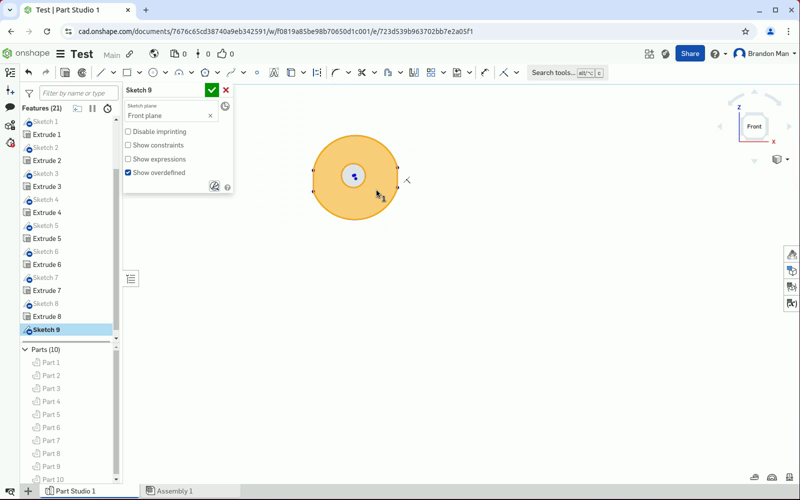
scroll(-6)
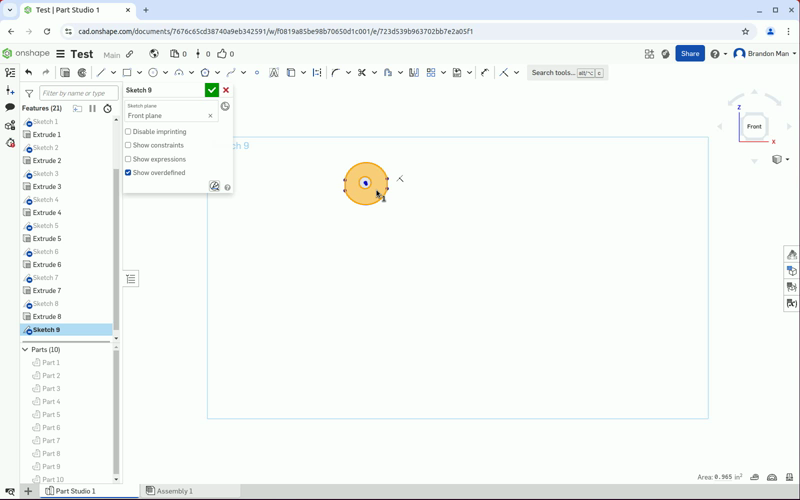
scroll(-6)
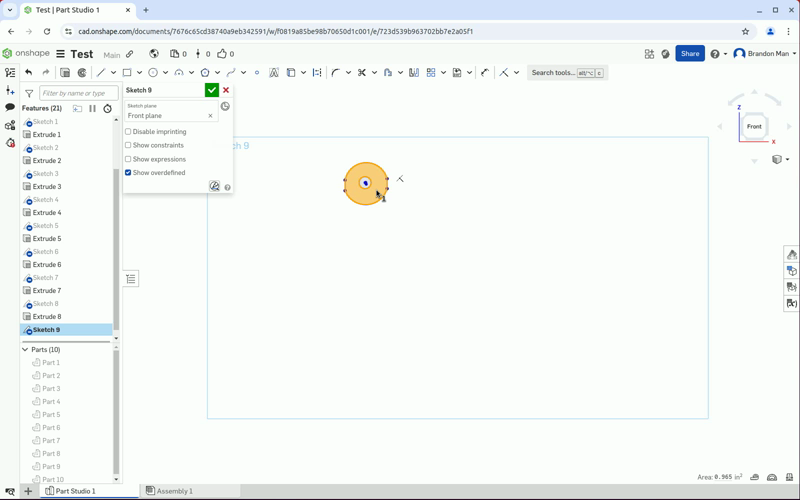
scroll(-6)
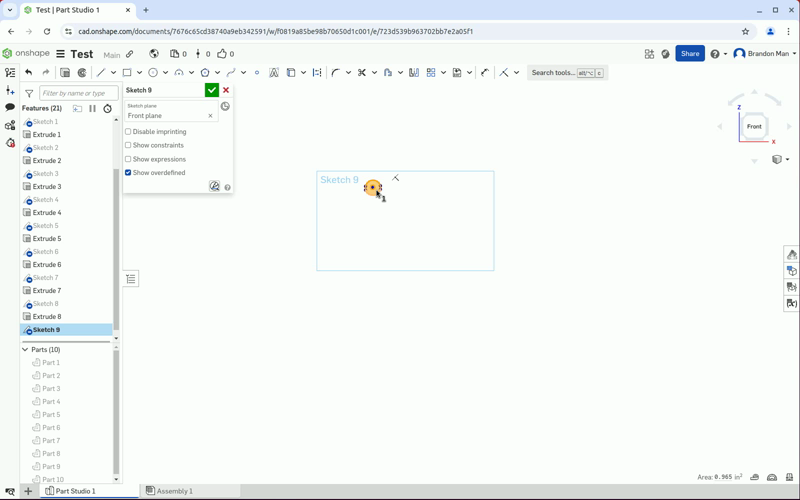
mouse_move(69, 352)
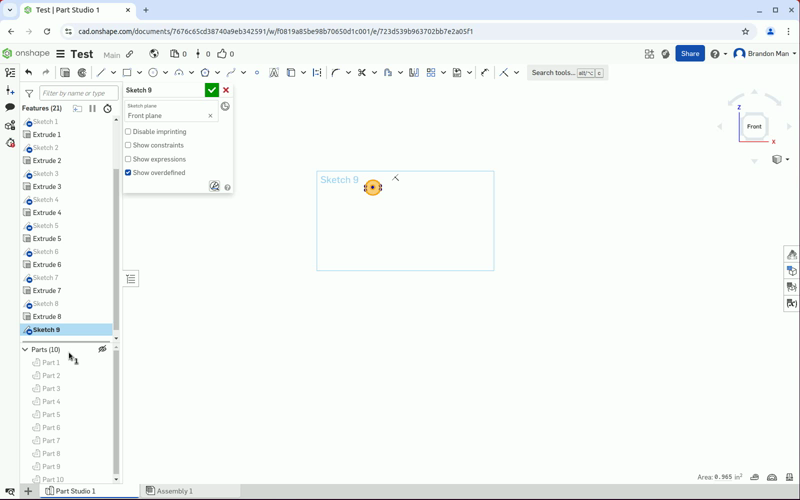
key(shift+y)
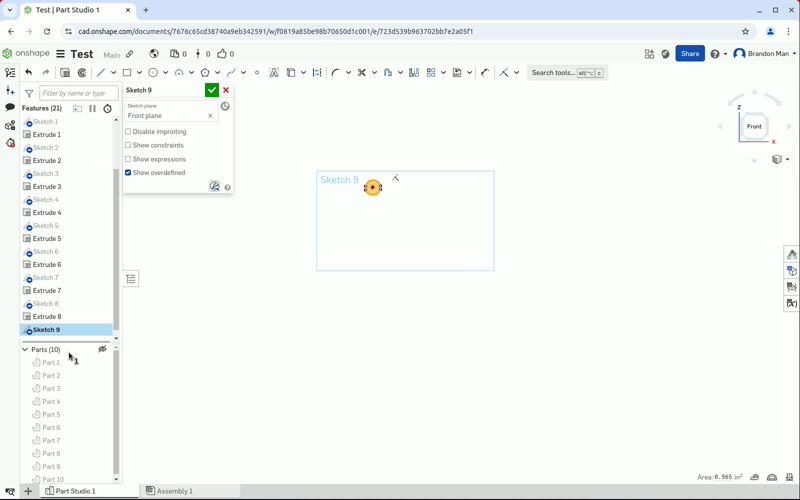
key(shift+e)
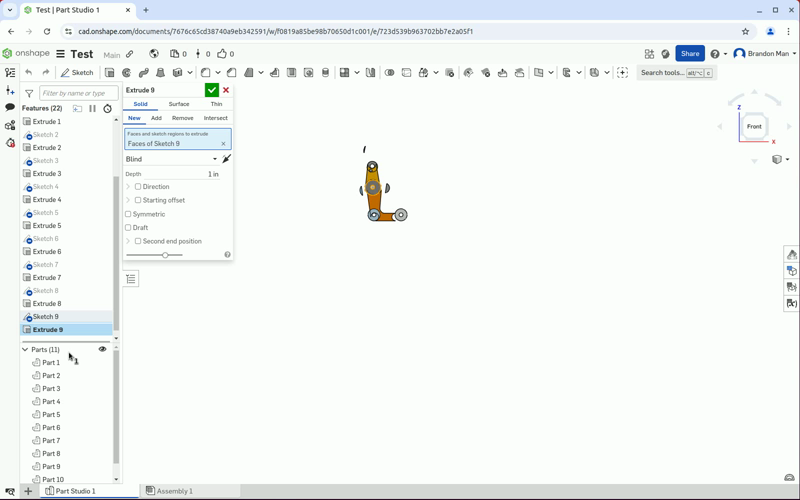
mouse_move(143, 106)
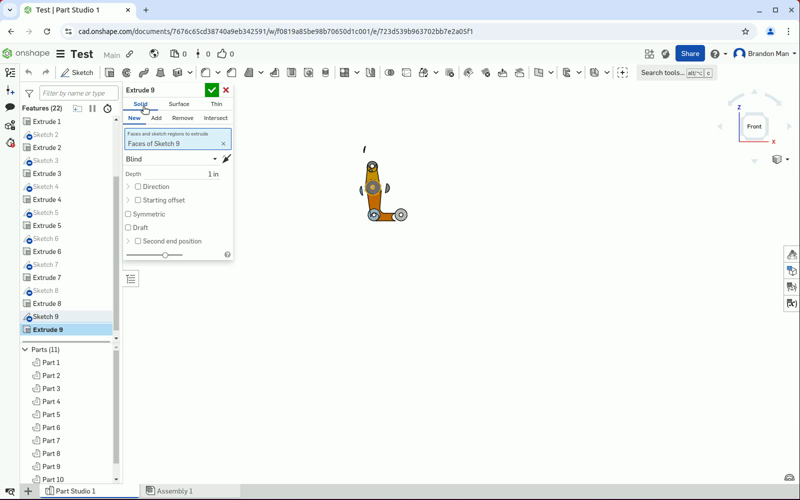
click(143, 106)
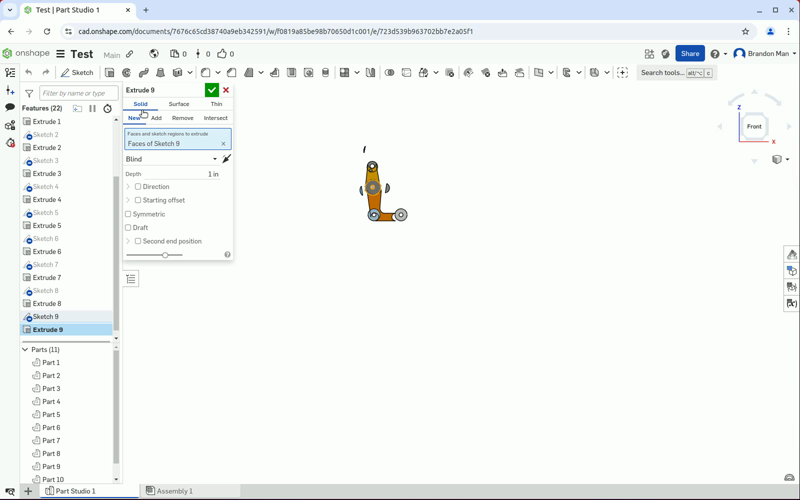
mouse_move(137, 120)
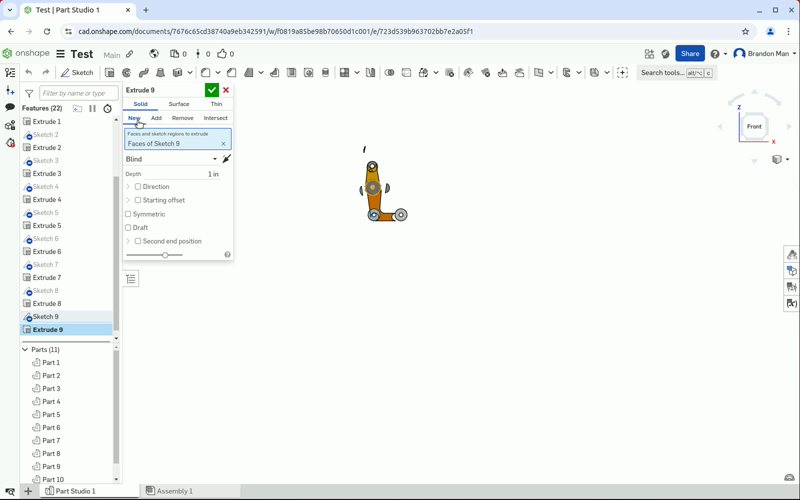
click(137, 120)
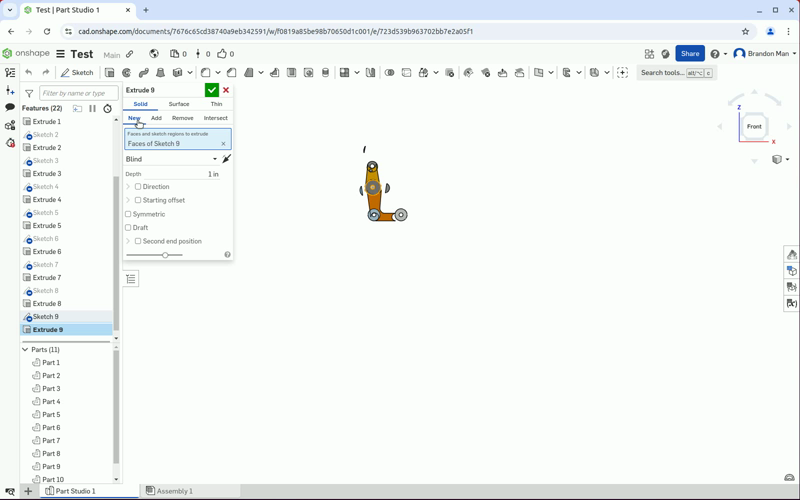
key(tab, 4)
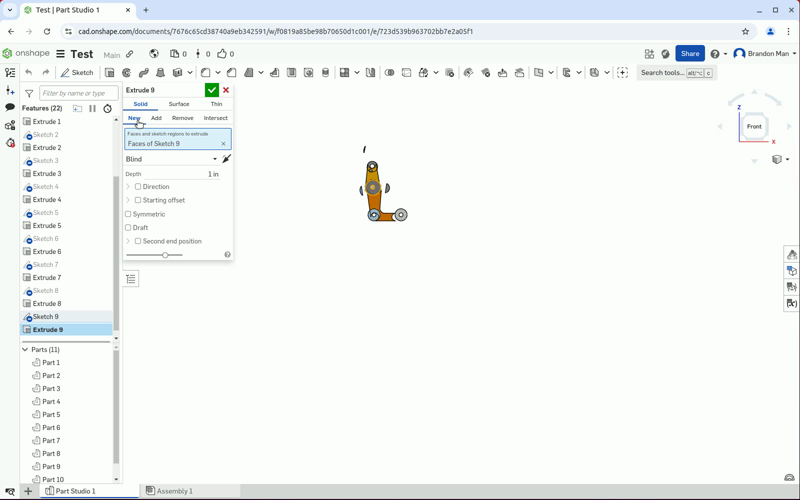
text(0.241)
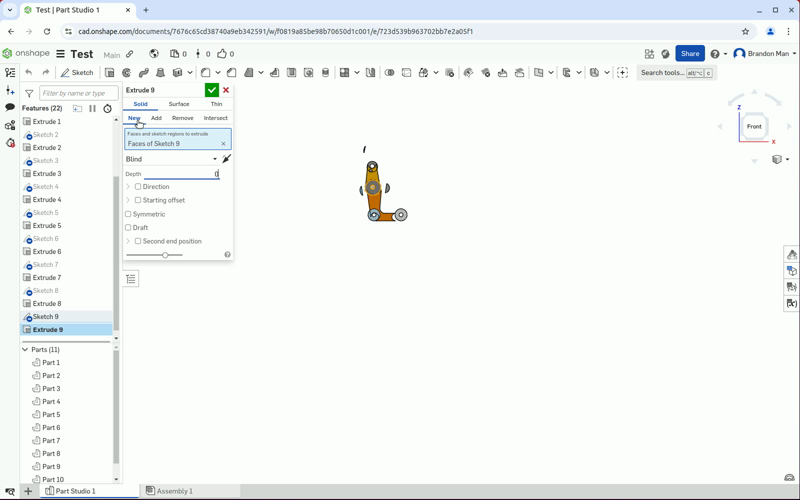
key(enter)
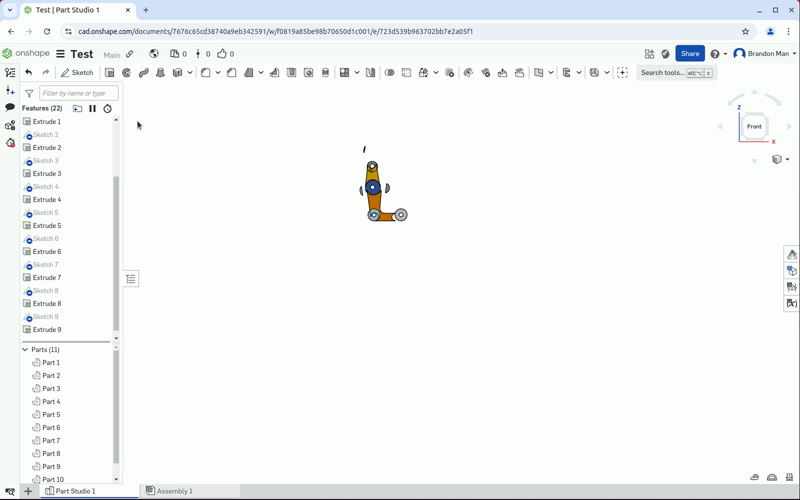
key(shift+h)
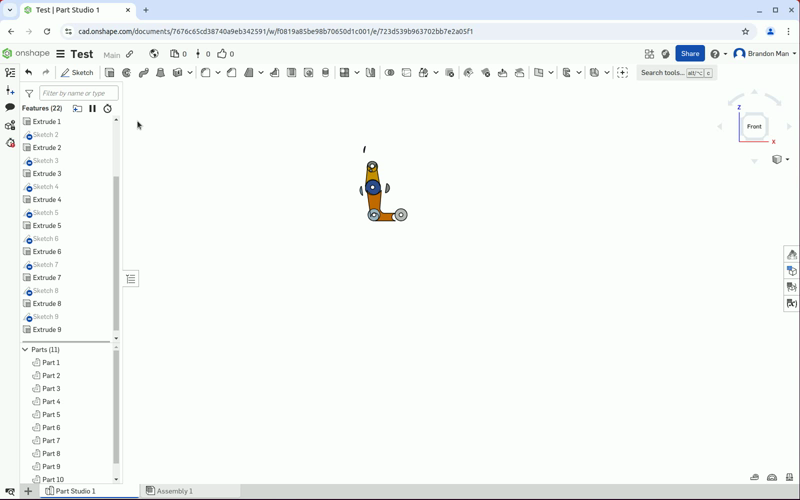
key(shift+h)
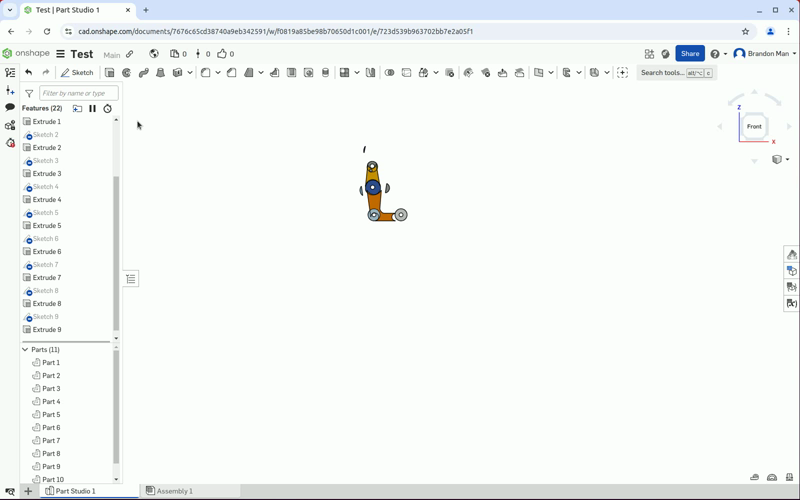
key(shift+7)
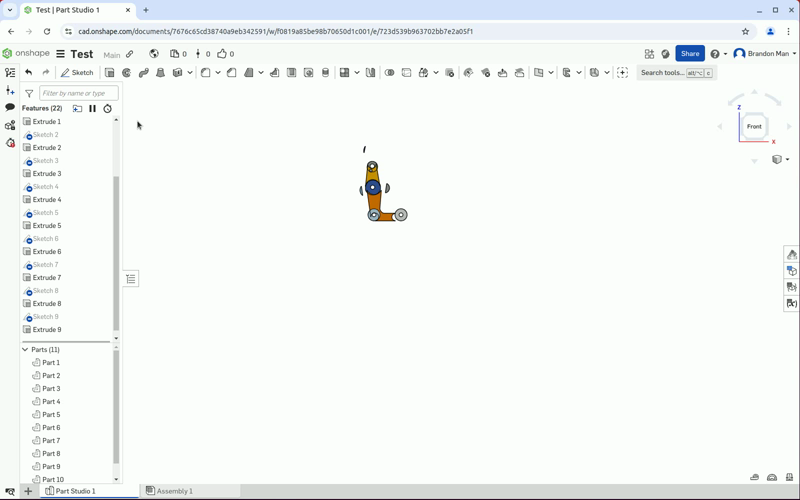
key(left, 2)
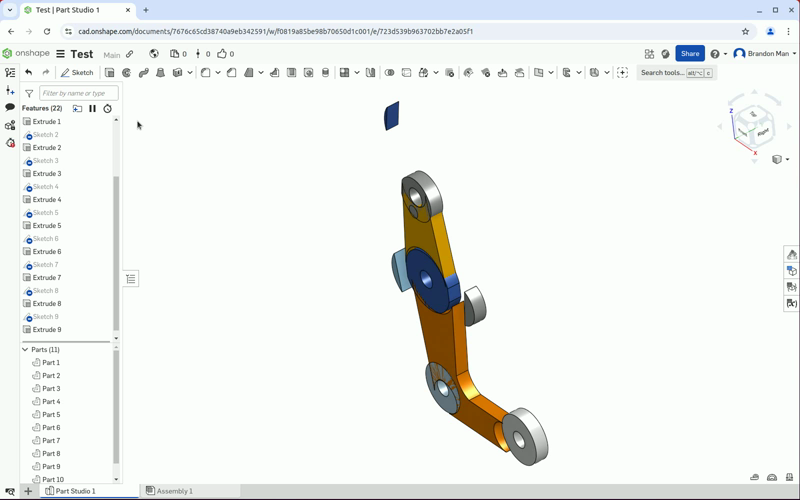
key(down, 2)
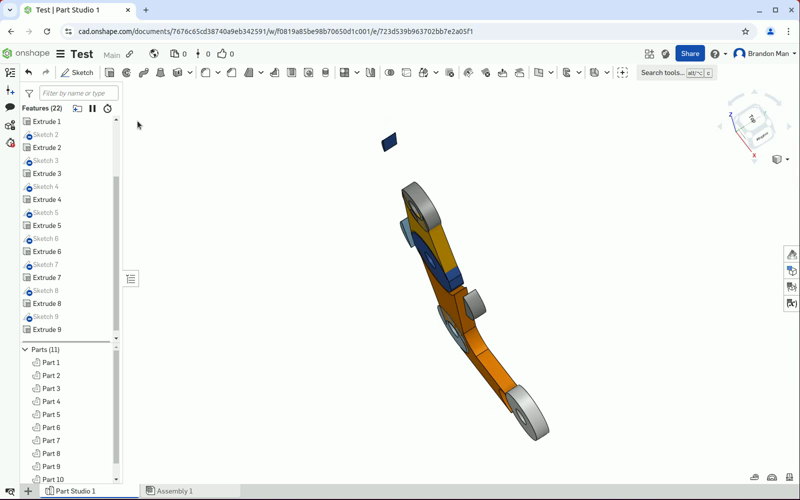
key(up, 2)
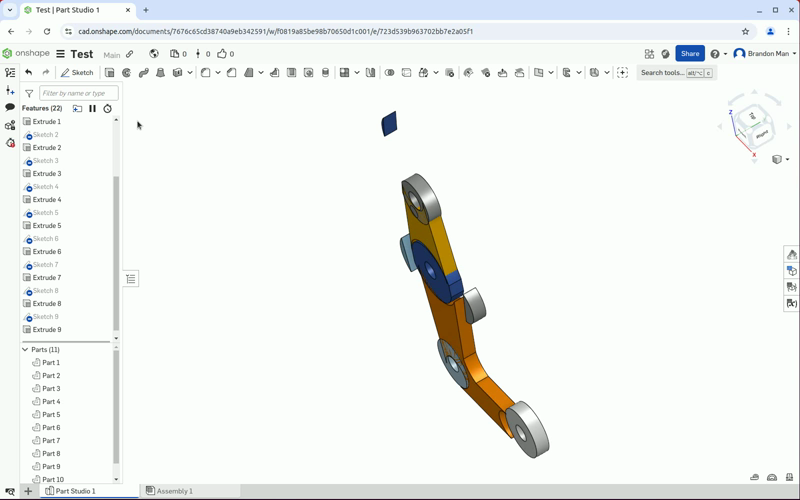
key(right, 2)
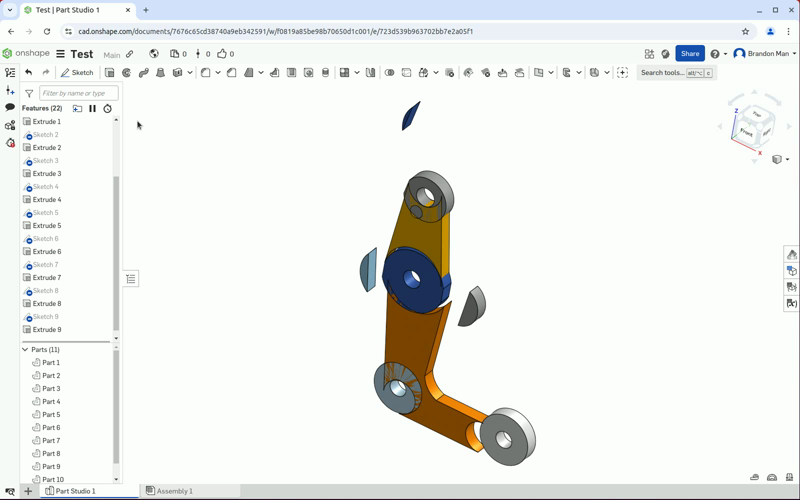
mouse_move(69, 111)
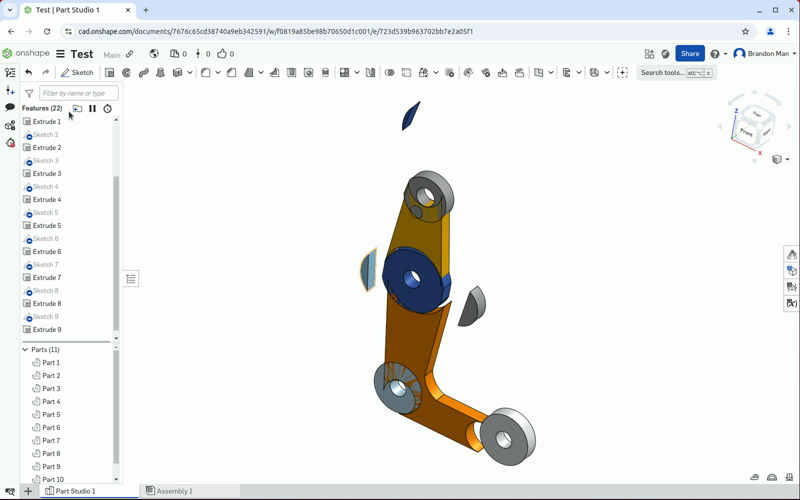
click(69, 111)